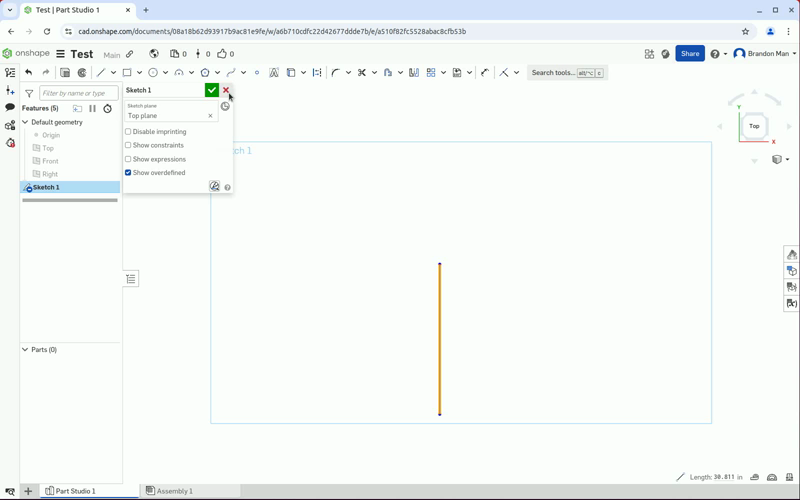
key(shift+h)
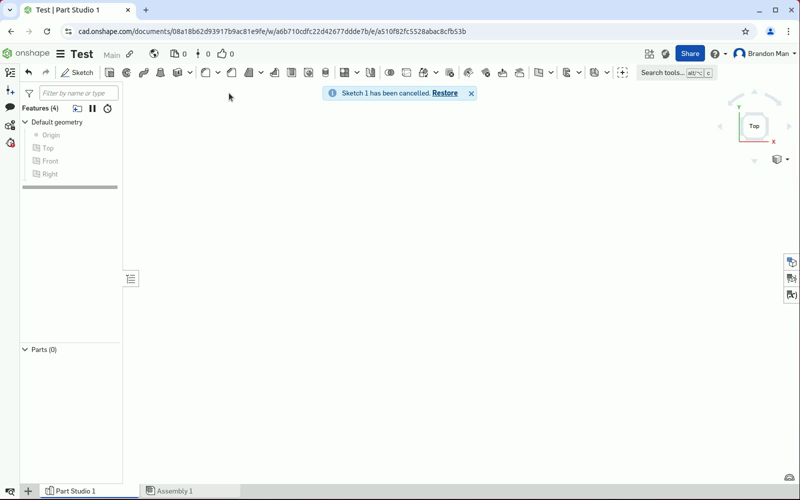
mouse_move(73, 352)
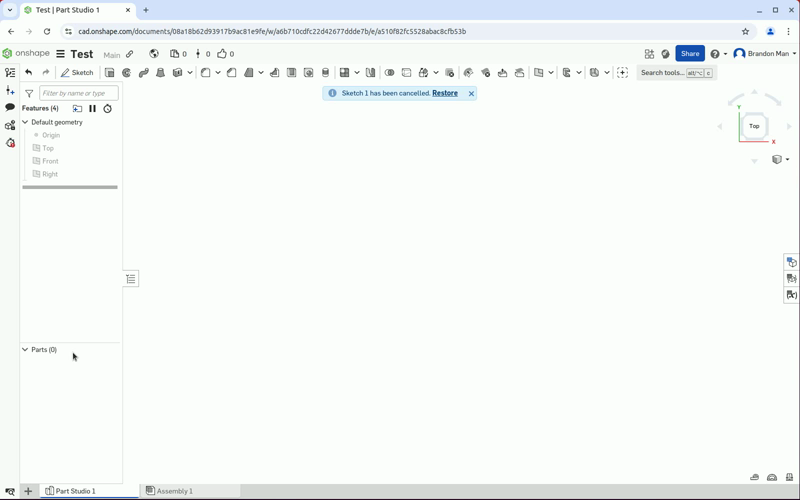
key(y)
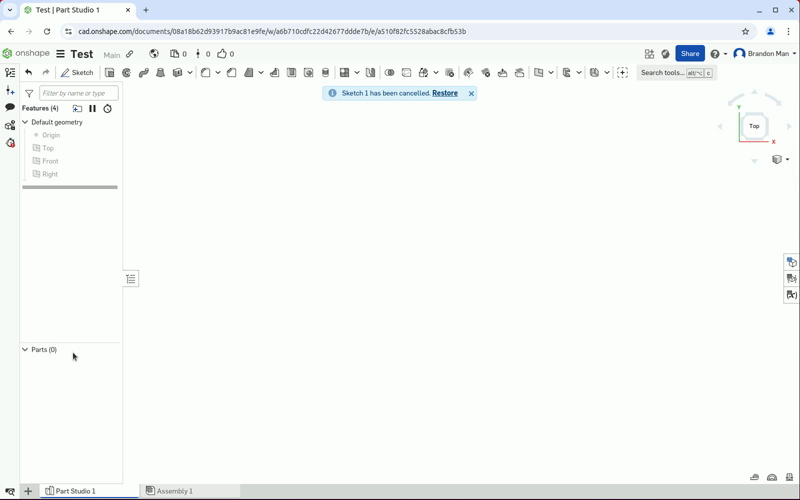
key(shift+p)
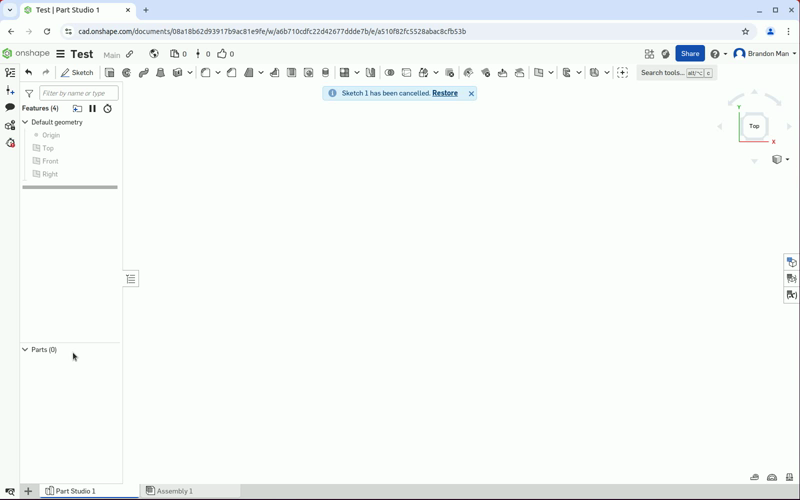
key(space)
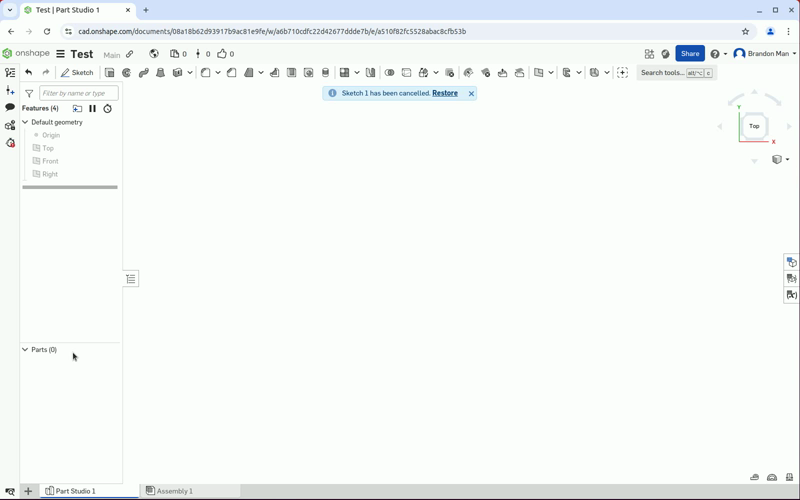
key_down(shift)
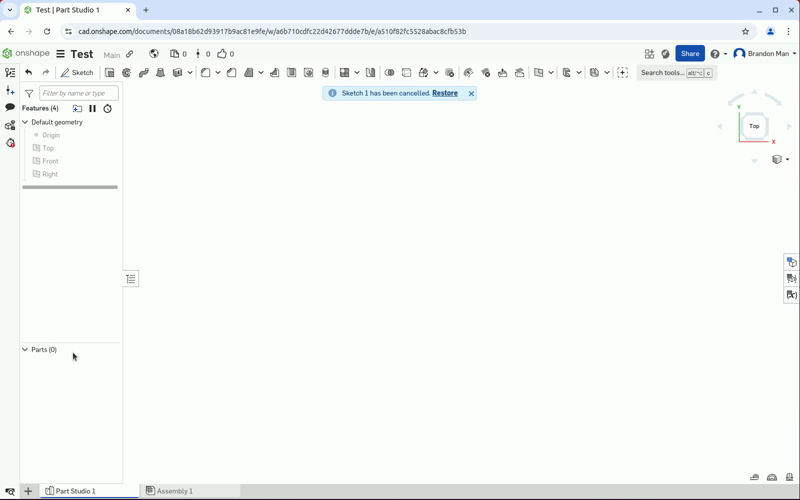
key(up)
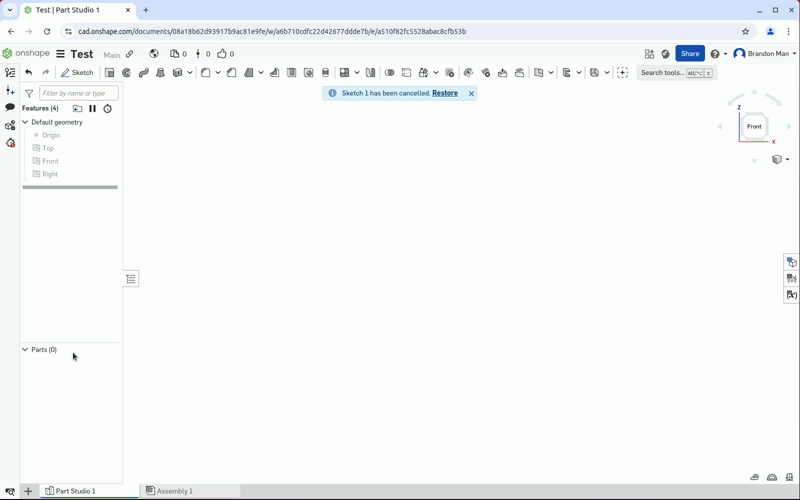
key_up(shift)
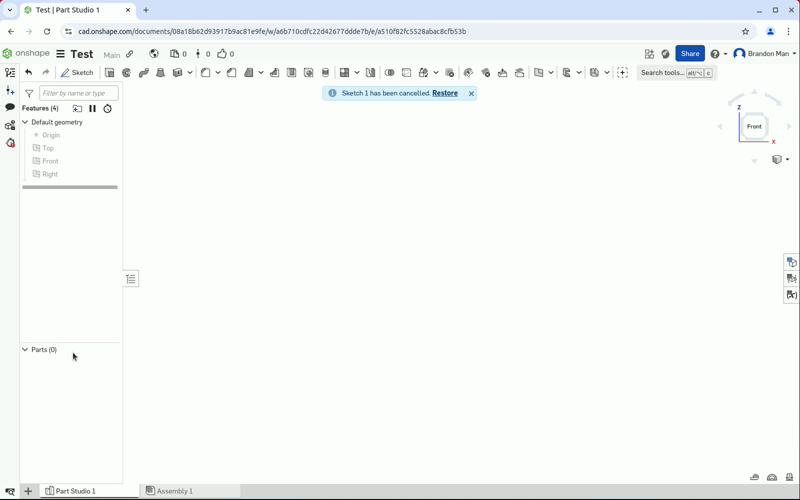
mouse_move(73, 352)
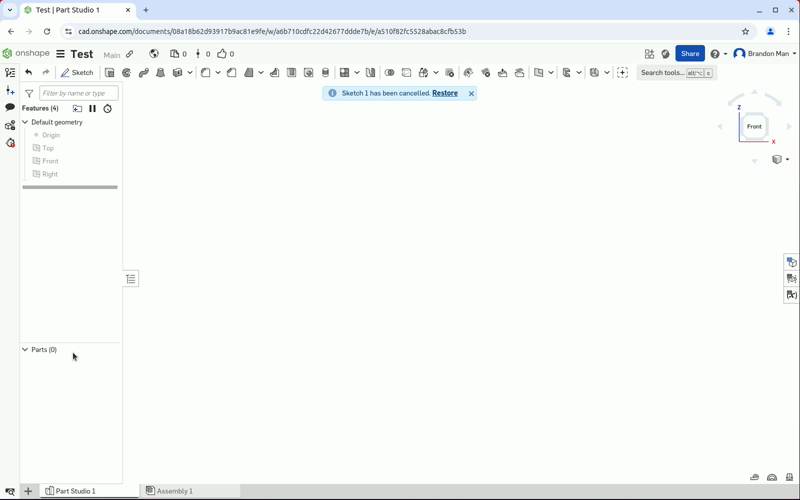
key(shift+y)
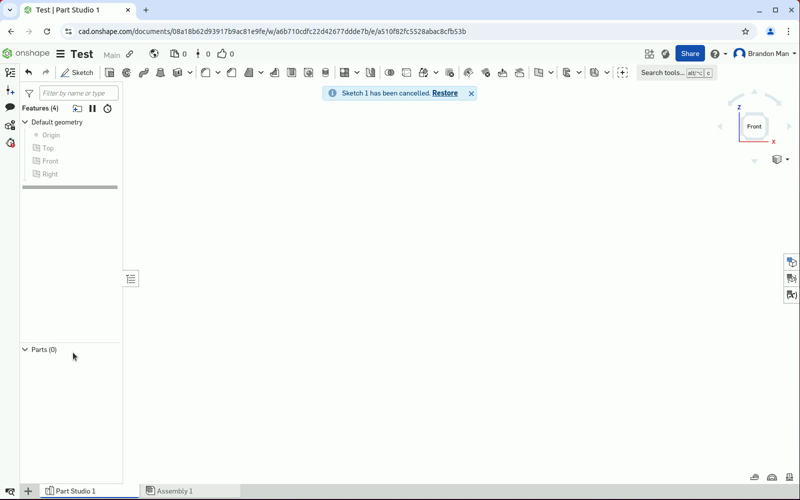
key(shift+s)
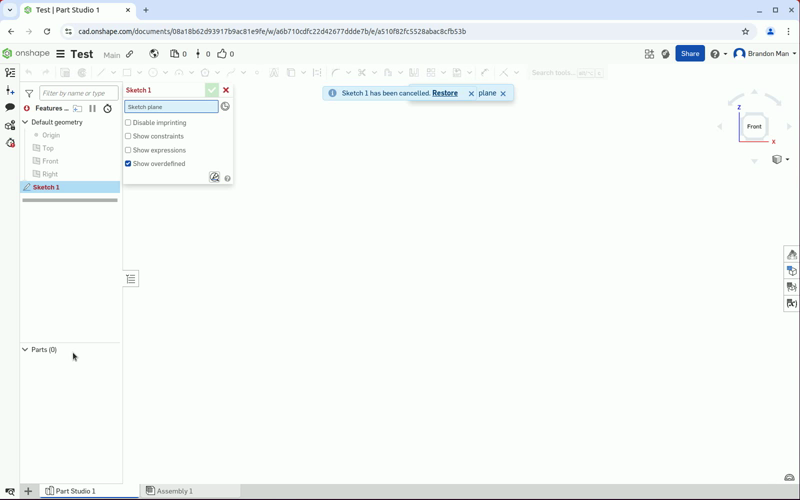
mouse_move(73, 163)
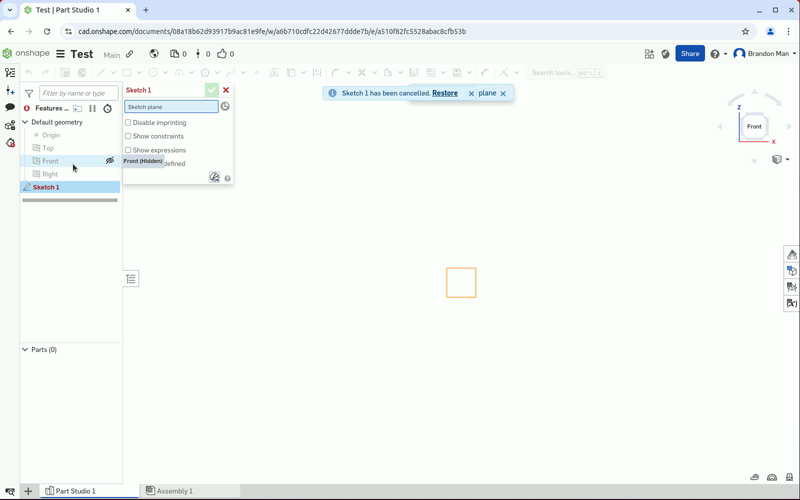
click(73, 163)
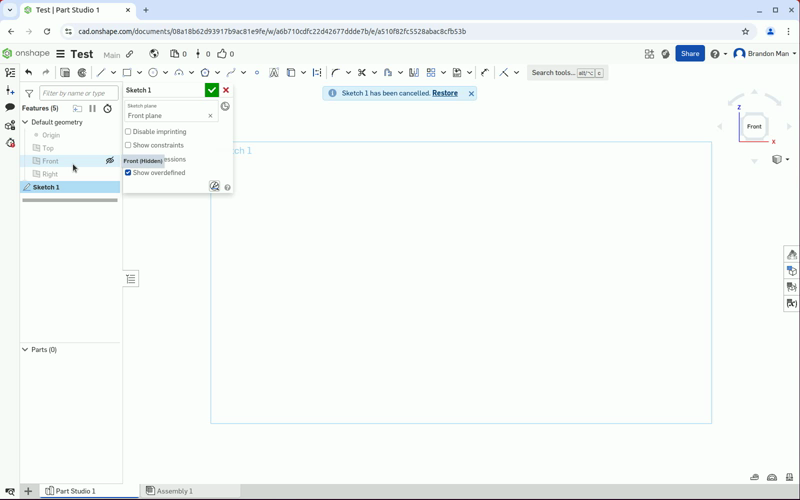
mouse_move(73, 352)
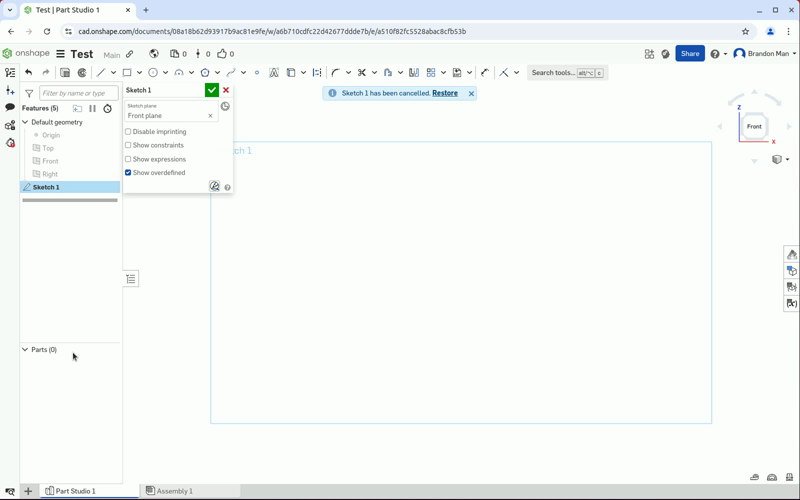
key(y)
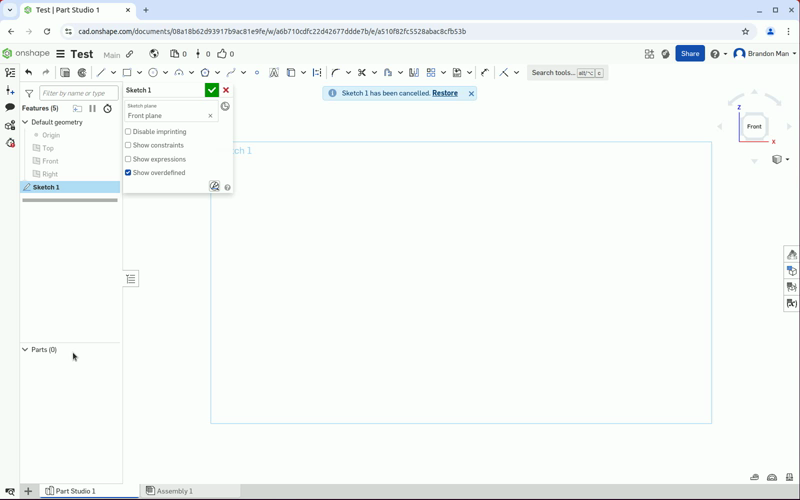
key(l)
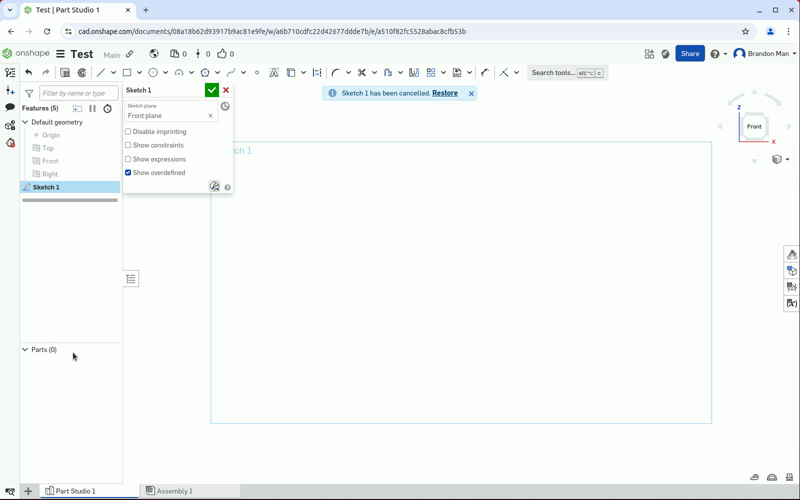
key_down(shift)
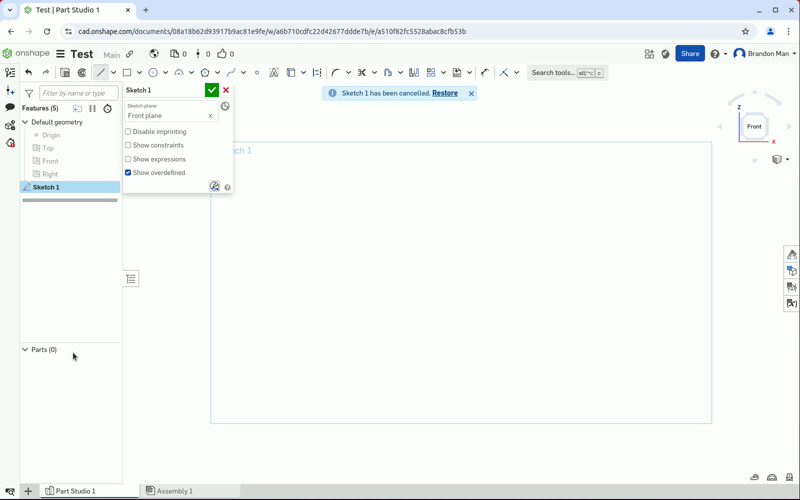
mouse_move(401, 282)
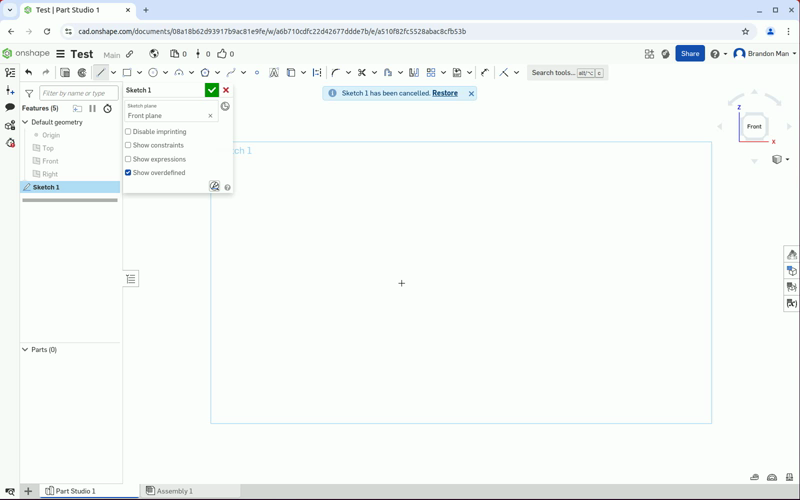
click(401, 282)
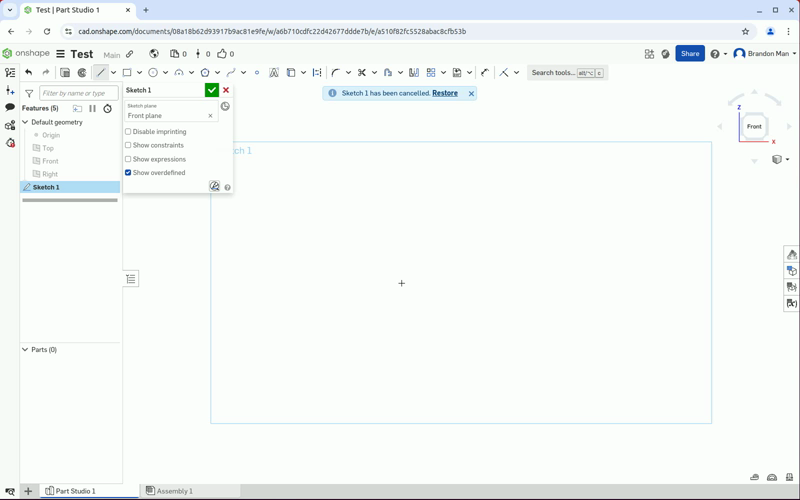
key_up(shift)
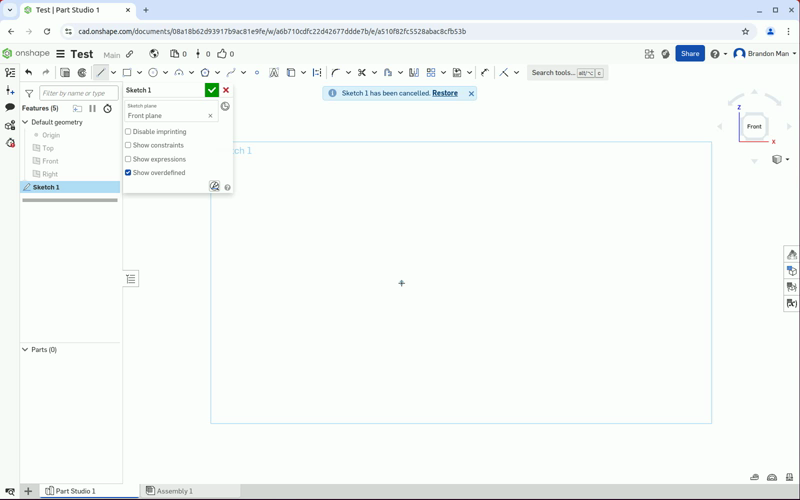
key_down(shift)
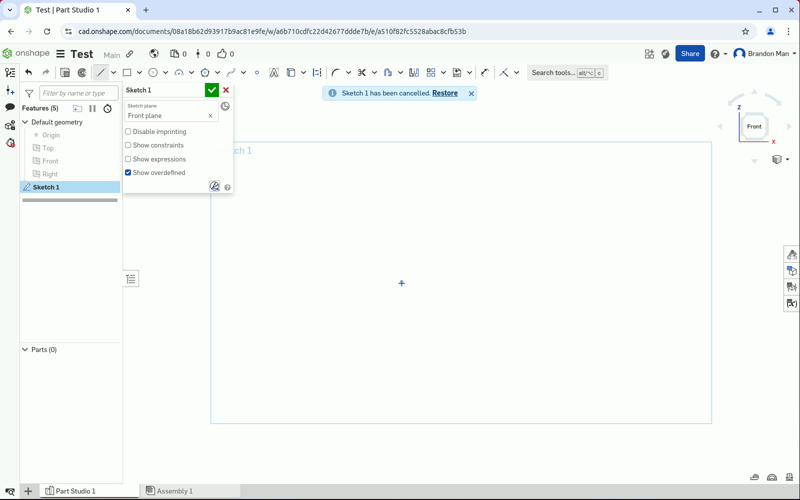
mouse_move(431, 282)
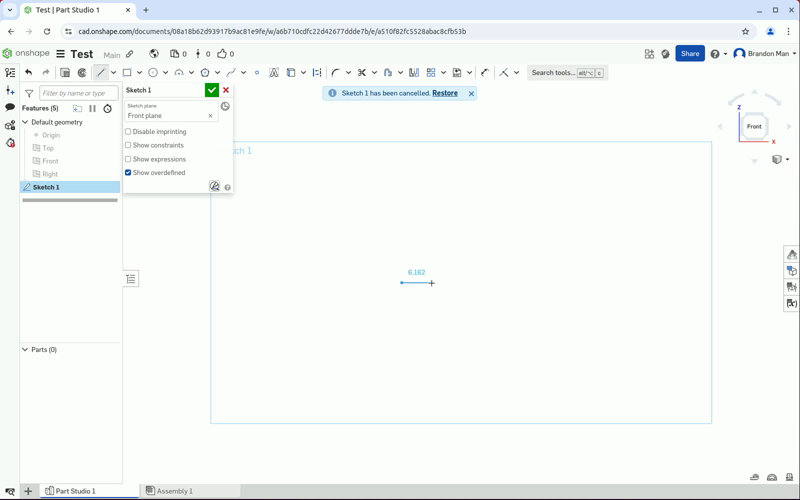
mouse_move(461, 282)
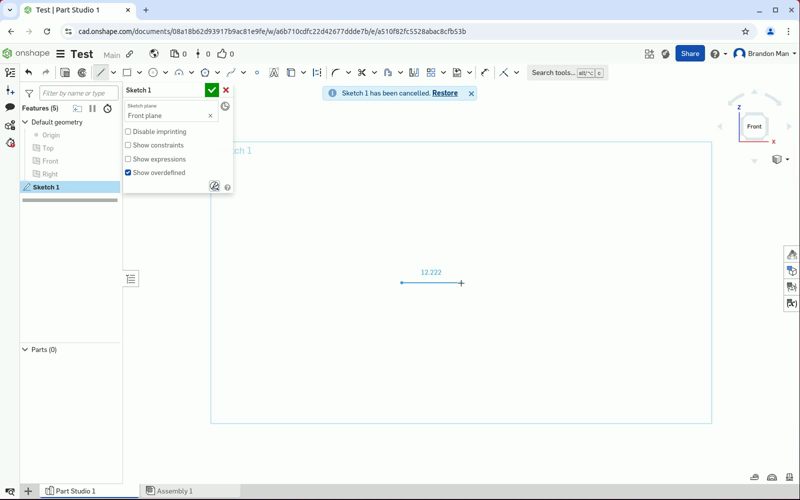
click(461, 282)
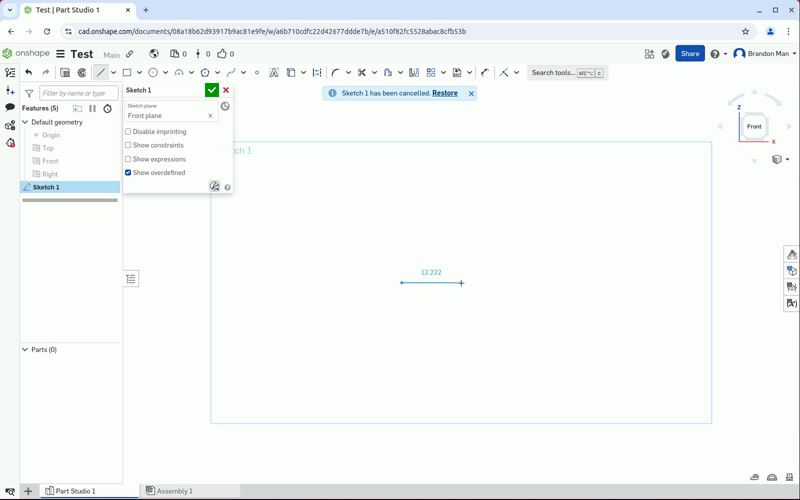
key_up(shift)
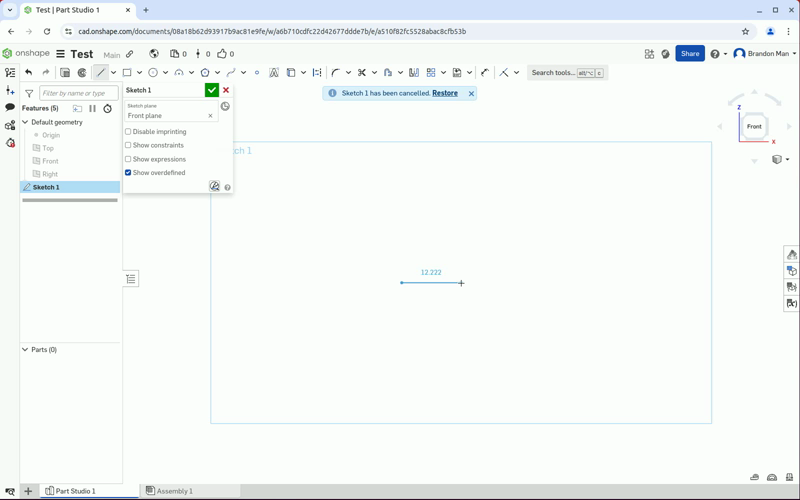
key_down(shift)
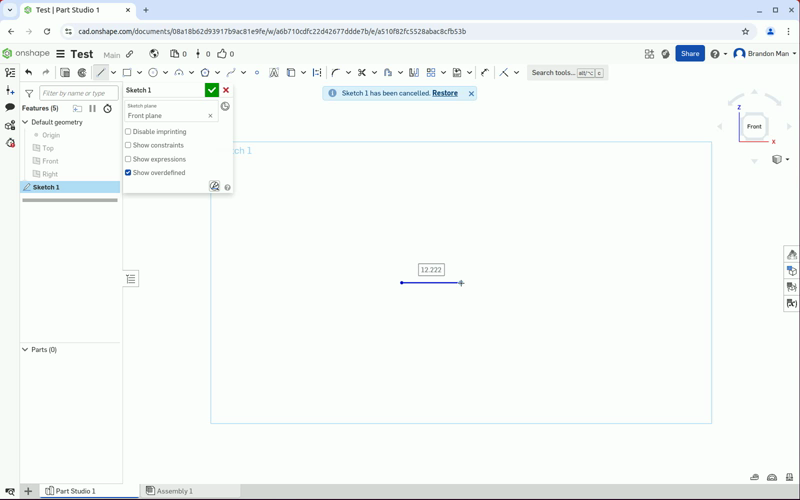
mouse_move(491, 282)
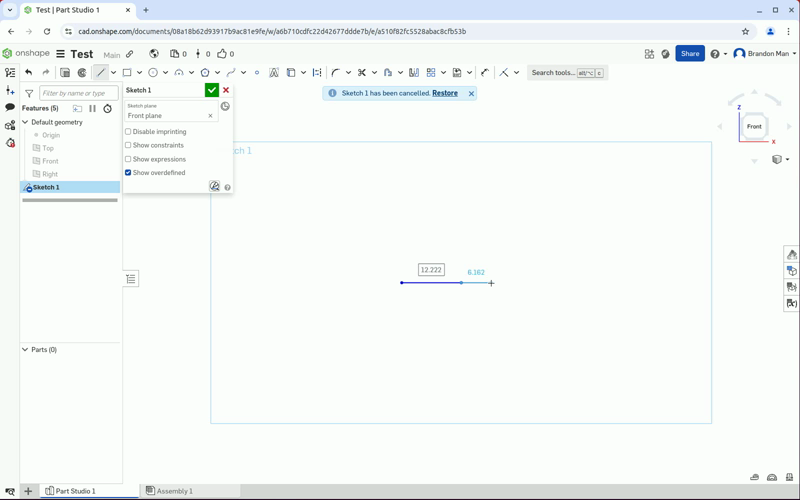
mouse_move(461, 252)
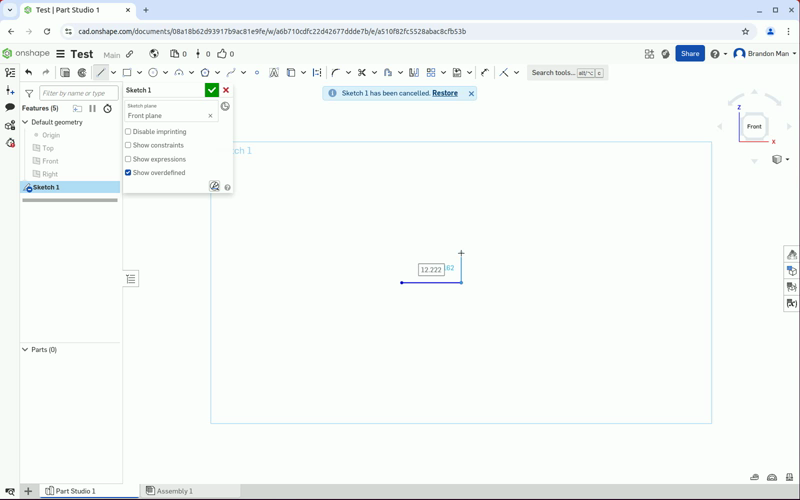
click(461, 252)
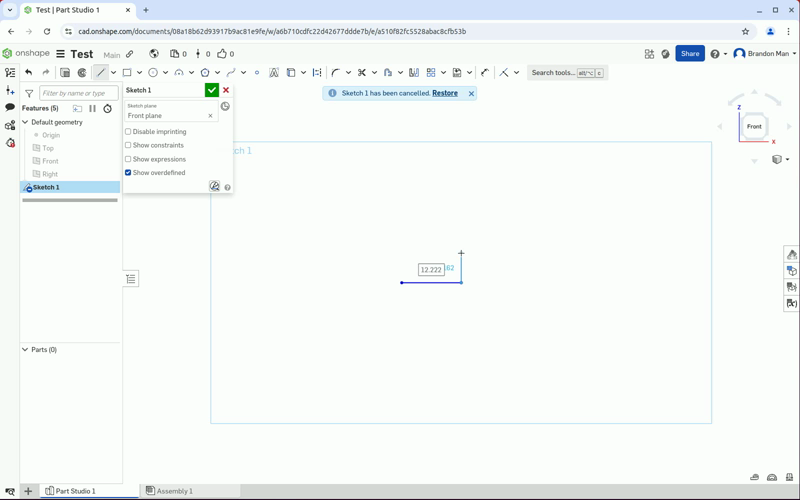
key_up(shift)
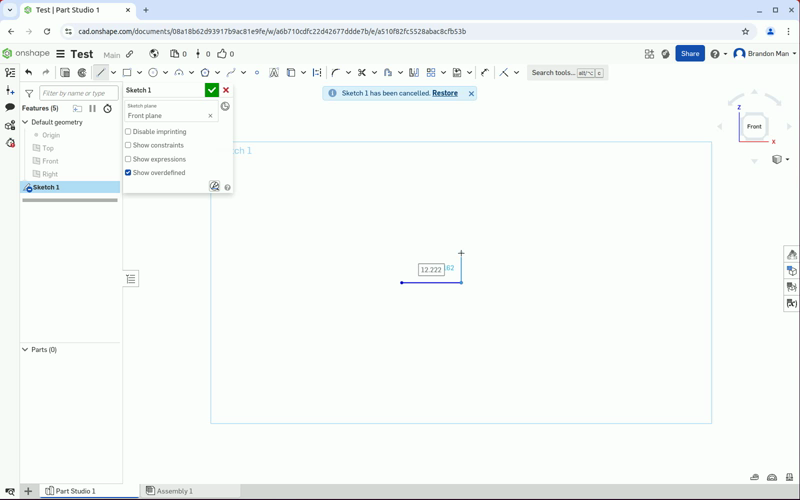
key_down(shift)
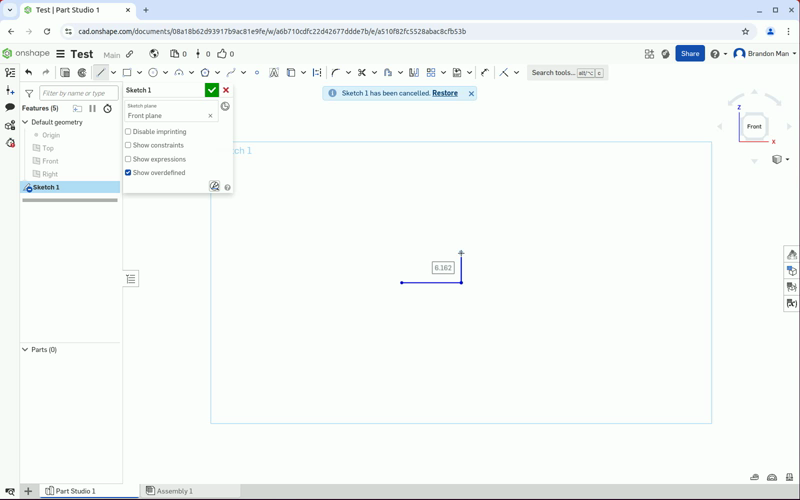
mouse_move(491, 252)
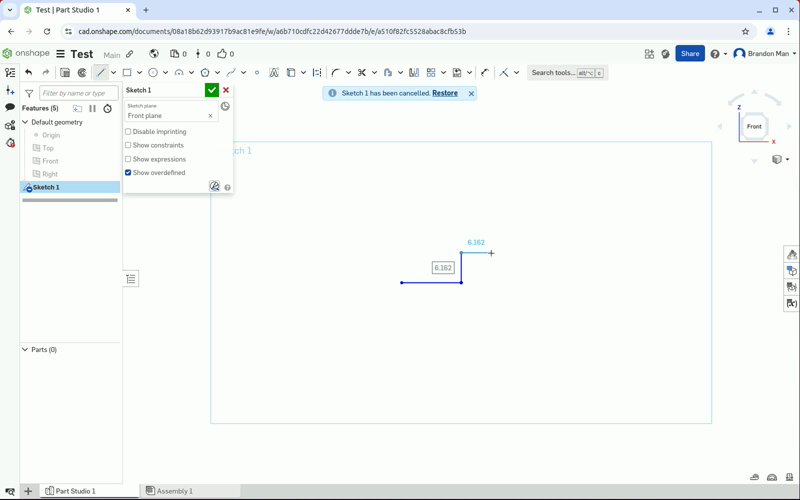
mouse_move(401, 252)
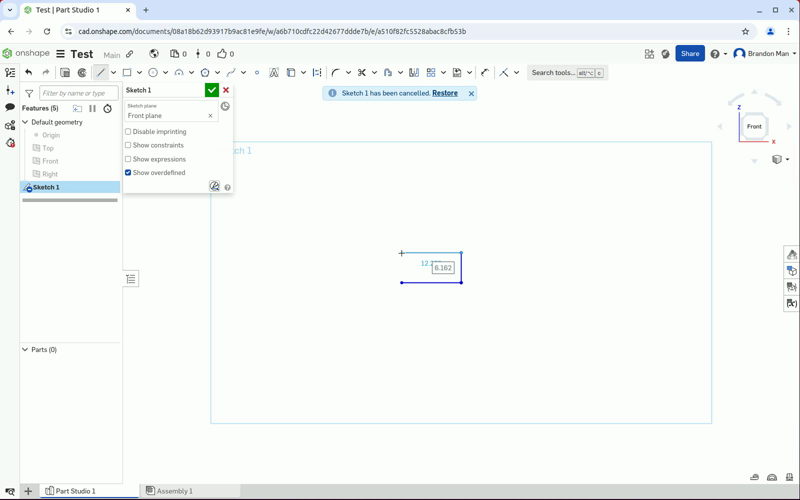
click(401, 252)
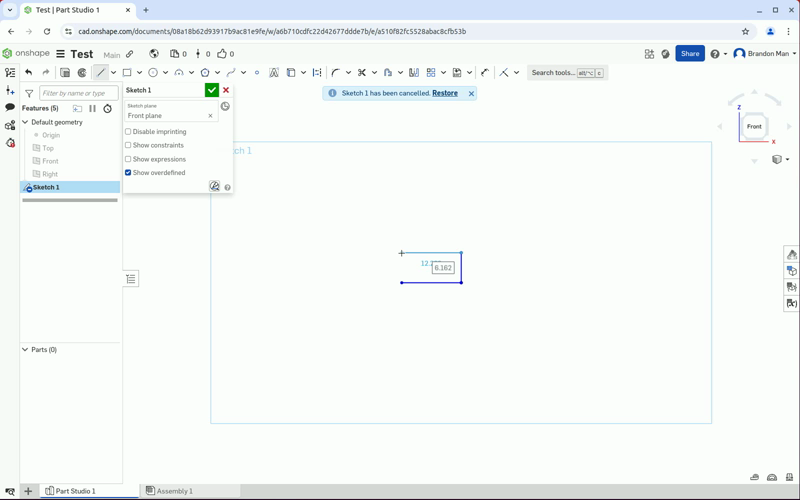
key_up(shift)
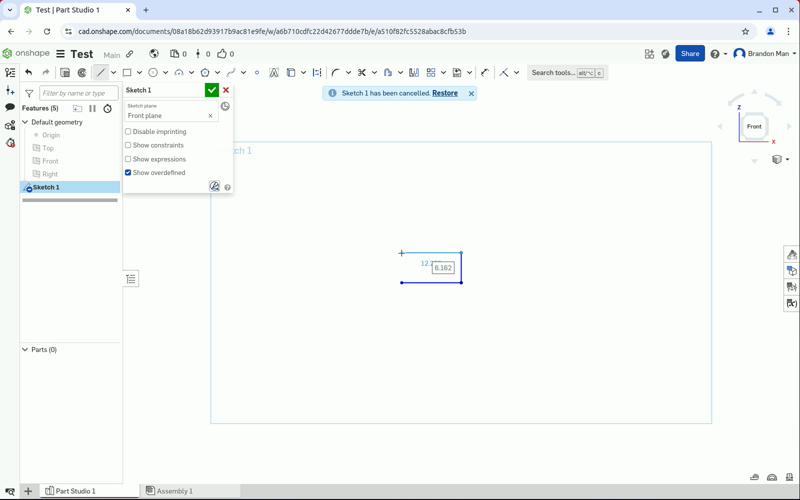
mouse_move(431, 252)
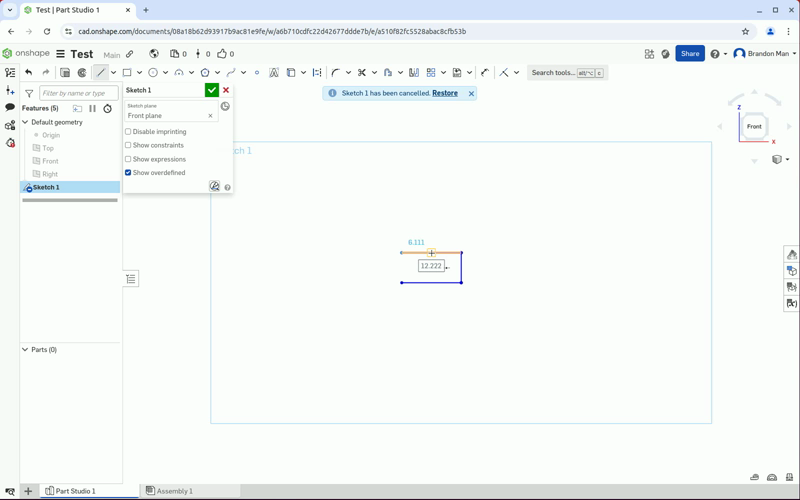
key_down(shift)
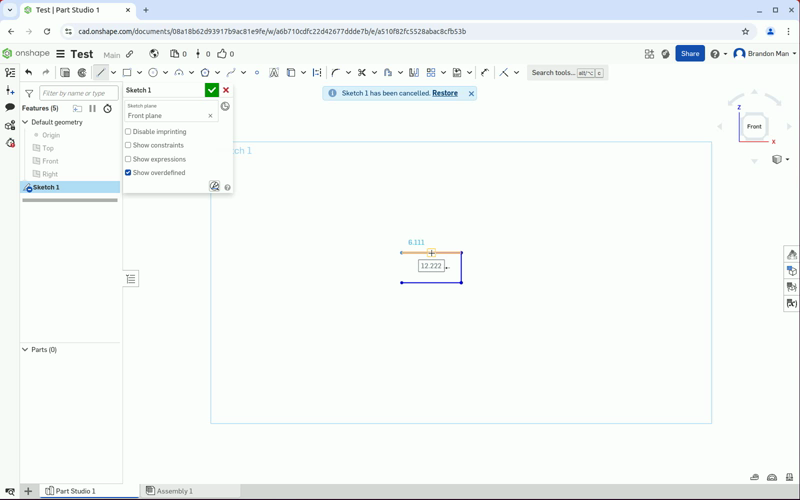
mouse_move(401, 282)
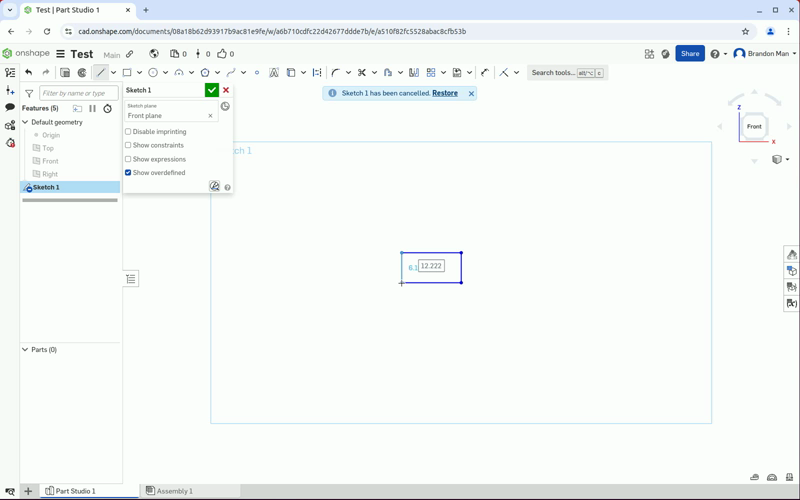
key_up(shift)
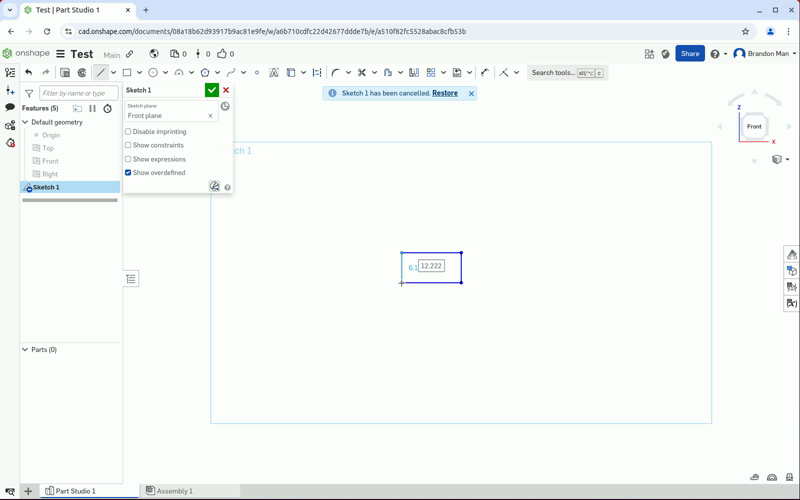
click(401, 282)
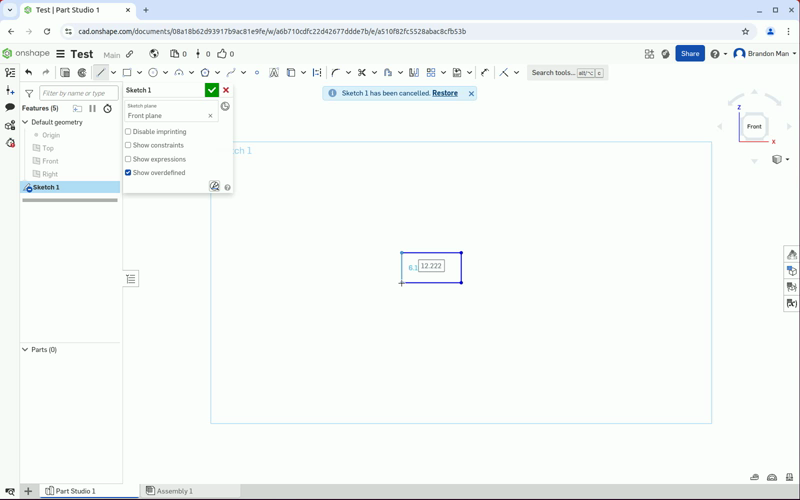
key(esc)
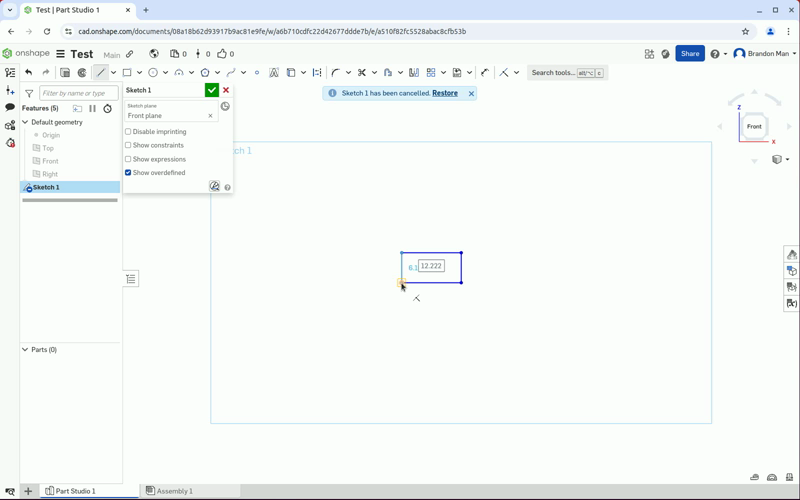
mouse_move(428, 279)
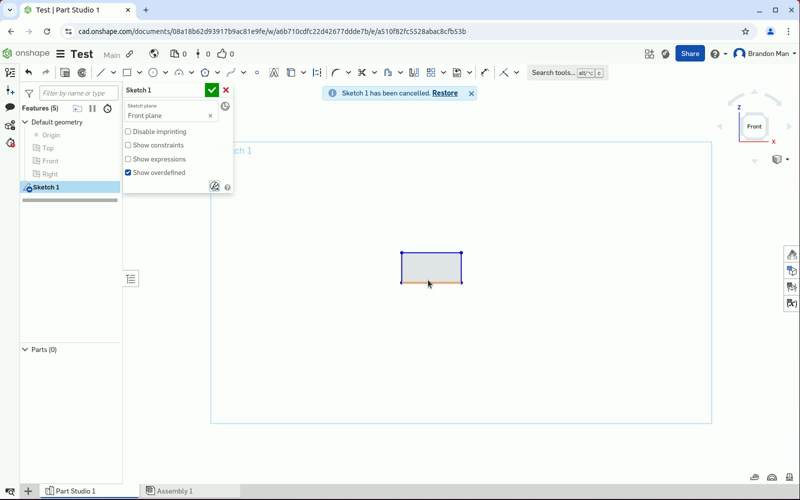
scroll(6)
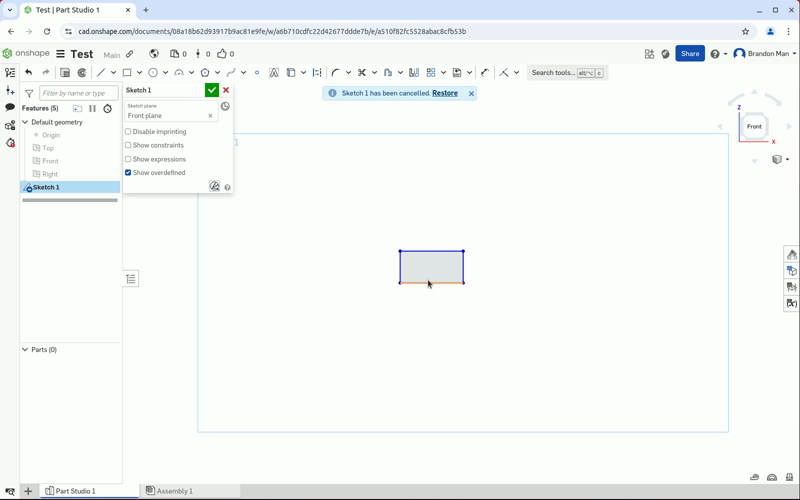
scroll(6)
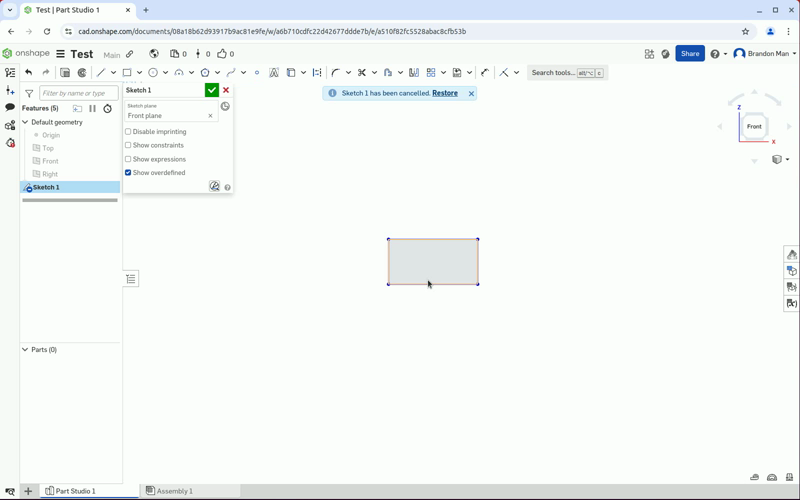
scroll(6)
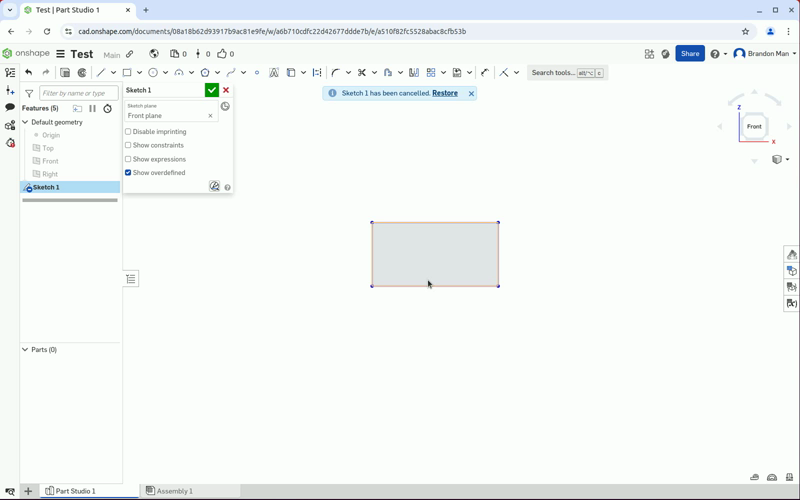
scroll(6)
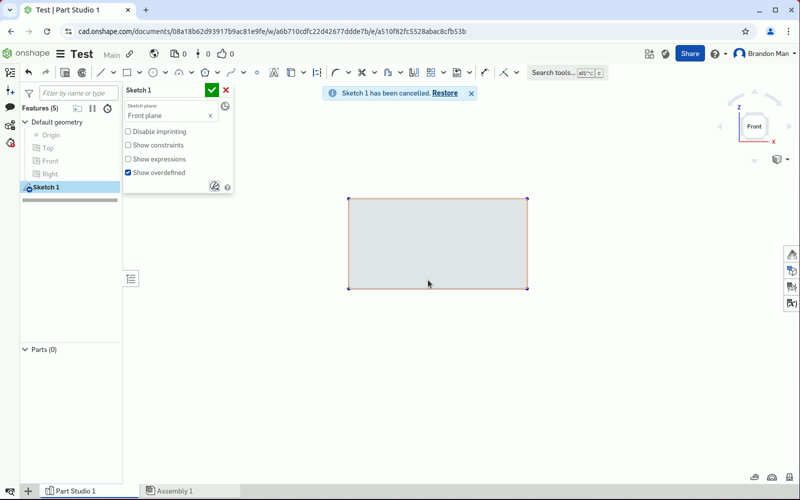
scroll(6)
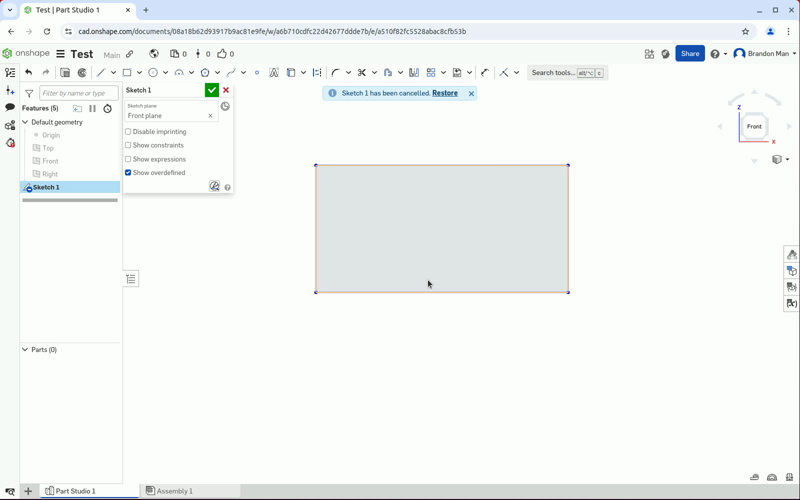
scroll(6)
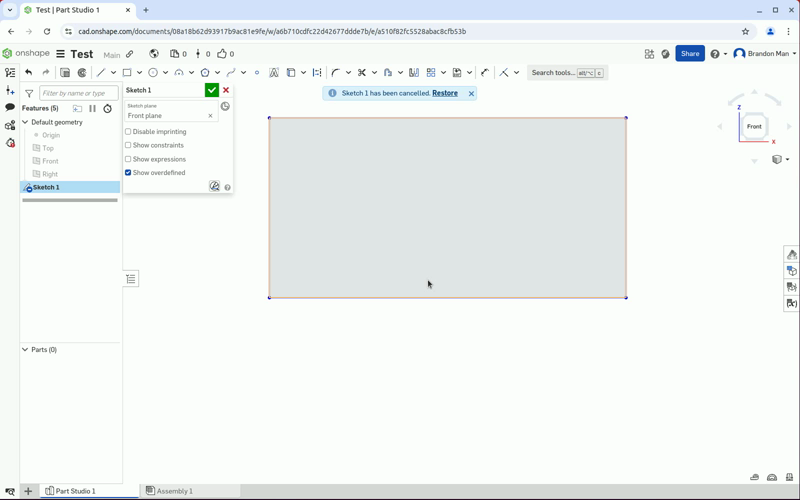
scroll(6)
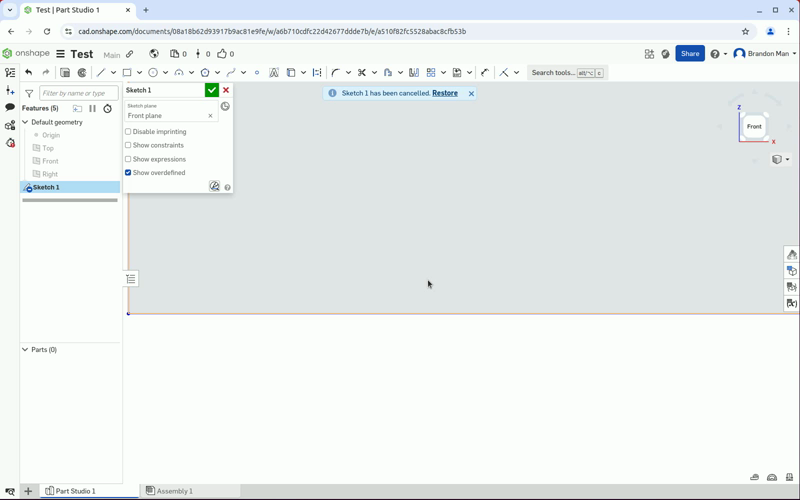
click(428, 279)
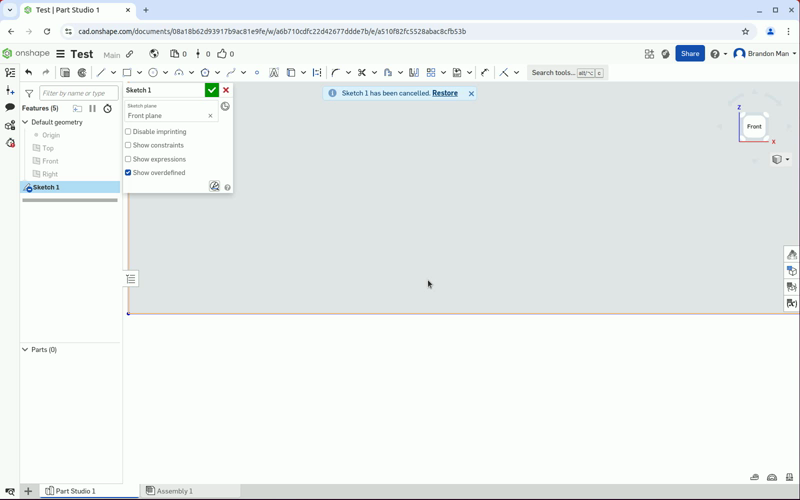
scroll(-6)
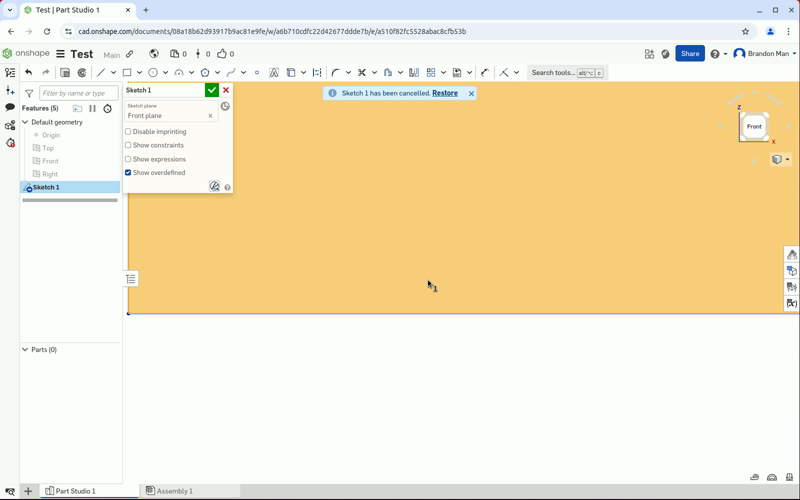
scroll(-6)
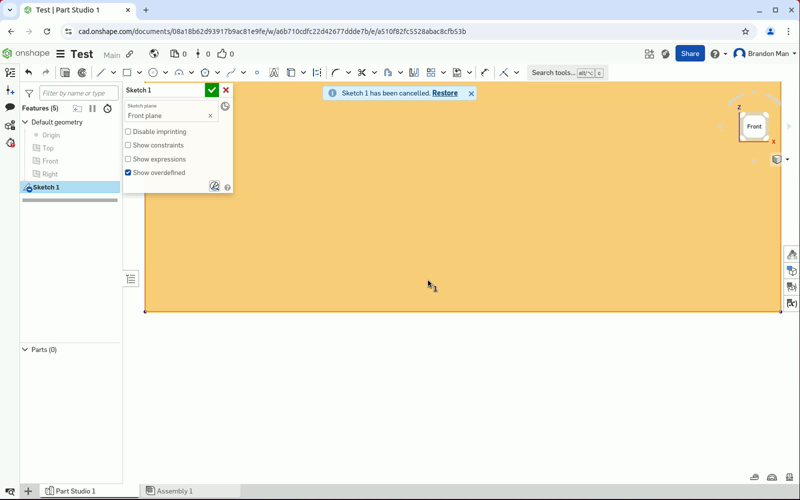
scroll(-6)
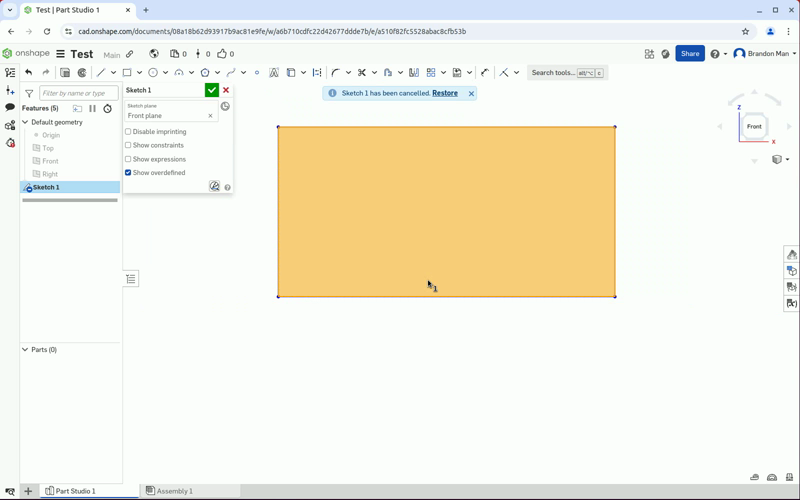
scroll(-6)
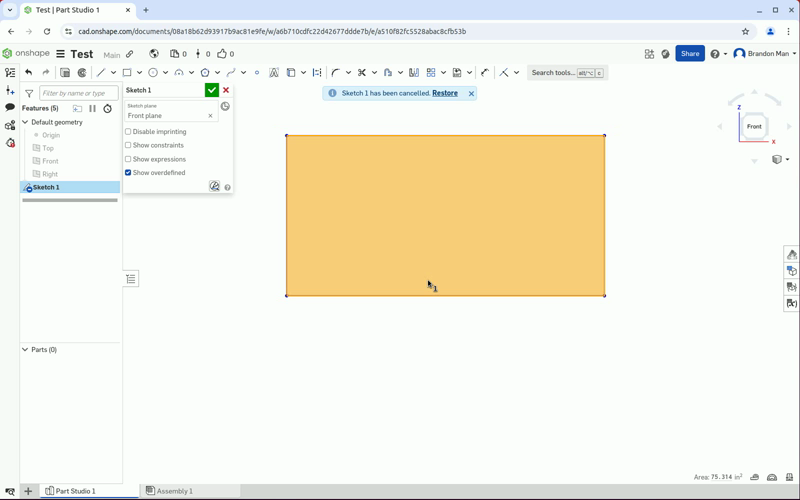
scroll(-6)
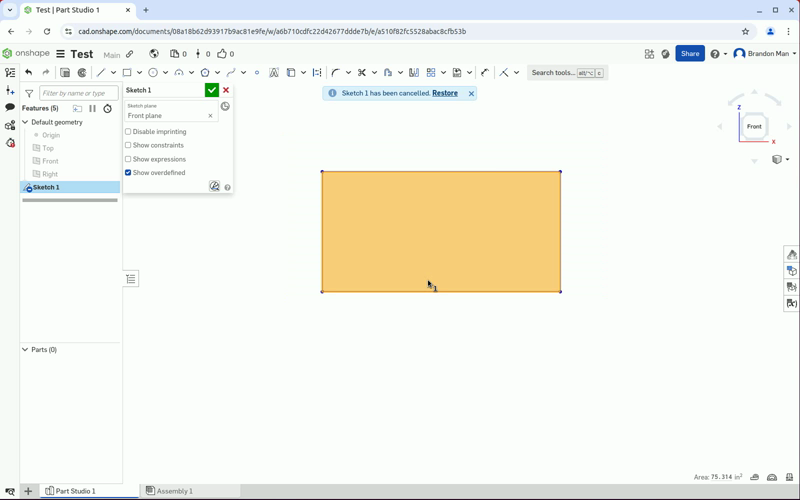
scroll(-6)
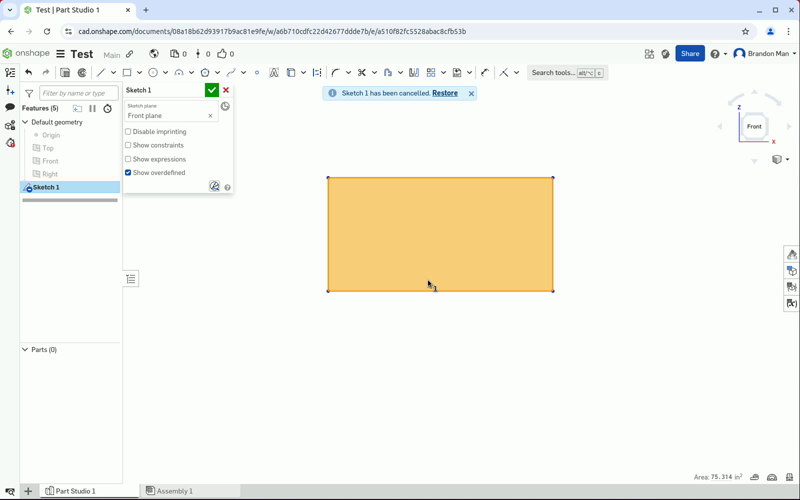
scroll(-6)
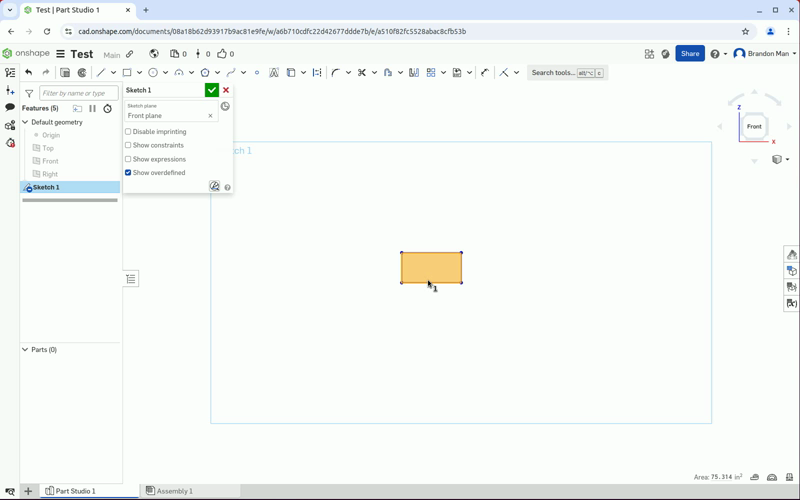
mouse_move(73, 352)
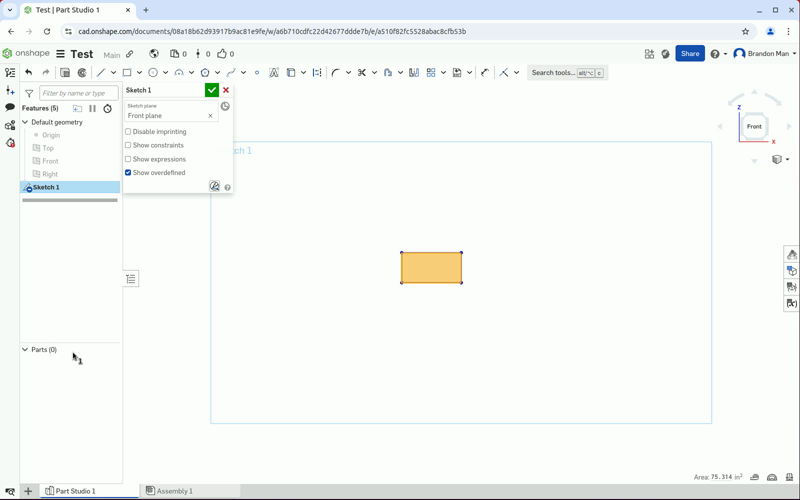
key(shift+y)
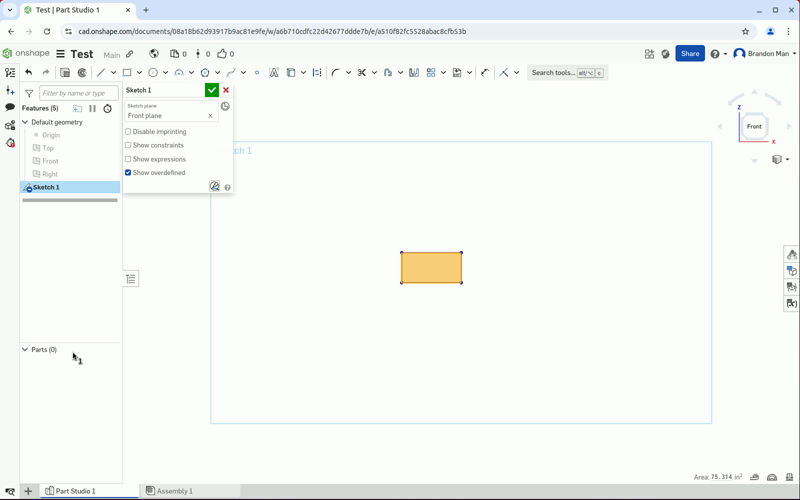
key(shift+e)
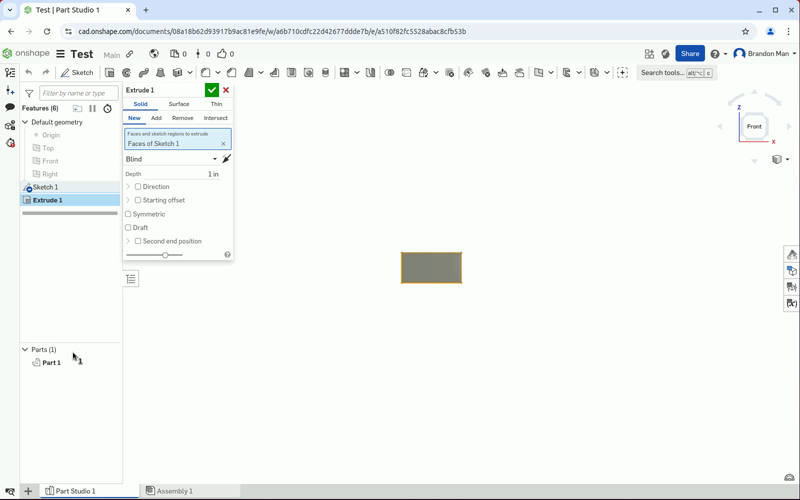
mouse_move(143, 106)
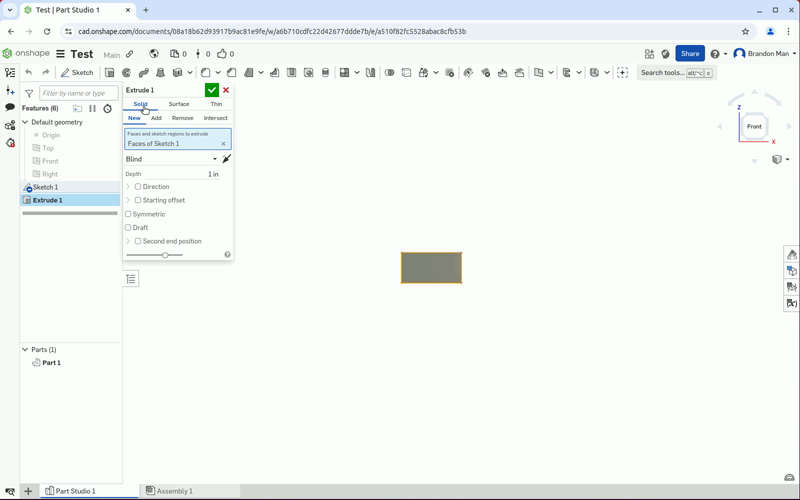
click(143, 106)
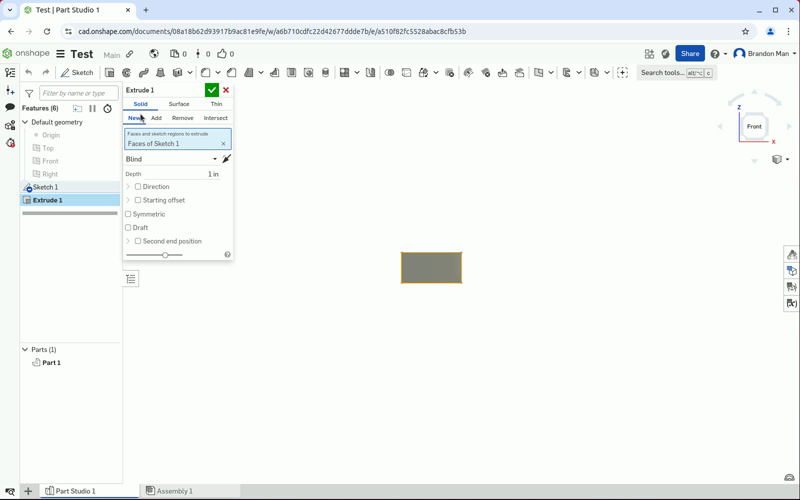
mouse_move(137, 120)
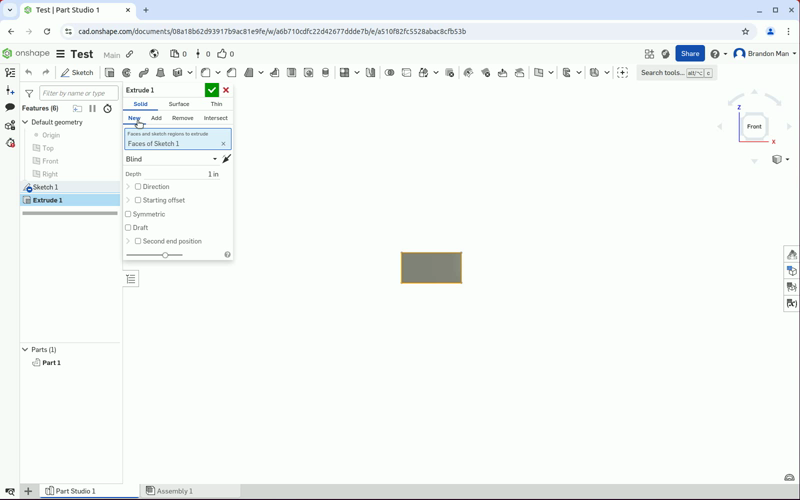
click(137, 120)
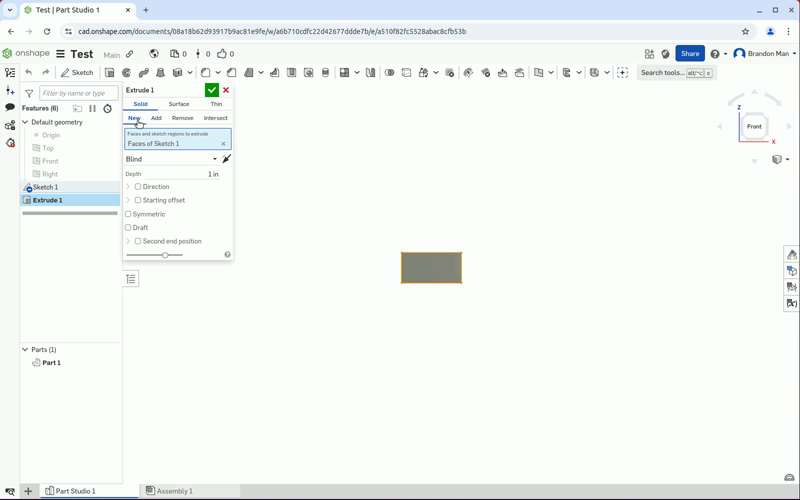
key(tab, 4)
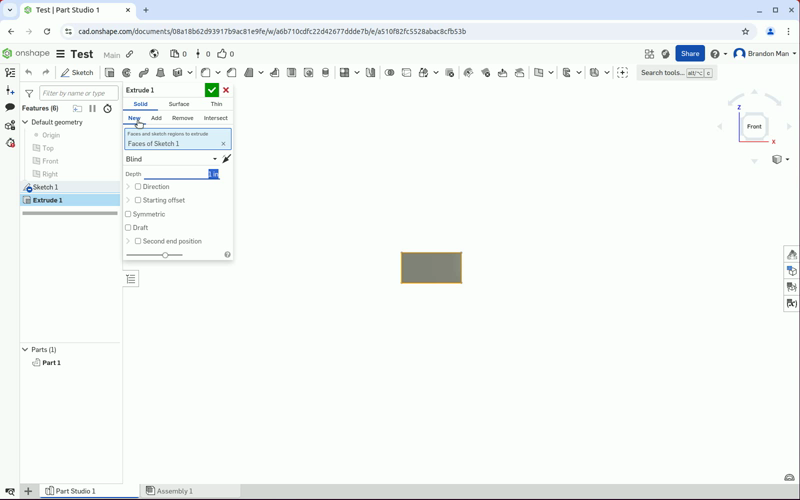
text(24.071)
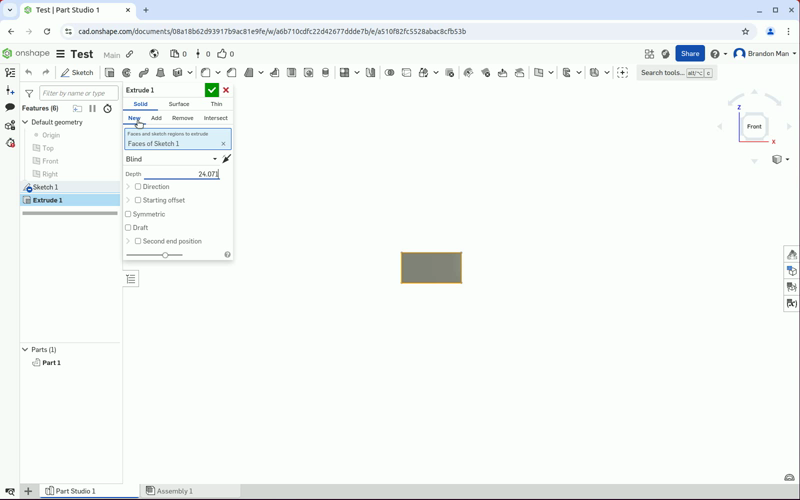
key(enter)
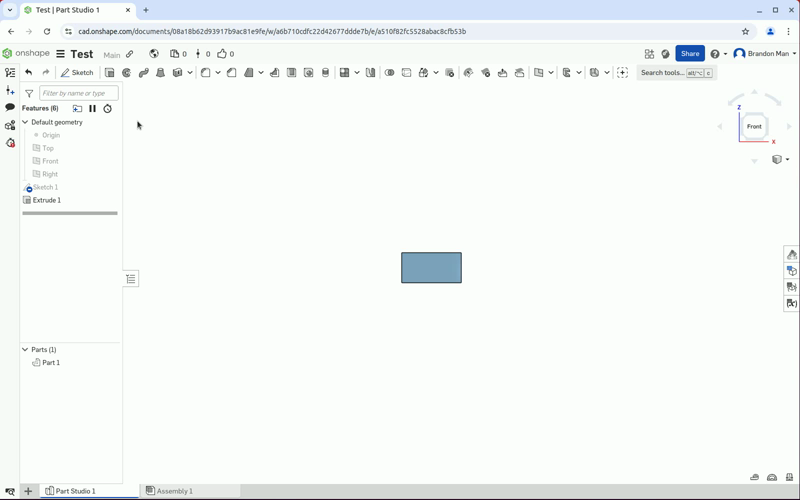
key(shift+h)
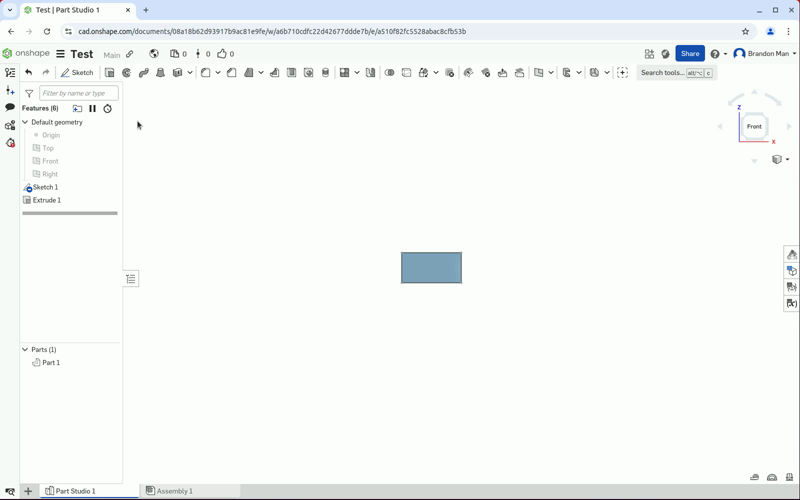
key(shift+h)
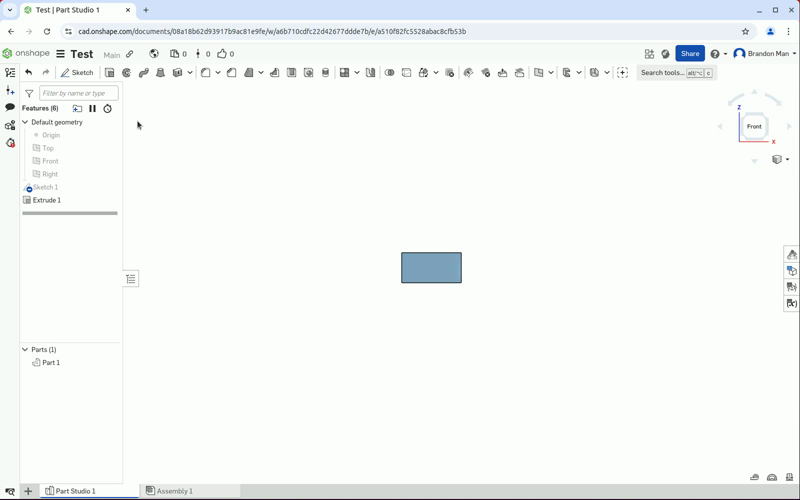
mouse_move(73, 189)
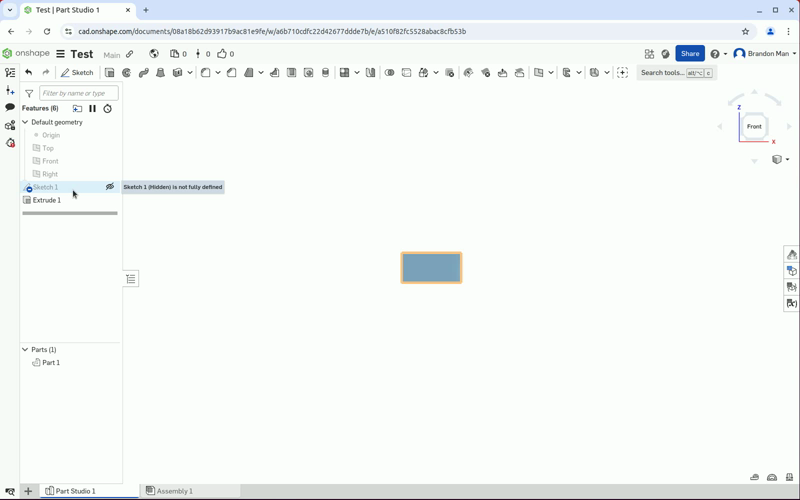
click(73, 189)
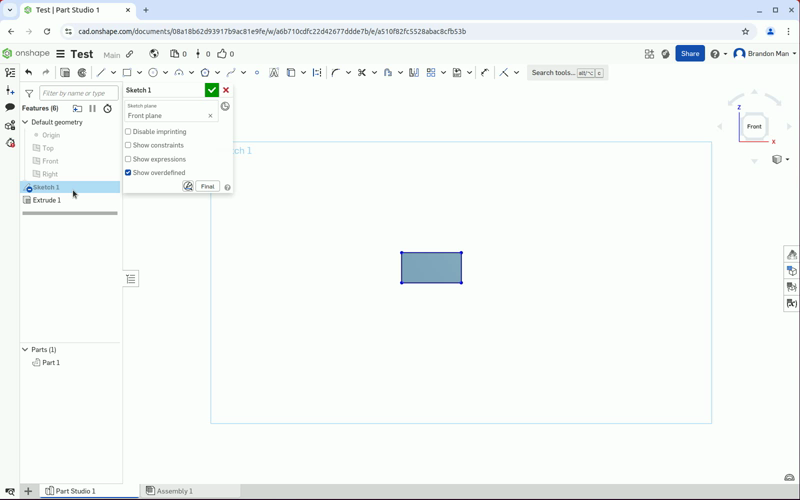
mouse_move(229, 92)
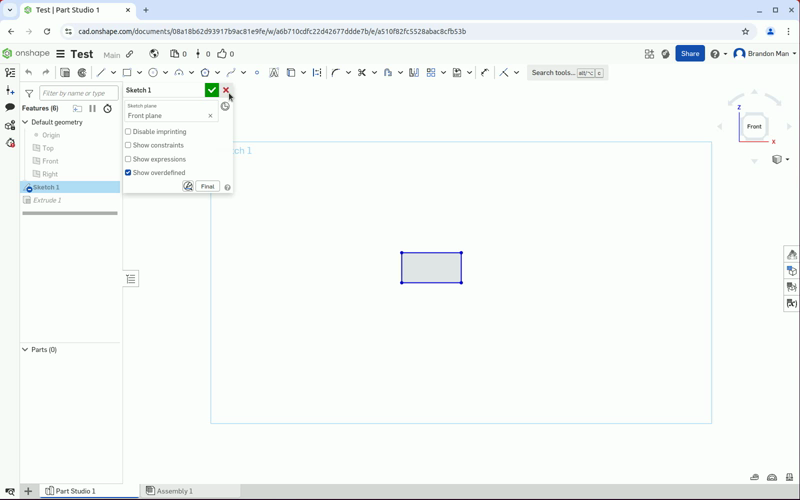
click(229, 92)
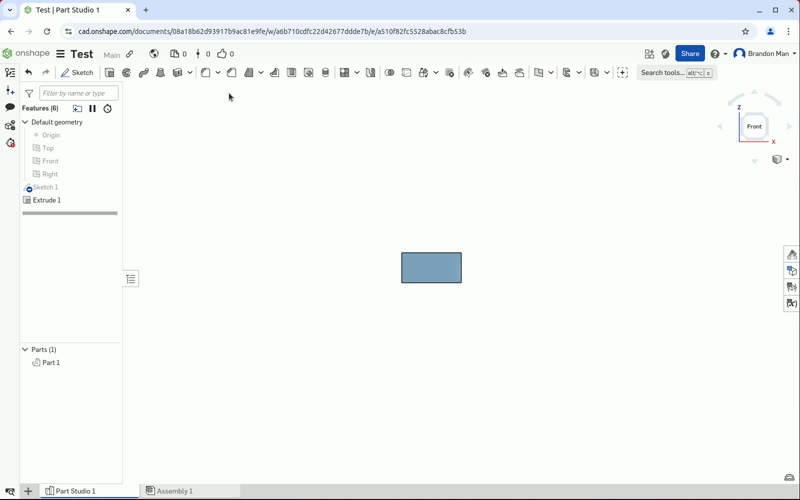
mouse_move(73, 352)
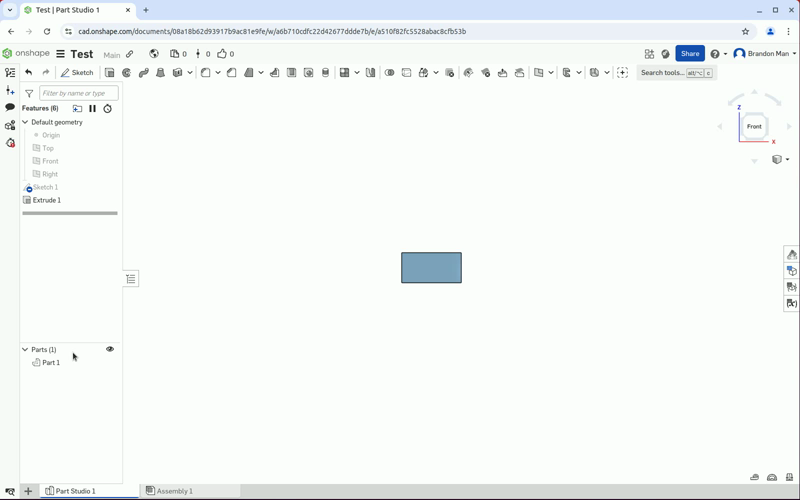
key(y)
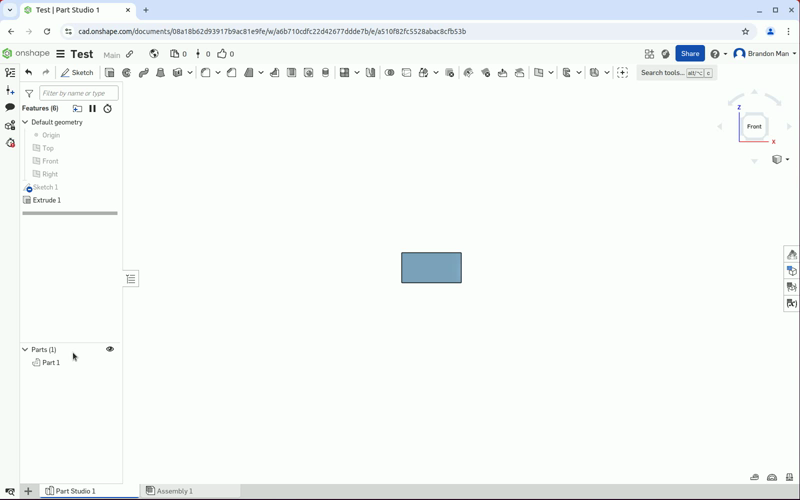
key(shift+p)
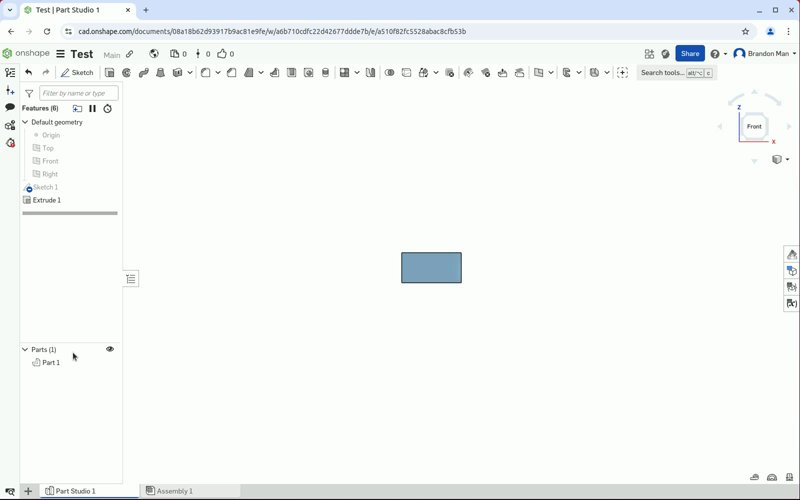
key(space)
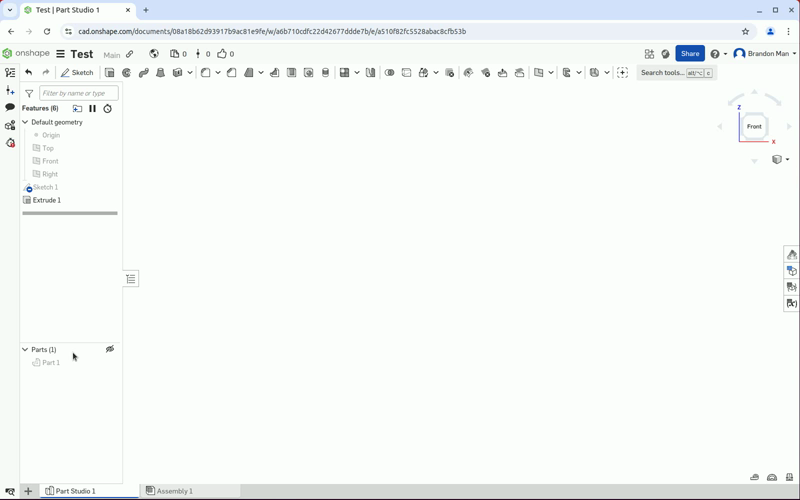
key_down(shift)
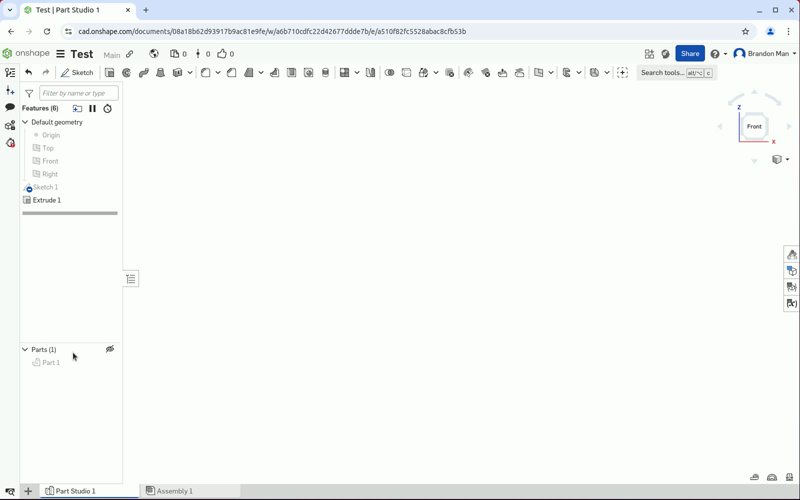
key(left)
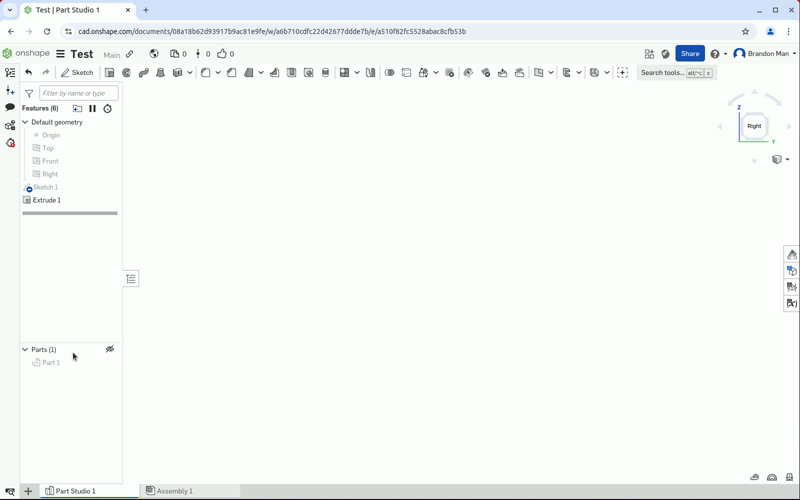
key_up(shift)
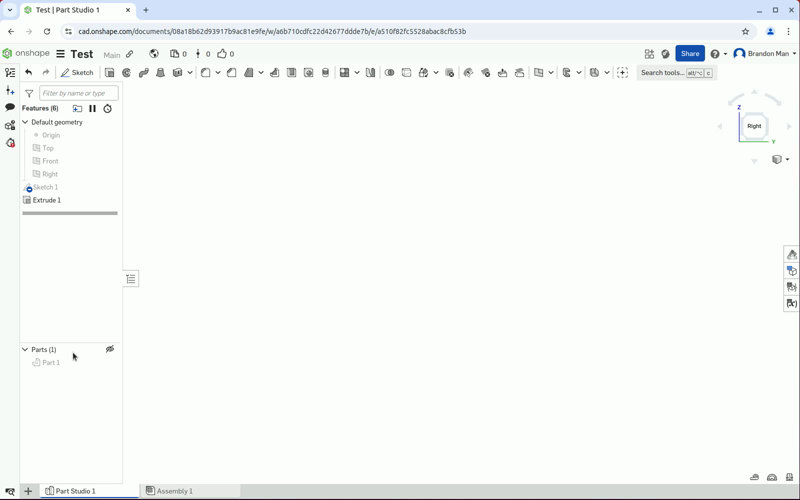
mouse_move(73, 352)
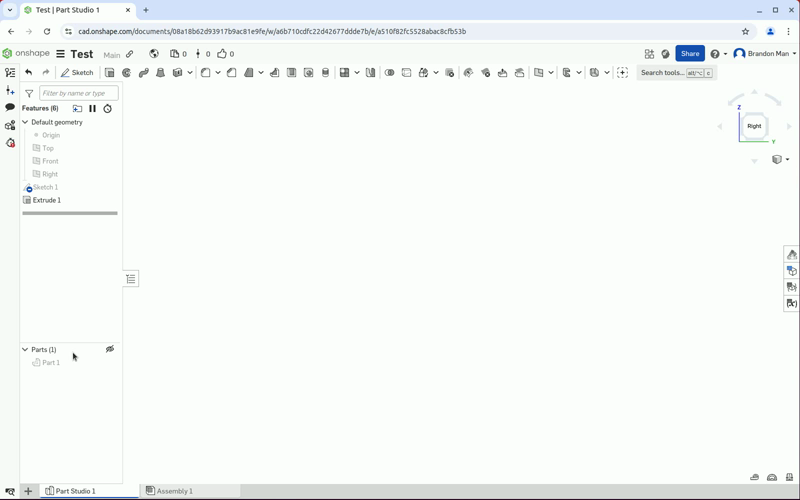
key(shift+y)
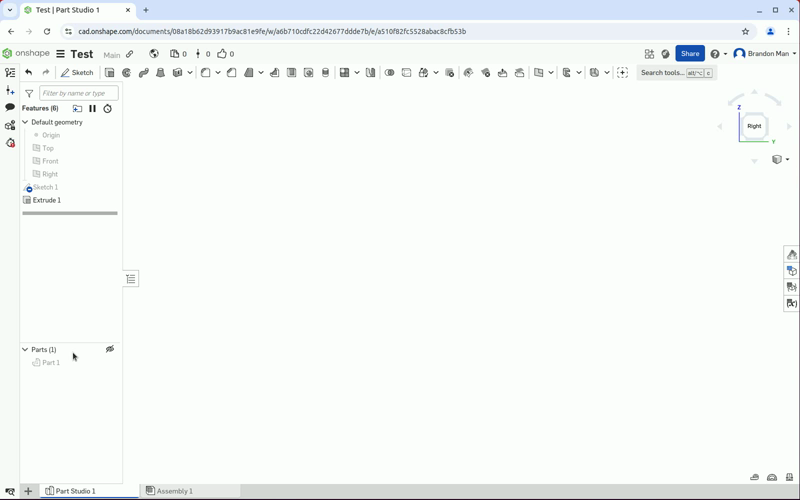
key(shift+s)
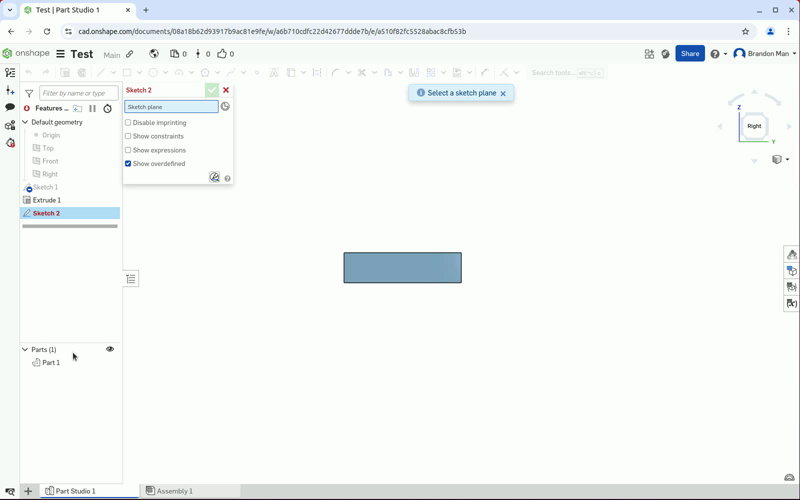
mouse_move(73, 176)
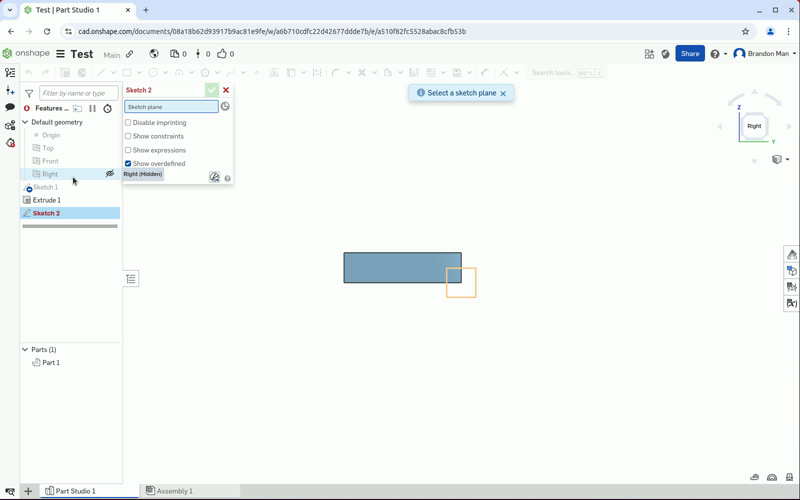
click(73, 176)
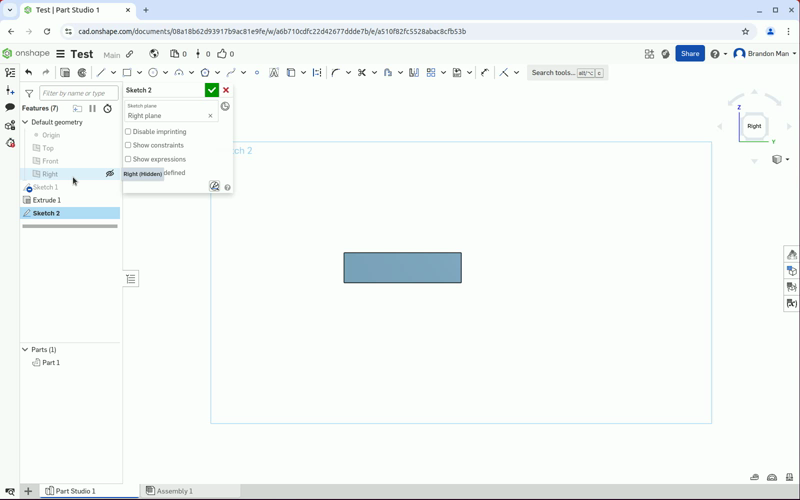
mouse_move(73, 352)
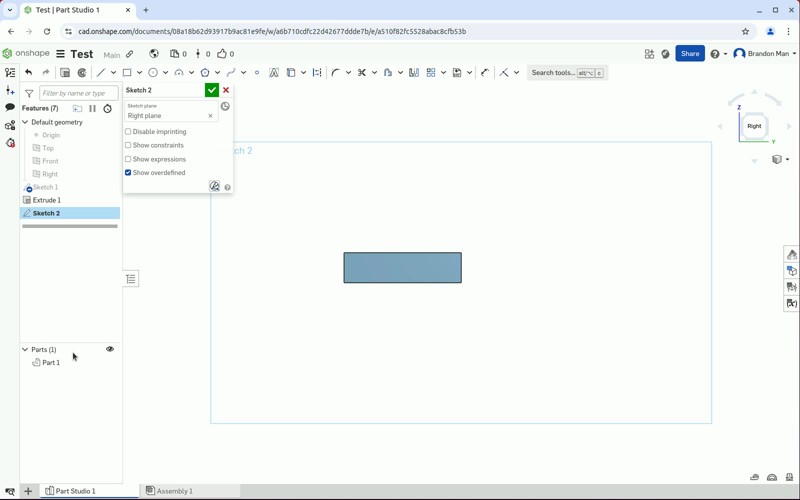
key(y)
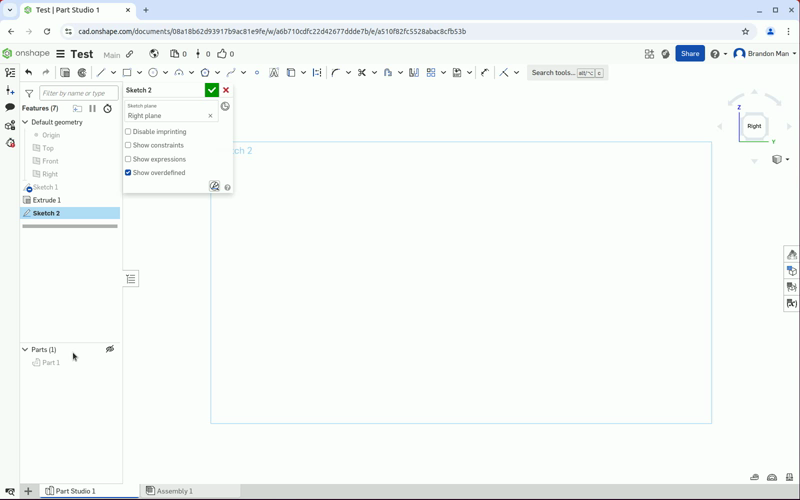
key(l)
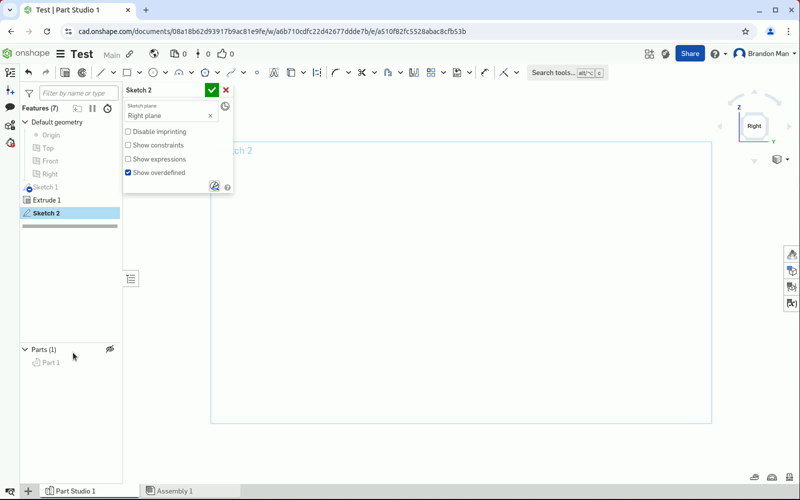
key_down(shift)
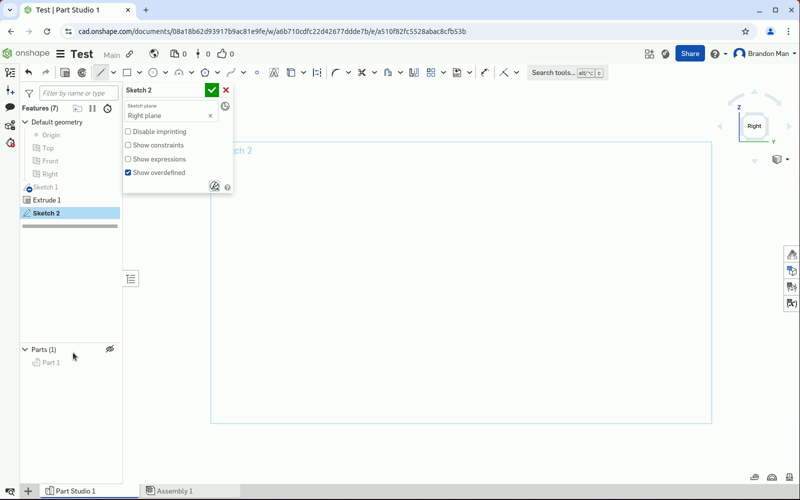
mouse_move(343, 282)
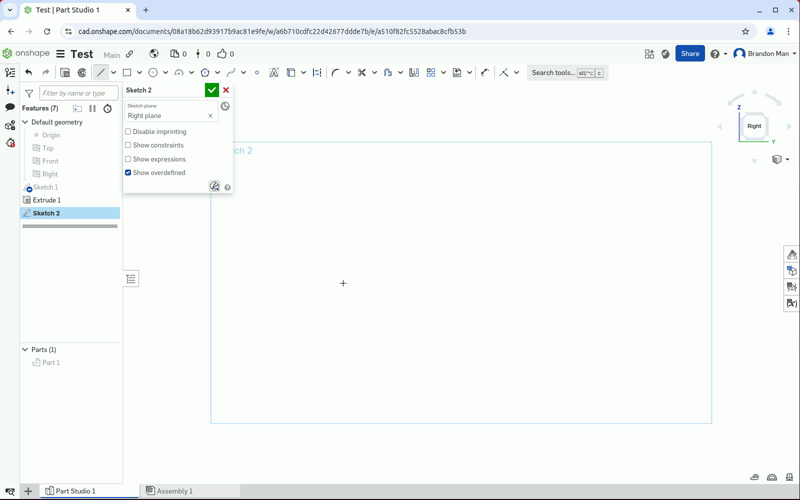
click(343, 282)
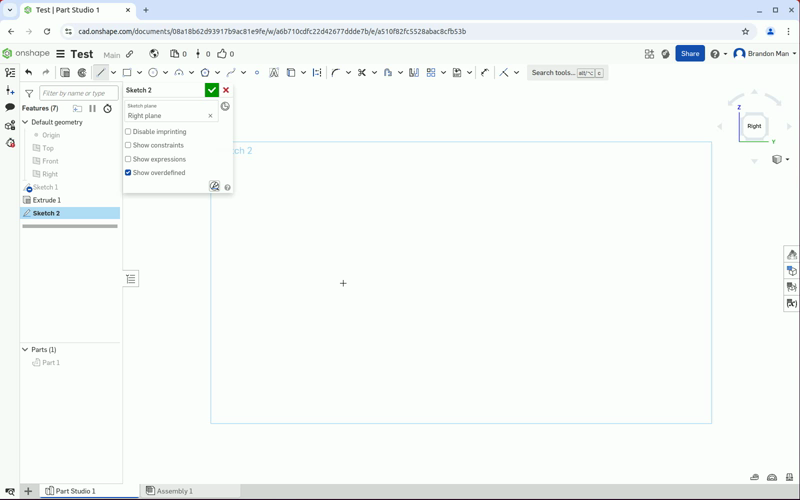
key_up(shift)
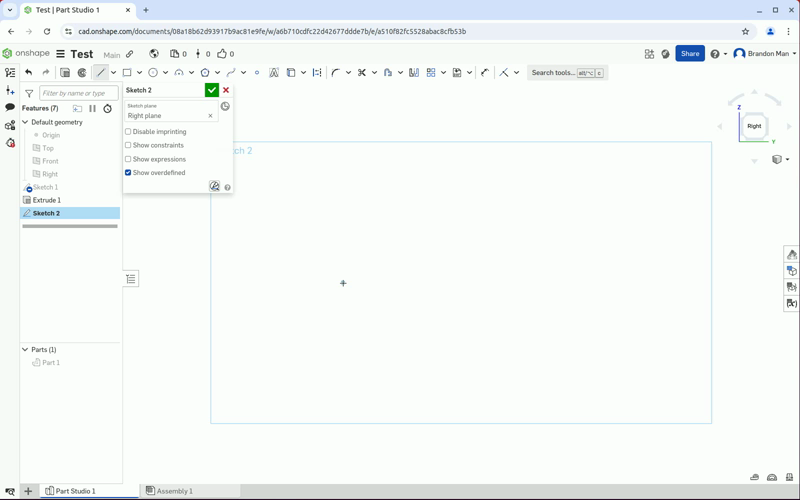
key_down(shift)
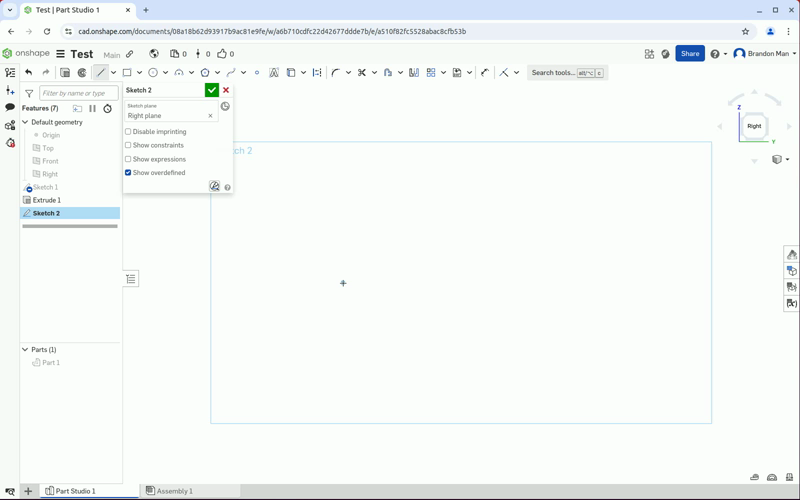
mouse_move(460, 282)
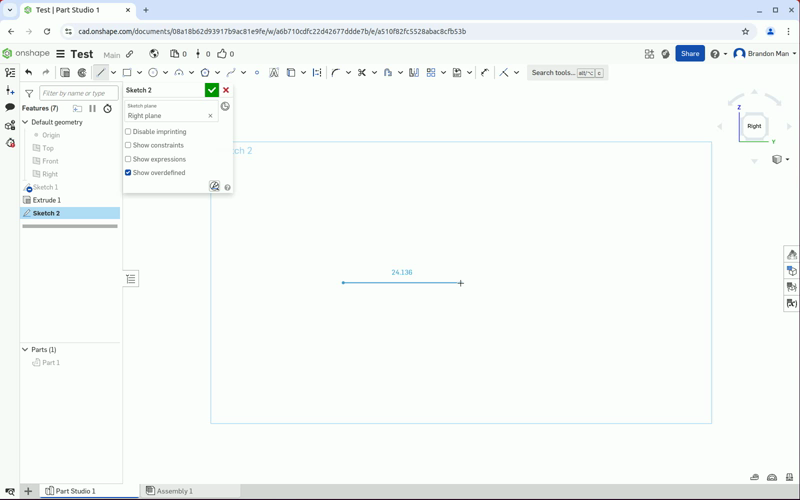
click(460, 282)
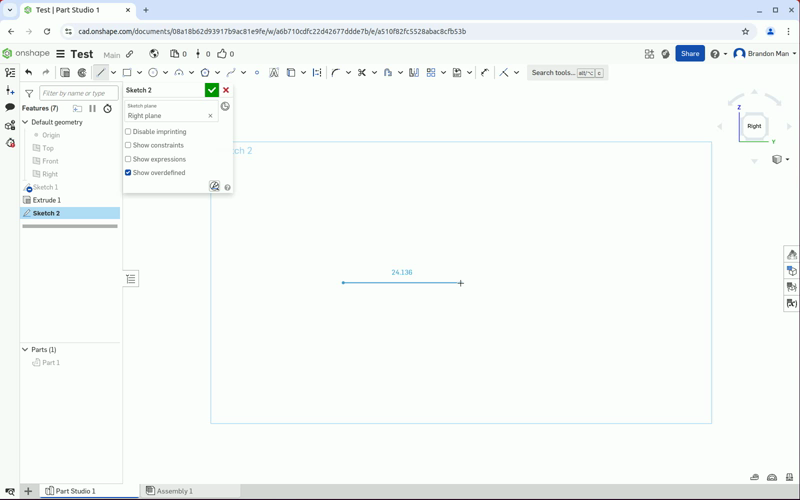
key_up(shift)
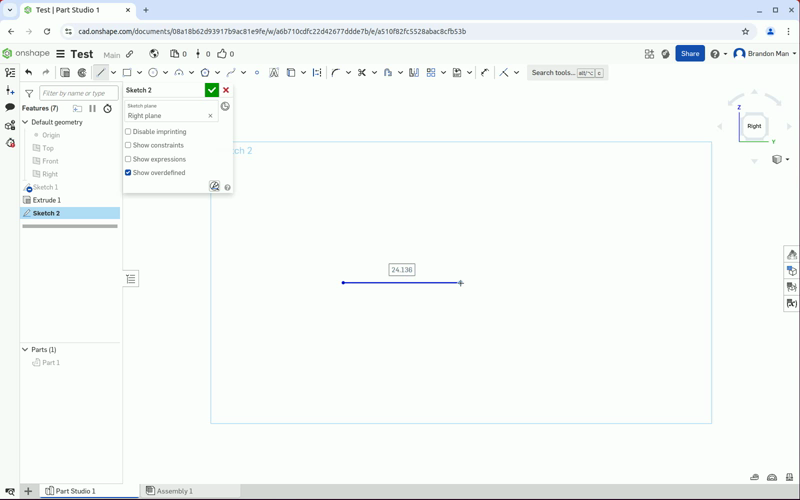
key_down(shift)
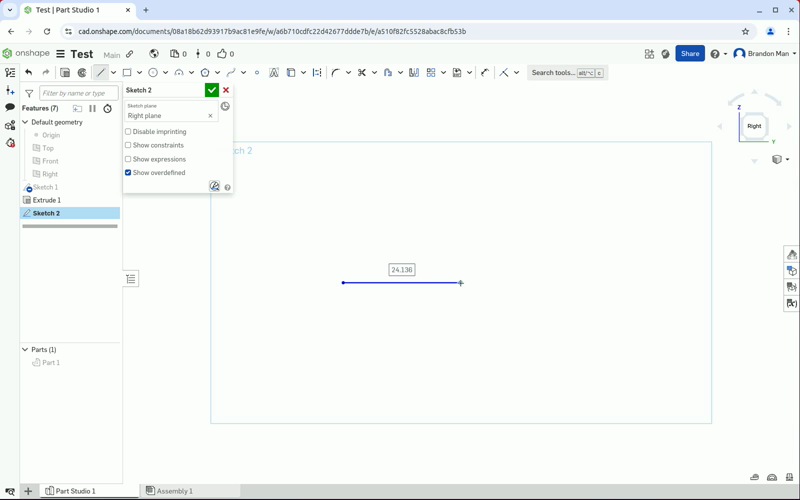
mouse_move(343, 253)
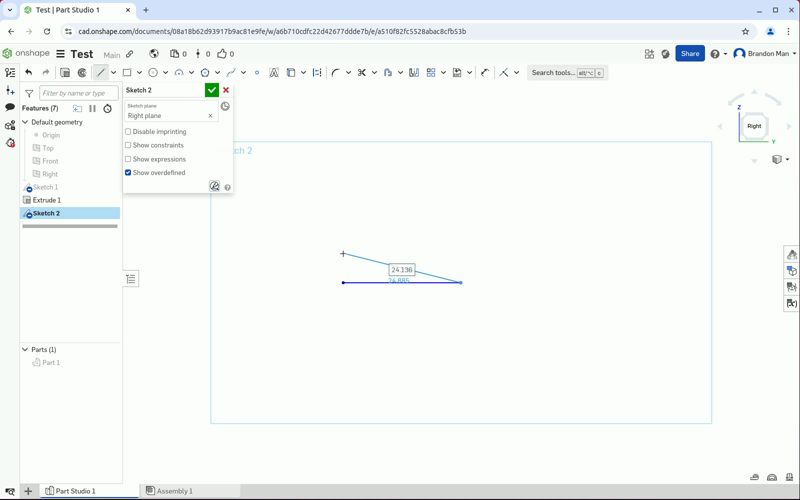
click(343, 253)
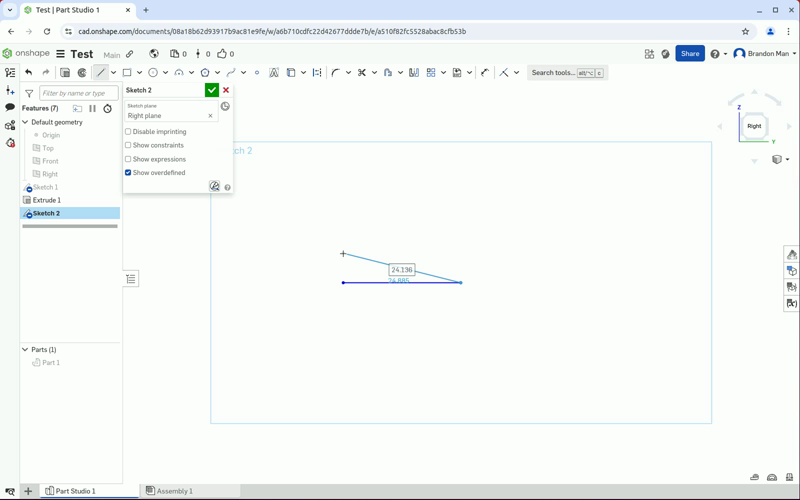
key_up(shift)
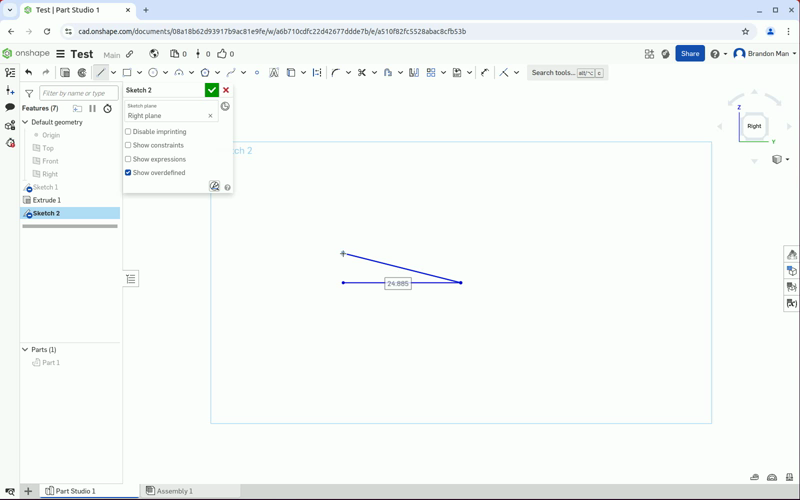
mouse_move(373, 253)
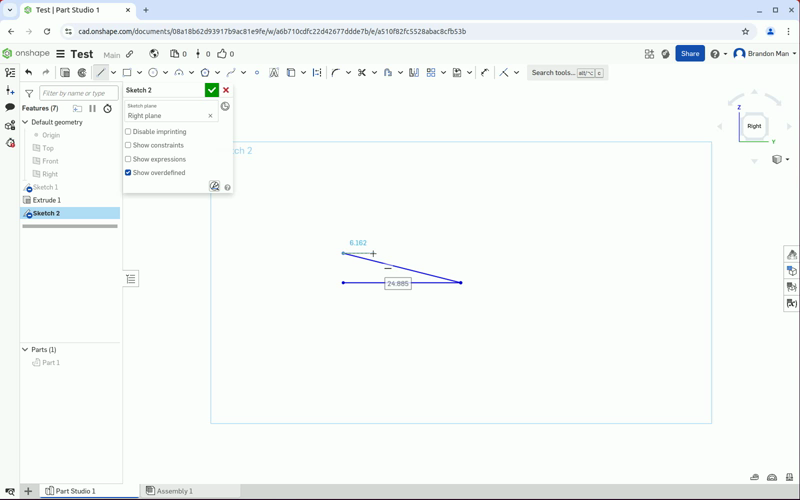
key_down(shift)
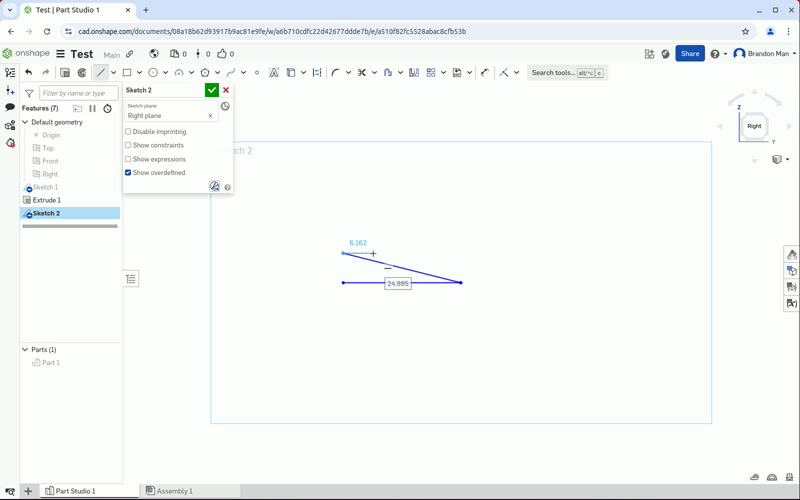
mouse_move(343, 282)
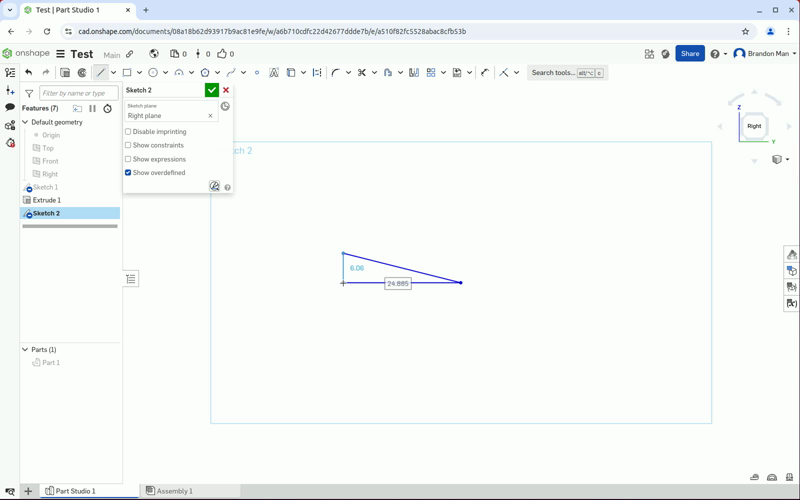
key_up(shift)
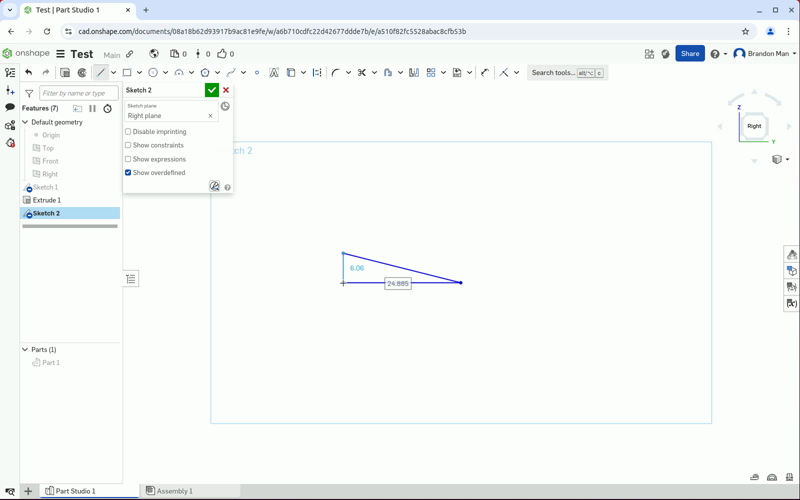
click(343, 282)
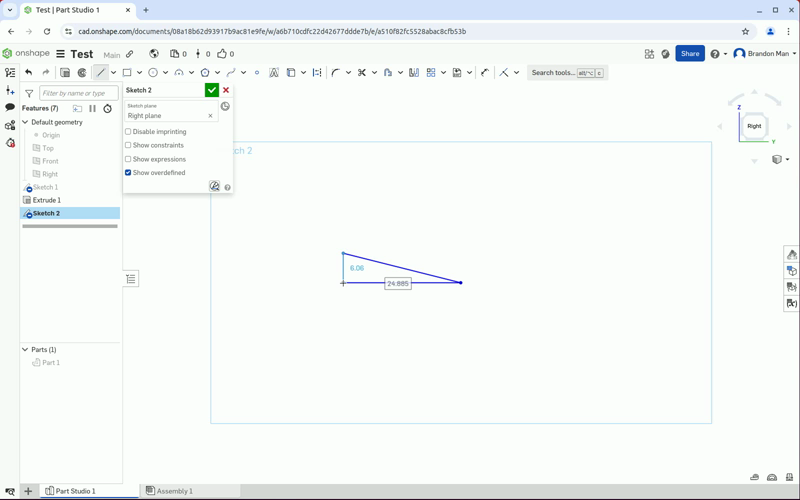
key(esc)
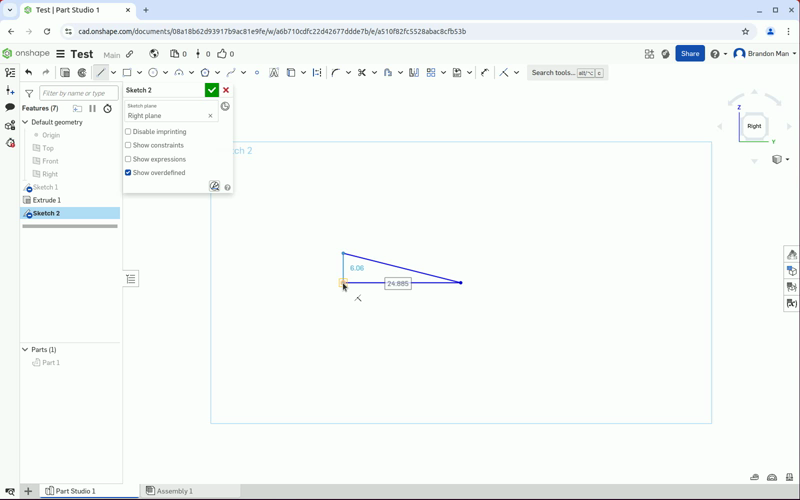
mouse_move(390, 269)
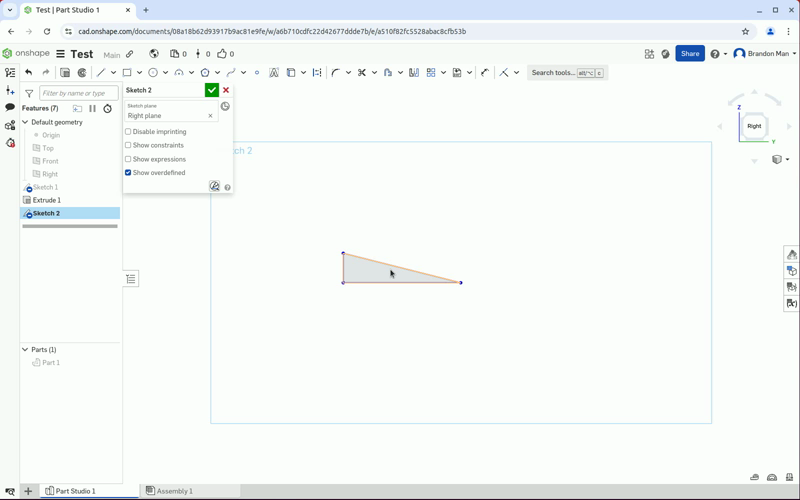
scroll(6)
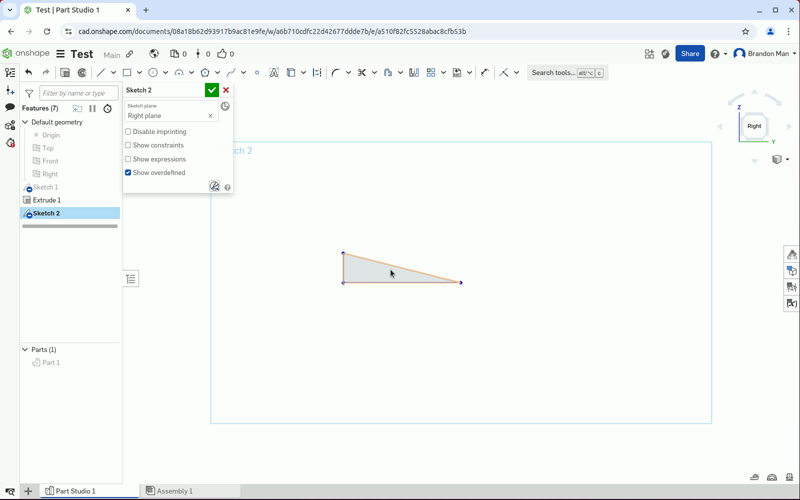
scroll(6)
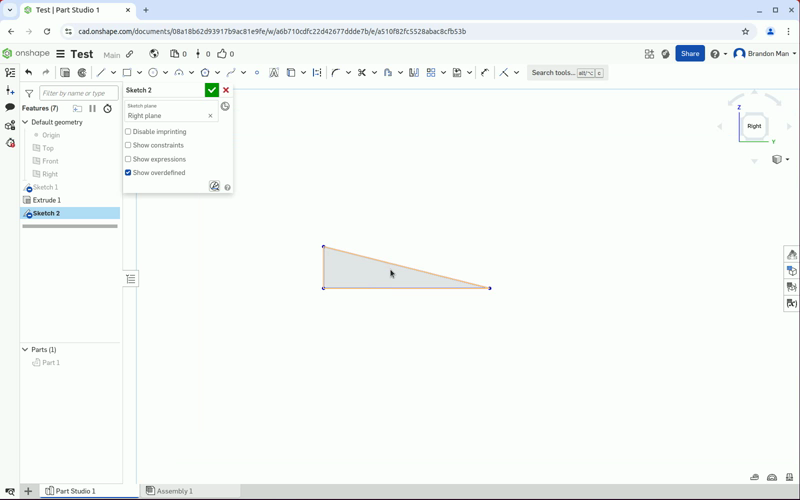
scroll(6)
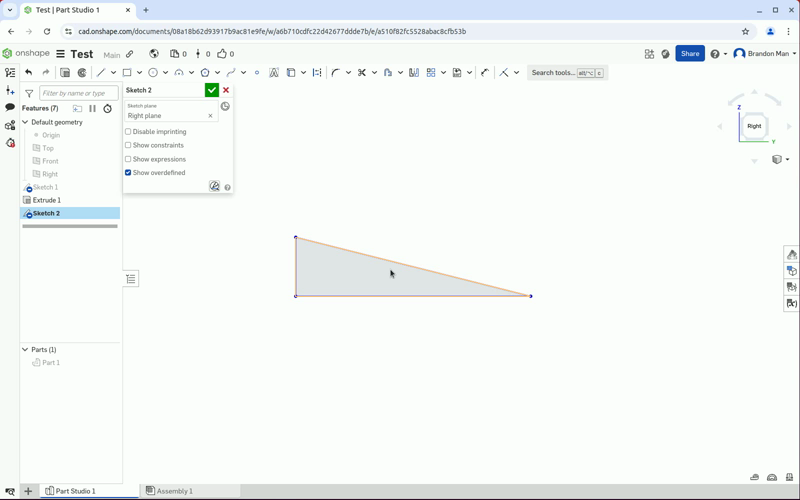
scroll(6)
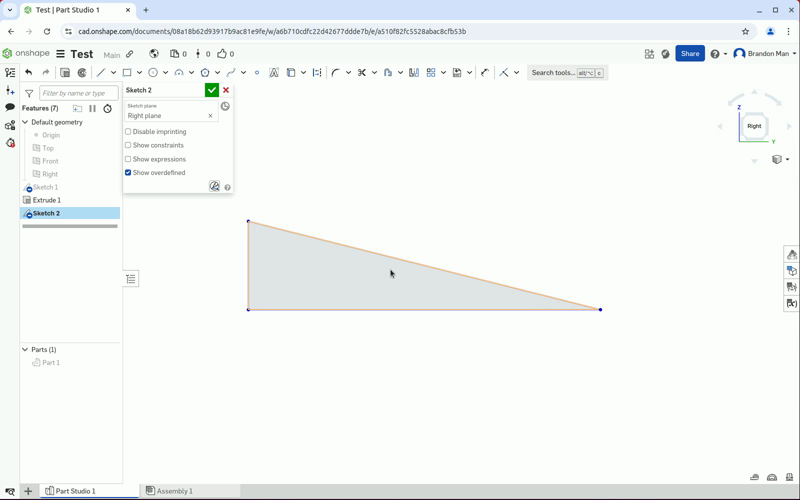
scroll(6)
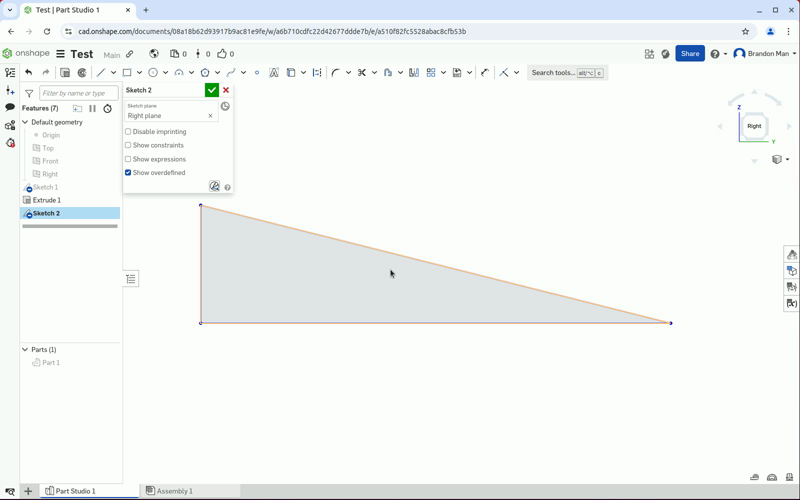
scroll(6)
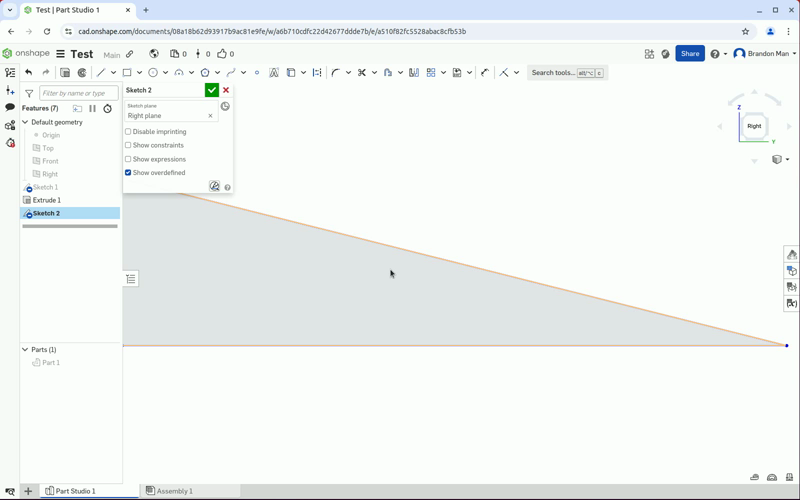
scroll(6)
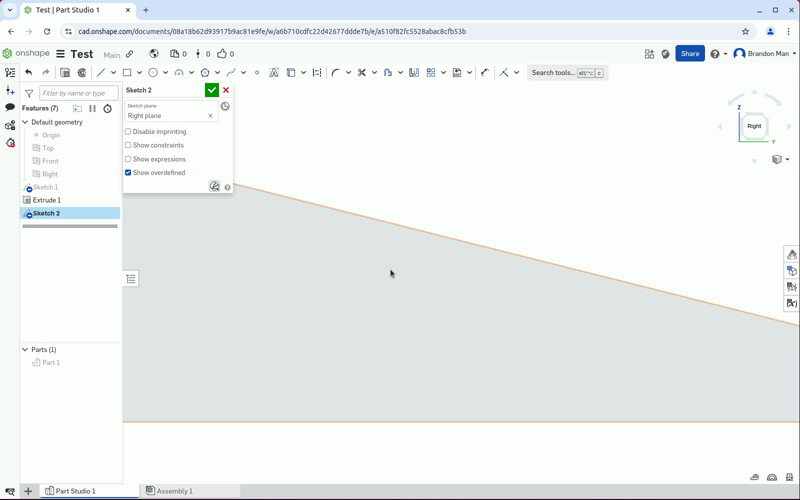
click(390, 269)
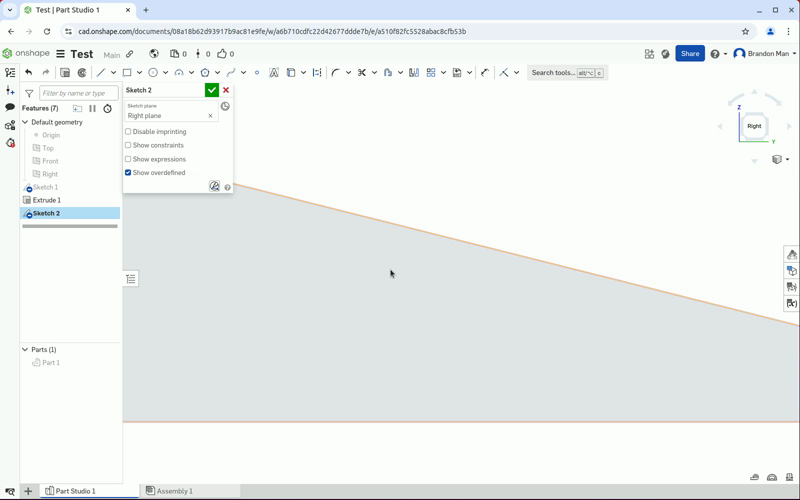
scroll(-6)
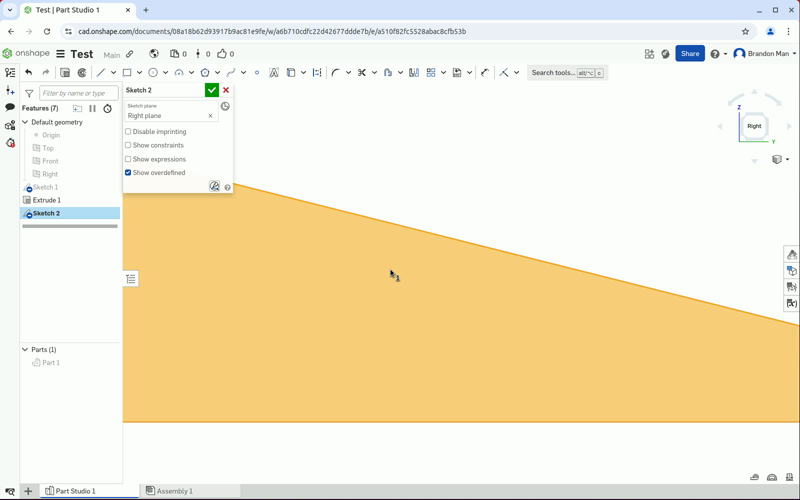
scroll(-6)
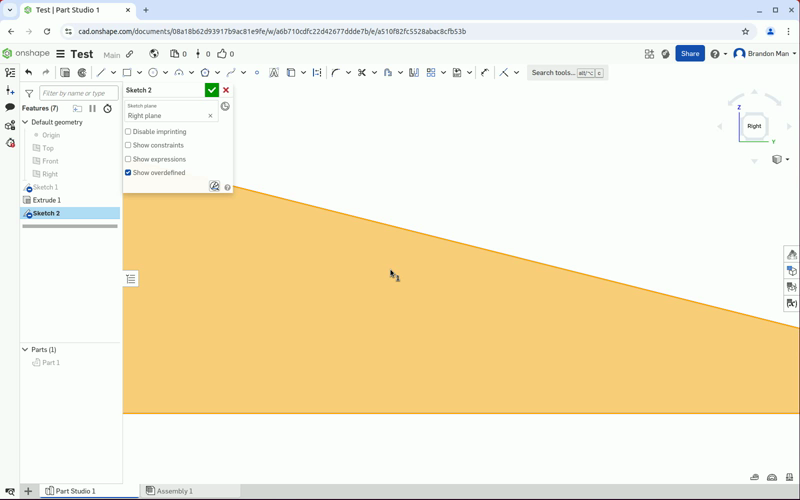
scroll(-6)
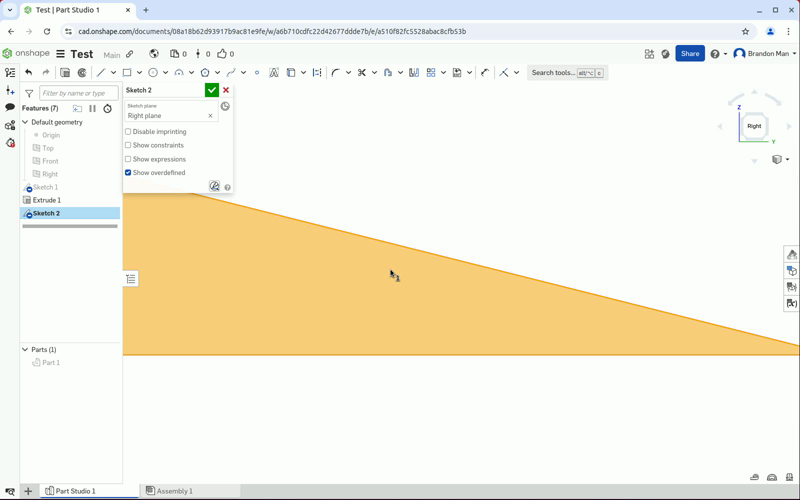
scroll(-6)
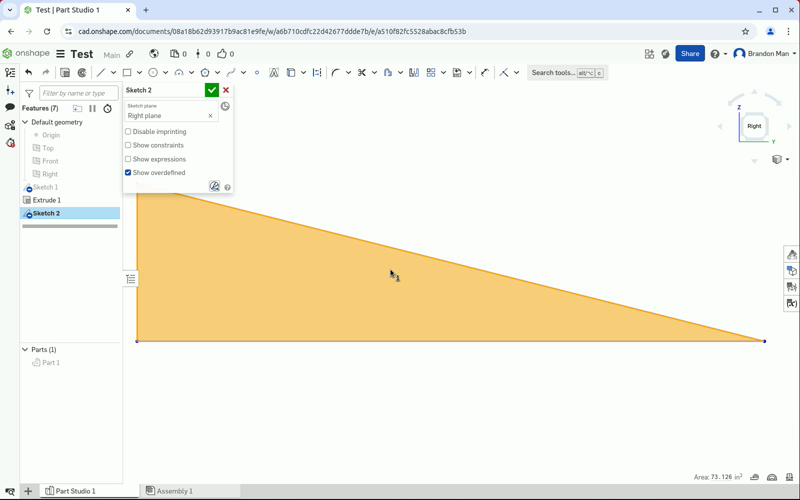
scroll(-6)
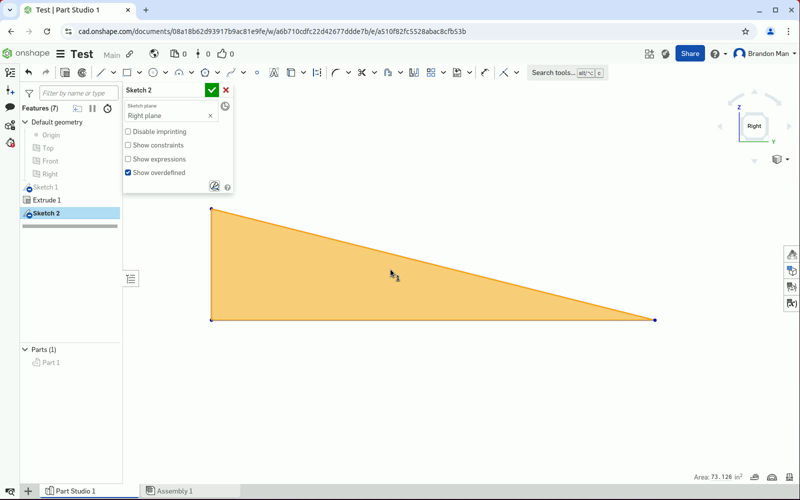
scroll(-6)
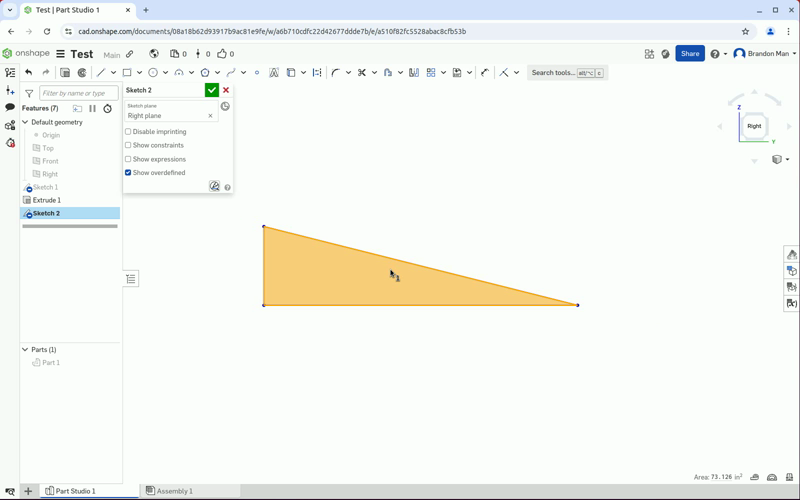
scroll(-6)
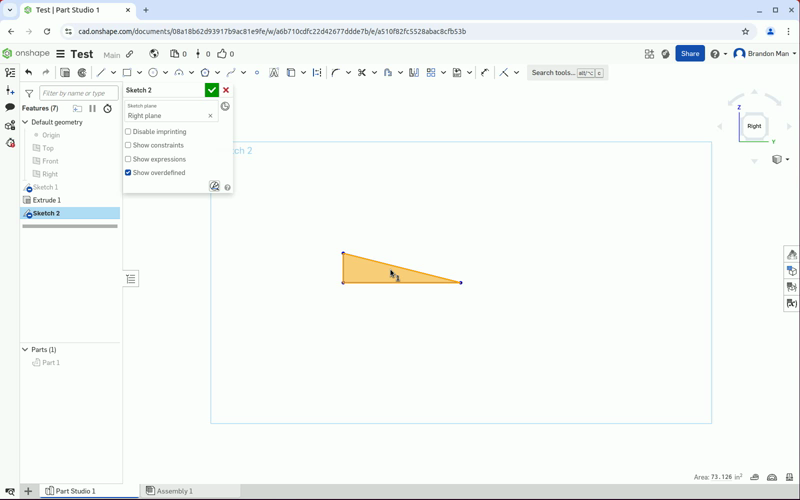
mouse_move(73, 352)
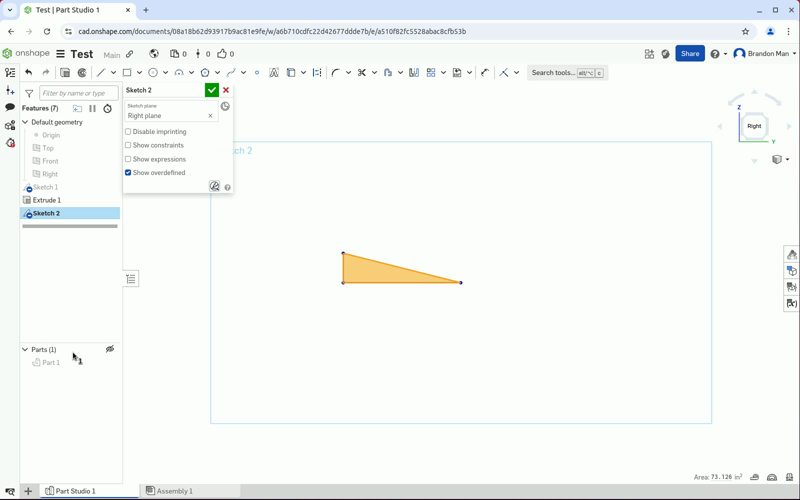
key(shift+y)
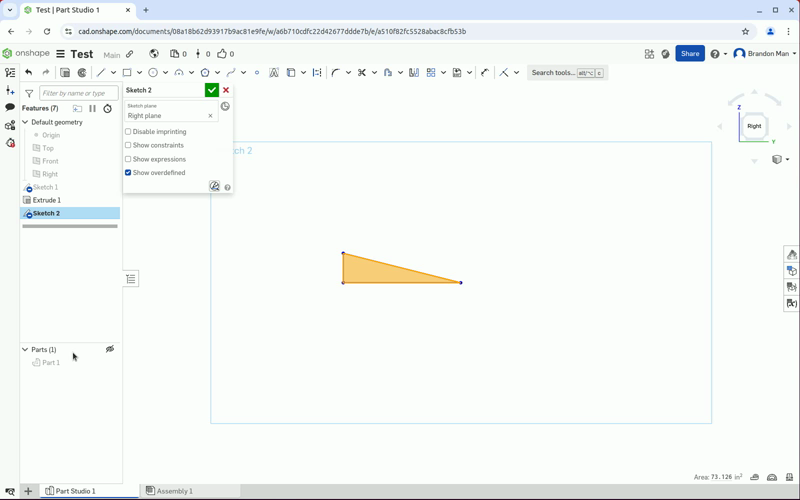
key(shift+e)
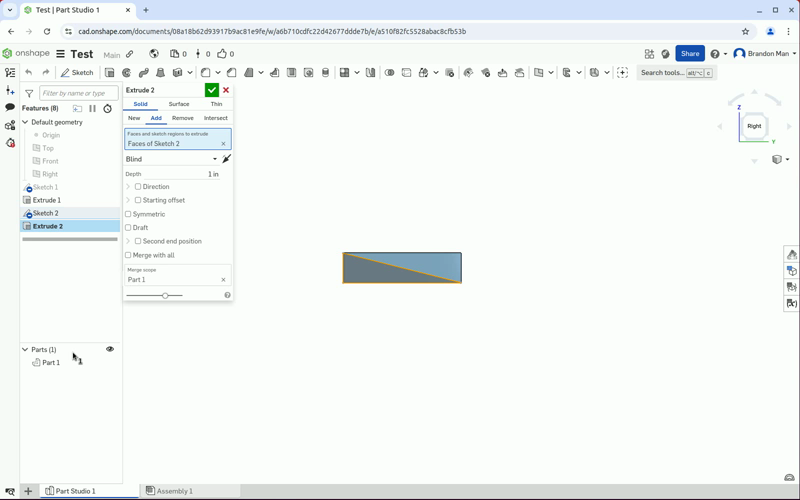
mouse_move(143, 106)
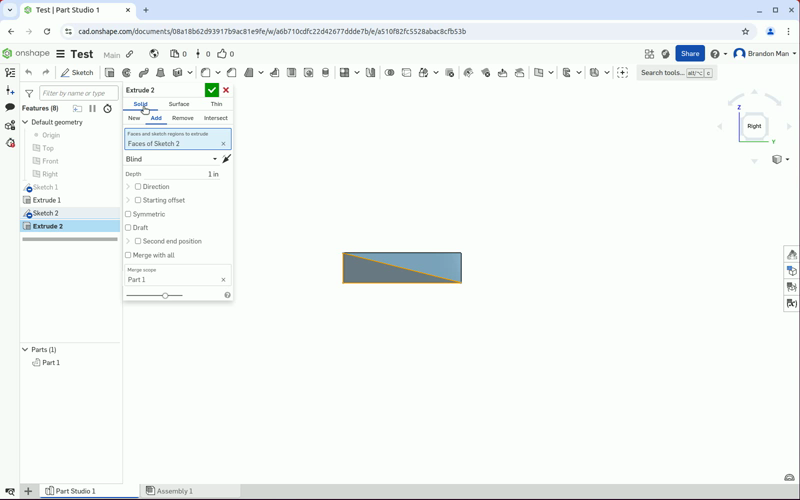
click(143, 106)
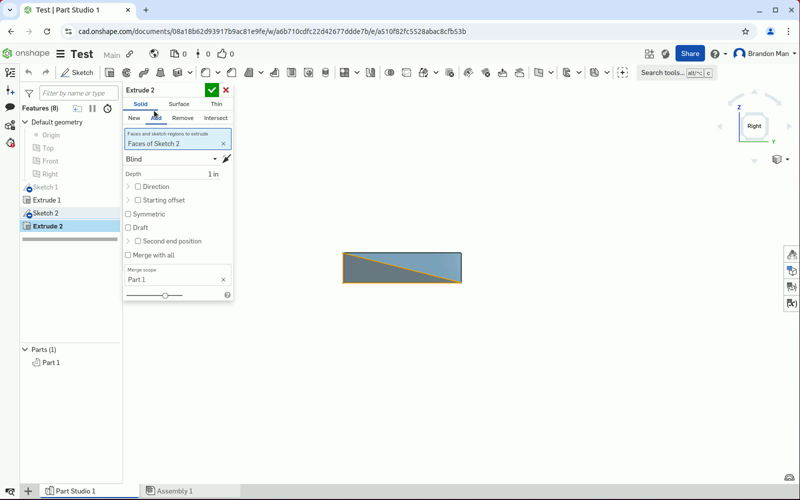
mouse_move(186, 120)
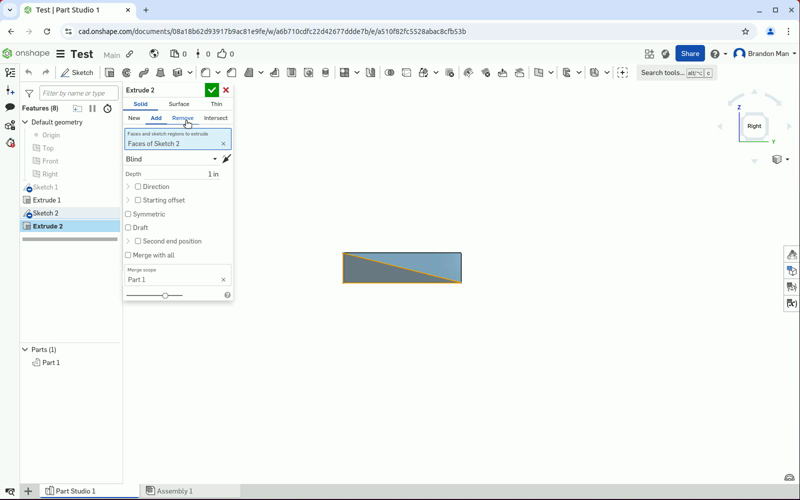
click(186, 120)
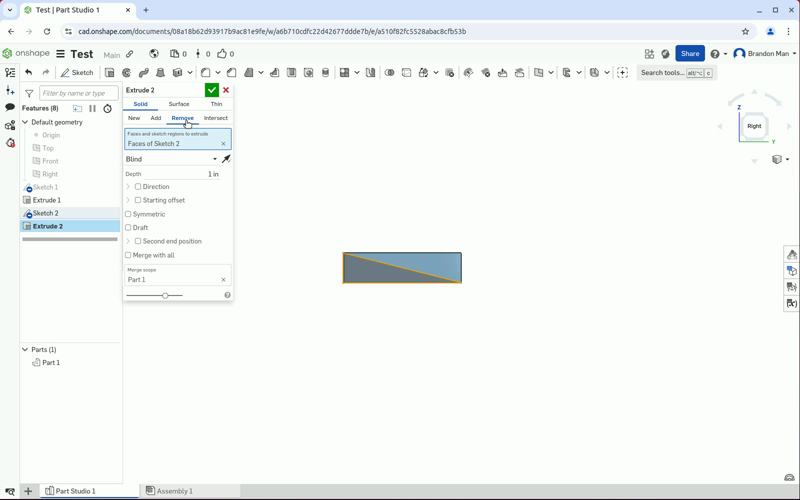
key(tab, 4)
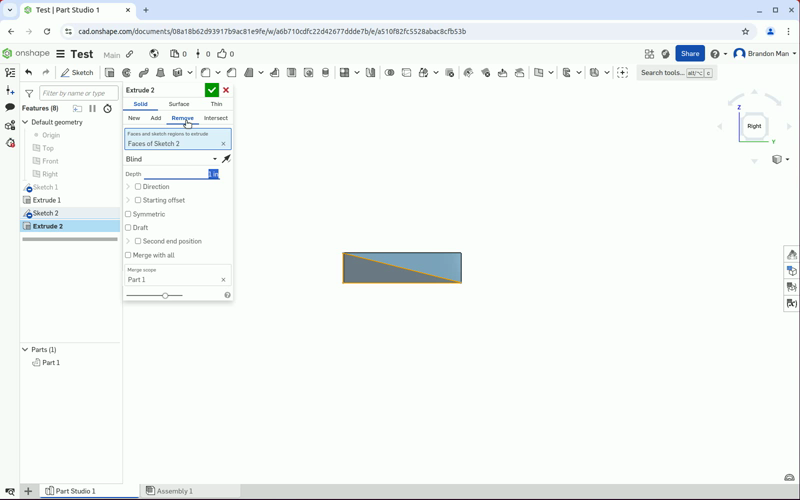
text(24.071)
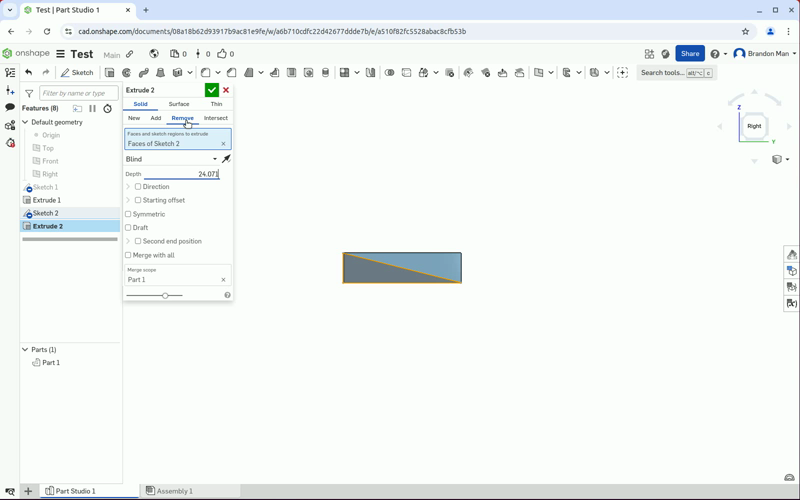
key(tab, 6)
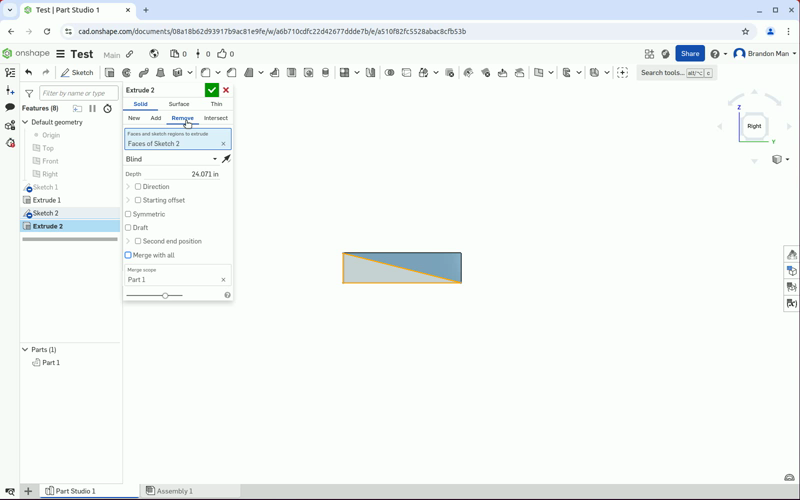
key(space)
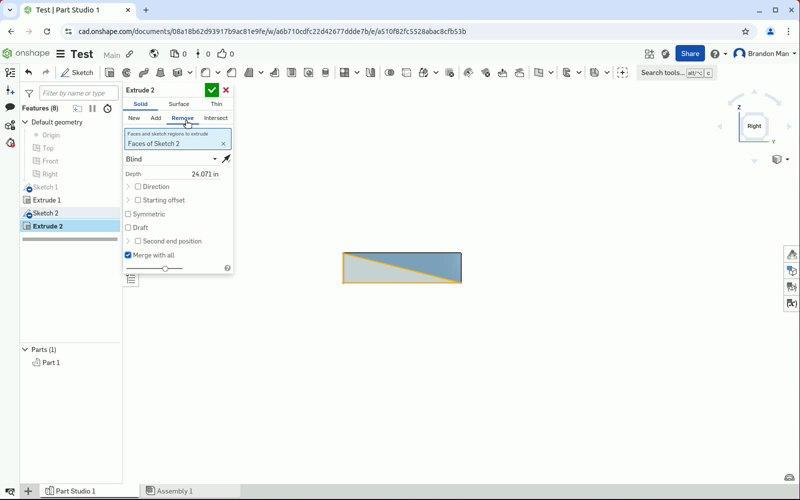
key(enter)
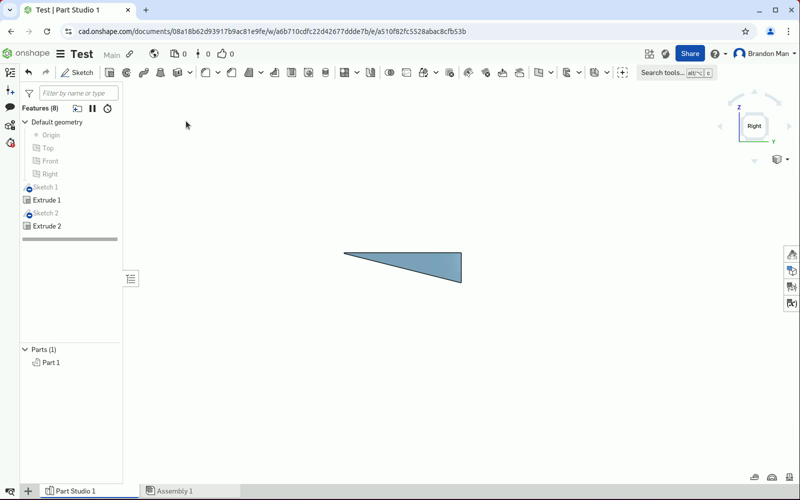
key(shift+h)
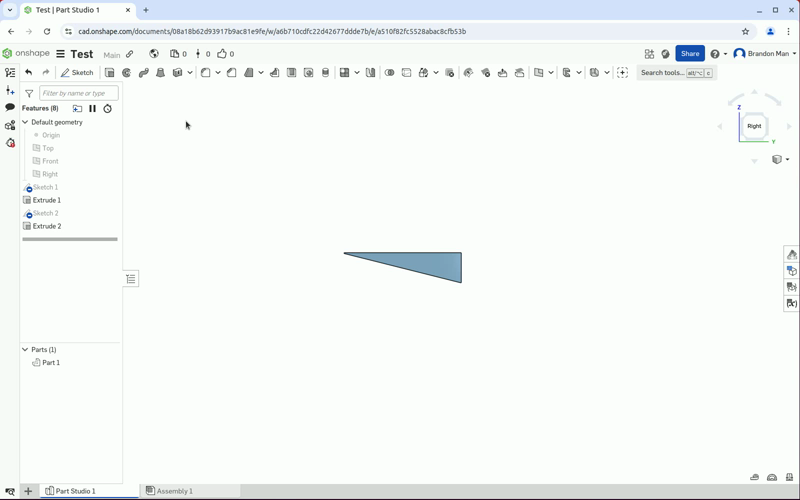
key(shift+h)
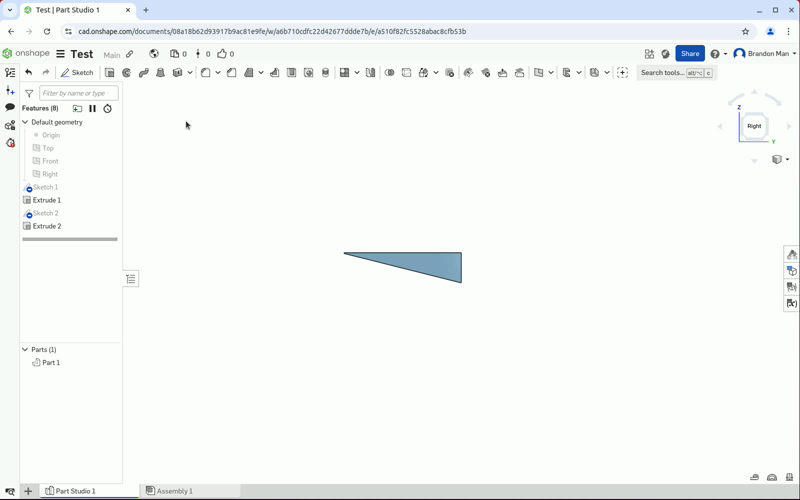
mouse_move(73, 189)
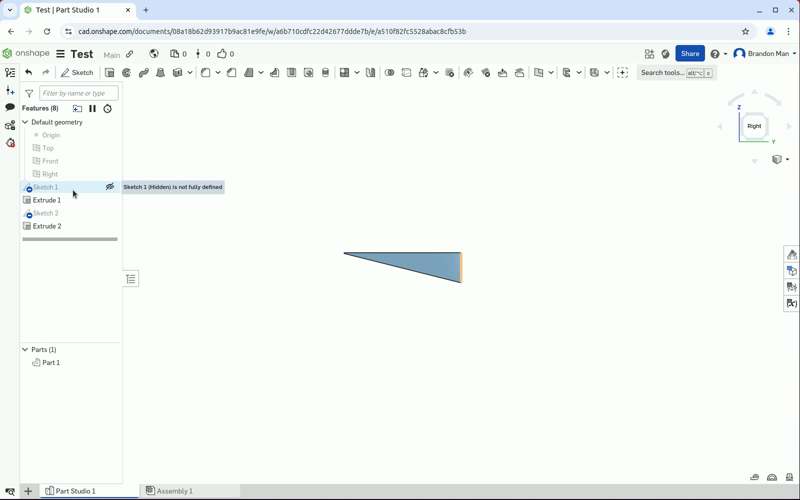
click(73, 189)
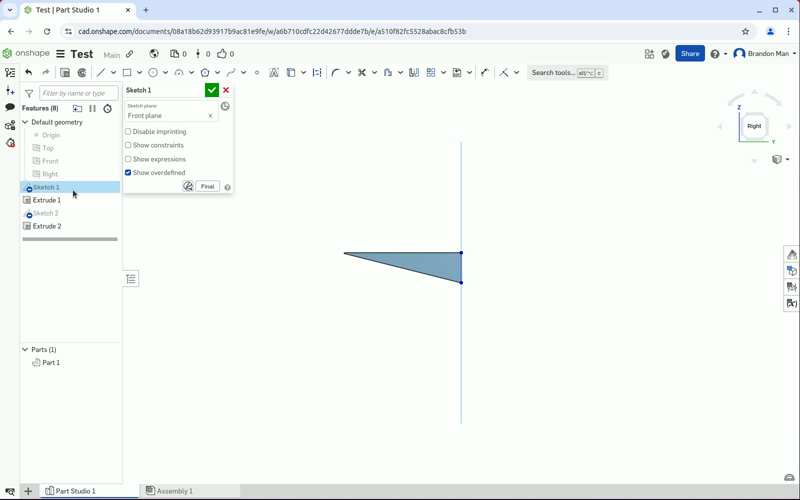
mouse_move(229, 92)
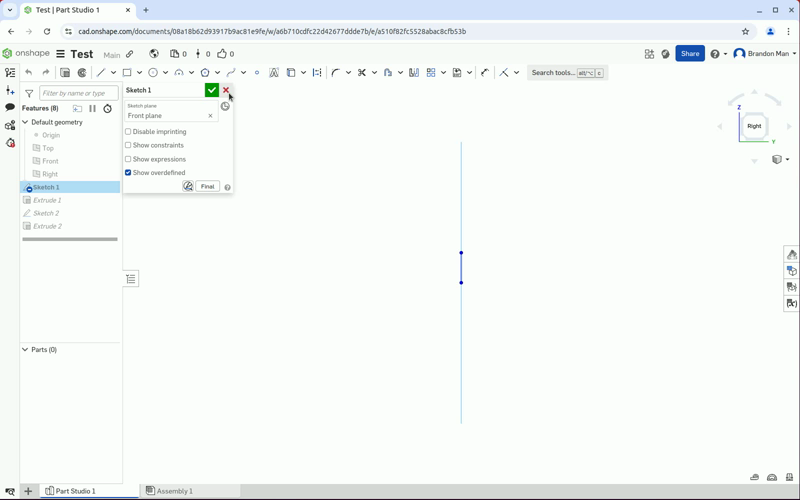
click(229, 92)
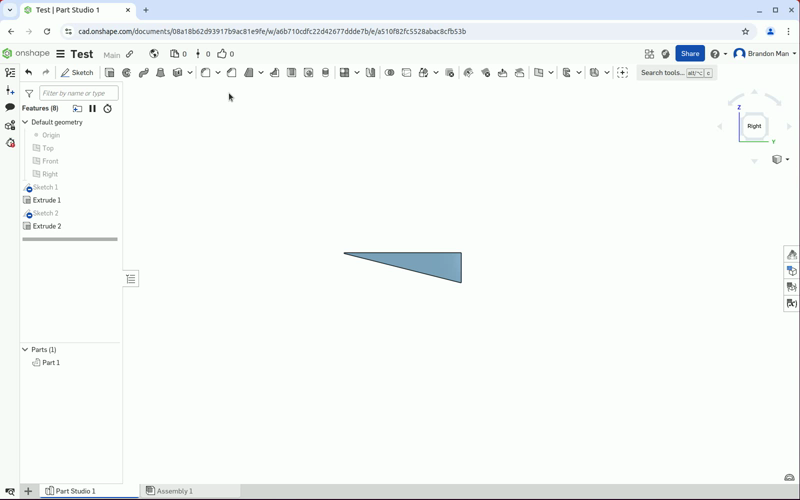
mouse_move(73, 352)
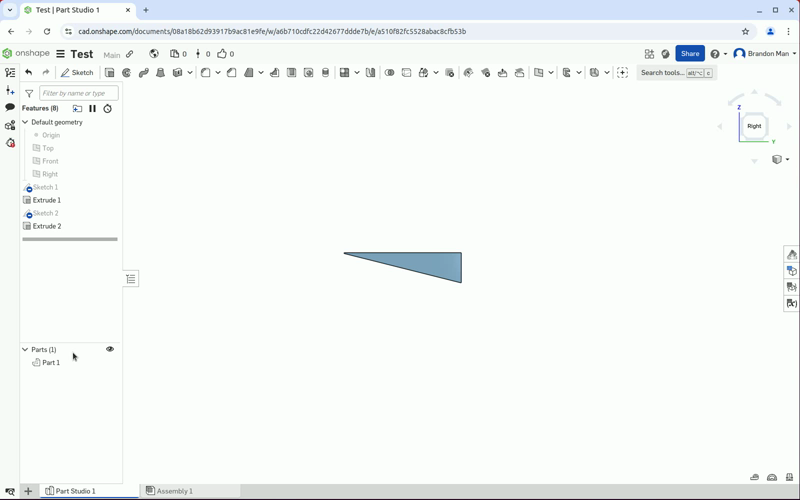
key(y)
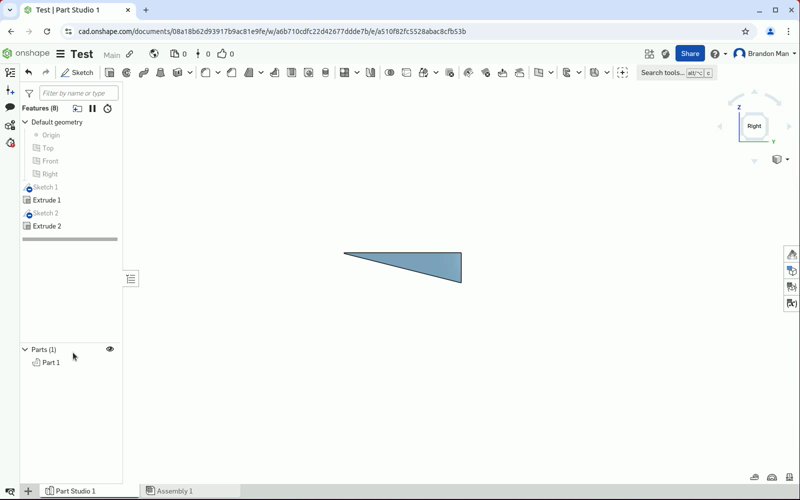
key(shift+p)
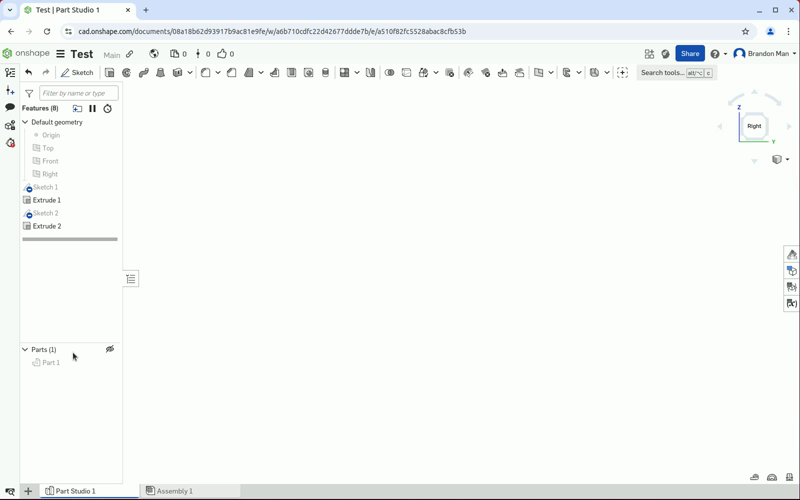
key(space)
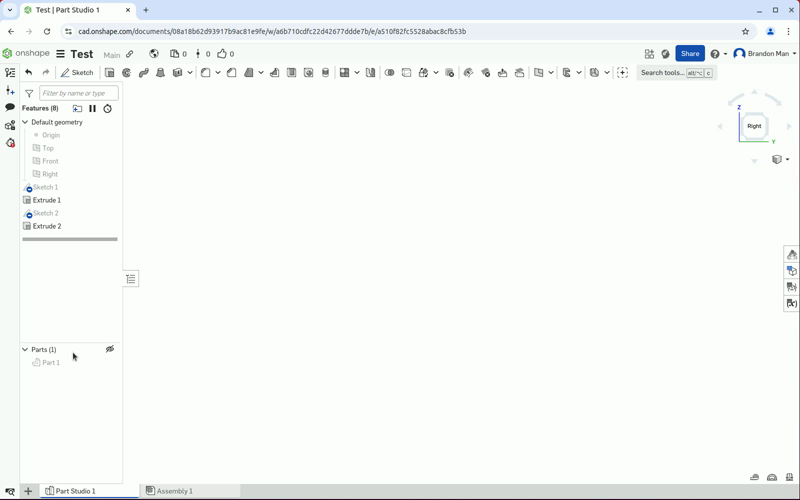
key_down(shift)
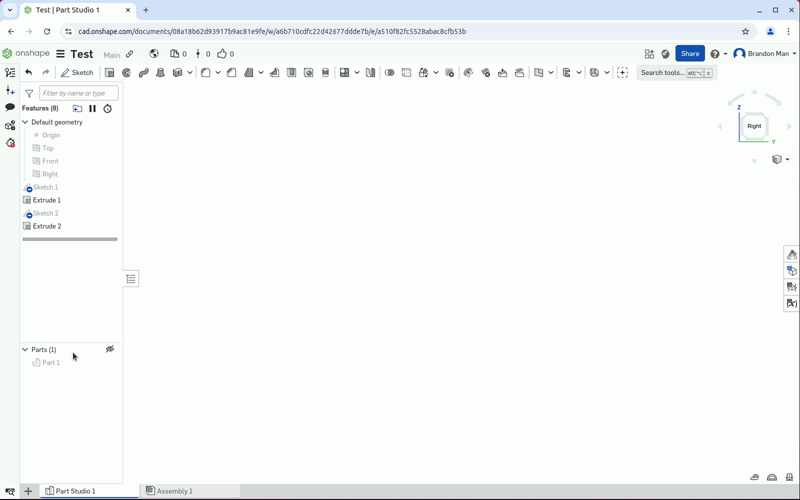
key(right)
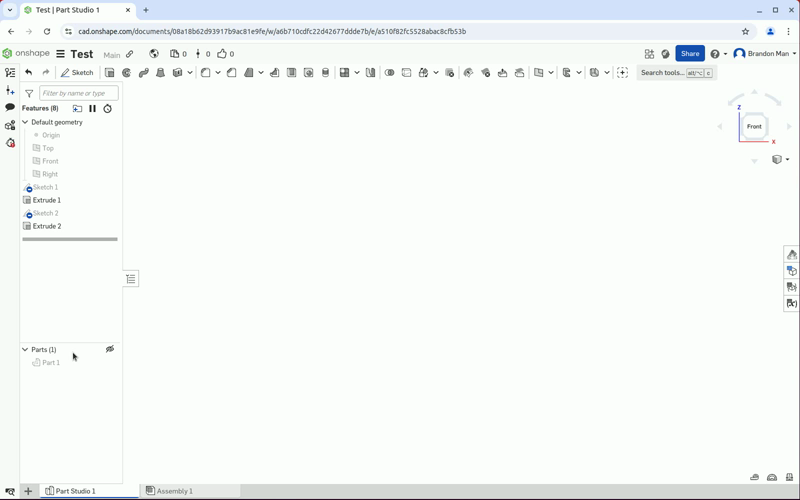
key_up(shift)
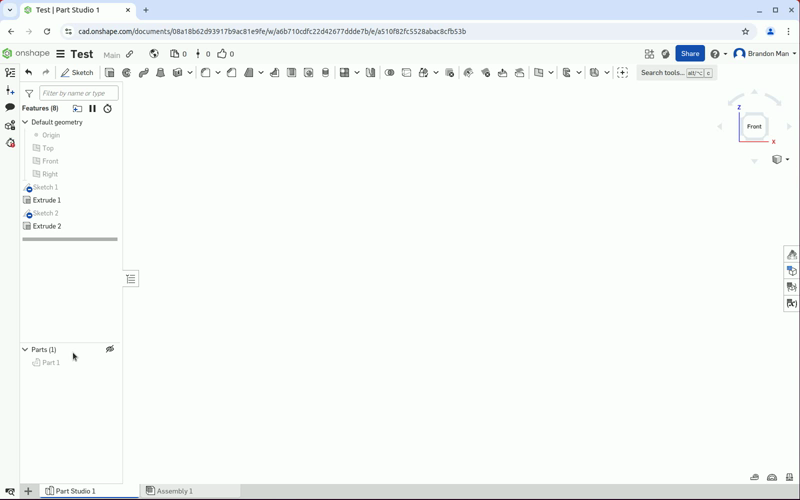
mouse_move(73, 352)
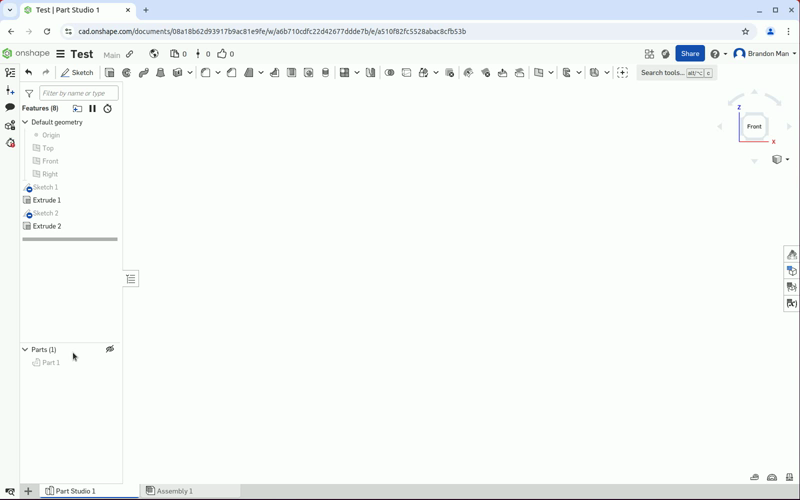
key(shift+y)
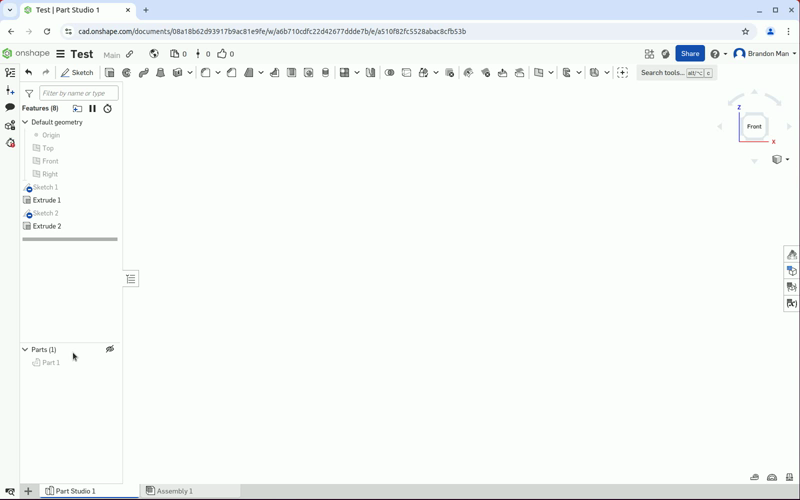
key(shift+s)
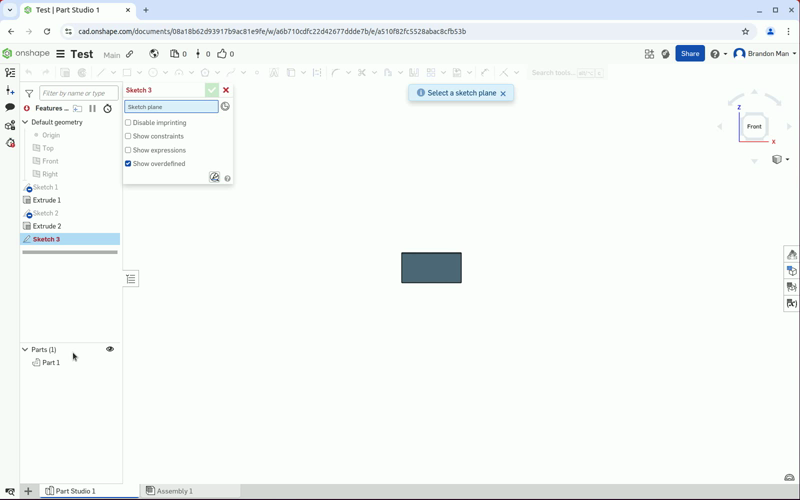
mouse_move(73, 163)
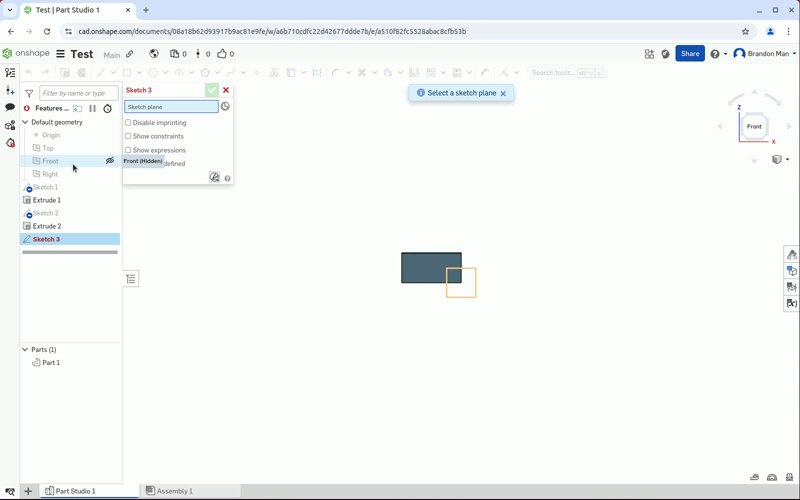
click(73, 163)
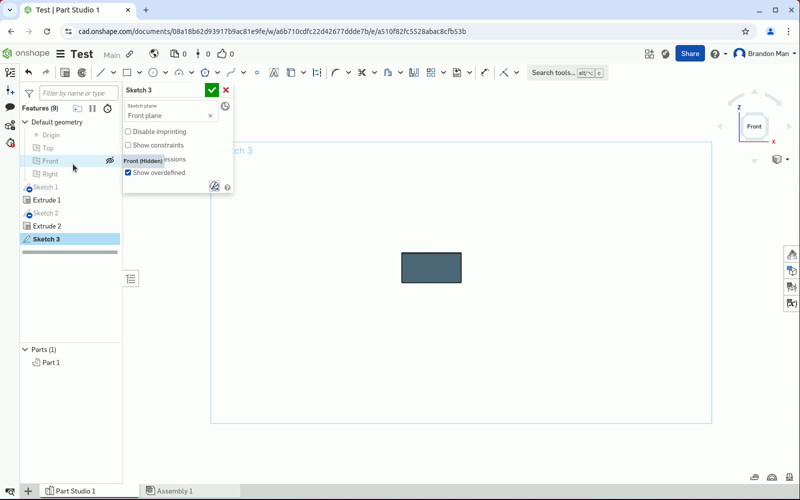
mouse_move(73, 352)
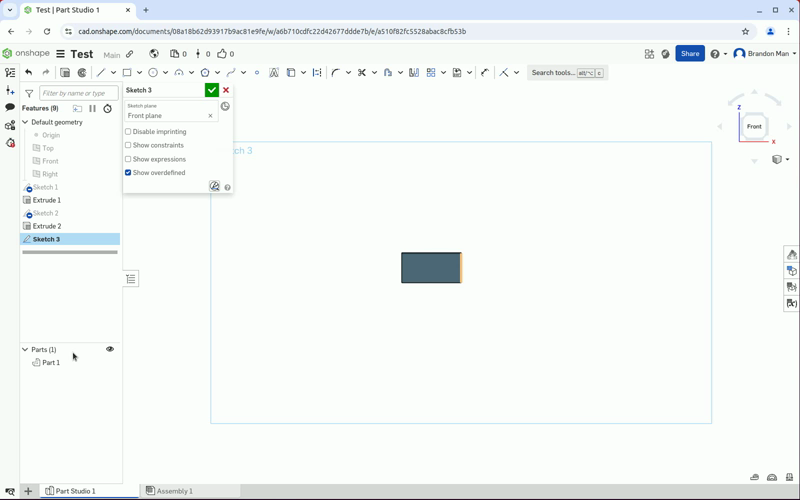
key(y)
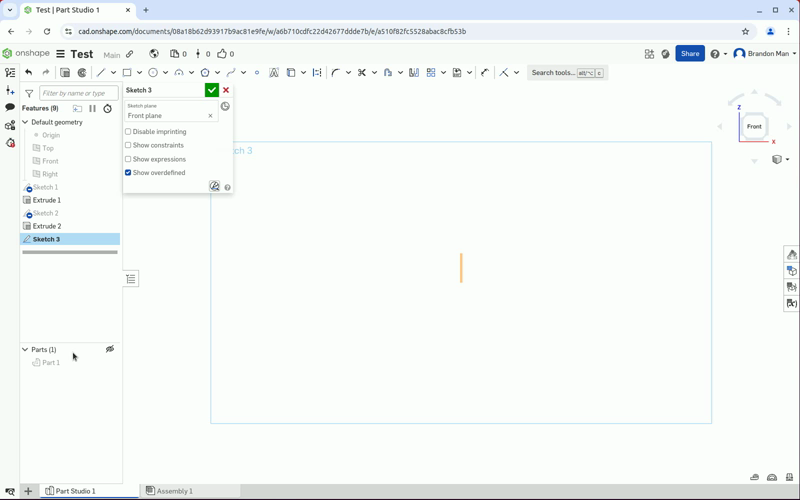
key(l)
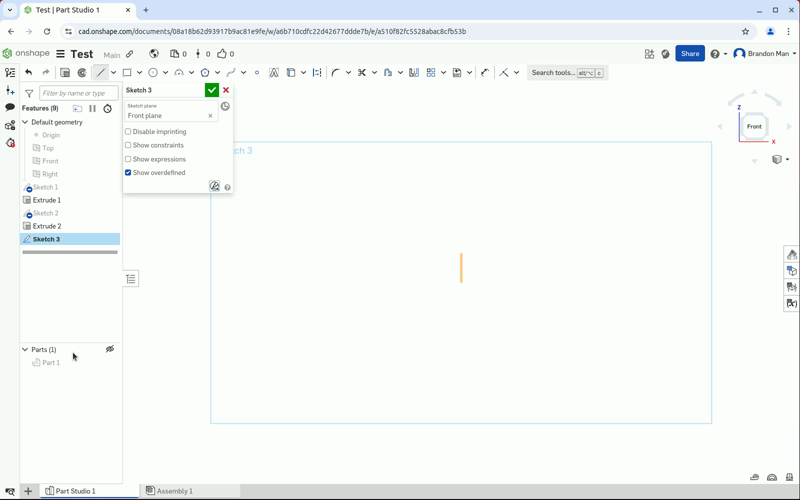
key_down(shift)
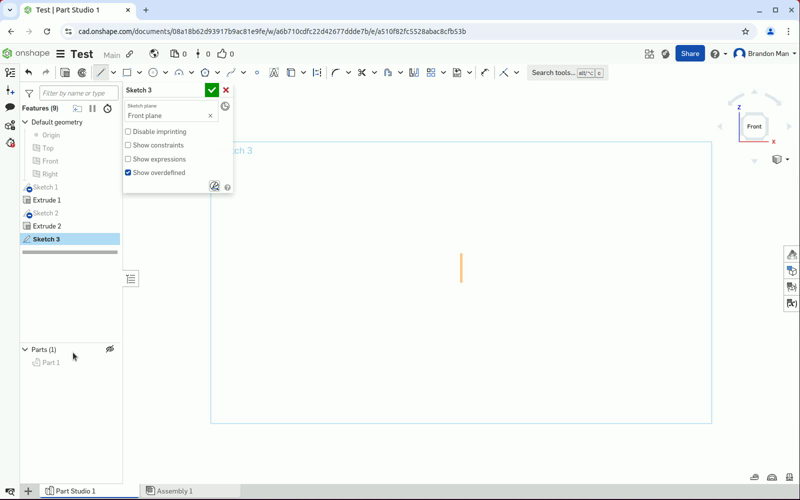
mouse_move(445, 282)
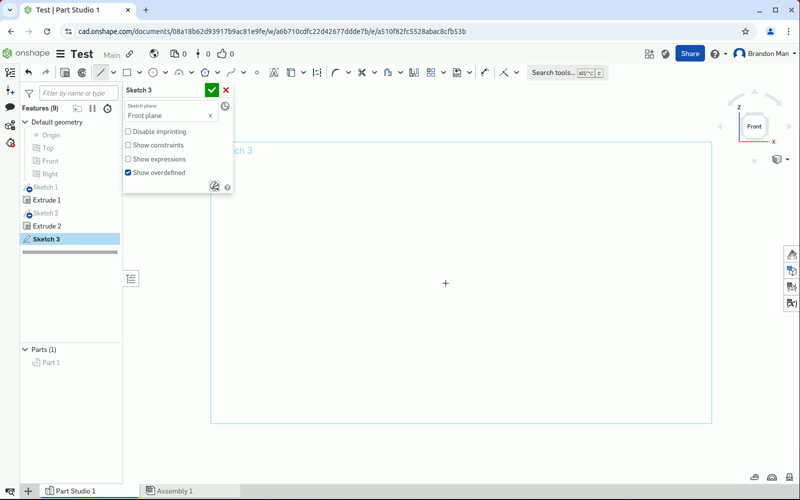
click(445, 282)
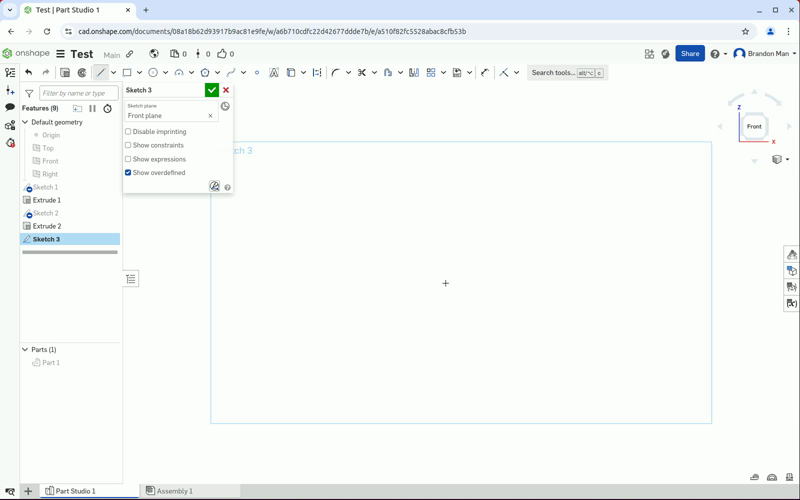
key_up(shift)
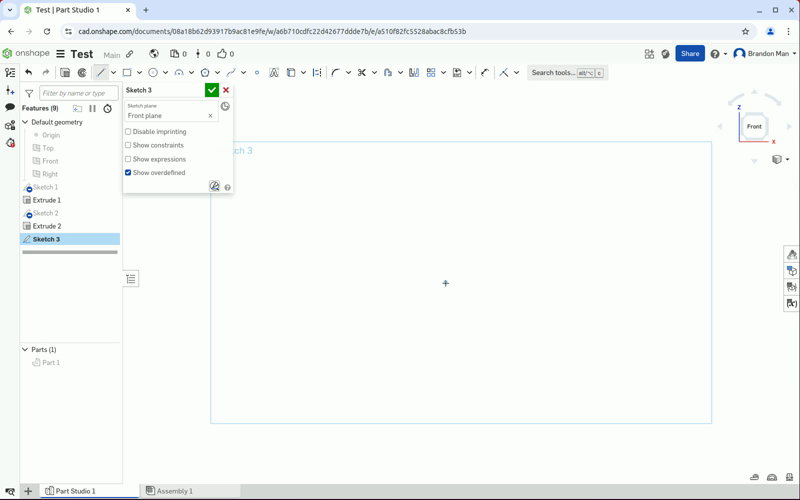
key_down(shift)
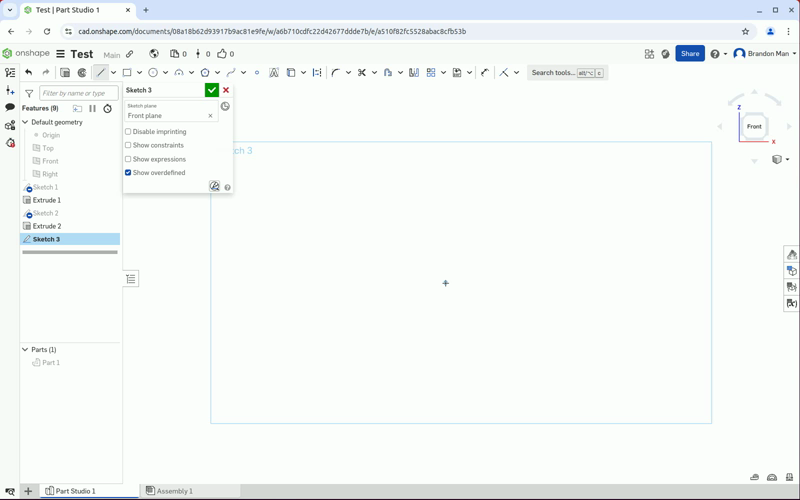
mouse_move(475, 282)
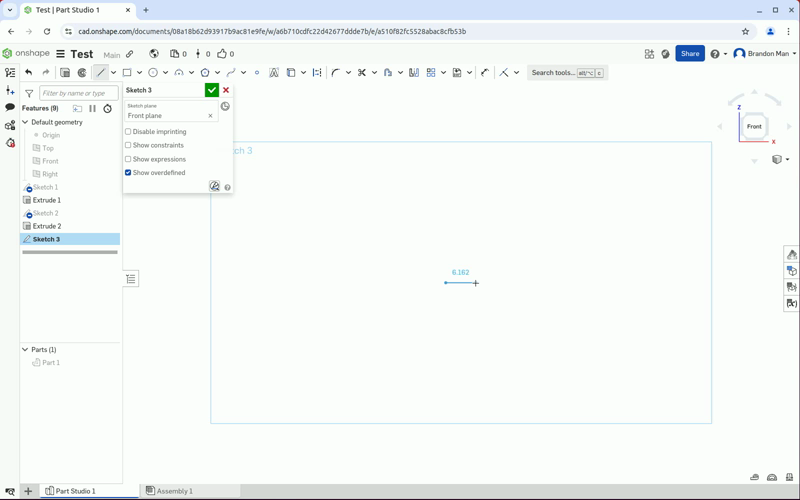
mouse_move(460, 282)
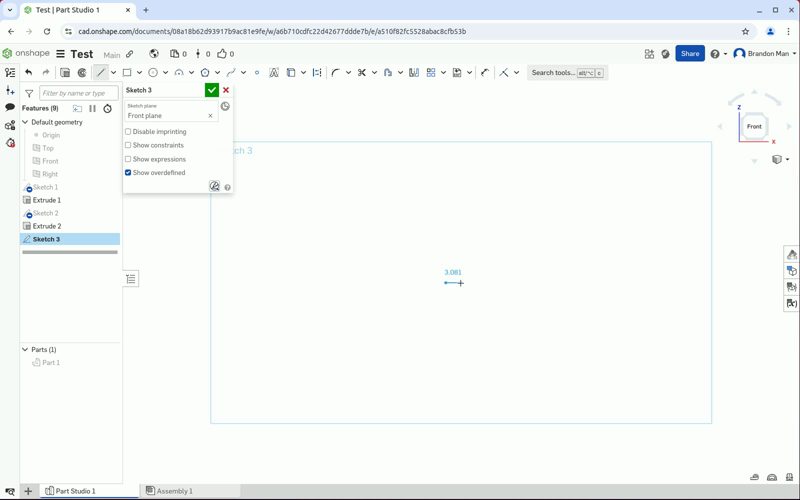
click(460, 282)
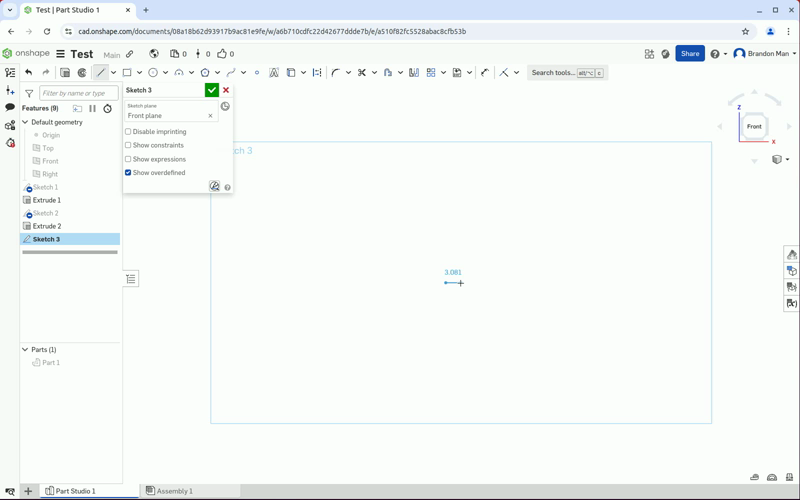
key_up(shift)
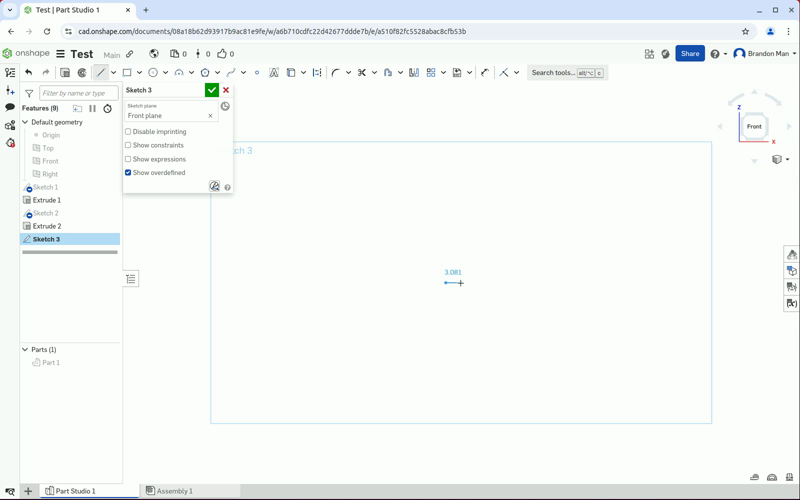
key_down(shift)
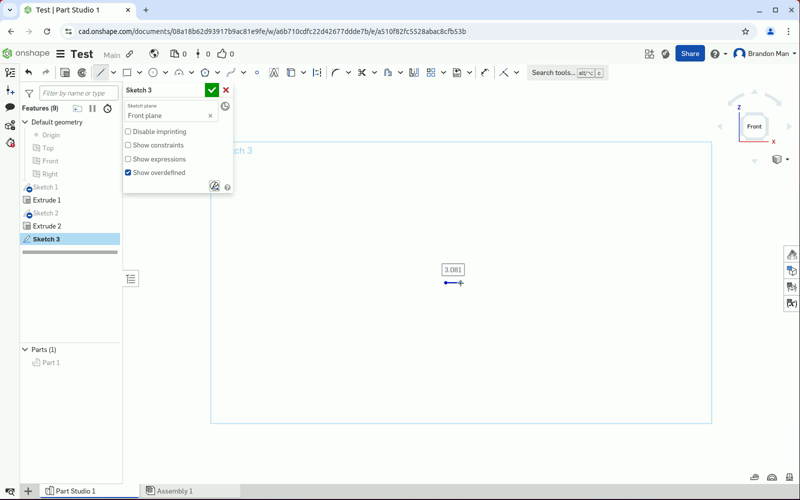
mouse_move(490, 282)
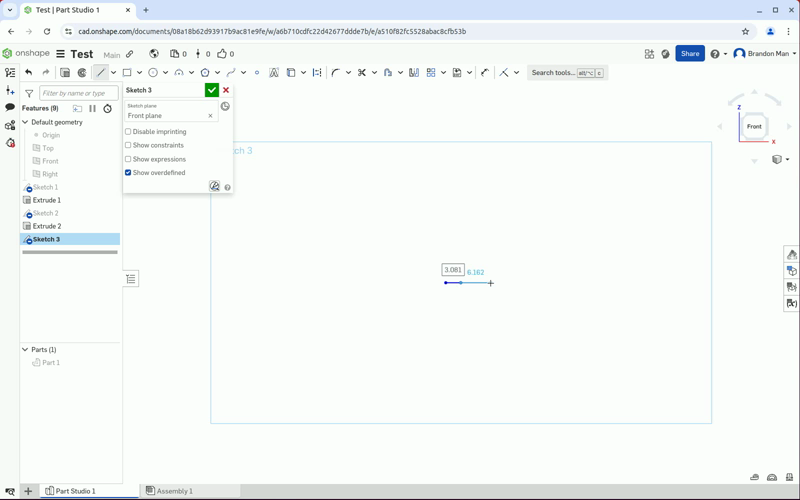
mouse_move(460, 252)
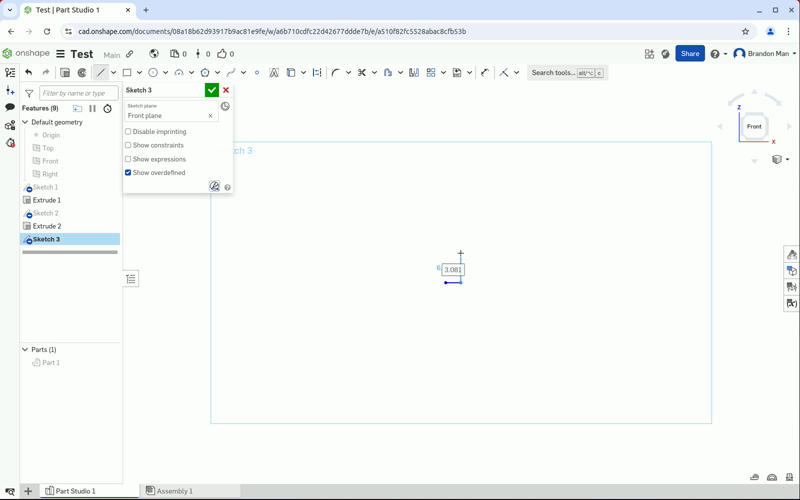
click(460, 252)
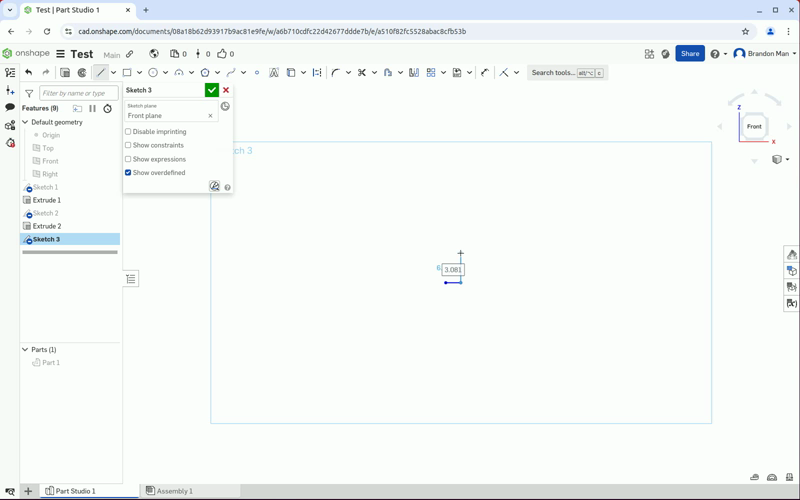
key_up(shift)
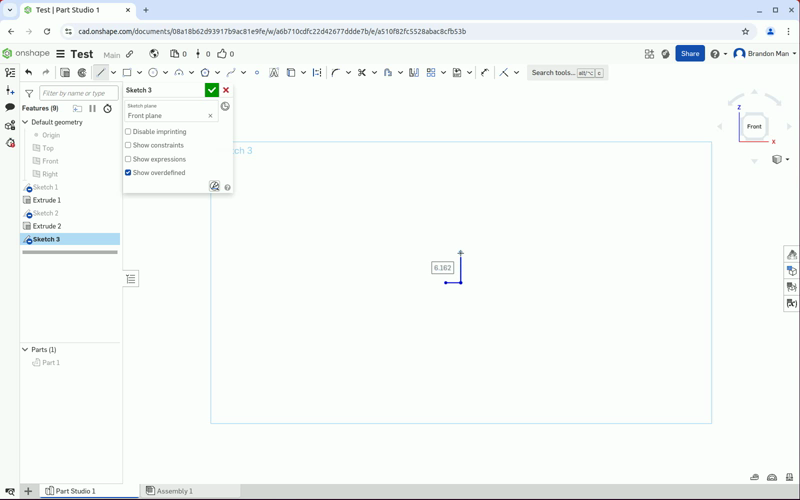
mouse_move(490, 252)
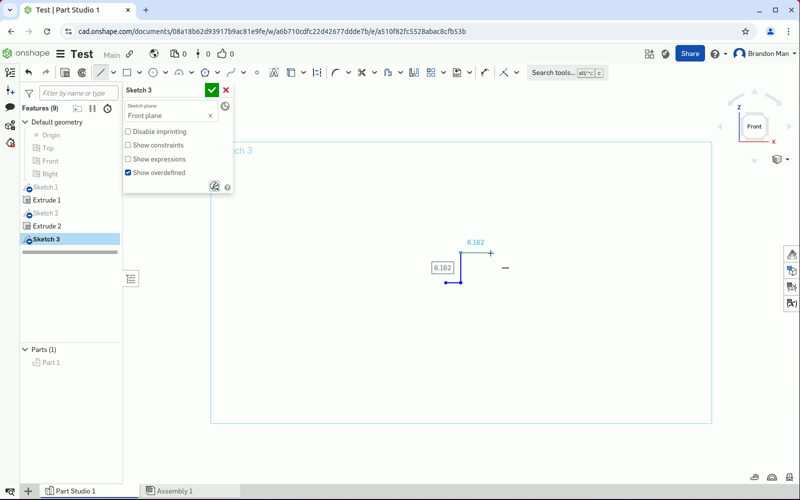
key_down(shift)
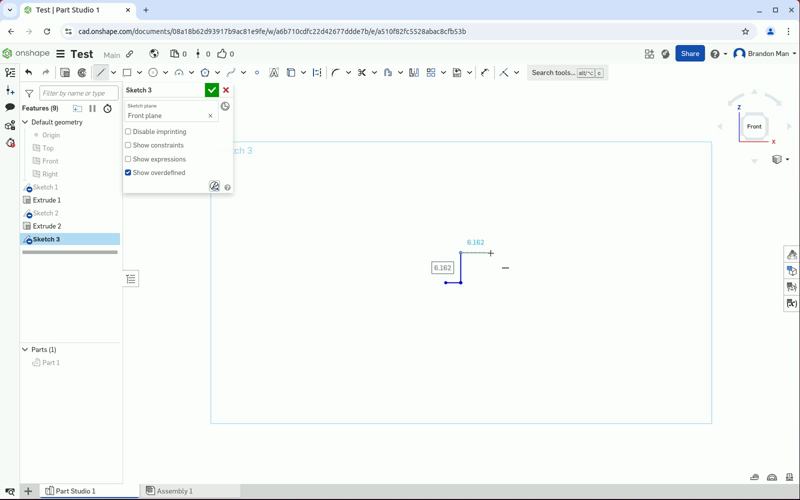
mouse_move(445, 282)
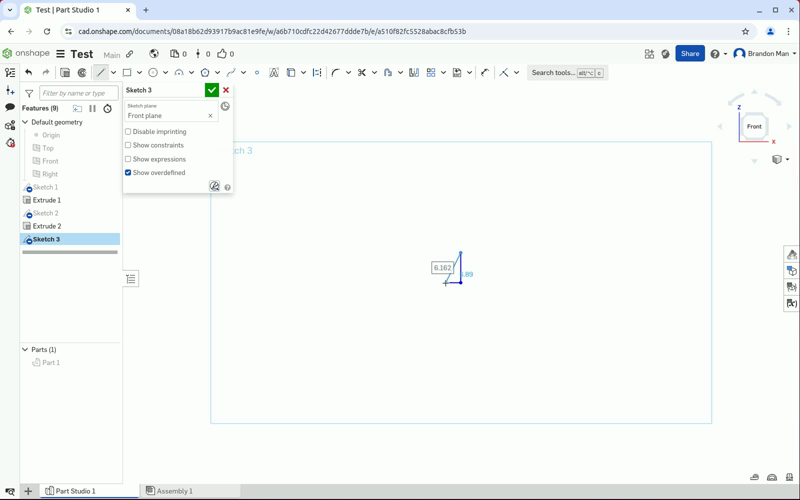
key_up(shift)
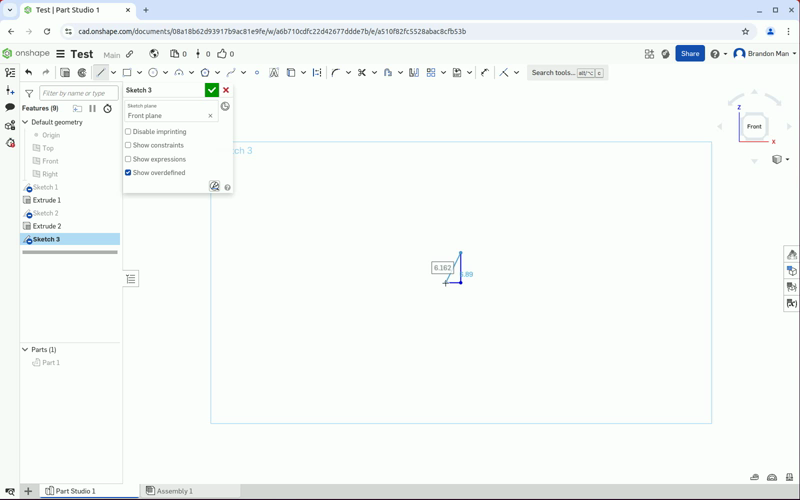
click(445, 282)
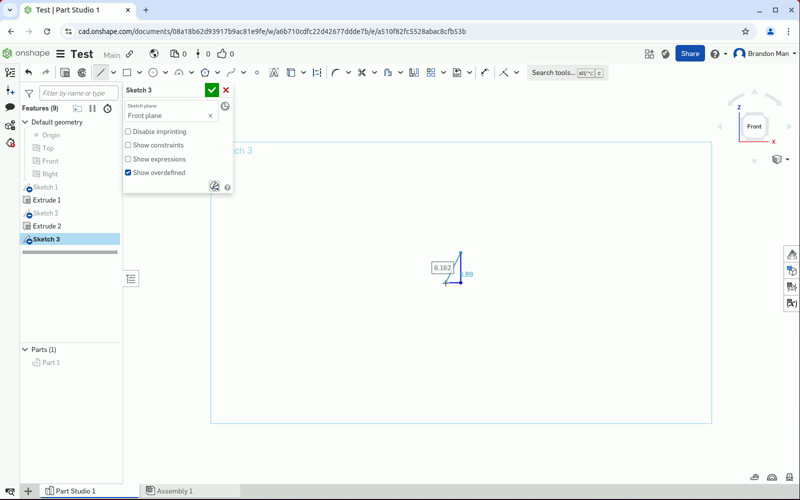
key(esc)
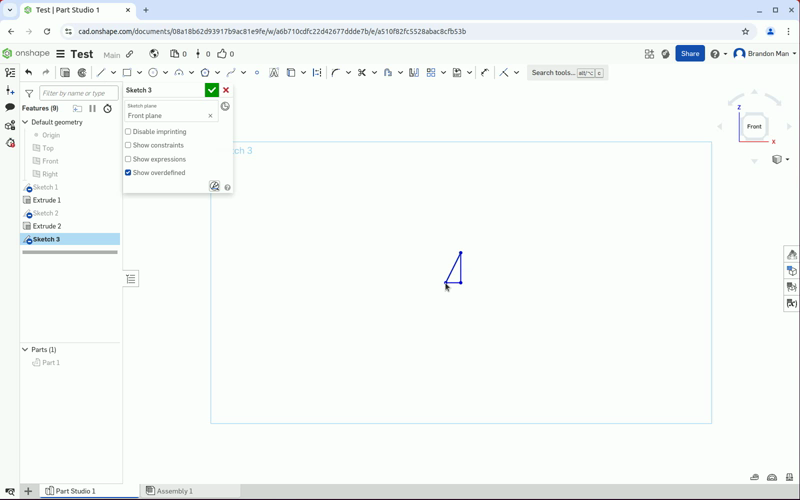
mouse_move(460, 257)
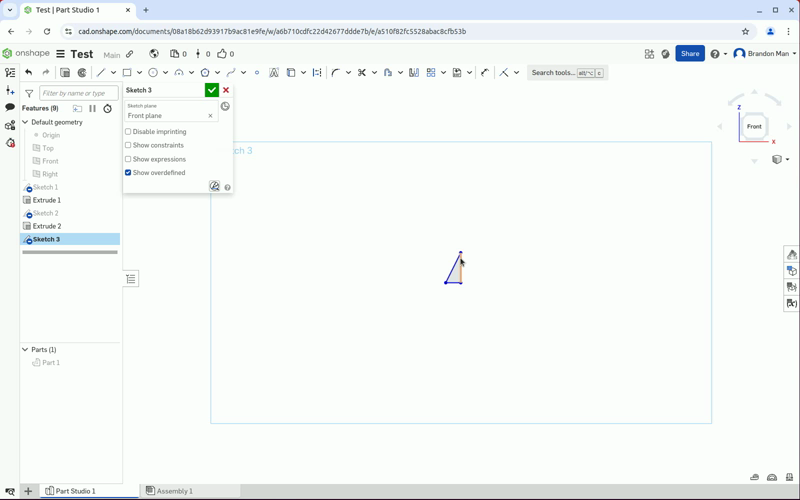
scroll(6)
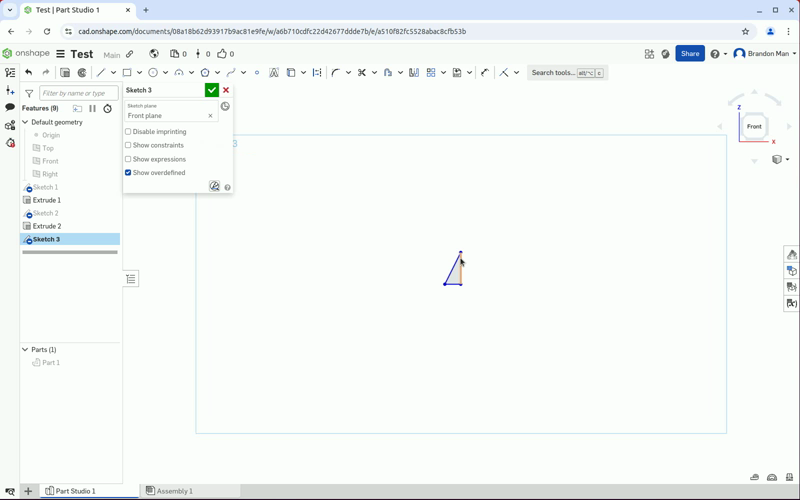
scroll(6)
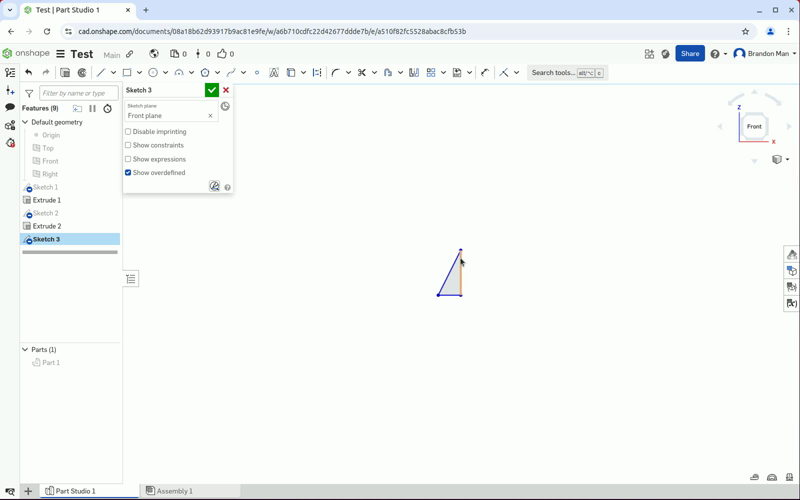
scroll(6)
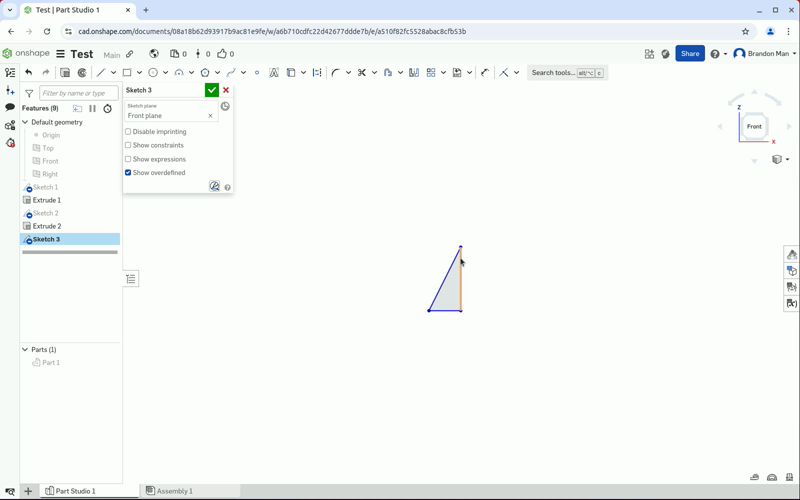
scroll(6)
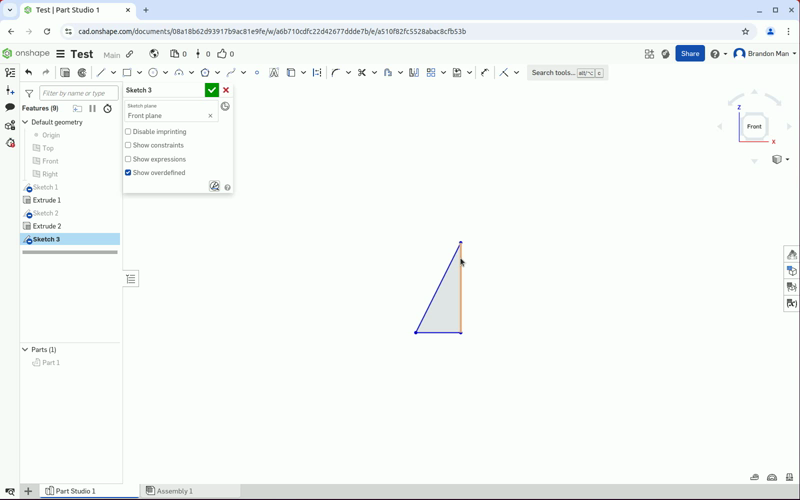
scroll(6)
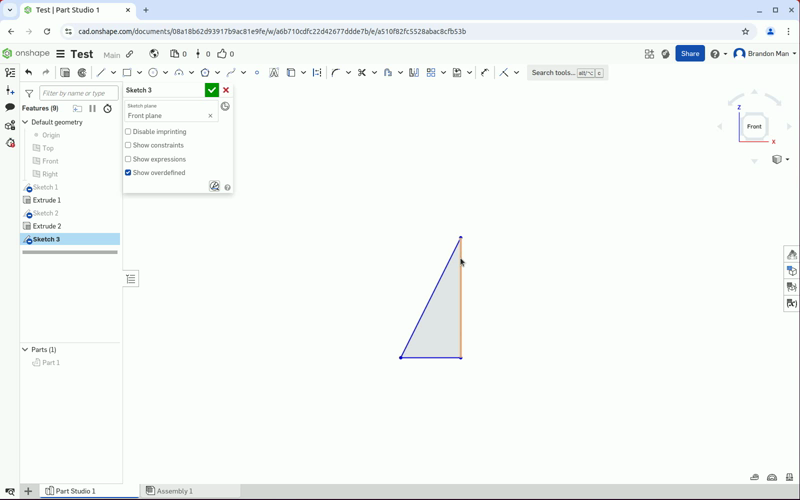
scroll(6)
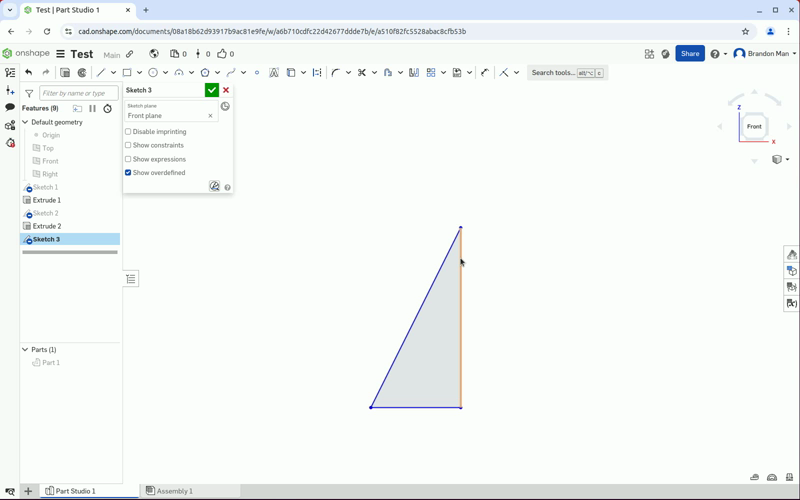
scroll(6)
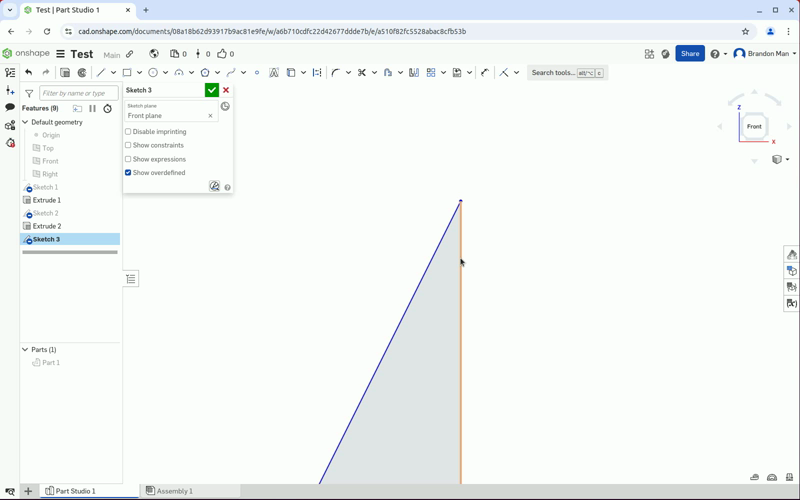
click(460, 257)
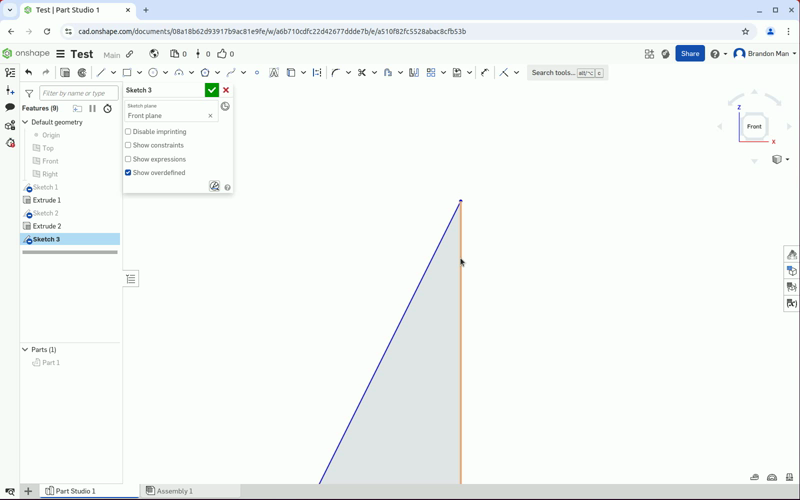
scroll(-6)
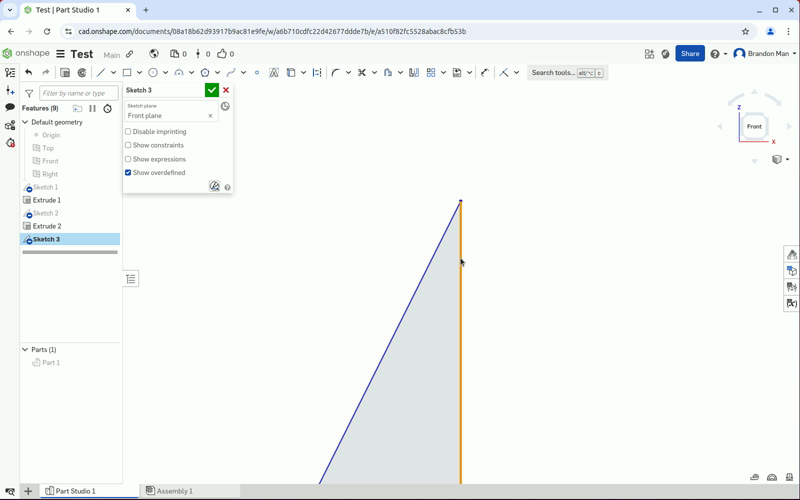
scroll(-6)
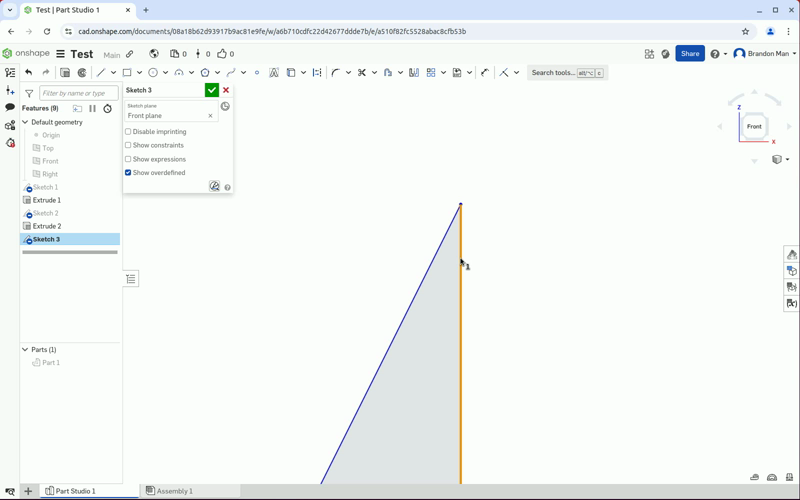
scroll(-6)
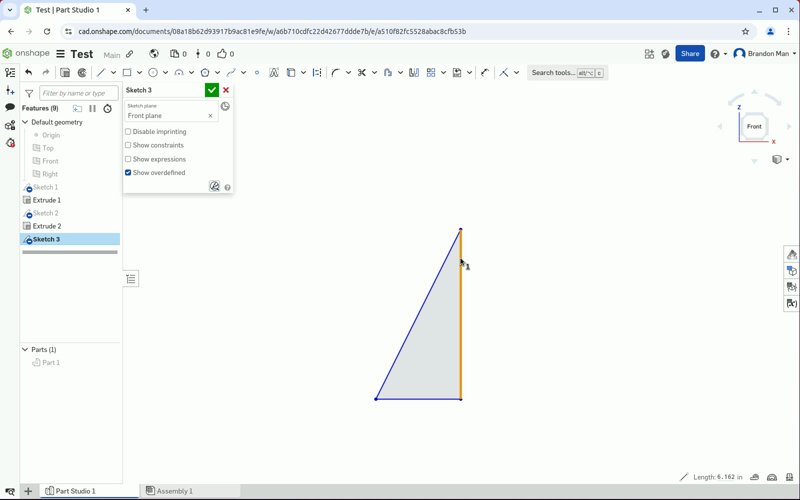
scroll(-6)
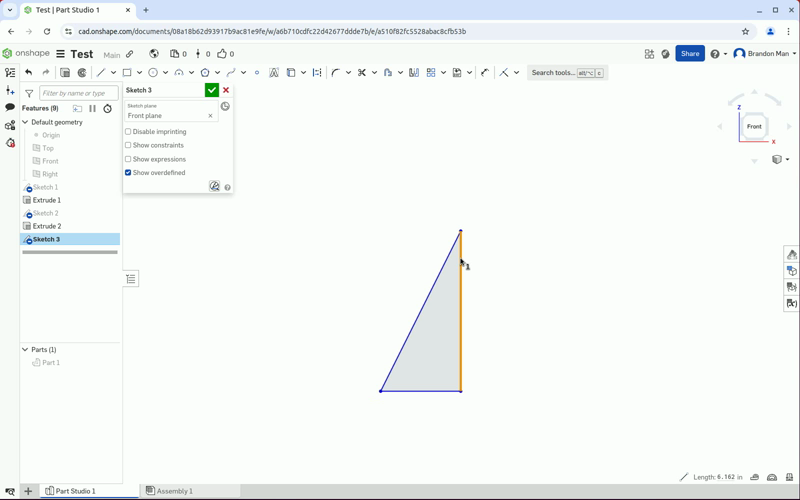
scroll(-6)
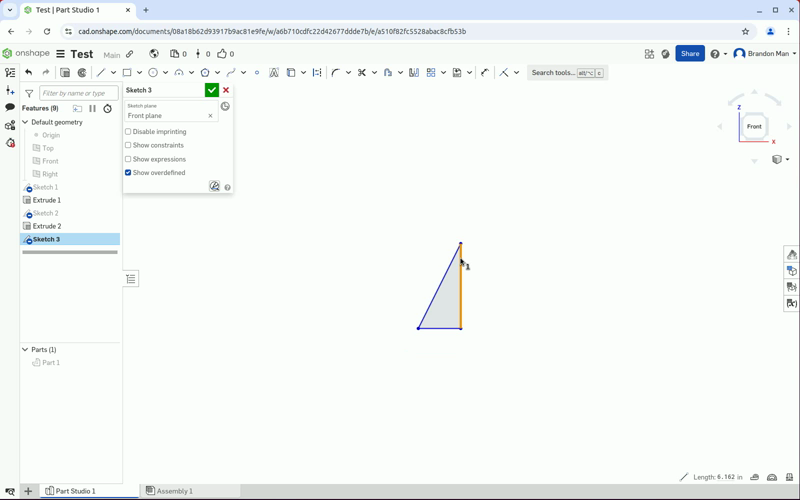
scroll(-6)
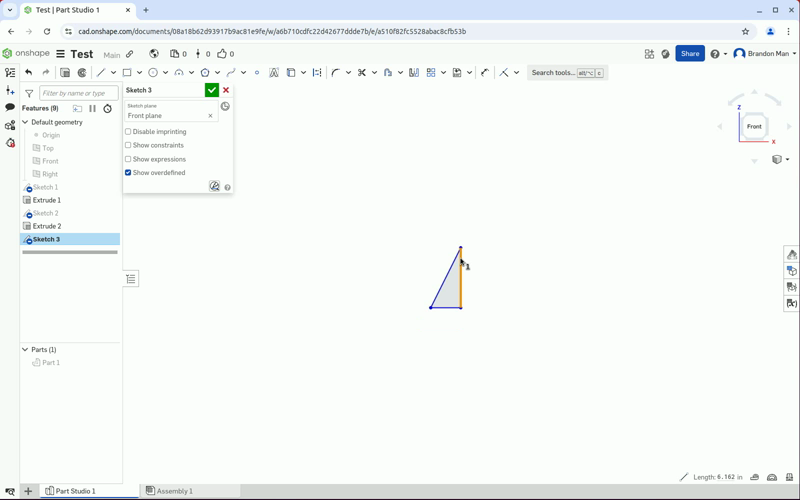
scroll(-6)
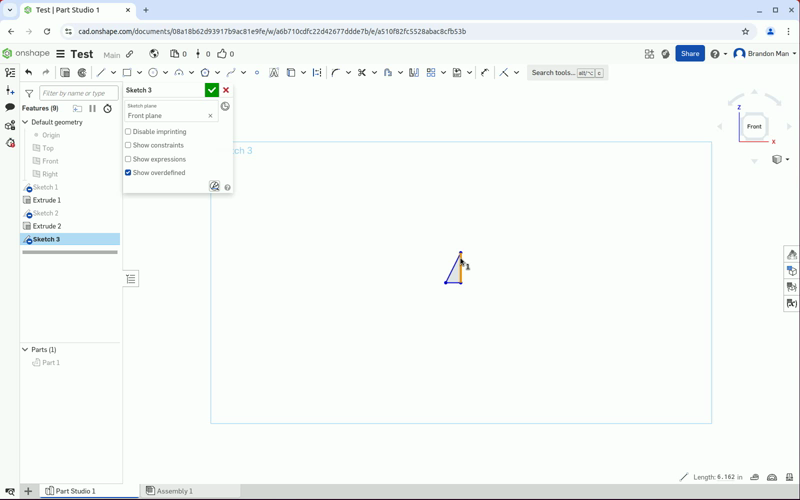
mouse_move(73, 352)
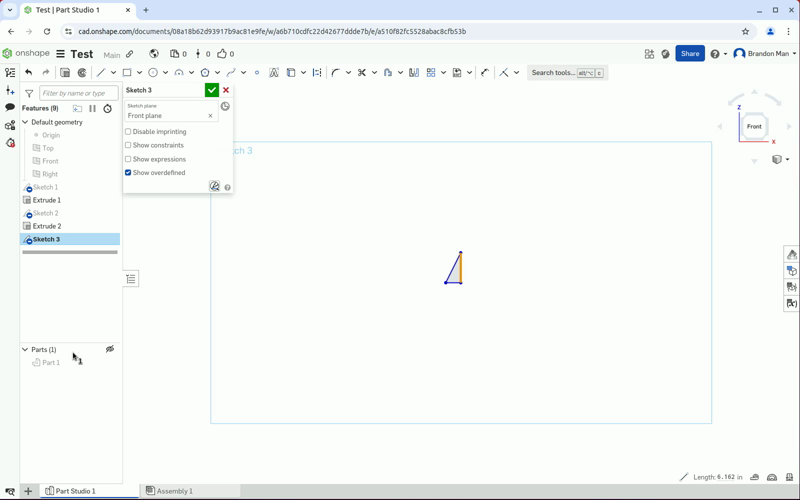
key(shift+y)
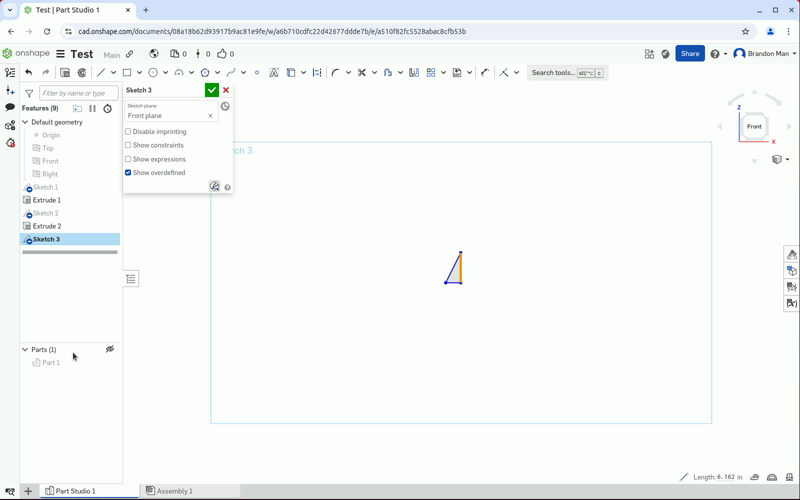
key(shift+e)
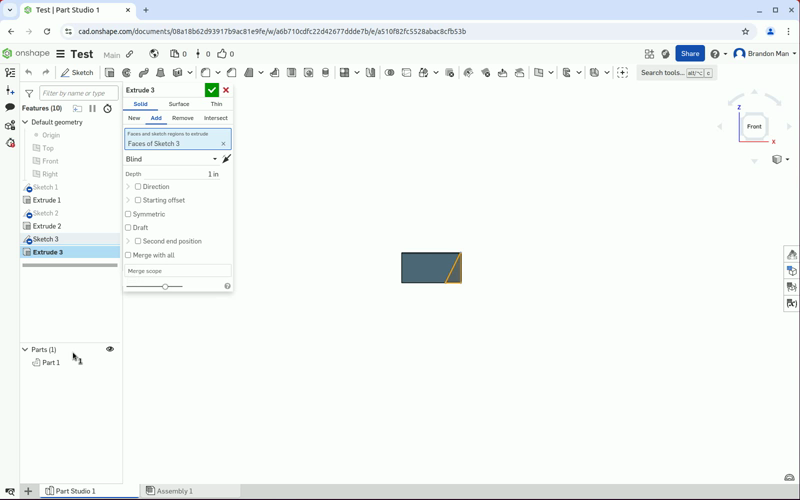
mouse_move(143, 106)
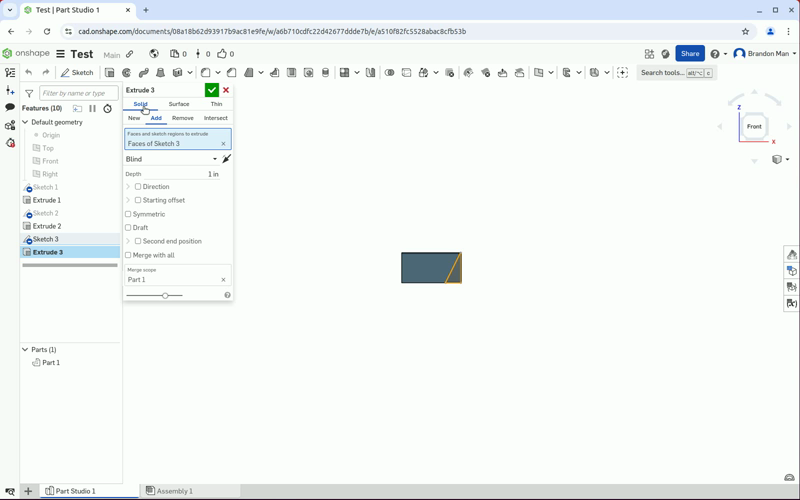
click(143, 106)
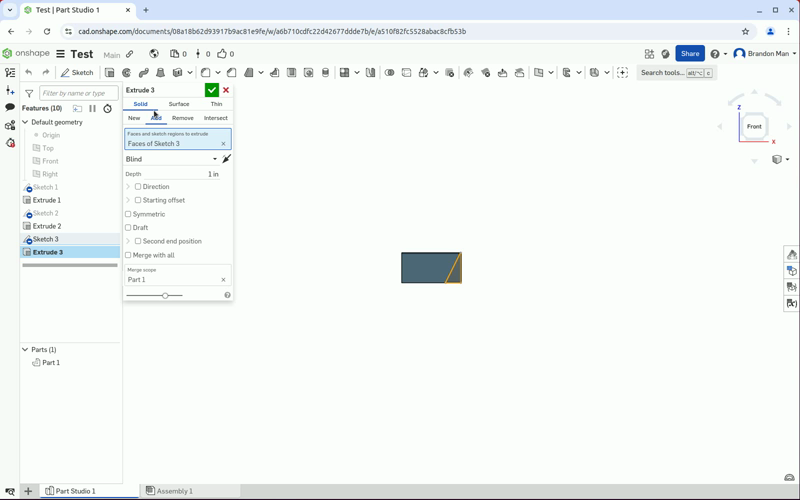
mouse_move(186, 120)
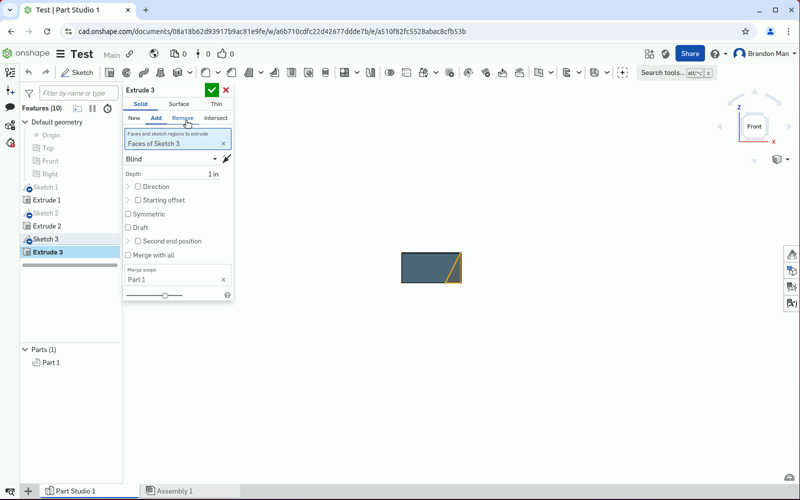
click(186, 120)
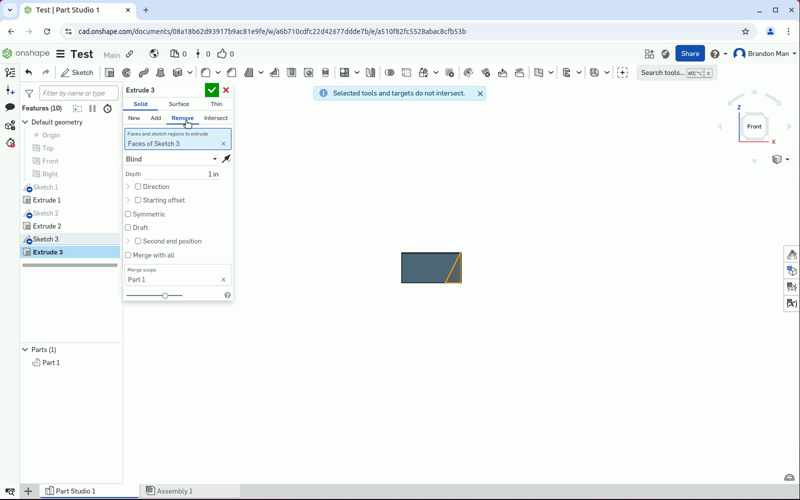
key(tab, 4)
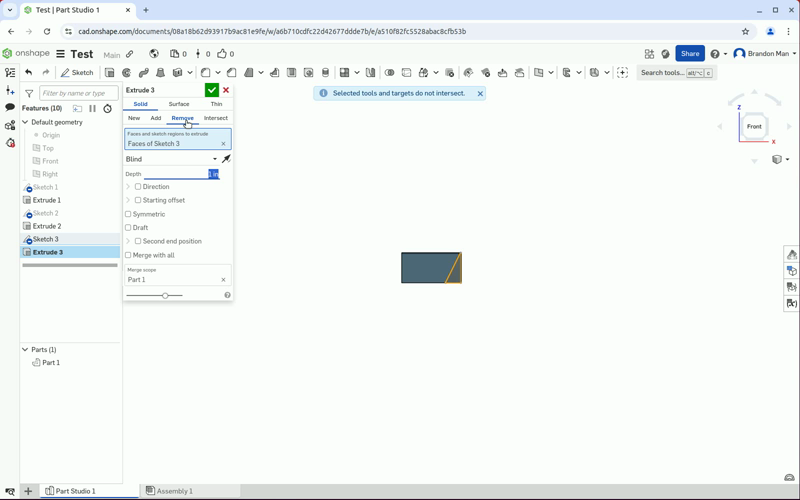
text(-24.071)
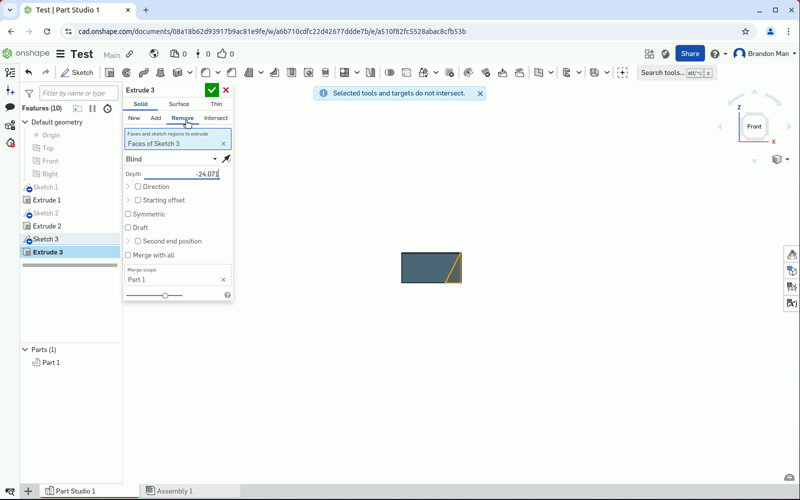
key(tab, 6)
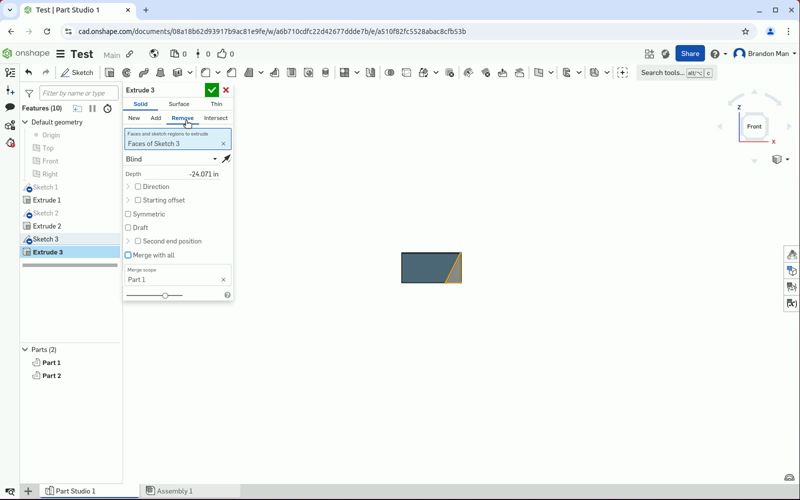
key(space)
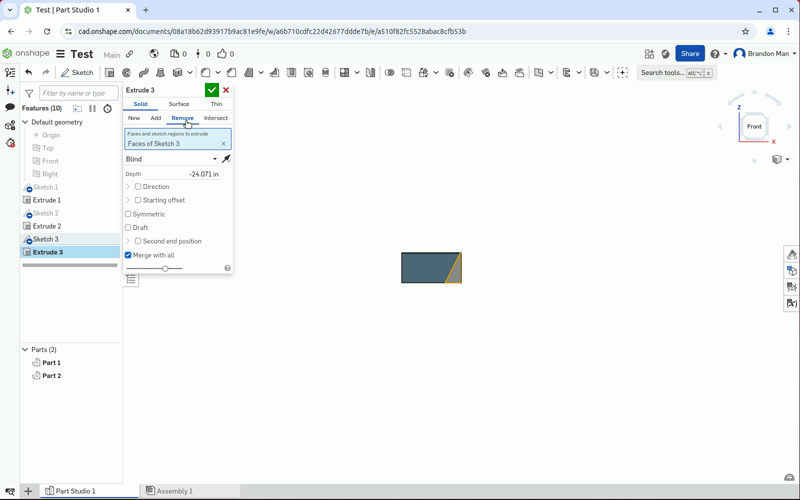
key(enter)
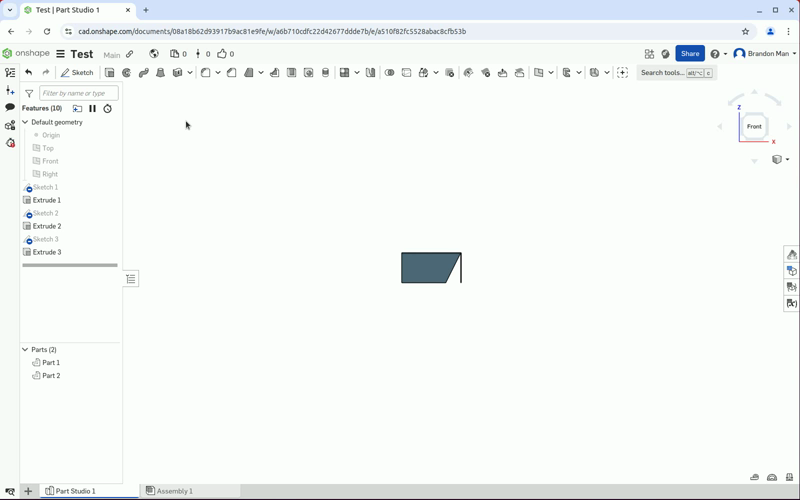
key(shift+h)
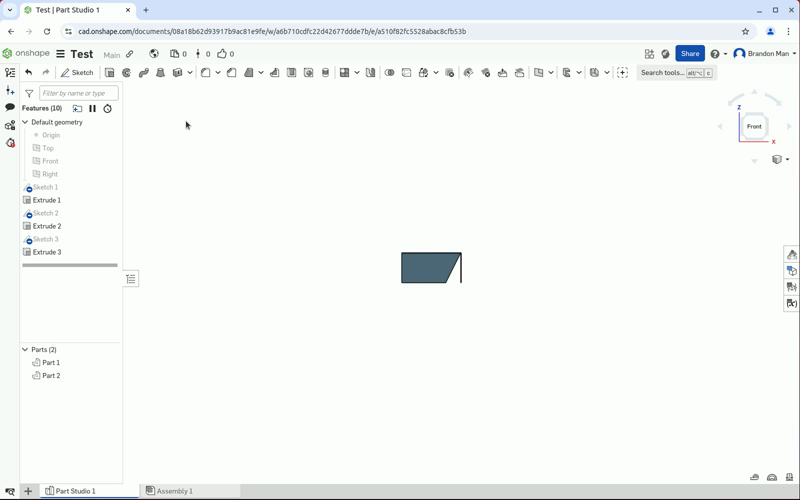
key(shift+h)
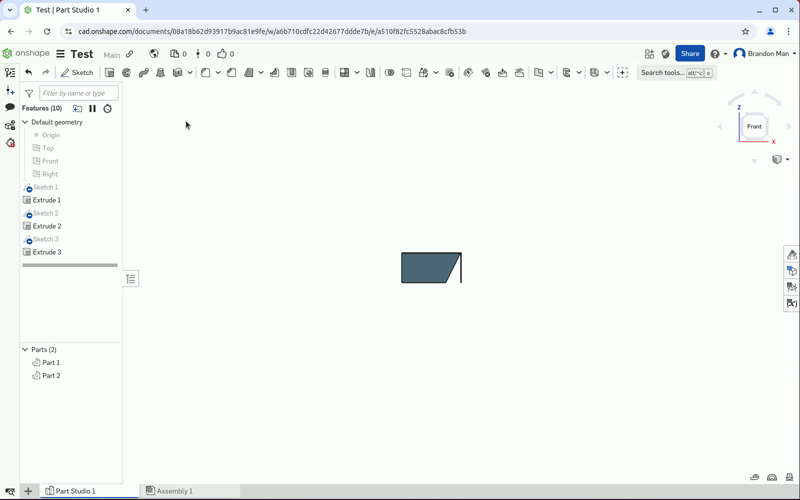
mouse_move(73, 189)
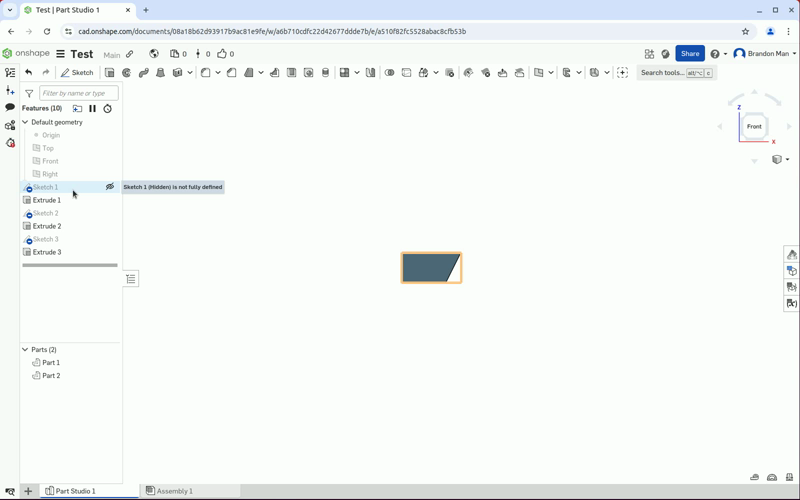
click(73, 189)
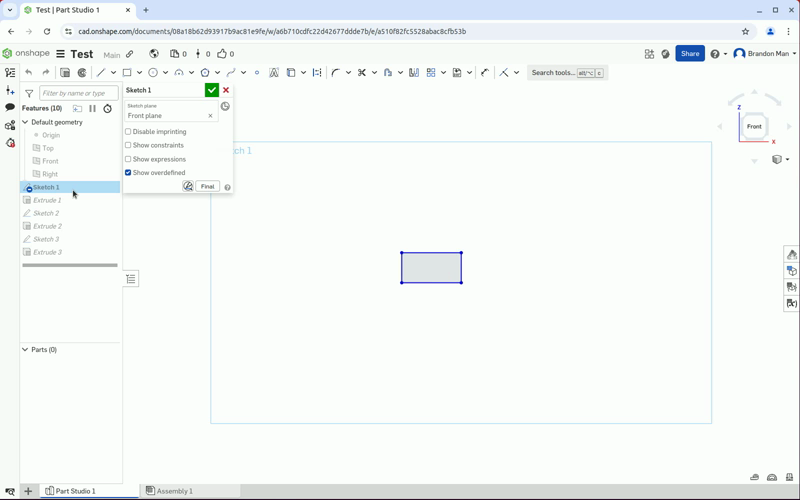
mouse_move(229, 92)
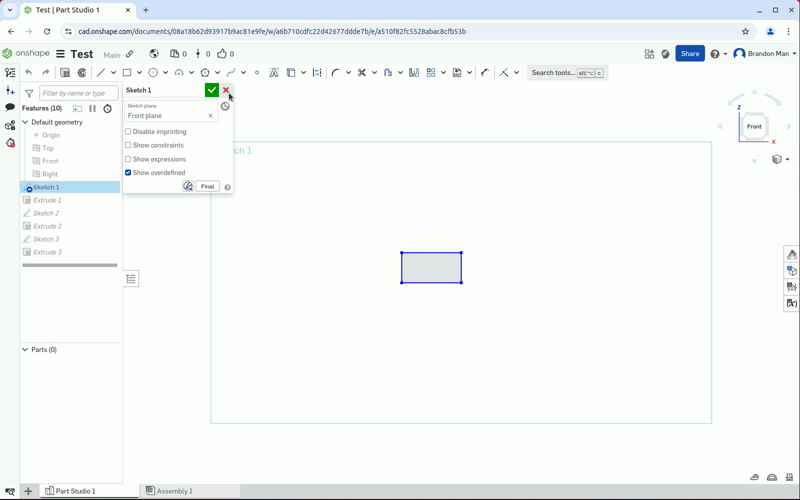
click(229, 92)
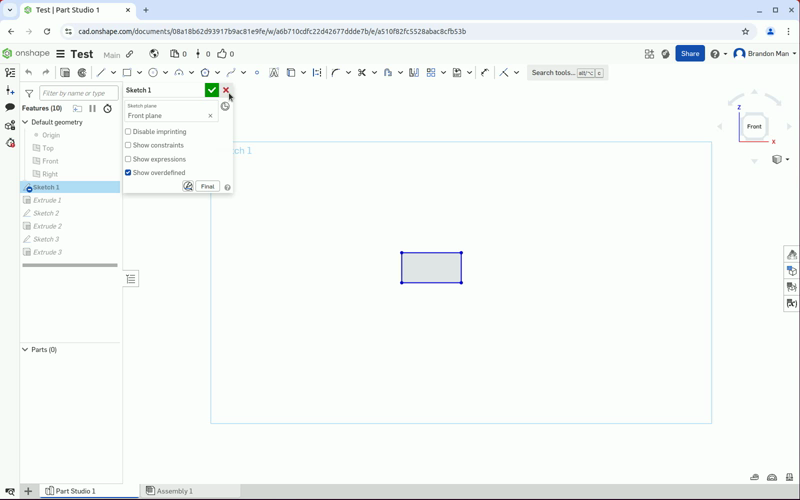
key(shift+s)
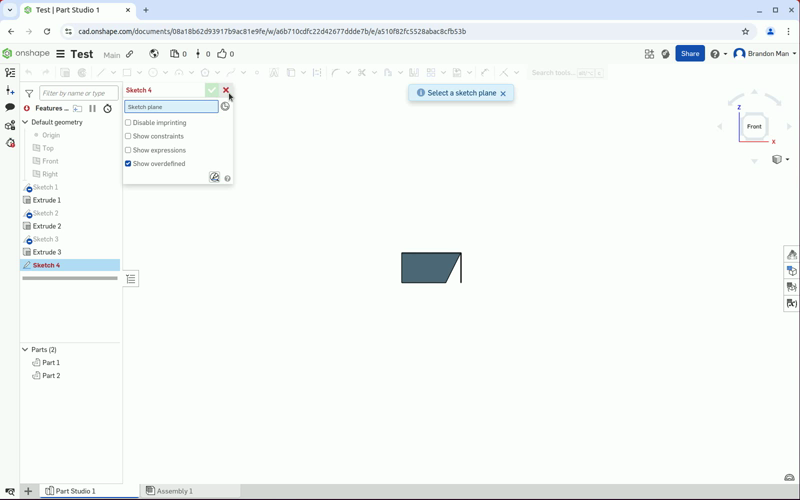
mouse_move(73, 163)
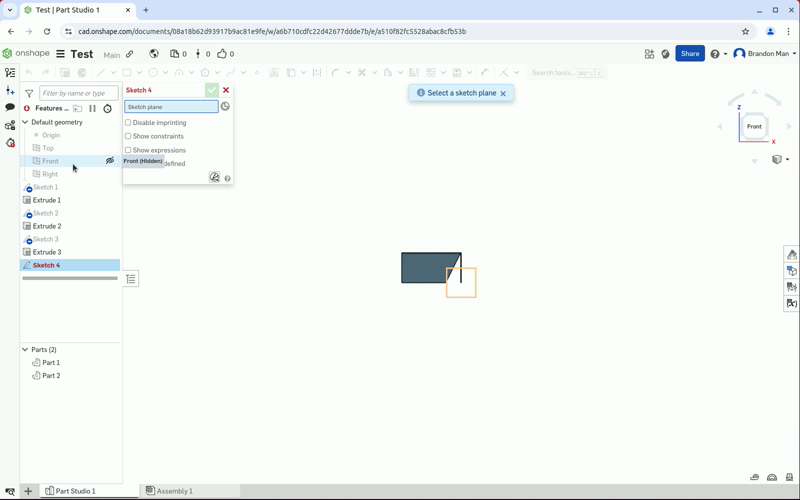
click(73, 163)
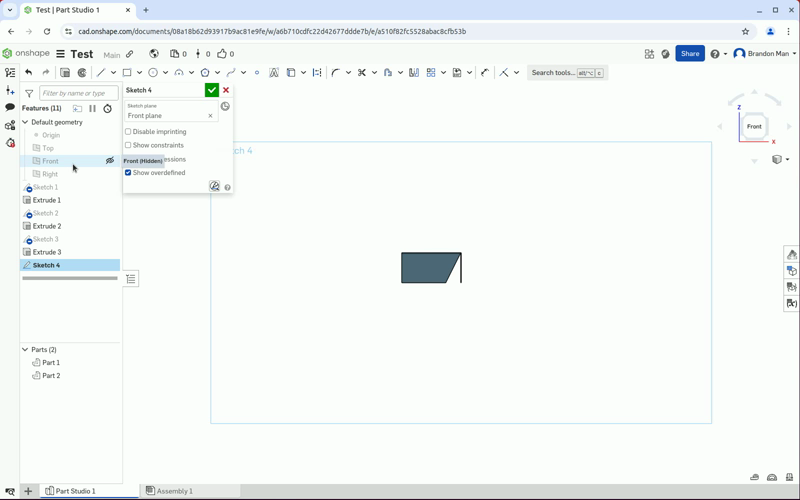
mouse_move(73, 352)
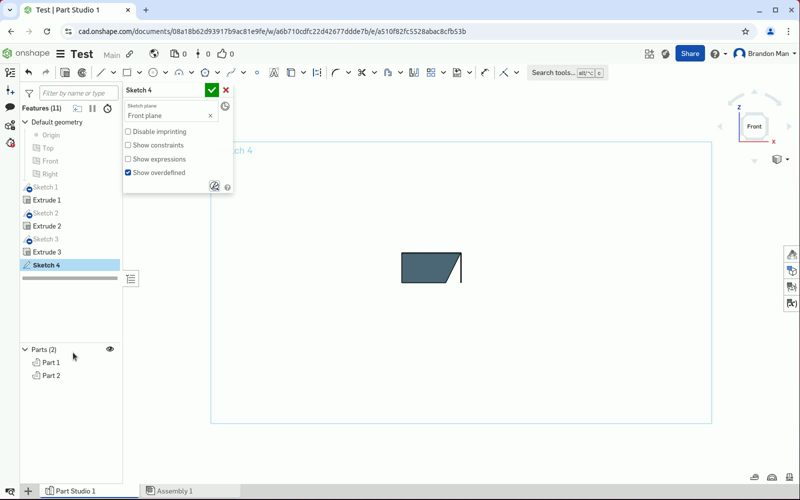
key(y)
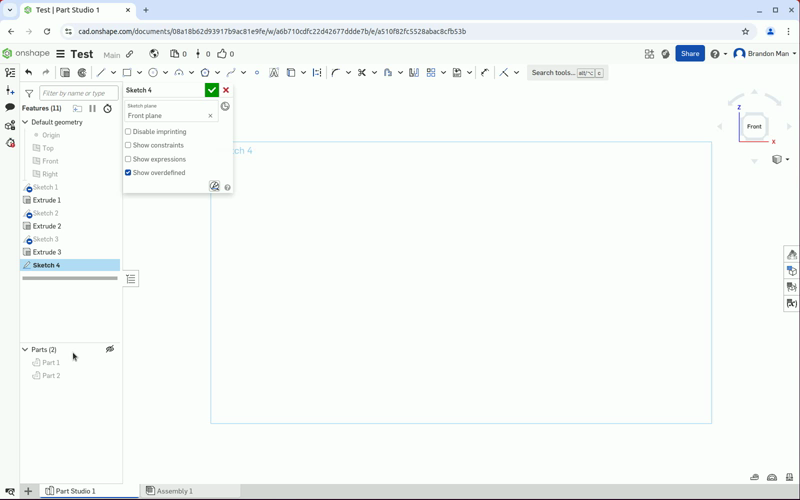
key(l)
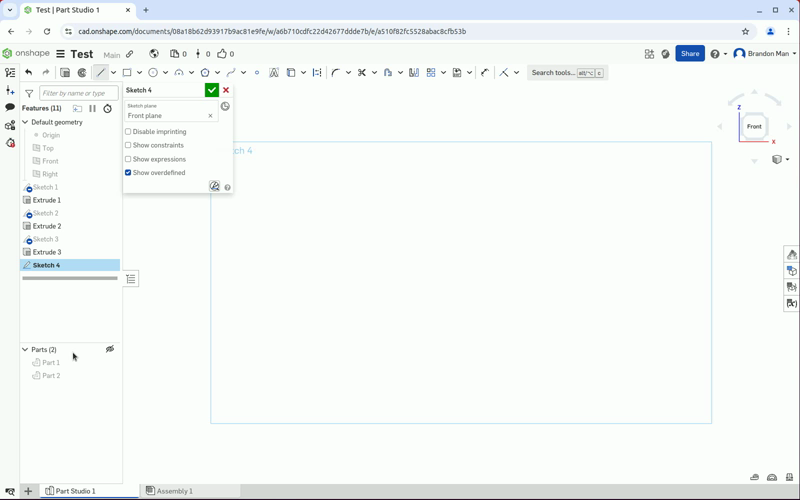
key_down(shift)
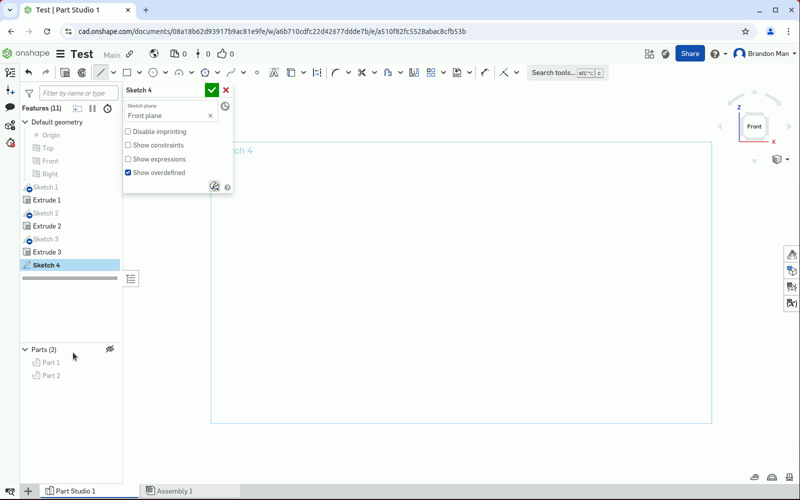
mouse_move(401, 282)
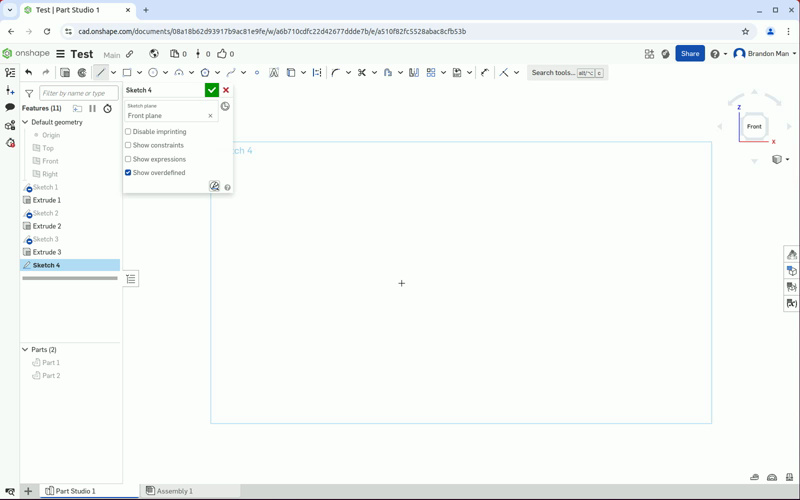
click(401, 282)
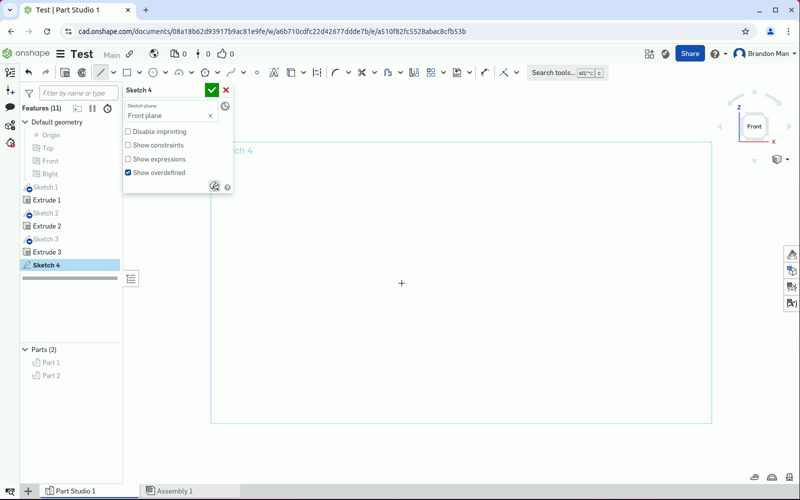
key_up(shift)
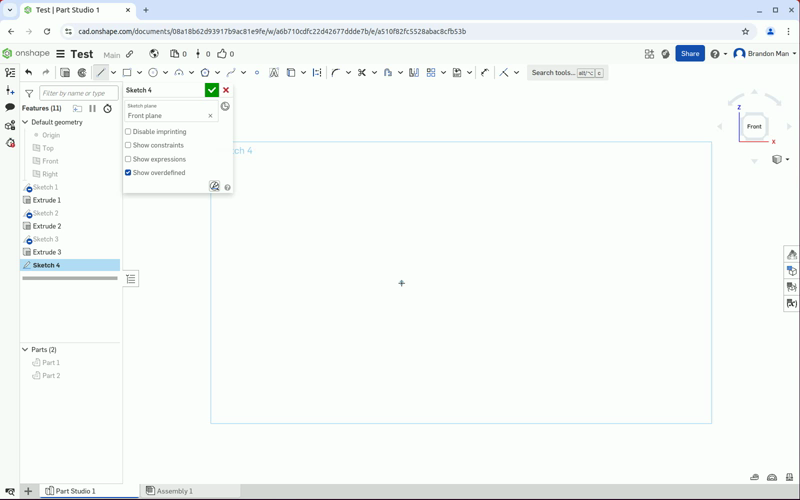
key_down(shift)
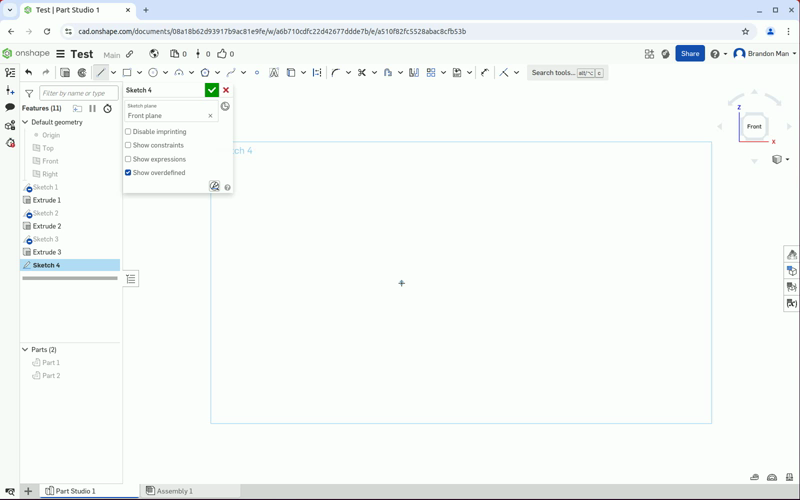
mouse_move(431, 282)
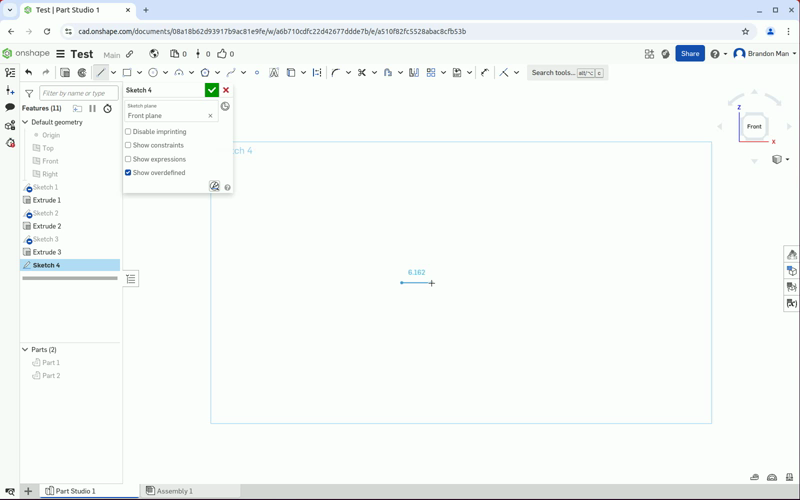
mouse_move(417, 282)
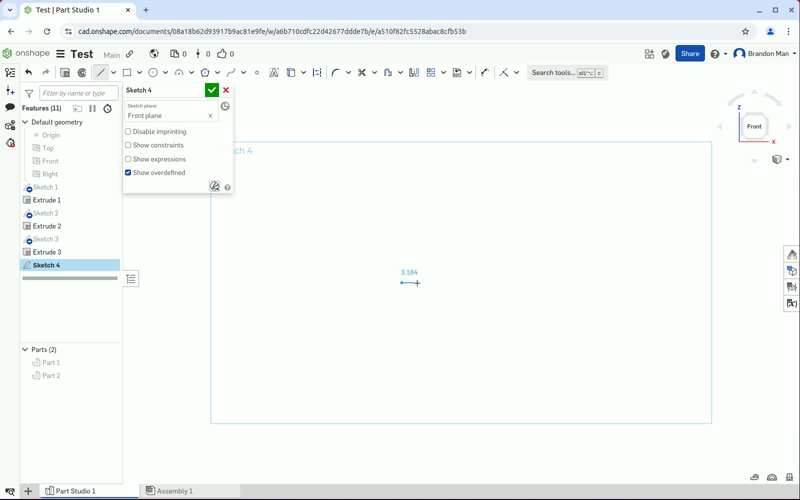
click(417, 282)
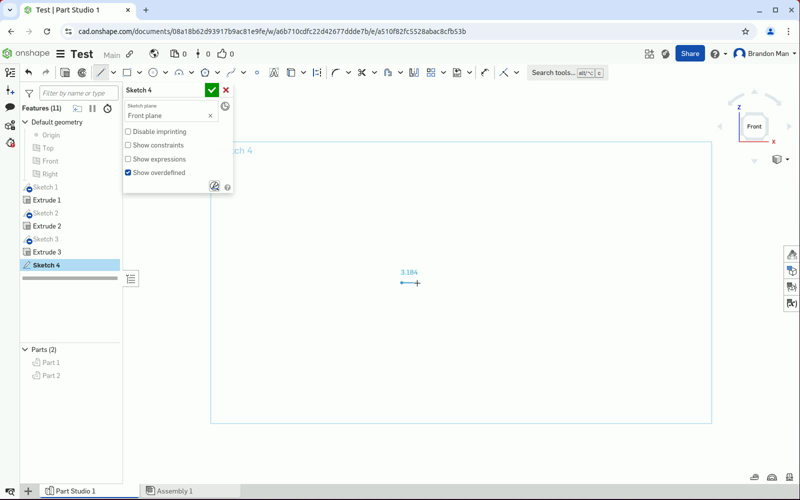
key_up(shift)
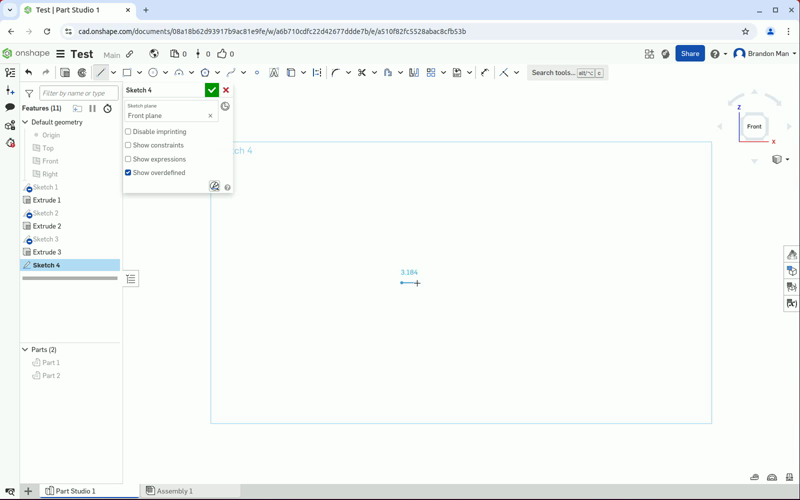
key_down(shift)
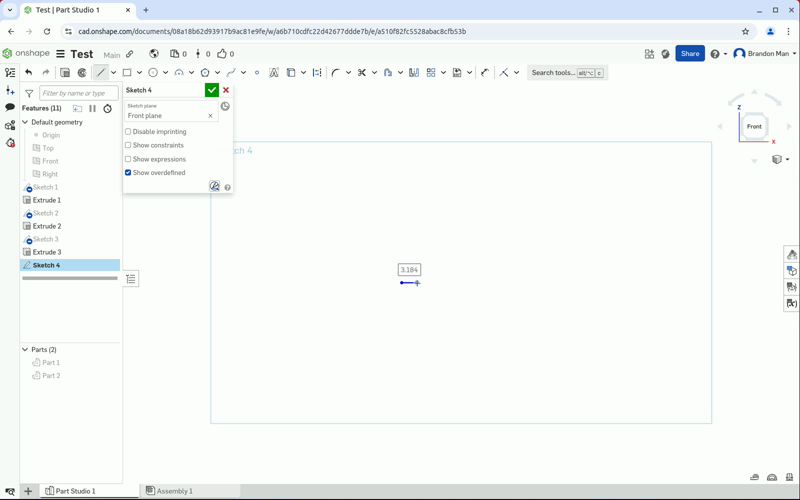
mouse_move(447, 282)
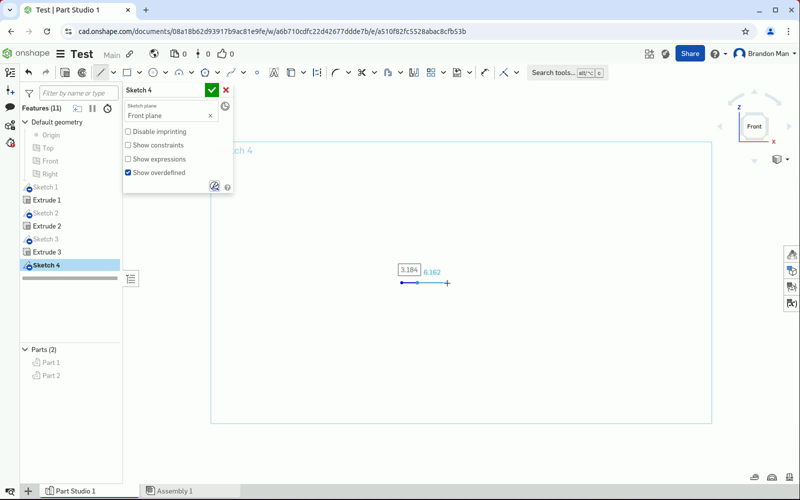
mouse_move(401, 252)
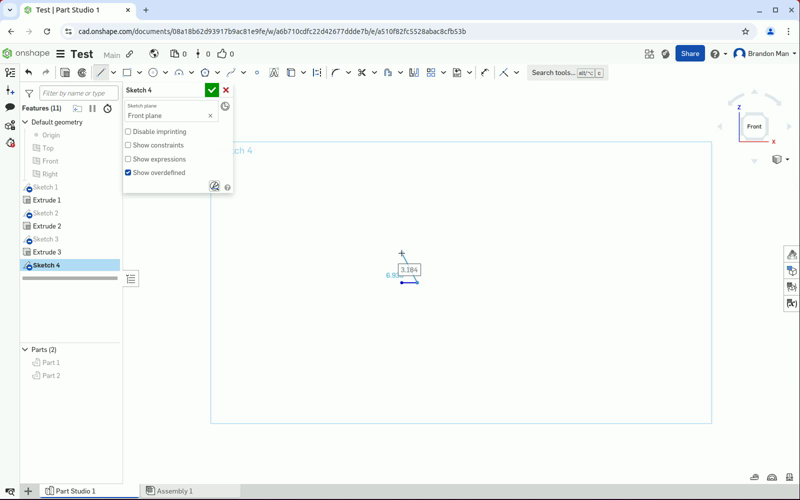
click(401, 252)
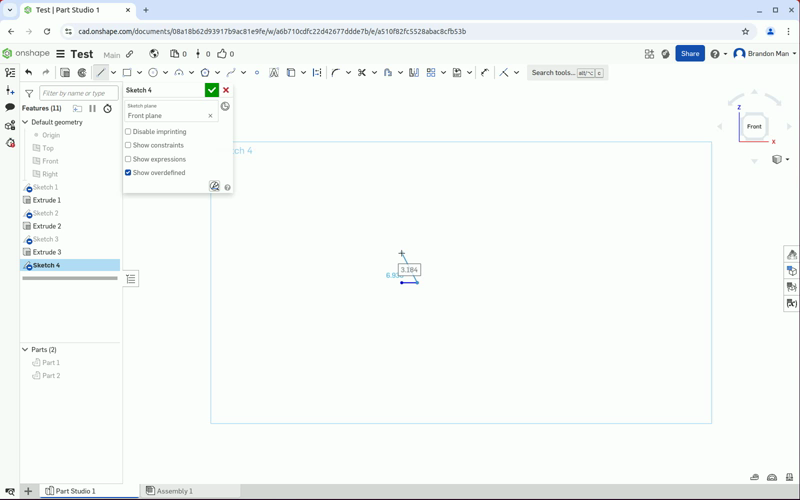
key_up(shift)
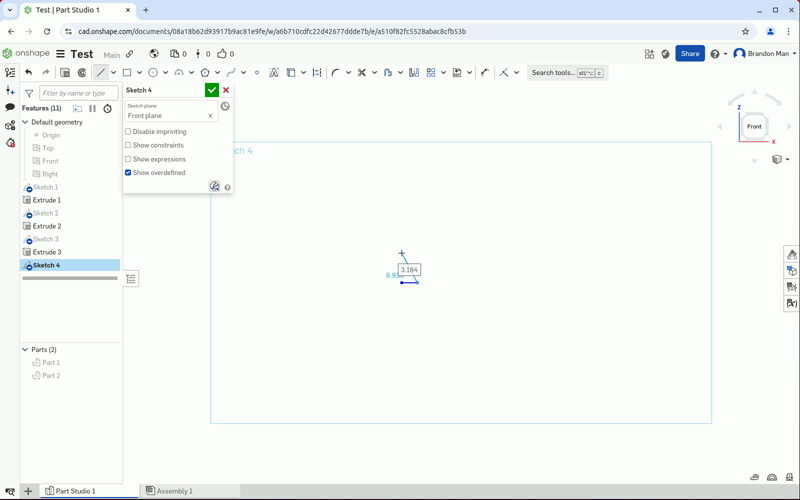
mouse_move(431, 252)
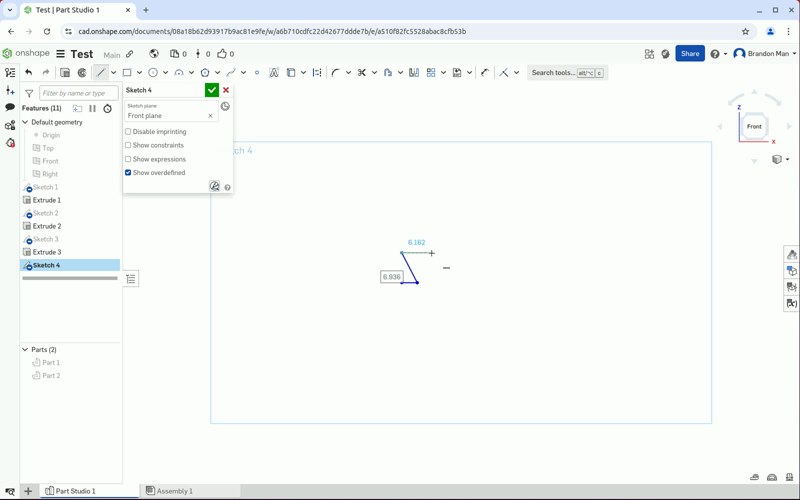
key_down(shift)
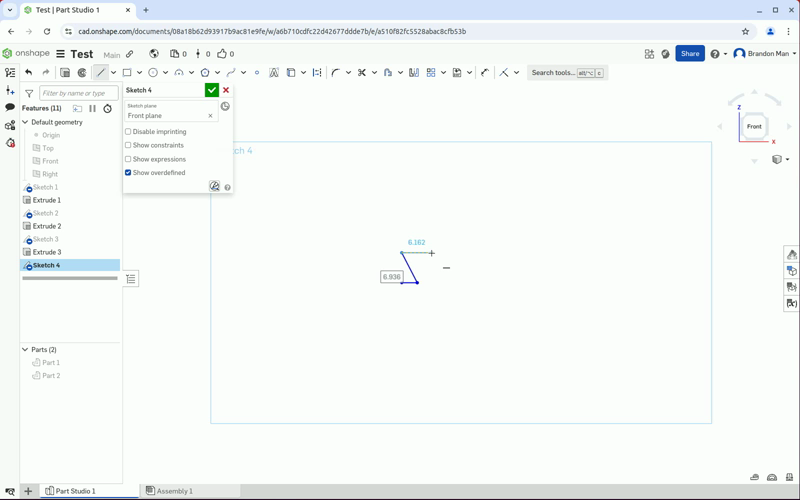
mouse_move(401, 282)
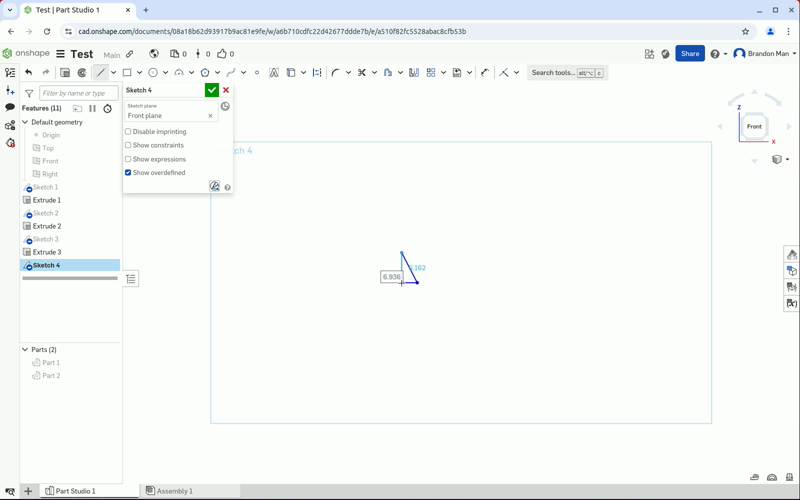
key_up(shift)
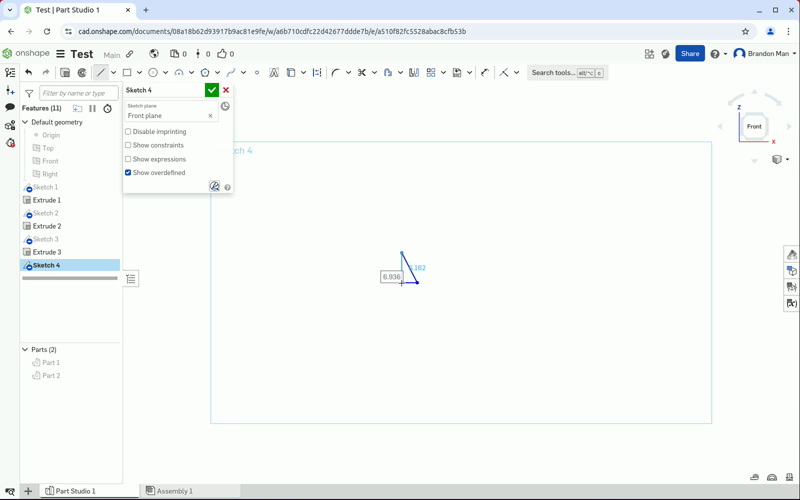
click(401, 282)
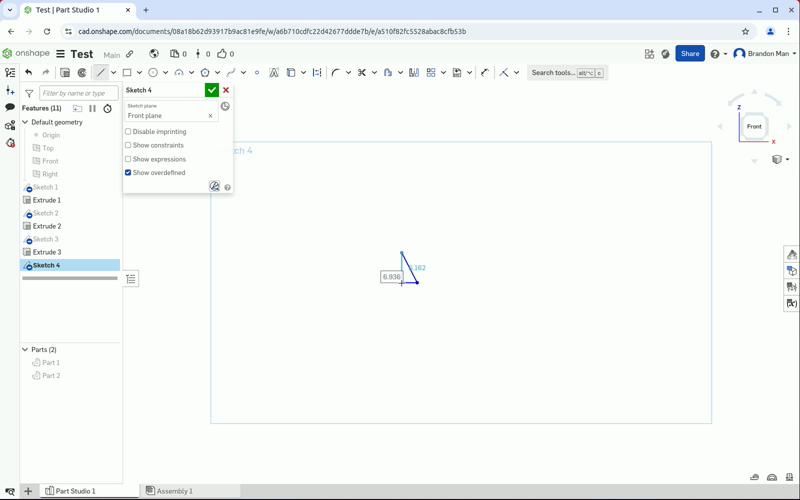
key(esc)
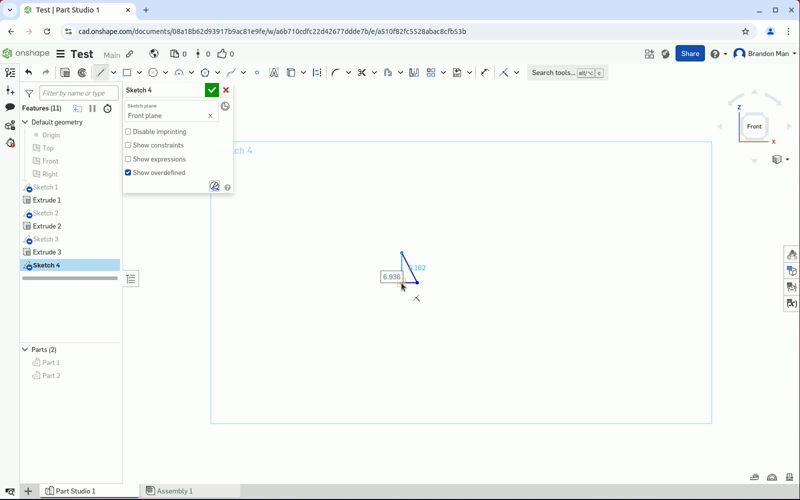
mouse_move(404, 269)
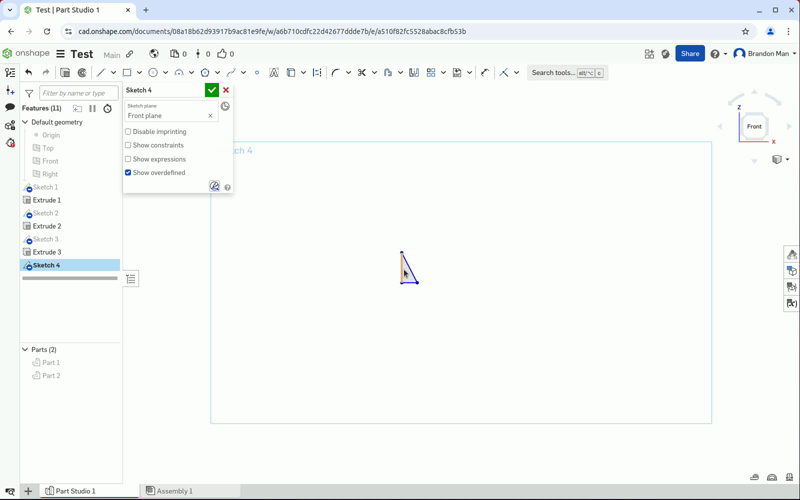
scroll(6)
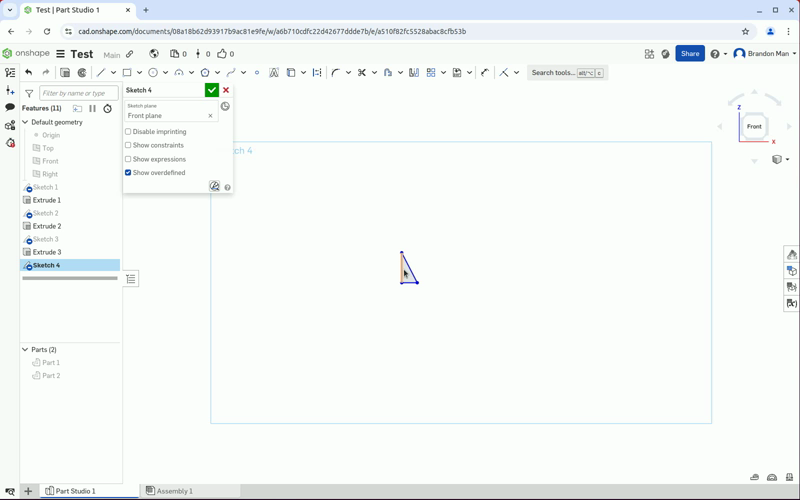
scroll(6)
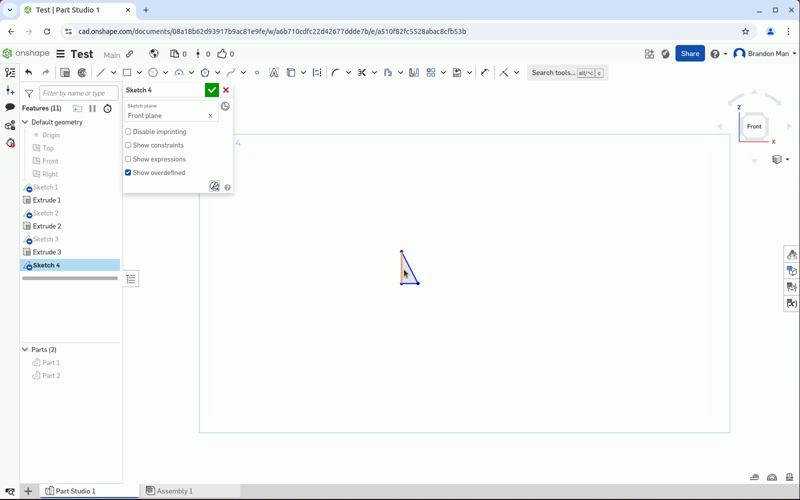
scroll(6)
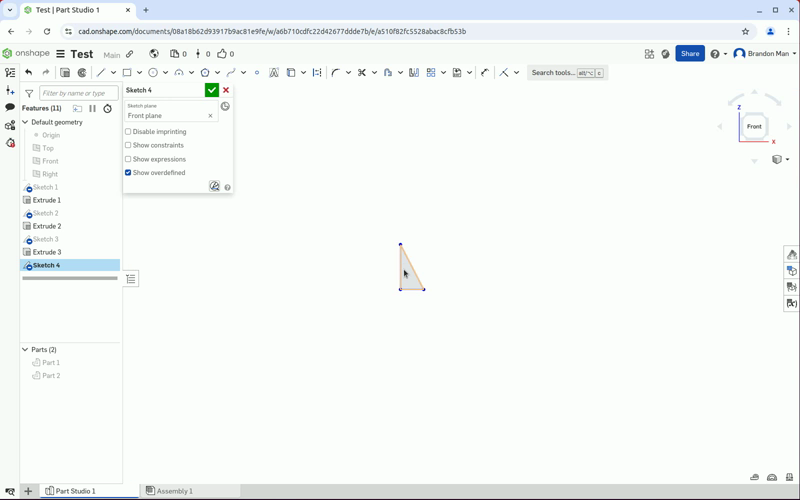
scroll(6)
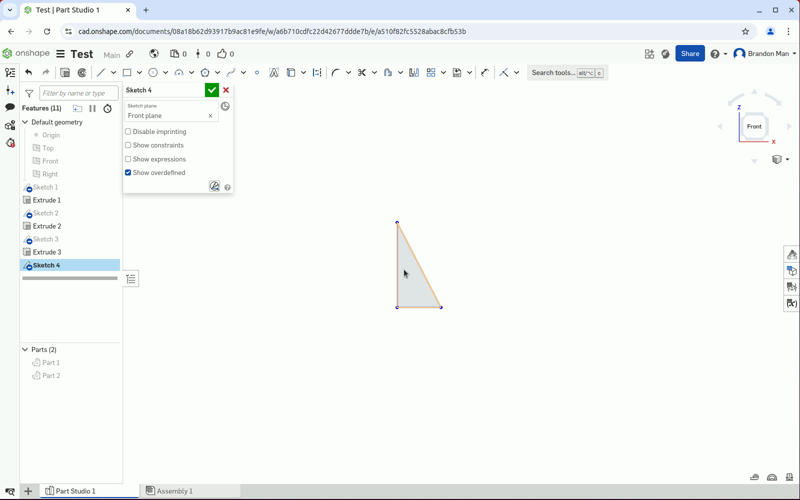
scroll(6)
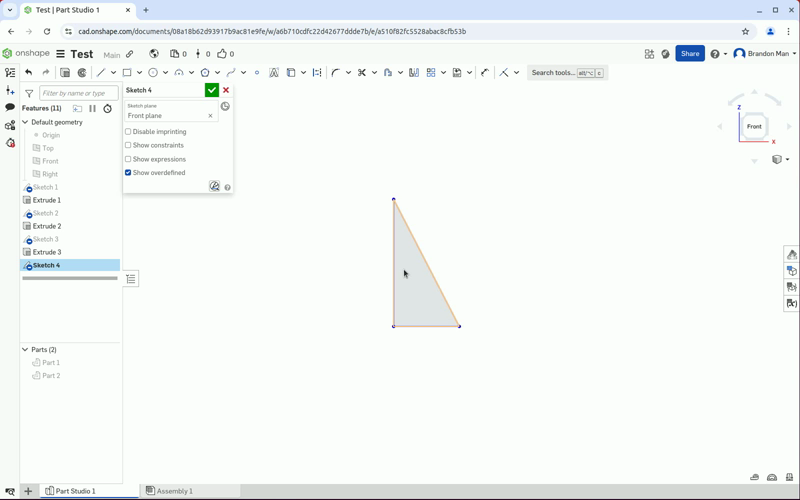
scroll(6)
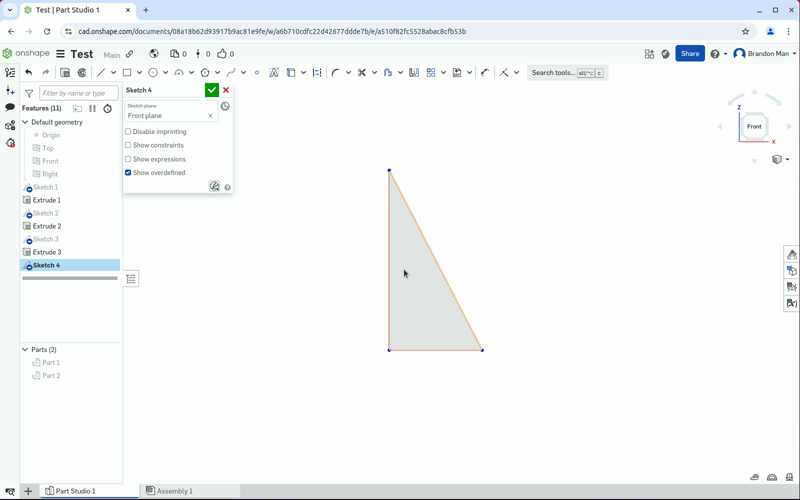
scroll(6)
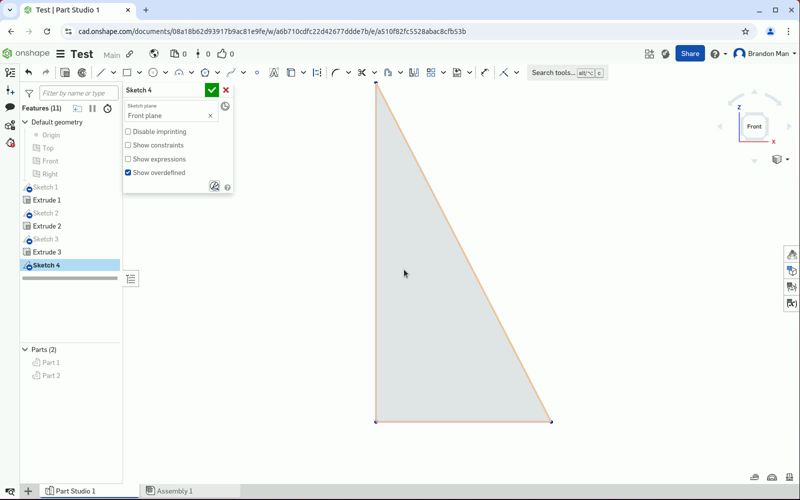
click(404, 269)
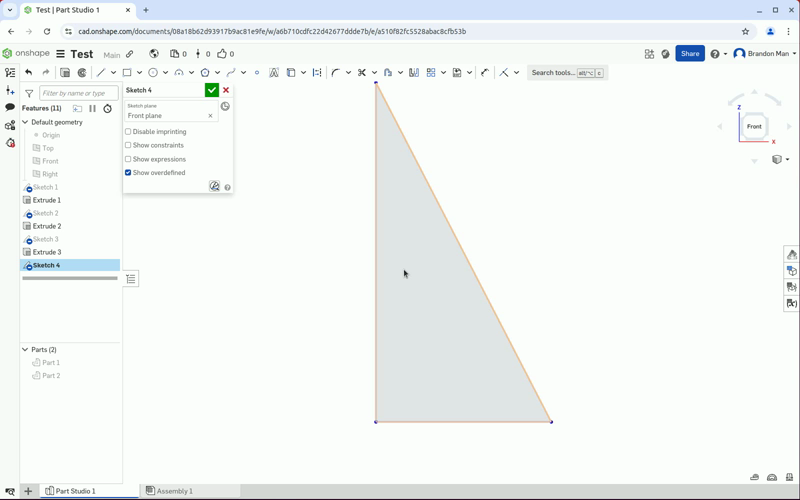
scroll(-6)
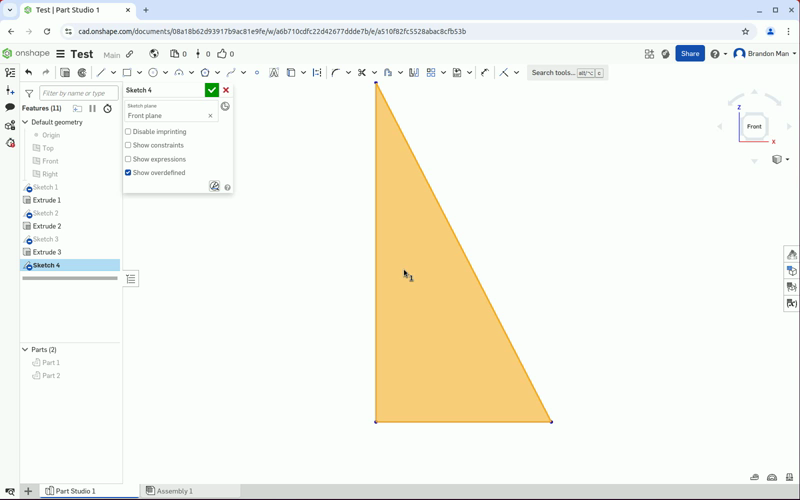
scroll(-6)
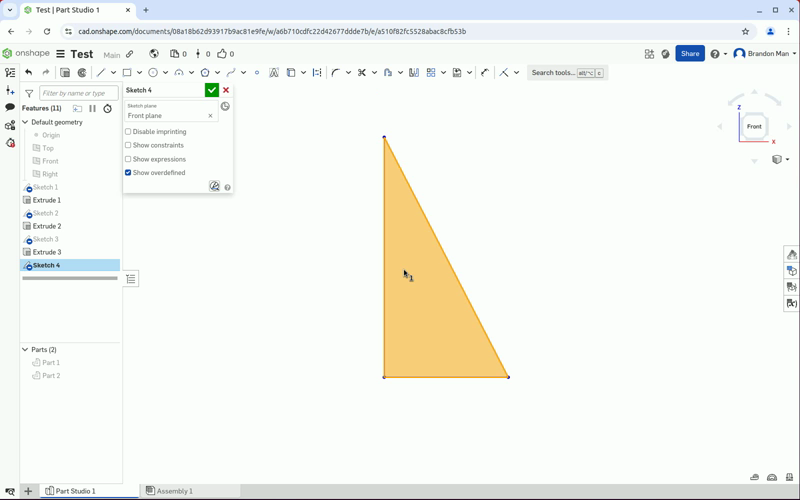
scroll(-6)
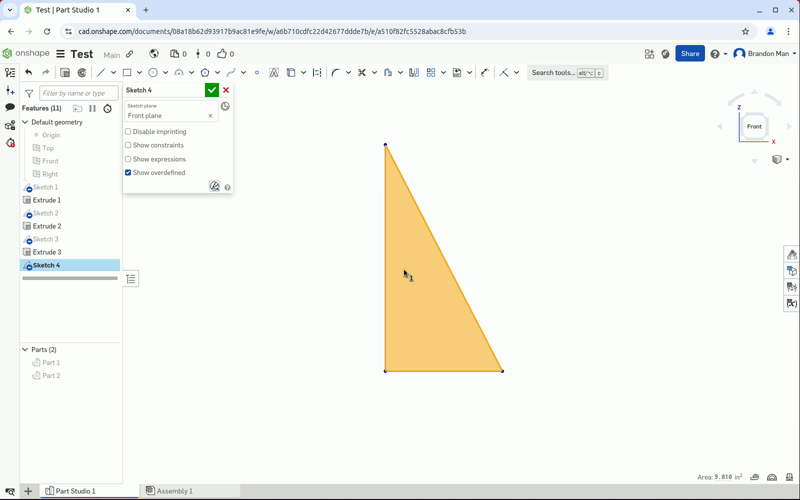
scroll(-6)
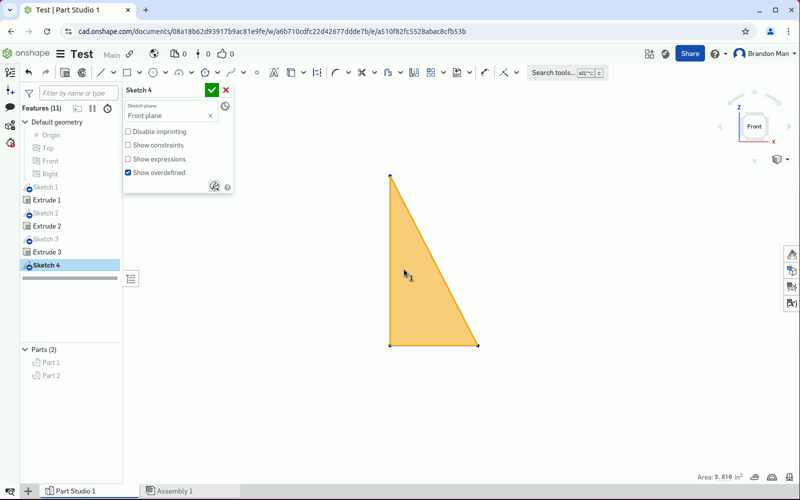
scroll(-6)
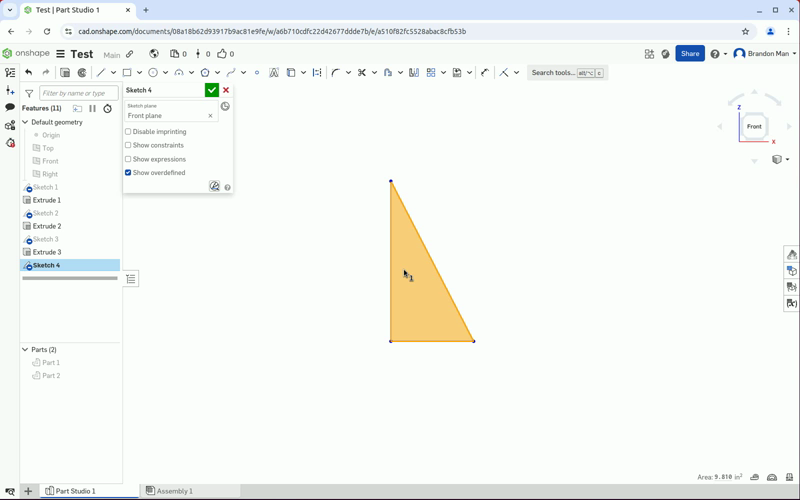
scroll(-6)
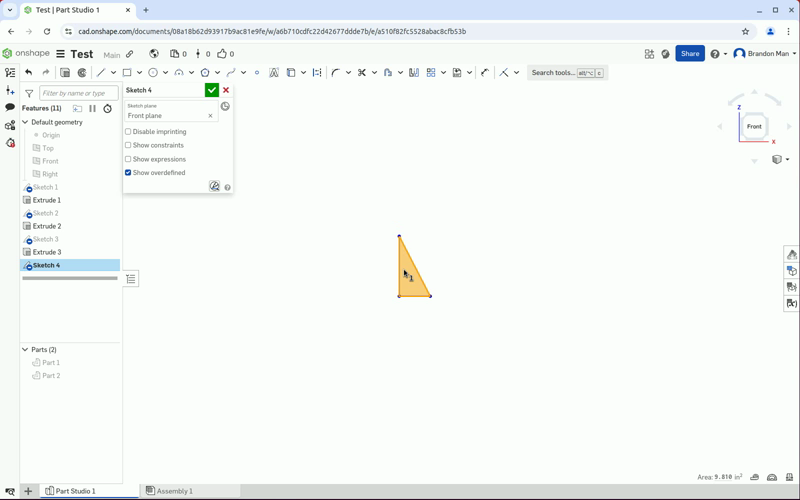
scroll(-6)
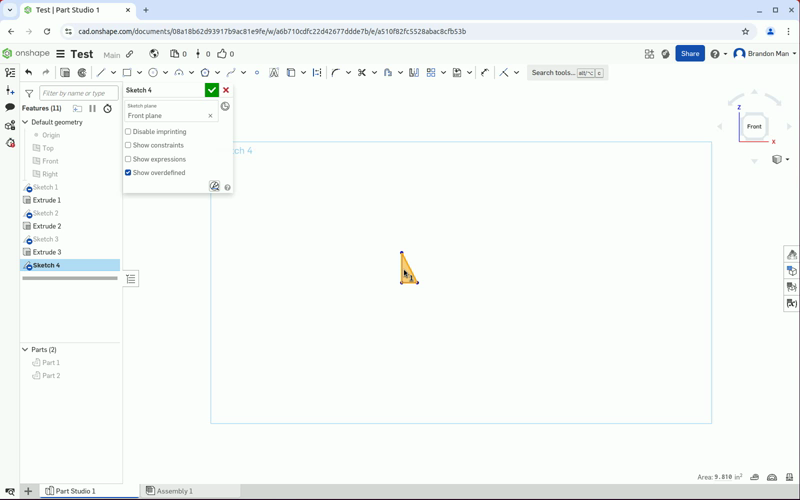
mouse_move(73, 352)
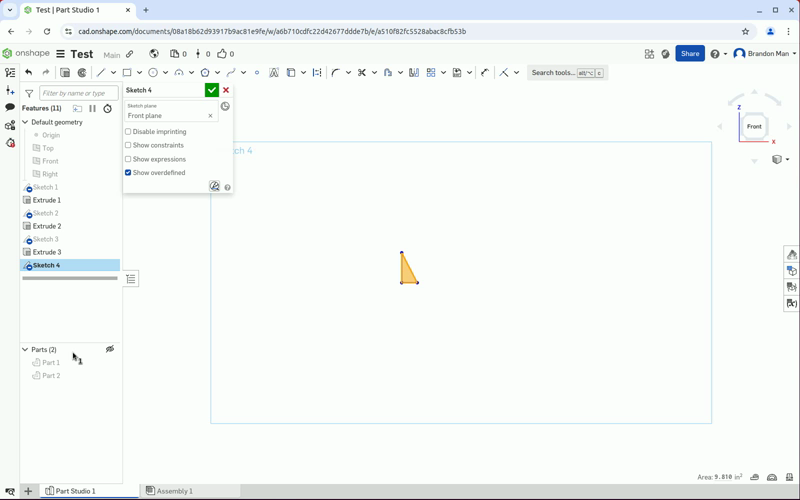
key(shift+y)
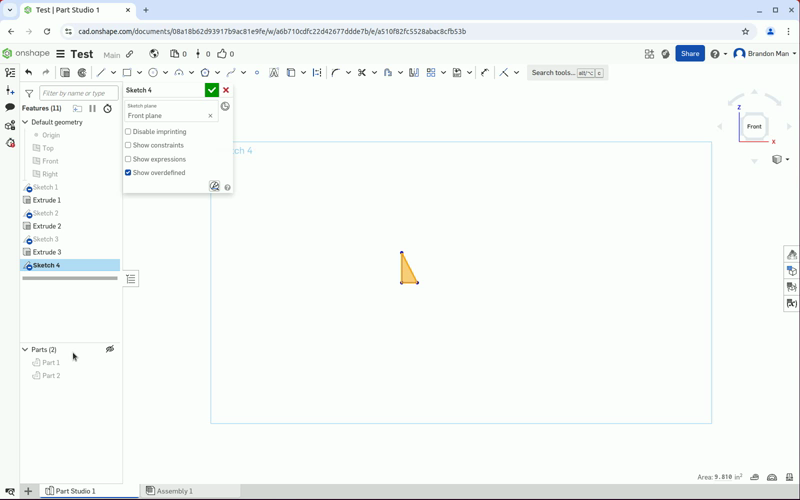
key(shift+e)
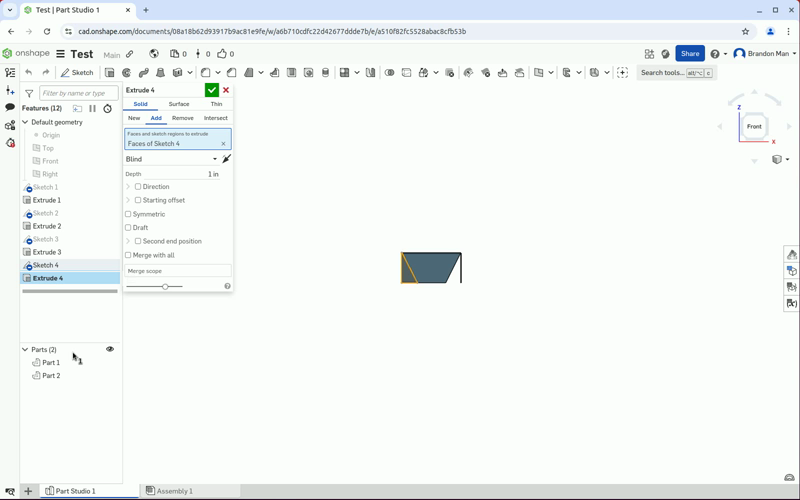
mouse_move(143, 106)
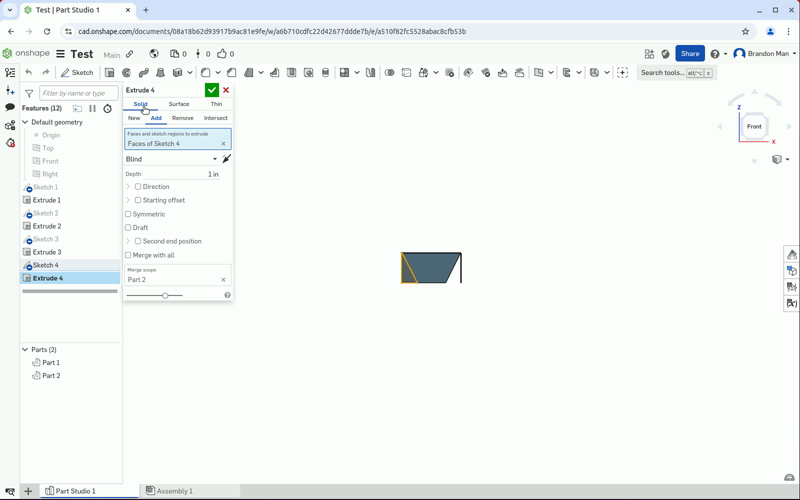
click(143, 106)
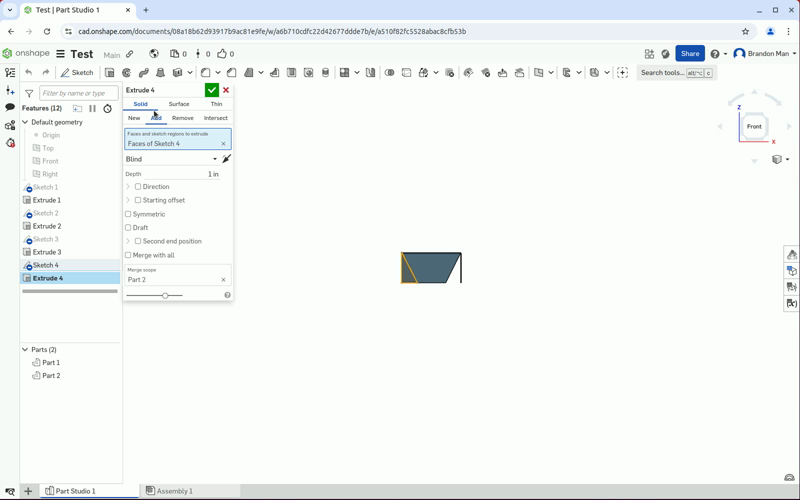
mouse_move(186, 120)
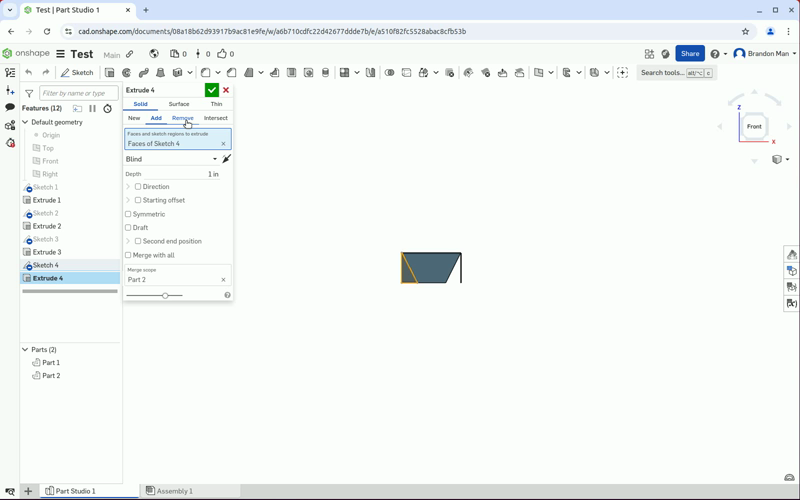
click(186, 120)
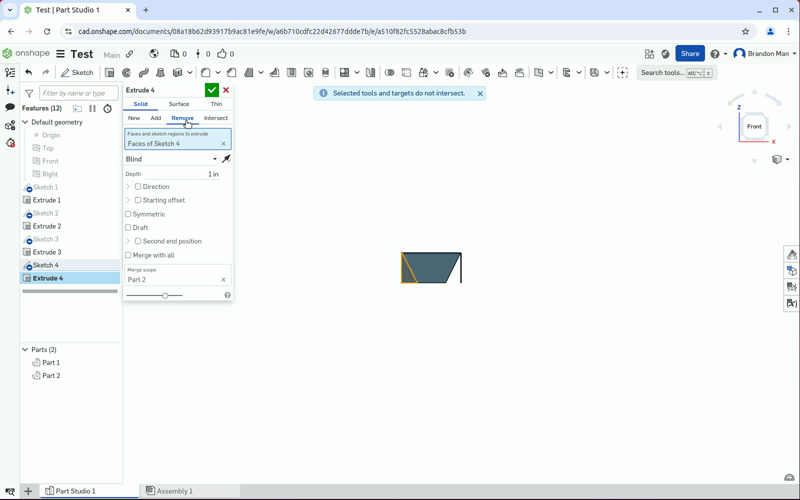
key(tab, 4)
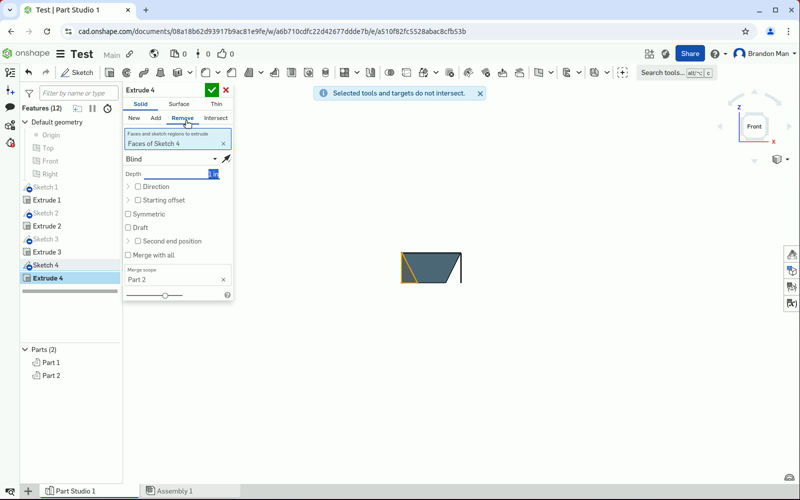
text(-24.071)
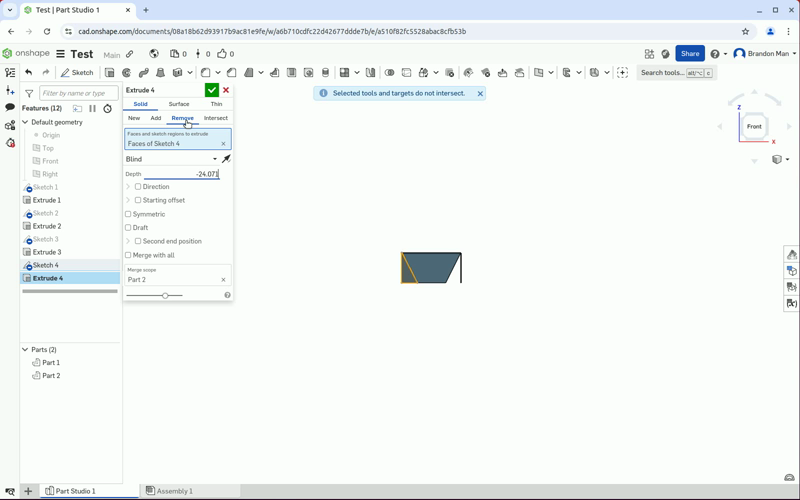
key(tab, 6)
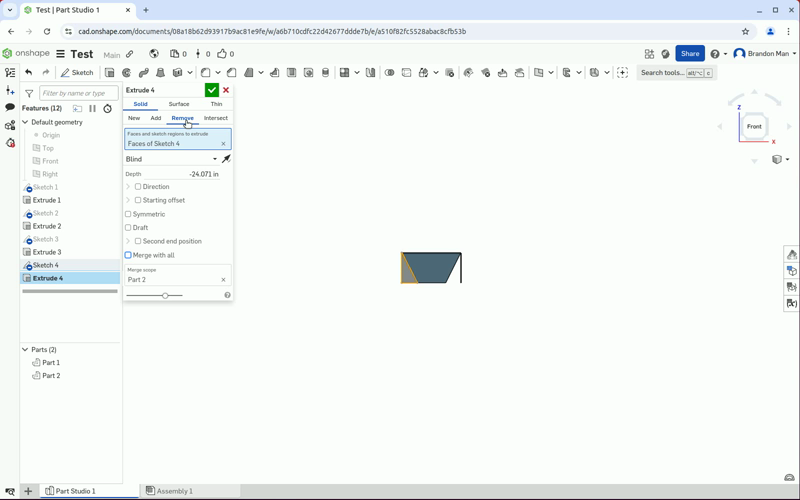
key(space)
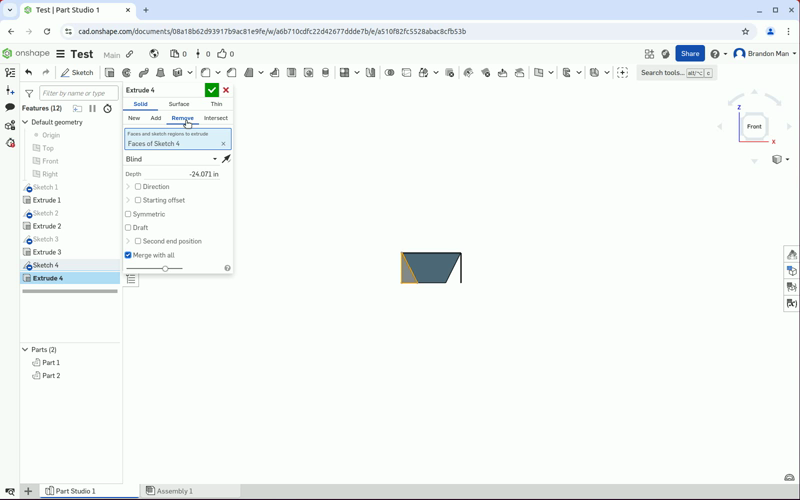
key(enter)
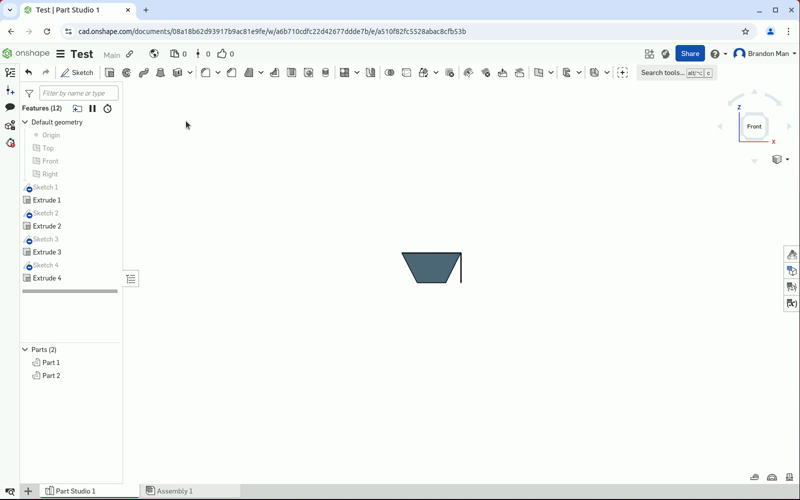
key(shift+h)
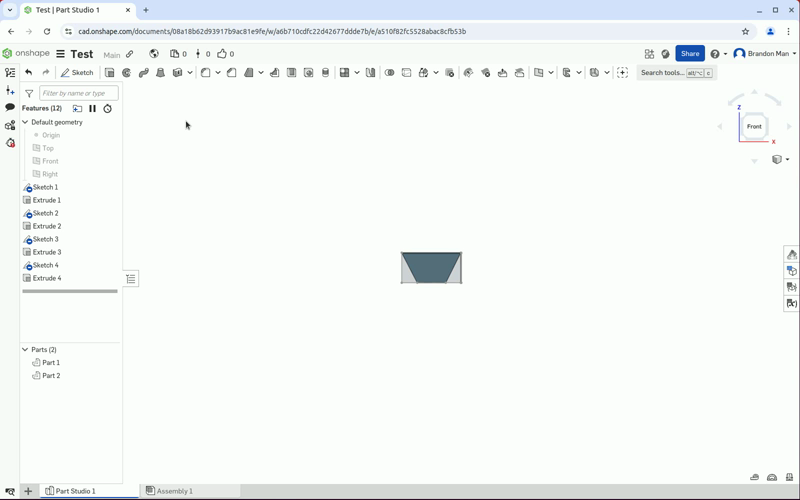
key(shift+h)
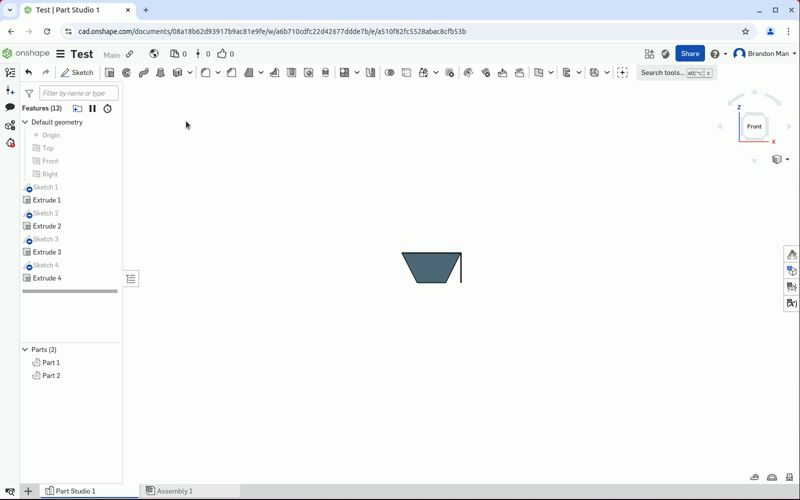
mouse_move(73, 189)
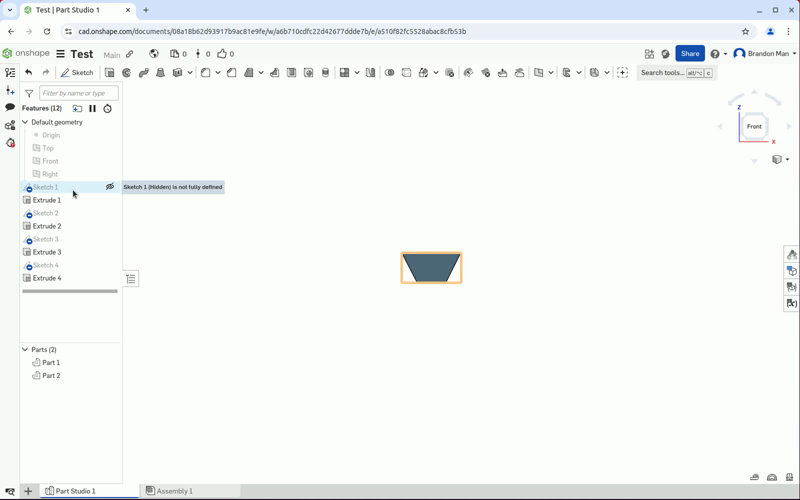
click(73, 189)
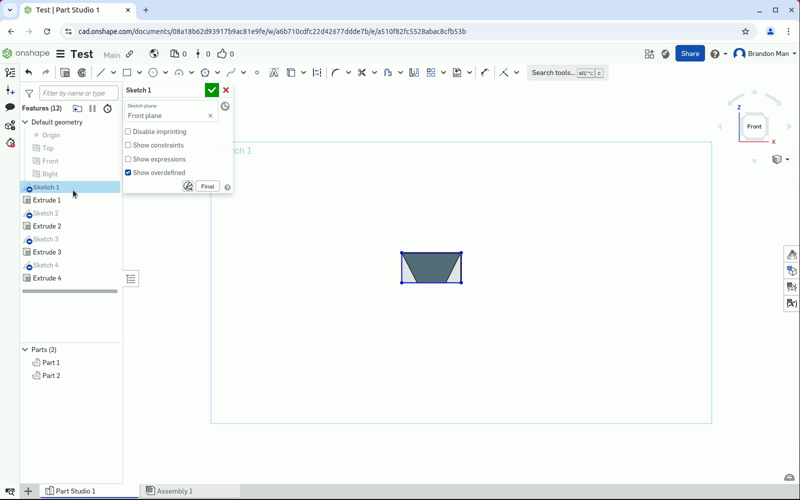
mouse_move(229, 92)
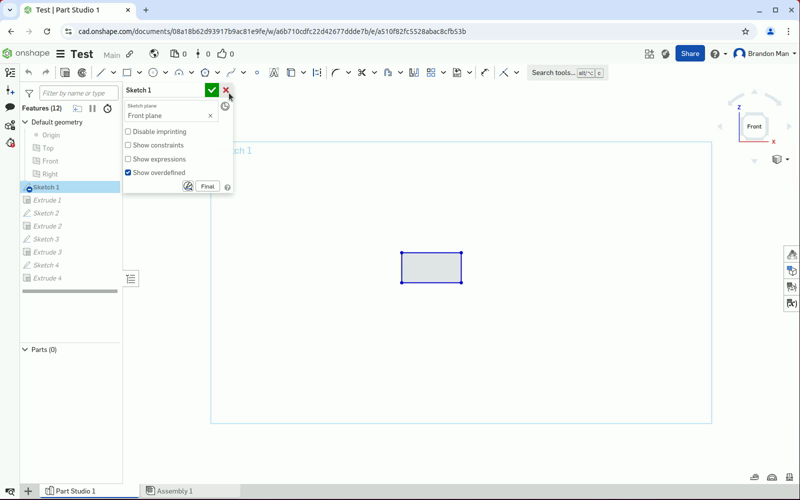
click(229, 92)
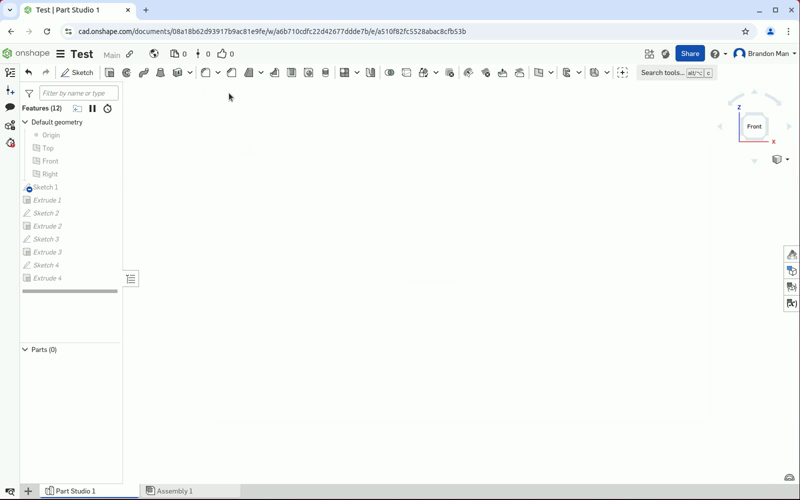
mouse_move(73, 352)
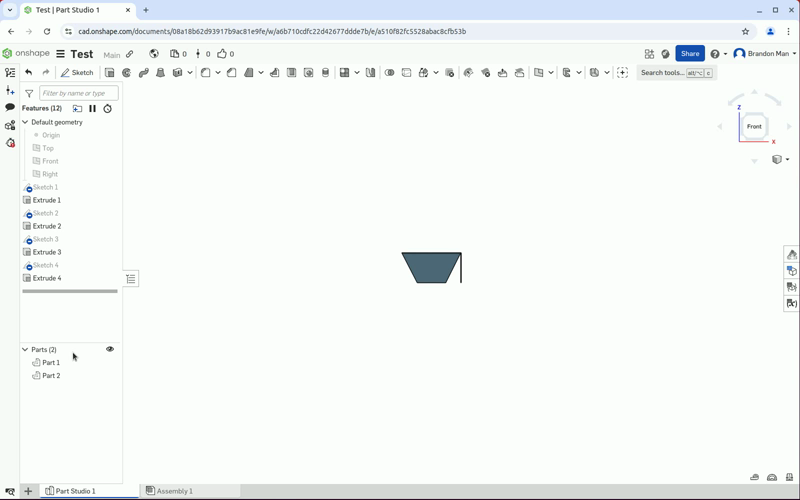
key(y)
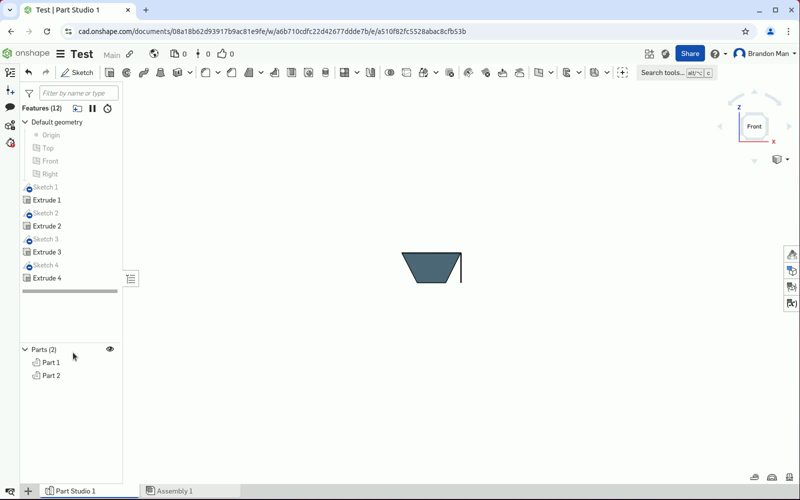
key(shift+p)
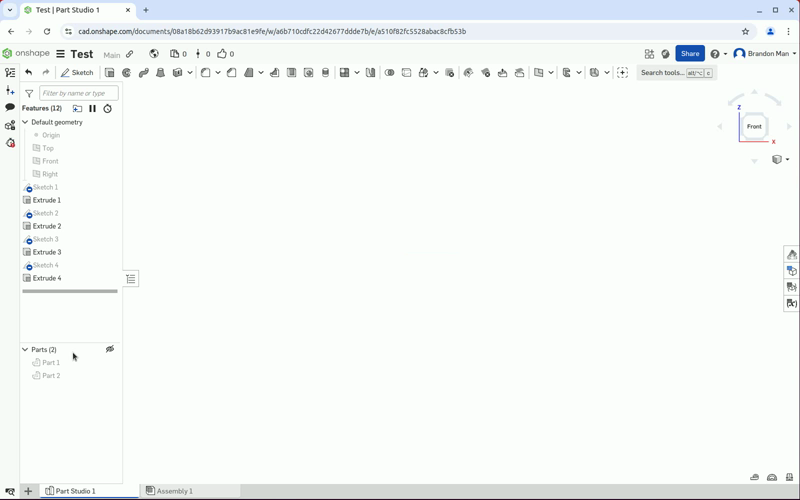
key(space)
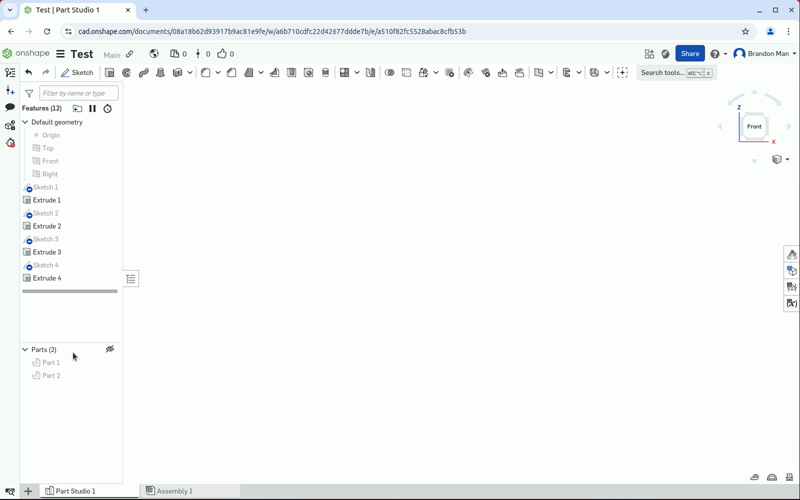
key_down(shift)
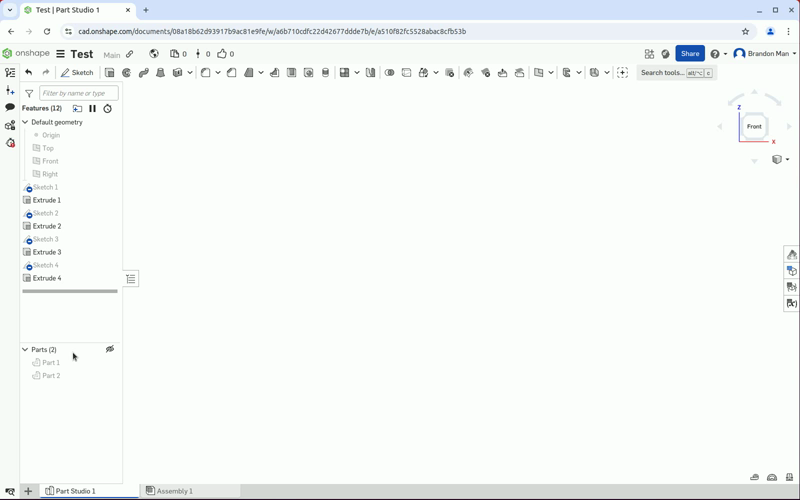
key(left)
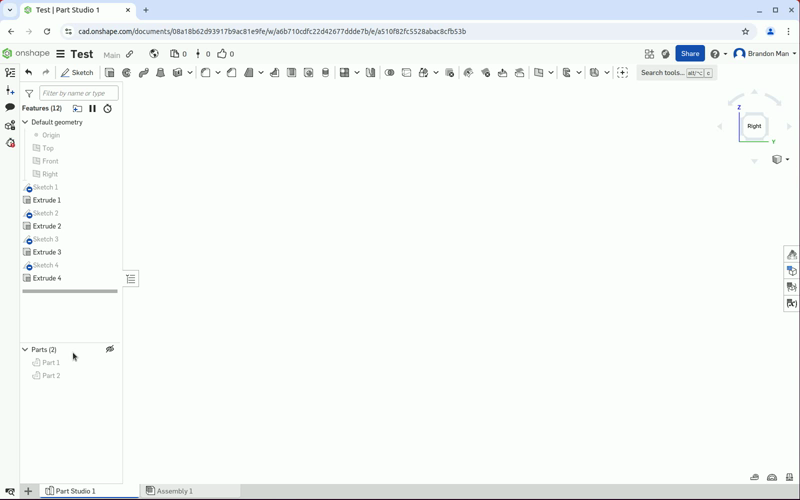
key_up(shift)
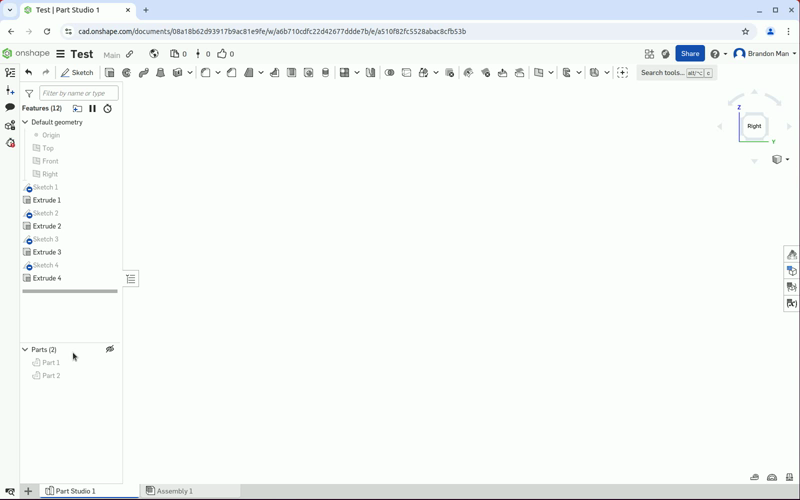
mouse_move(73, 352)
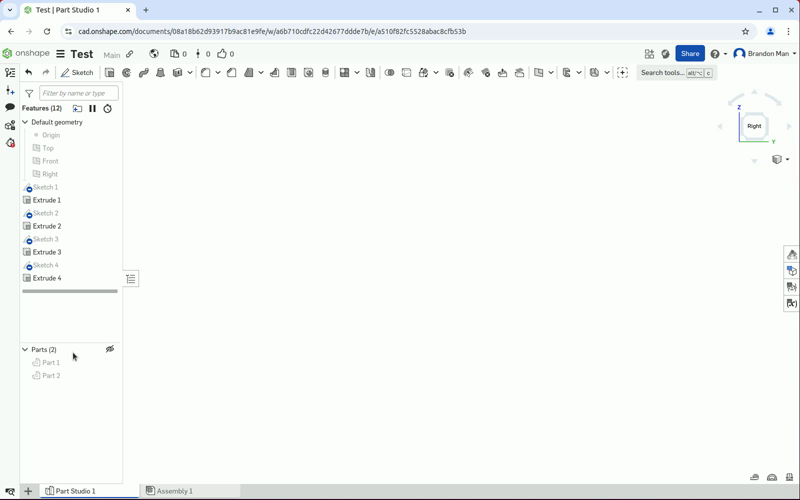
key(shift+y)
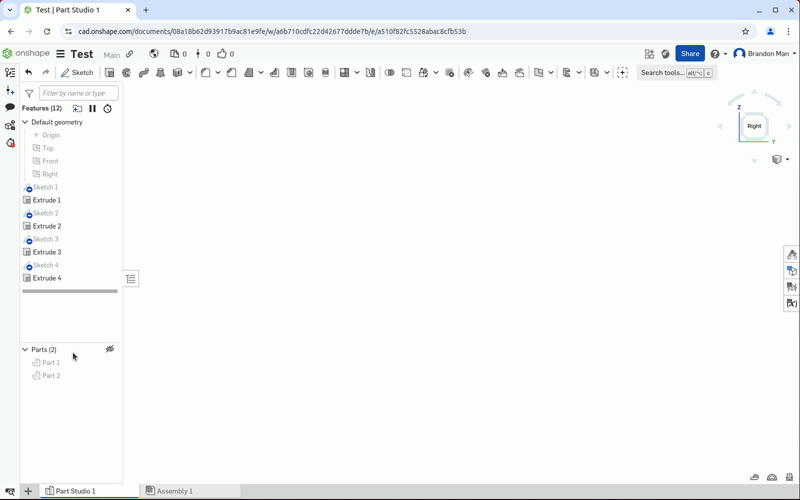
key(shift+s)
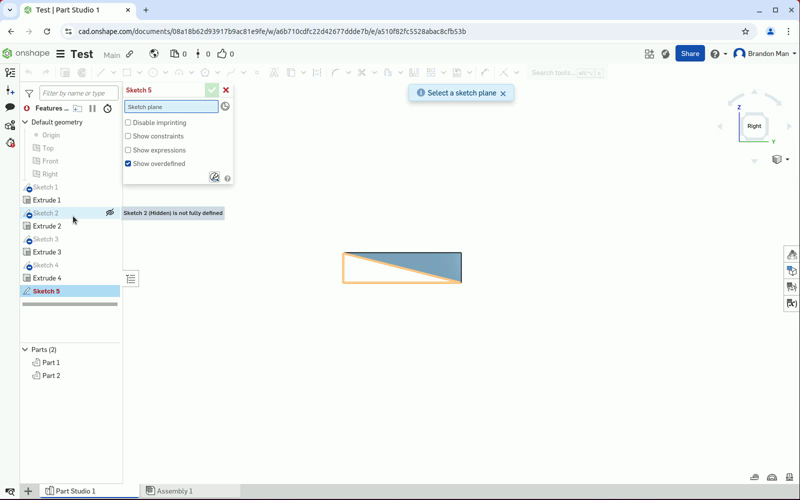
scroll(3)
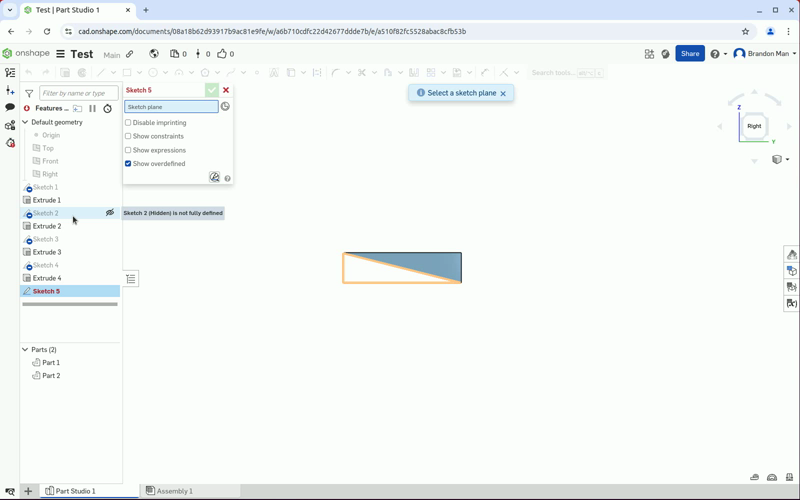
mouse_move(73, 176)
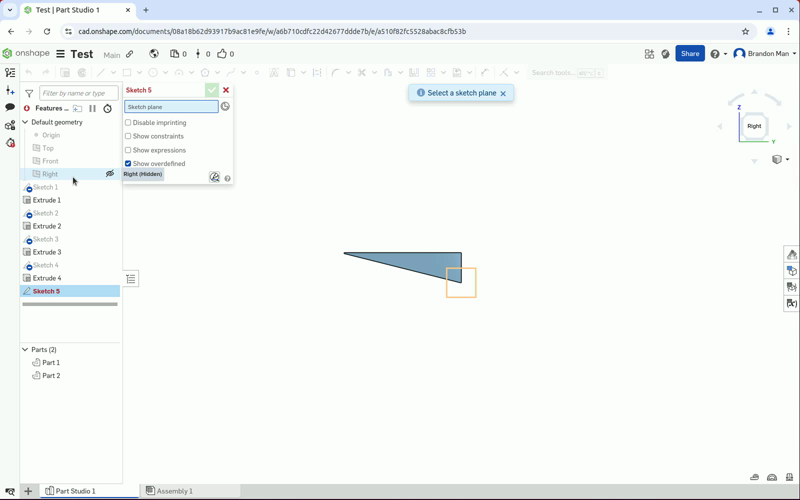
click(73, 176)
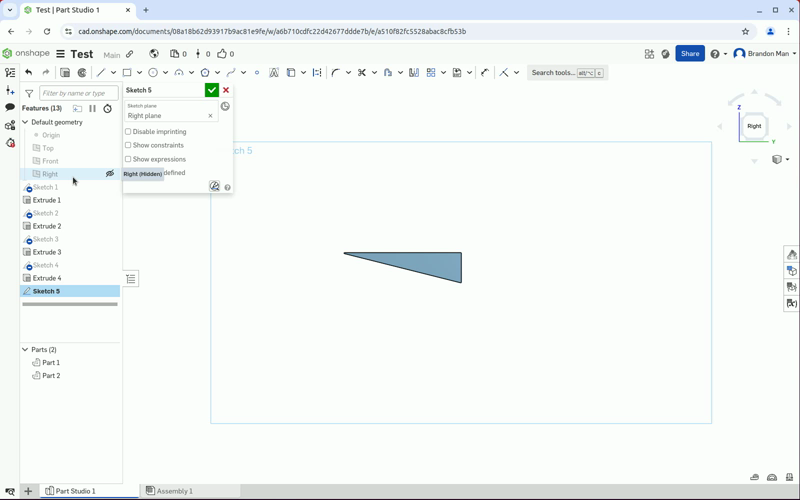
mouse_move(73, 352)
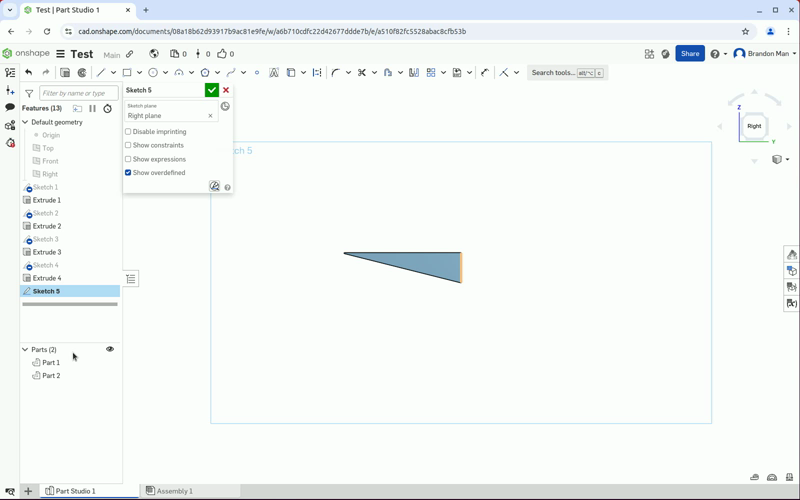
key(y)
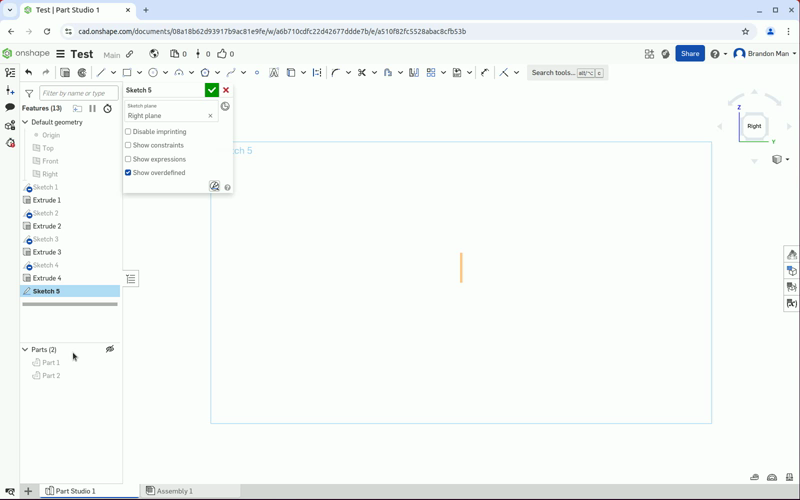
key(l)
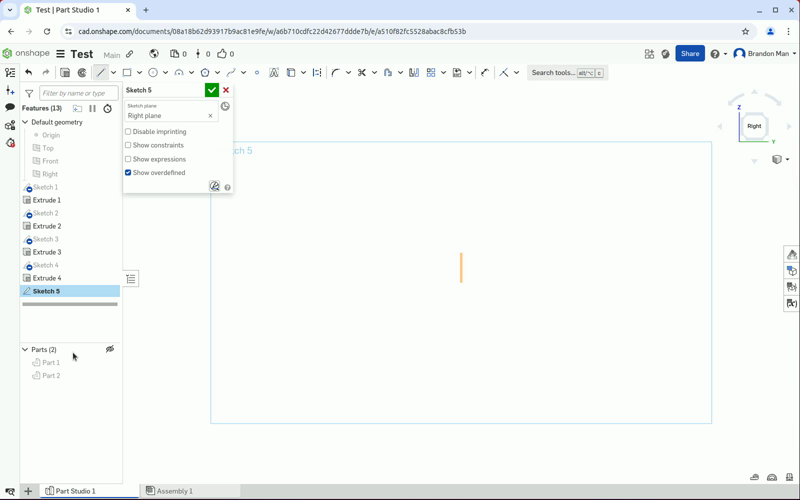
key_down(shift)
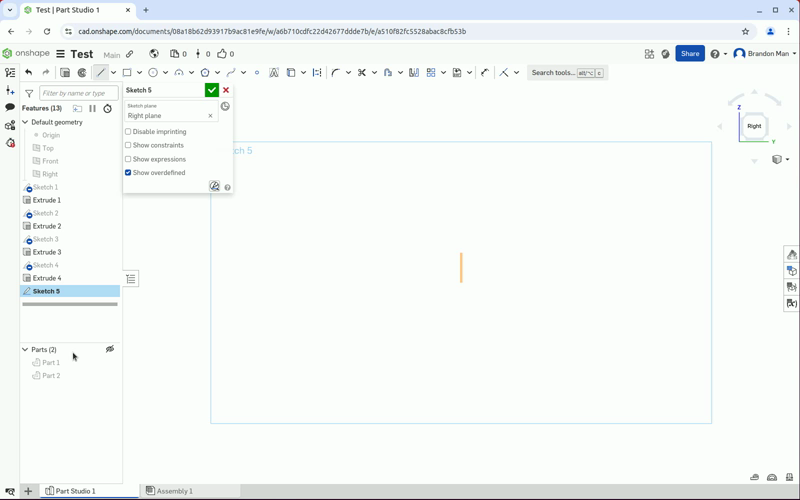
mouse_move(343, 261)
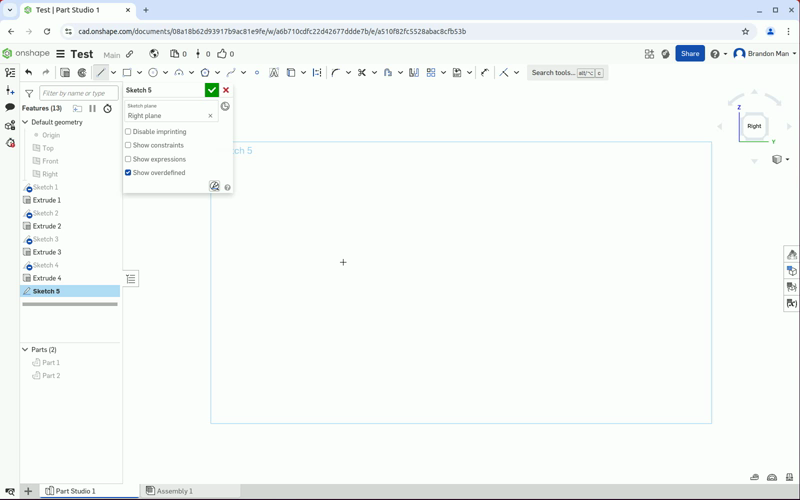
click(343, 261)
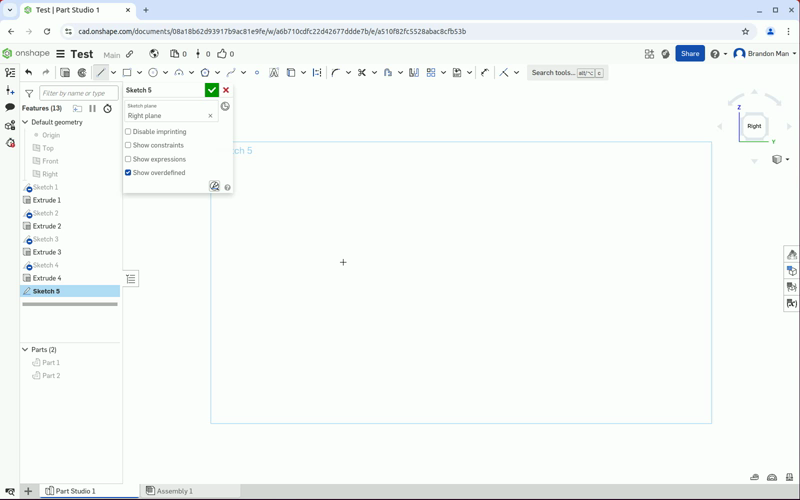
key_up(shift)
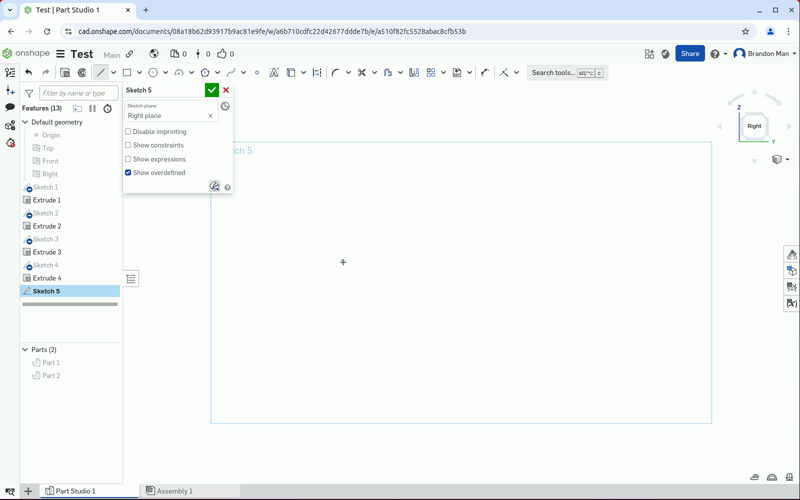
key_down(shift)
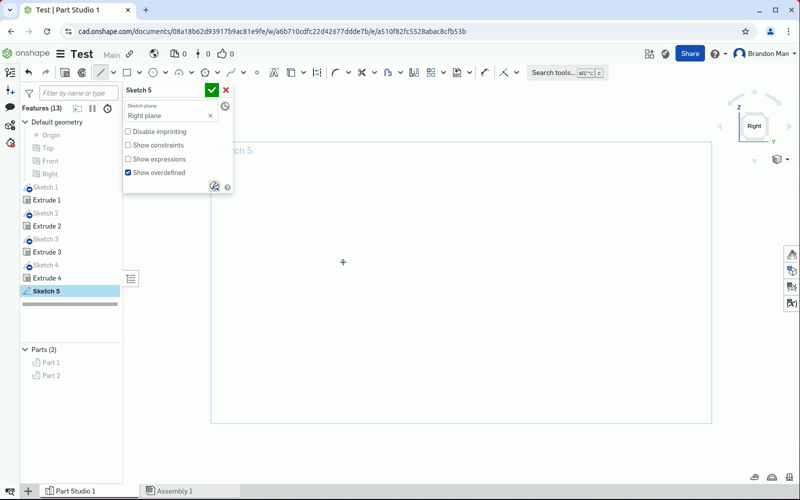
mouse_move(373, 261)
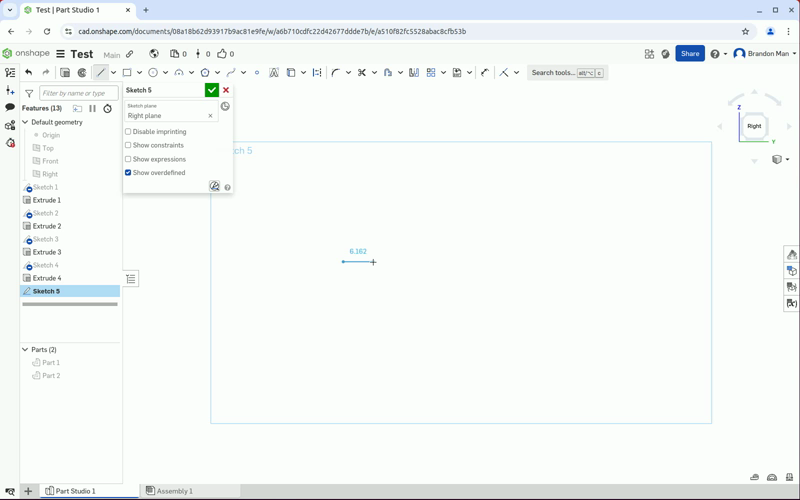
mouse_move(350, 252)
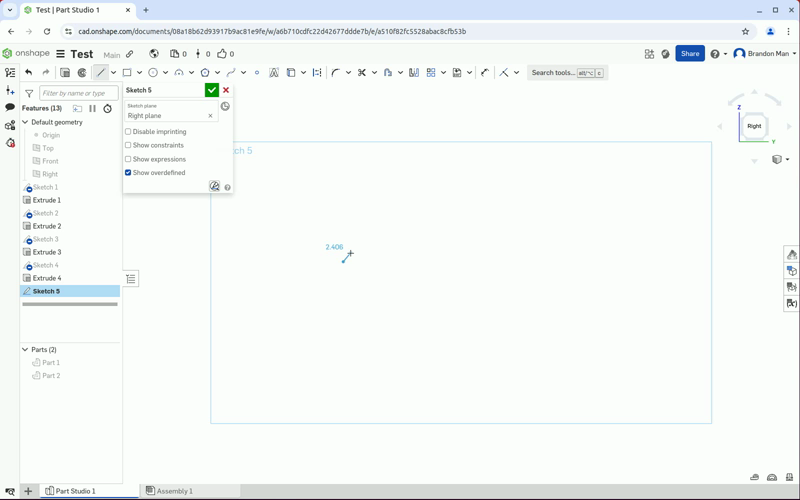
click(350, 252)
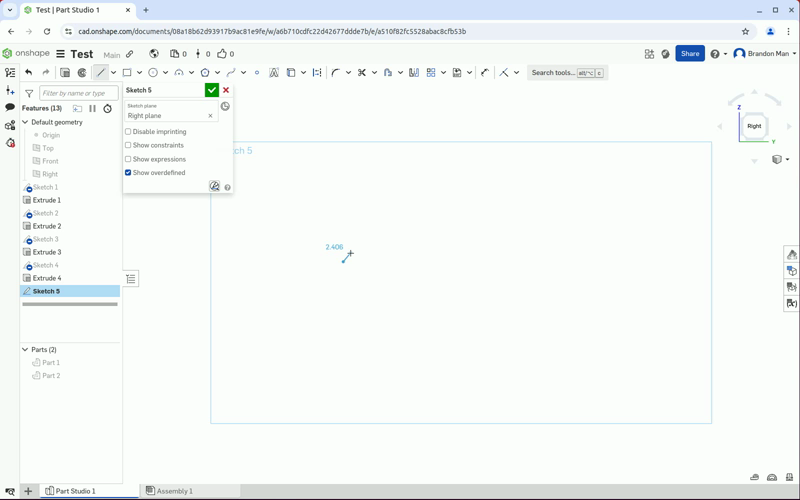
key_up(shift)
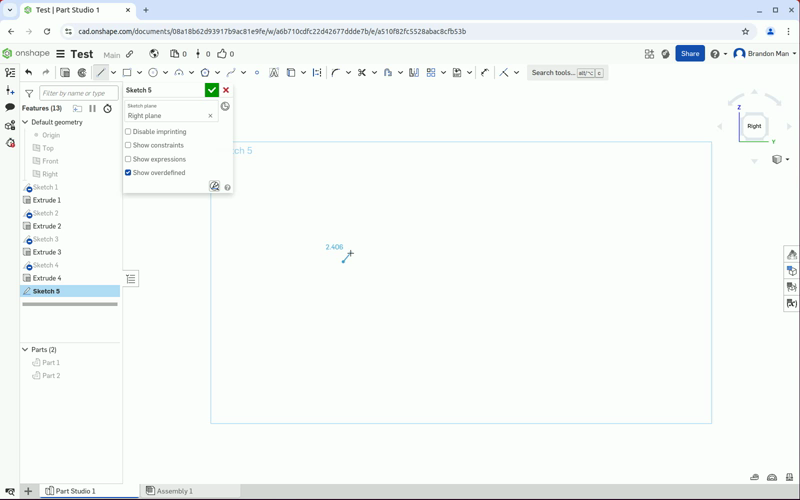
key_down(shift)
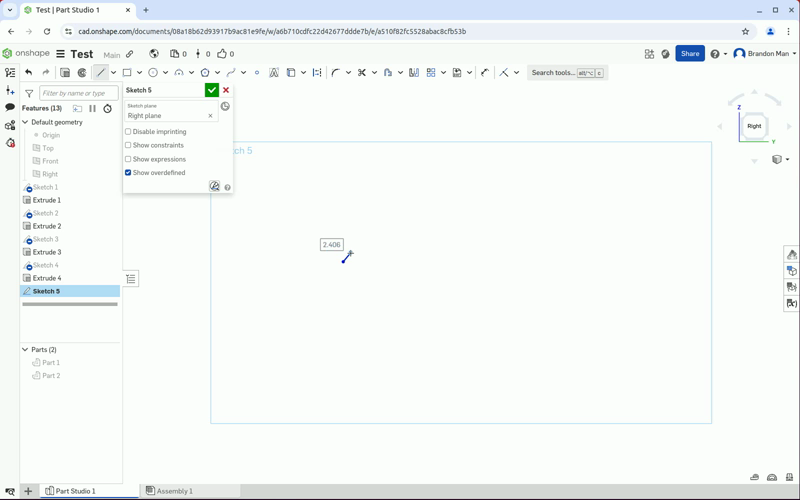
mouse_move(380, 252)
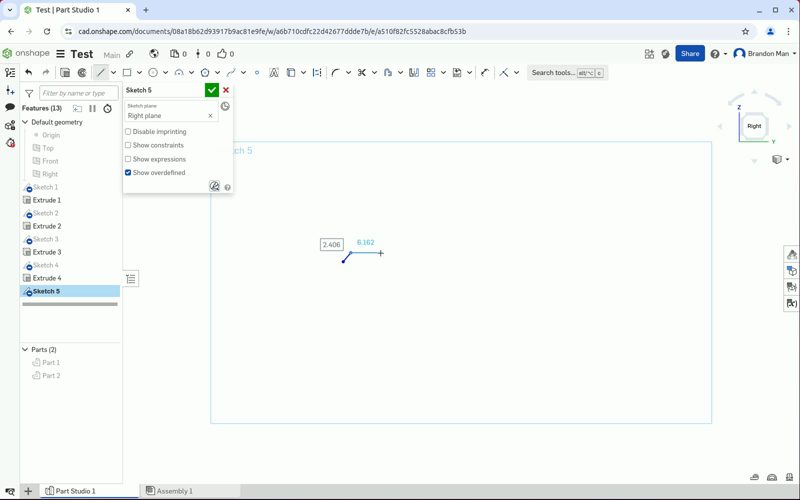
mouse_move(343, 252)
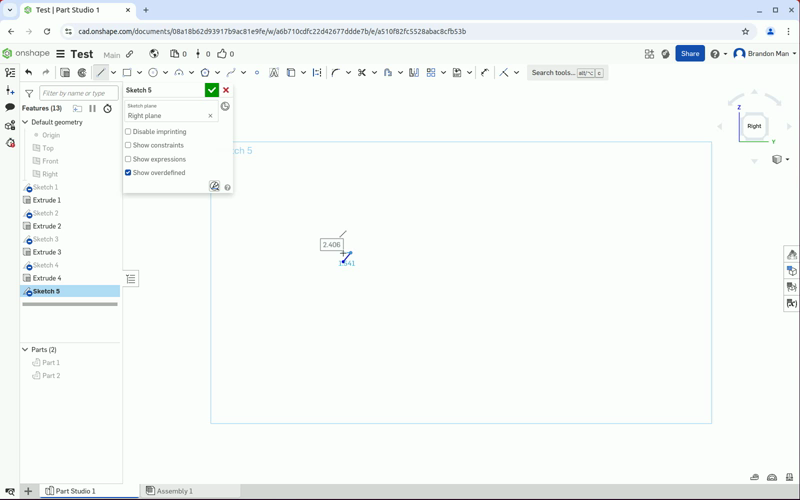
scroll(6)
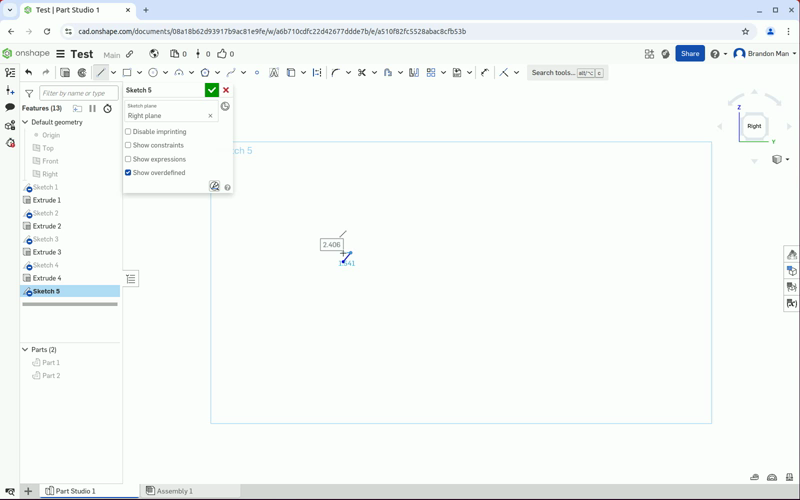
scroll(6)
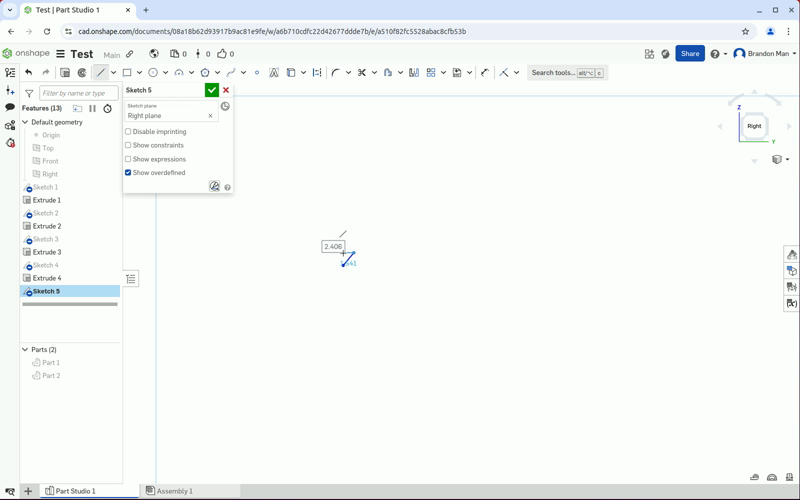
scroll(6)
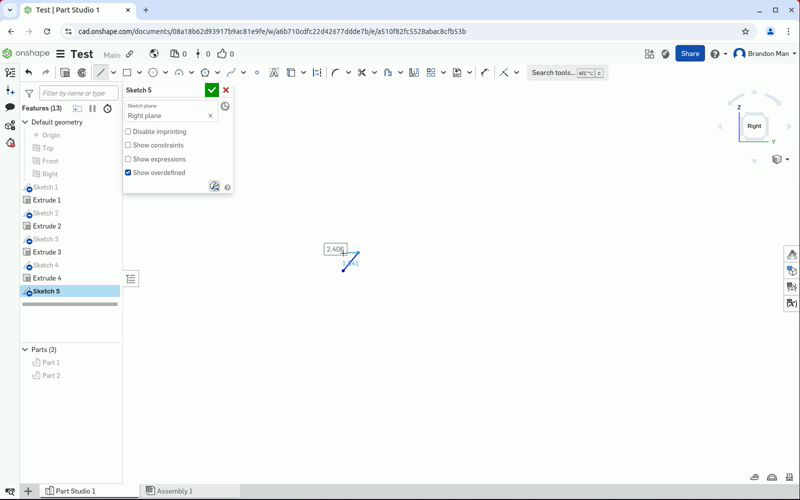
scroll(6)
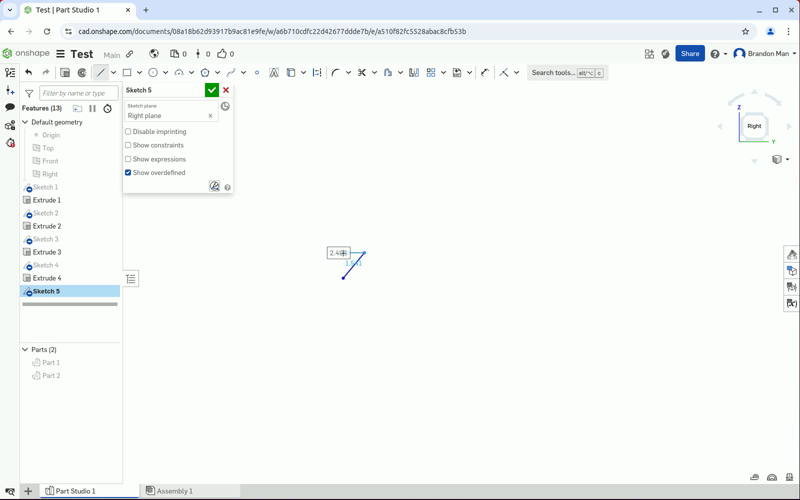
scroll(6)
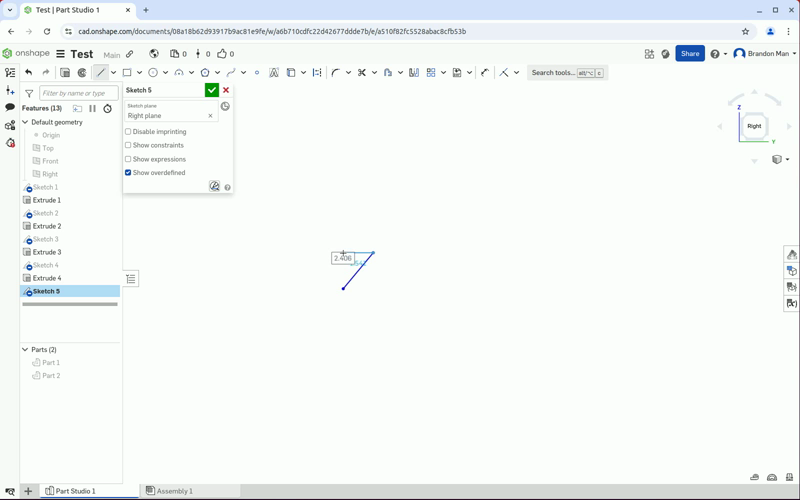
scroll(6)
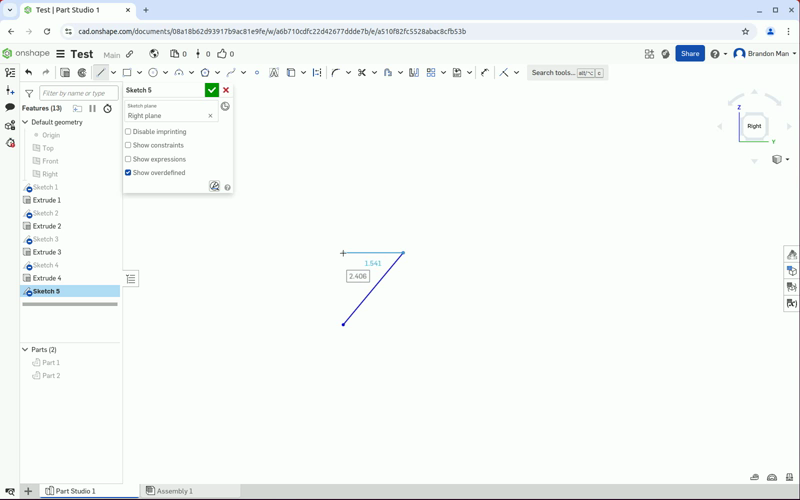
scroll(6)
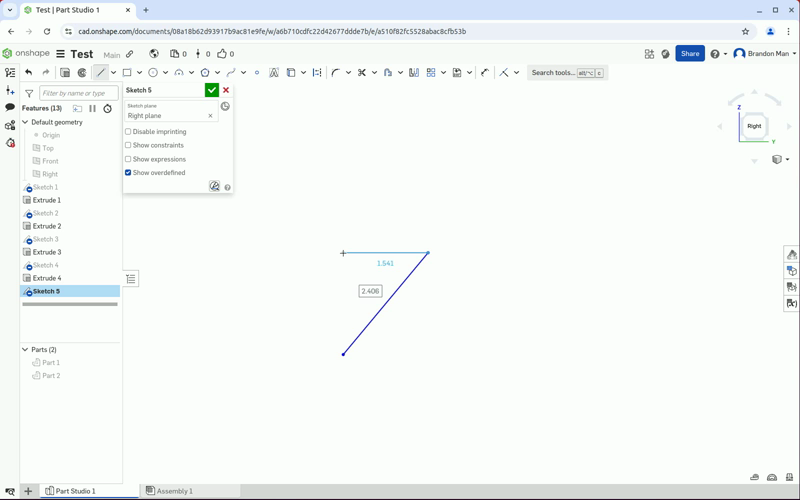
click(343, 252)
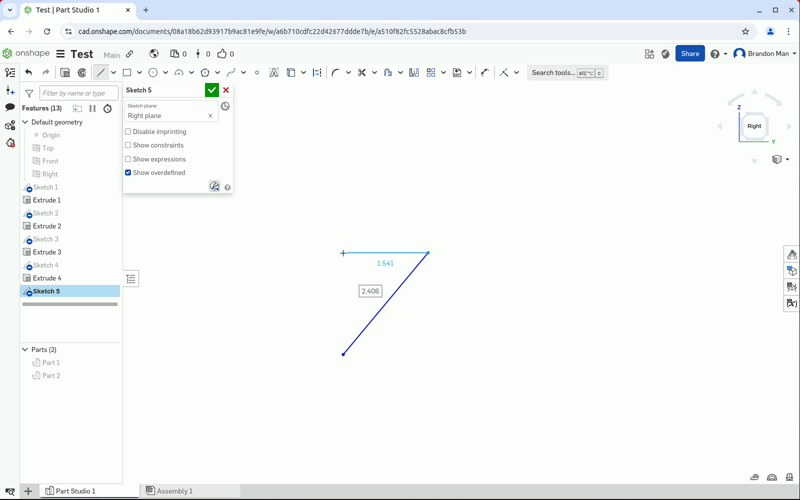
scroll(-6)
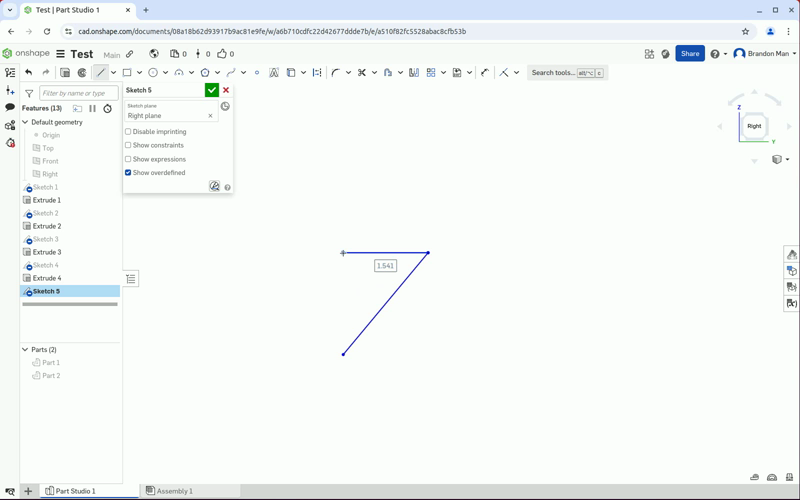
scroll(-6)
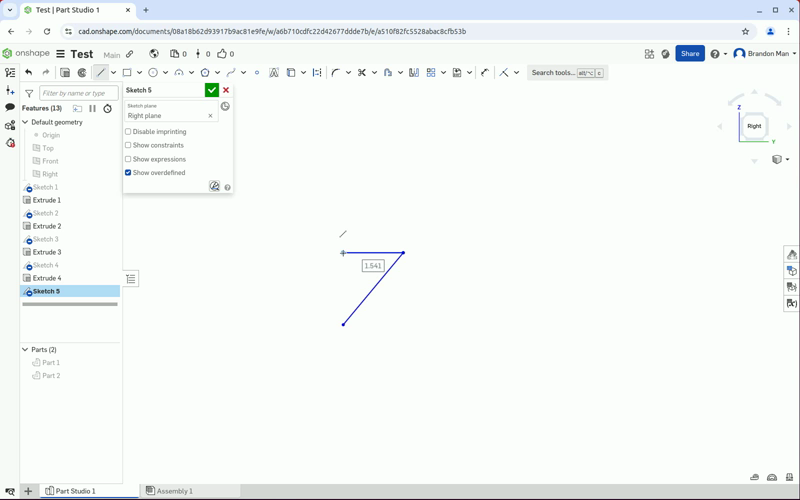
scroll(-6)
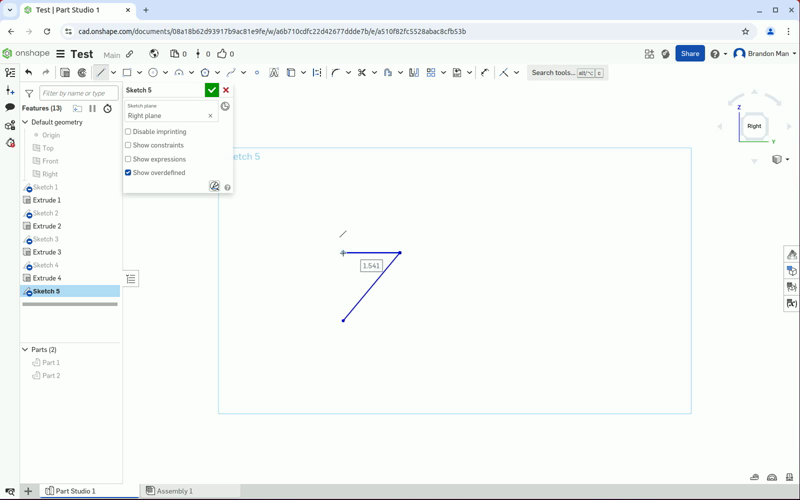
scroll(-6)
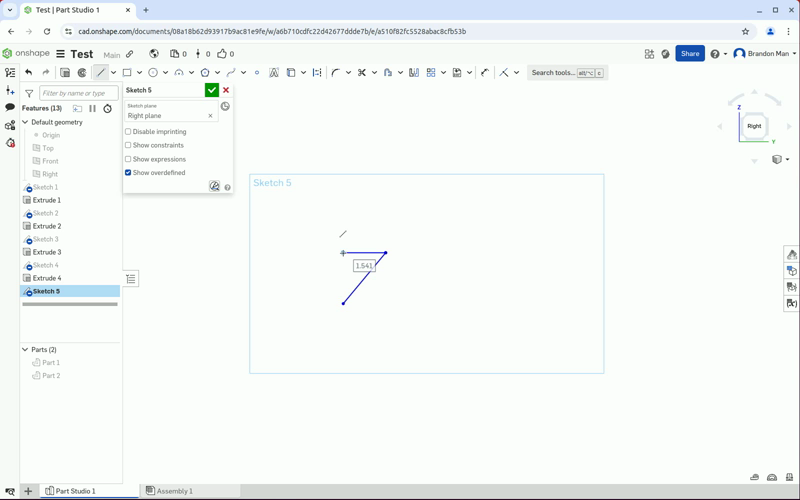
scroll(-6)
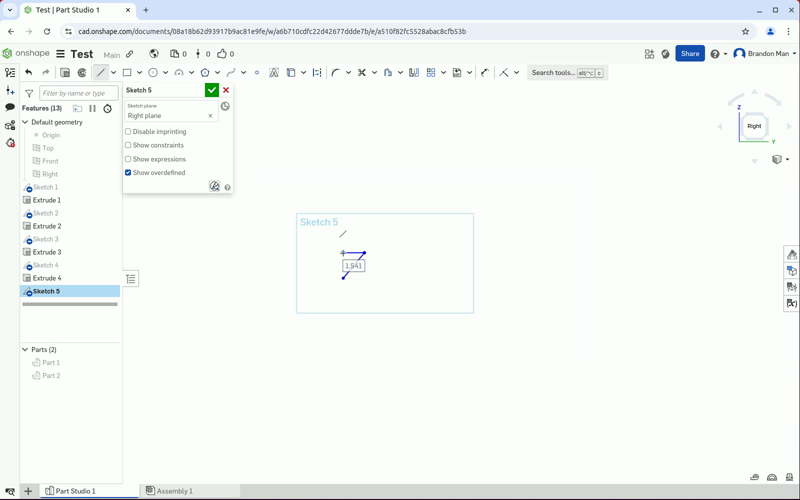
scroll(-6)
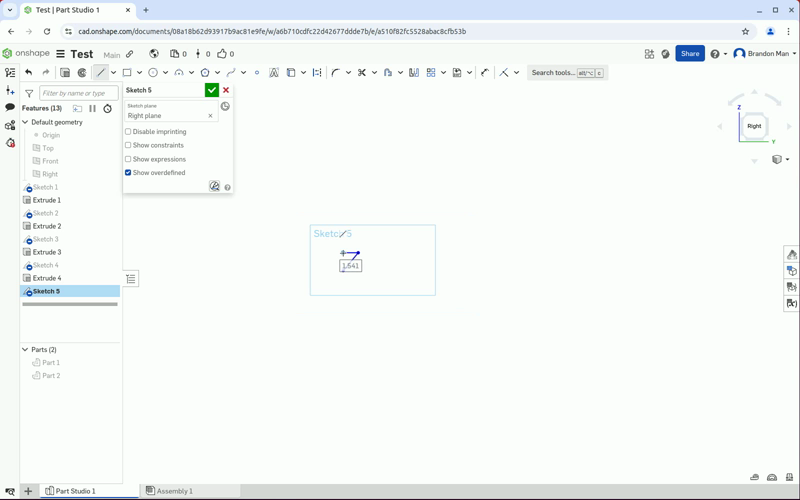
scroll(-6)
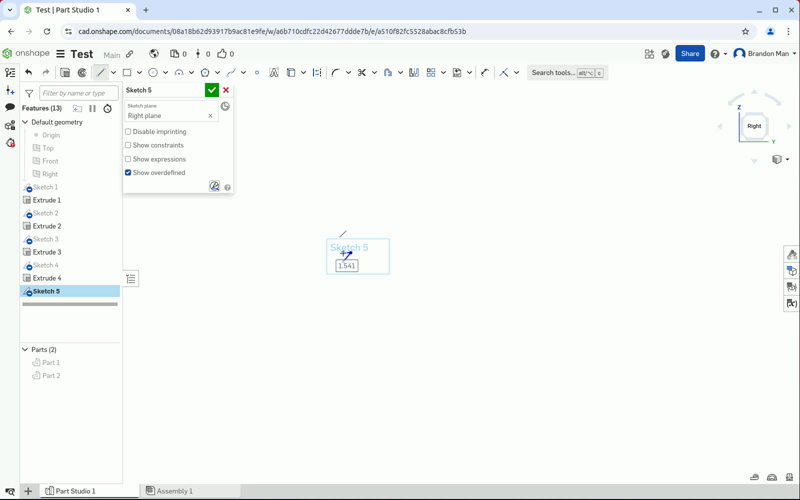
key_up(shift)
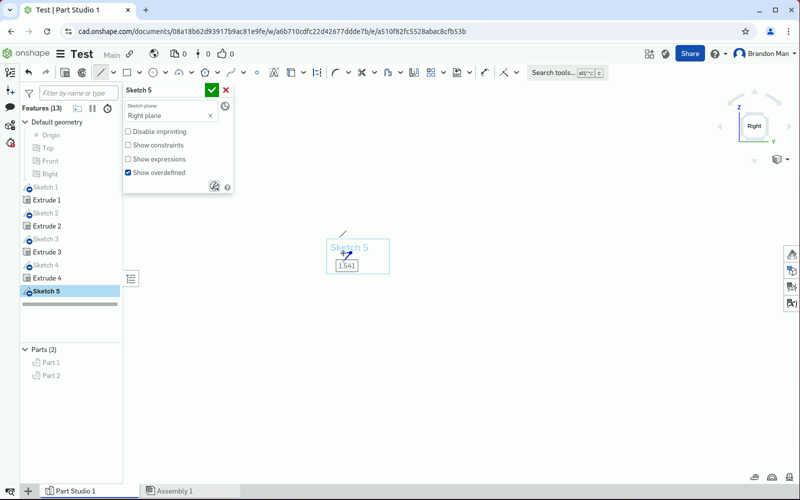
mouse_move(373, 252)
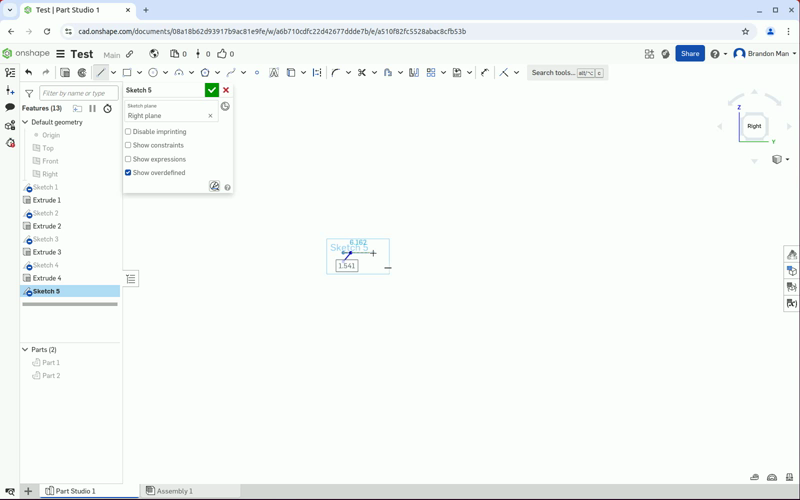
key_down(shift)
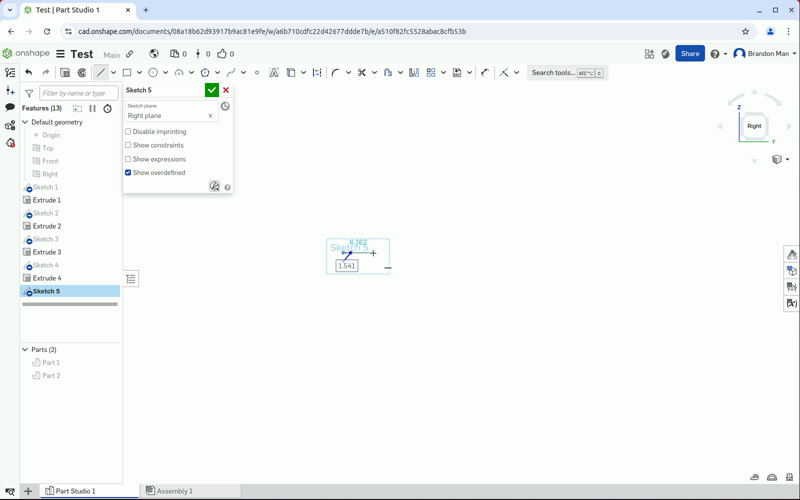
mouse_move(343, 261)
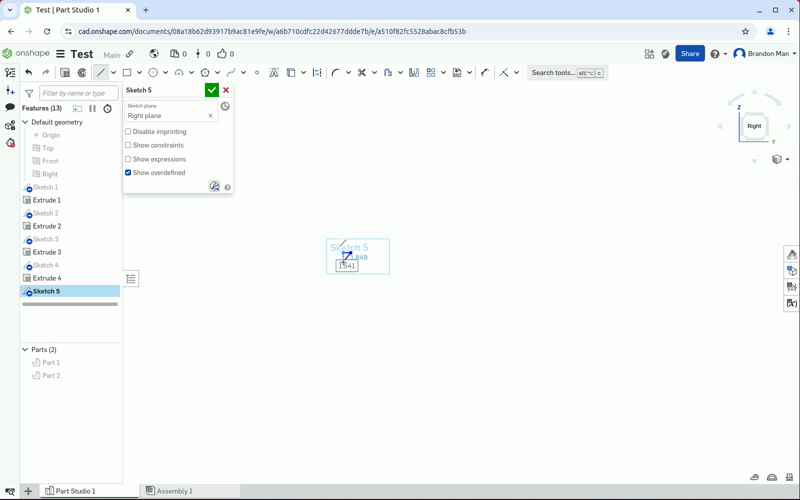
key_up(shift)
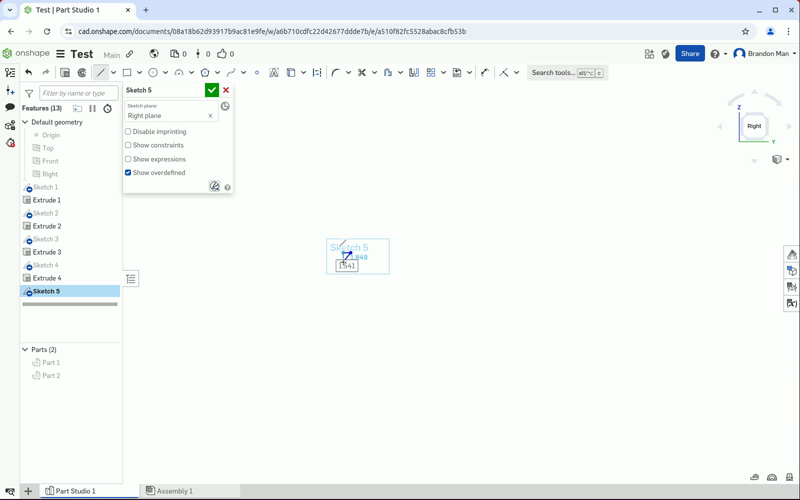
click(343, 261)
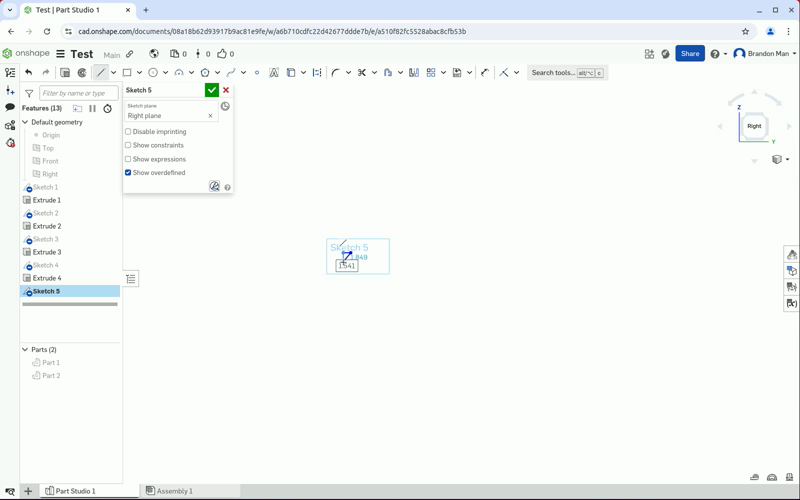
key(esc)
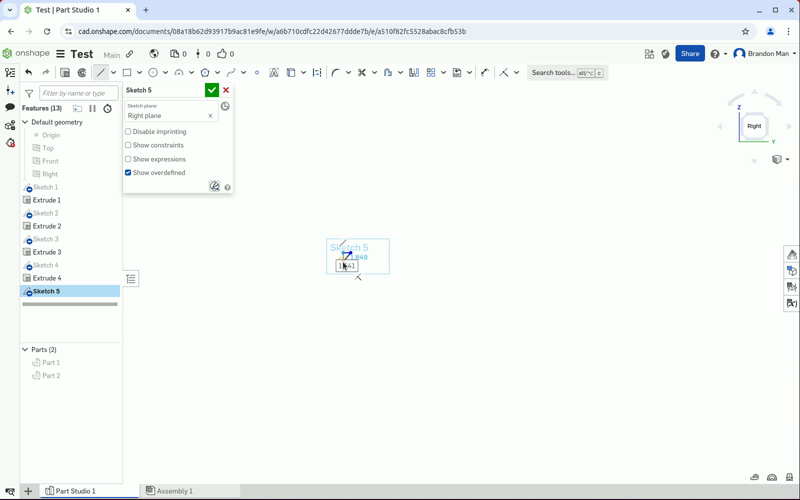
mouse_move(348, 253)
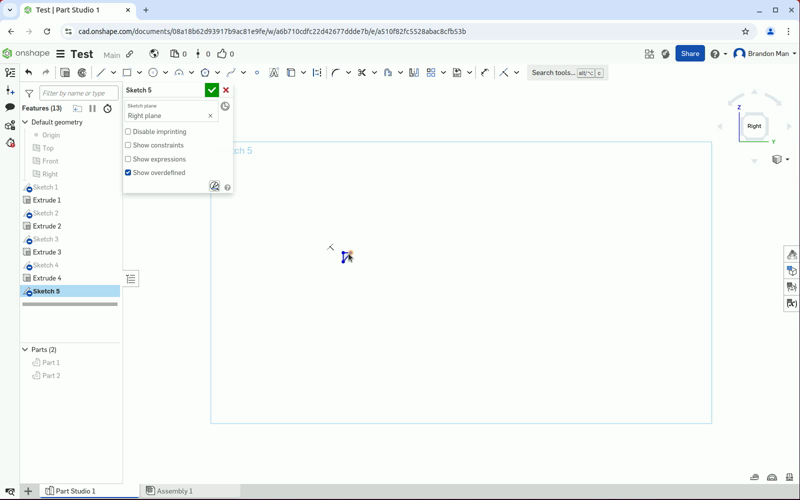
scroll(6)
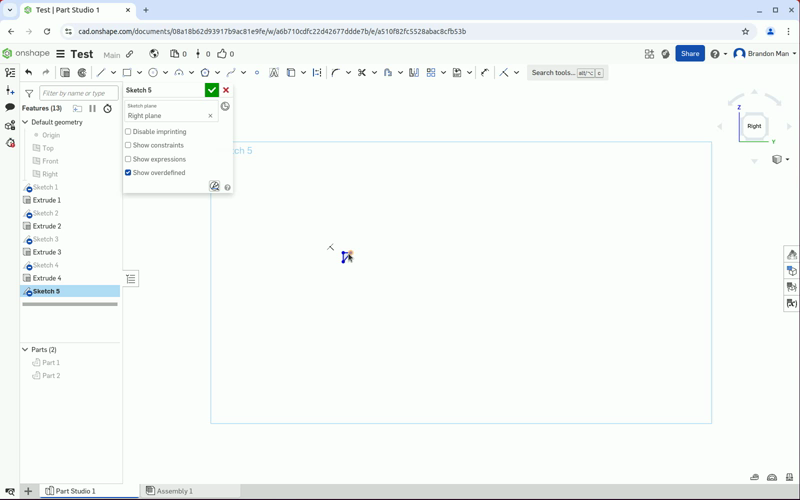
scroll(6)
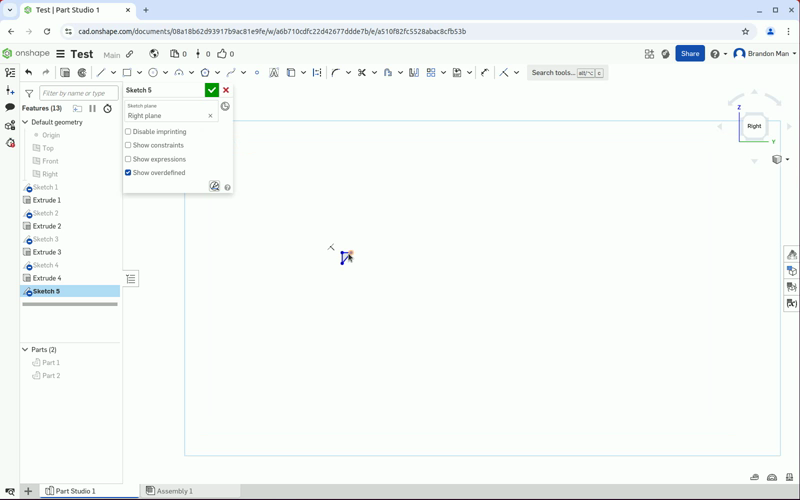
scroll(6)
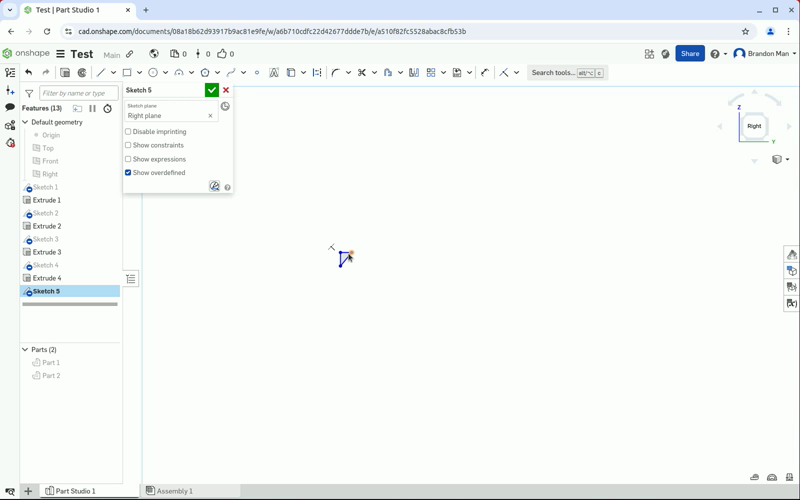
scroll(6)
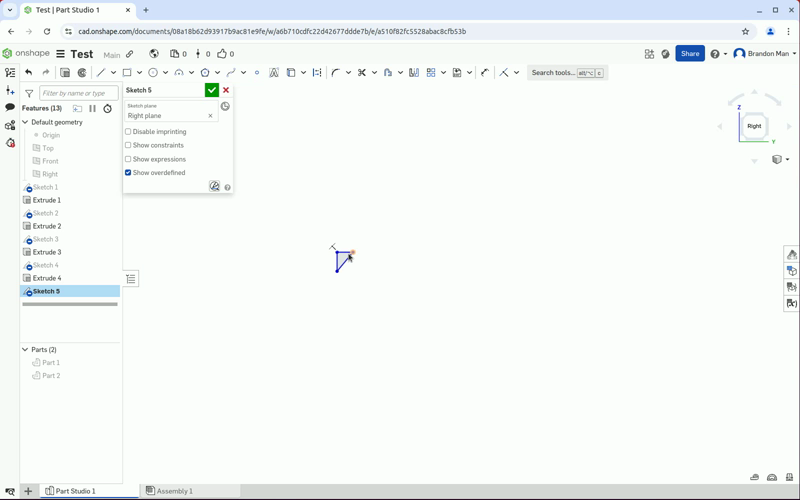
scroll(6)
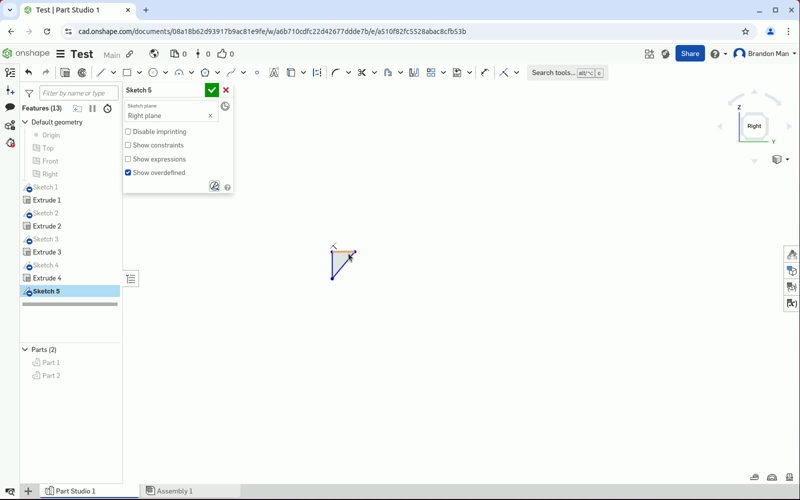
scroll(6)
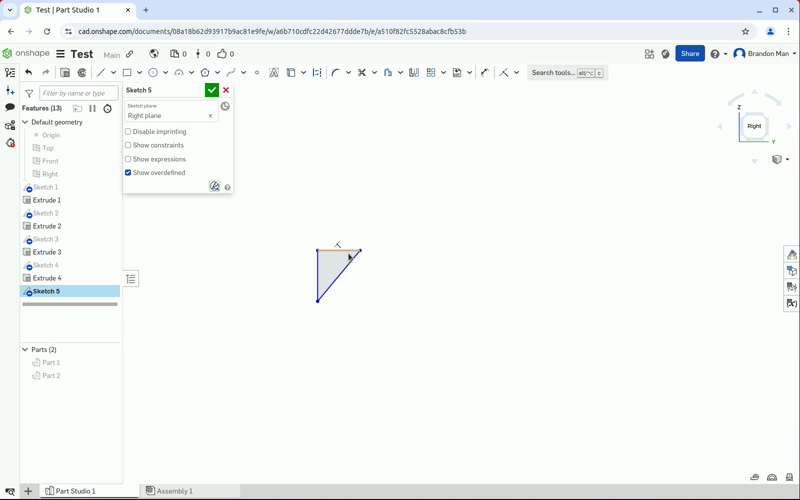
scroll(6)
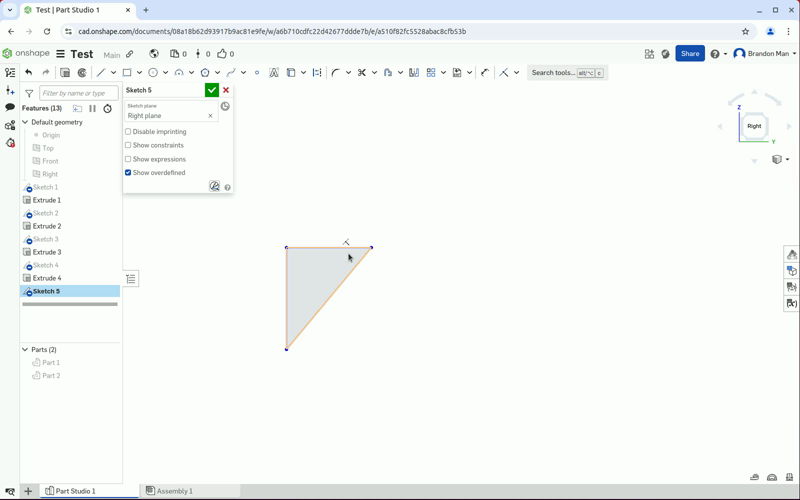
click(348, 253)
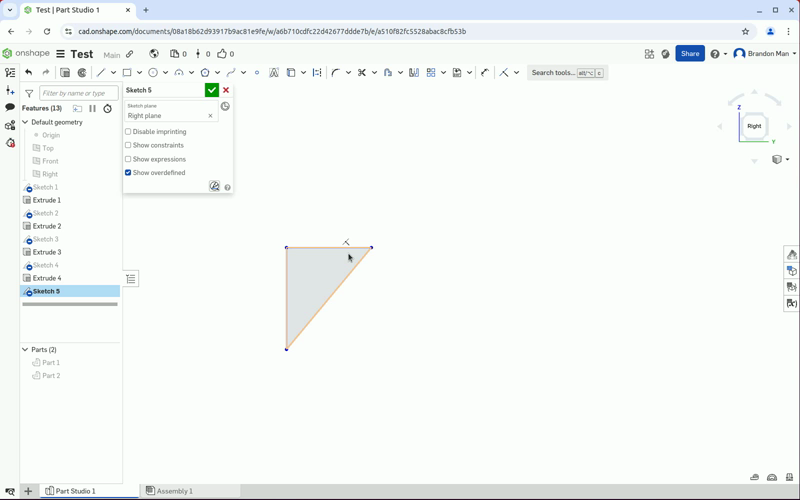
scroll(-6)
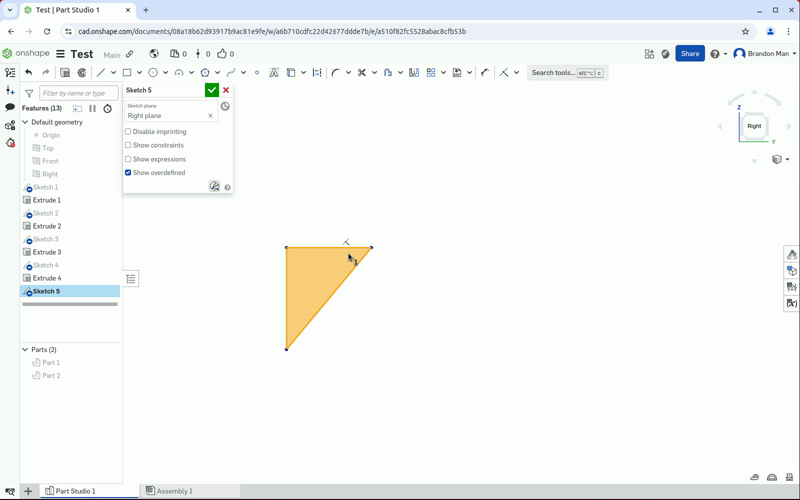
scroll(-6)
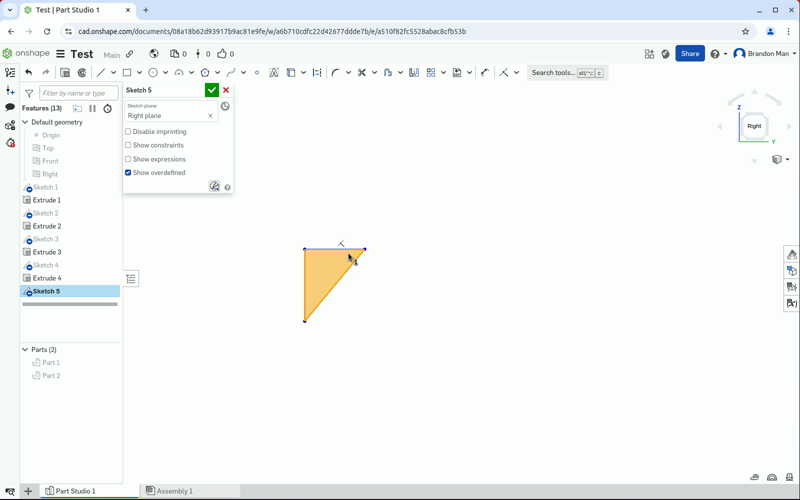
scroll(-6)
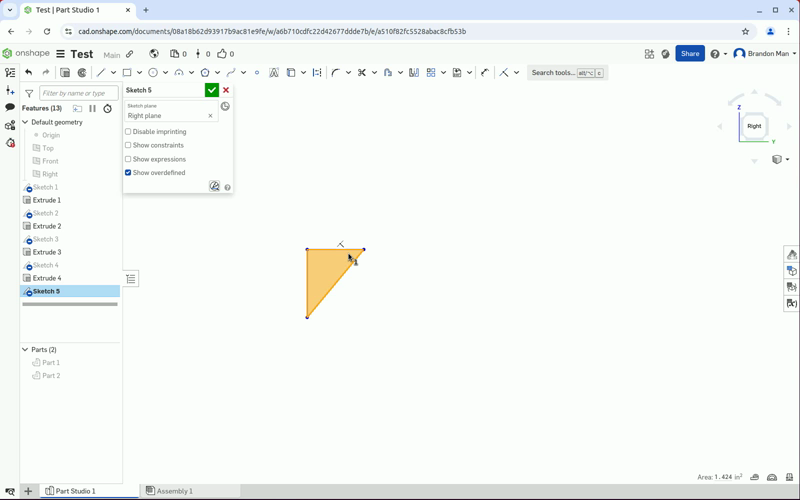
scroll(-6)
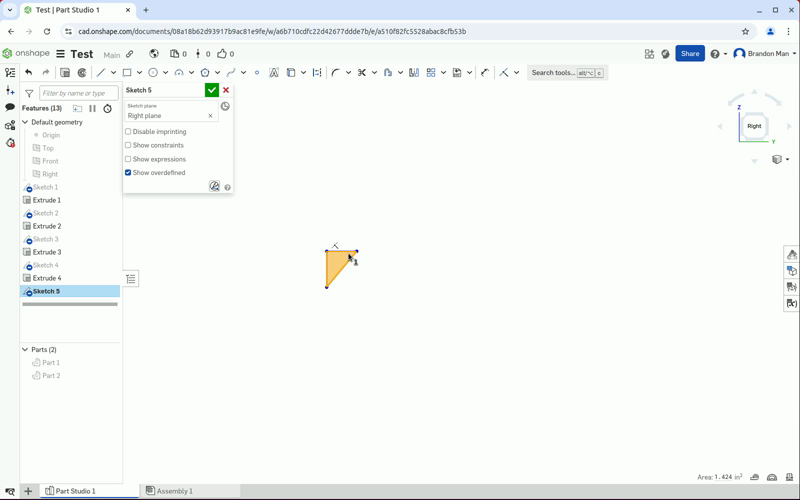
scroll(-6)
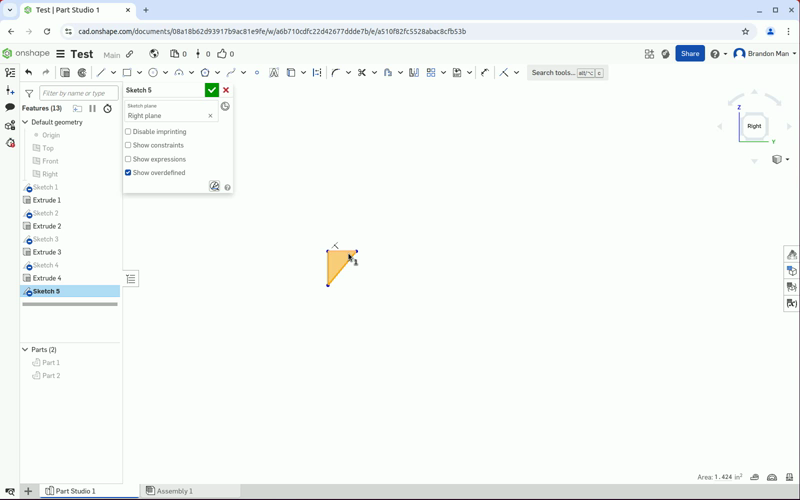
scroll(-6)
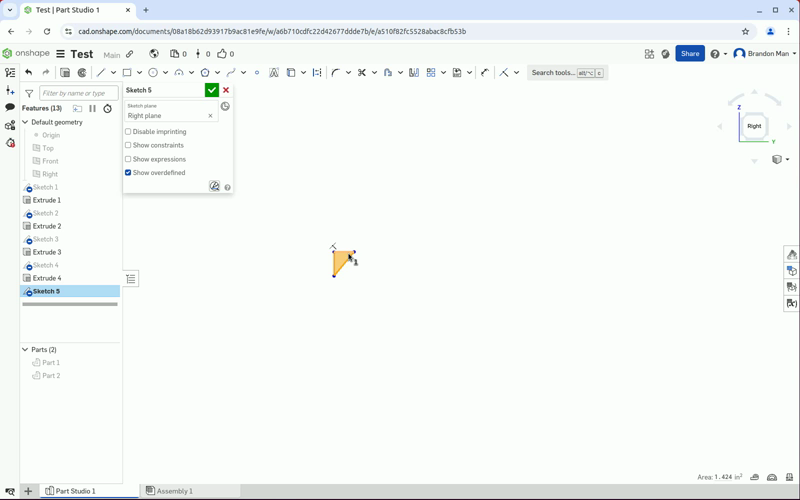
scroll(-6)
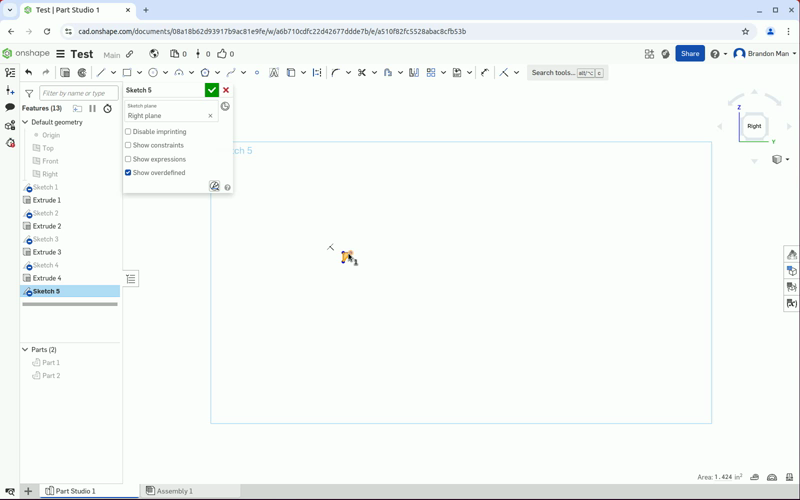
mouse_move(73, 352)
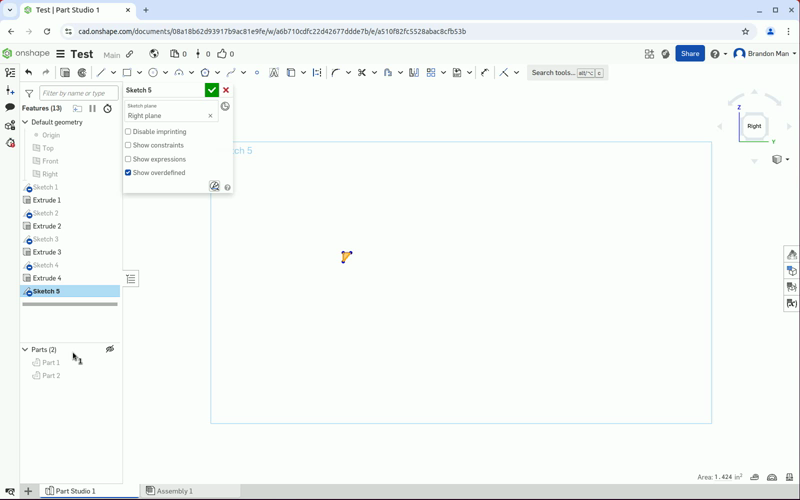
key(shift+y)
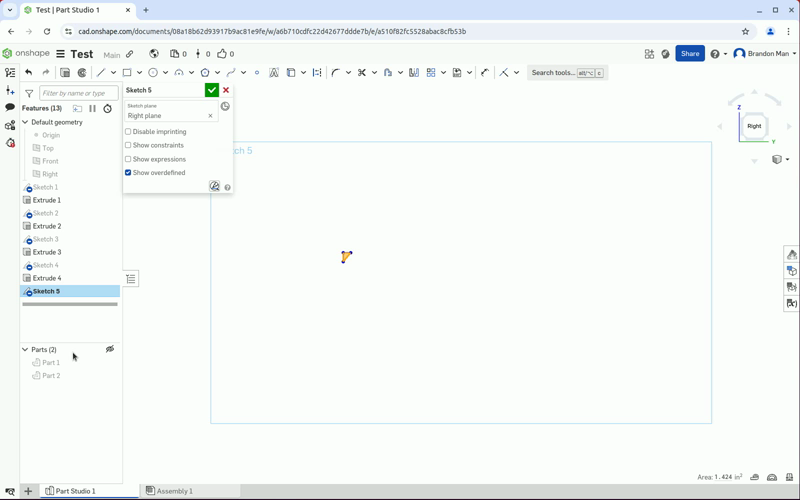
key(shift+e)
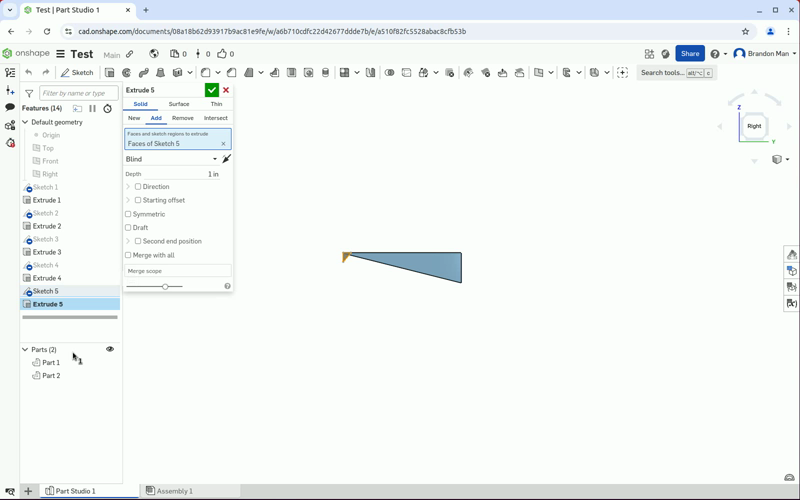
mouse_move(143, 106)
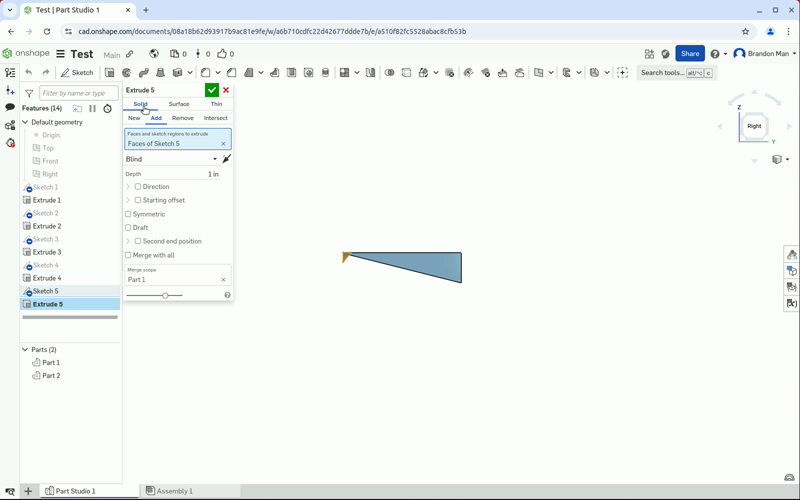
click(143, 106)
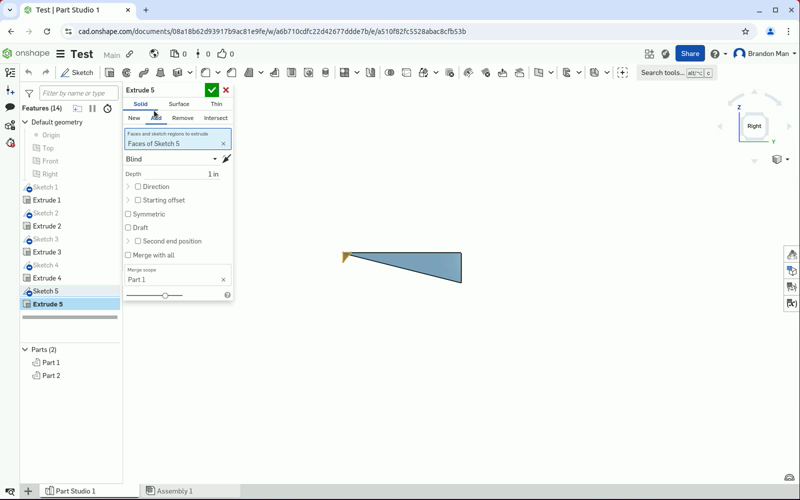
mouse_move(186, 120)
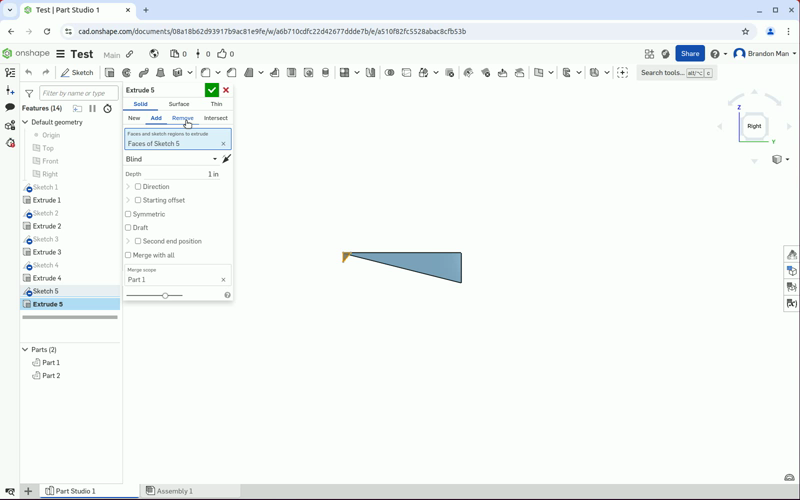
click(186, 120)
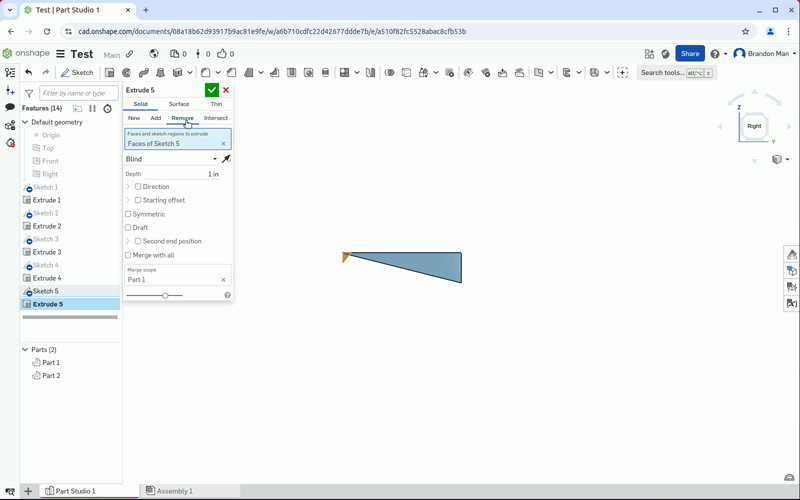
key(tab, 4)
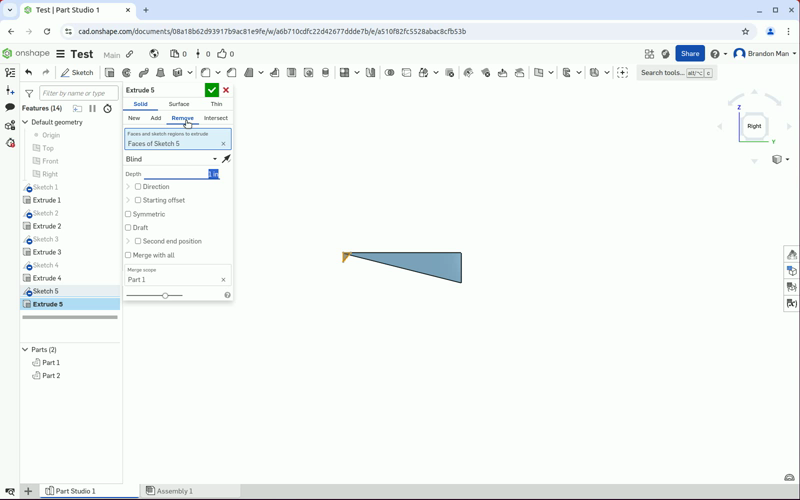
text(24.071)
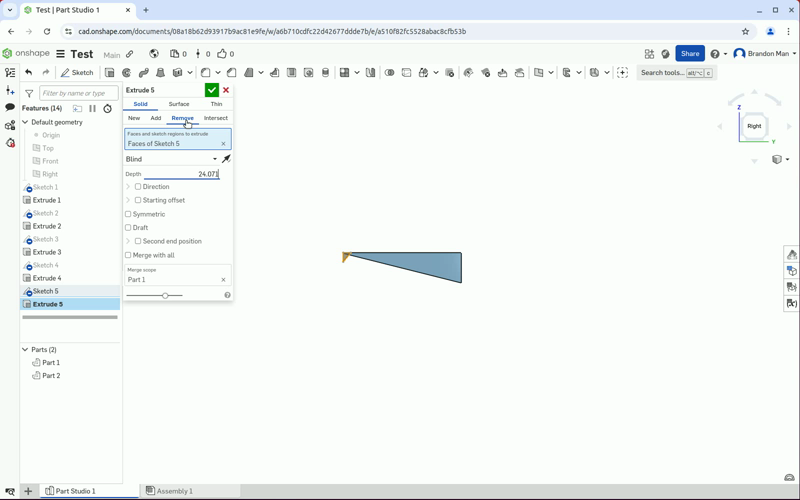
key(tab, 6)
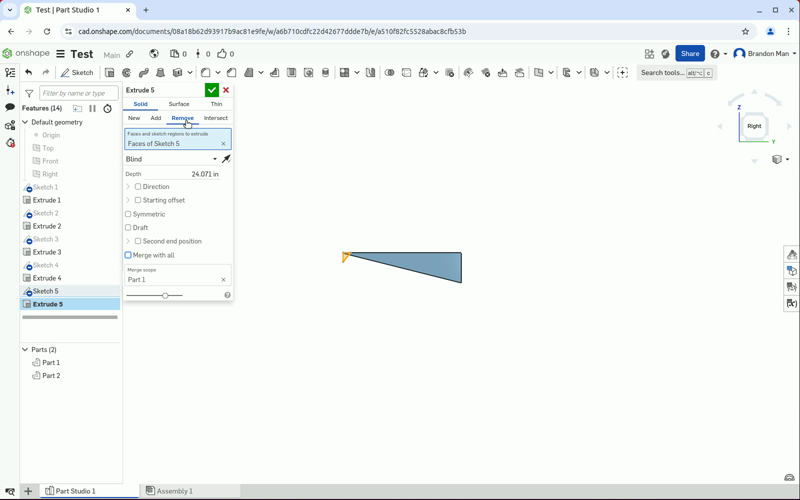
key(space)
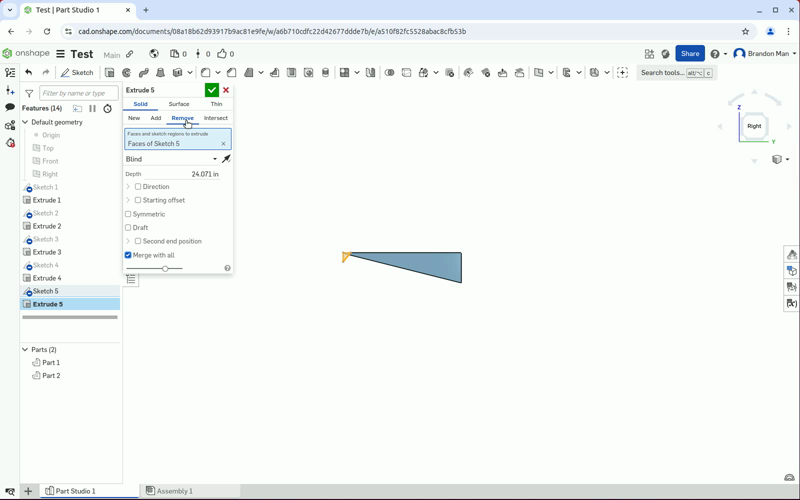
key(enter)
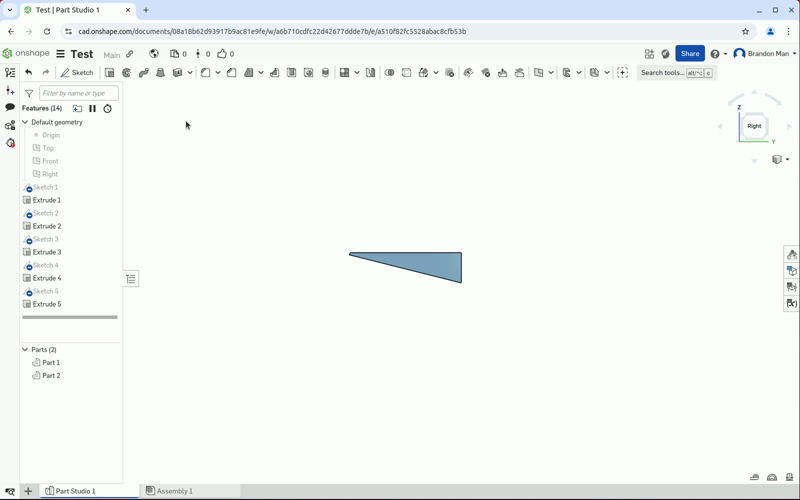
key(shift+h)
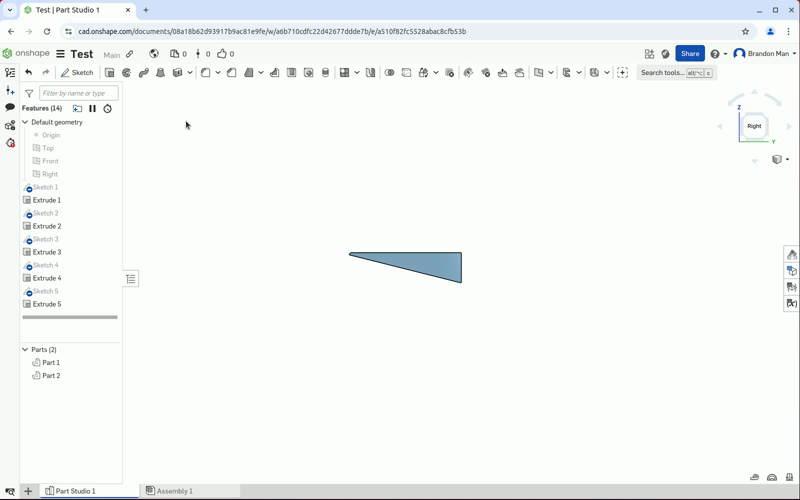
key(shift+h)
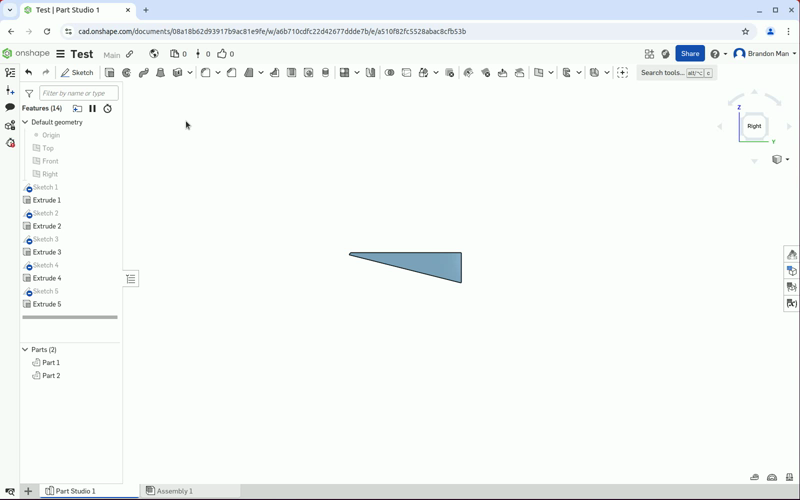
mouse_move(73, 189)
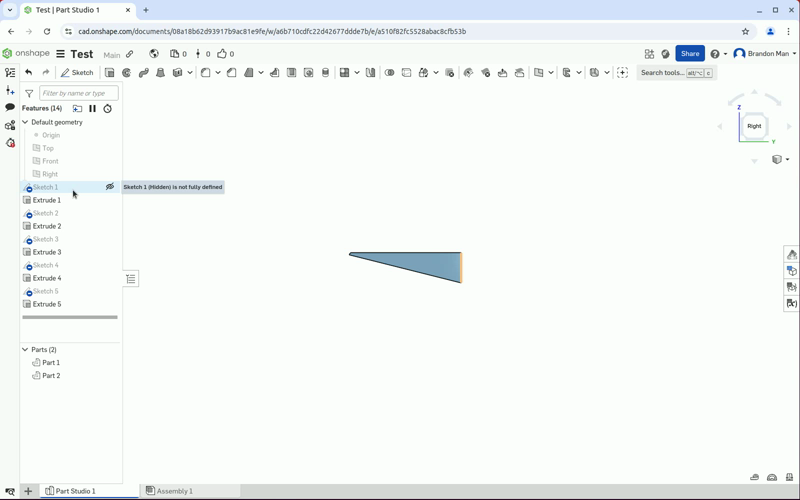
click(73, 189)
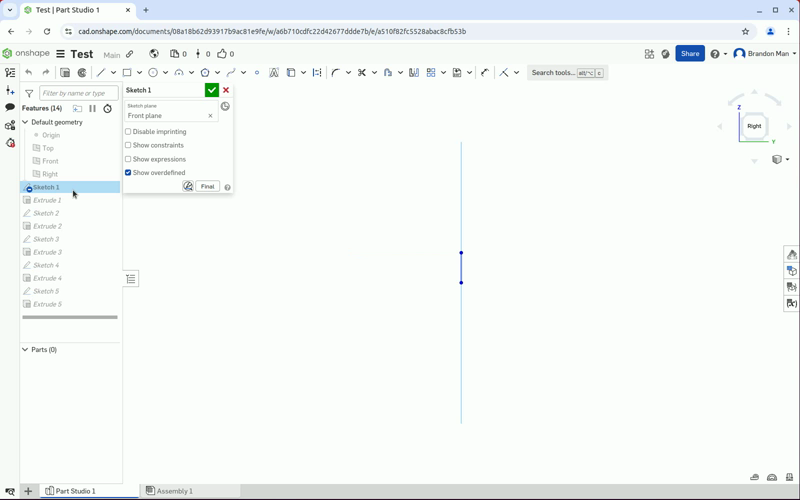
mouse_move(229, 92)
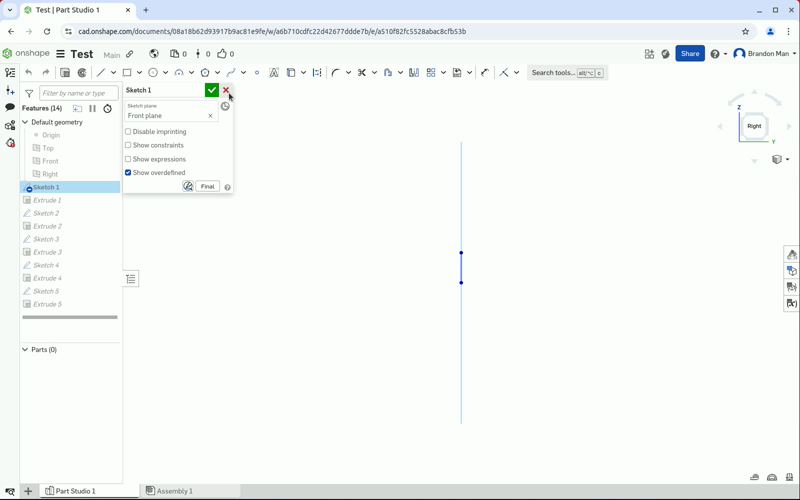
click(229, 92)
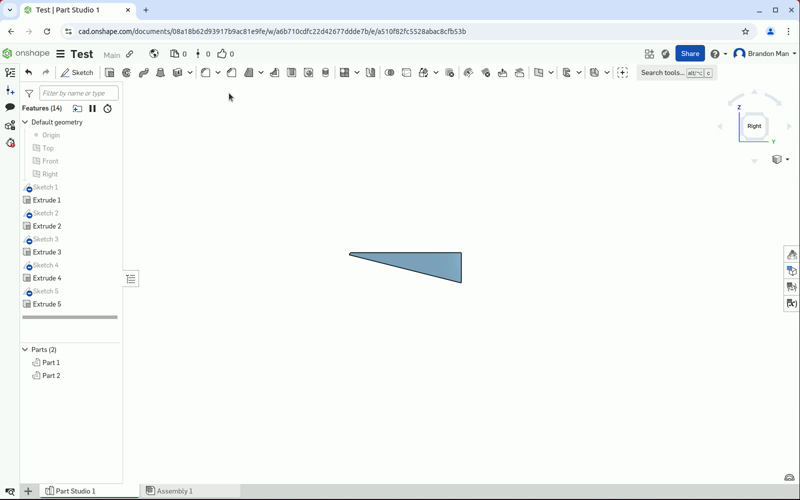
mouse_move(73, 352)
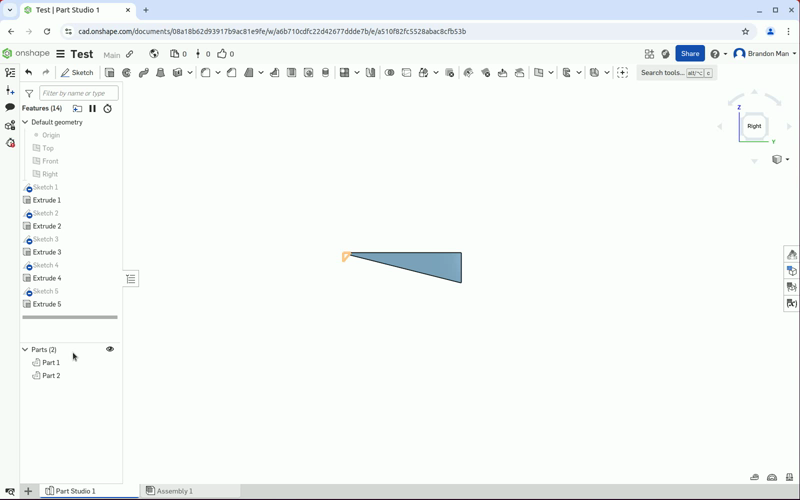
key(y)
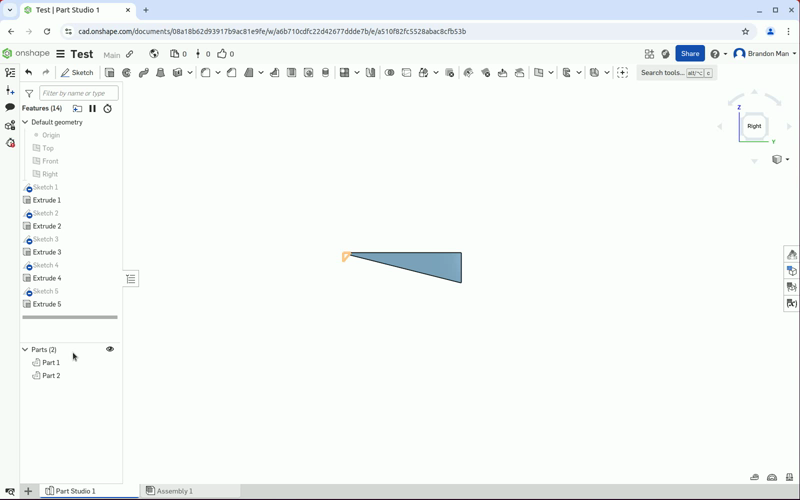
key(shift+p)
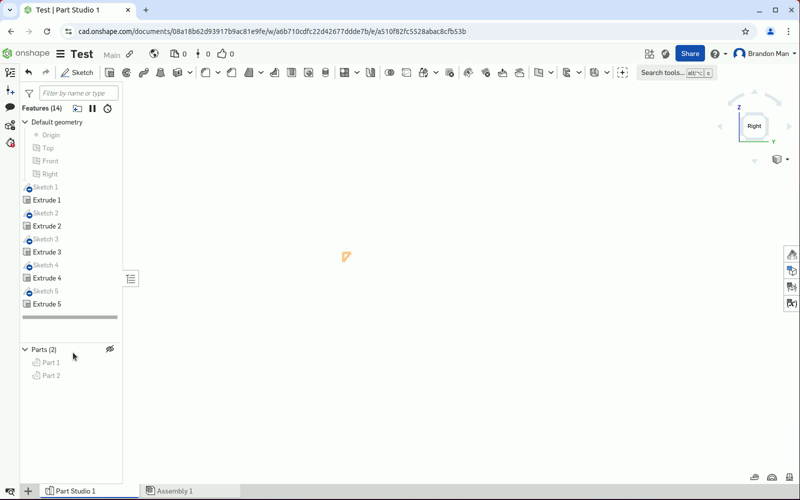
key(space)
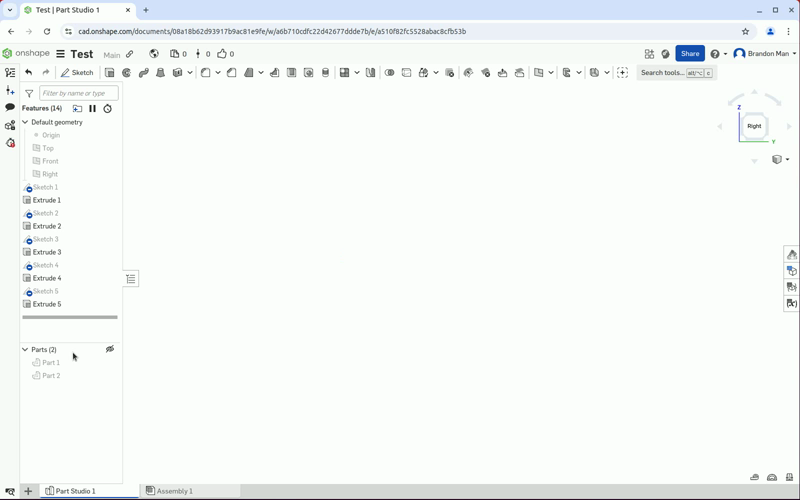
key_down(shift)
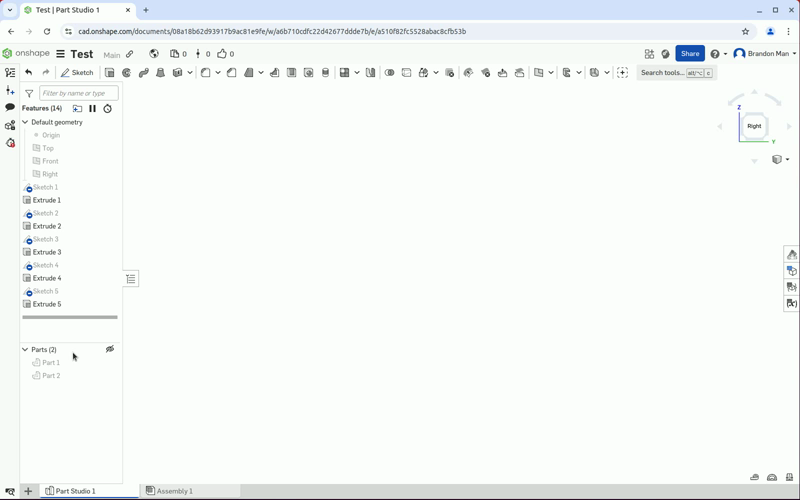
key(right)
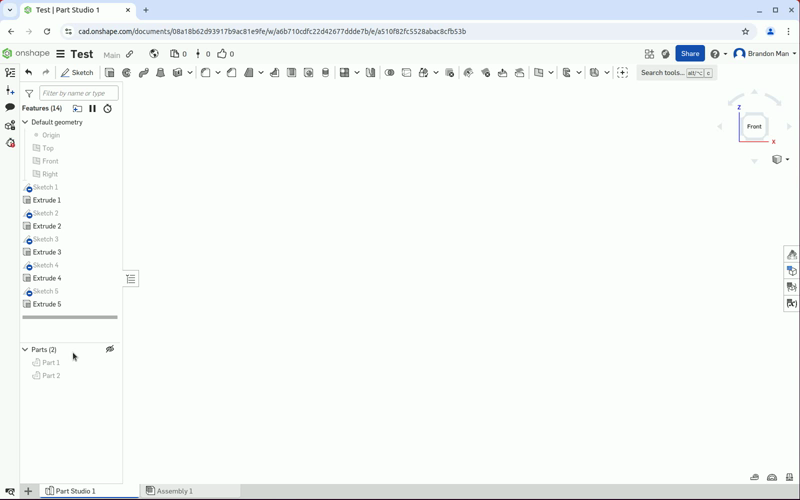
key_up(shift)
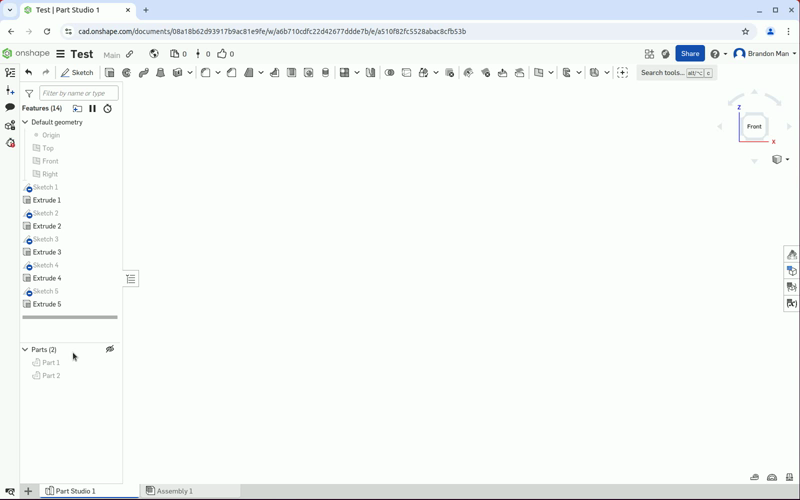
mouse_move(73, 352)
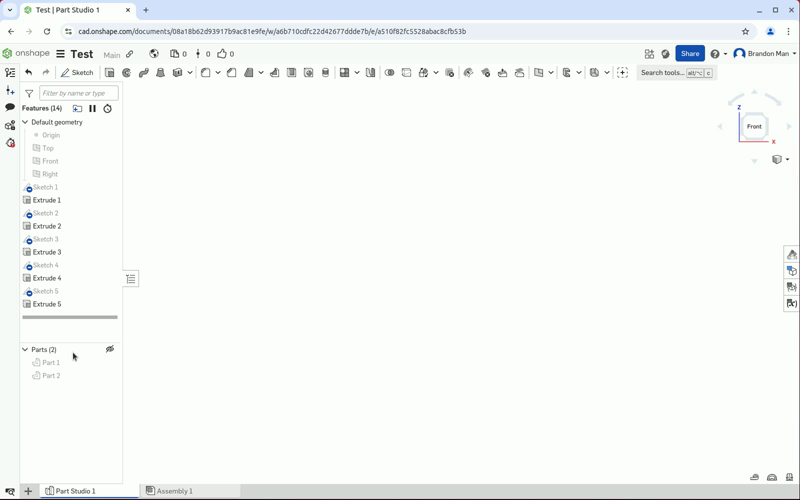
key(shift+y)
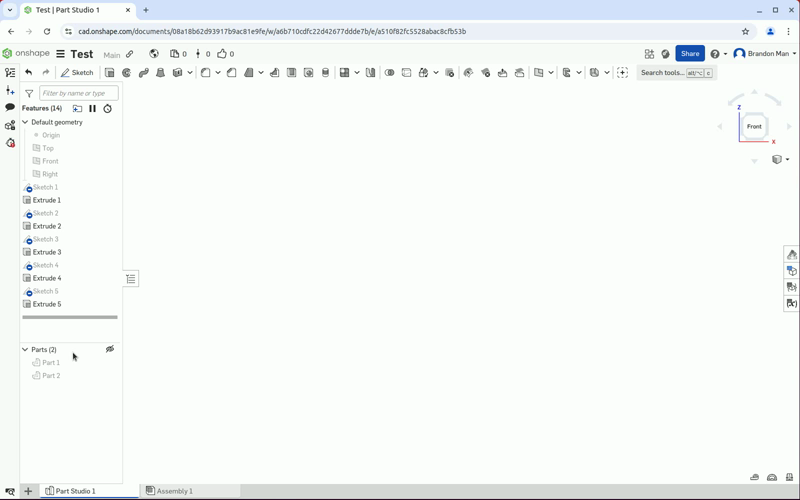
key(shift+s)
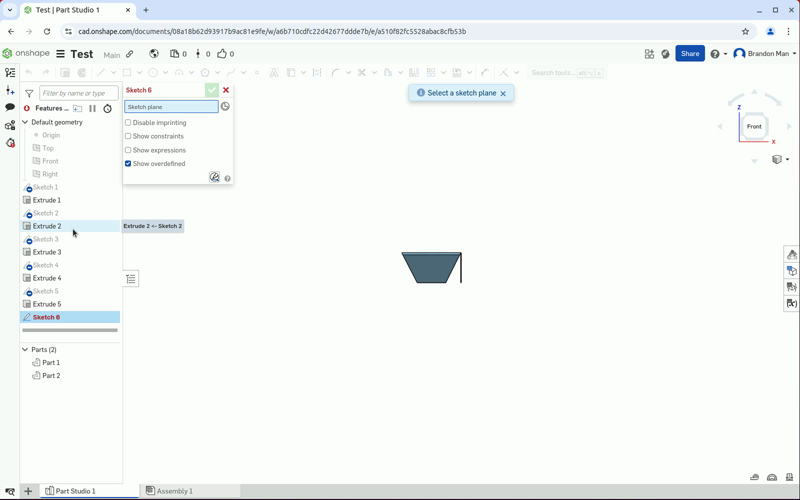
scroll(3)
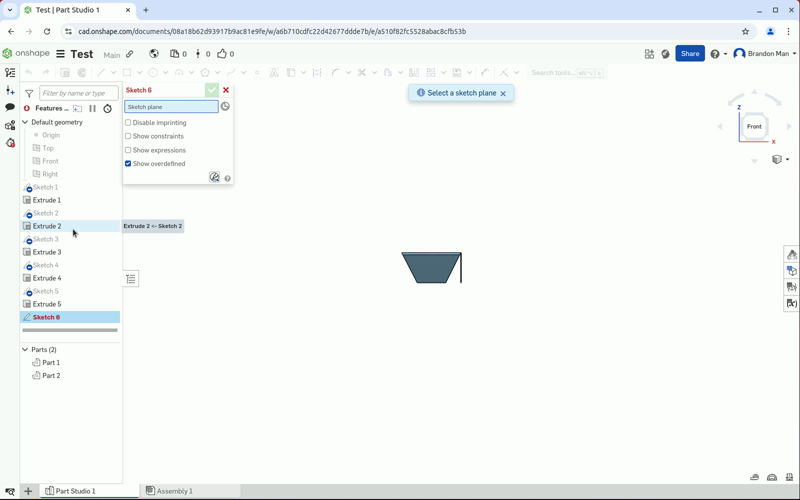
mouse_move(73, 163)
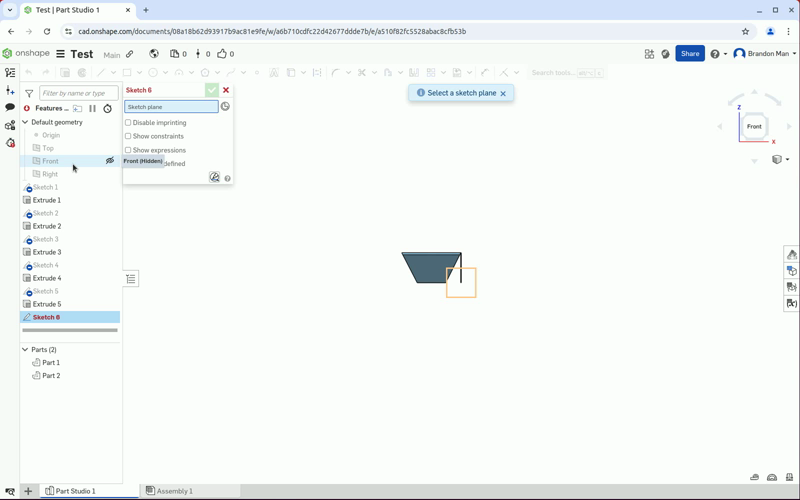
click(73, 163)
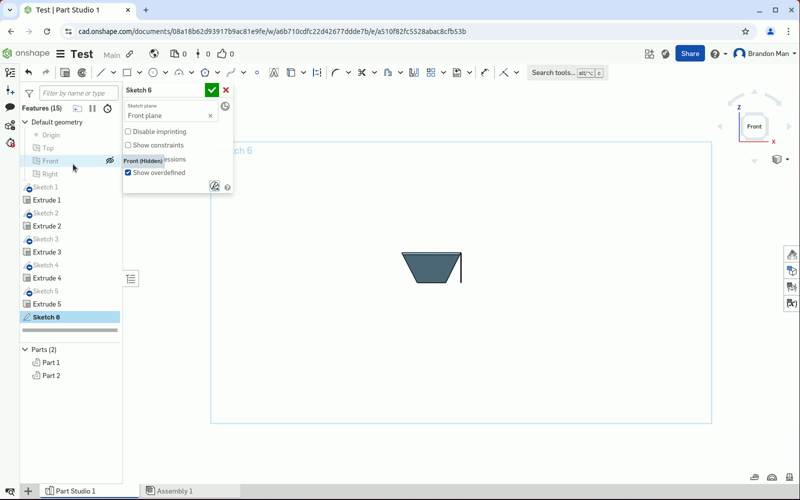
mouse_move(73, 352)
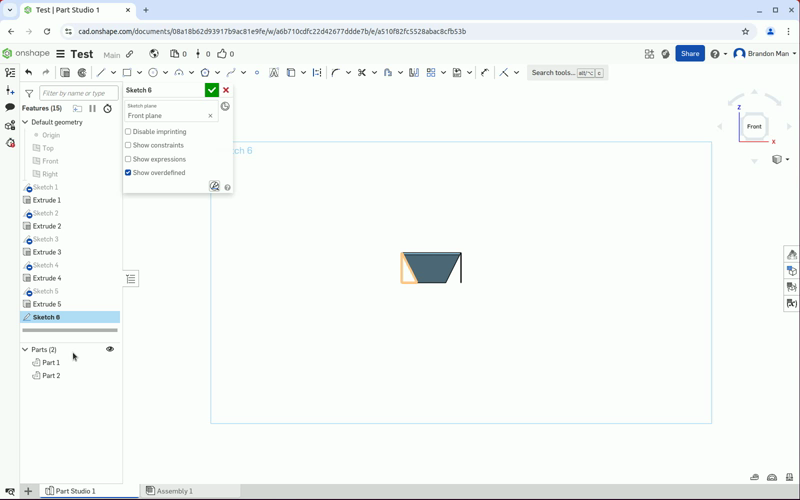
key(y)
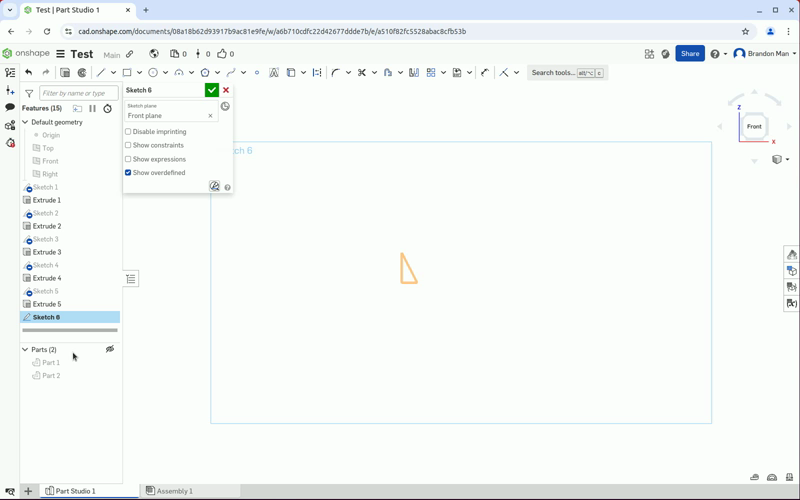
key(l)
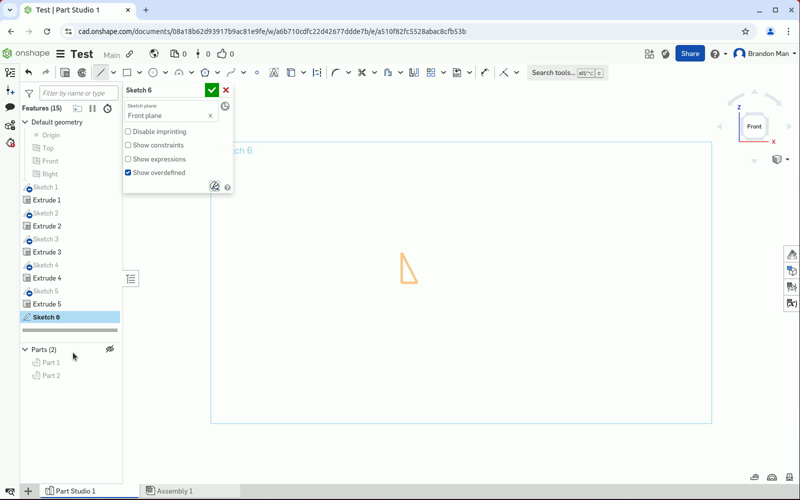
key_down(shift)
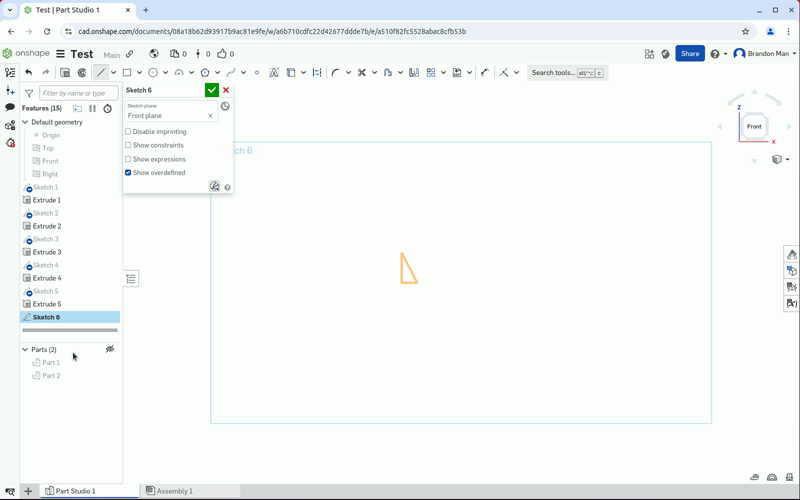
mouse_move(456, 253)
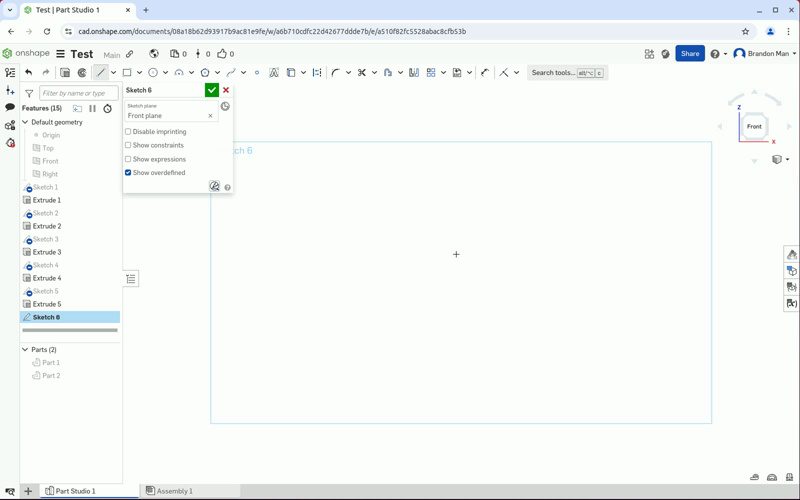
click(456, 253)
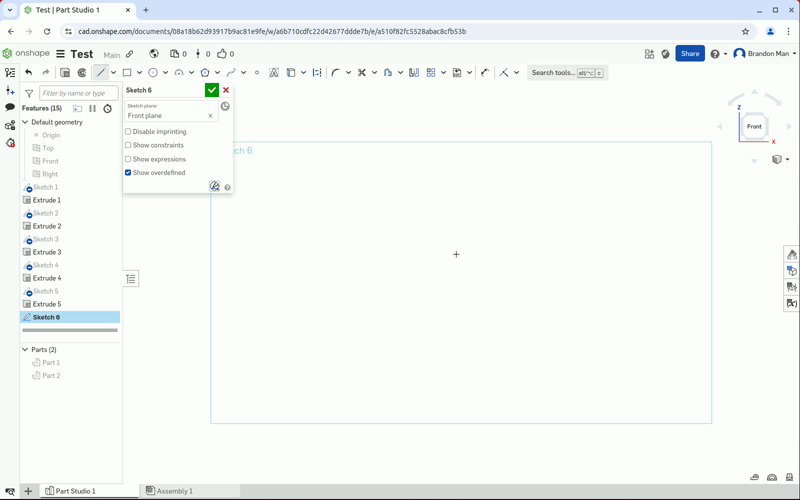
key_up(shift)
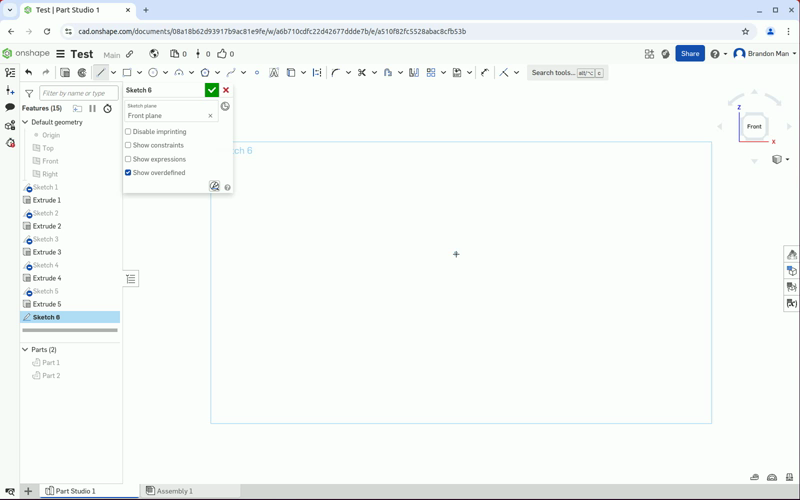
key_down(shift)
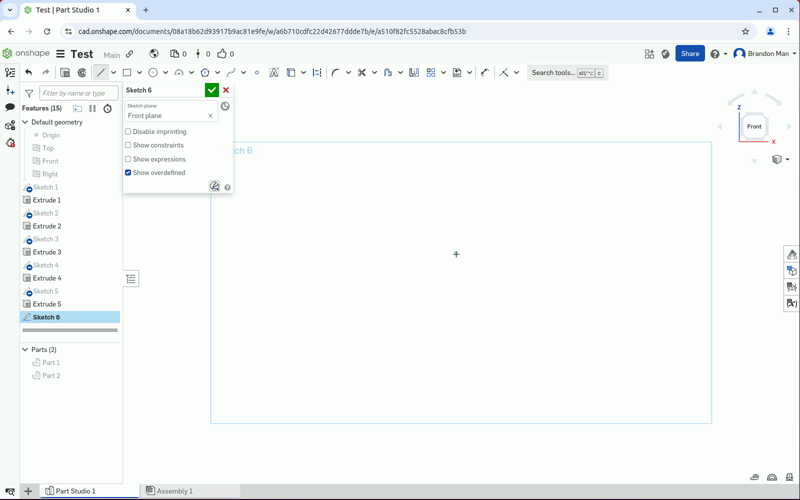
mouse_move(486, 253)
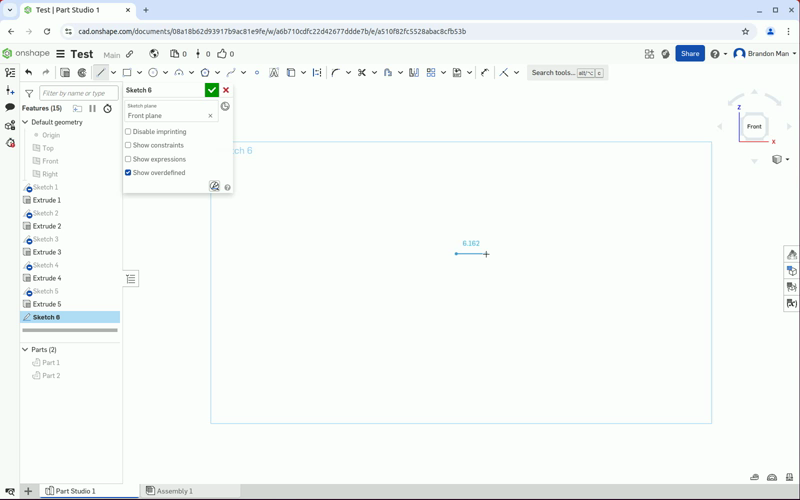
mouse_move(461, 270)
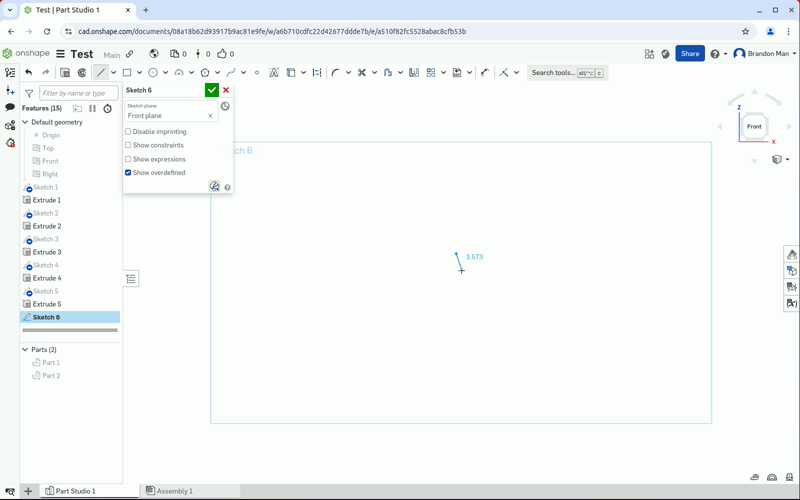
click(461, 270)
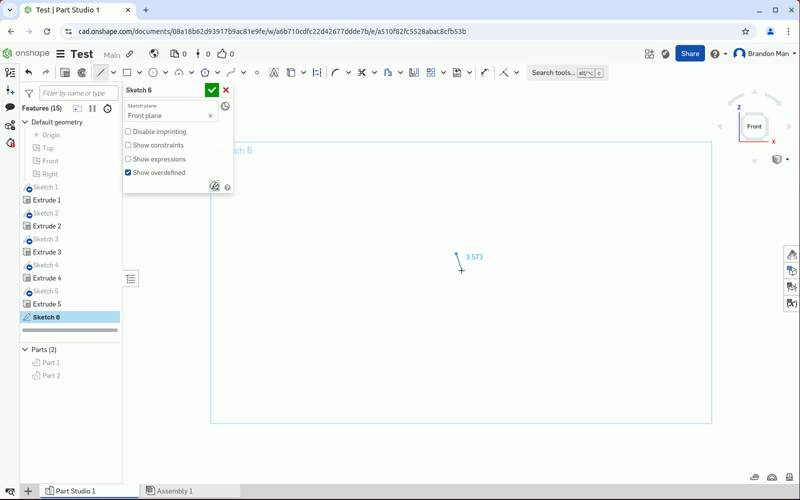
key_up(shift)
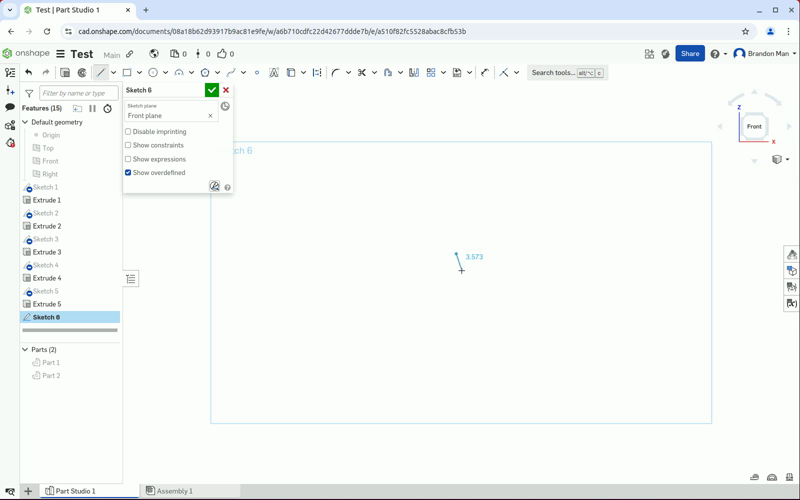
key_down(shift)
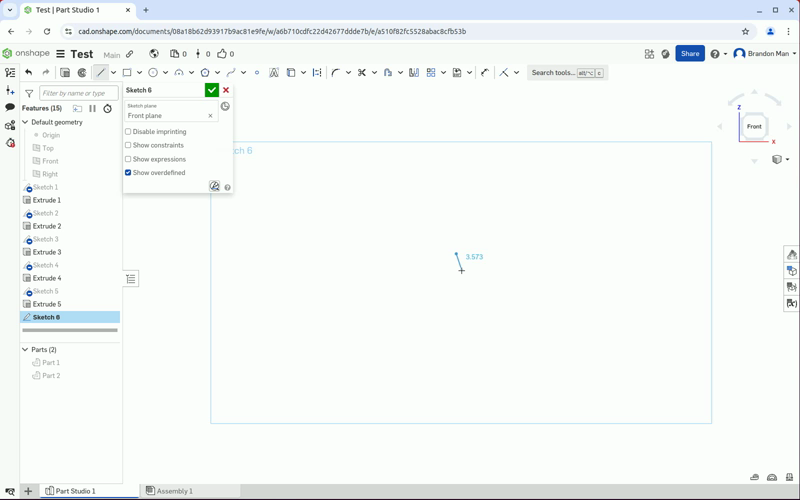
mouse_move(491, 270)
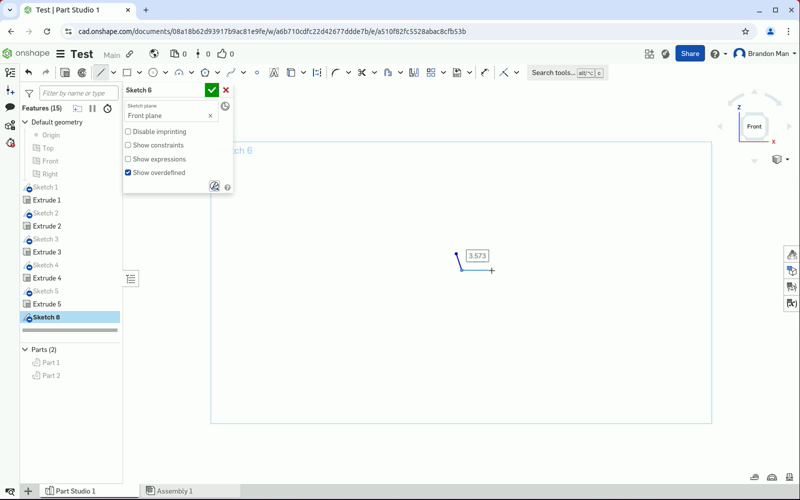
mouse_move(461, 253)
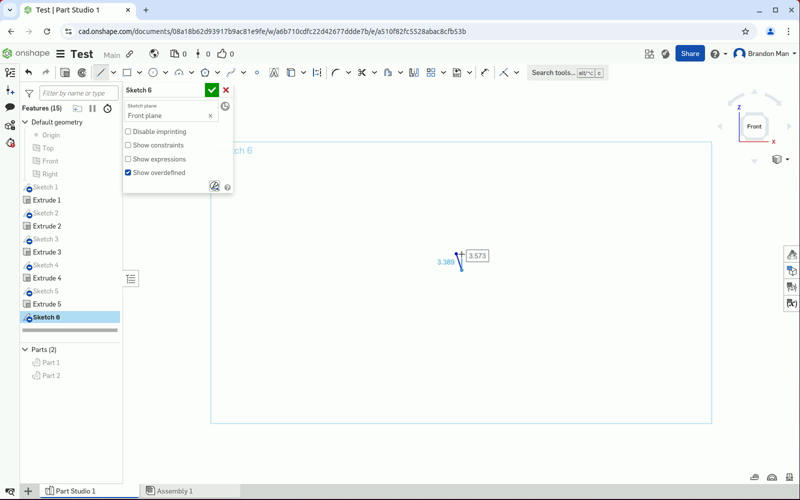
click(461, 253)
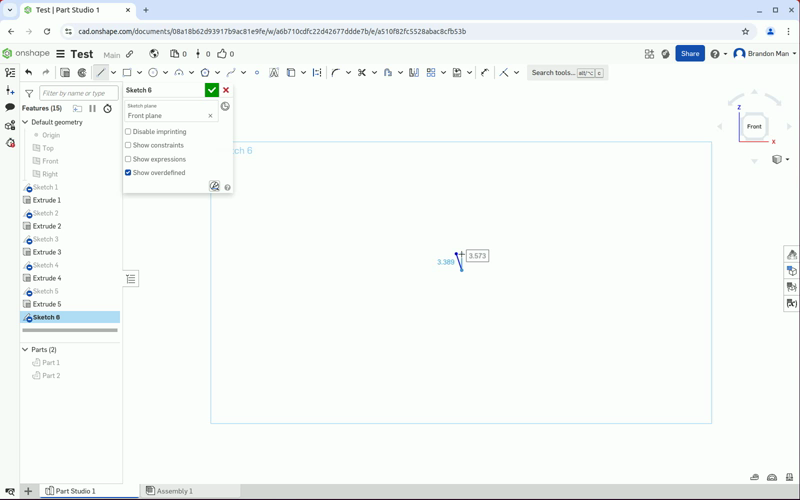
key_up(shift)
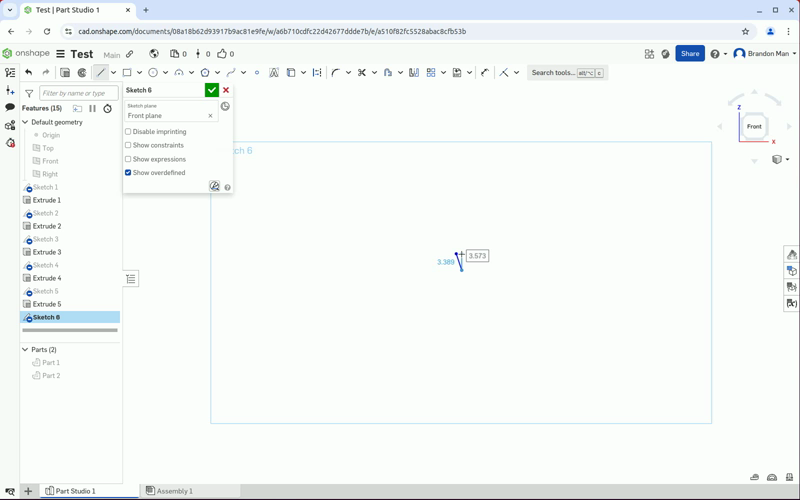
mouse_move(491, 253)
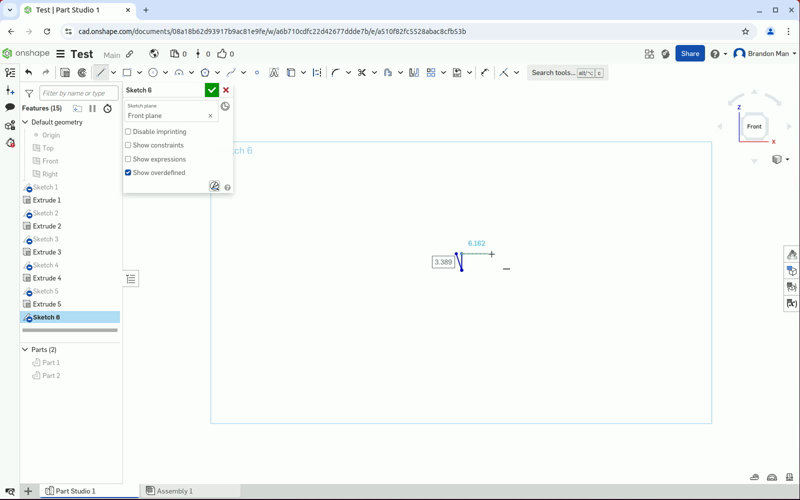
key_down(shift)
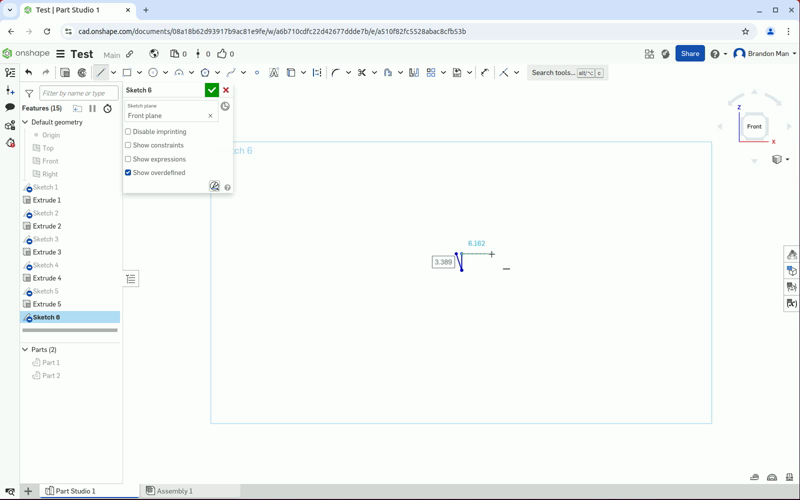
mouse_move(456, 253)
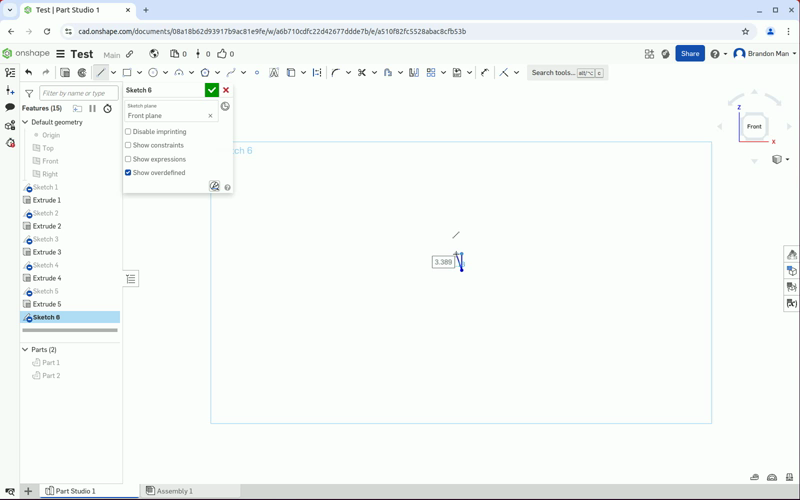
scroll(6)
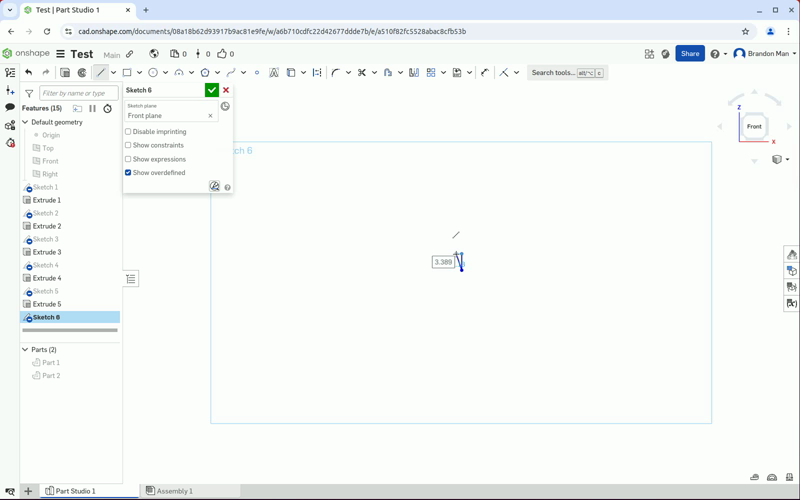
scroll(6)
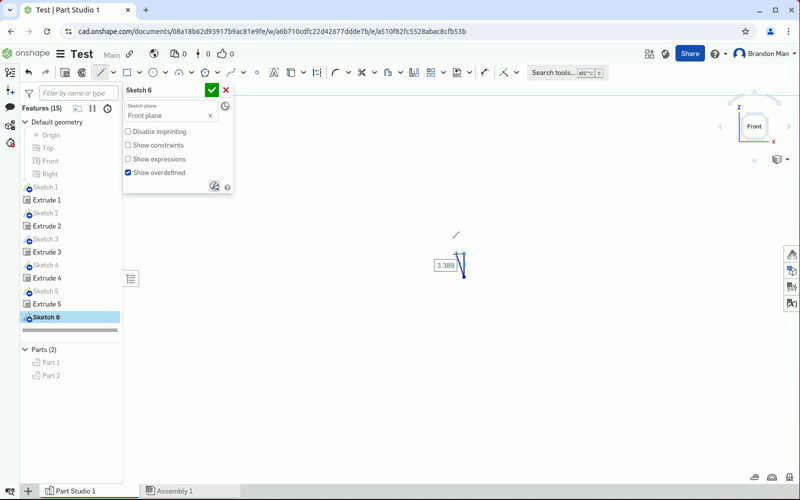
scroll(6)
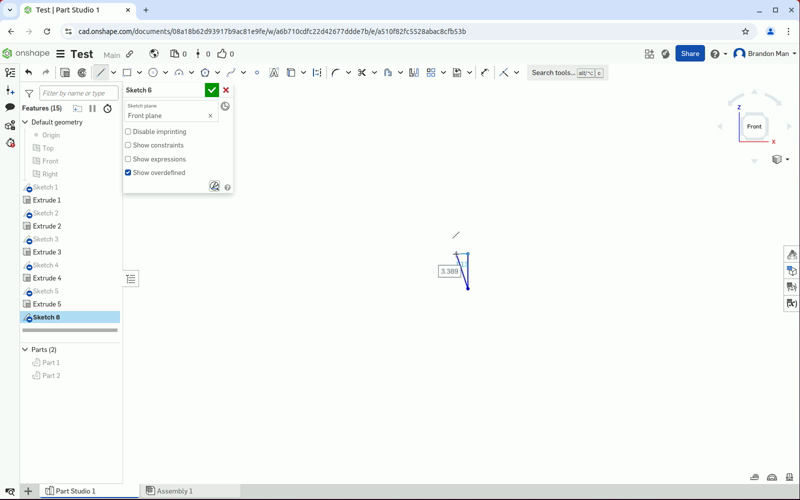
scroll(6)
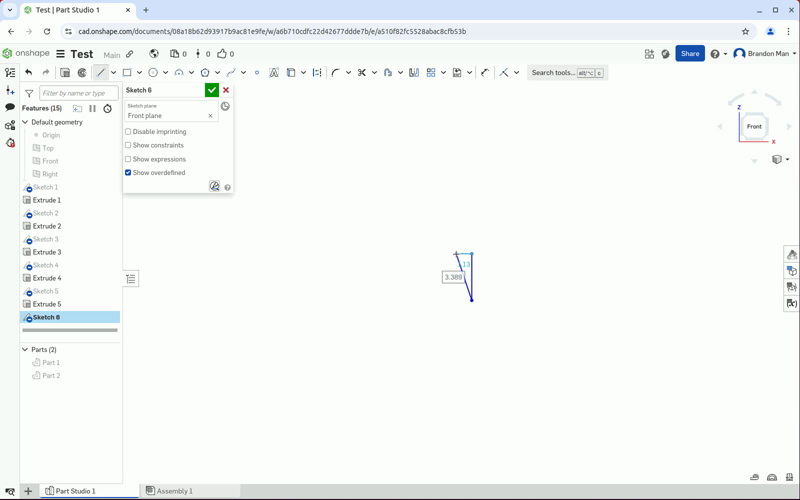
scroll(6)
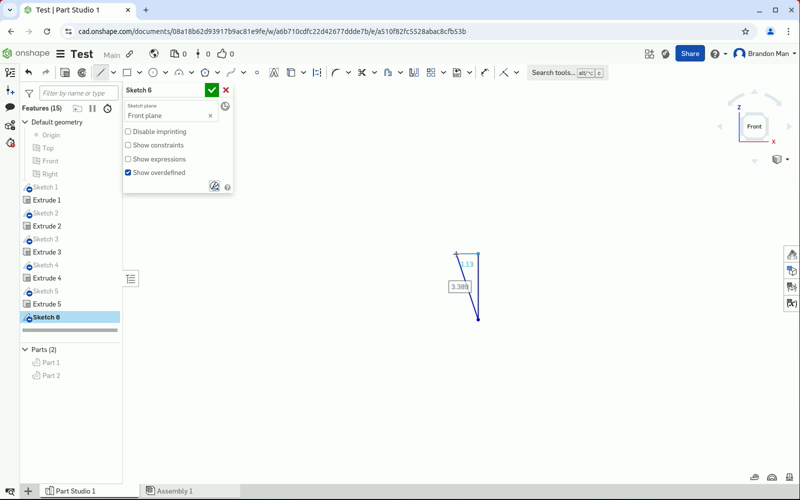
scroll(6)
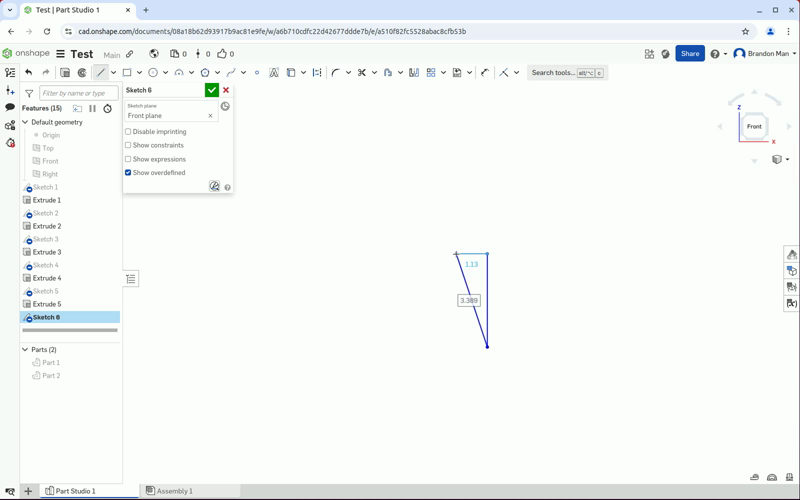
scroll(6)
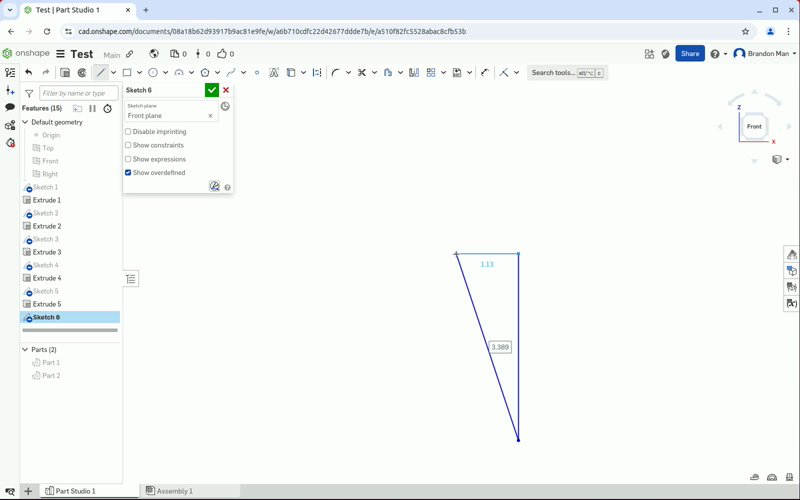
key_up(shift)
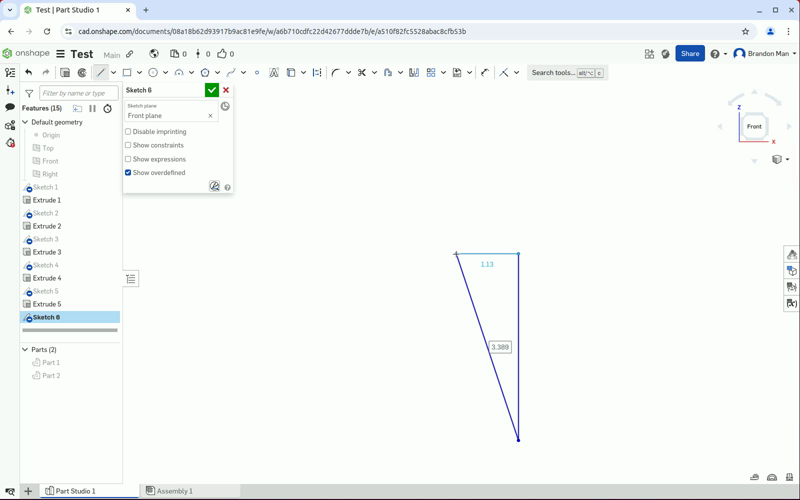
click(456, 253)
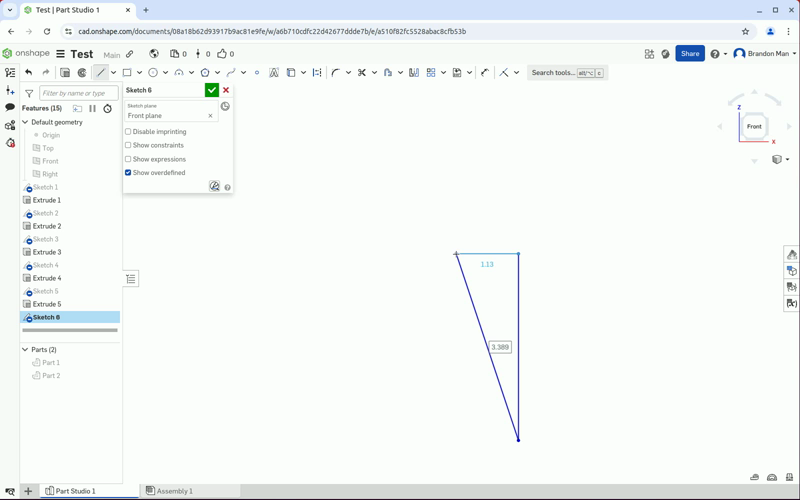
scroll(-6)
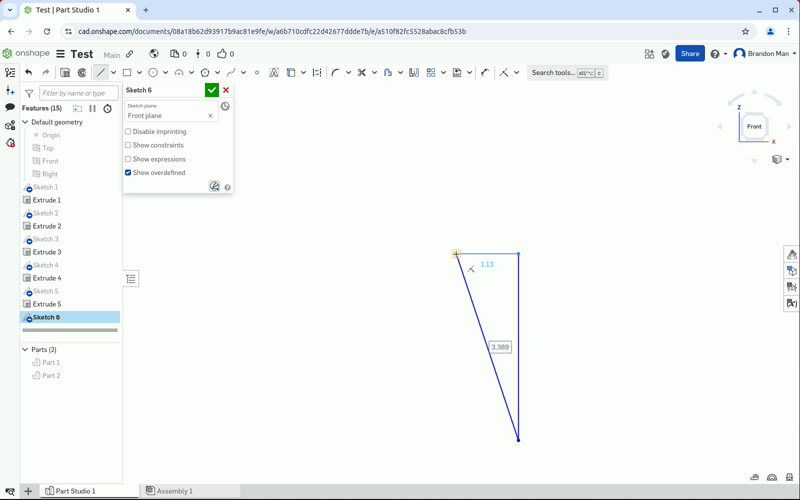
scroll(-6)
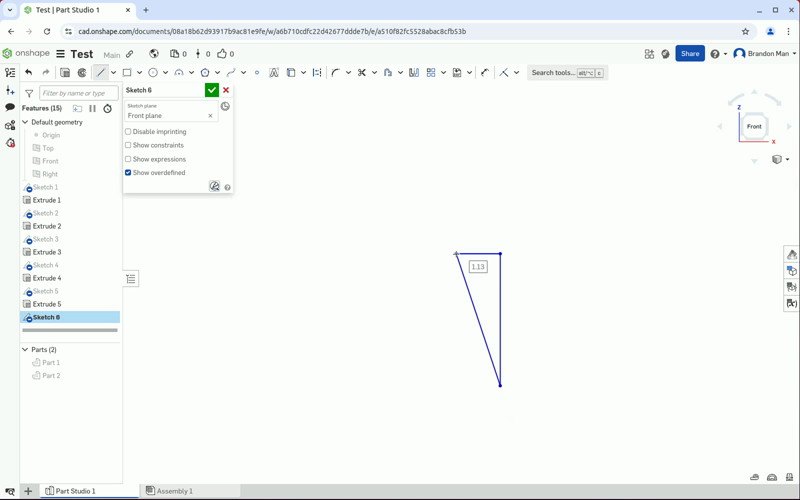
scroll(-6)
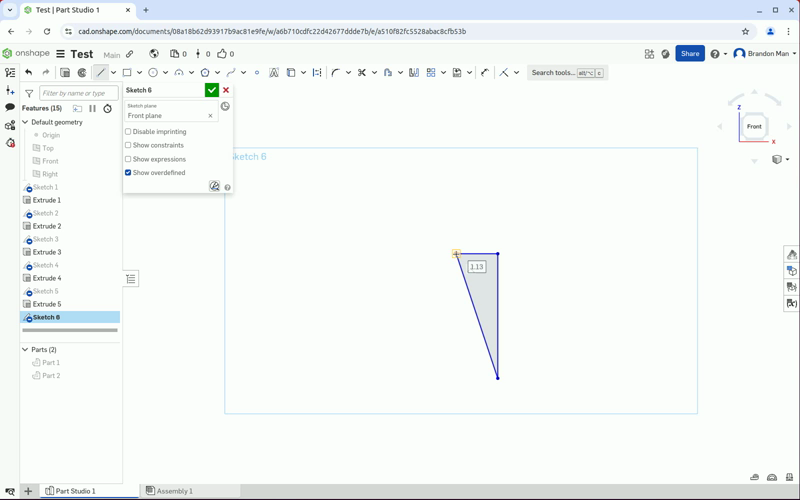
scroll(-6)
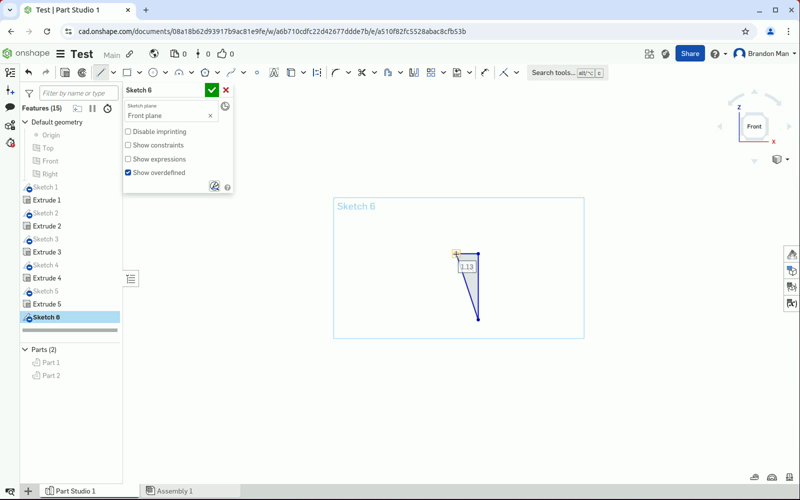
scroll(-6)
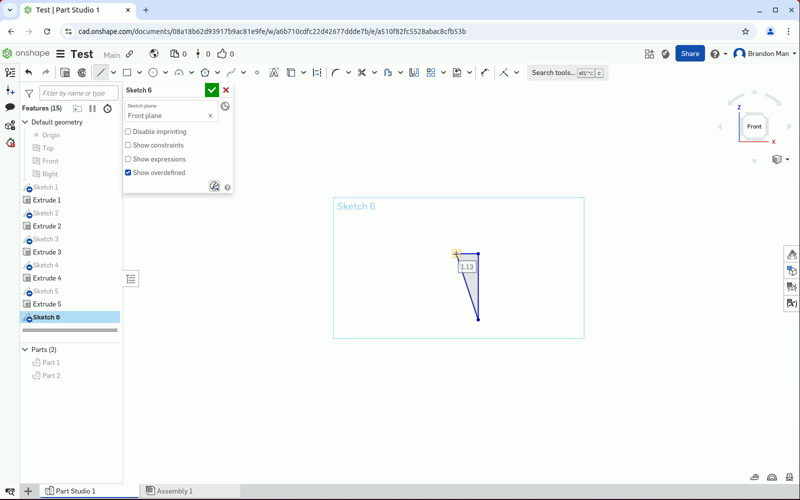
scroll(-6)
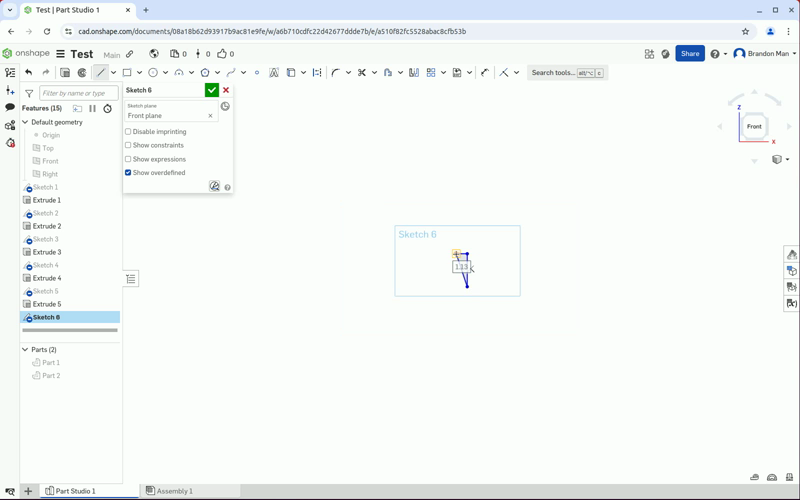
scroll(-6)
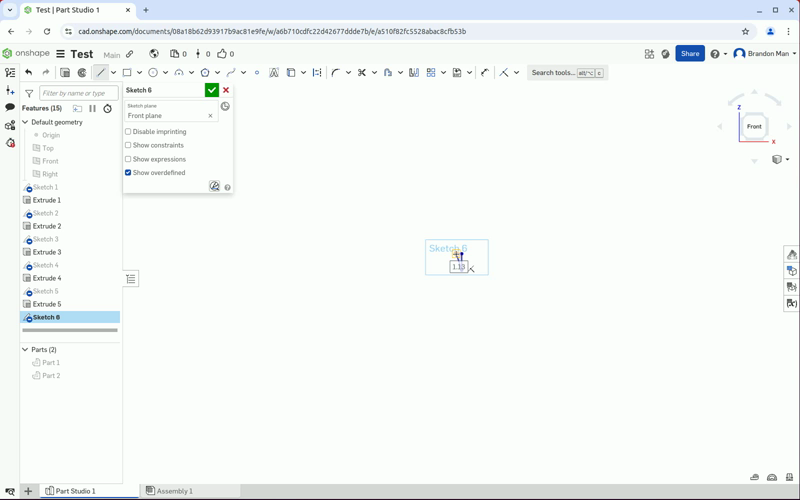
key(esc)
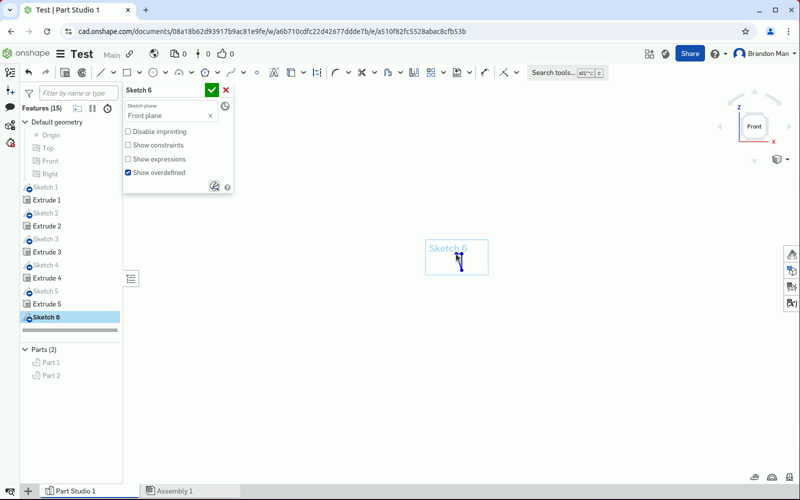
mouse_move(461, 256)
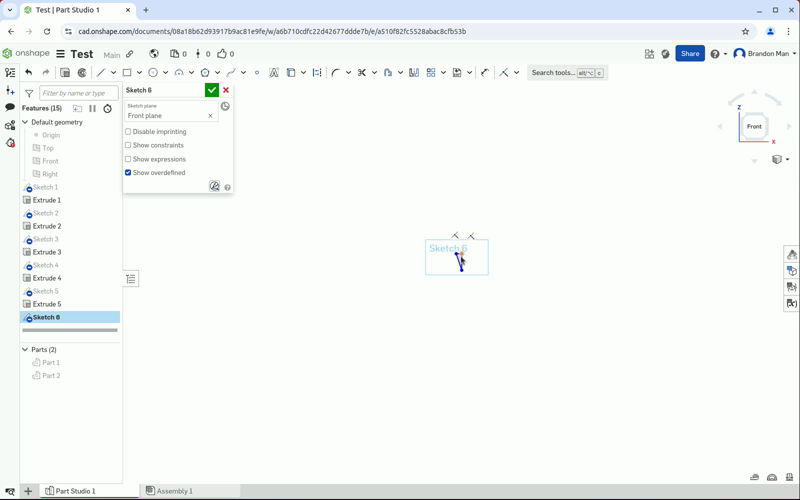
scroll(6)
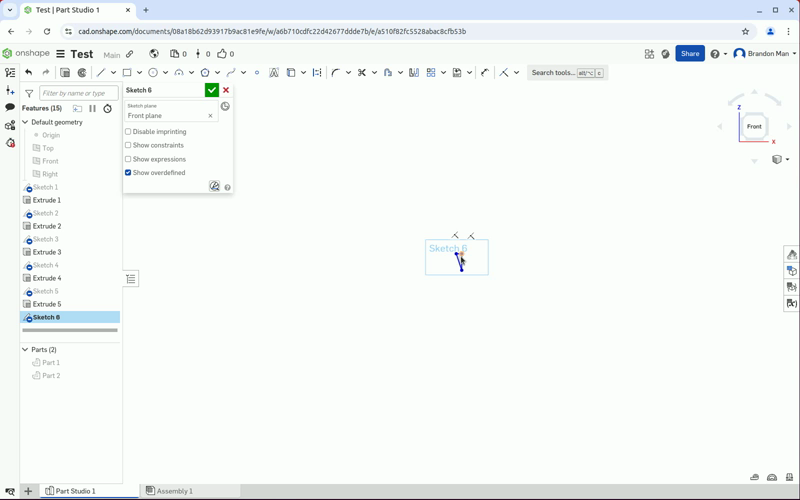
scroll(6)
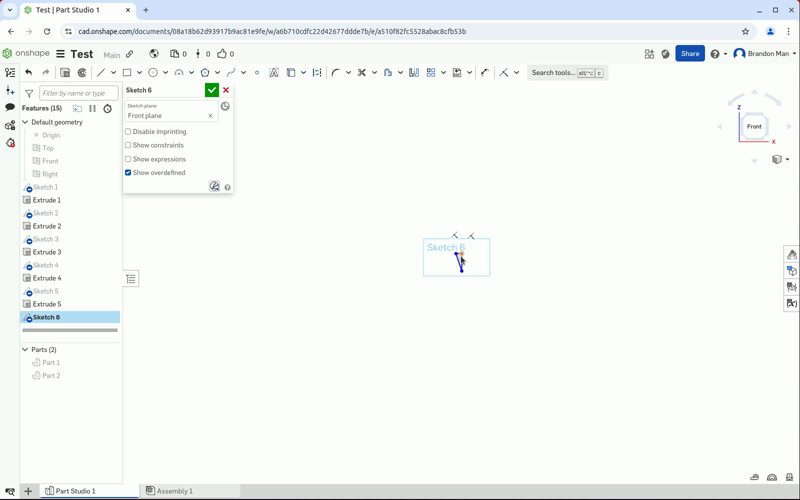
scroll(6)
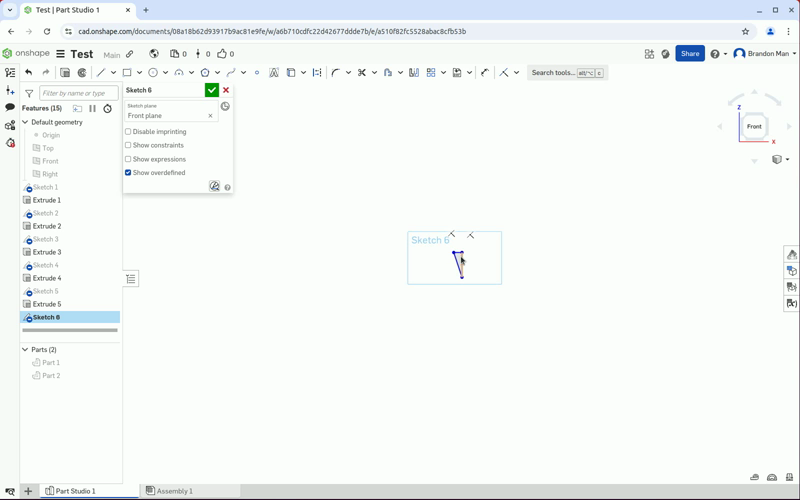
scroll(6)
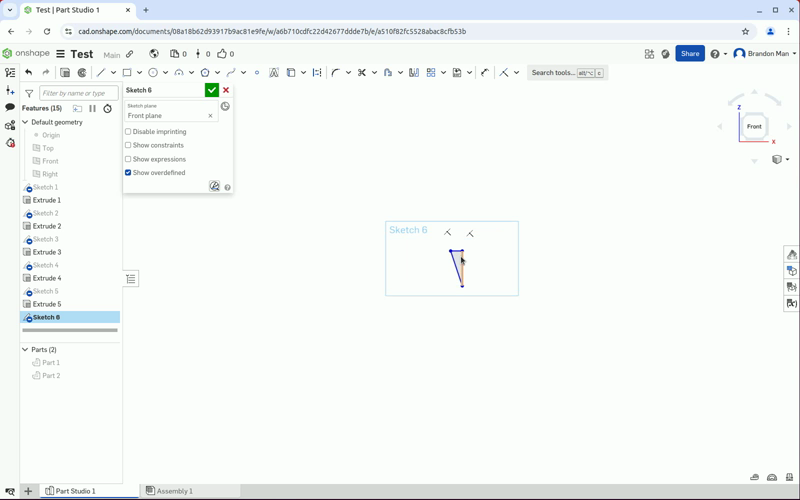
scroll(6)
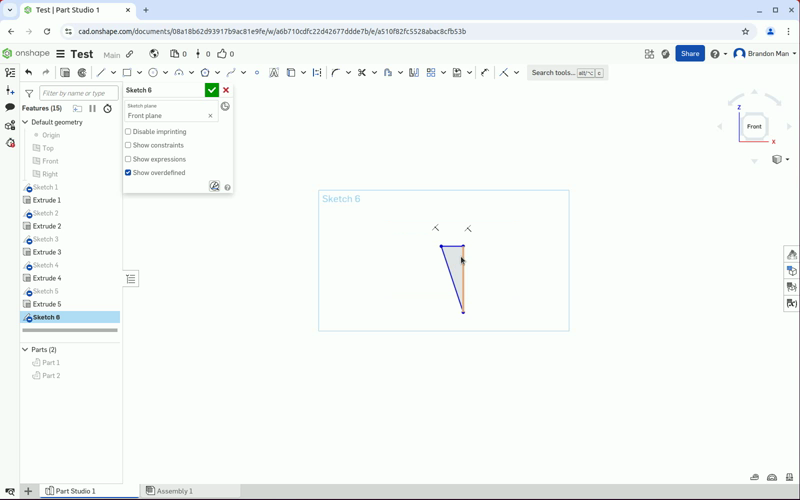
scroll(6)
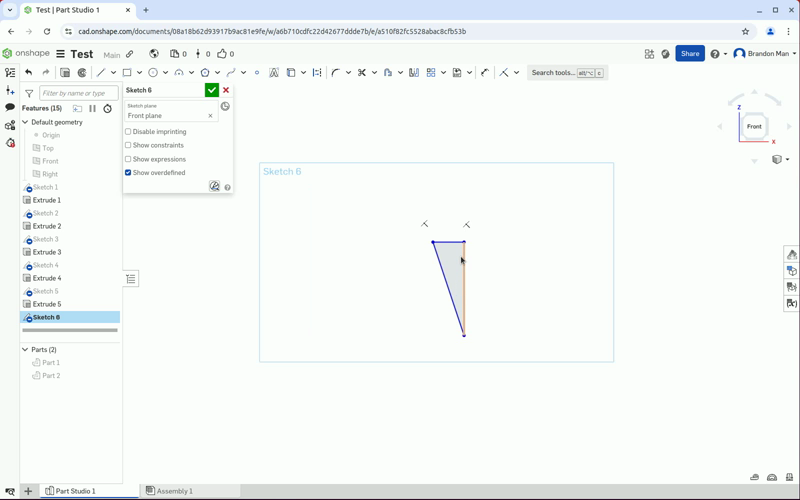
scroll(6)
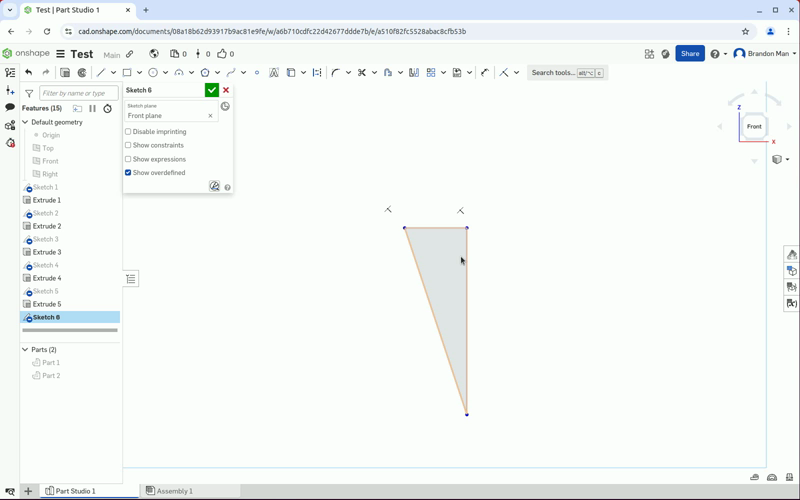
click(461, 256)
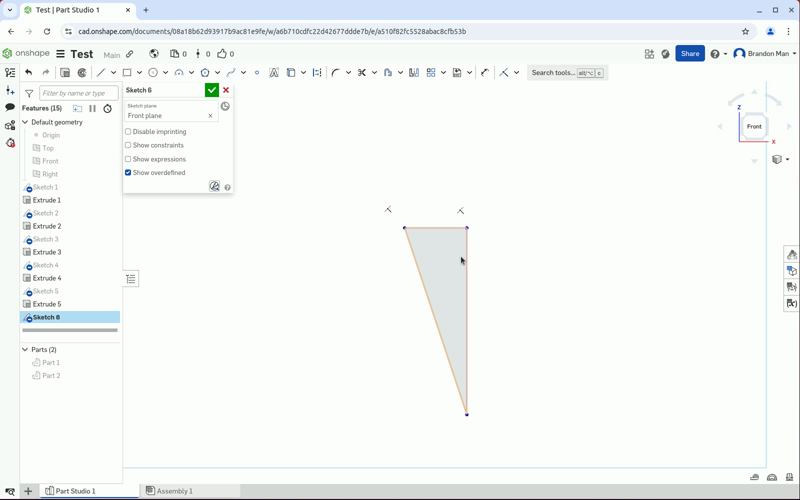
scroll(-6)
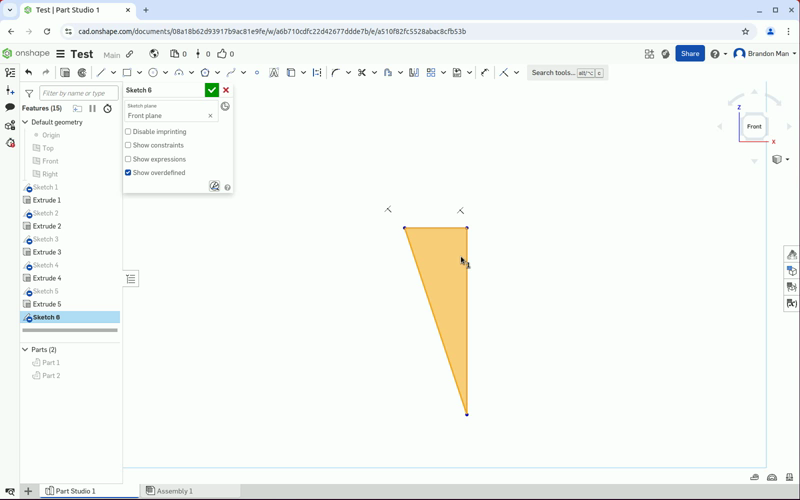
scroll(-6)
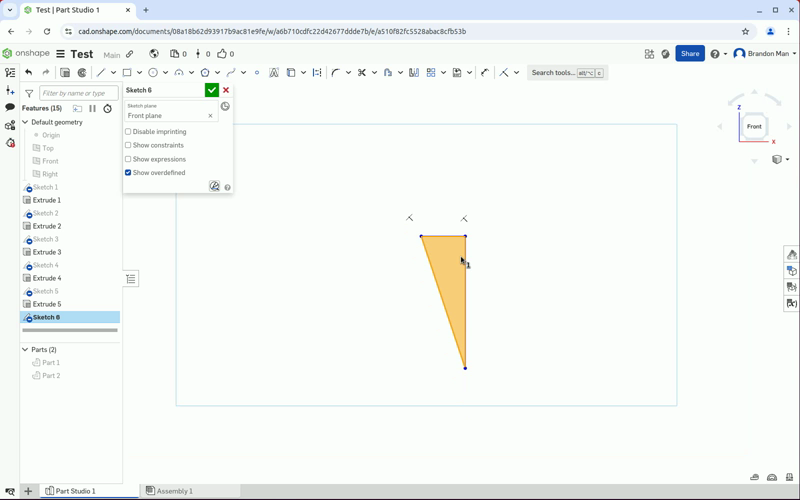
scroll(-6)
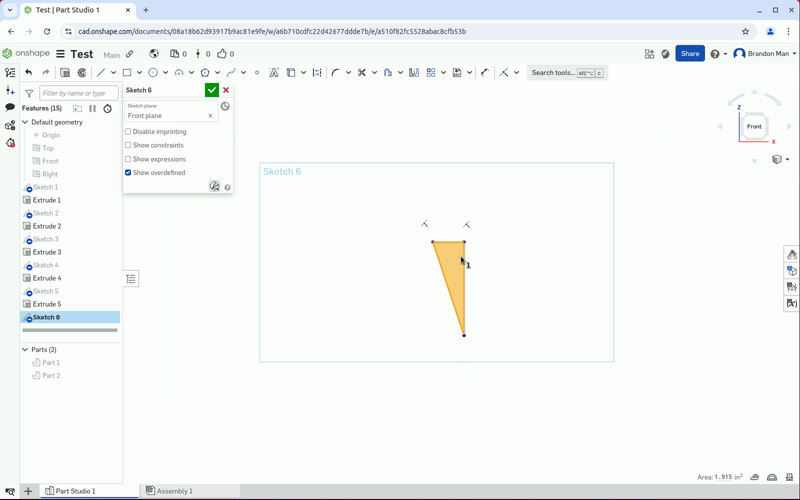
scroll(-6)
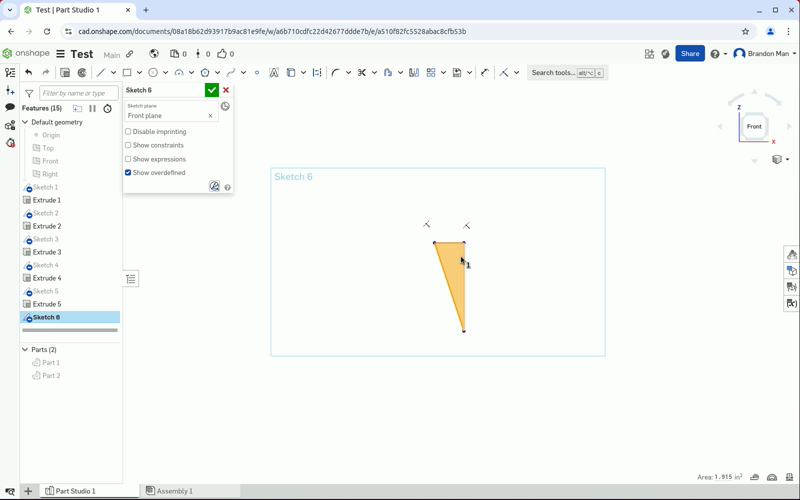
scroll(-6)
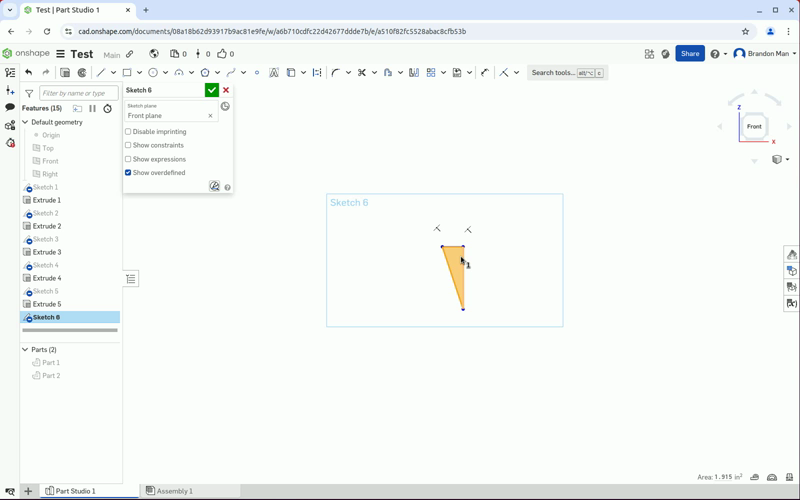
scroll(-6)
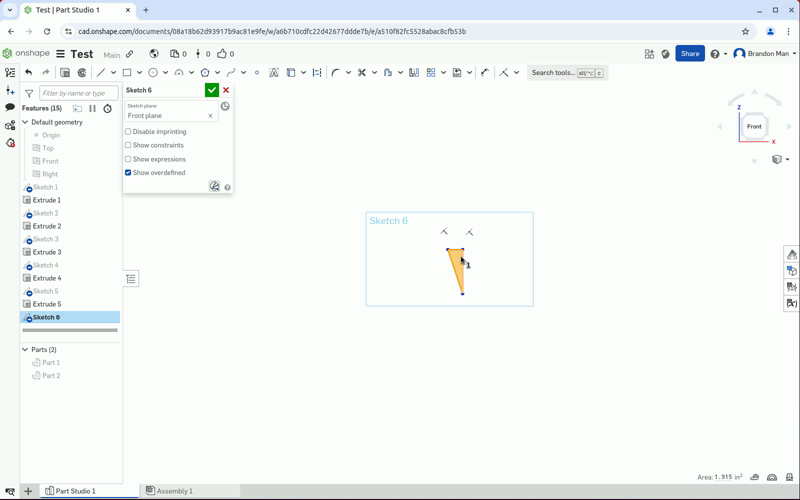
scroll(-6)
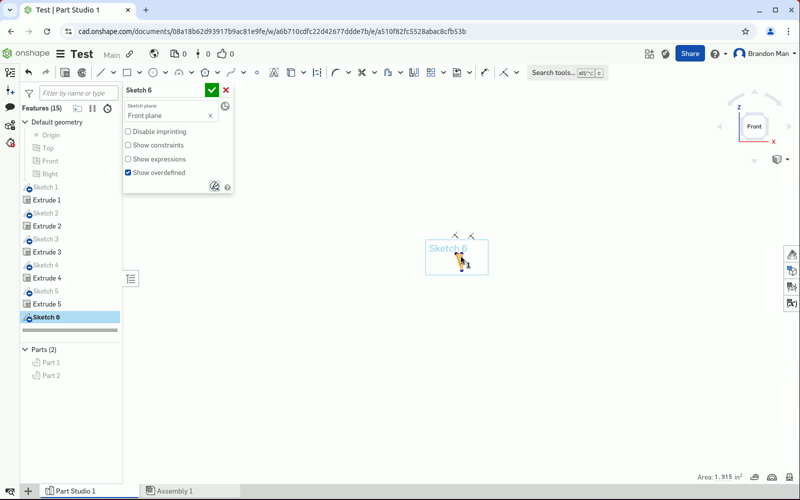
mouse_move(73, 352)
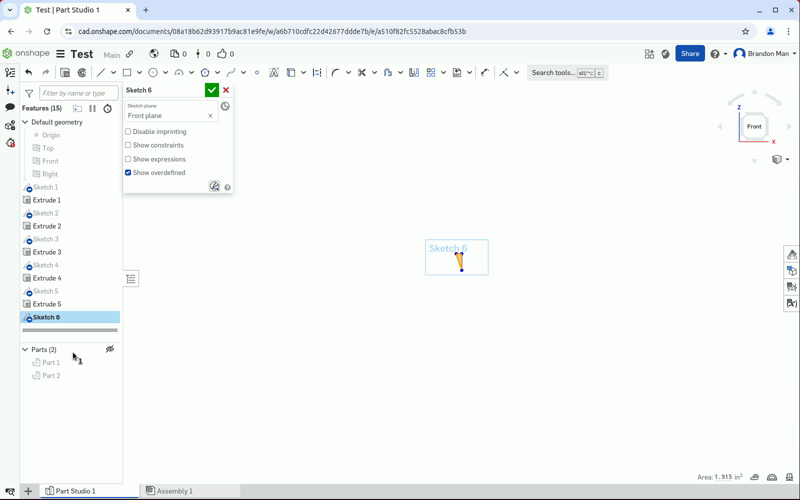
key(shift+y)
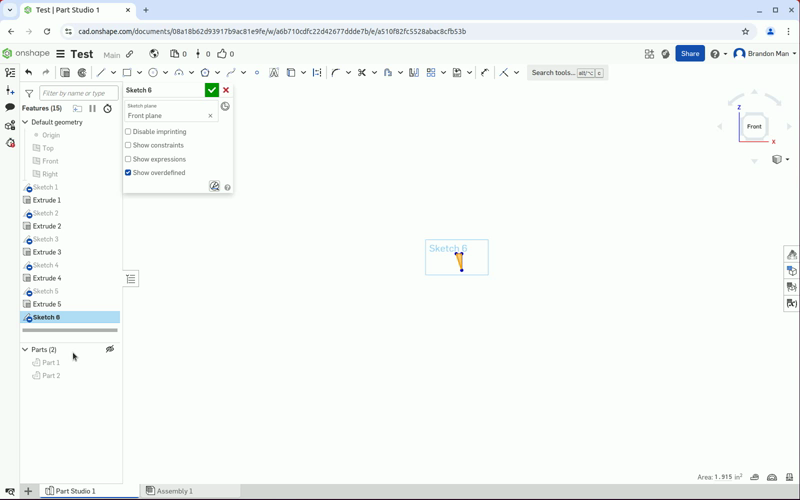
key(shift+e)
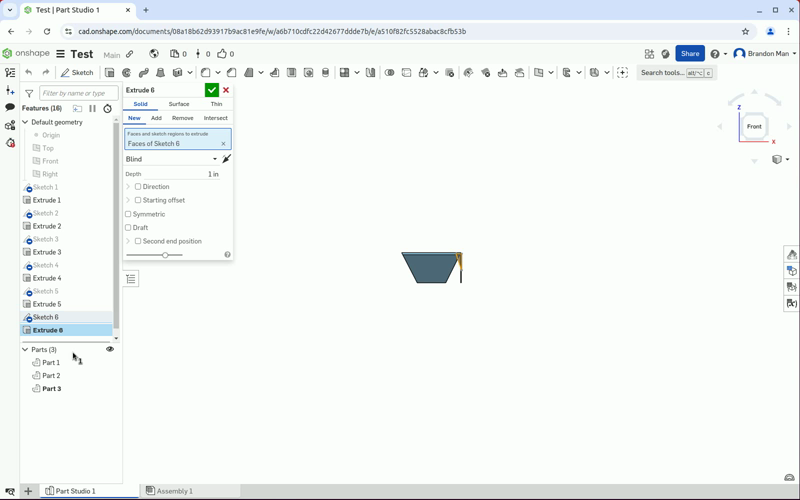
mouse_move(143, 106)
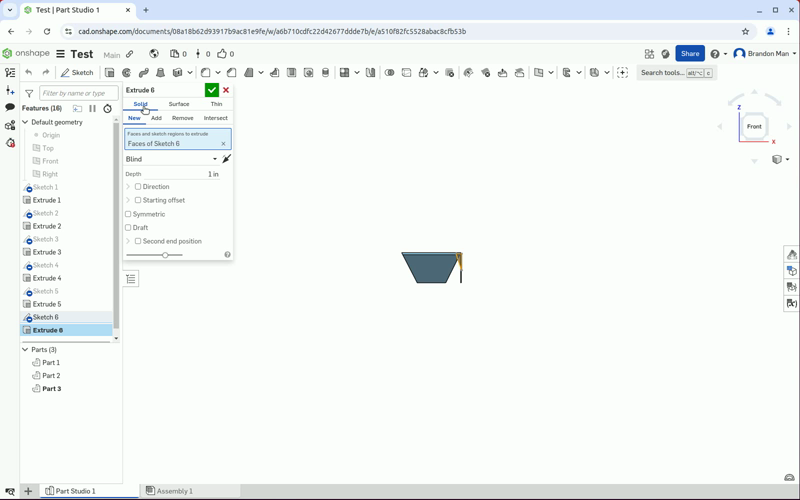
click(143, 106)
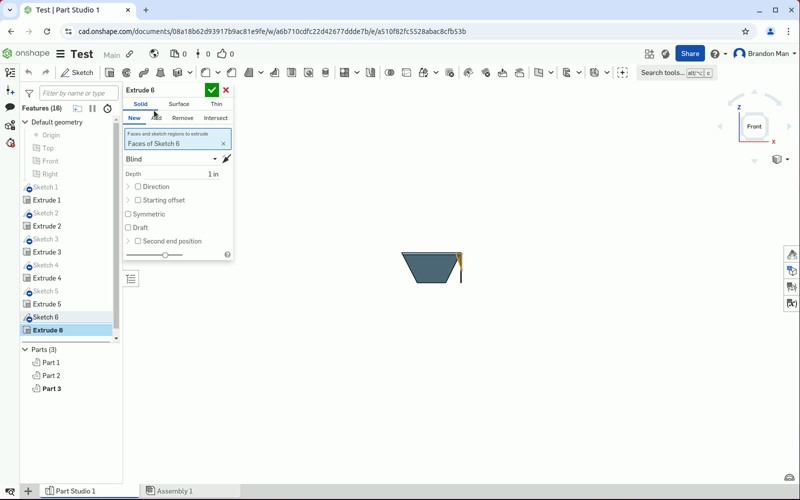
mouse_move(186, 120)
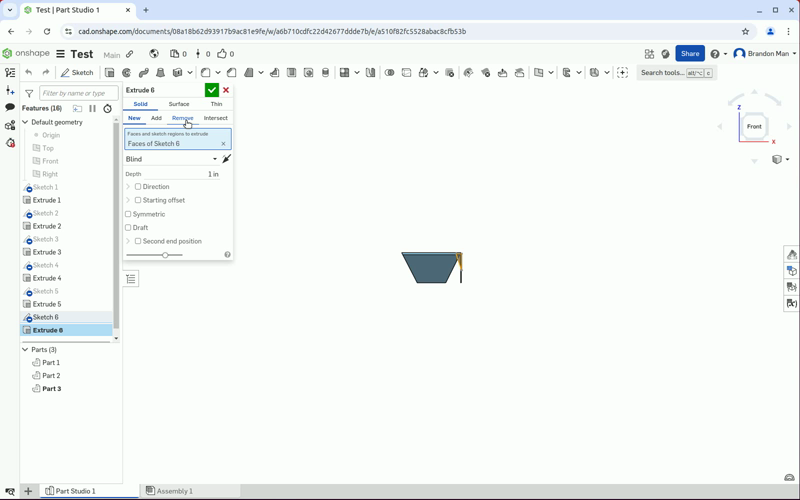
click(186, 120)
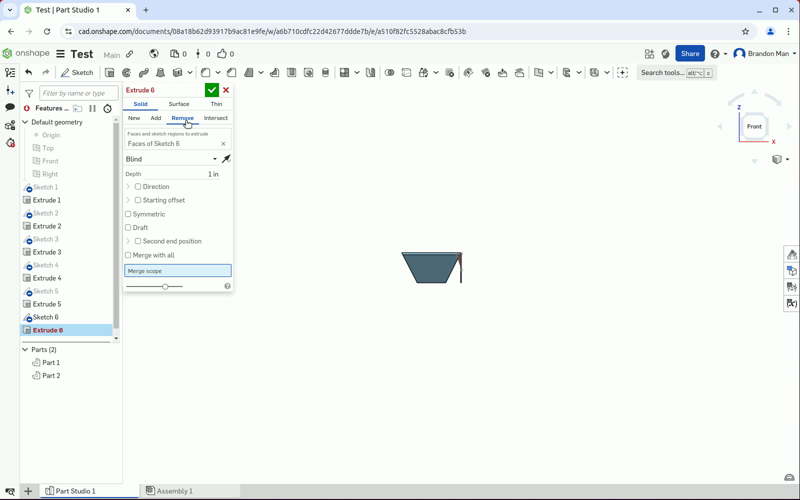
key(tab, 4)
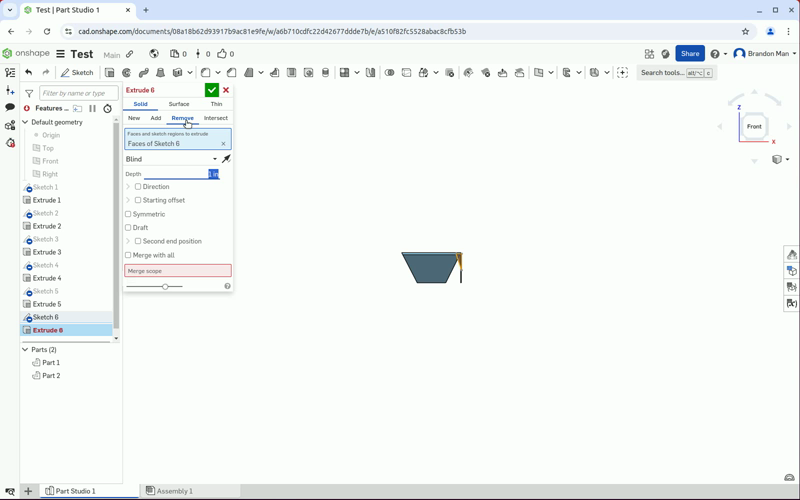
text(-24.071)
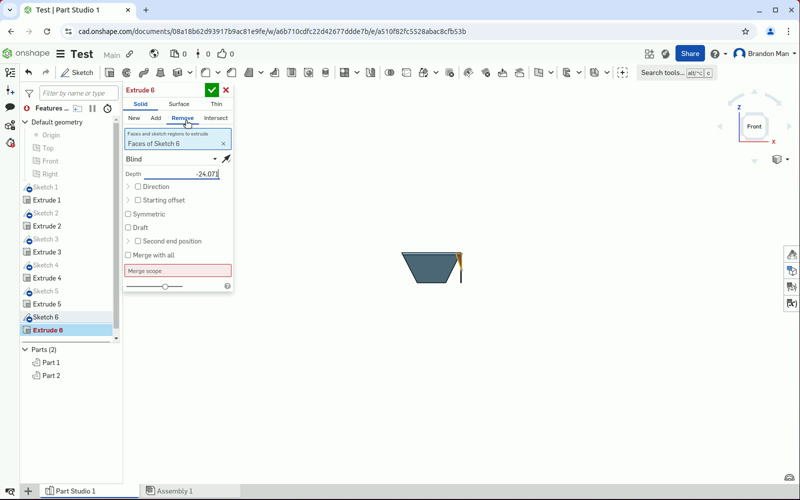
key(tab, 6)
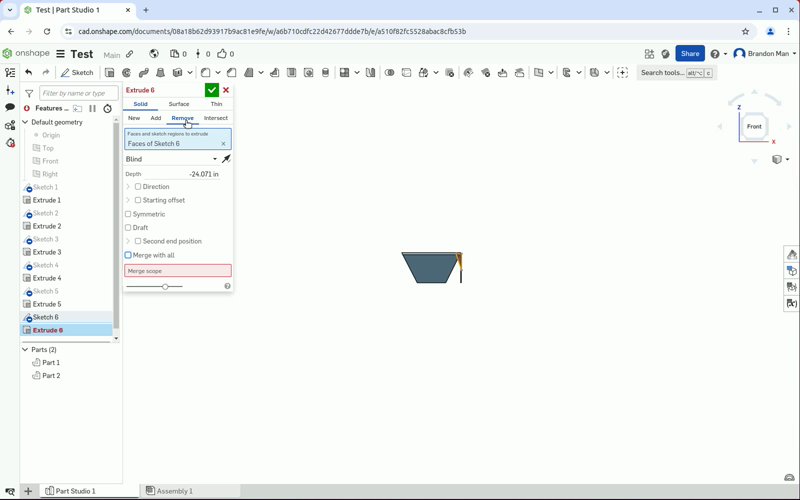
key(space)
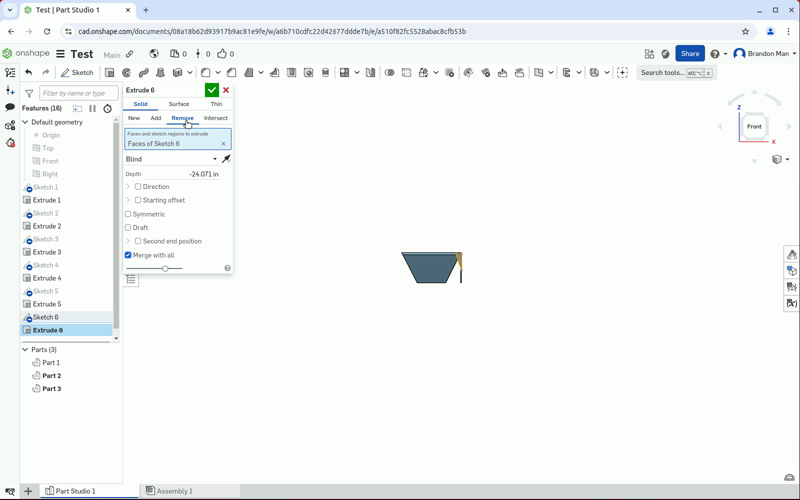
key(enter)
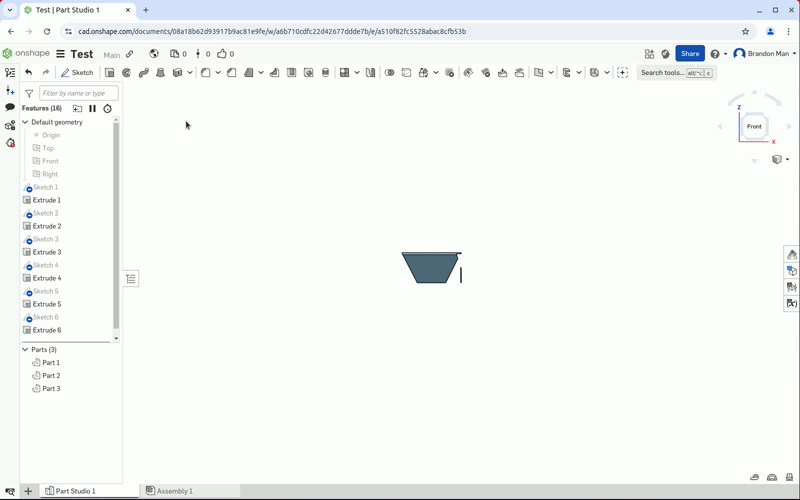
key(shift+h)
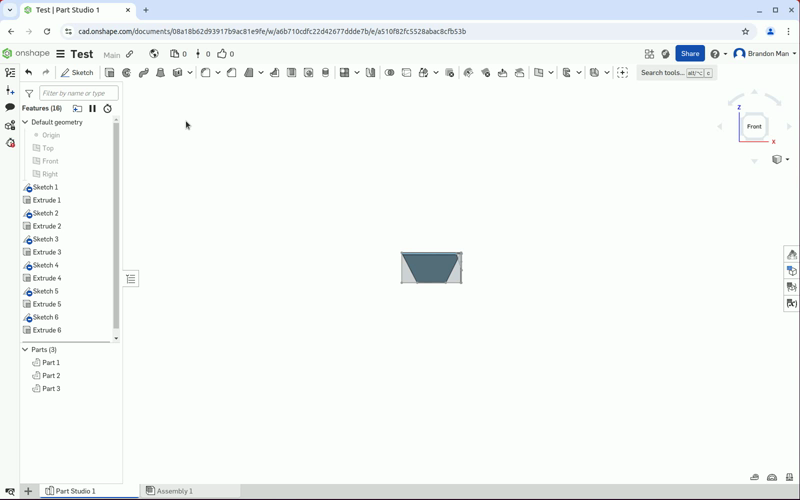
key(shift+h)
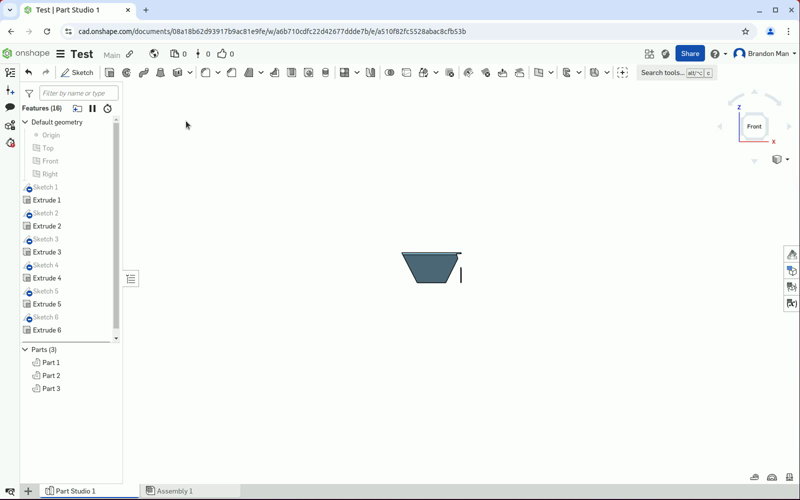
mouse_move(69, 189)
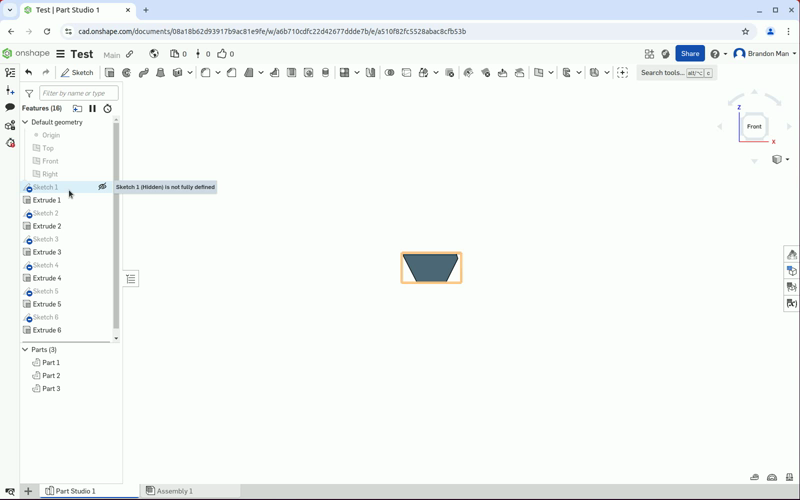
click(69, 189)
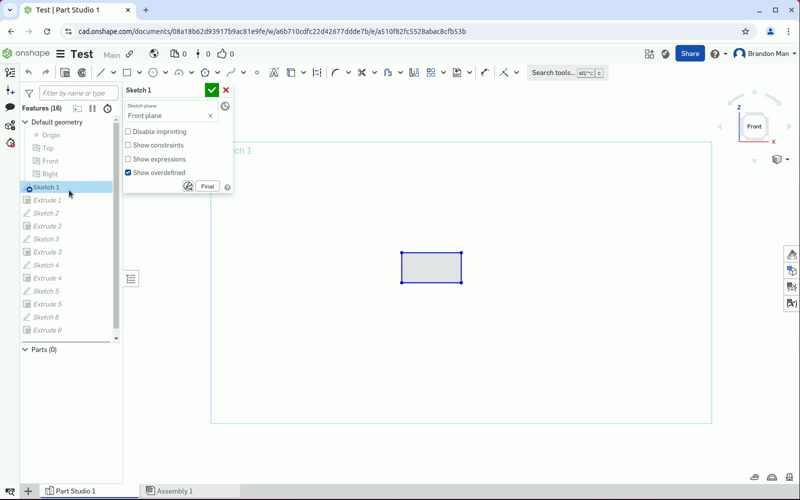
mouse_move(229, 92)
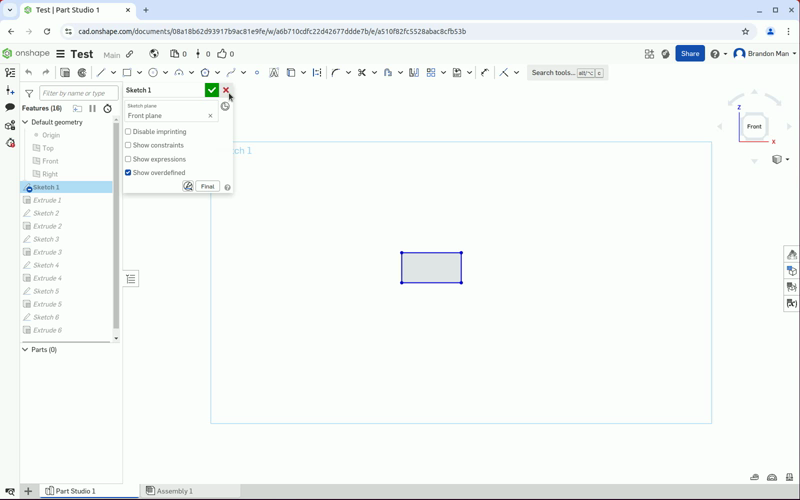
click(229, 92)
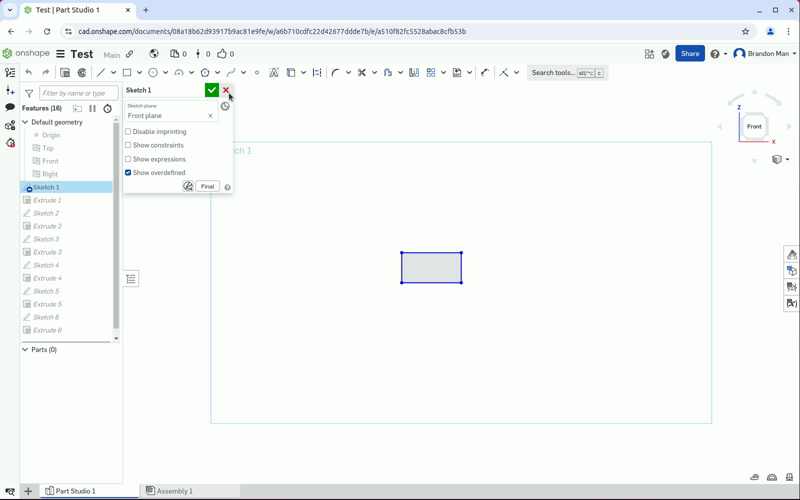
key(shift+s)
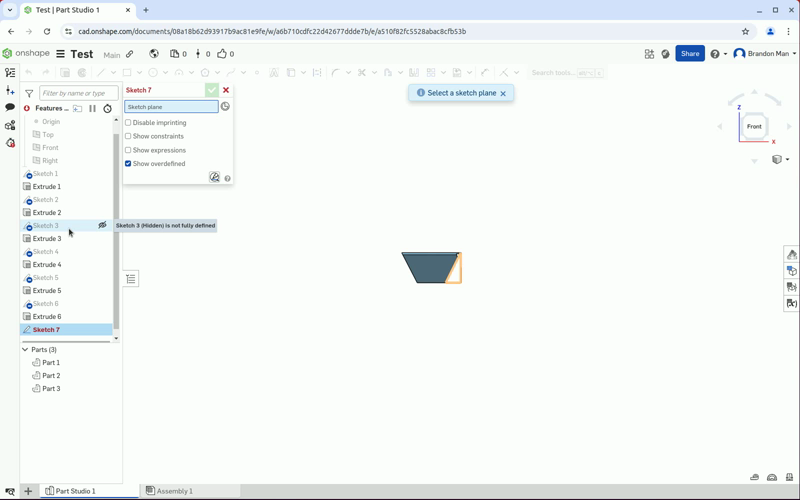
scroll(3)
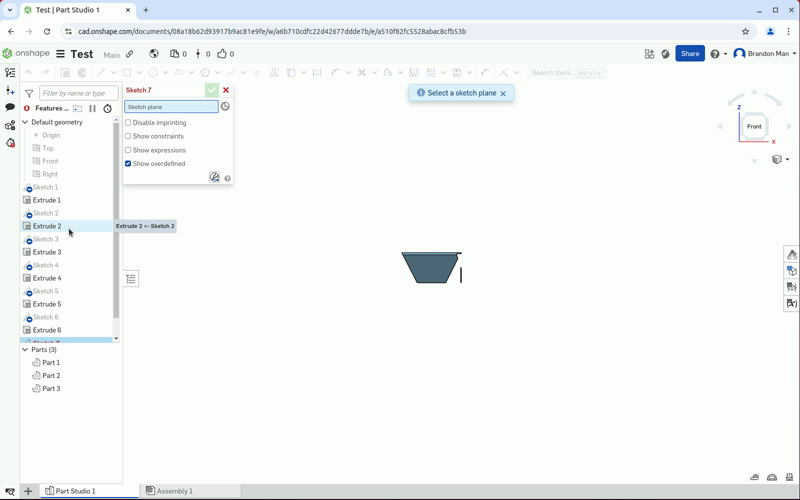
mouse_move(69, 163)
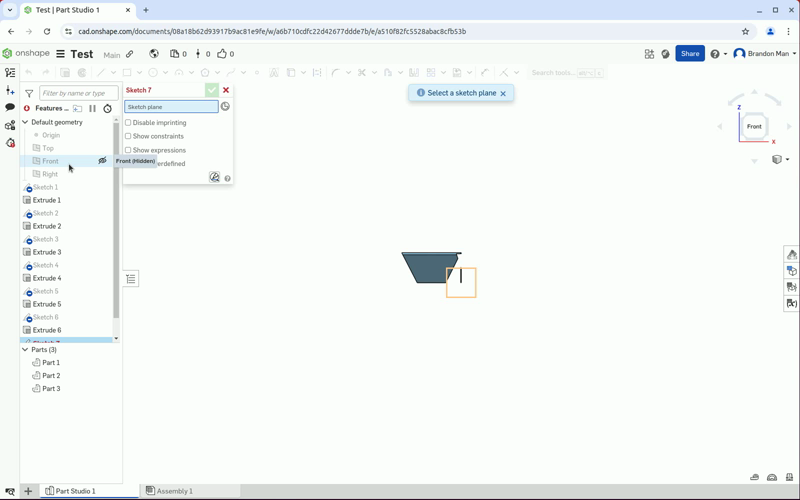
click(69, 163)
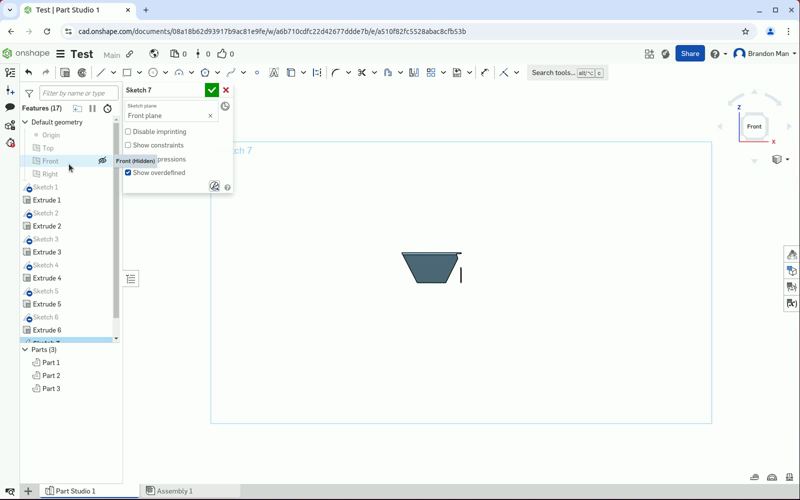
mouse_move(73, 352)
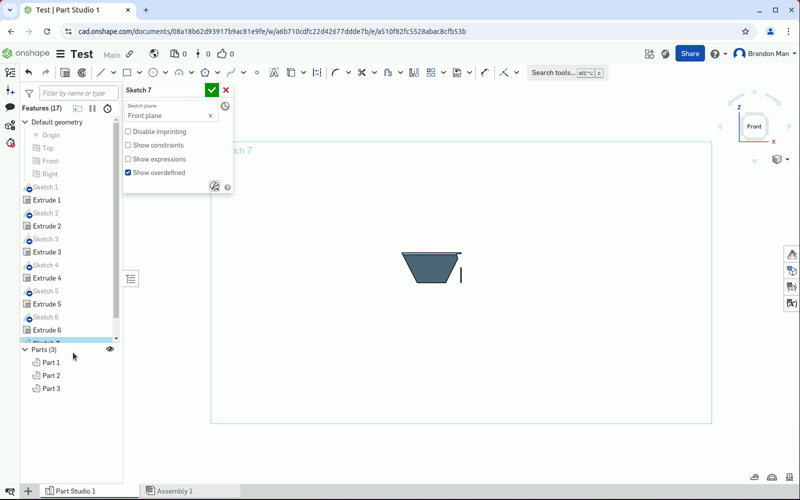
key(y)
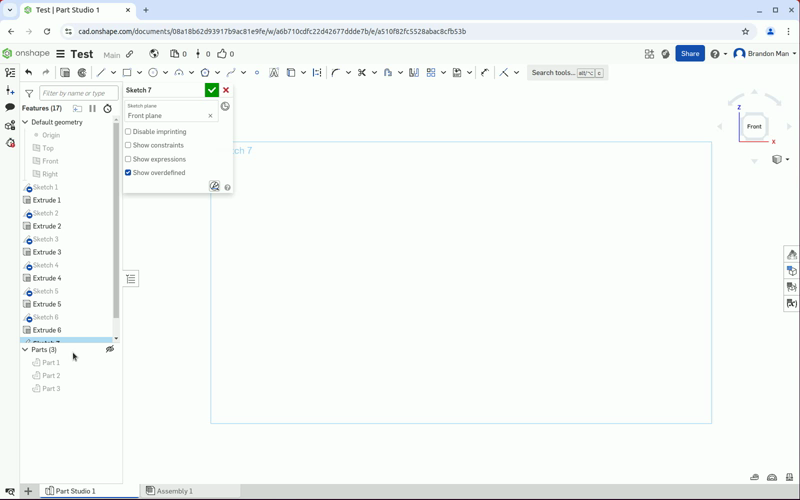
key(l)
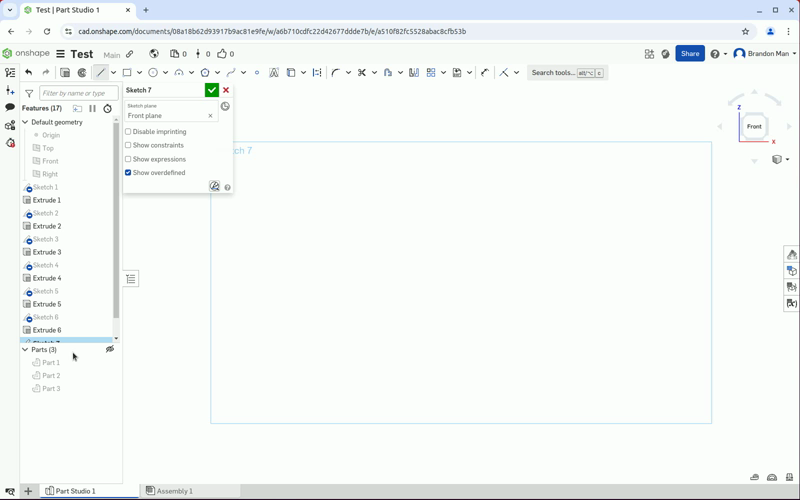
key_down(shift)
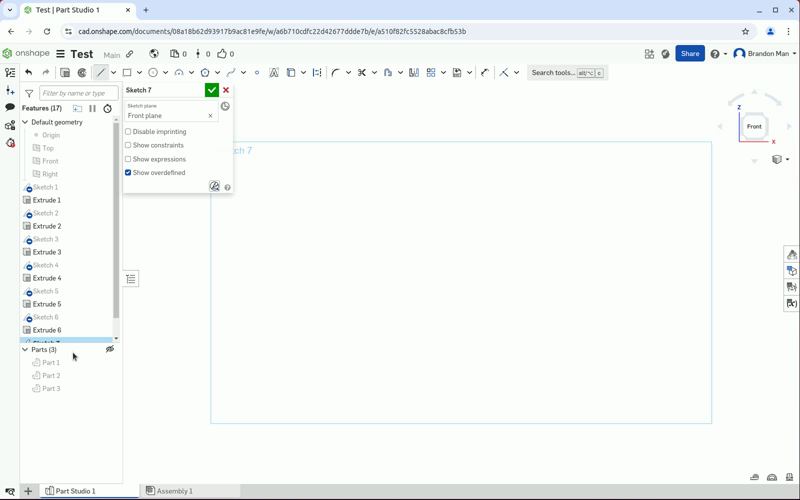
mouse_move(401, 267)
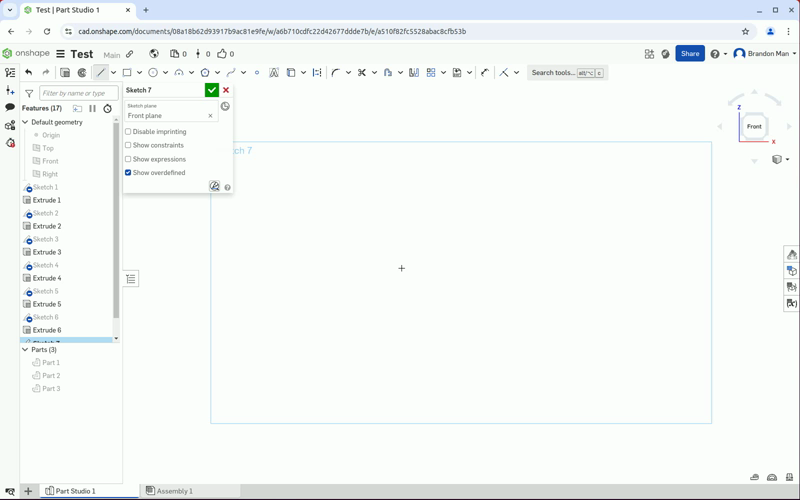
click(401, 267)
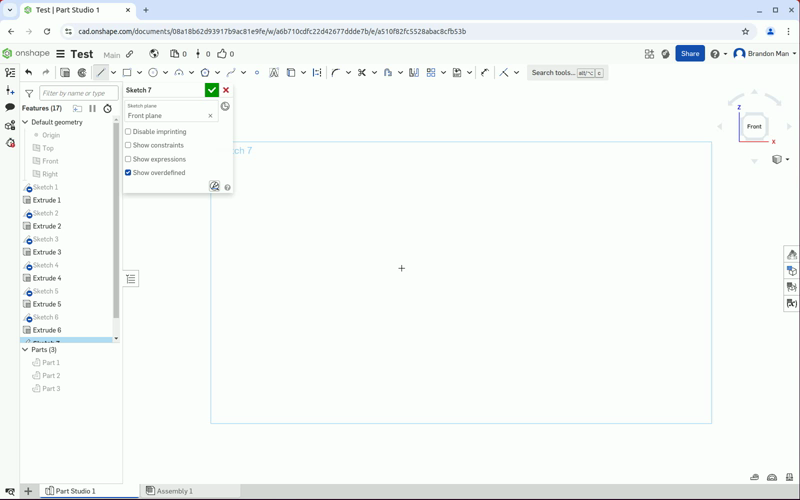
key_up(shift)
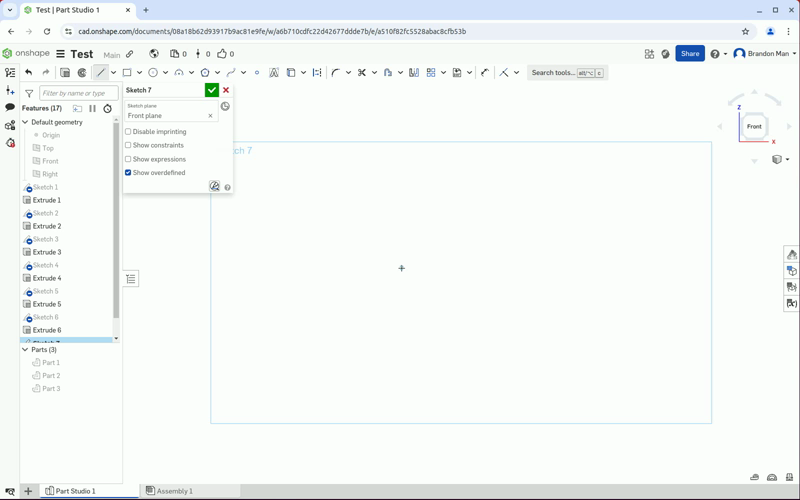
key_down(shift)
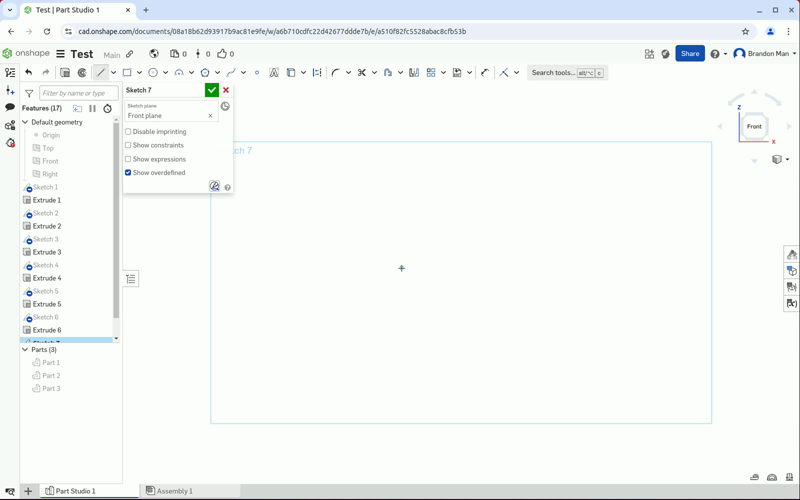
mouse_move(431, 267)
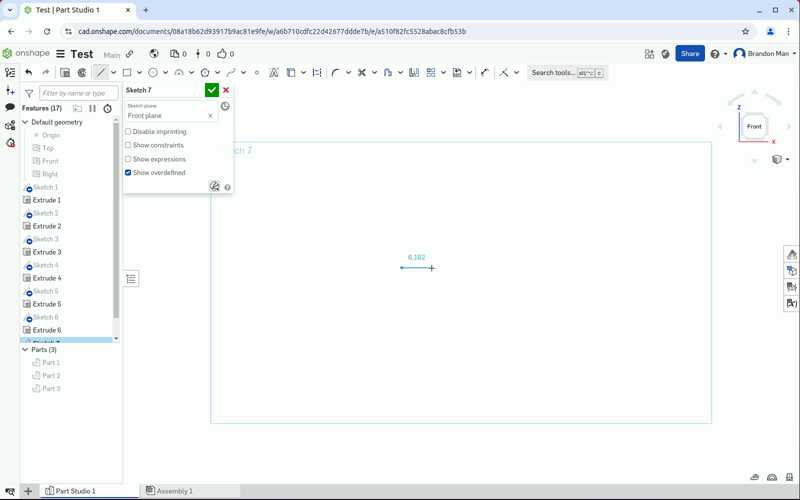
mouse_move(407, 251)
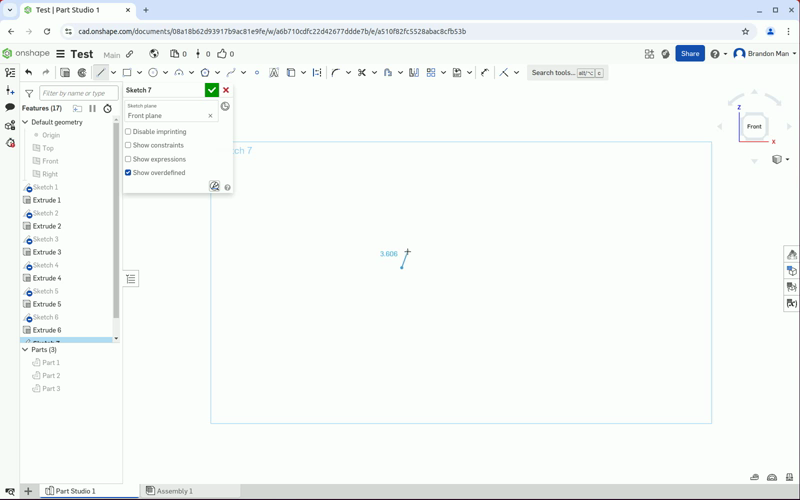
click(407, 251)
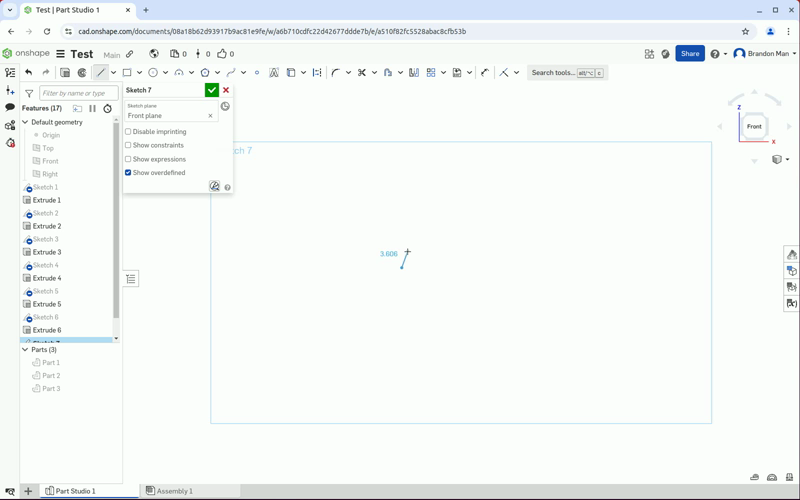
key_up(shift)
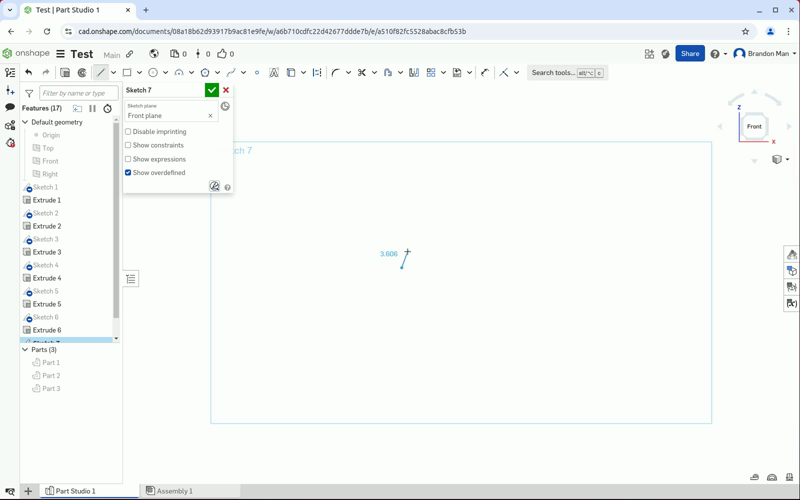
key_down(shift)
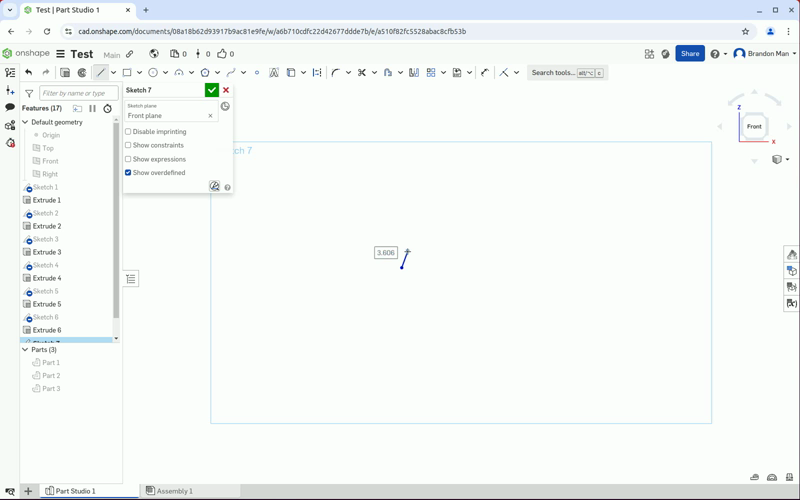
mouse_move(437, 251)
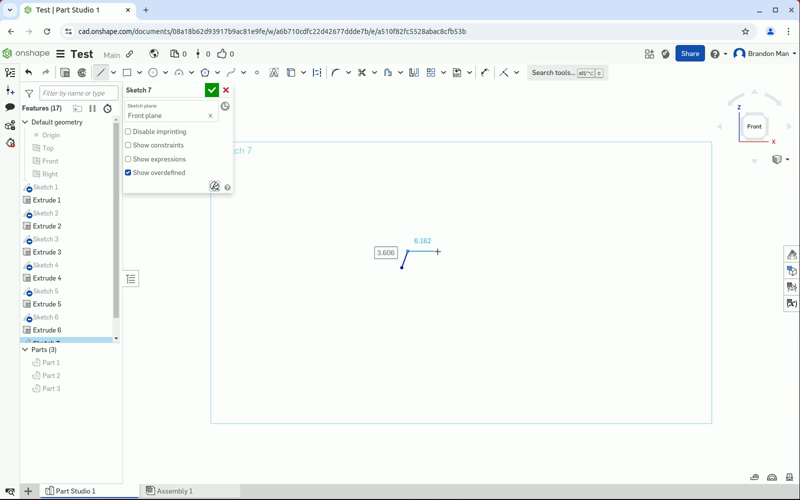
mouse_move(401, 251)
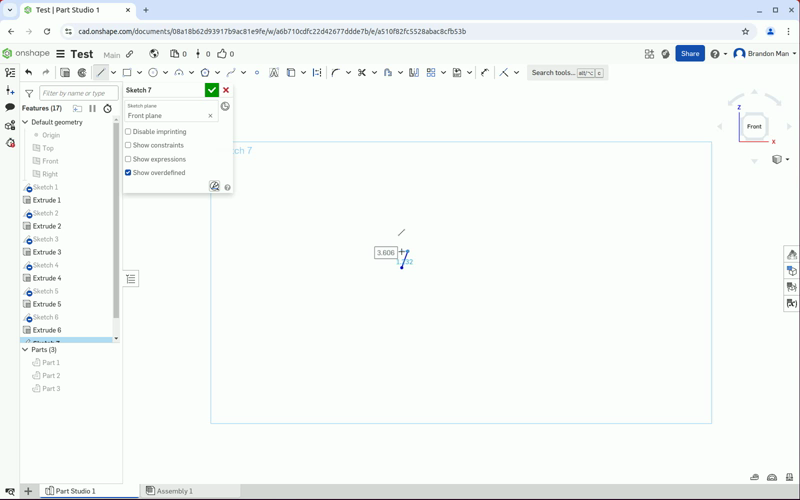
scroll(6)
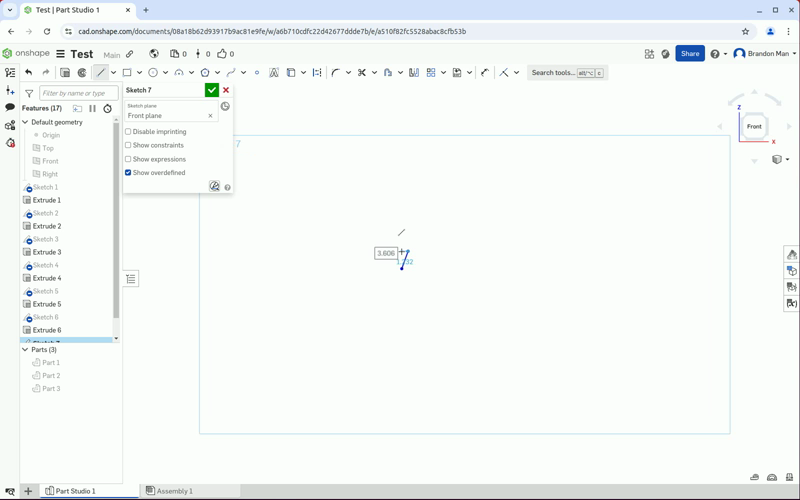
scroll(6)
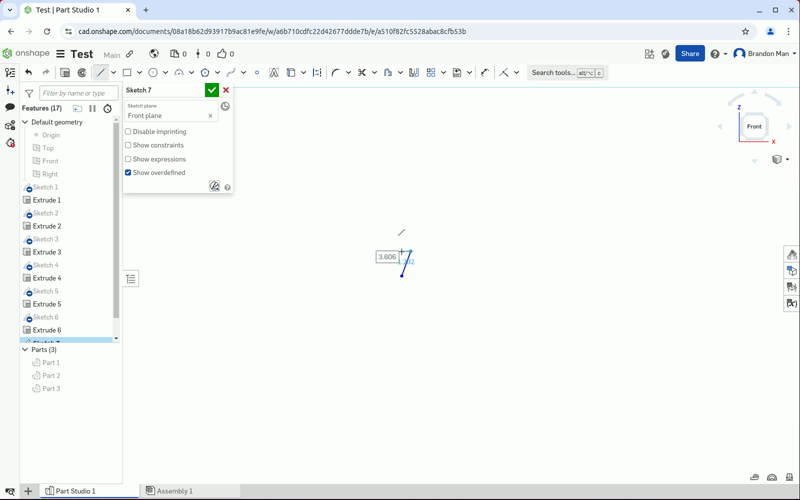
scroll(6)
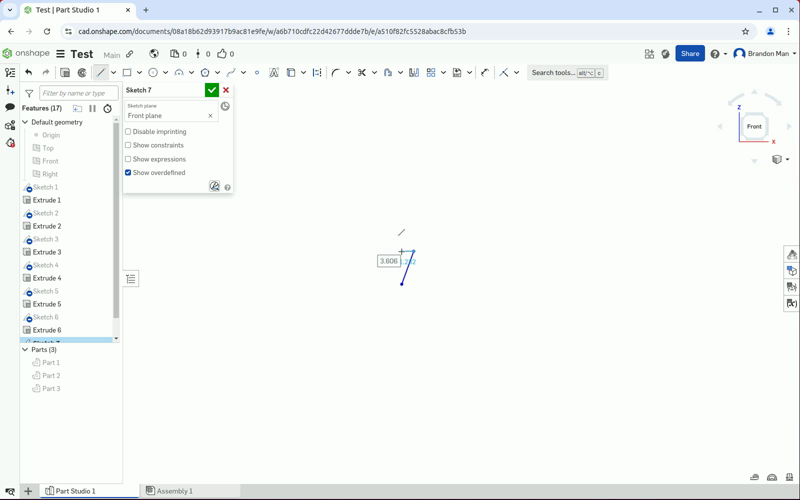
scroll(6)
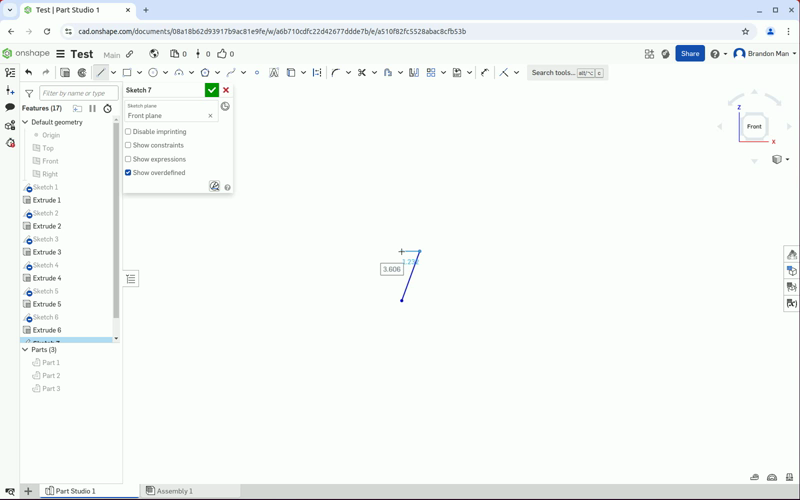
scroll(6)
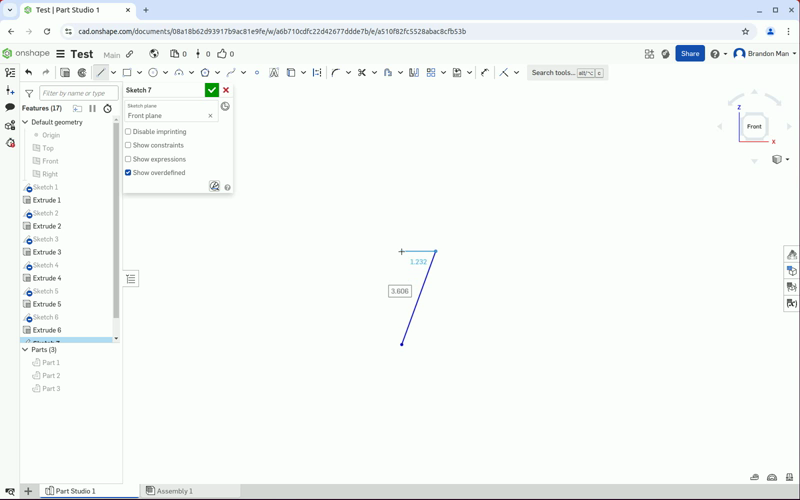
scroll(6)
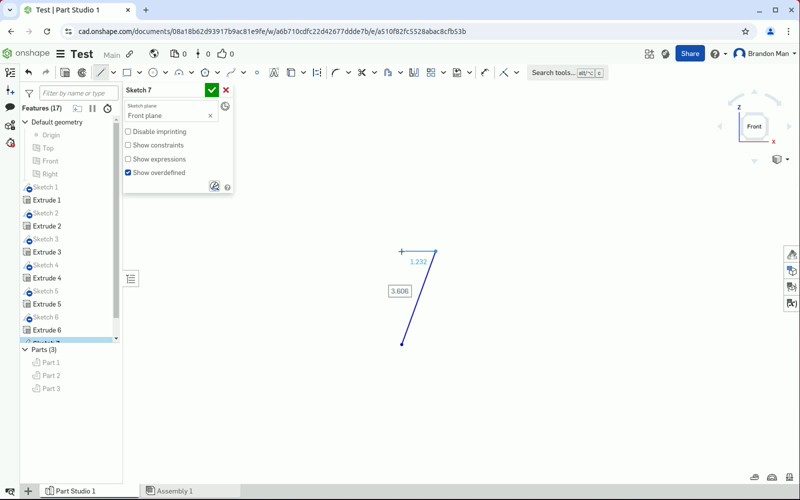
scroll(6)
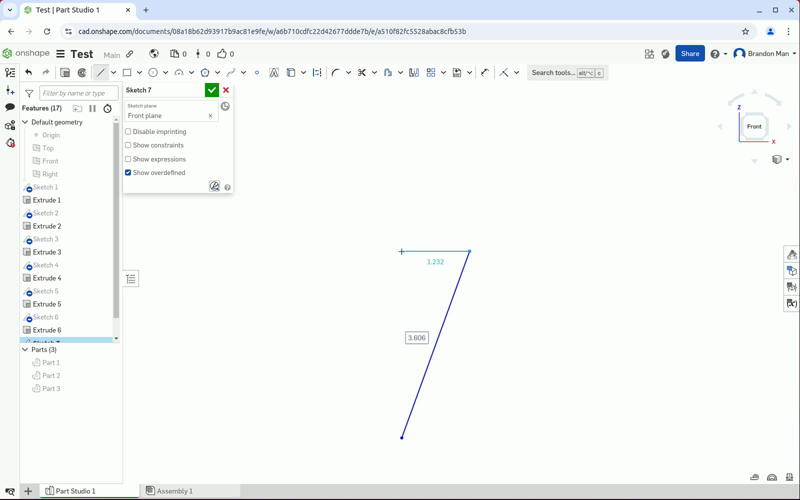
click(401, 251)
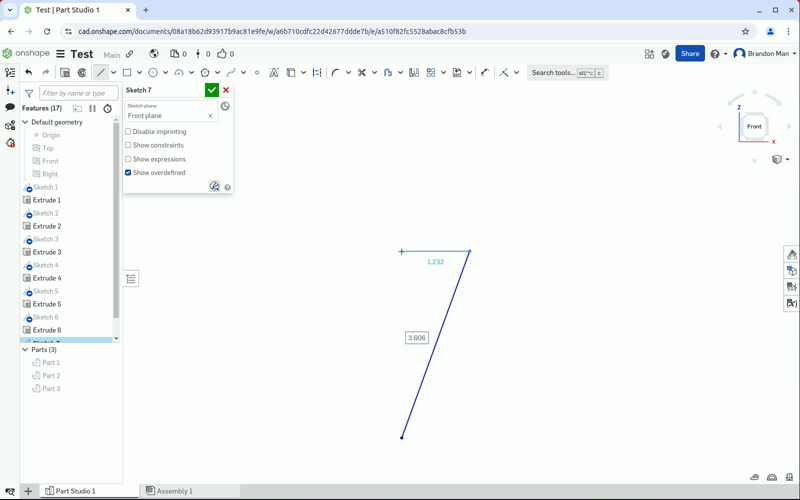
scroll(-6)
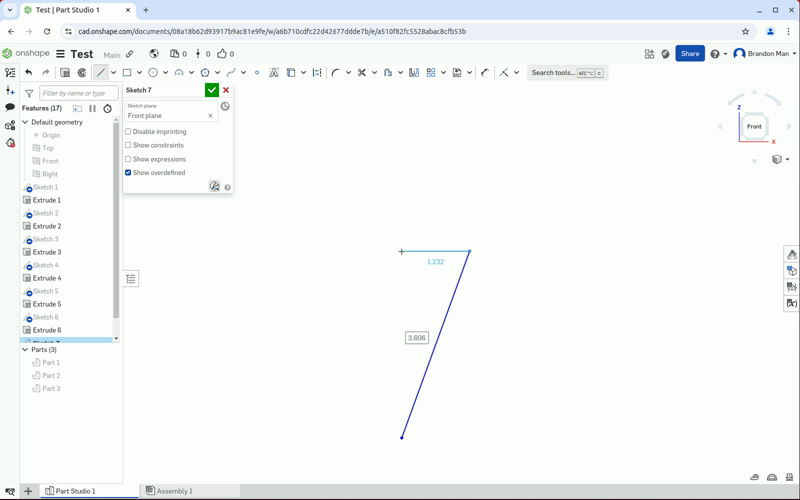
scroll(-6)
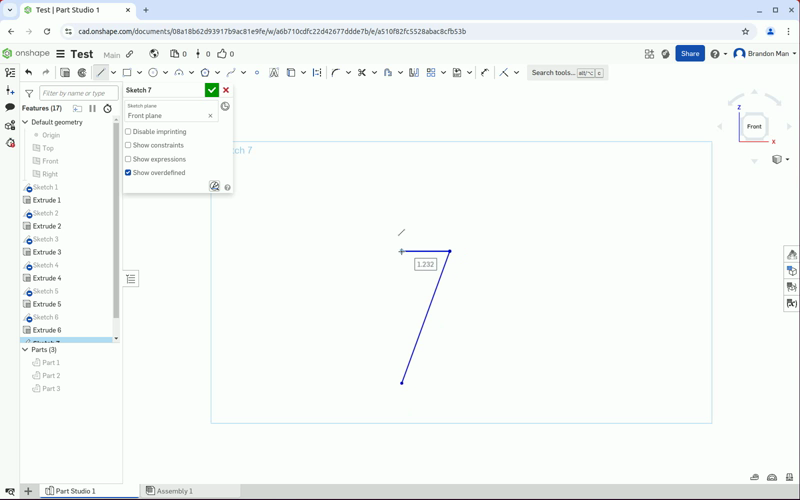
scroll(-6)
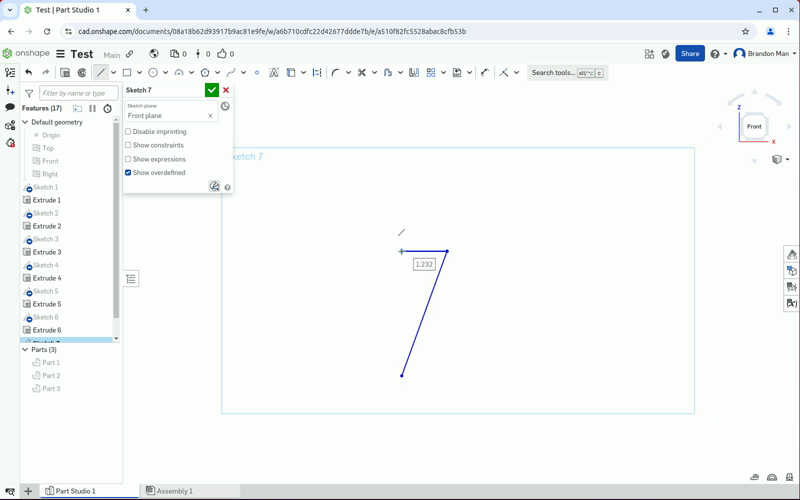
scroll(-6)
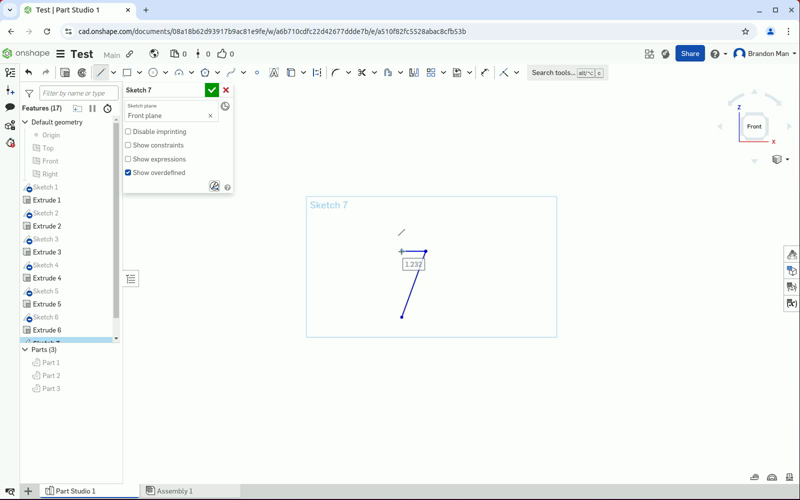
scroll(-6)
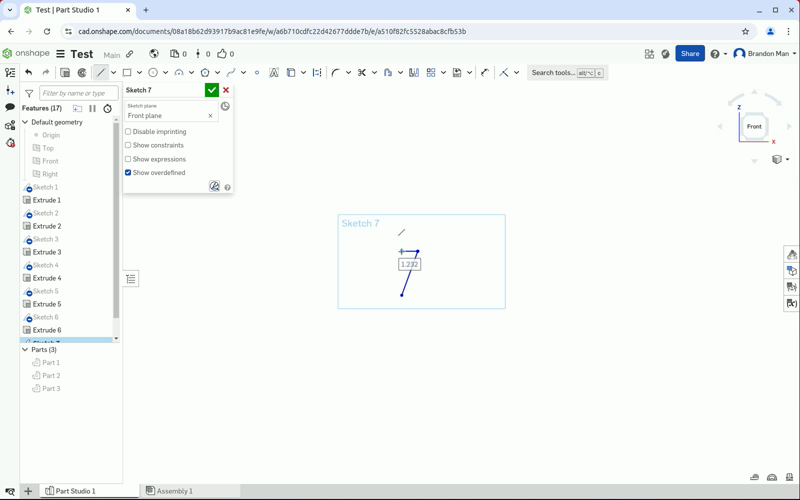
scroll(-6)
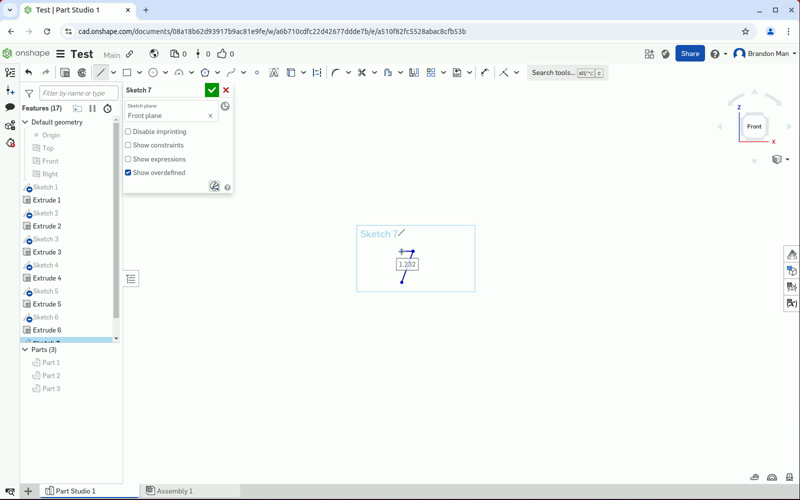
scroll(-6)
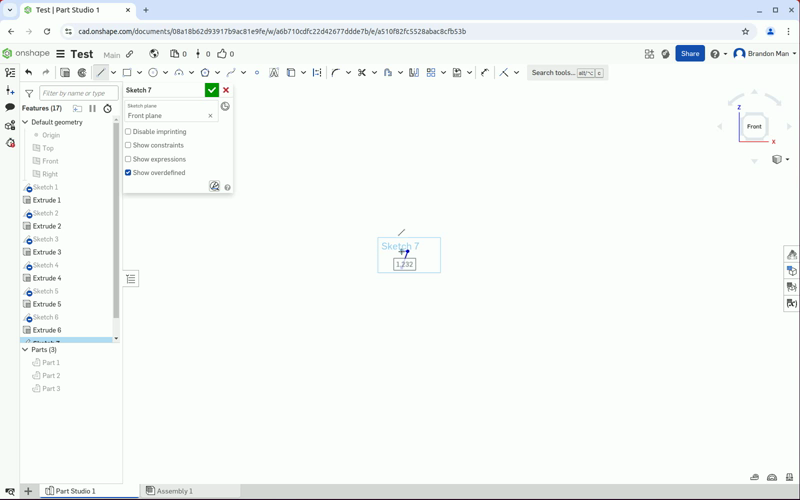
key_up(shift)
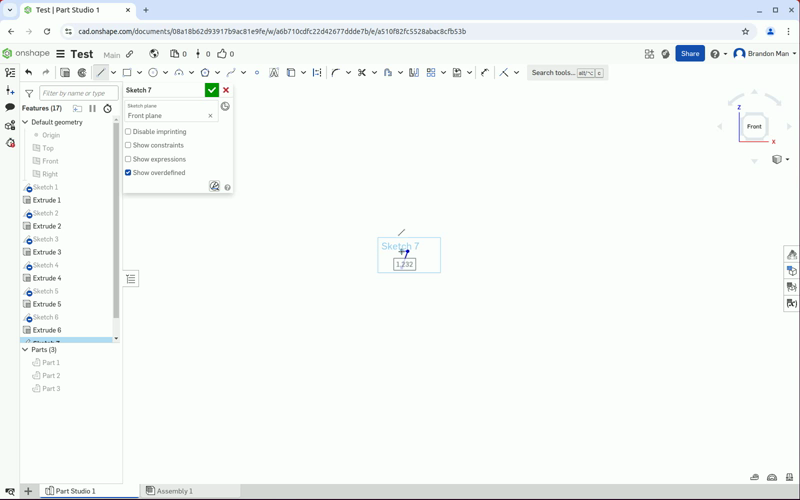
mouse_move(431, 251)
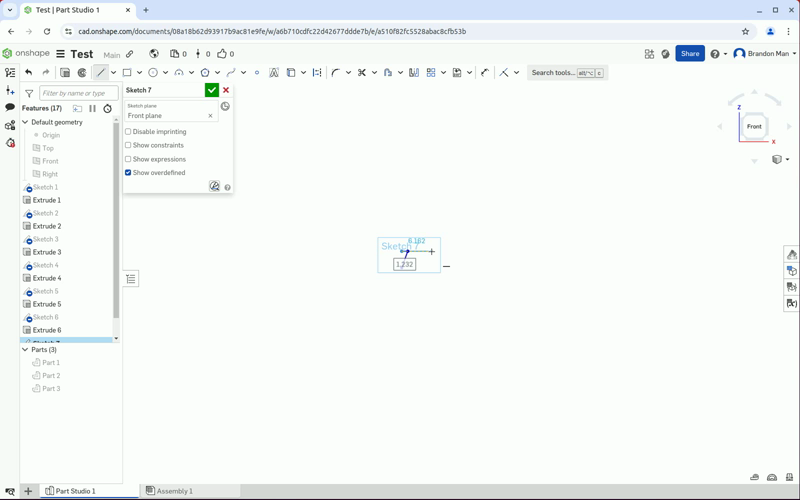
key_down(shift)
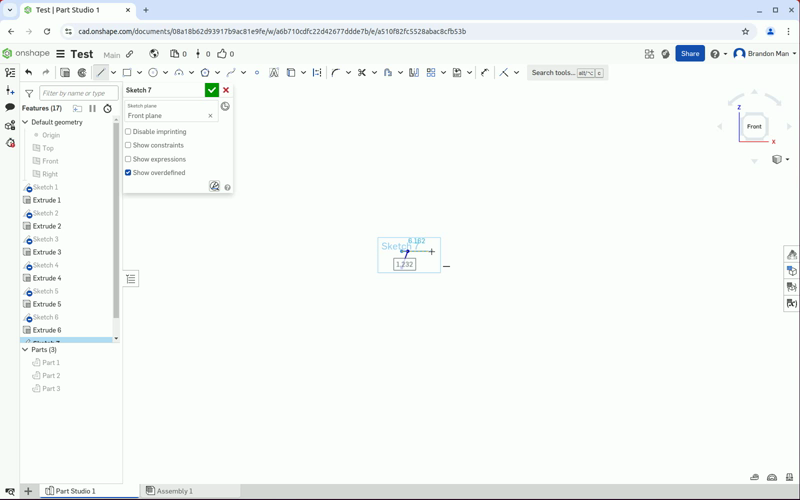
mouse_move(401, 267)
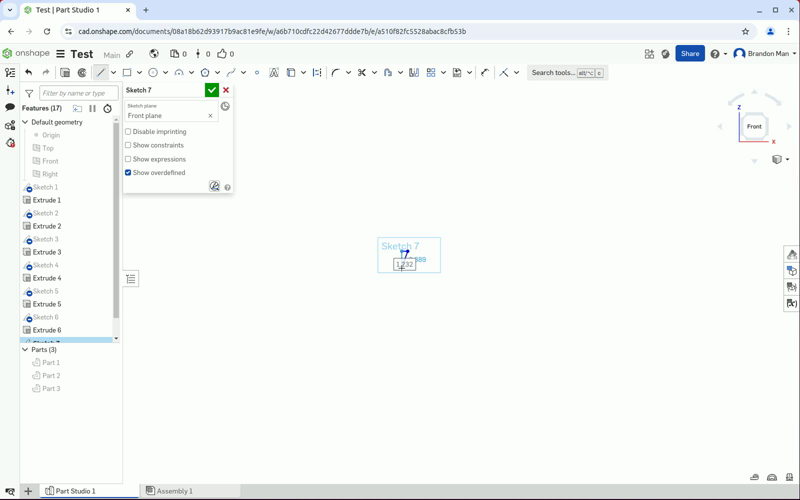
key_up(shift)
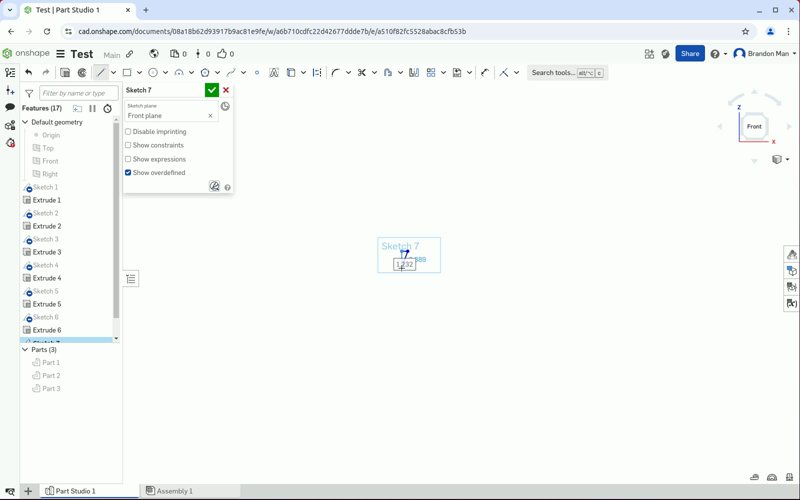
click(401, 267)
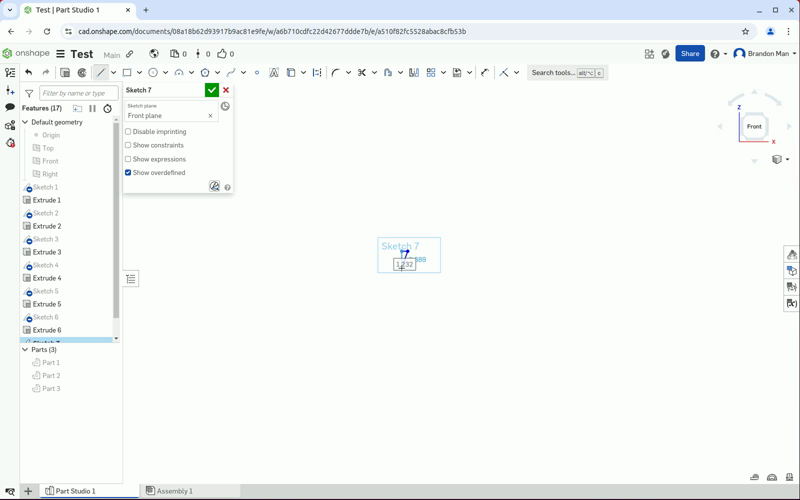
key(esc)
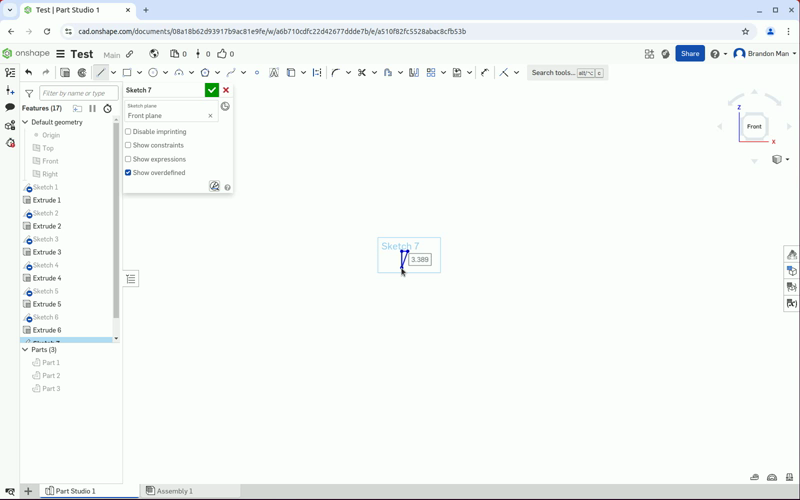
mouse_move(402, 255)
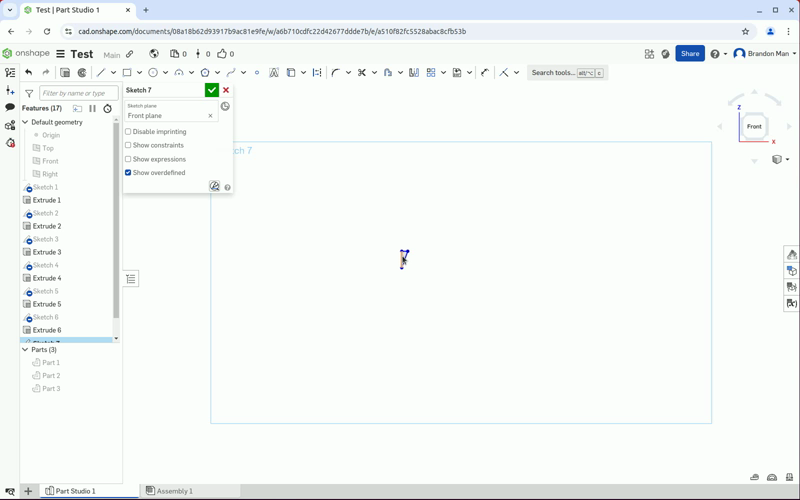
scroll(6)
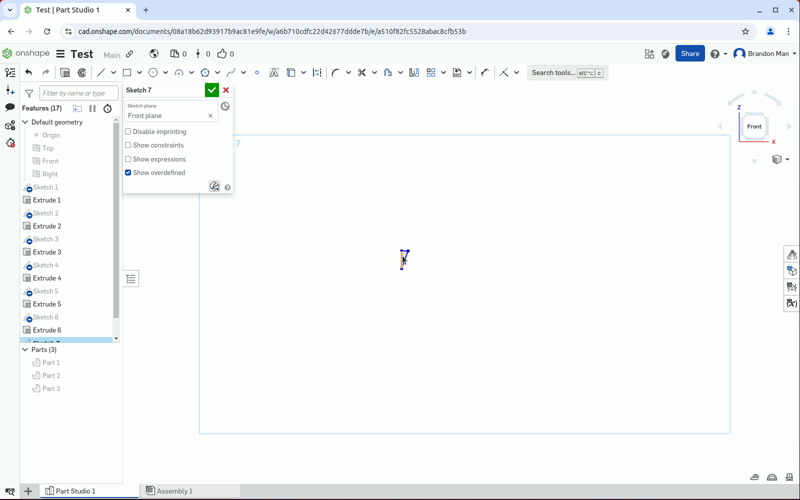
scroll(6)
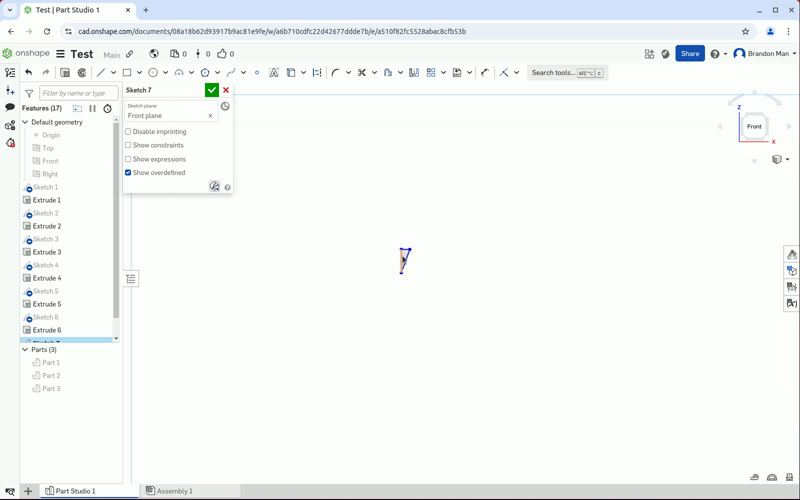
scroll(6)
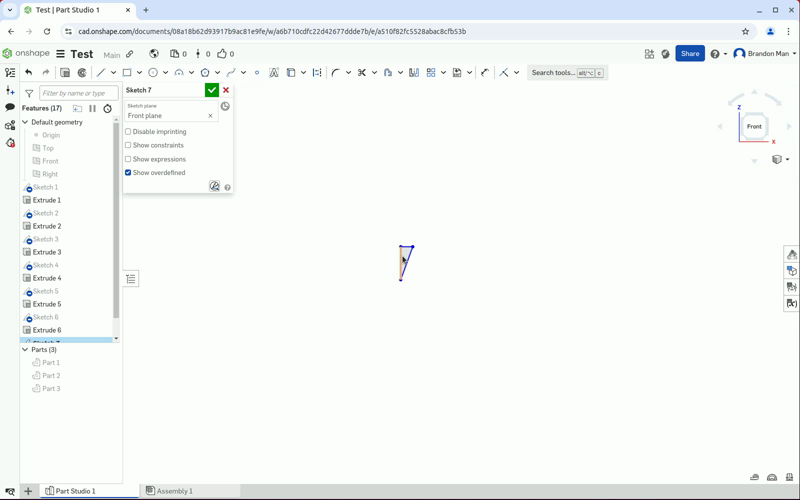
scroll(6)
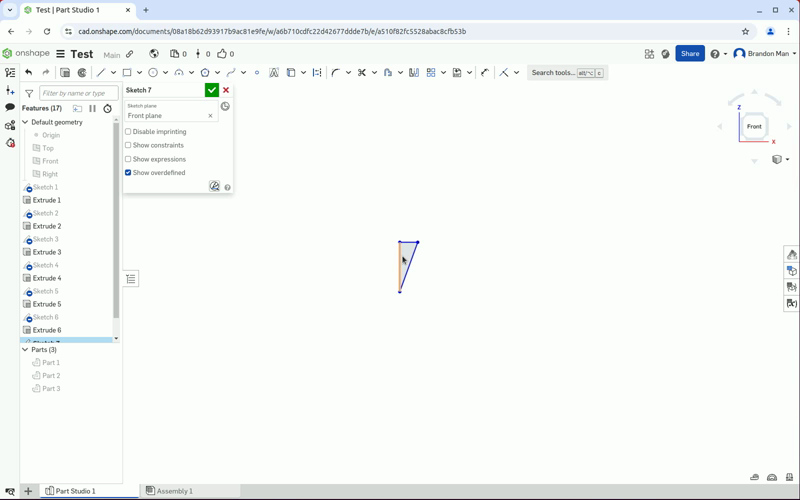
scroll(6)
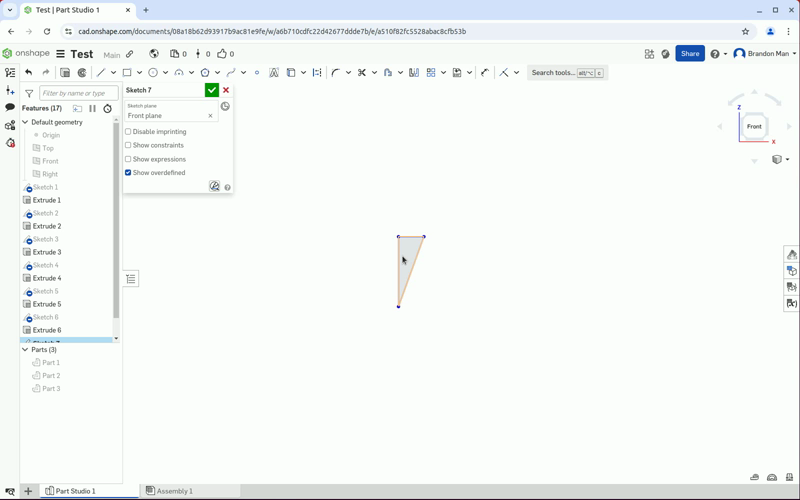
scroll(6)
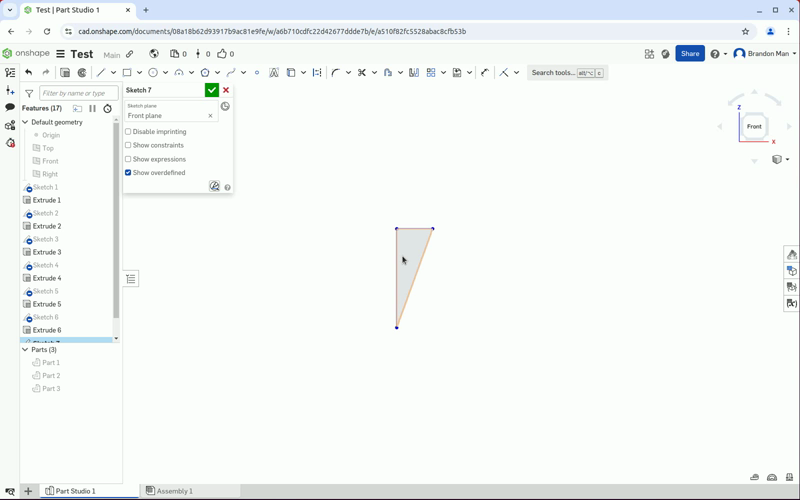
scroll(6)
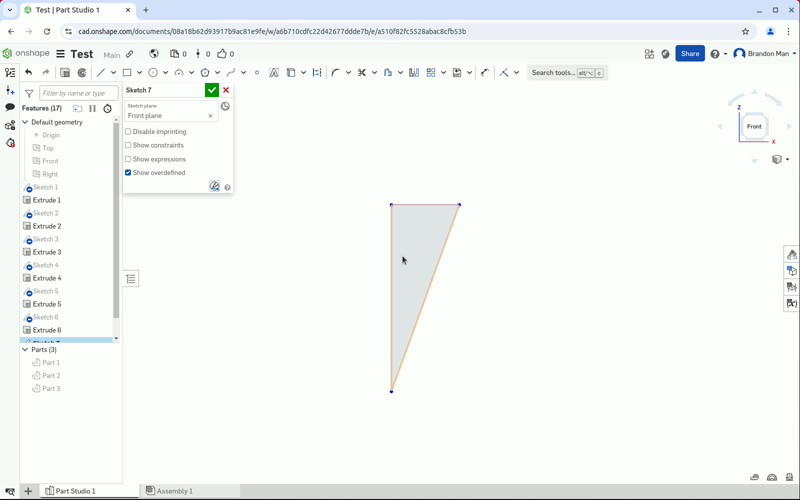
click(402, 255)
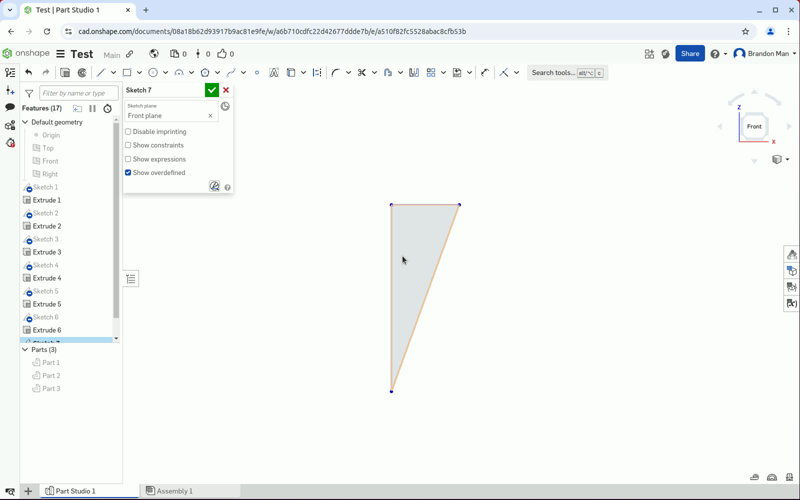
scroll(-6)
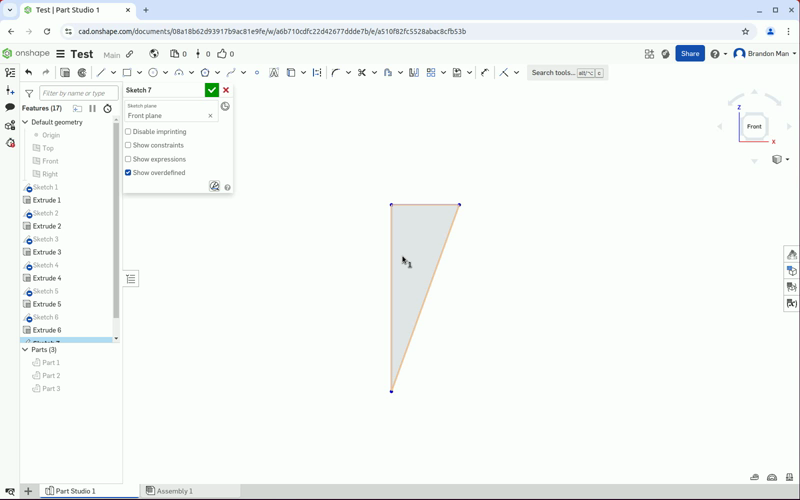
scroll(-6)
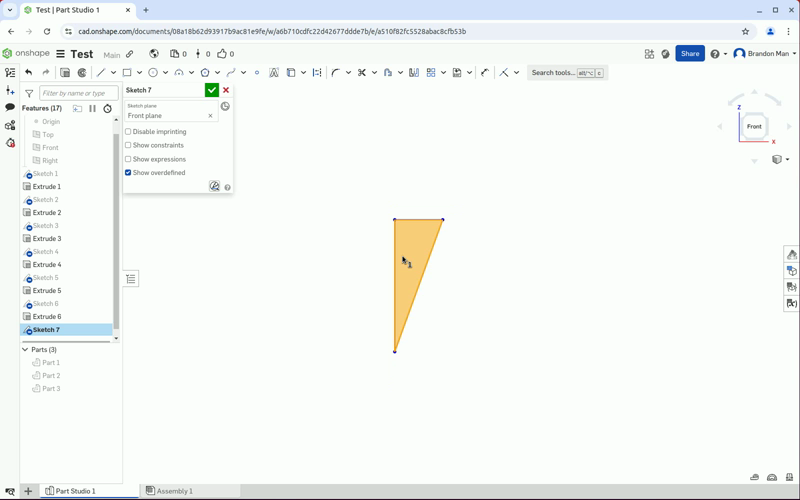
scroll(-6)
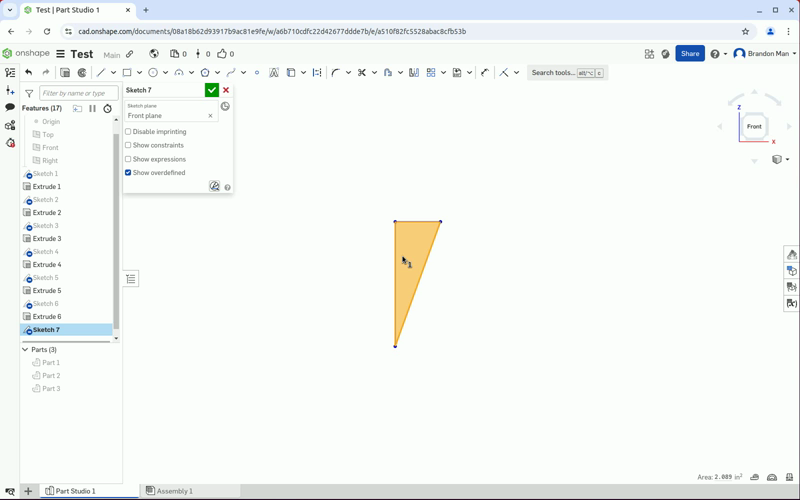
scroll(-6)
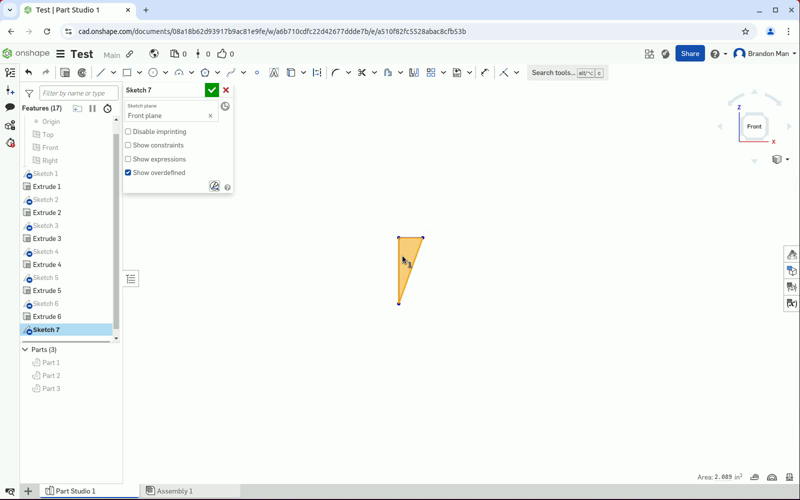
scroll(-6)
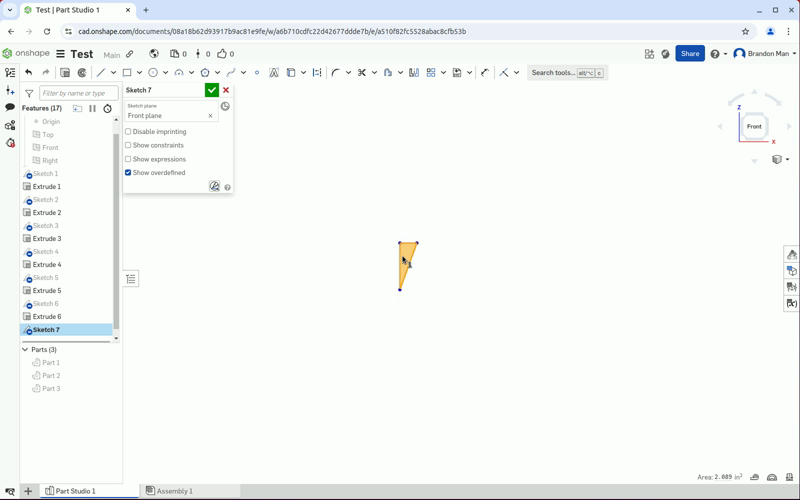
scroll(-6)
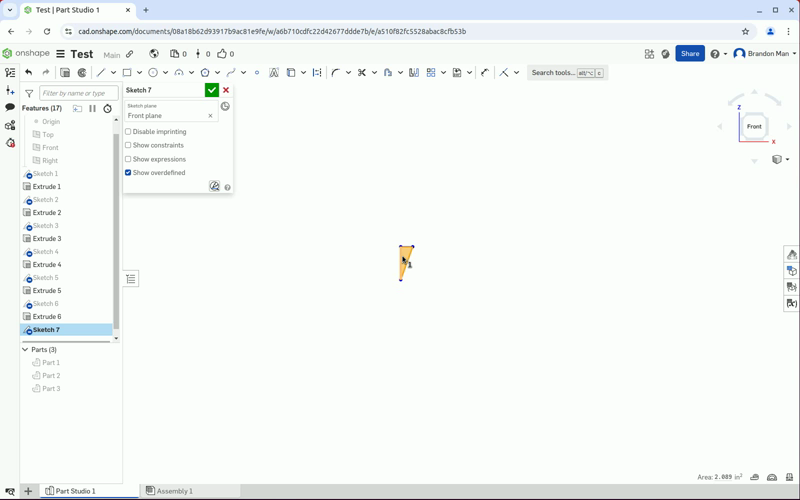
scroll(-6)
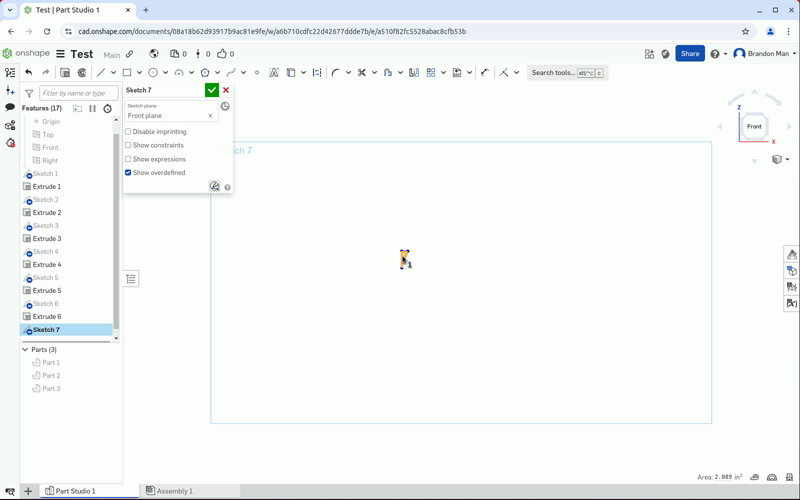
mouse_move(73, 352)
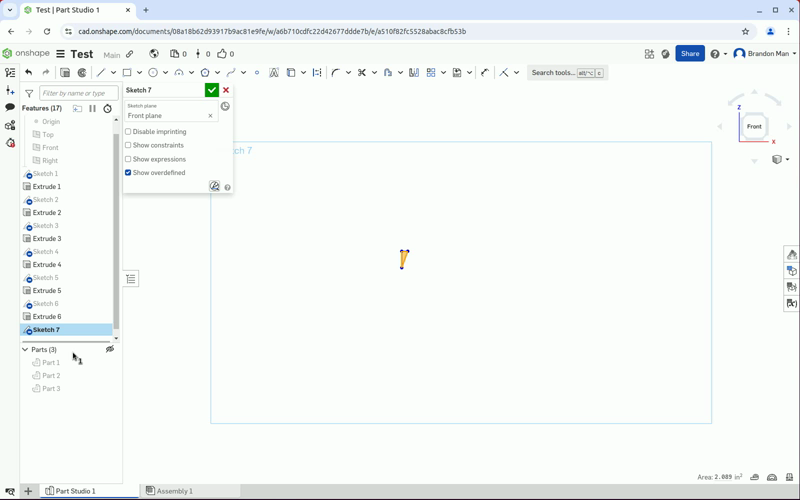
key(shift+y)
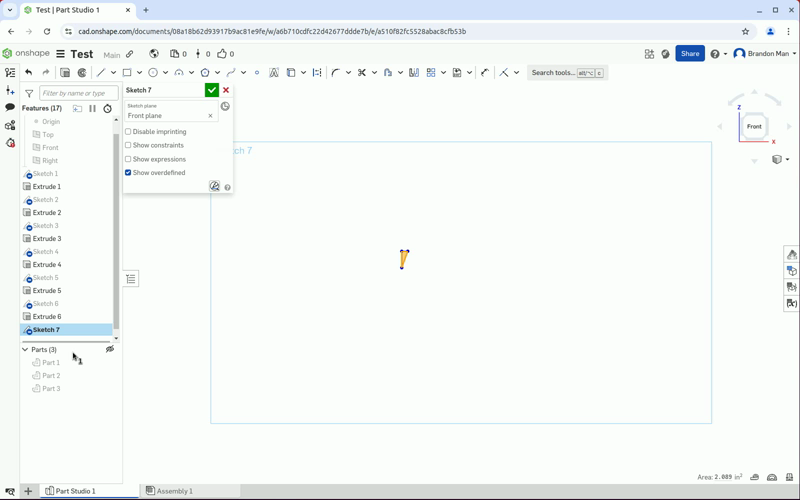
key(shift+e)
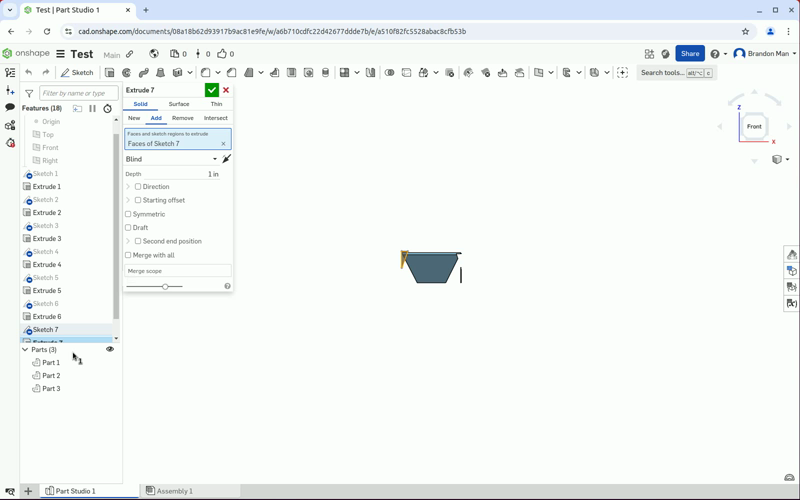
mouse_move(143, 106)
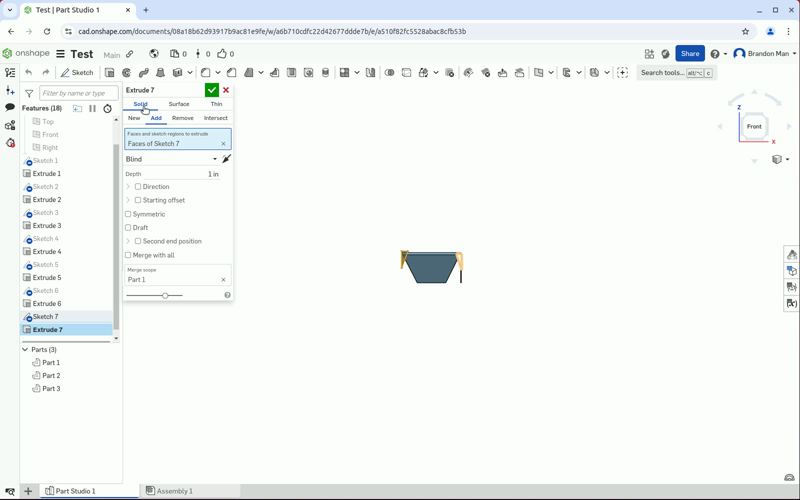
click(143, 106)
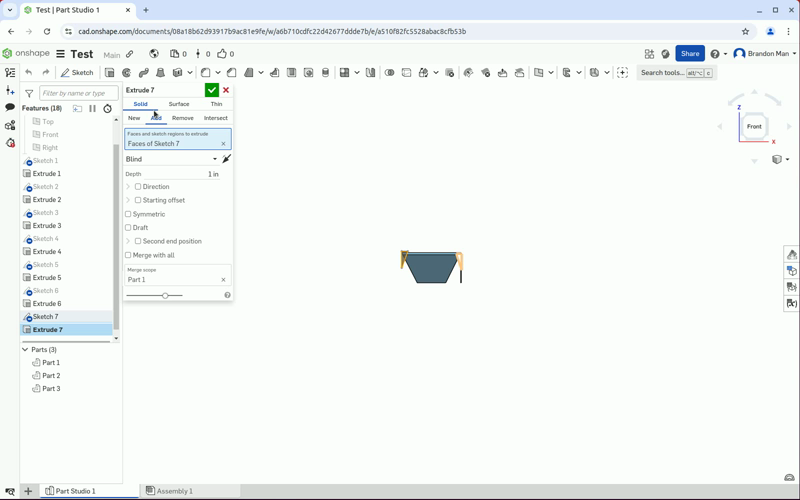
mouse_move(186, 120)
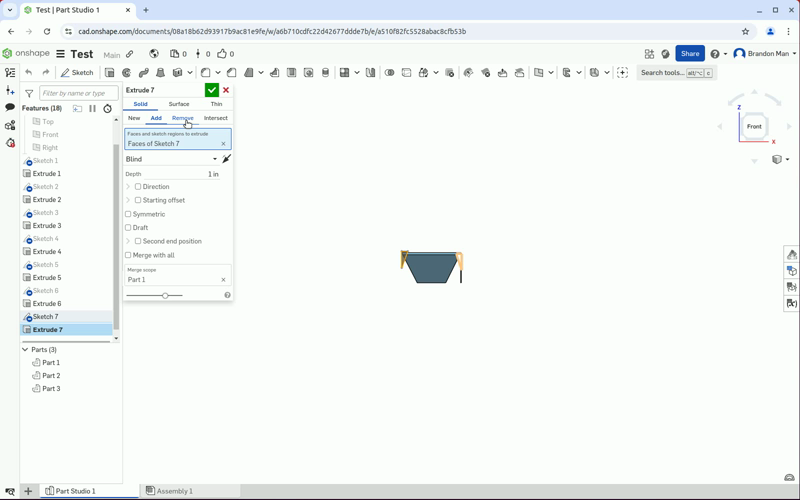
click(186, 120)
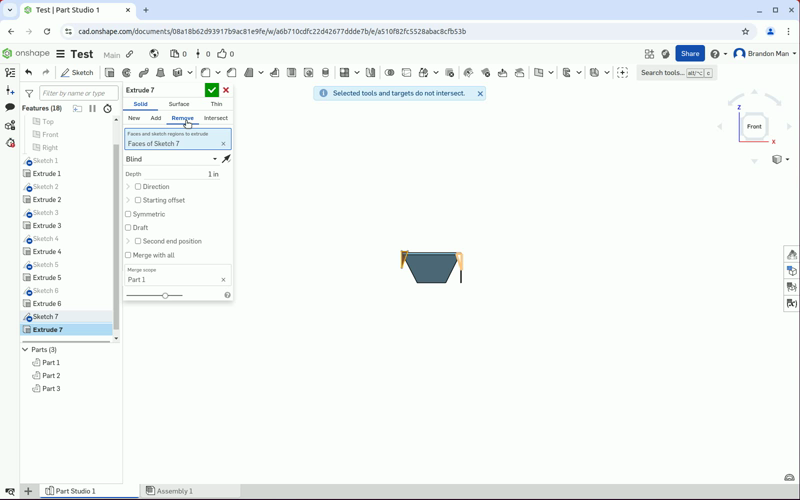
key(tab, 4)
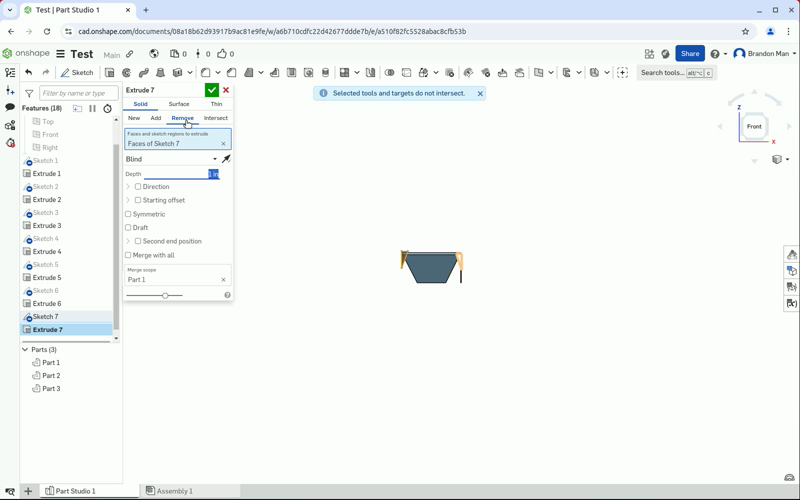
text(-24.071)
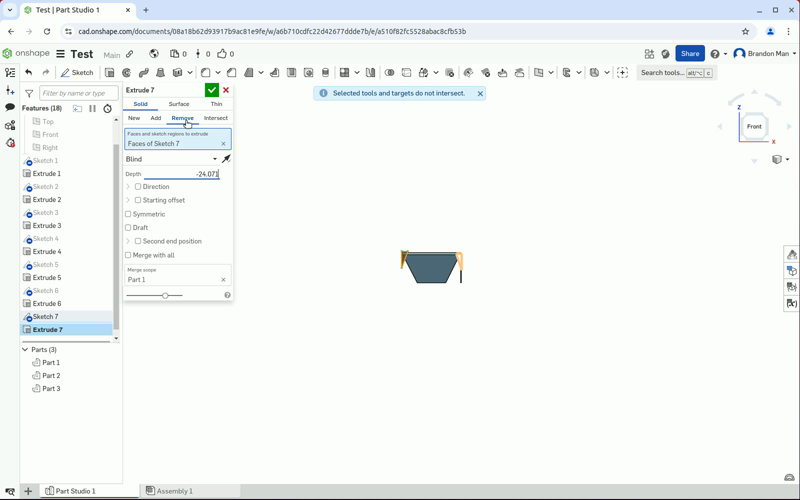
key(tab, 6)
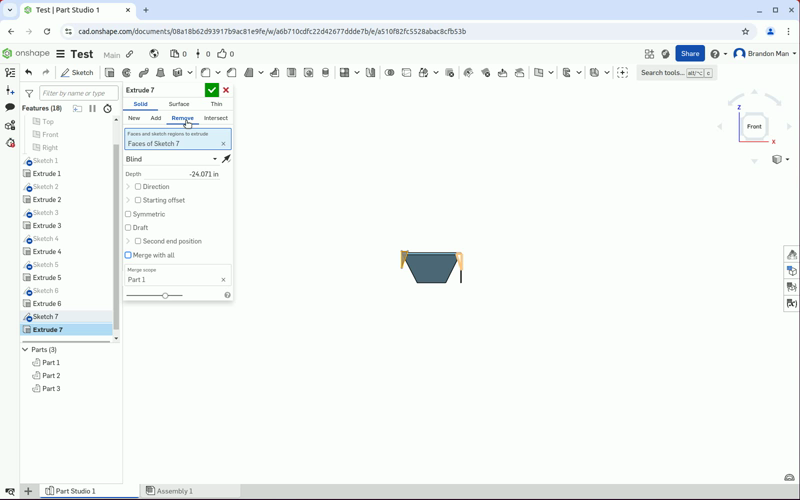
key(space)
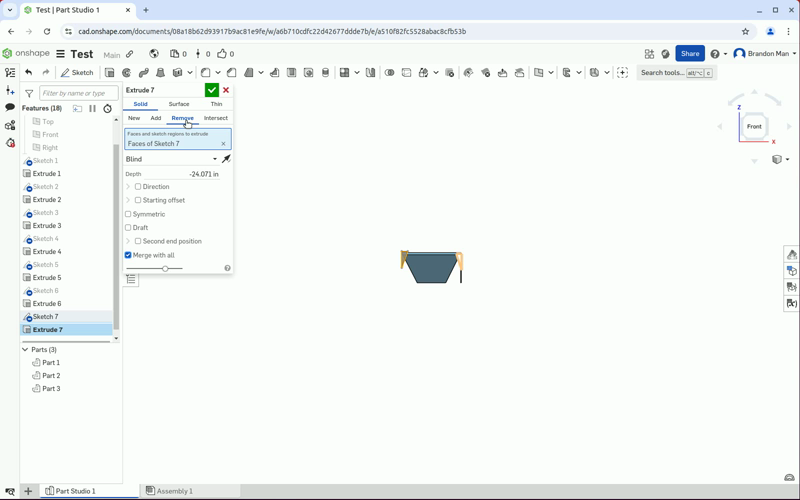
key(enter)
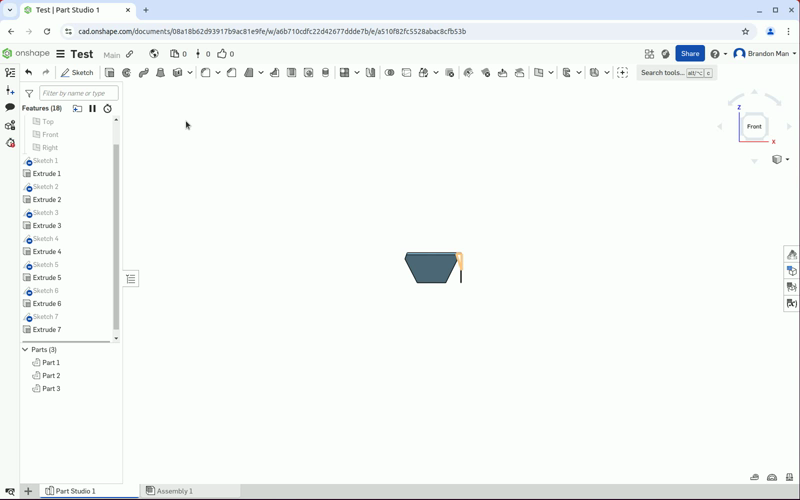
key(shift+h)
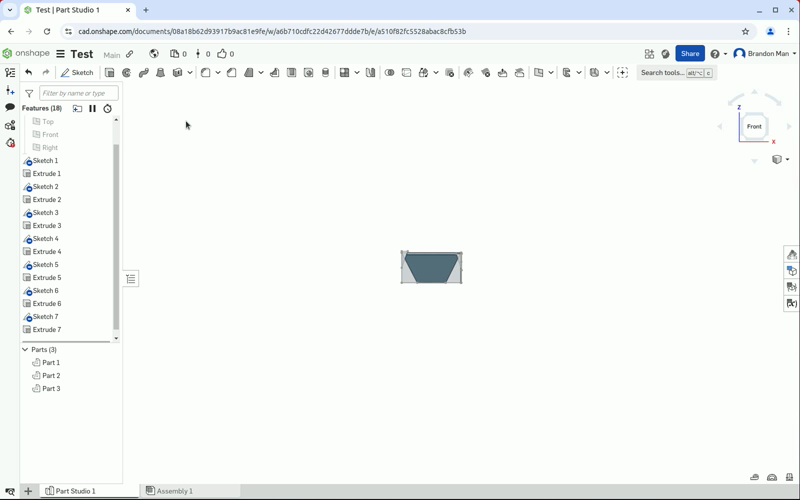
key(shift+h)
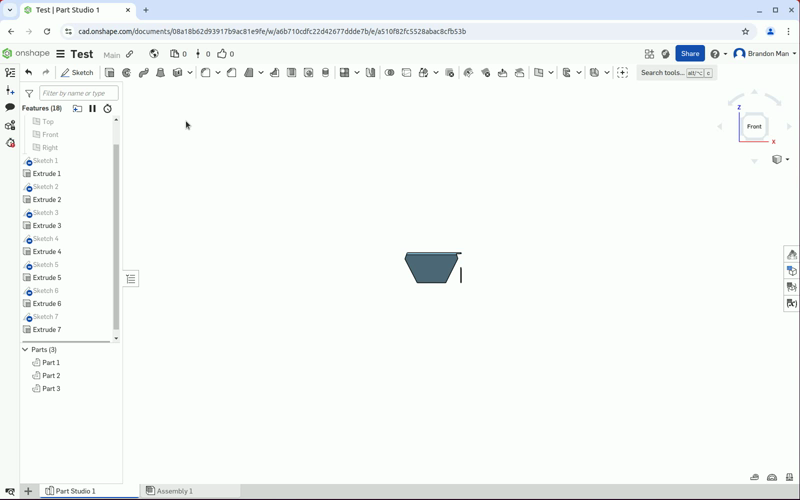
mouse_move(69, 163)
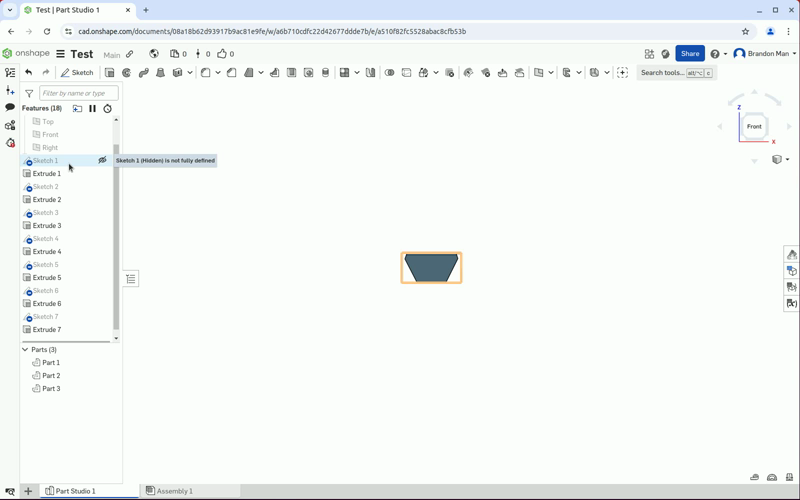
click(69, 163)
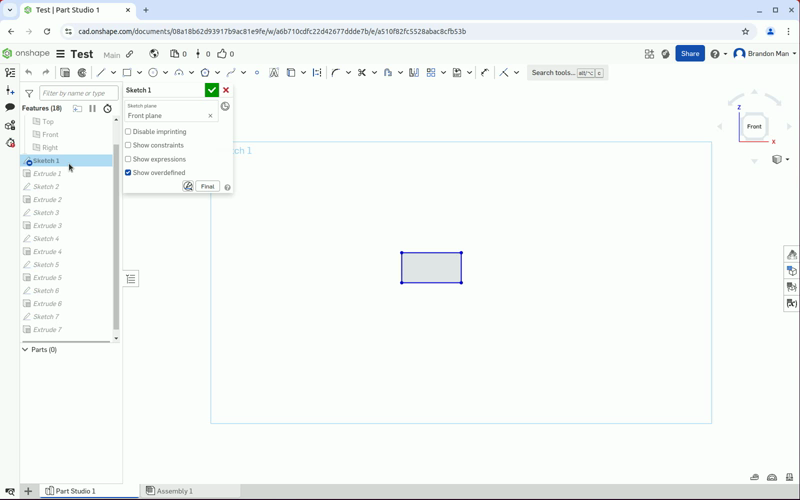
mouse_move(229, 92)
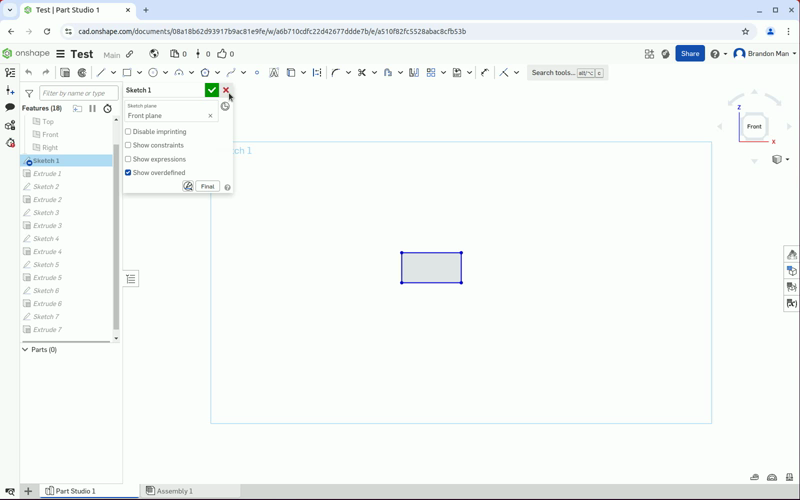
click(229, 92)
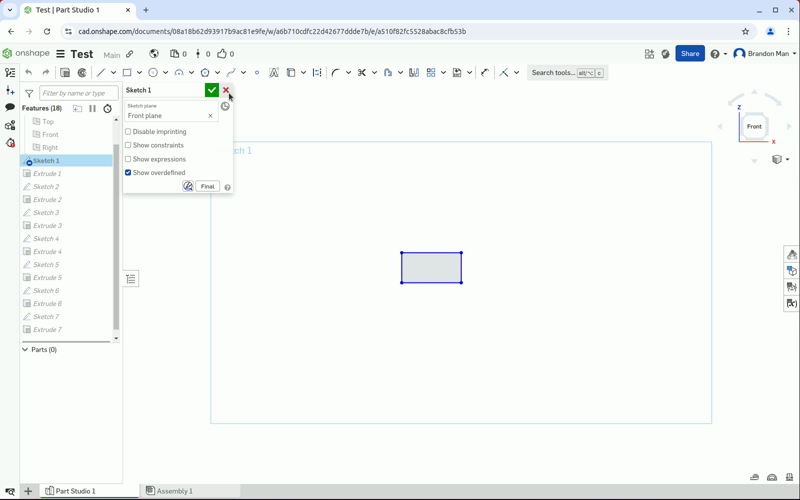
key(shift+s)
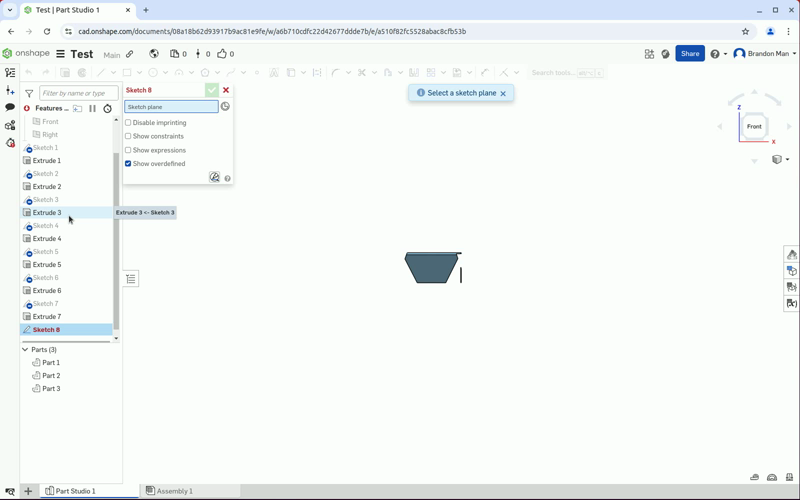
scroll(3)
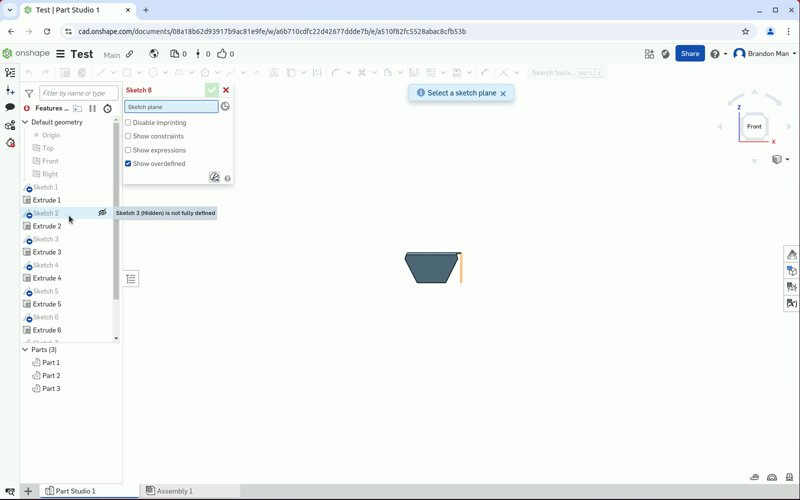
mouse_move(69, 163)
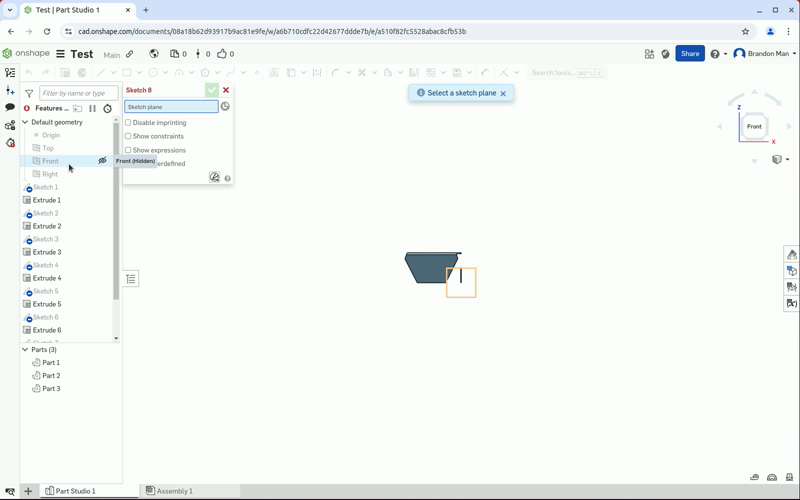
click(69, 163)
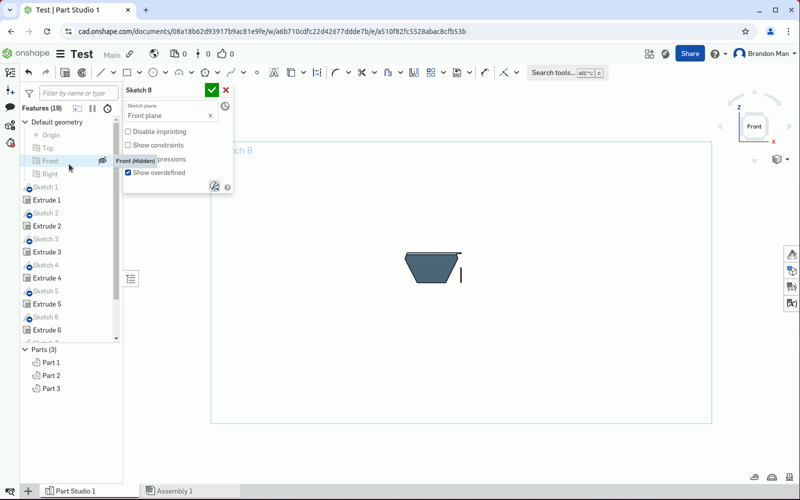
mouse_move(73, 352)
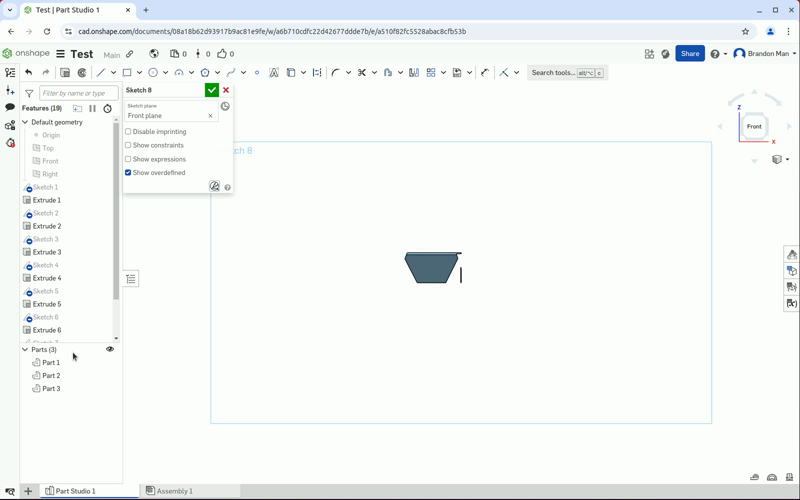
key(y)
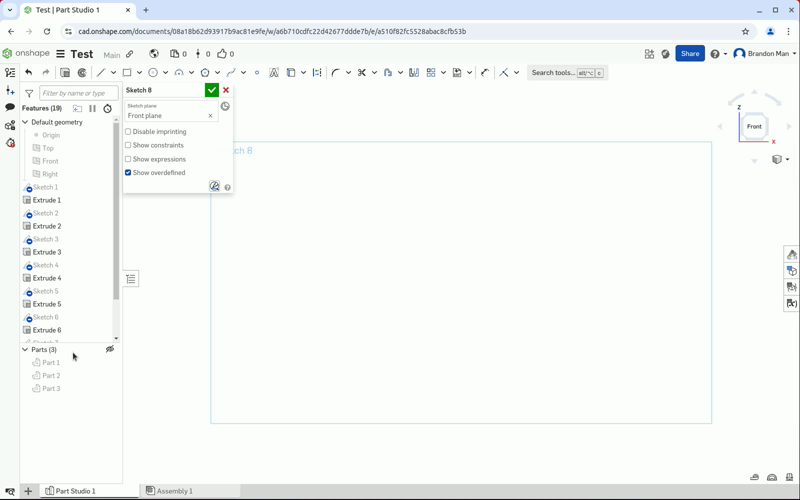
key(l)
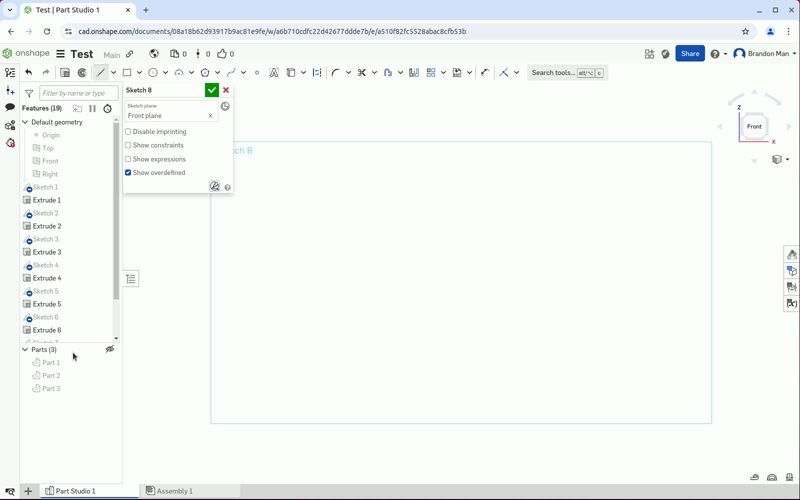
key_down(shift)
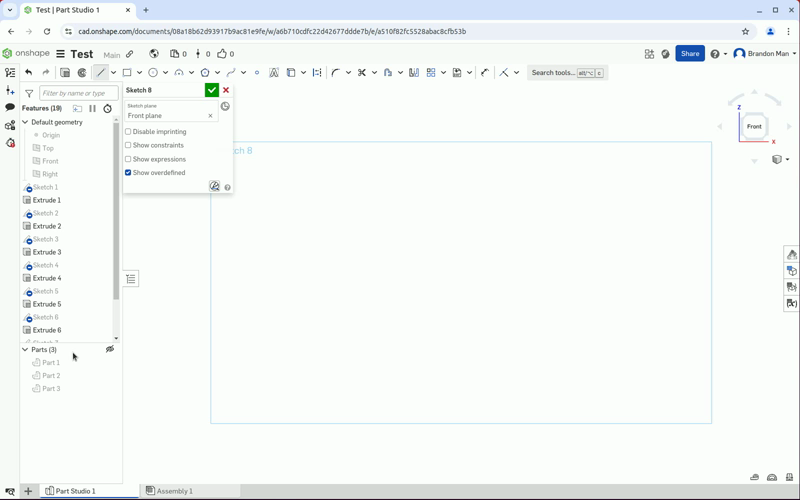
mouse_move(431, 282)
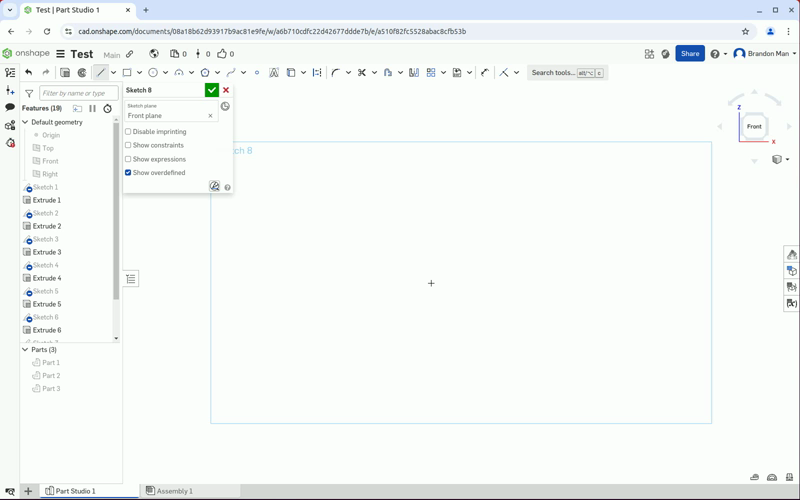
click(431, 282)
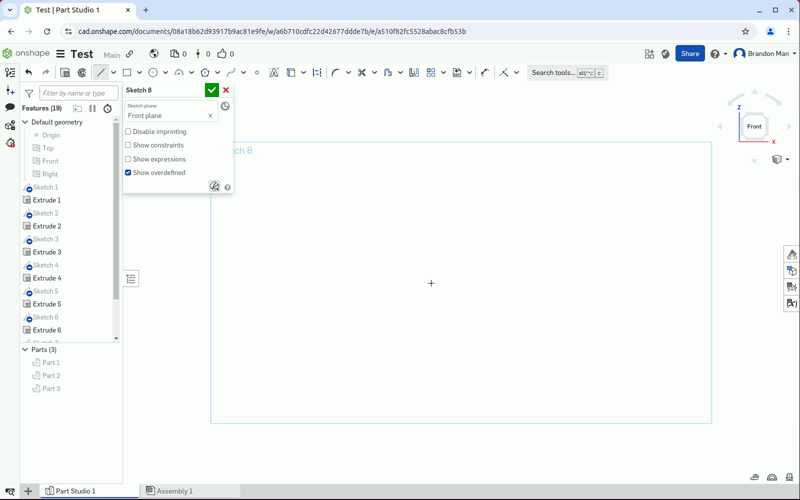
key_up(shift)
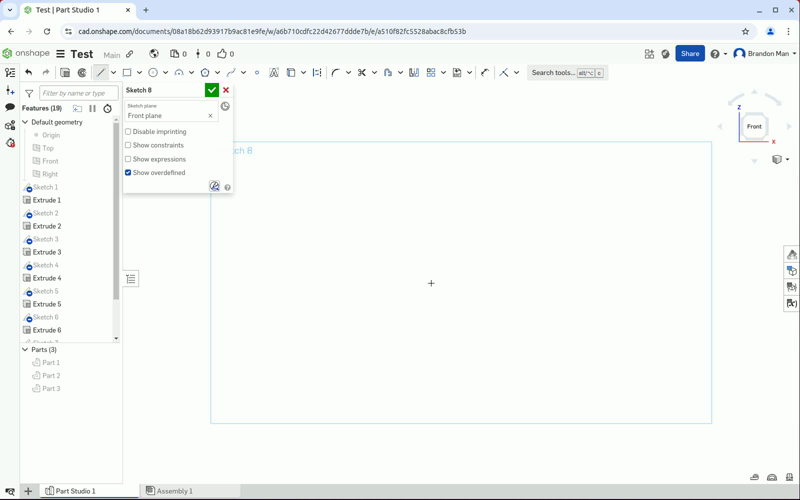
key_down(shift)
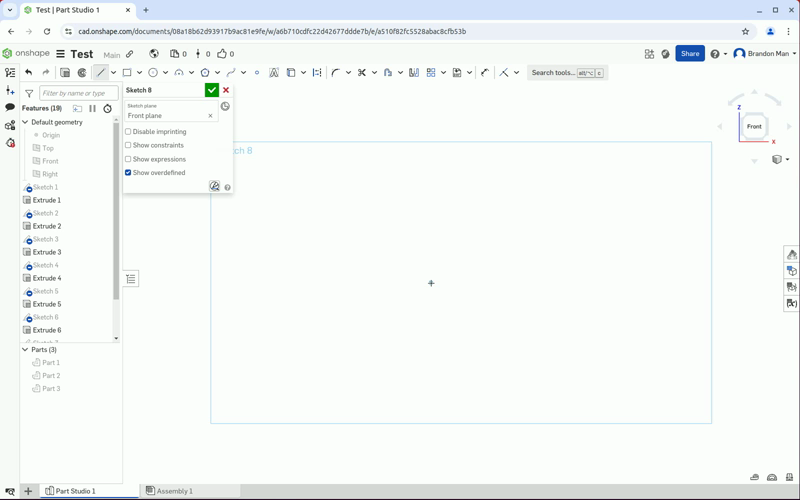
mouse_move(461, 282)
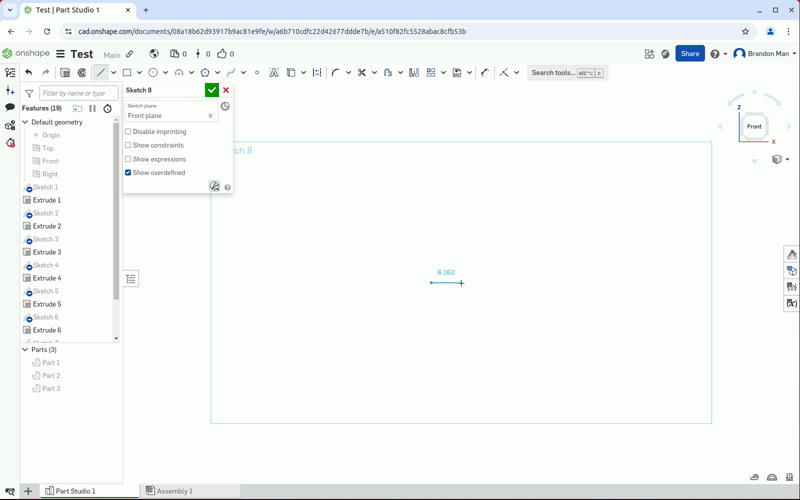
mouse_move(447, 282)
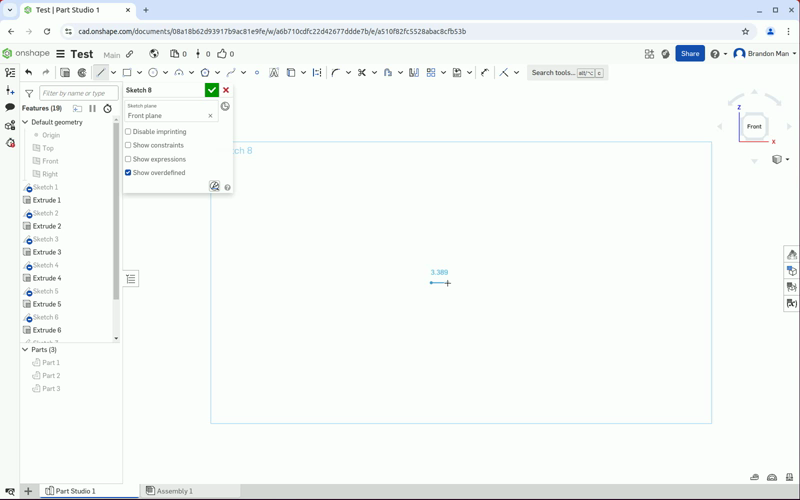
click(447, 282)
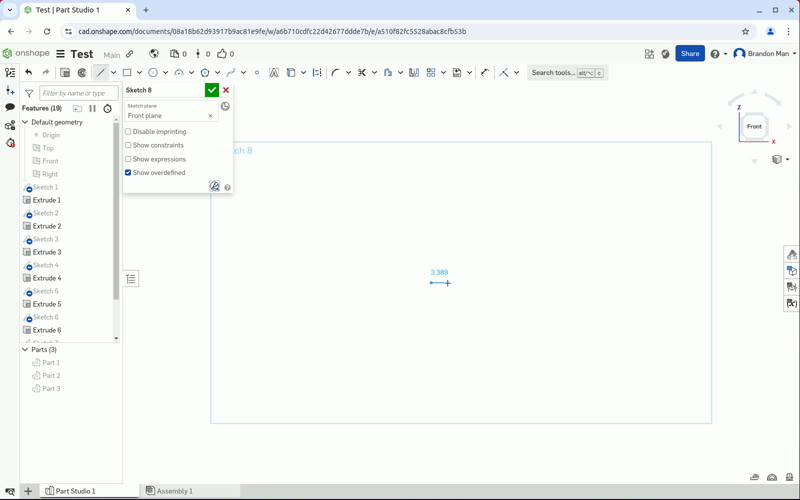
key_up(shift)
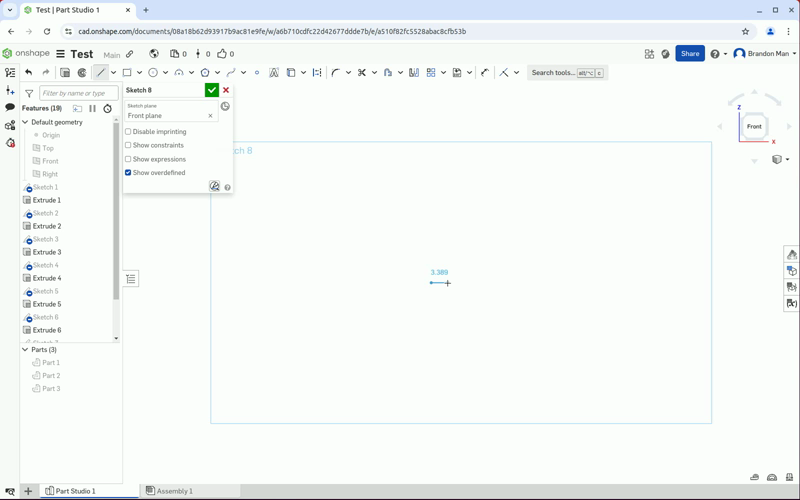
key_down(shift)
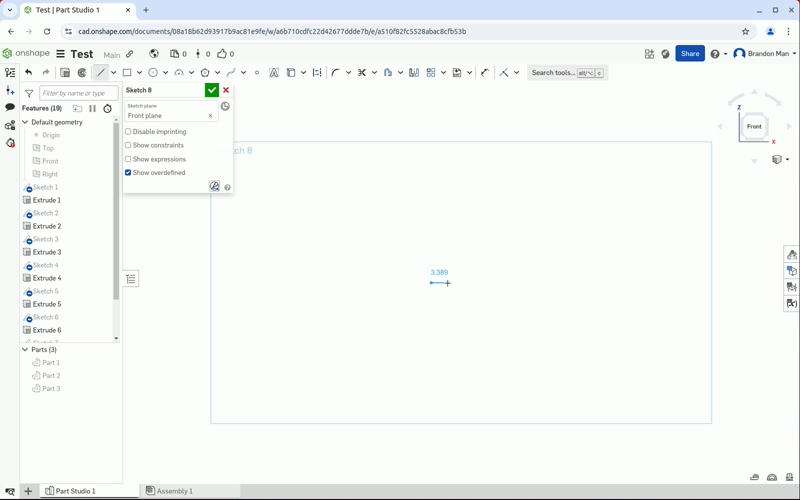
mouse_move(477, 282)
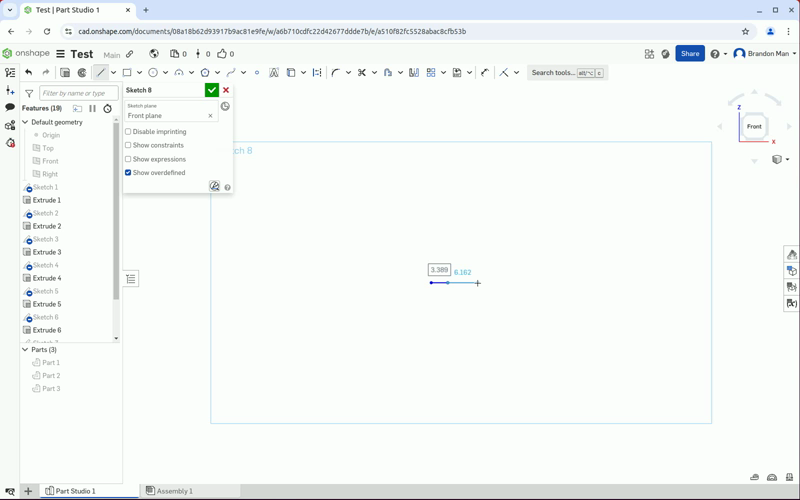
mouse_move(431, 272)
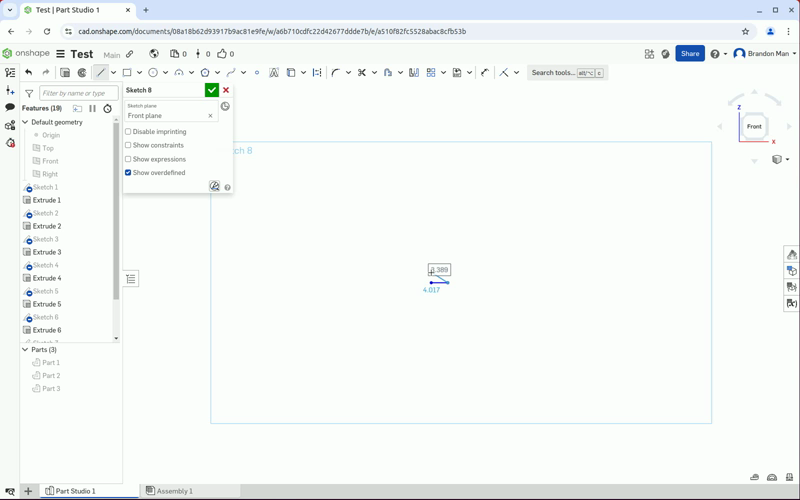
click(431, 272)
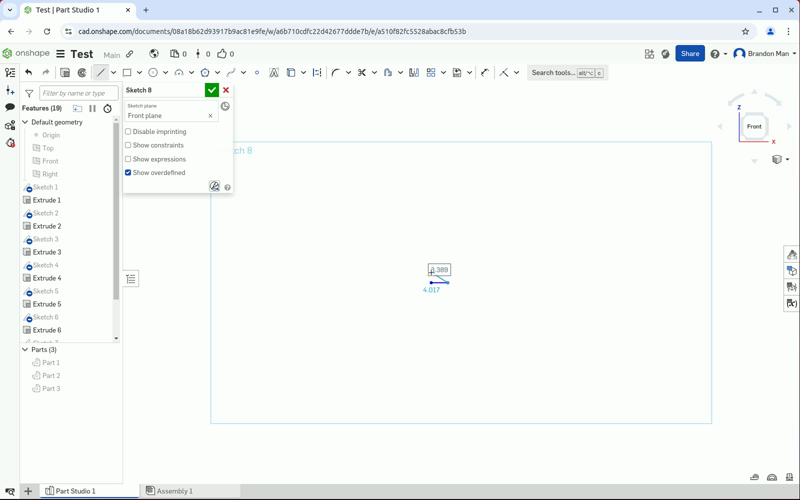
key_up(shift)
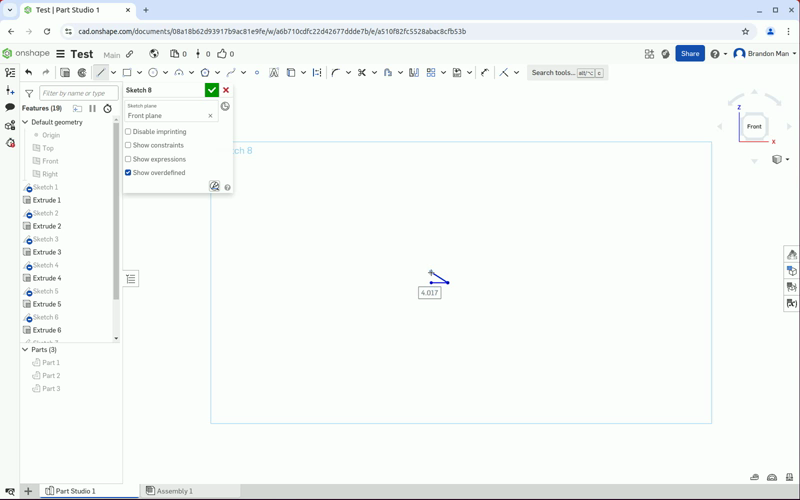
mouse_move(461, 272)
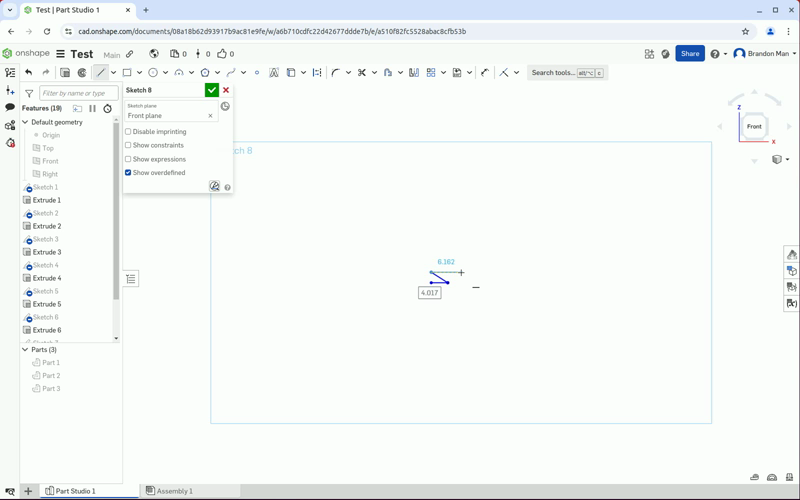
key_down(shift)
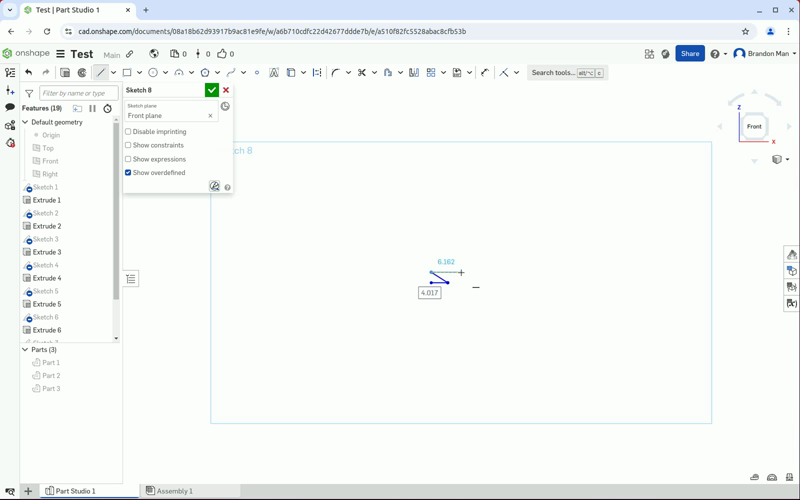
mouse_move(431, 282)
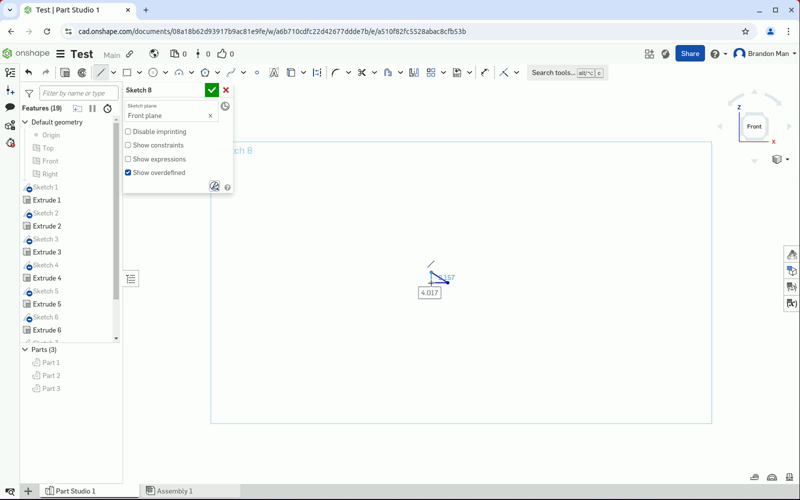
key_up(shift)
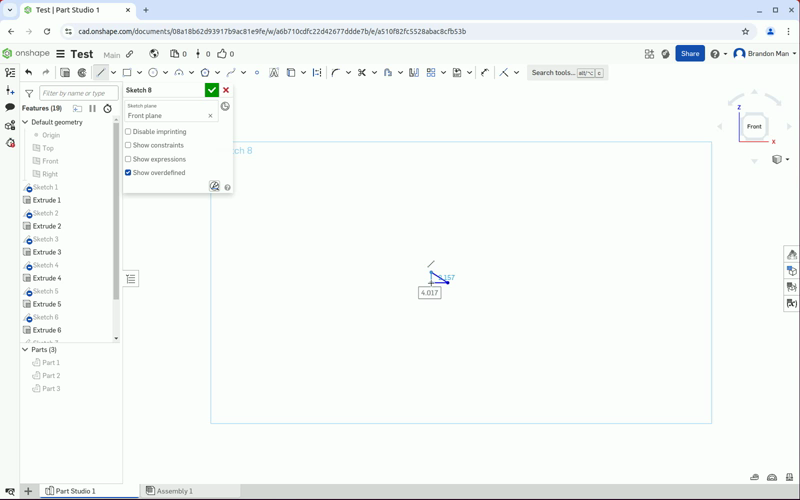
click(431, 282)
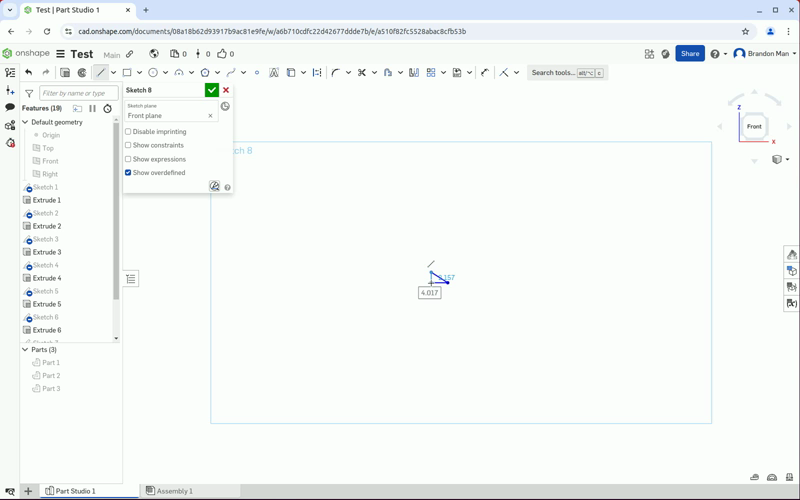
key(esc)
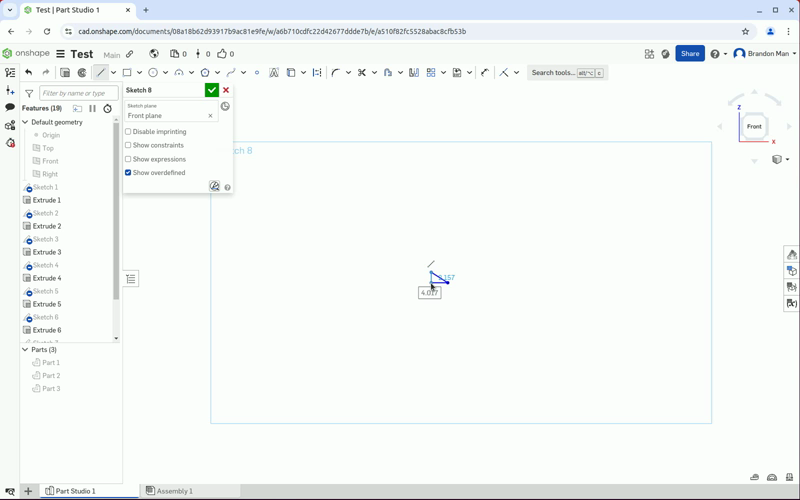
mouse_move(436, 275)
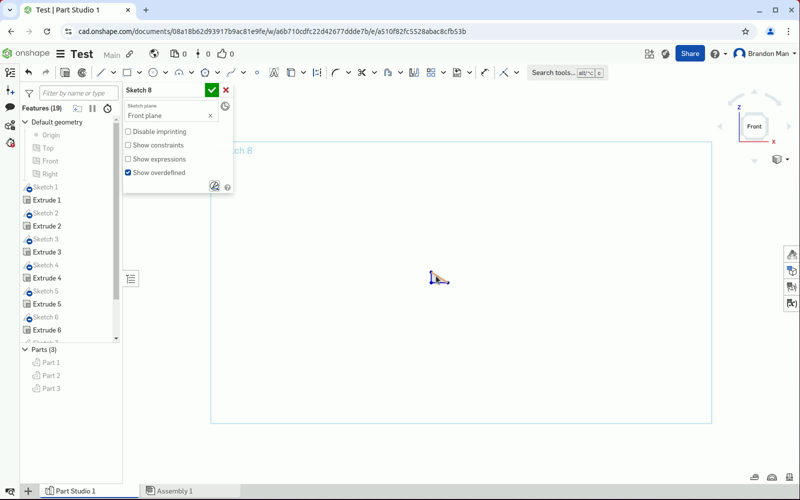
scroll(6)
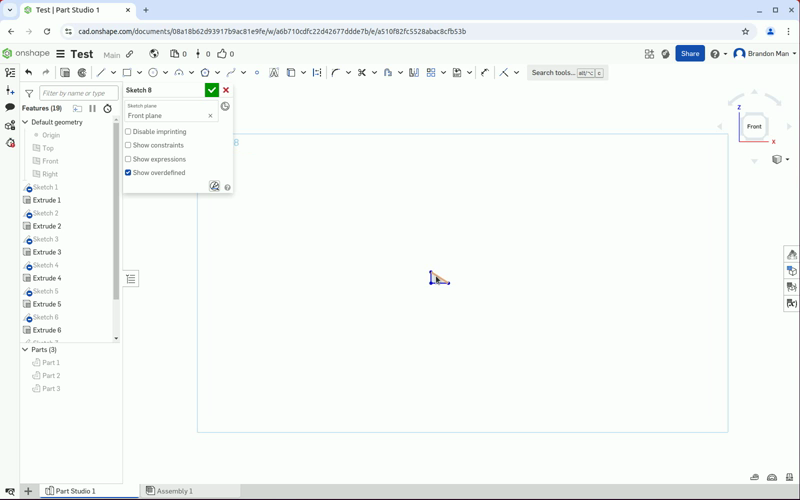
scroll(6)
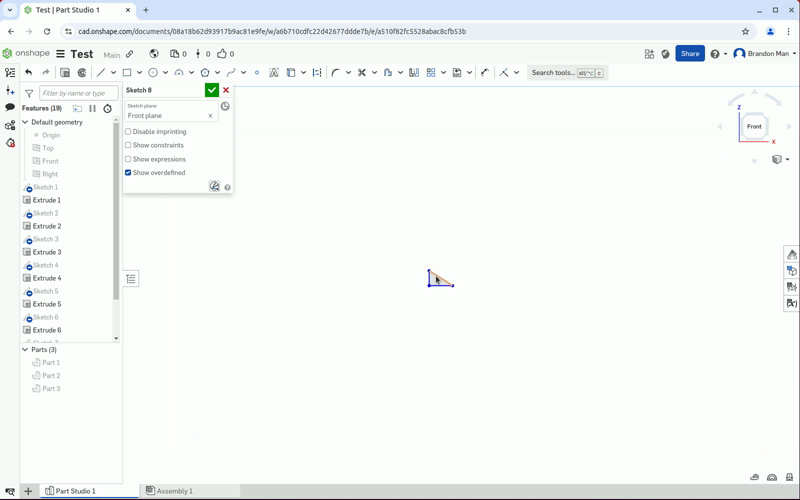
scroll(6)
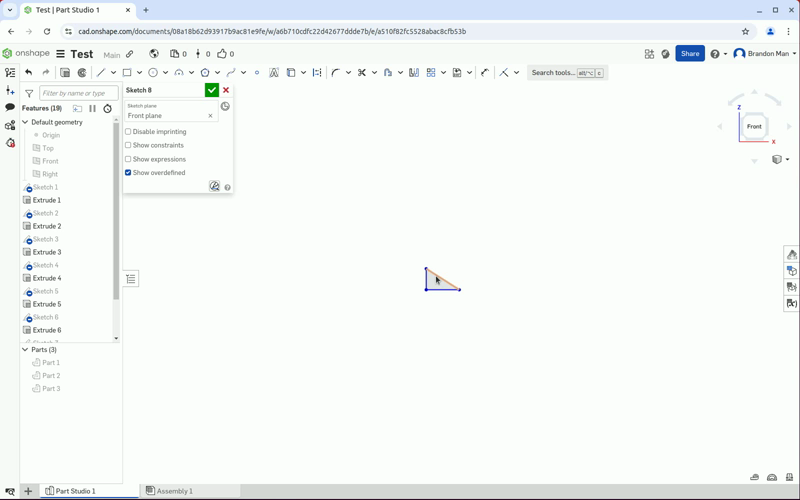
scroll(6)
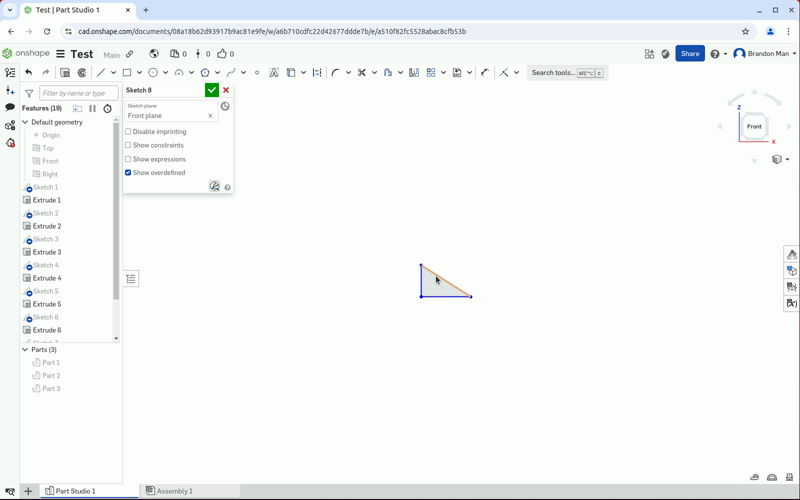
scroll(6)
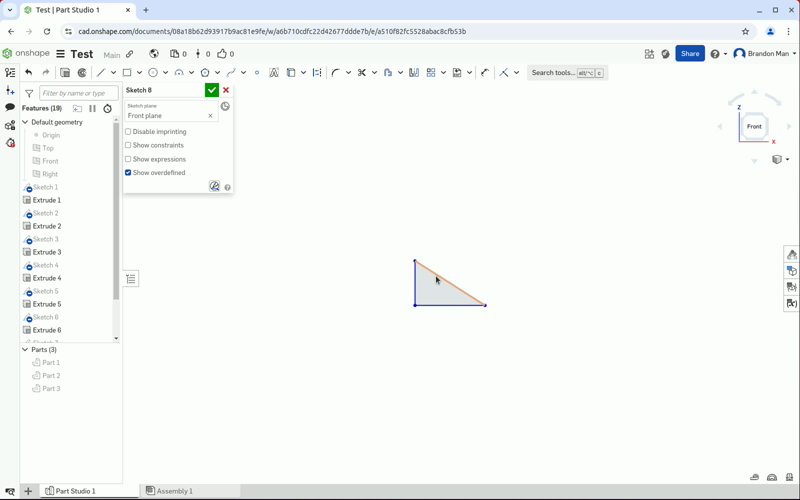
scroll(6)
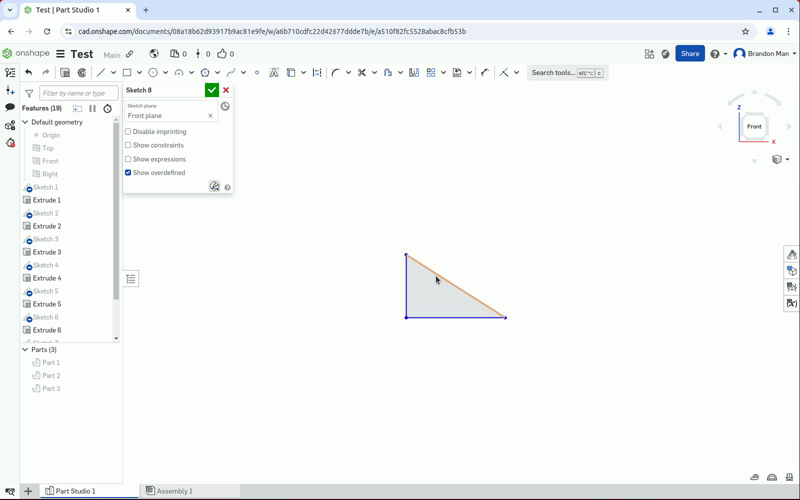
scroll(6)
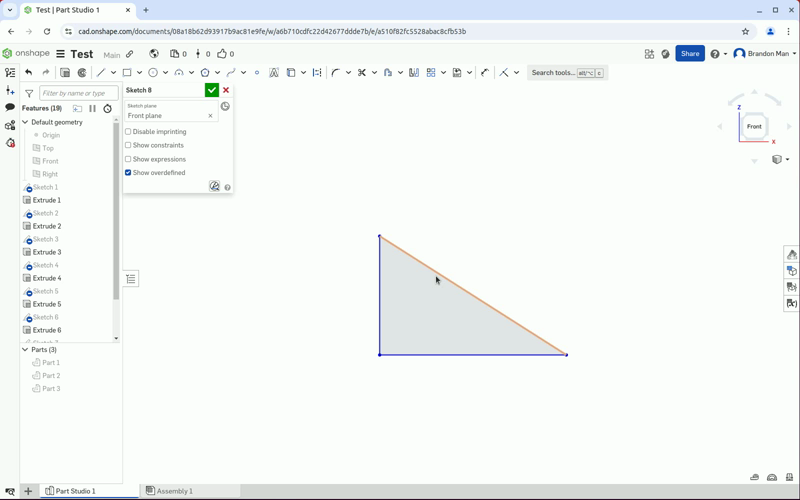
click(436, 275)
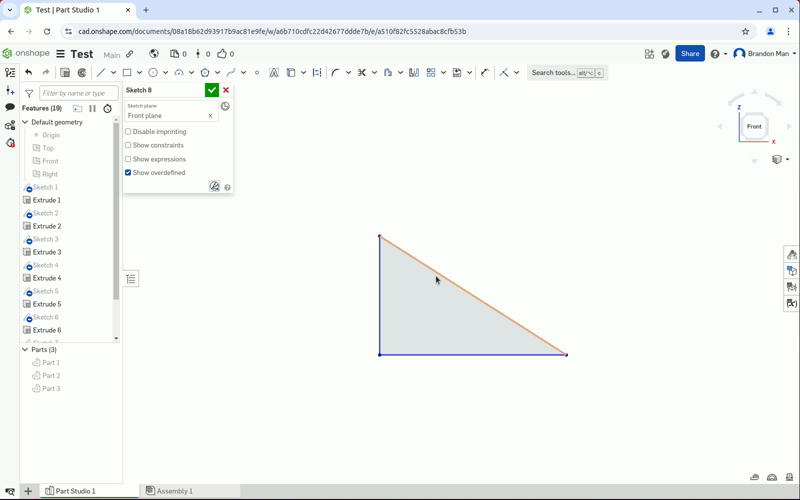
scroll(-6)
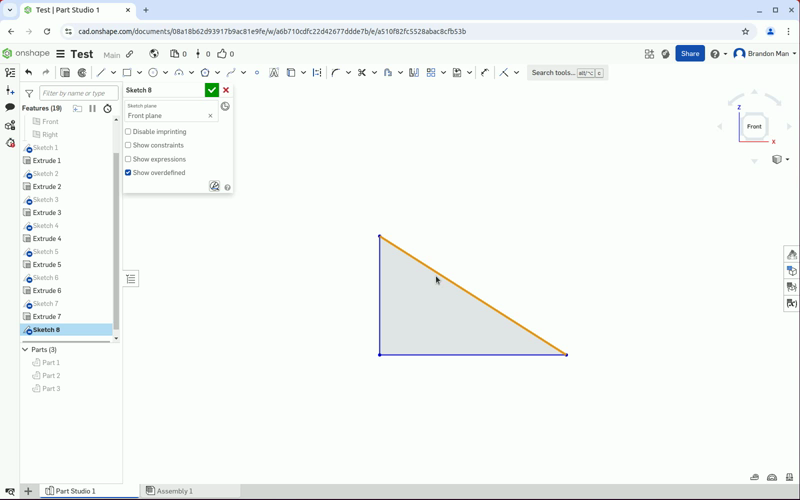
scroll(-6)
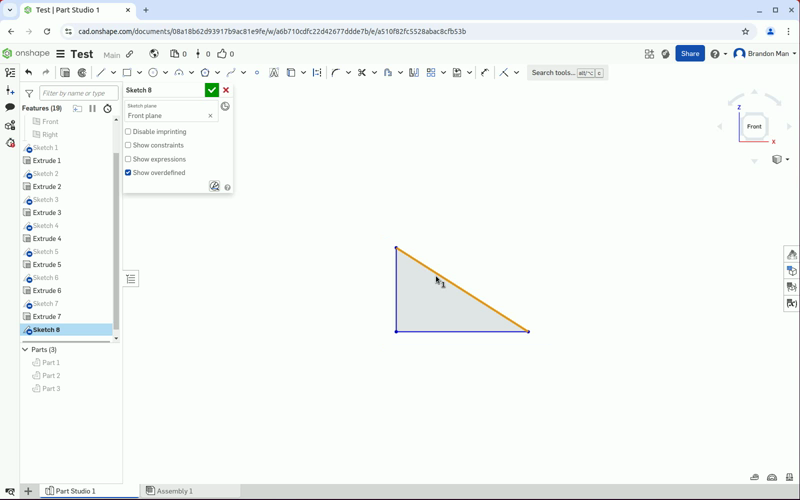
scroll(-6)
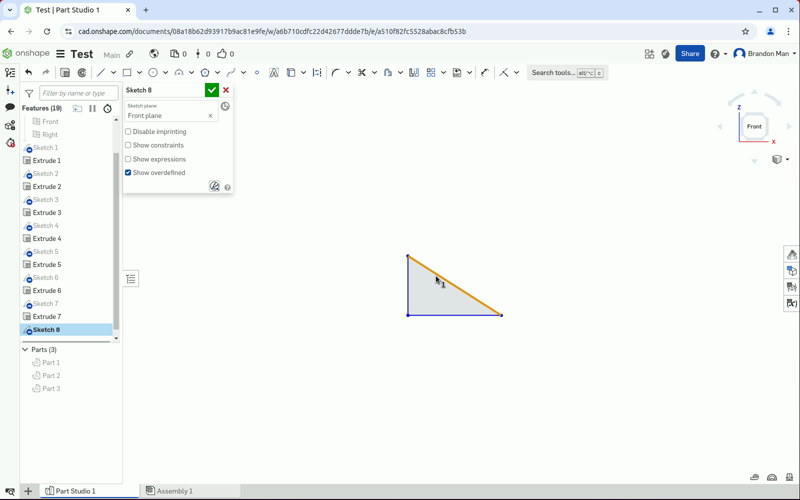
scroll(-6)
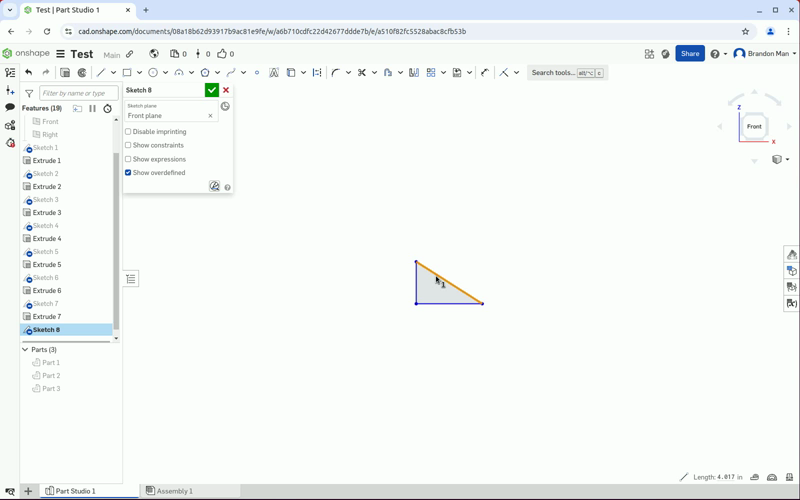
scroll(-6)
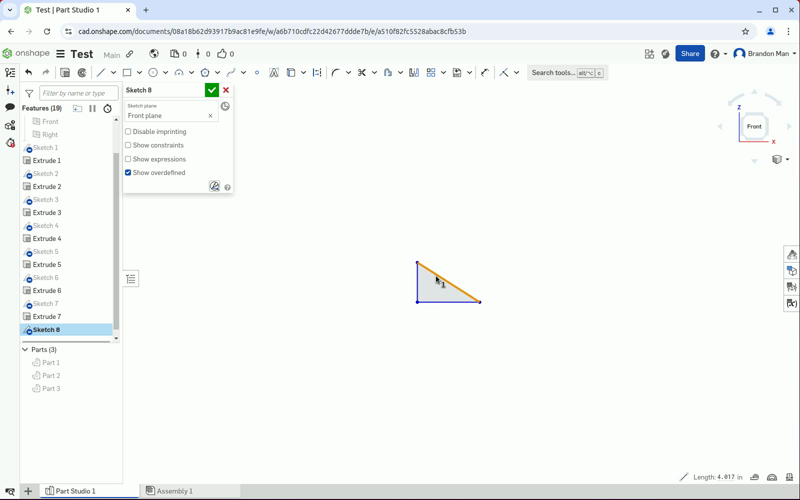
scroll(-6)
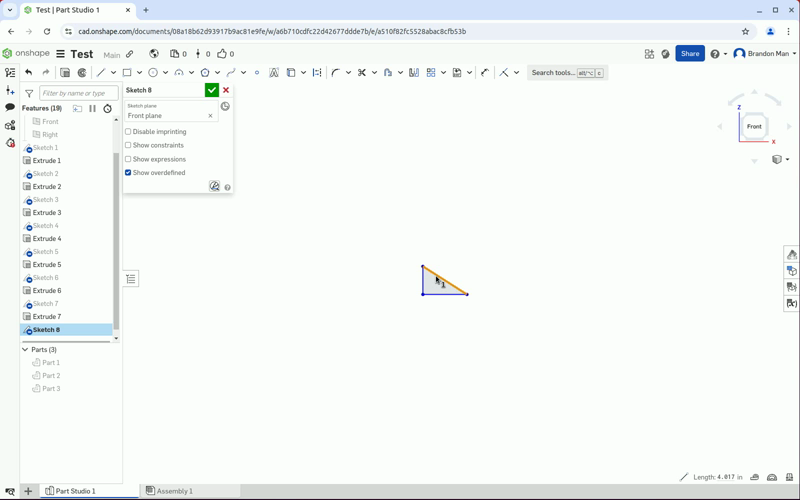
scroll(-6)
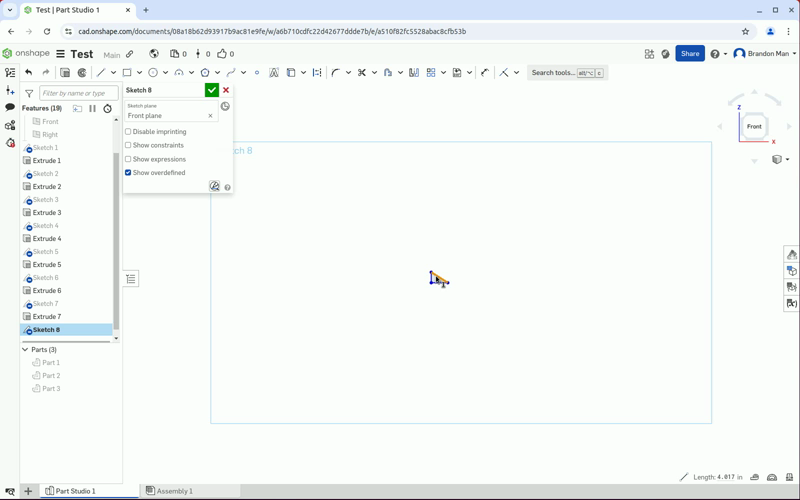
mouse_move(73, 352)
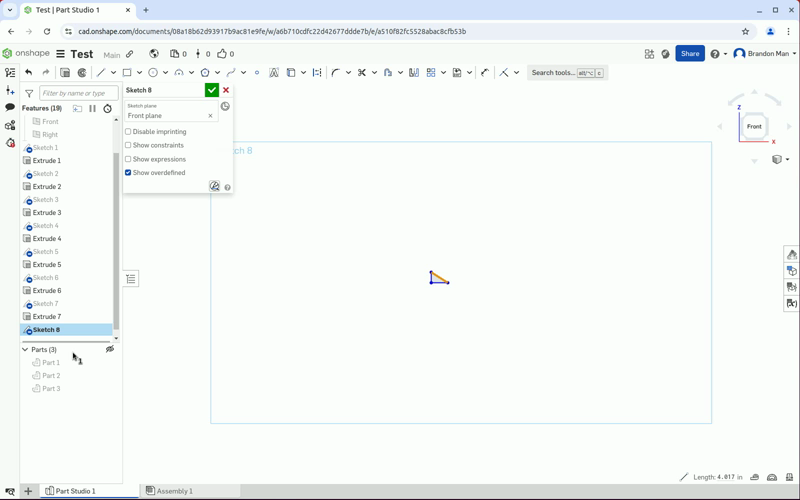
key(shift+y)
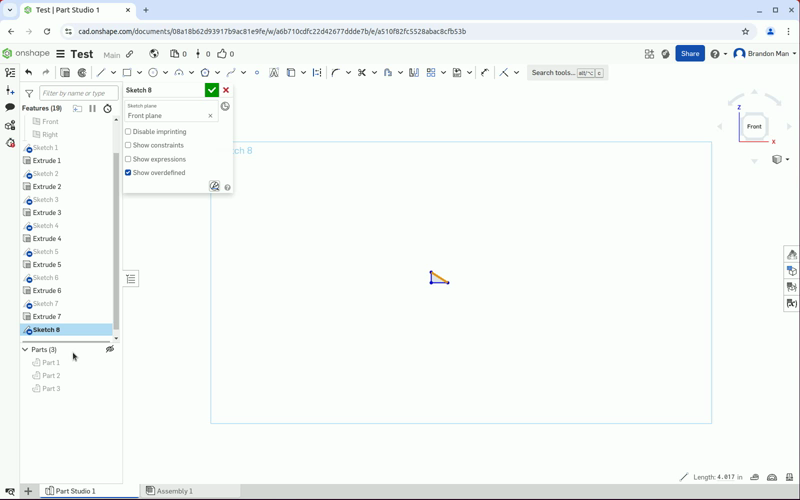
key(shift+e)
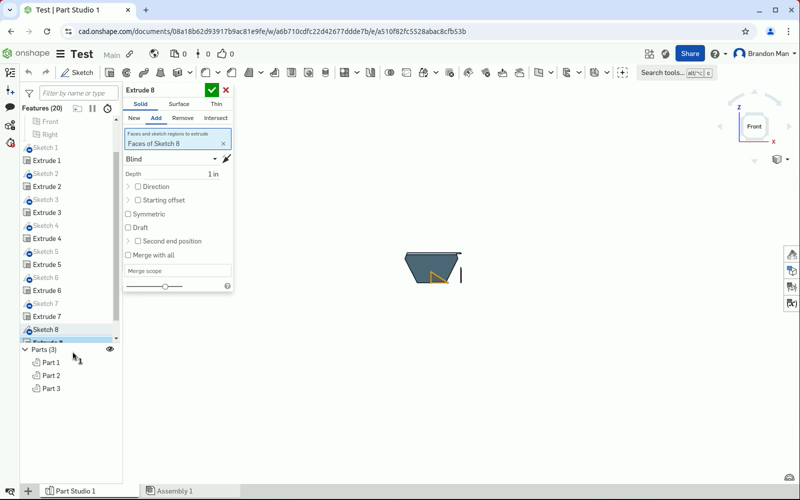
mouse_move(143, 106)
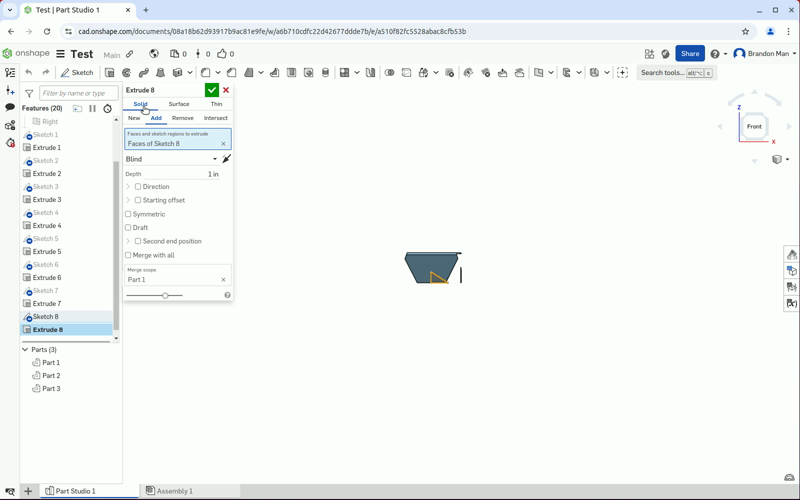
click(143, 106)
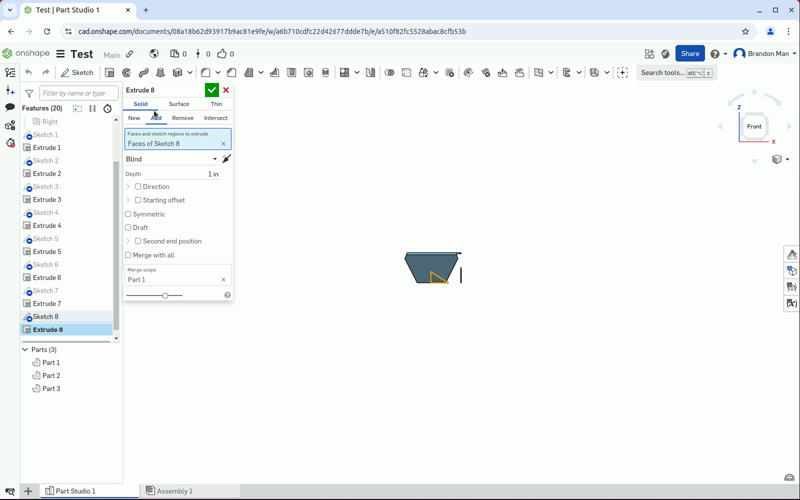
mouse_move(186, 120)
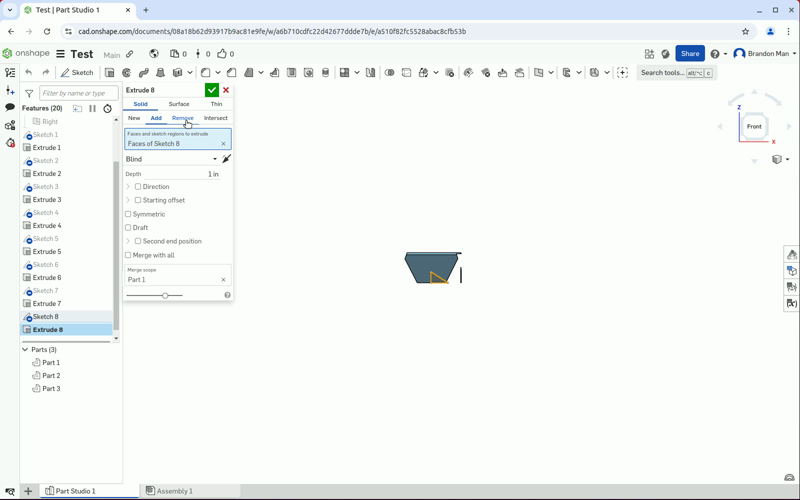
click(186, 120)
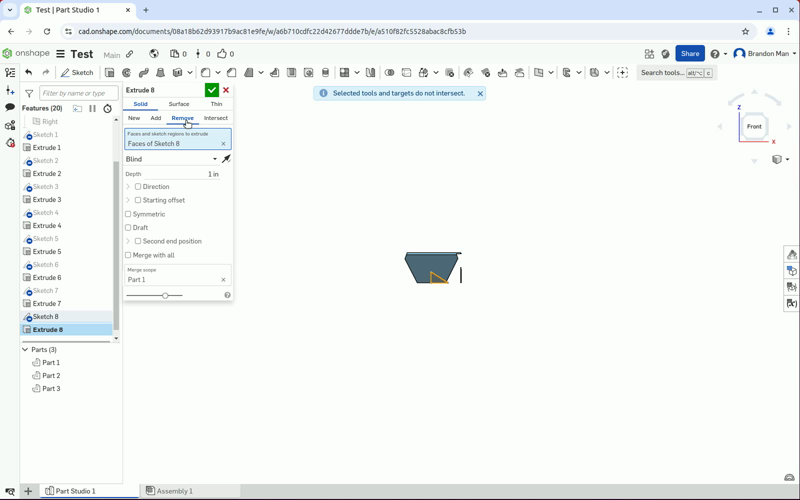
key(tab, 4)
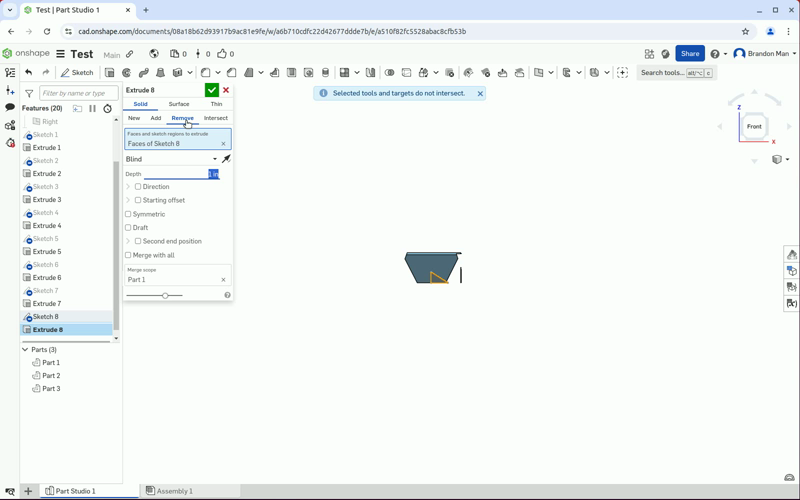
text(-24.071)
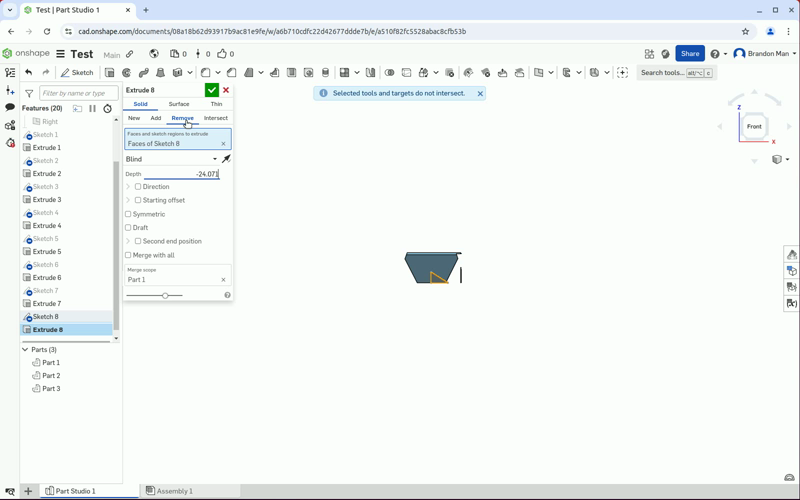
key(tab, 6)
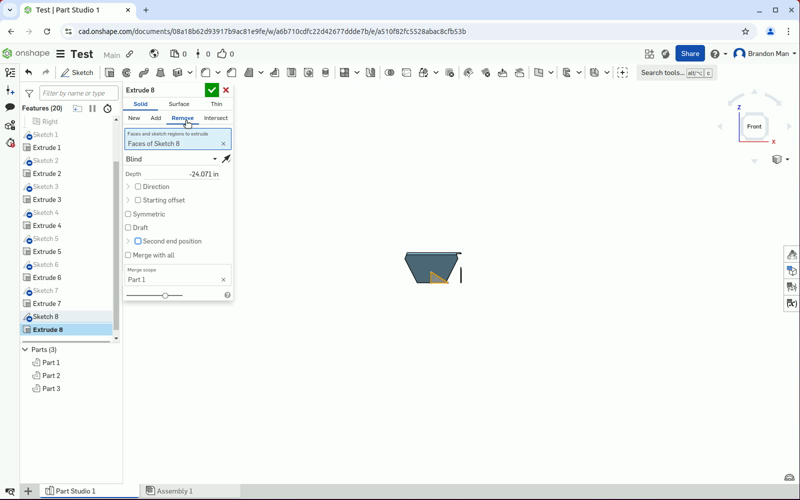
key(space)
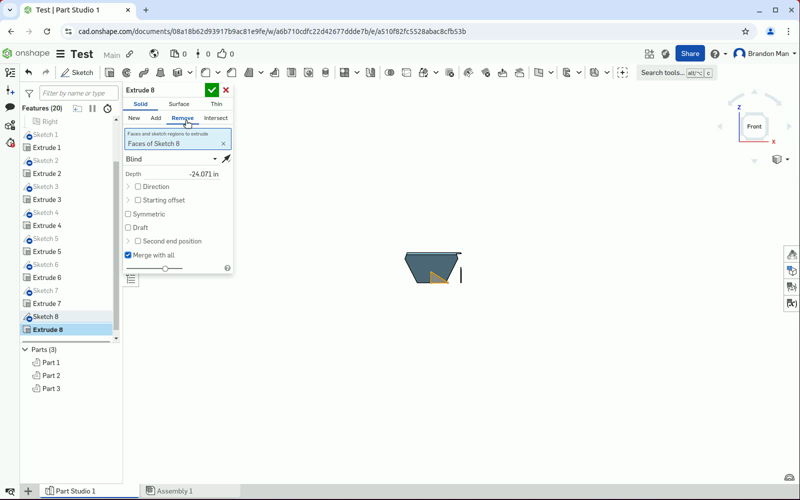
key(enter)
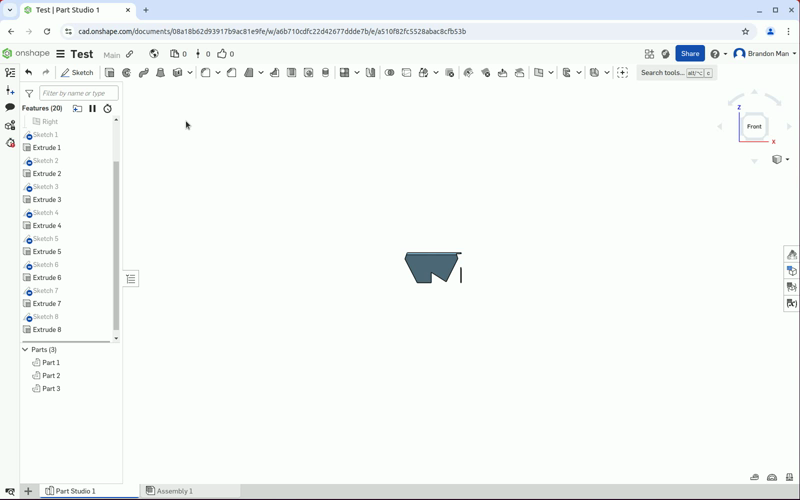
key(shift+h)
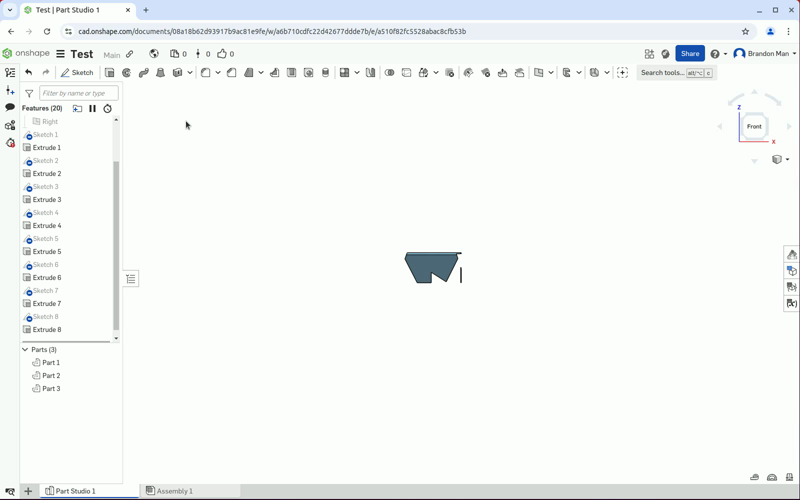
key(shift+h)
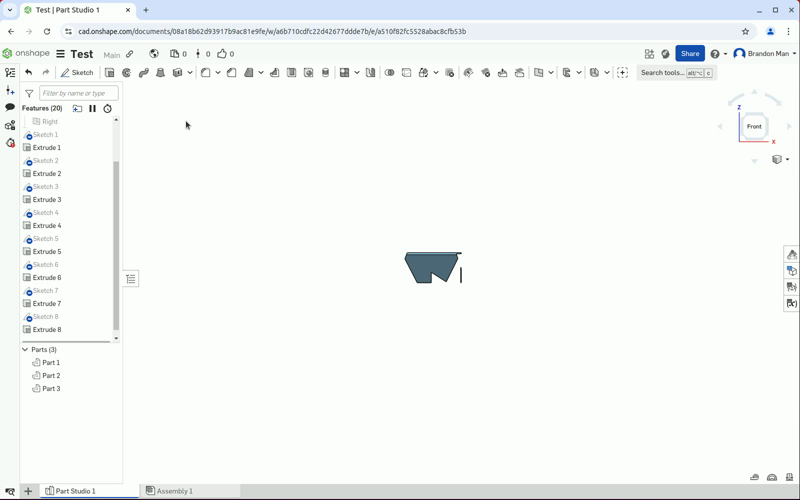
mouse_move(69, 137)
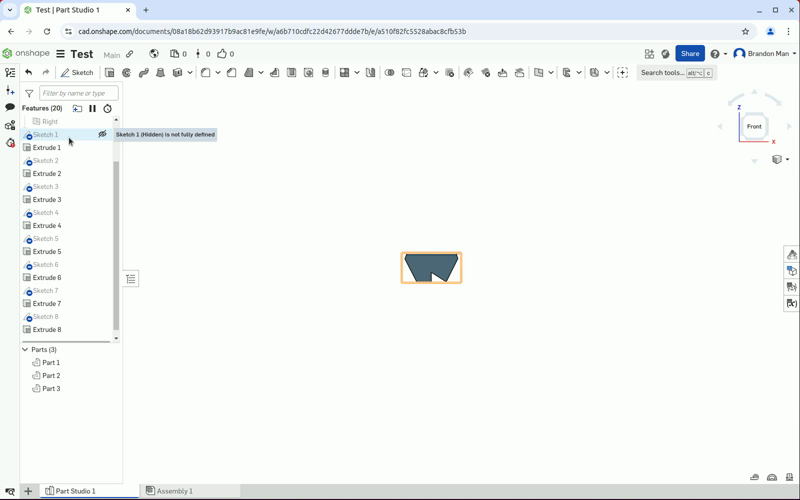
click(69, 137)
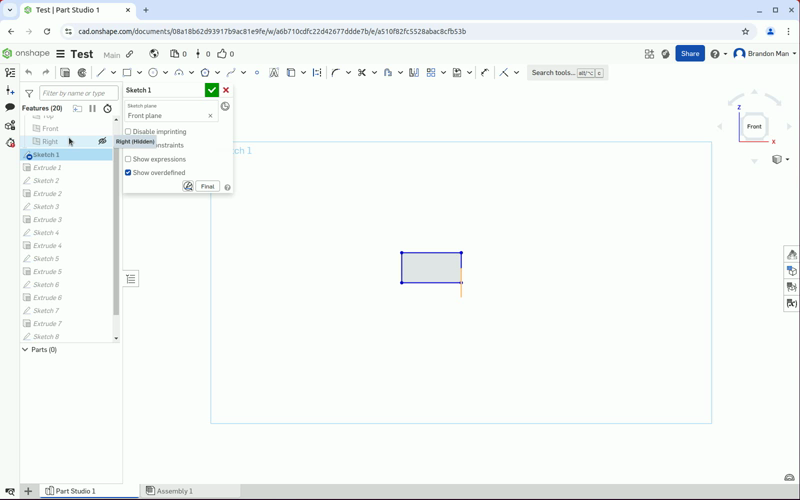
mouse_move(229, 92)
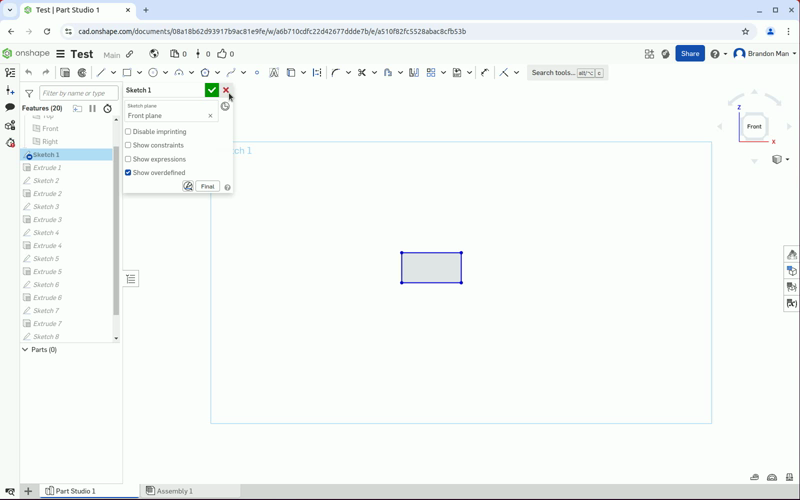
click(229, 92)
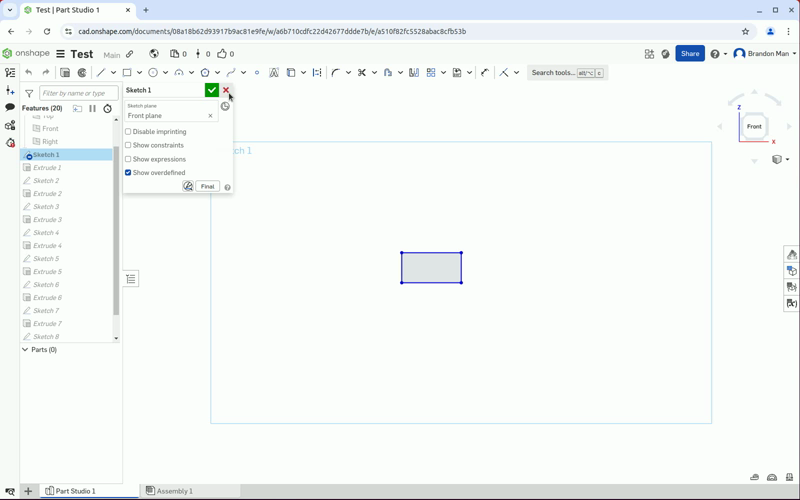
key(shift+s)
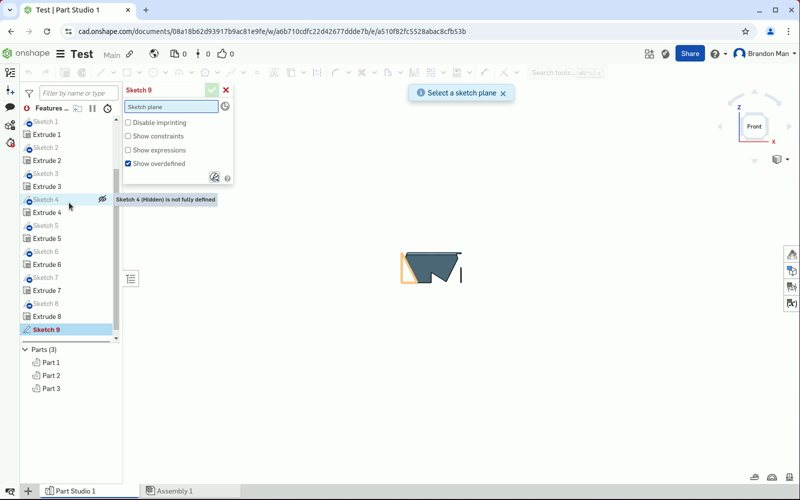
scroll(3)
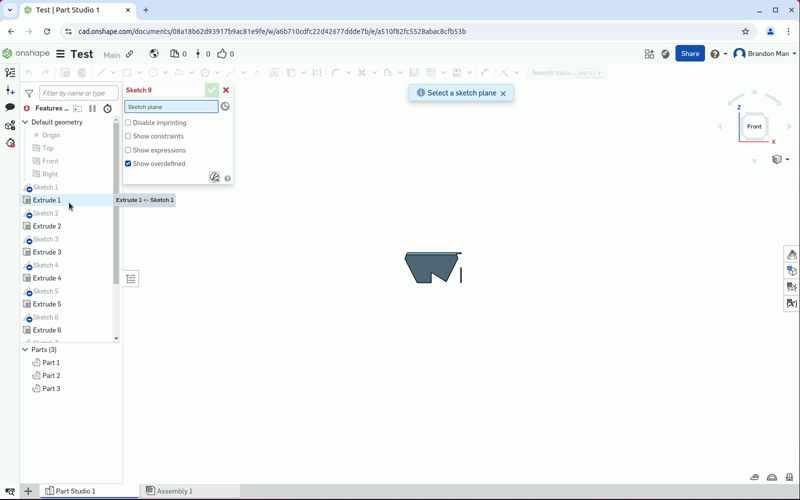
mouse_move(69, 163)
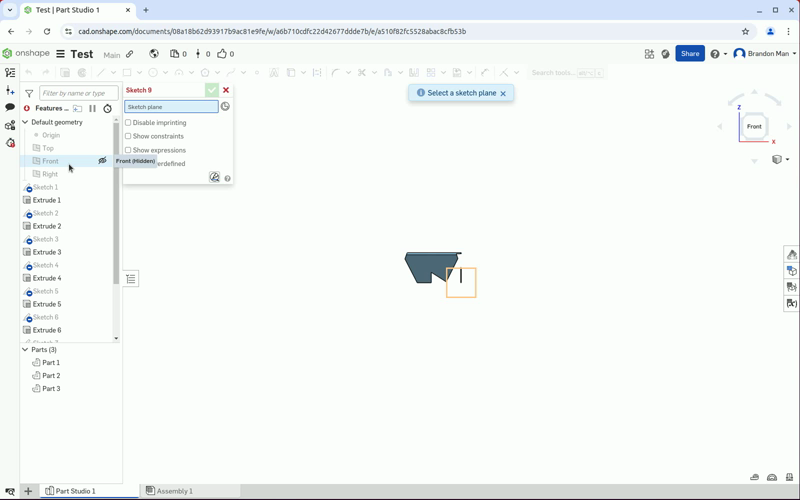
click(69, 163)
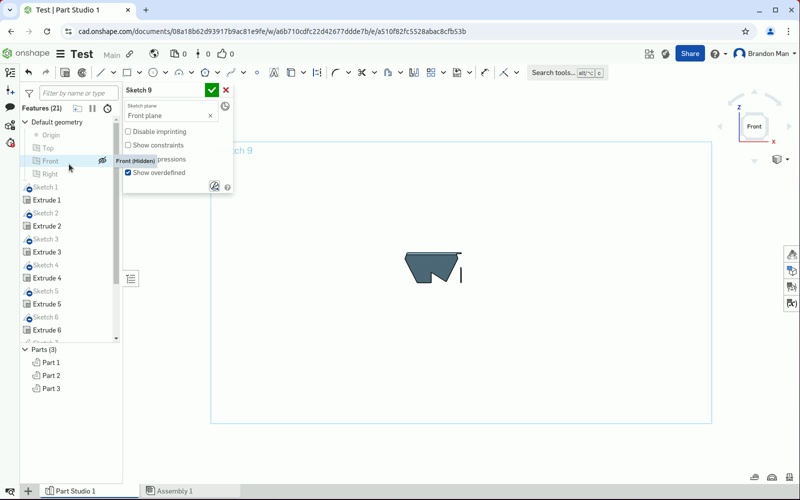
mouse_move(73, 352)
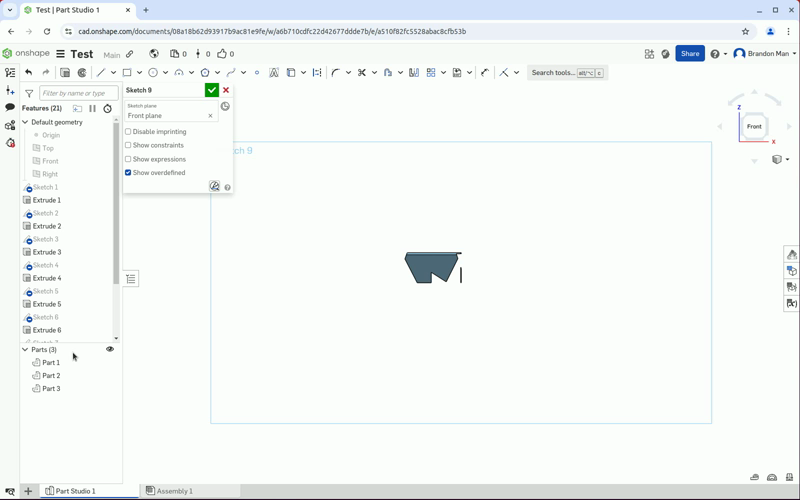
key(y)
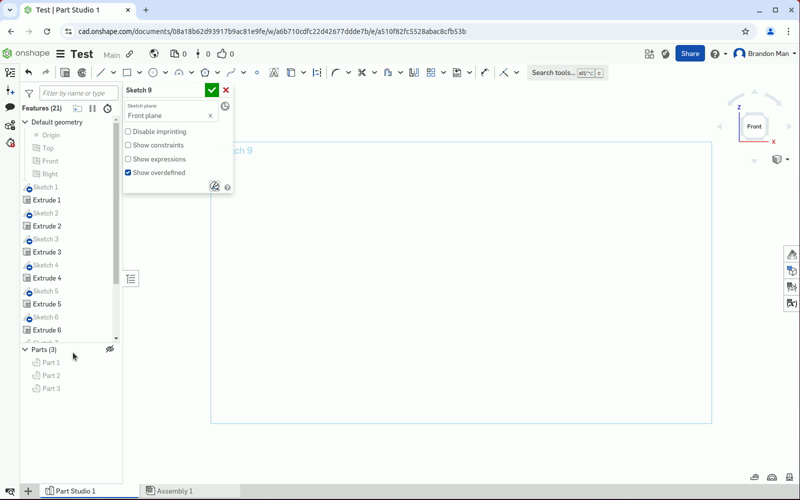
key(l)
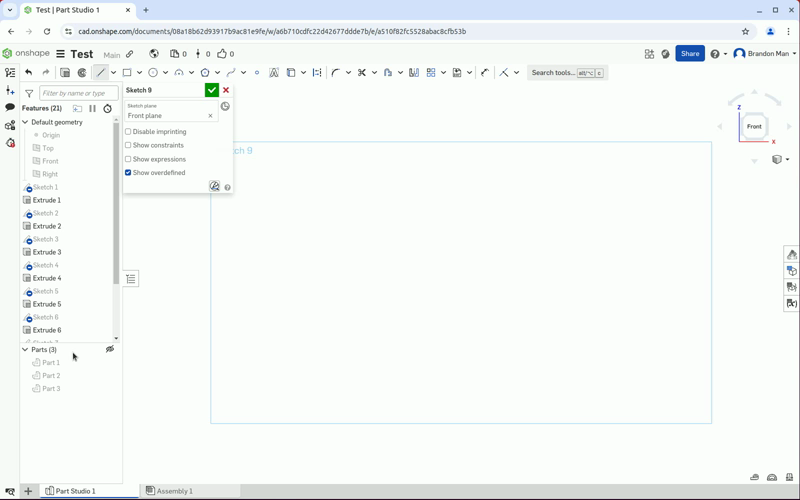
key_down(shift)
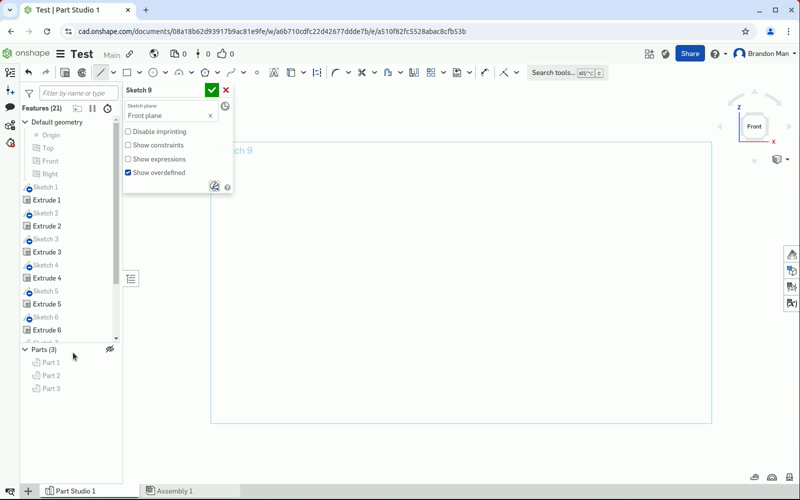
mouse_move(416, 282)
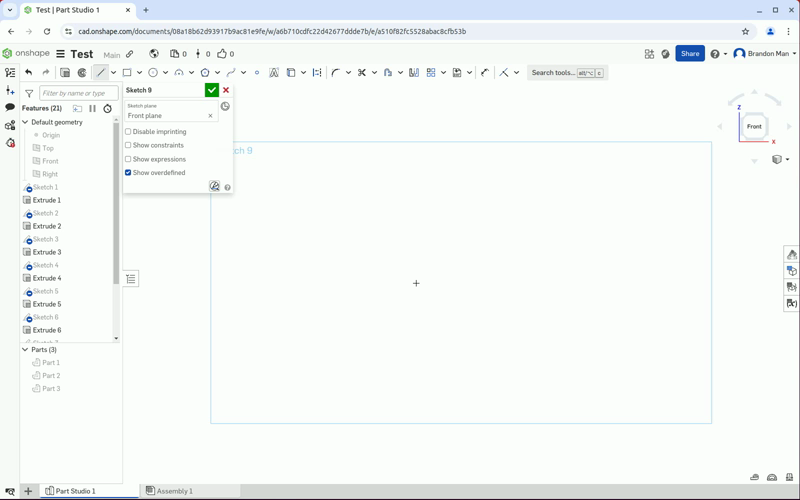
click(416, 282)
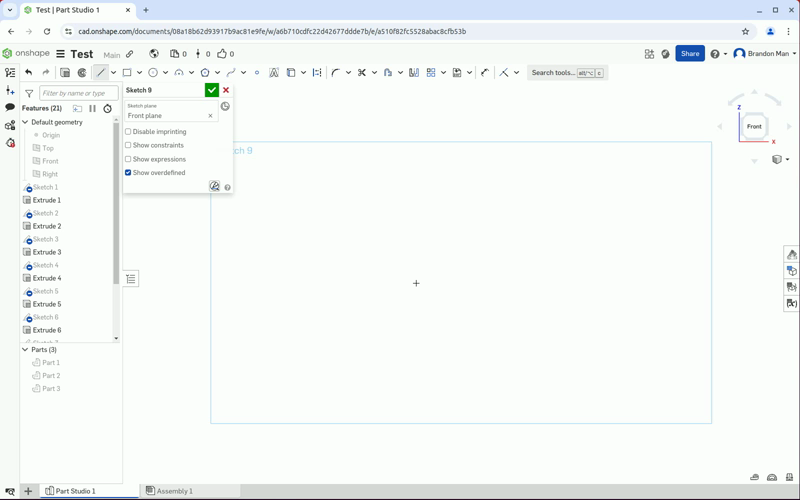
key_up(shift)
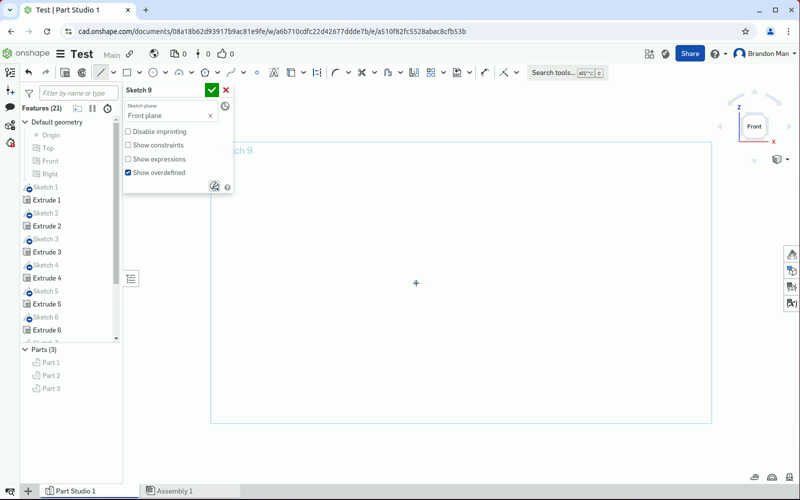
key_down(shift)
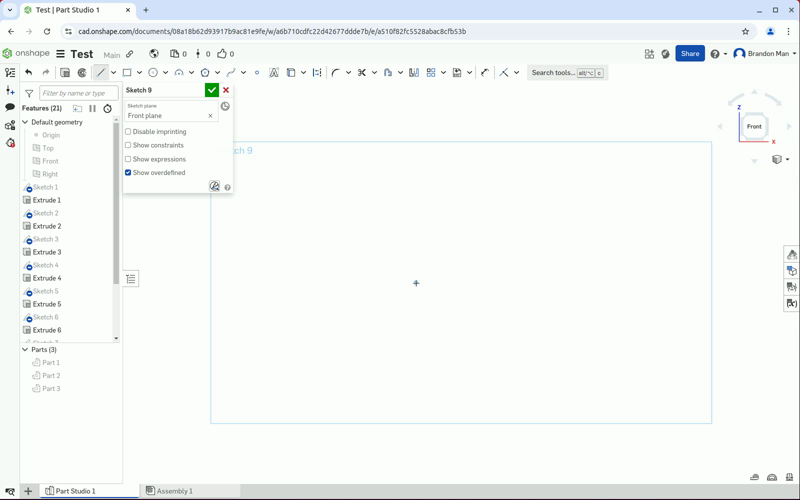
mouse_move(446, 282)
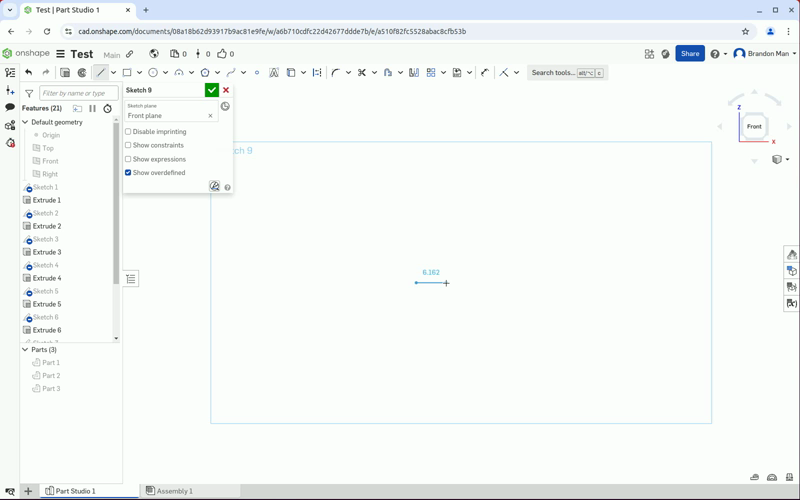
mouse_move(432, 282)
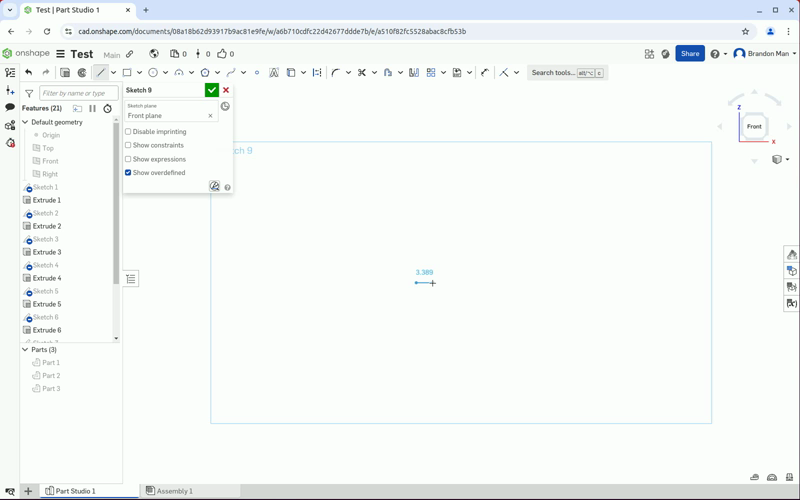
click(432, 282)
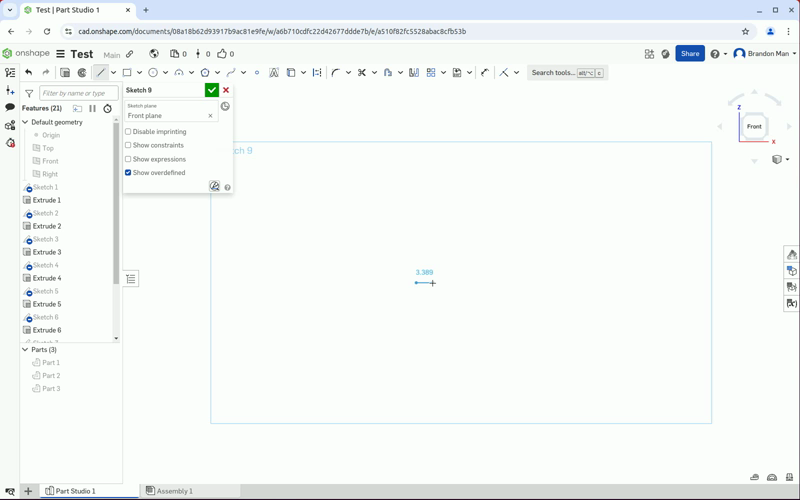
key_up(shift)
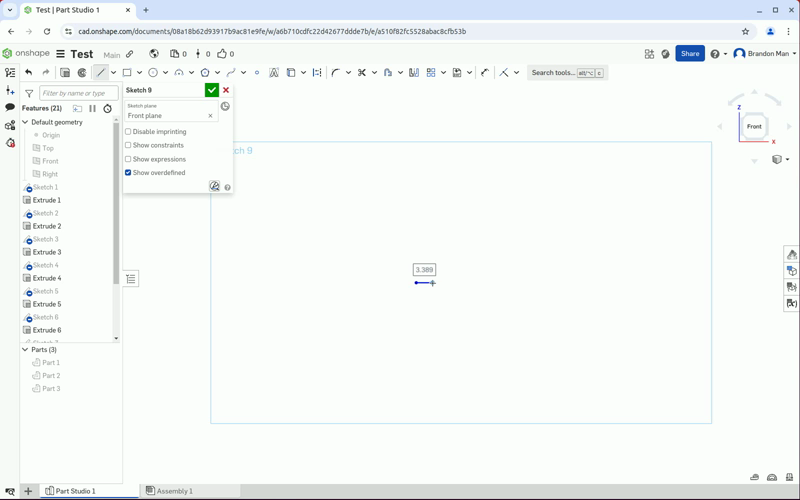
key_down(shift)
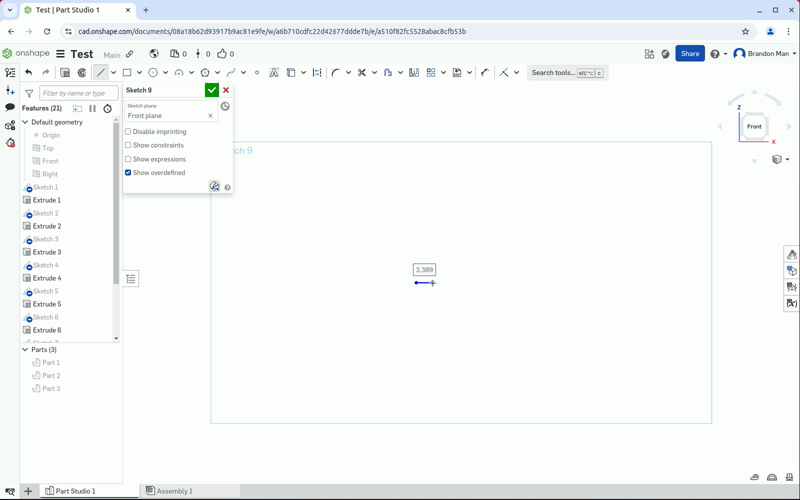
mouse_move(462, 282)
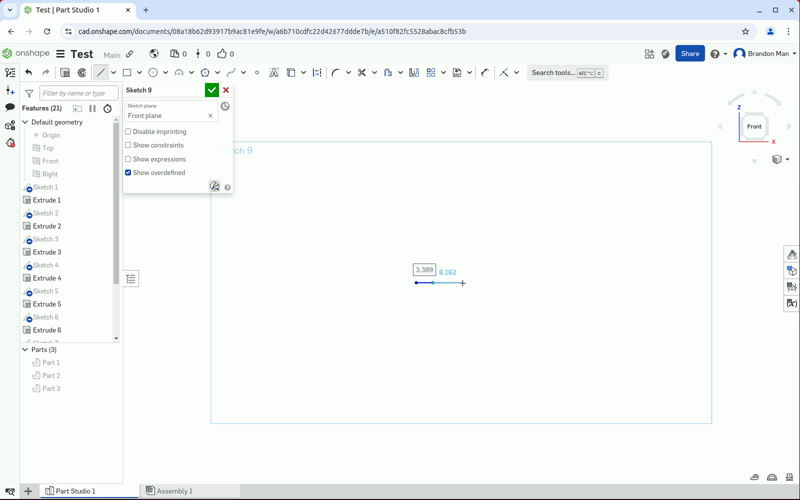
mouse_move(432, 272)
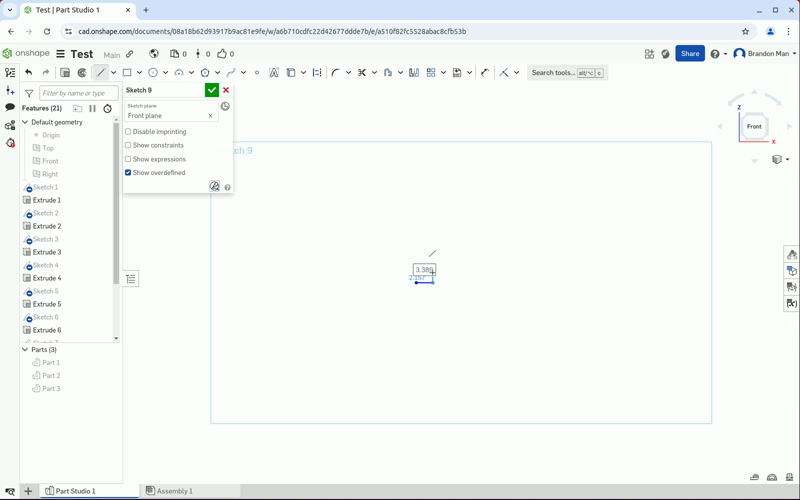
click(432, 272)
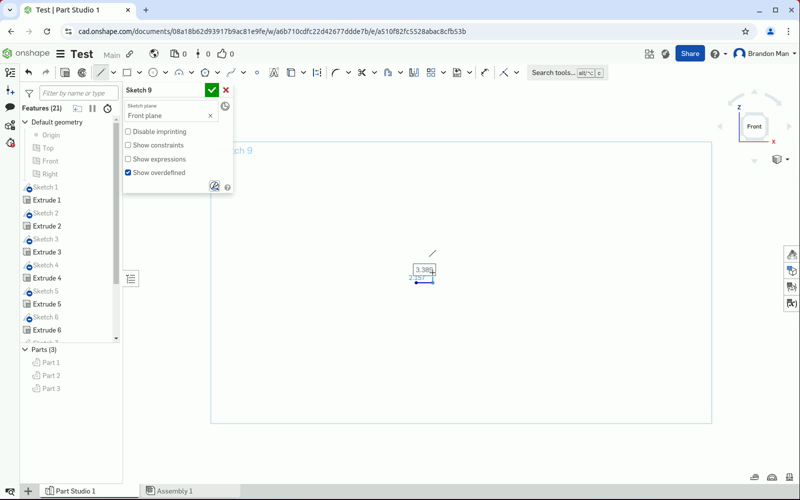
key_up(shift)
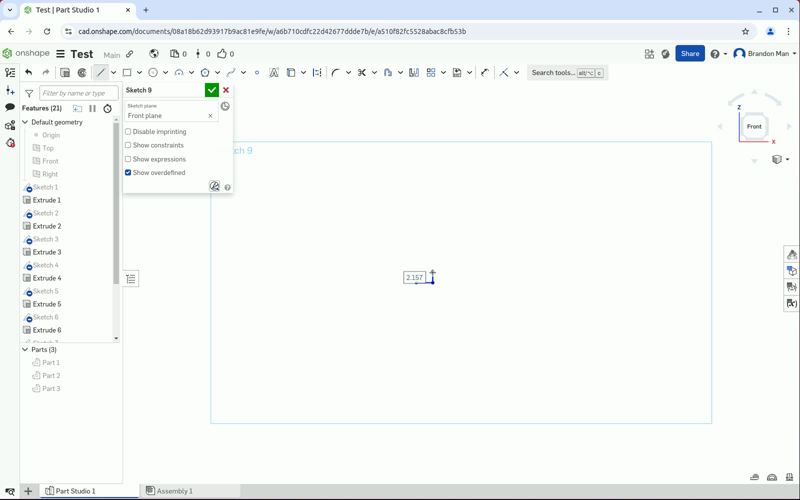
mouse_move(462, 272)
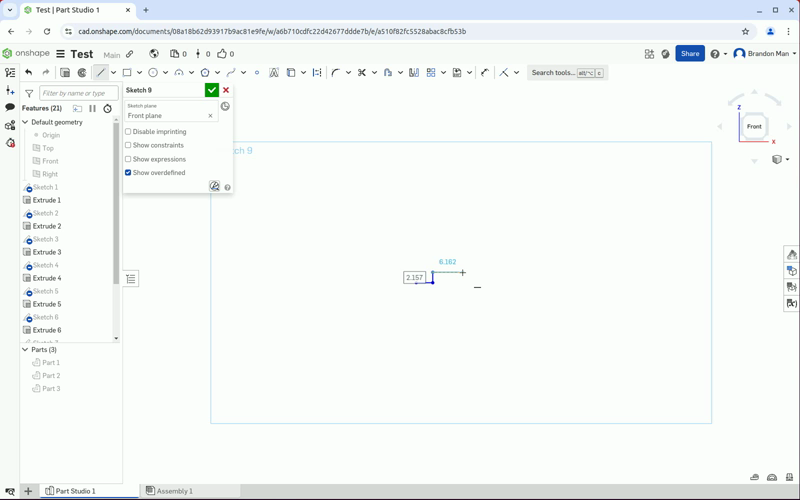
key_down(shift)
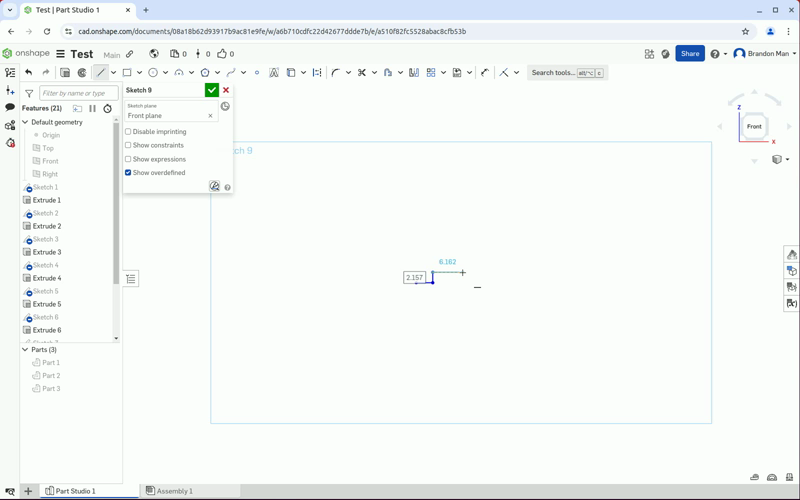
mouse_move(416, 282)
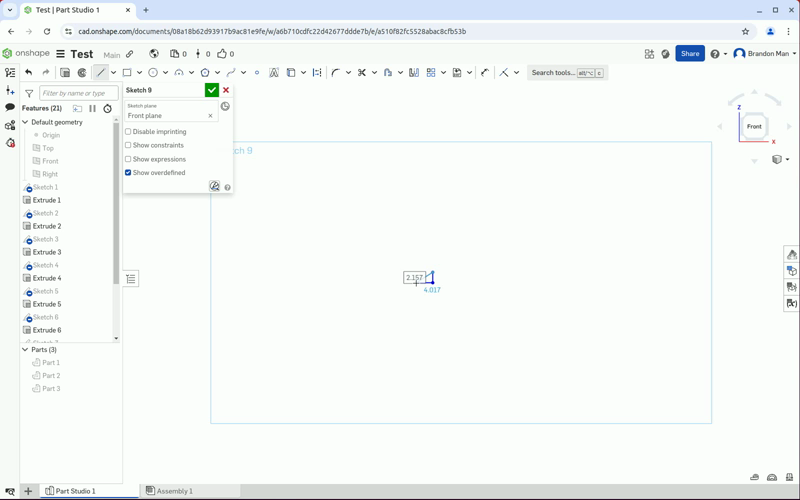
key_up(shift)
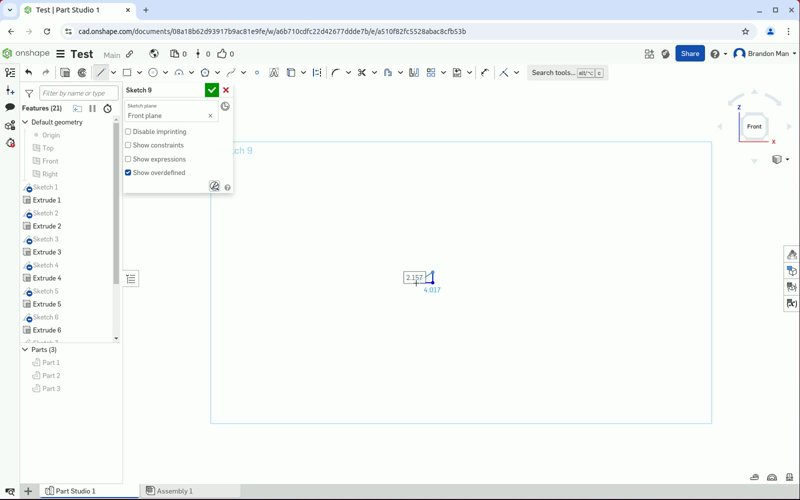
click(416, 282)
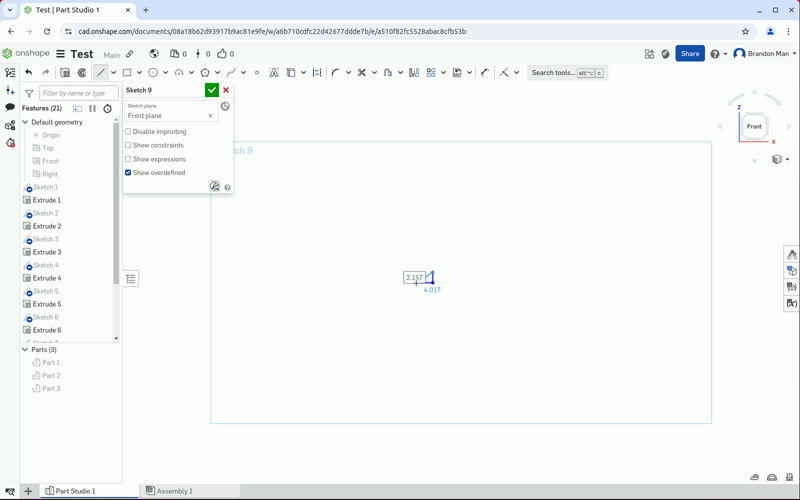
key(esc)
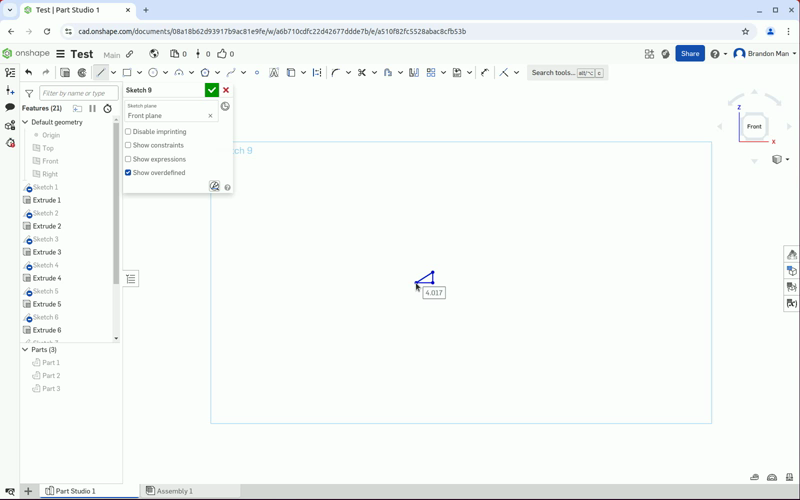
mouse_move(424, 280)
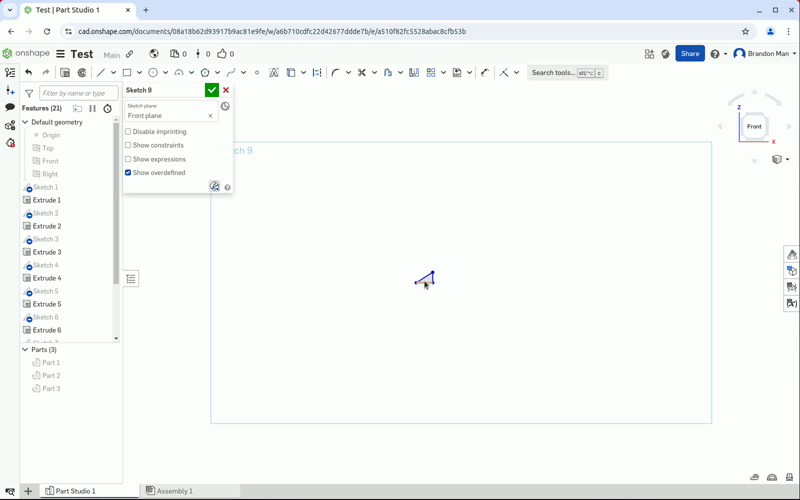
scroll(6)
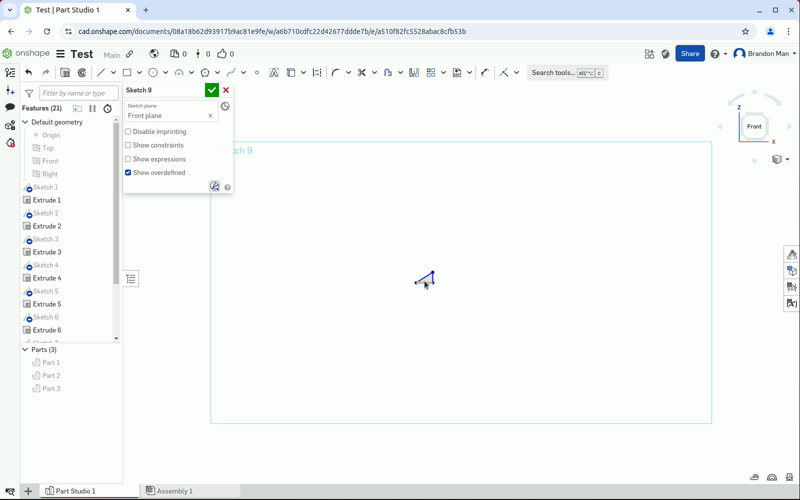
scroll(6)
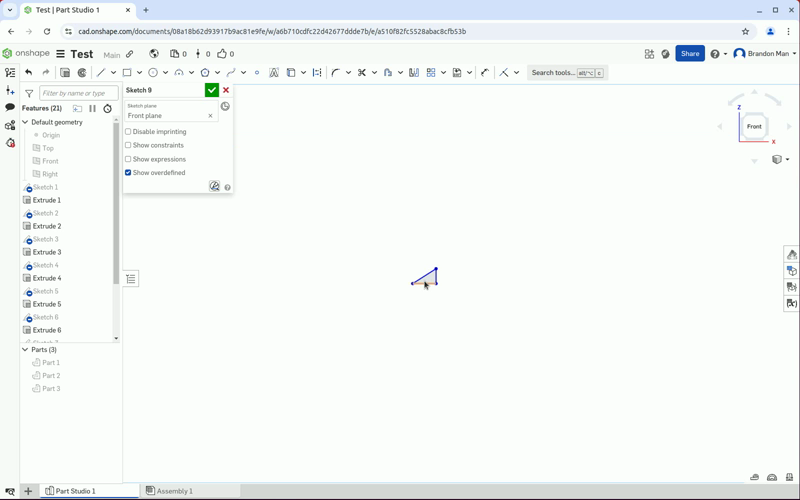
scroll(6)
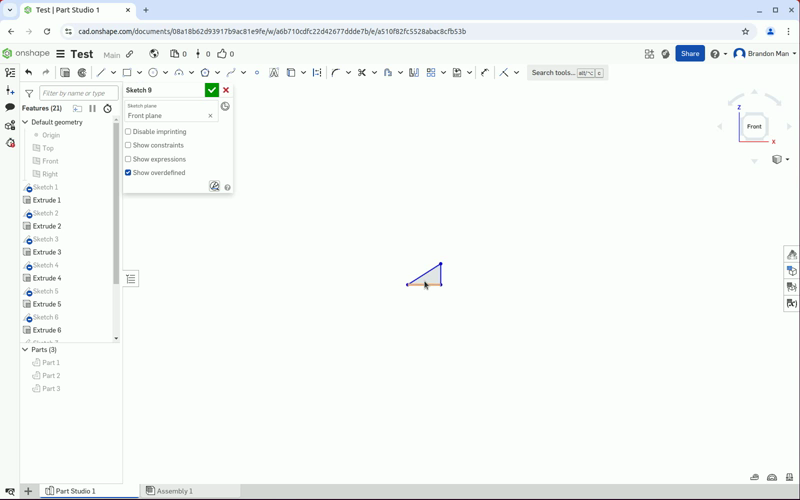
scroll(6)
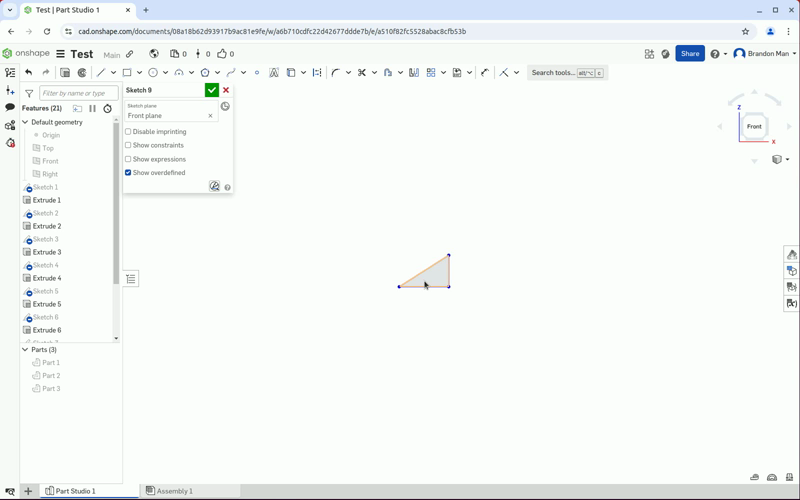
scroll(6)
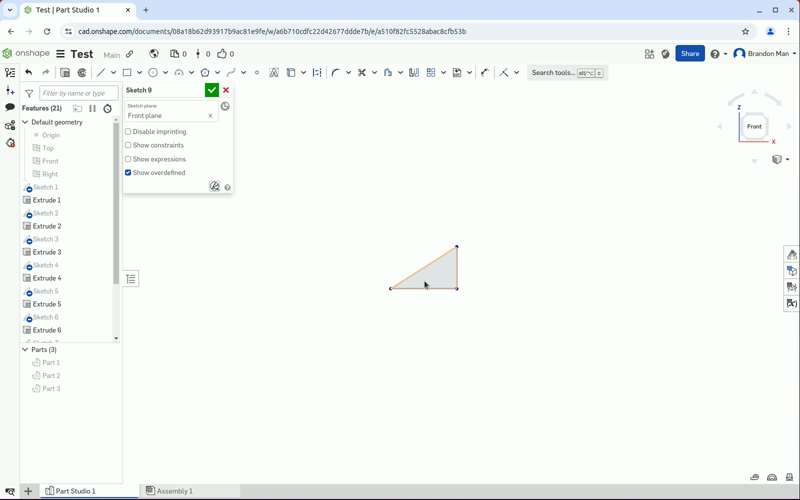
scroll(6)
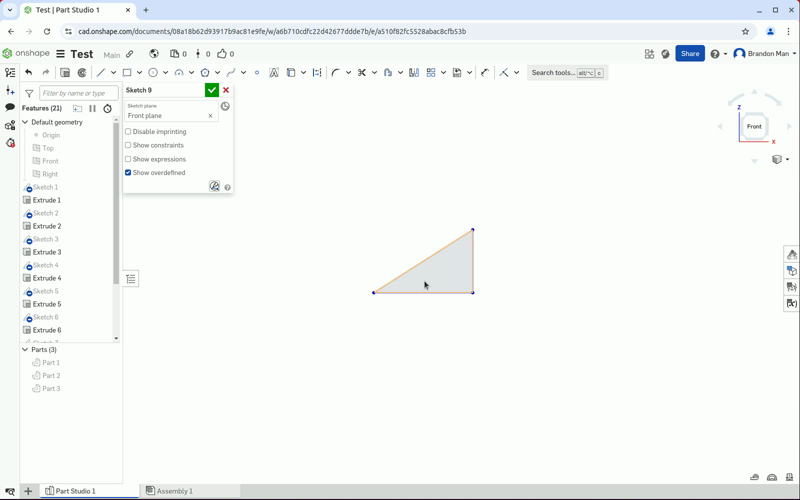
scroll(6)
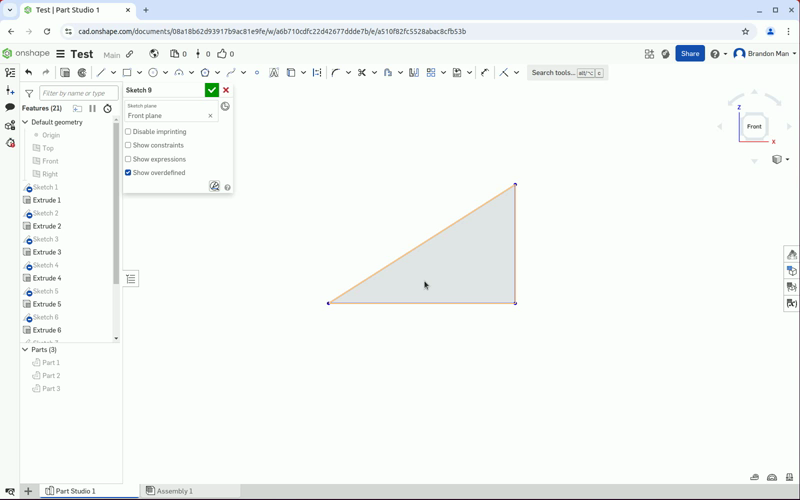
click(424, 280)
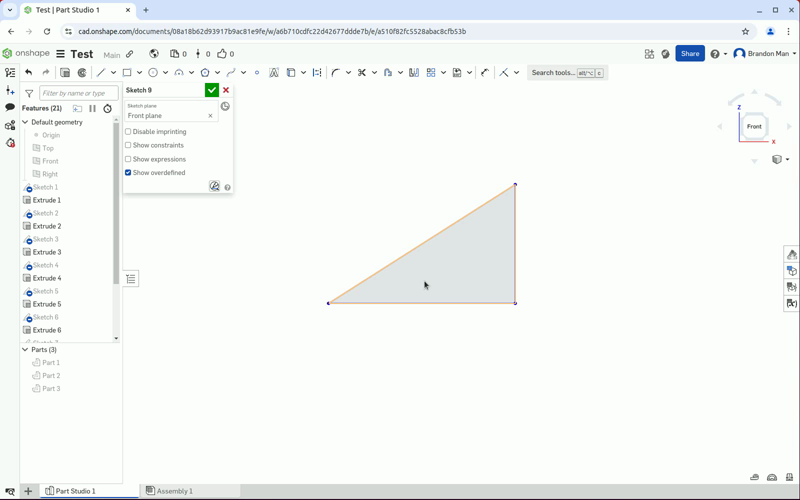
scroll(-6)
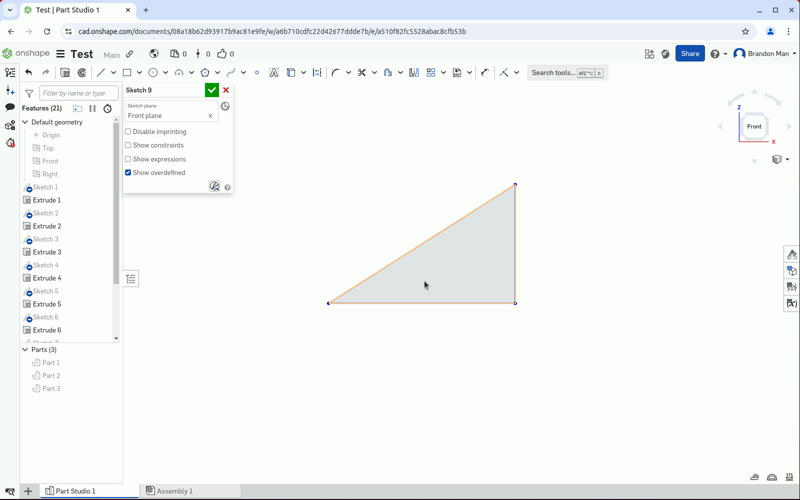
scroll(-6)
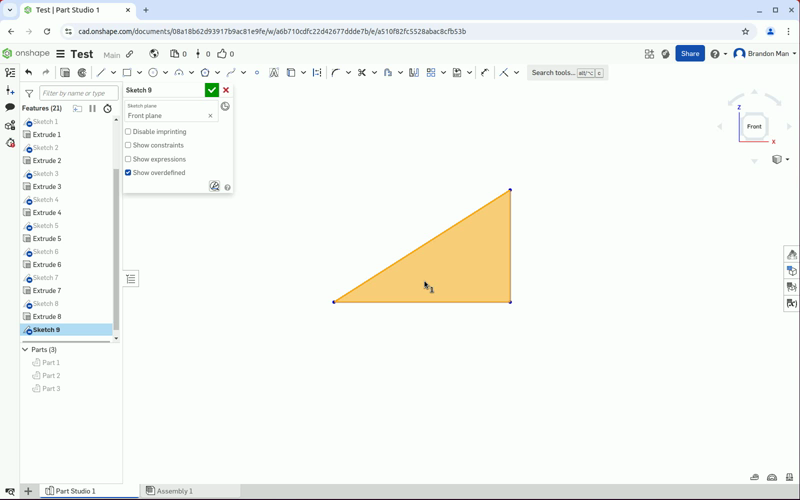
scroll(-6)
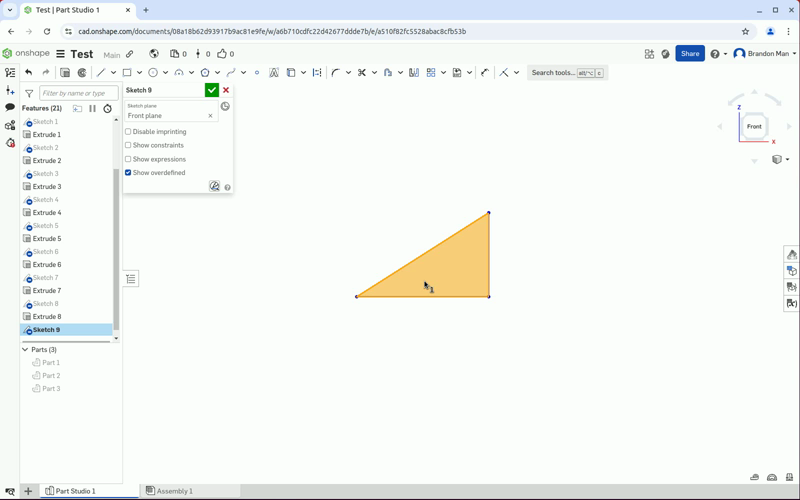
scroll(-6)
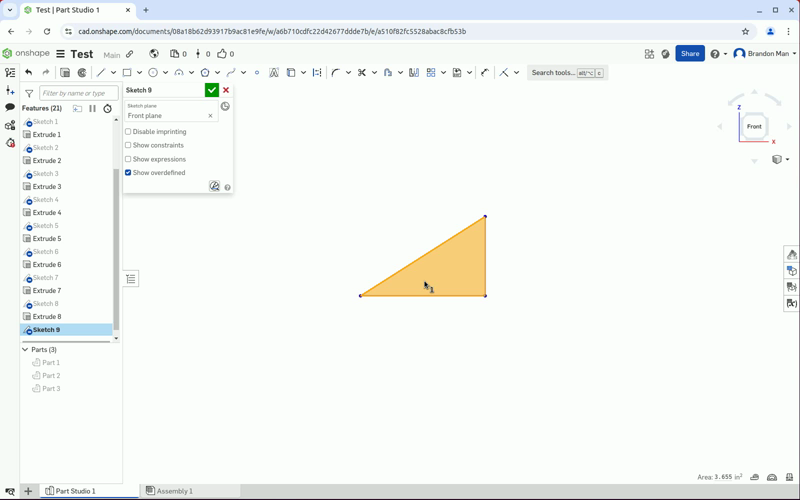
scroll(-6)
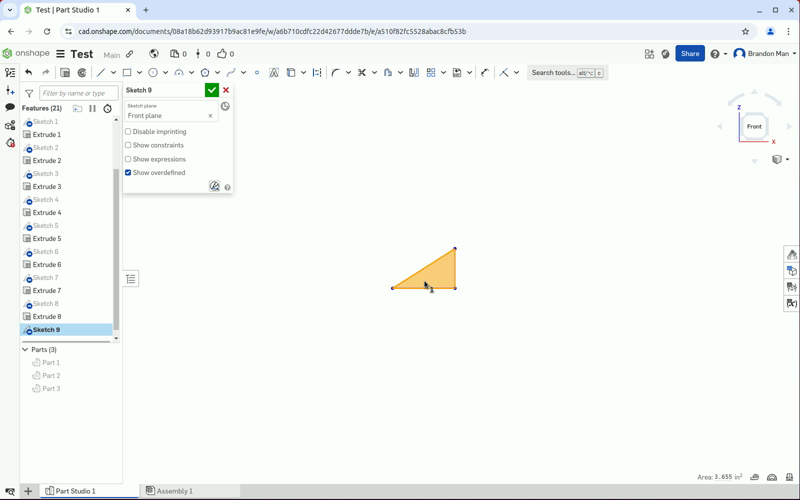
scroll(-6)
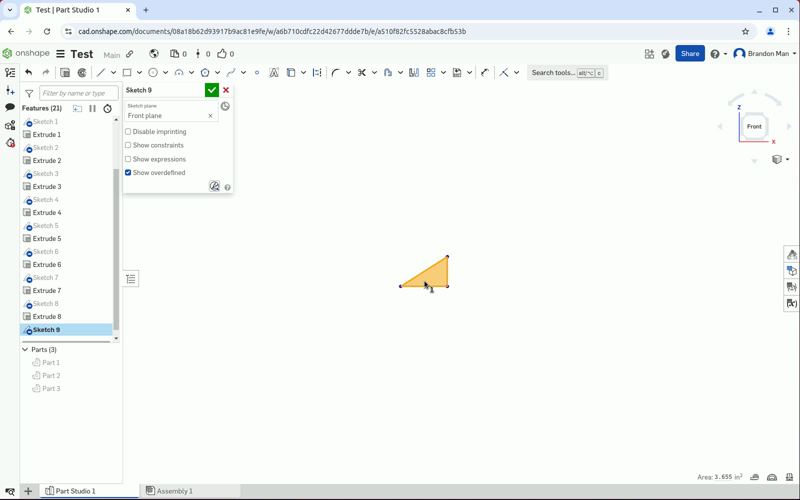
scroll(-6)
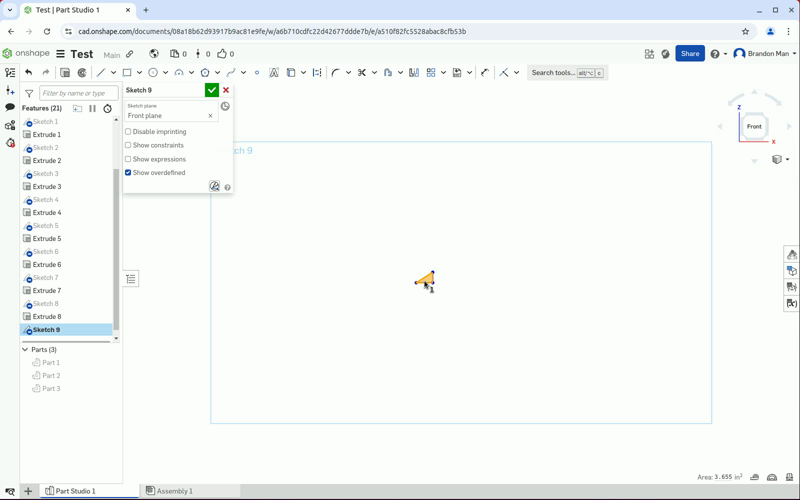
mouse_move(73, 352)
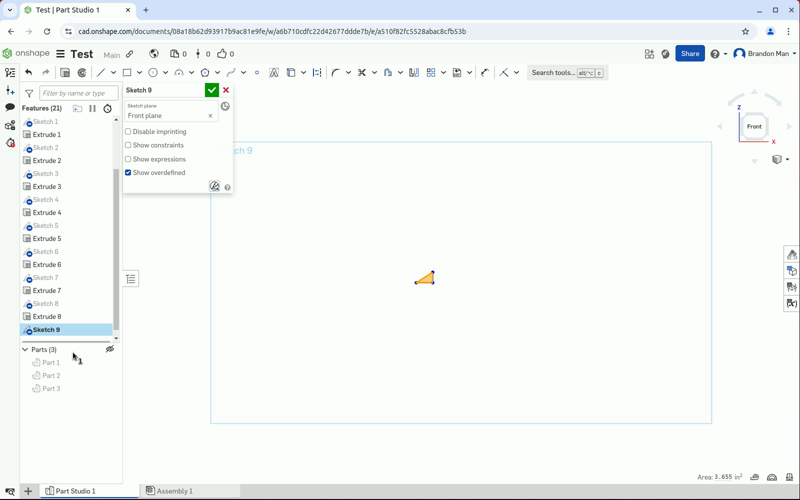
key(shift+y)
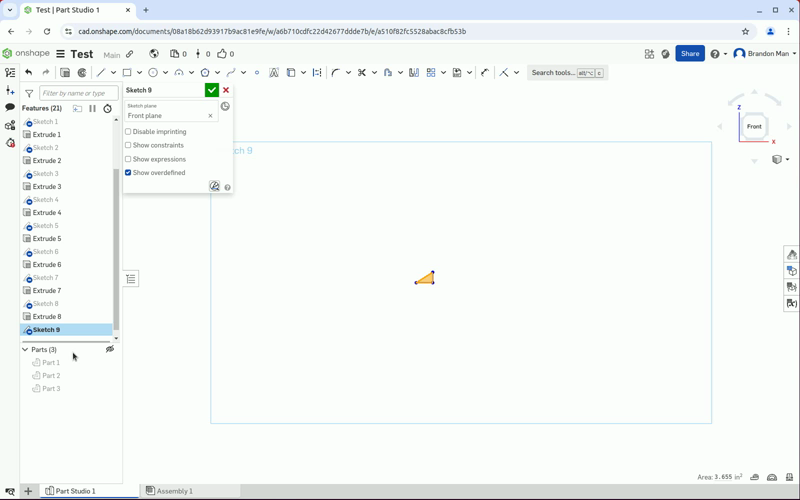
key(shift+e)
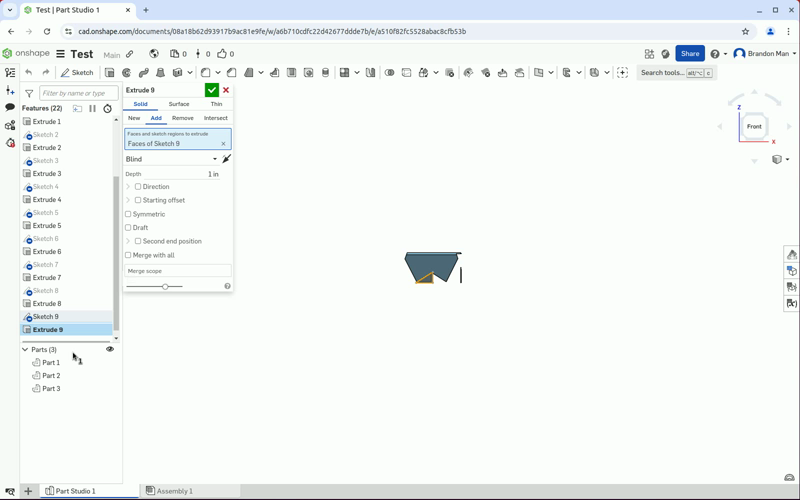
mouse_move(143, 106)
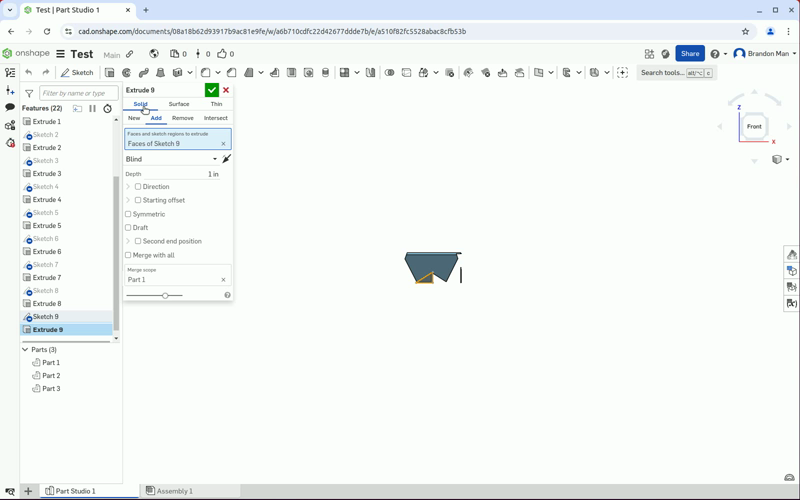
click(143, 106)
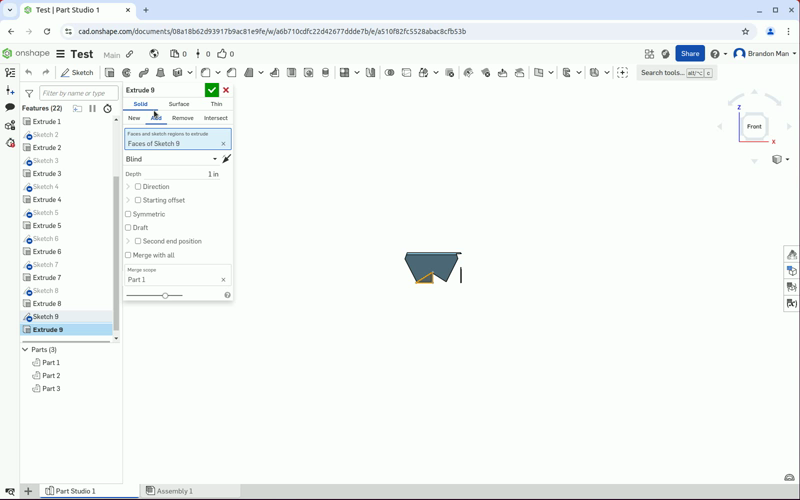
mouse_move(186, 120)
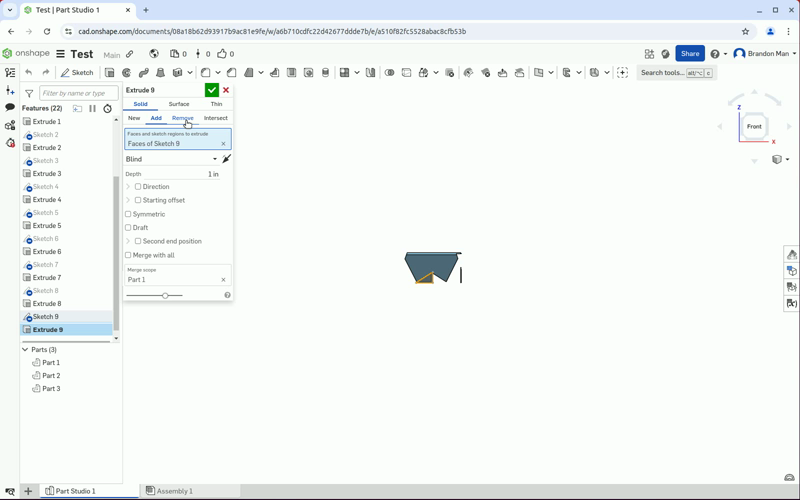
click(186, 120)
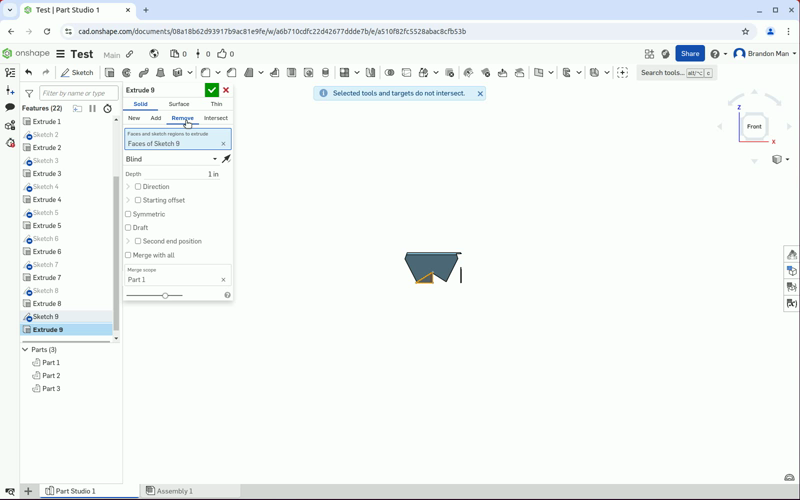
key(tab, 4)
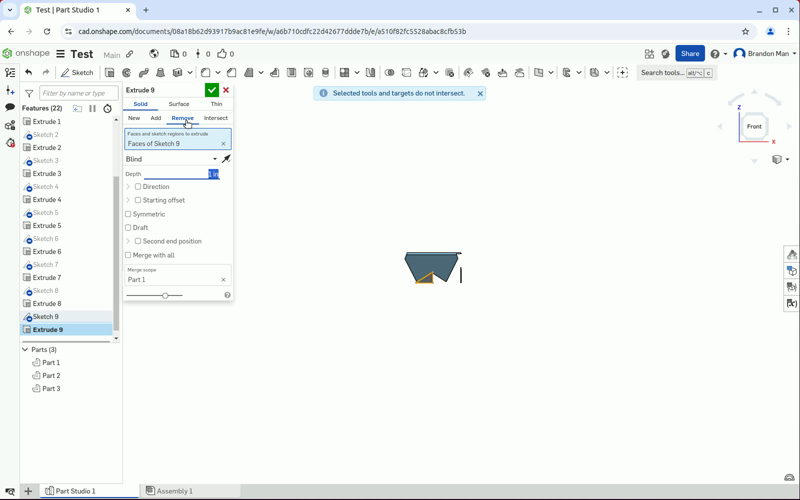
text(-24.071)
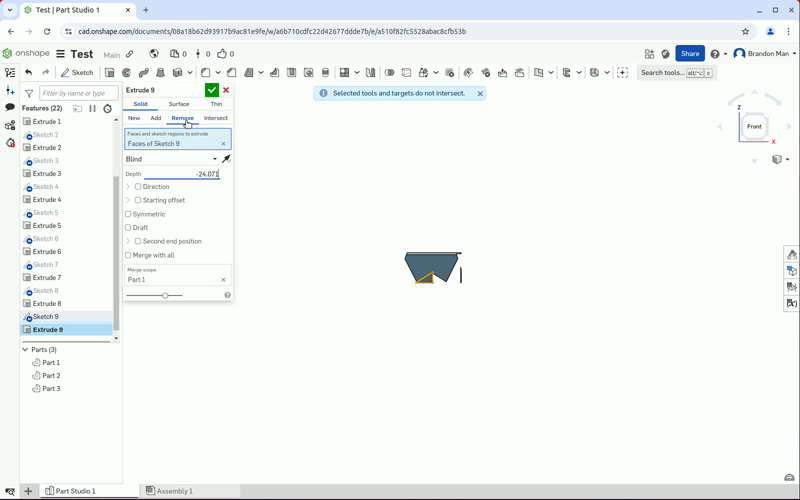
key(tab, 6)
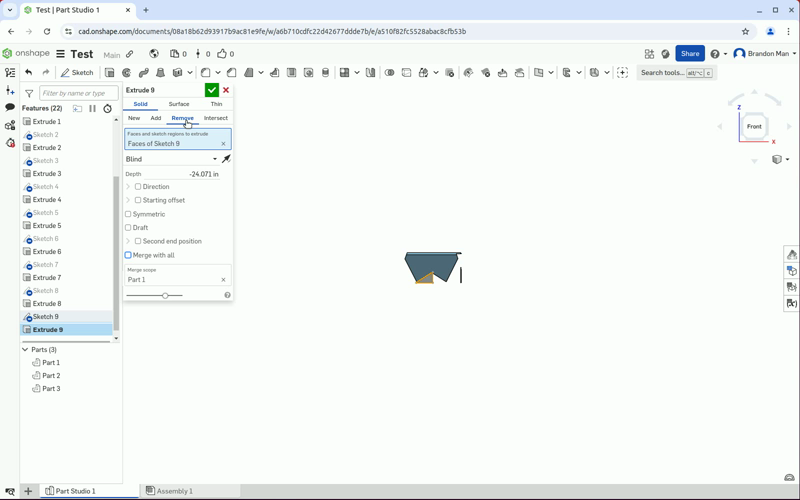
key(space)
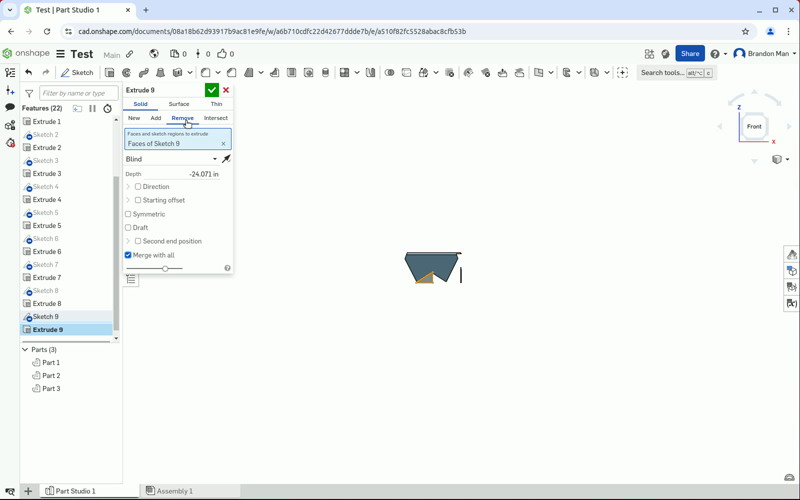
key(enter)
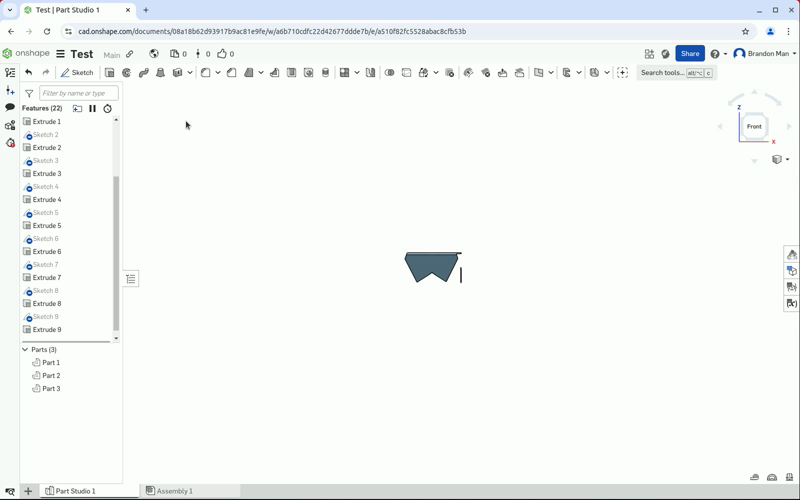
key(shift+h)
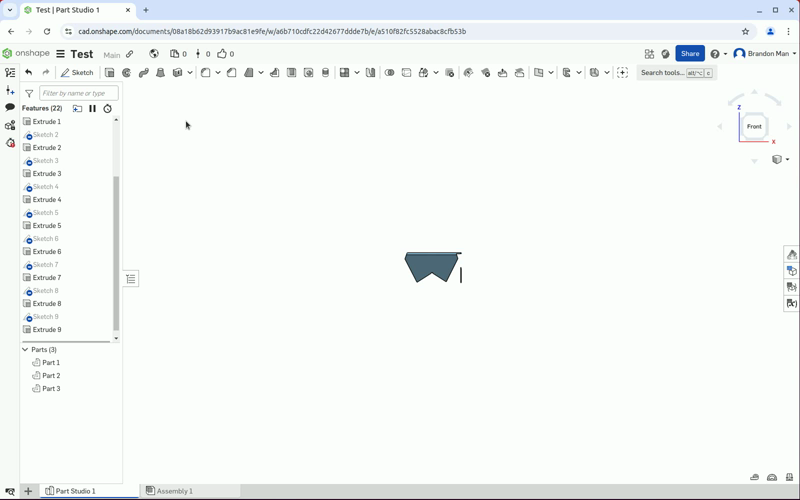
key(shift+h)
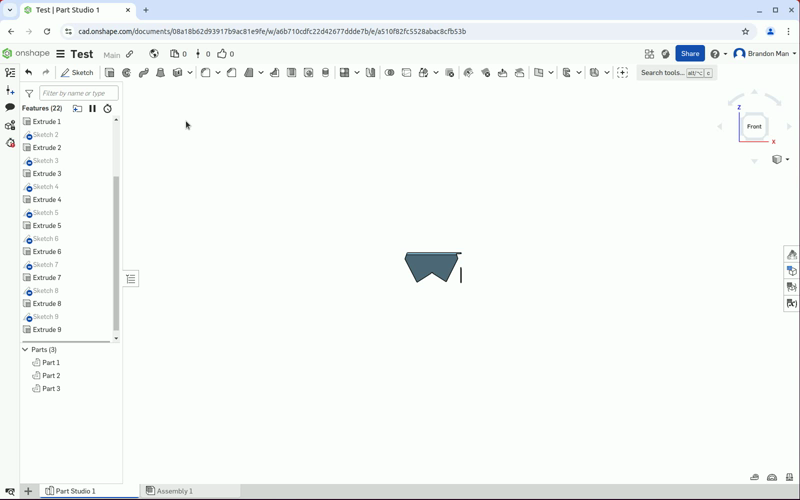
mouse_move(69, 111)
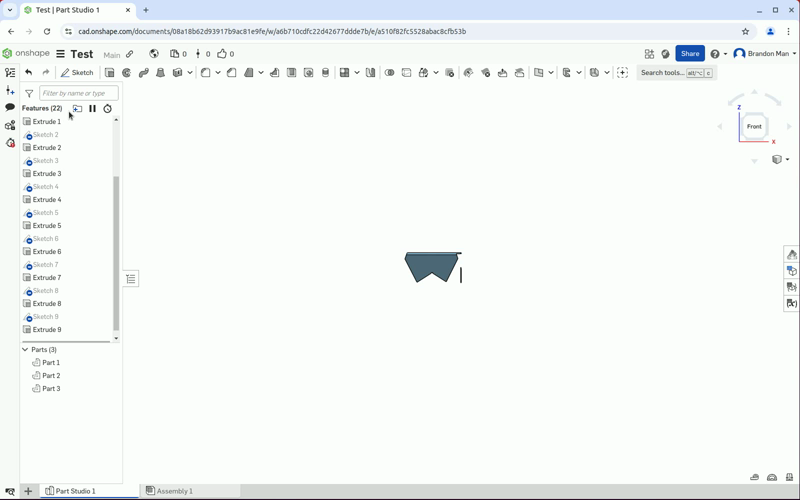
click(69, 111)
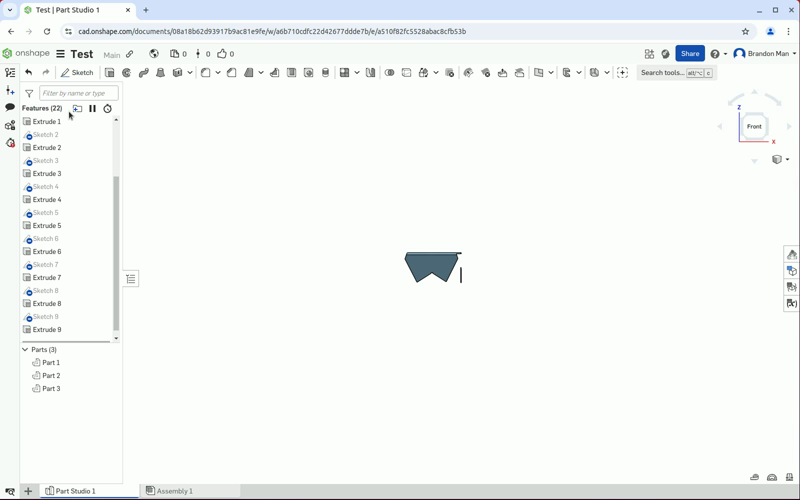
mouse_move(73, 352)
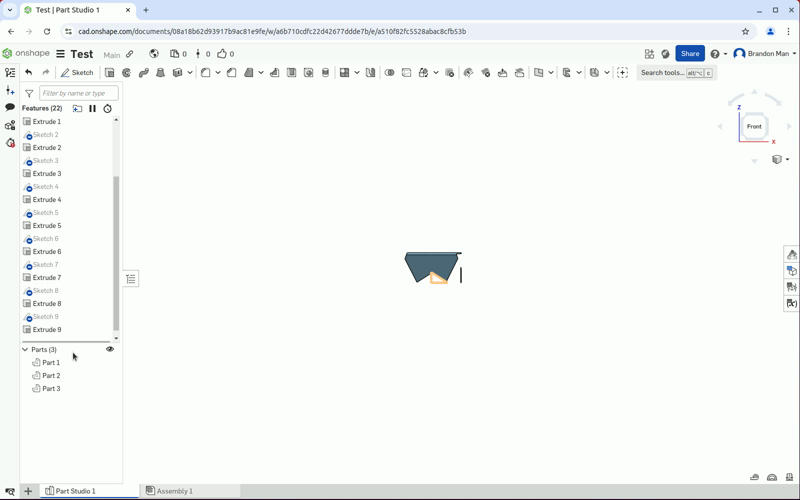
key(y)
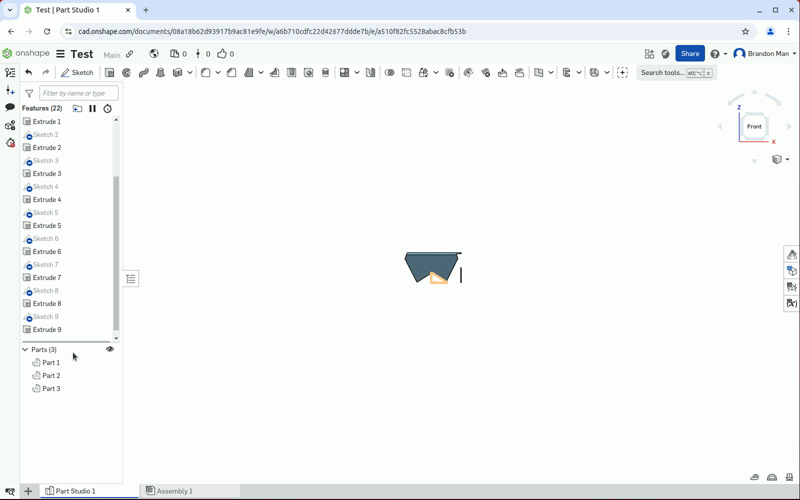
key(shift+p)
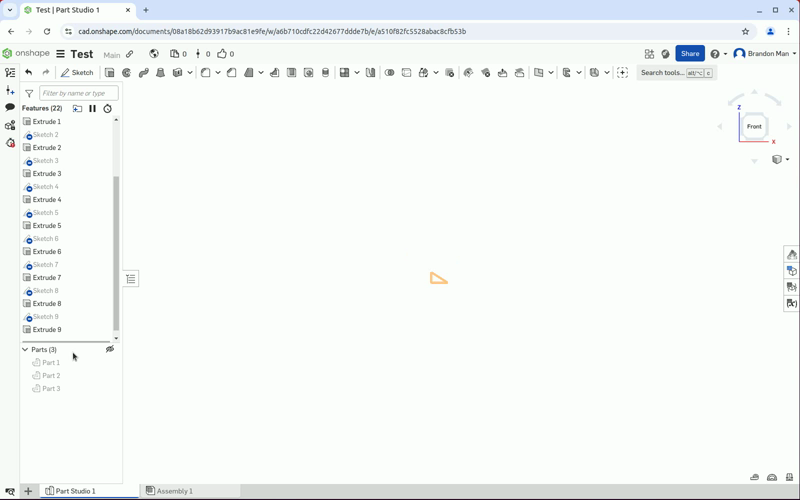
key(space)
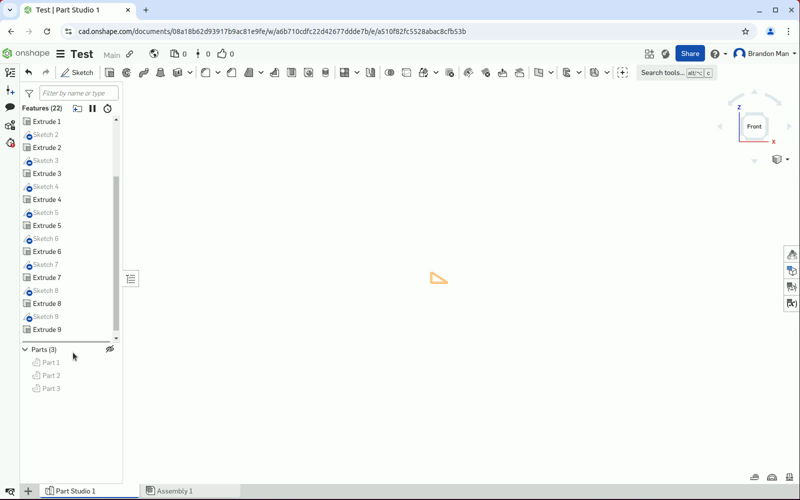
key_down(shift)
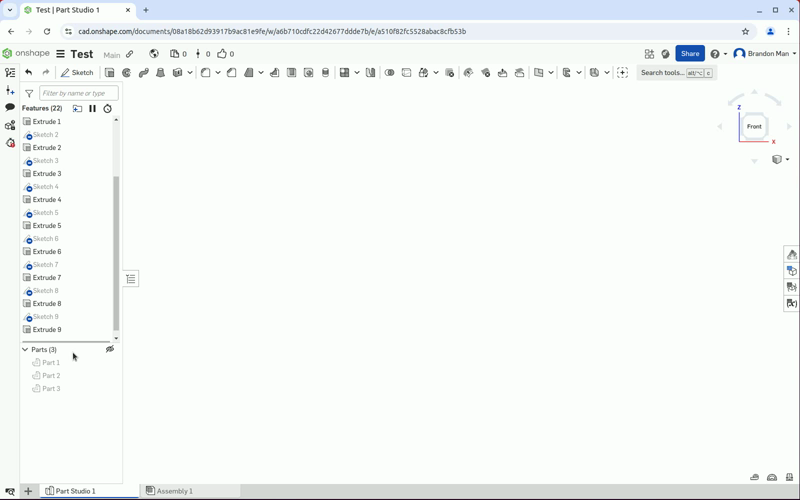
key(down)
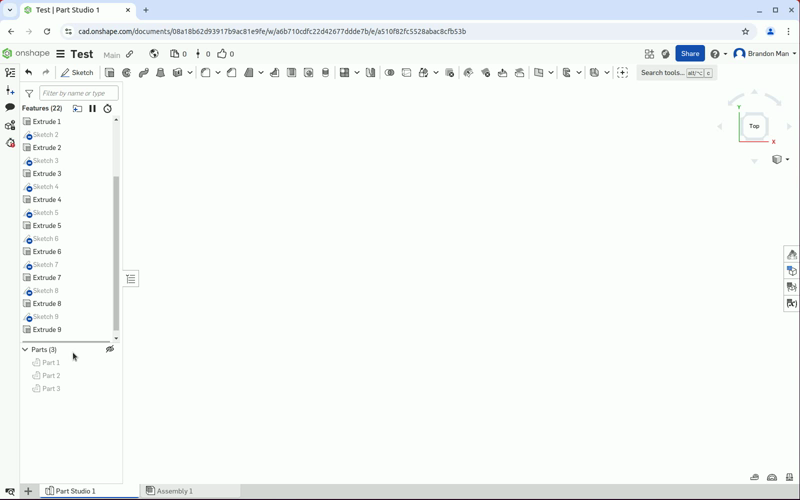
key_up(shift)
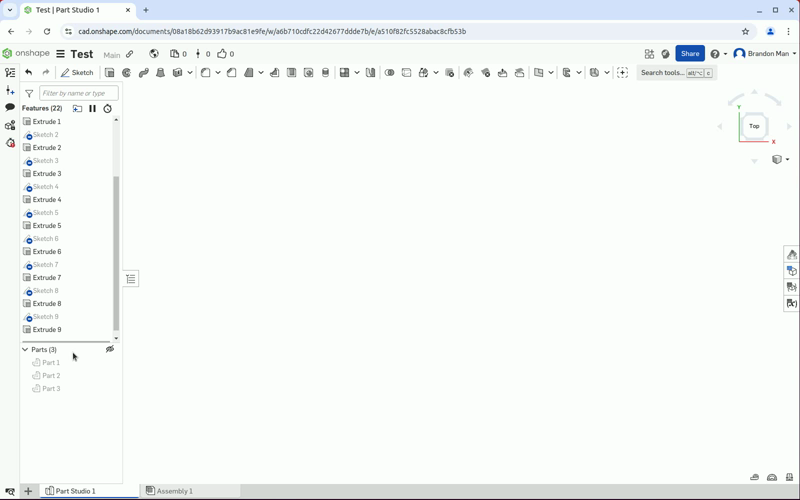
mouse_move(73, 352)
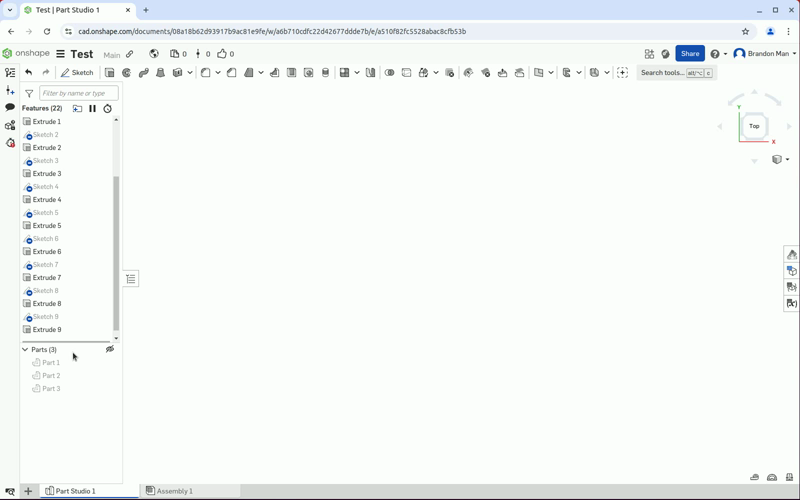
key(shift+y)
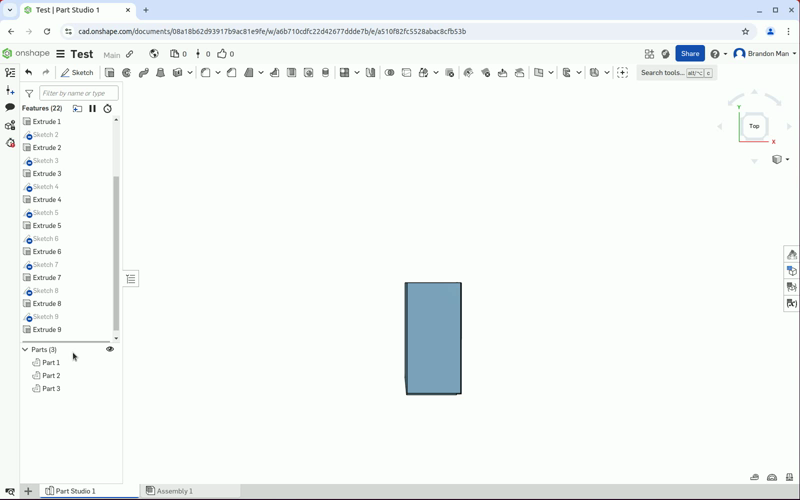
mouse_move(541, 75)
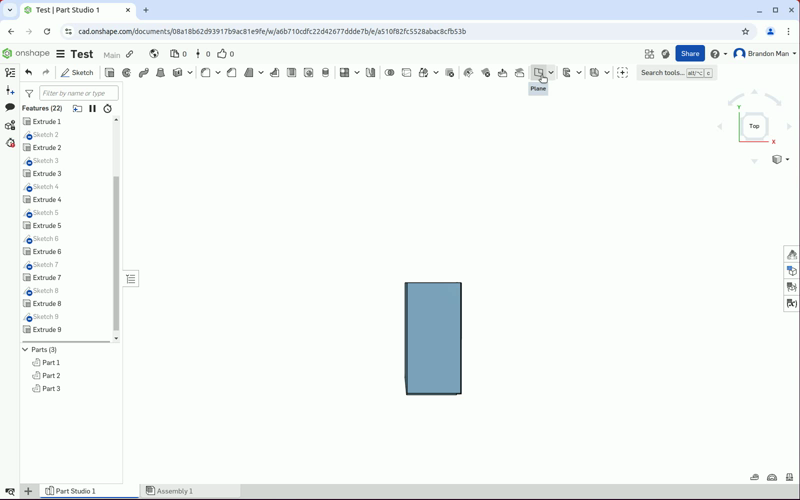
click(541, 75)
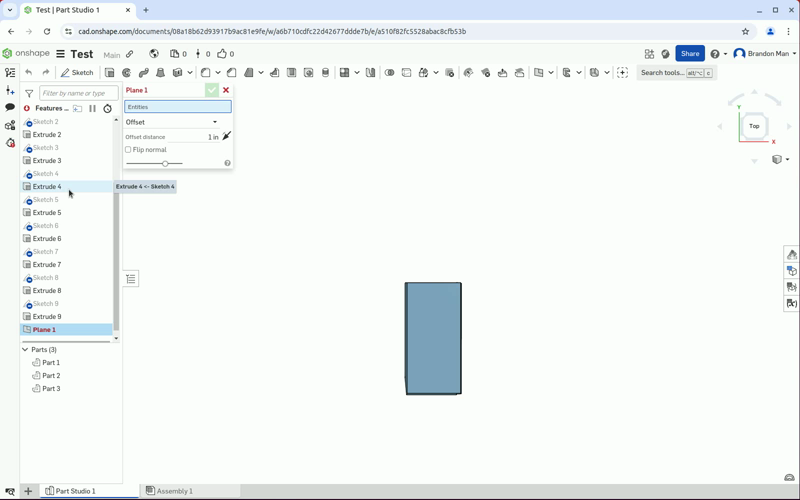
scroll(3)
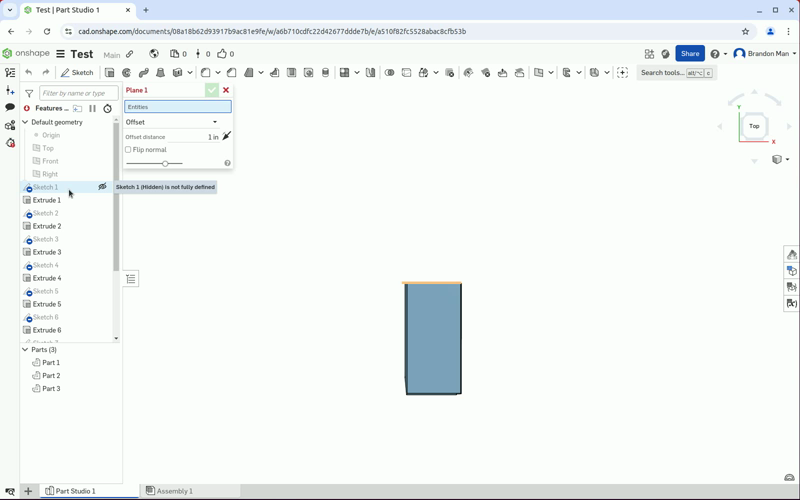
mouse_move(69, 150)
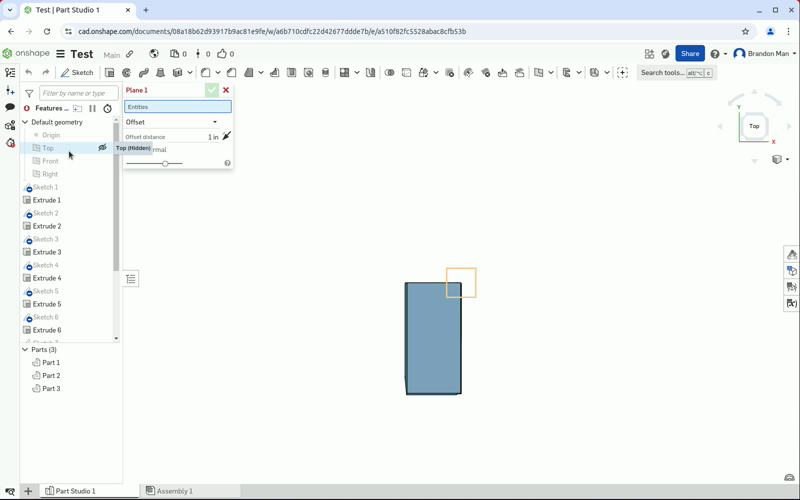
click(69, 150)
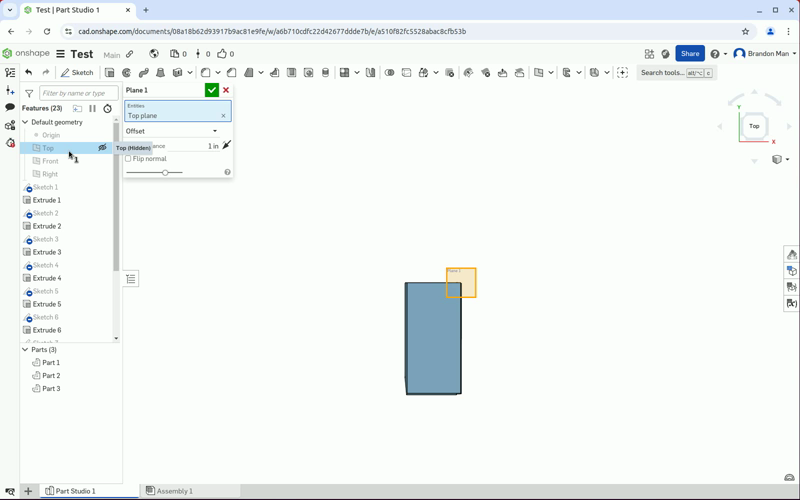
key(tab, 2)
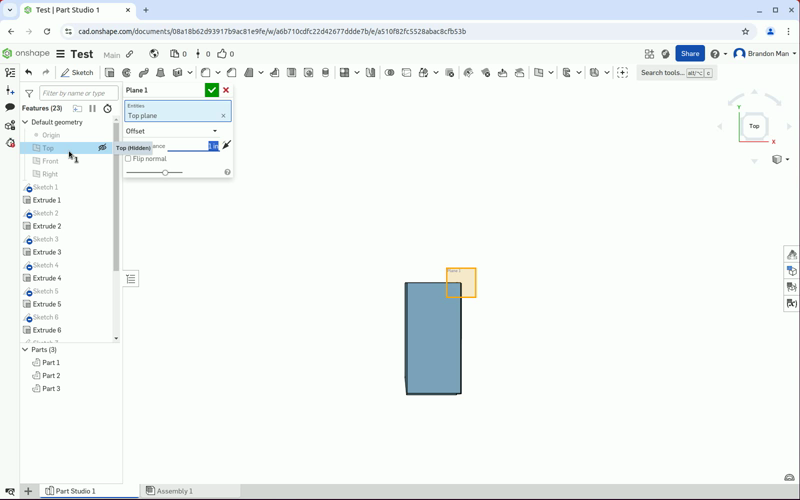
text(6.008)
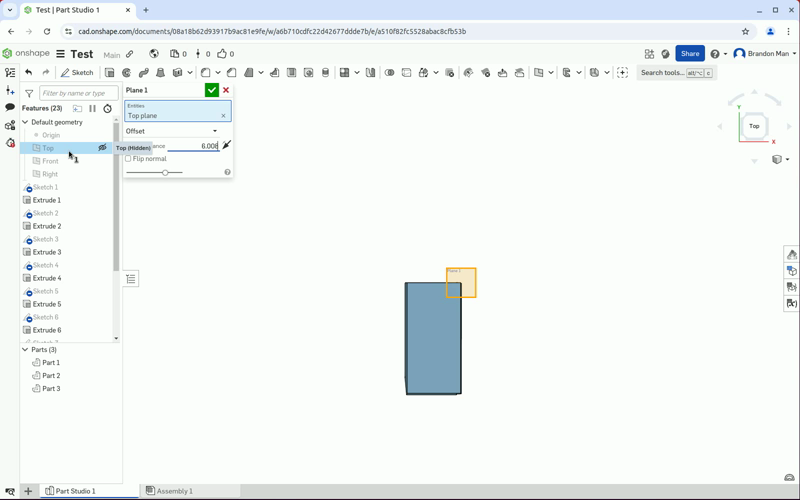
key(enter, 2)
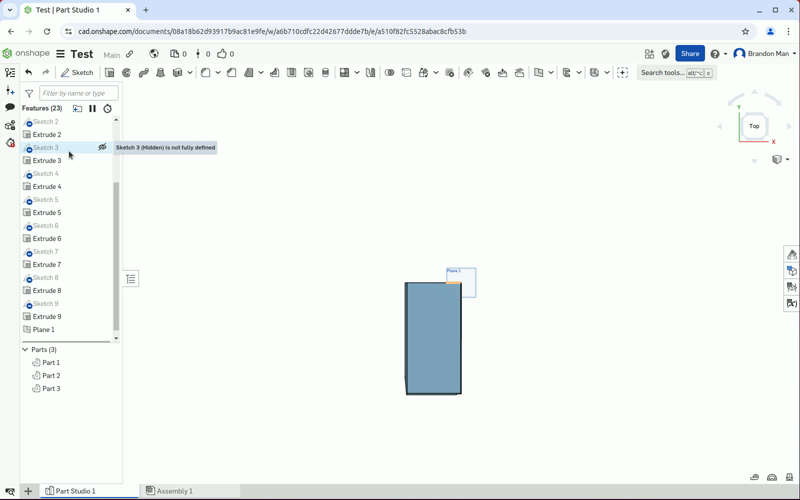
key(shift+s)
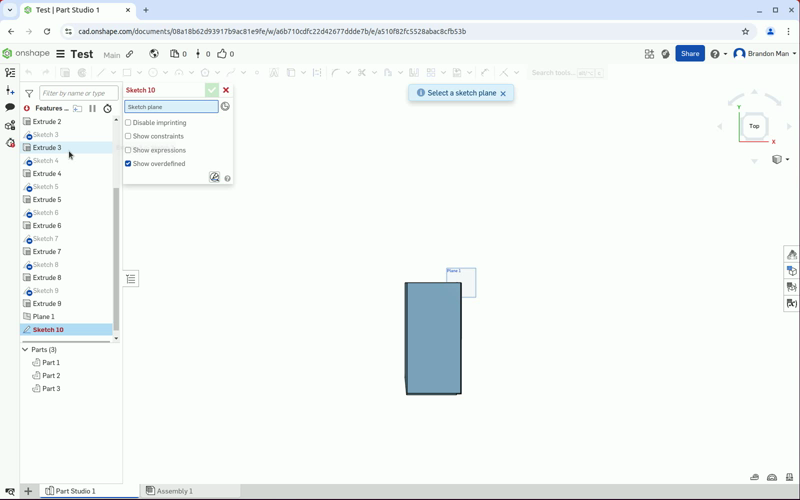
mouse_move(69, 319)
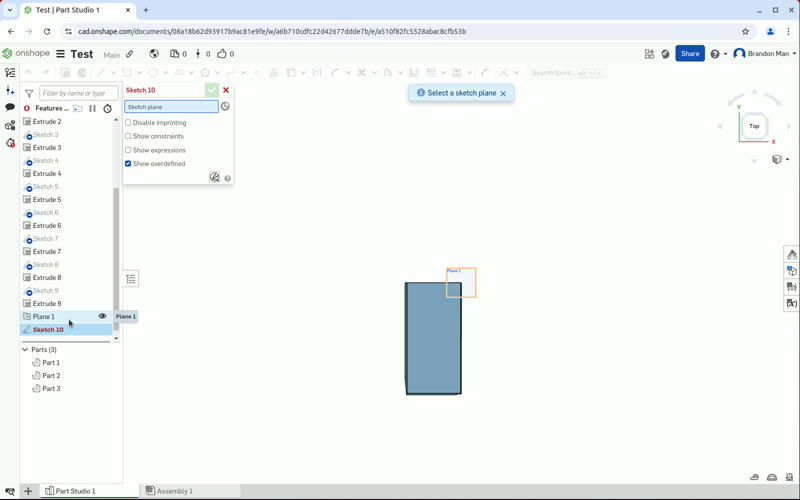
click(69, 319)
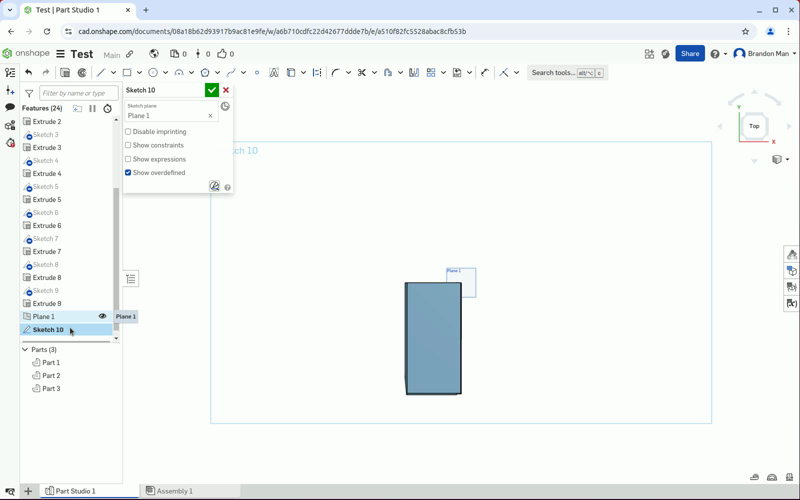
mouse_move(73, 352)
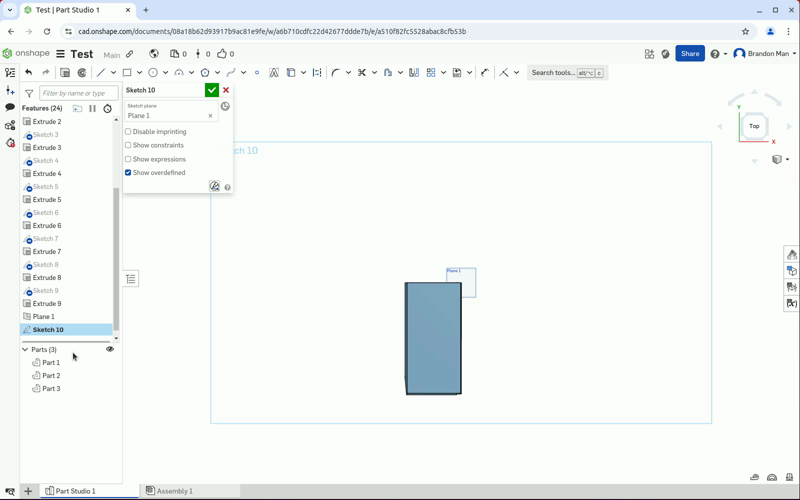
key(y)
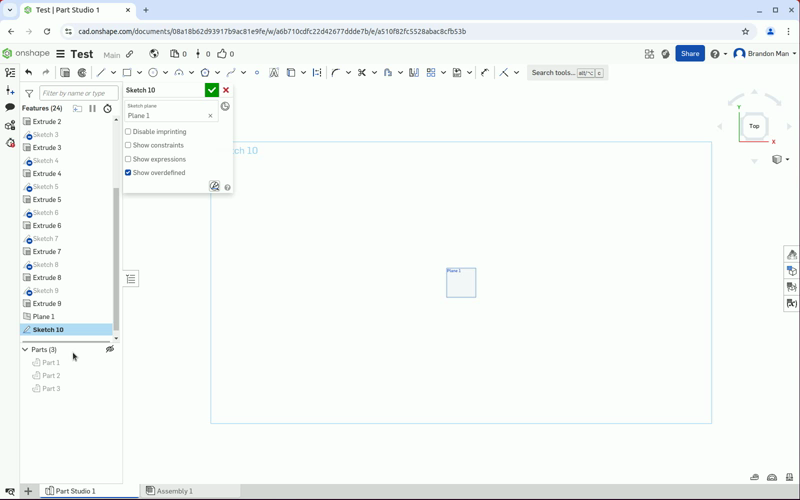
key(c)
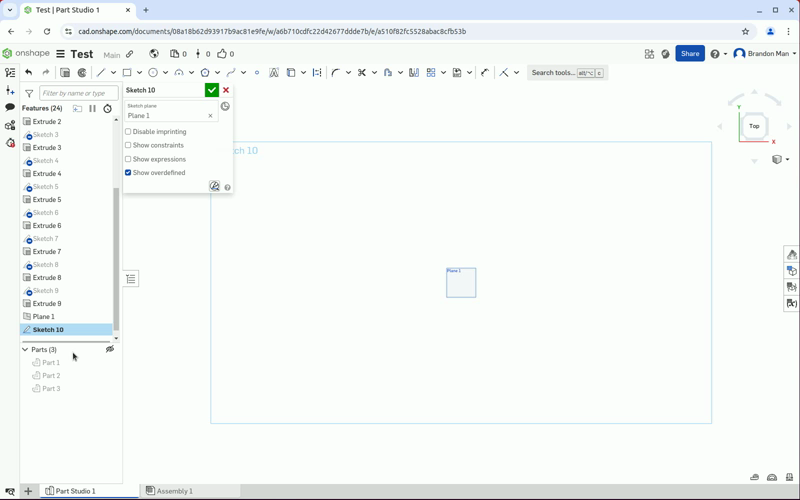
key_down(shift)
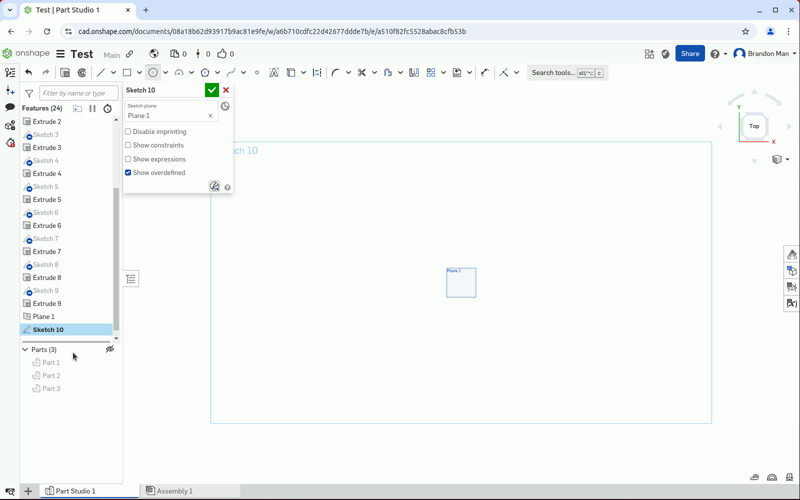
mouse_move(431, 341)
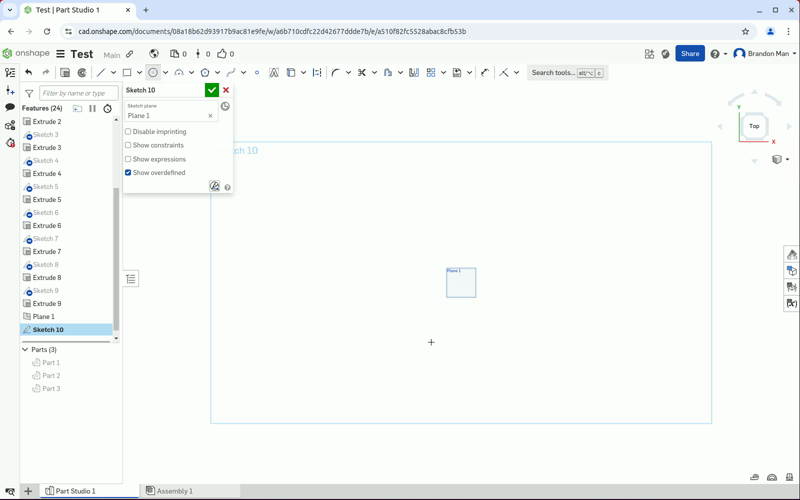
click(431, 341)
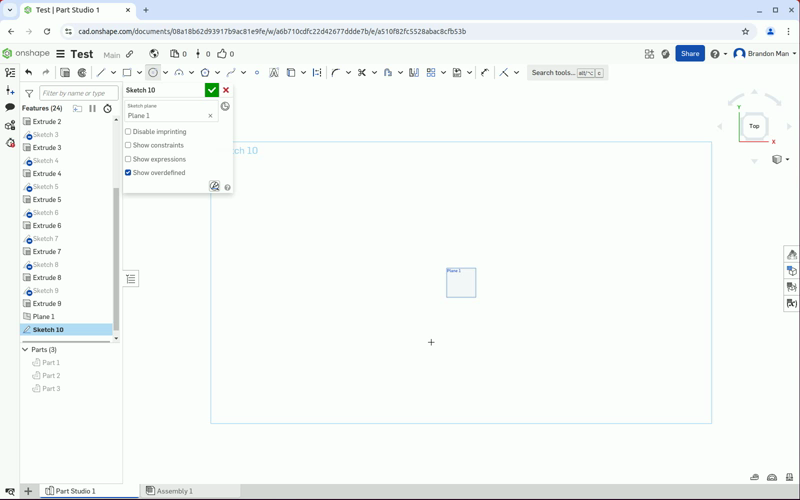
key_up(shift)
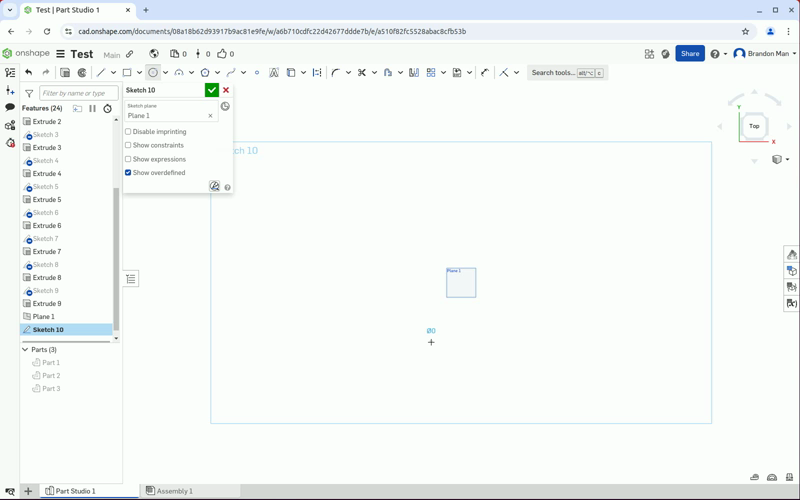
mouse_move(451, 341)
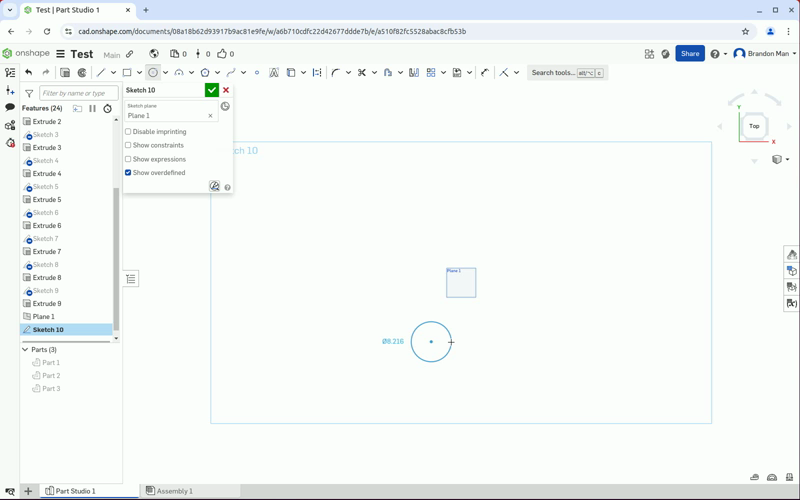
click(451, 341)
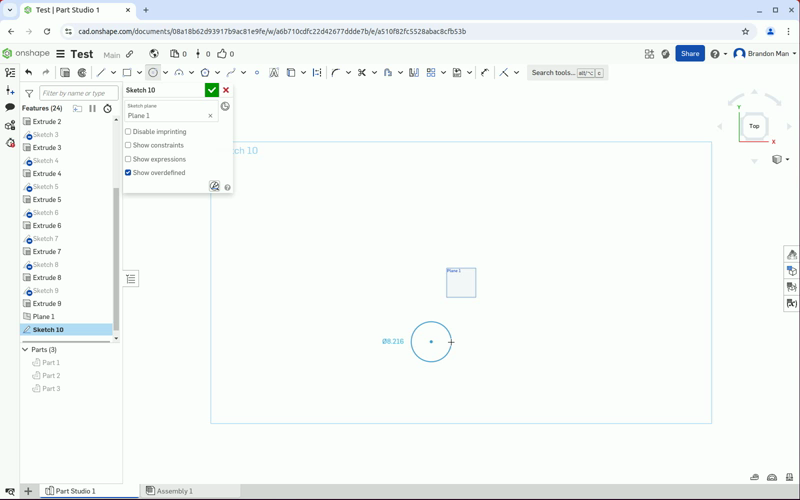
key(esc)
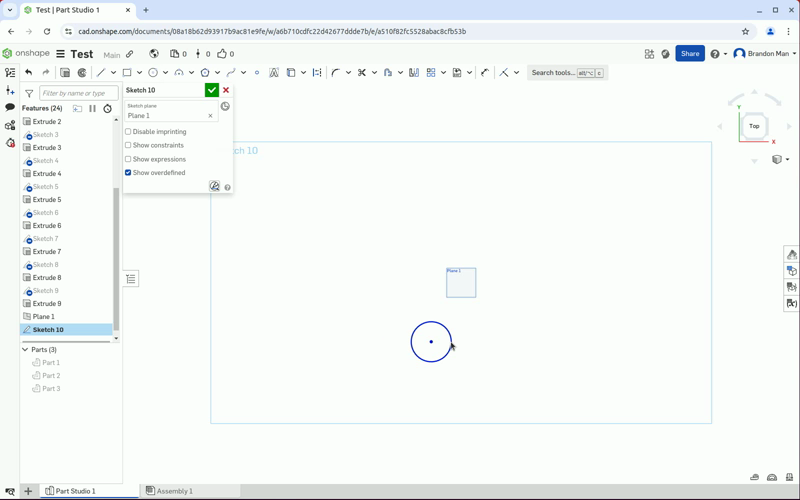
mouse_move(445, 349)
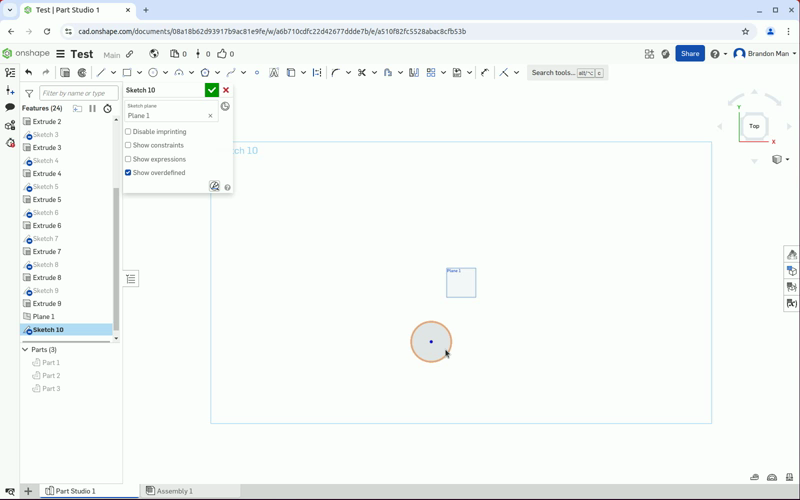
scroll(6)
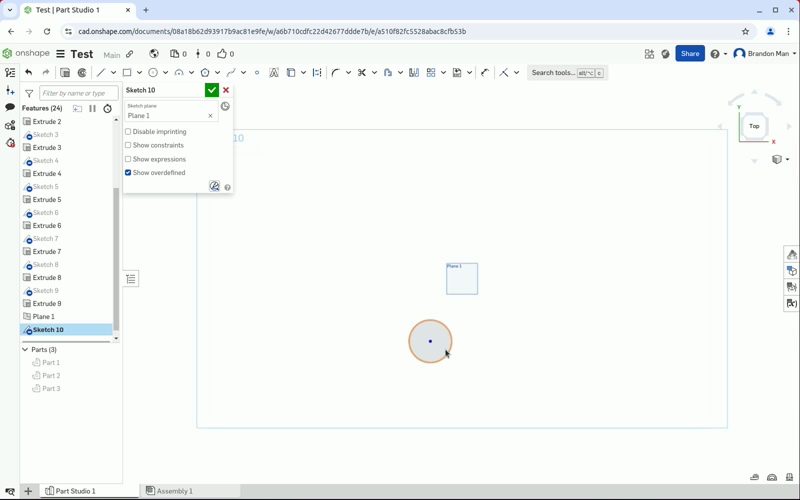
scroll(6)
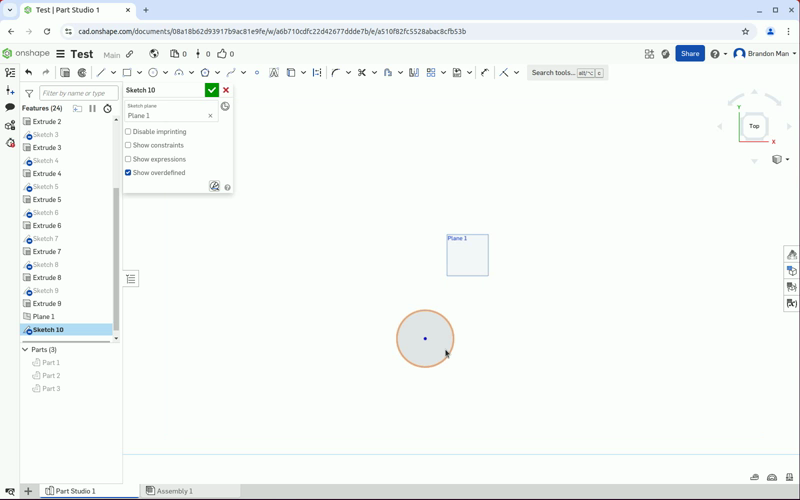
scroll(6)
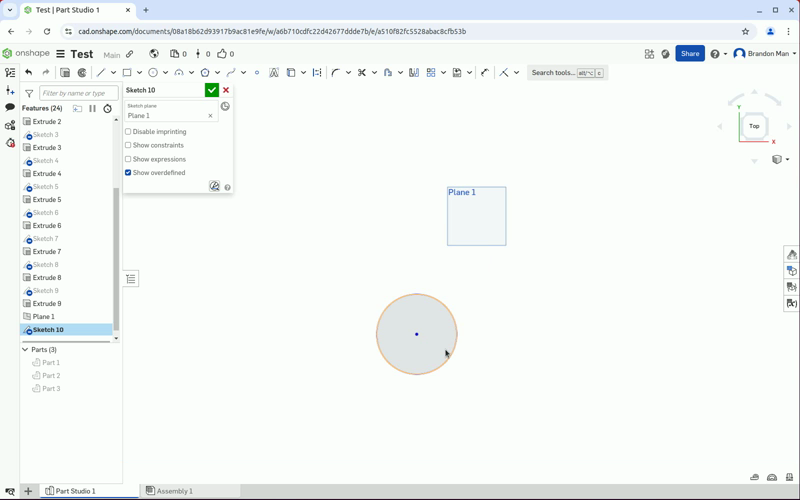
scroll(6)
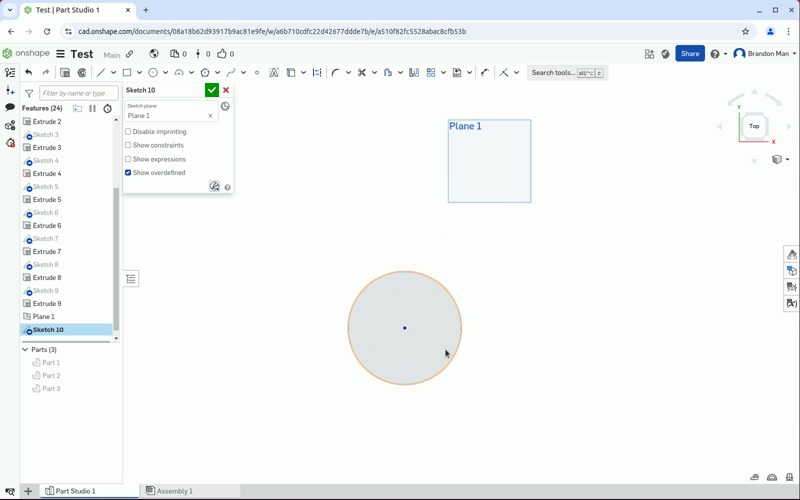
scroll(6)
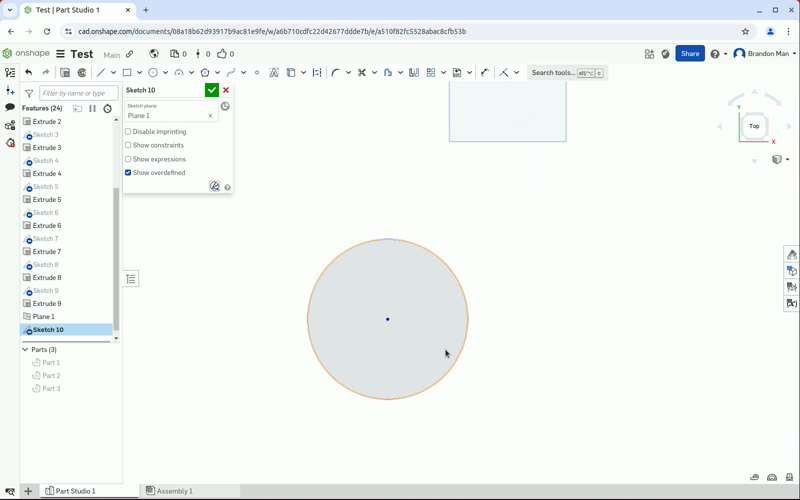
scroll(6)
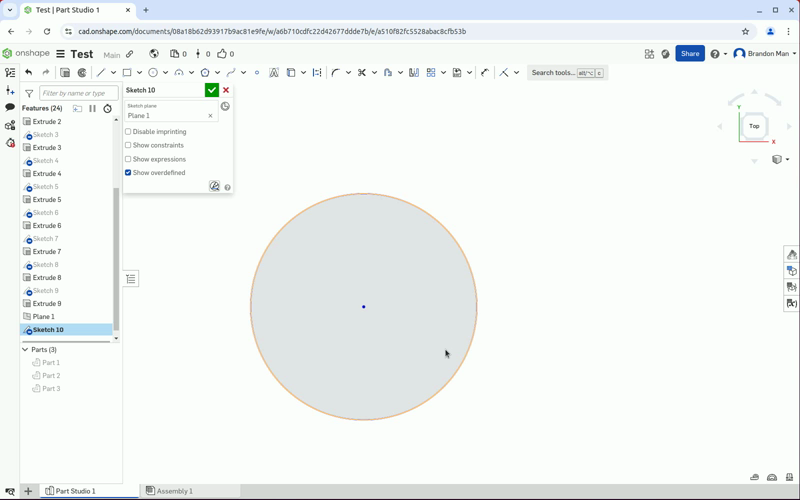
scroll(6)
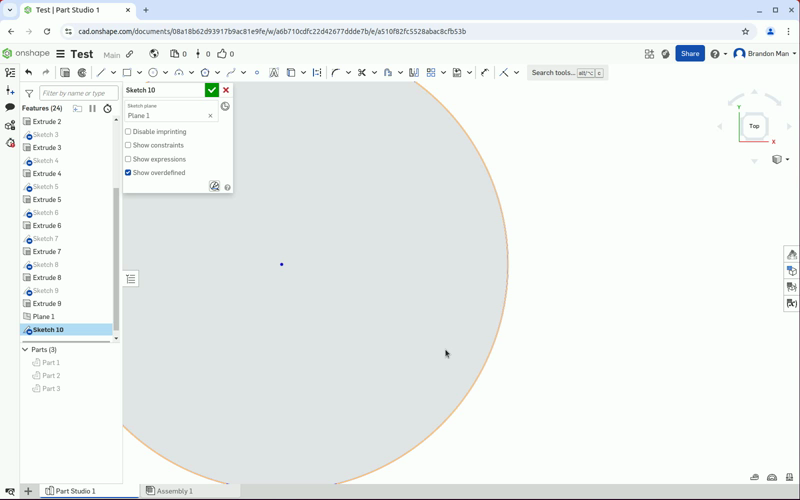
click(445, 349)
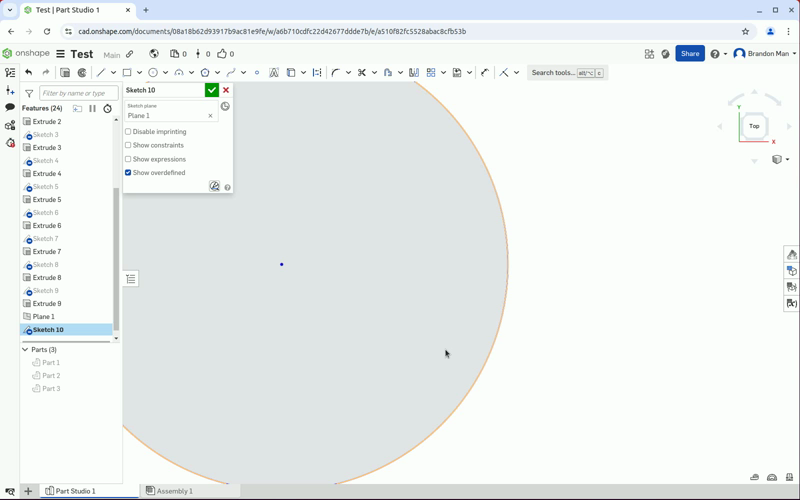
scroll(-6)
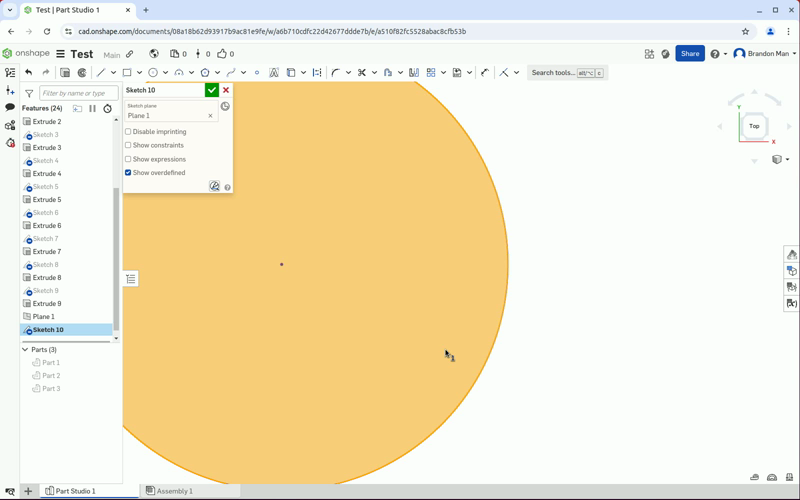
scroll(-6)
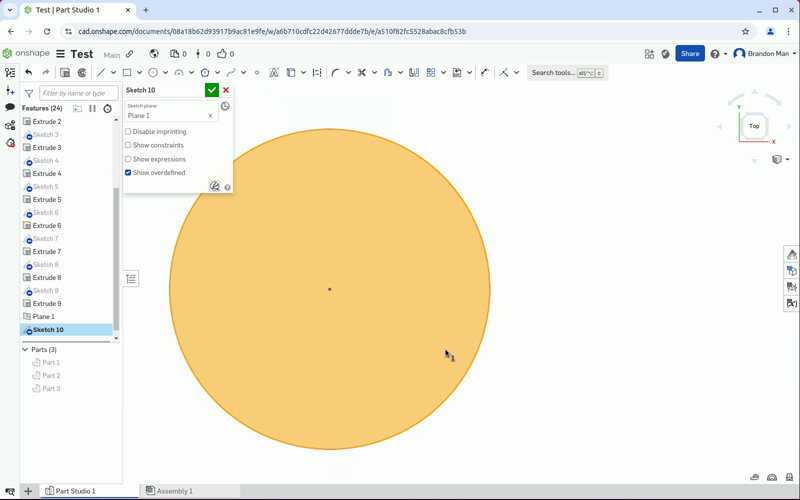
scroll(-6)
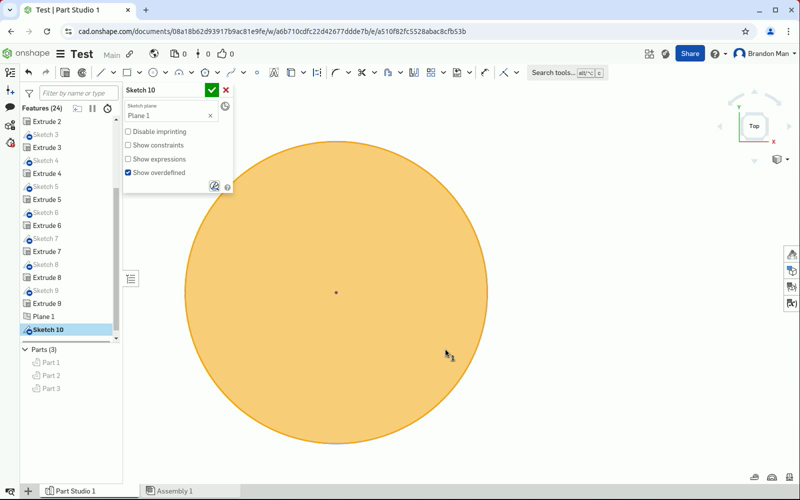
scroll(-6)
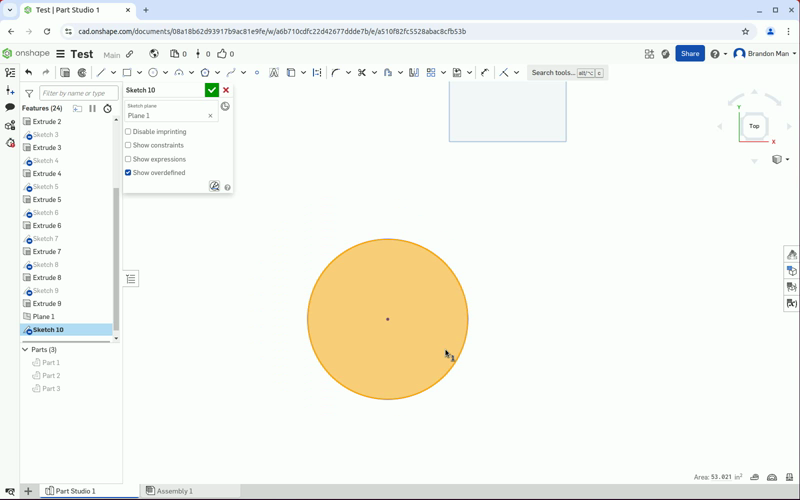
scroll(-6)
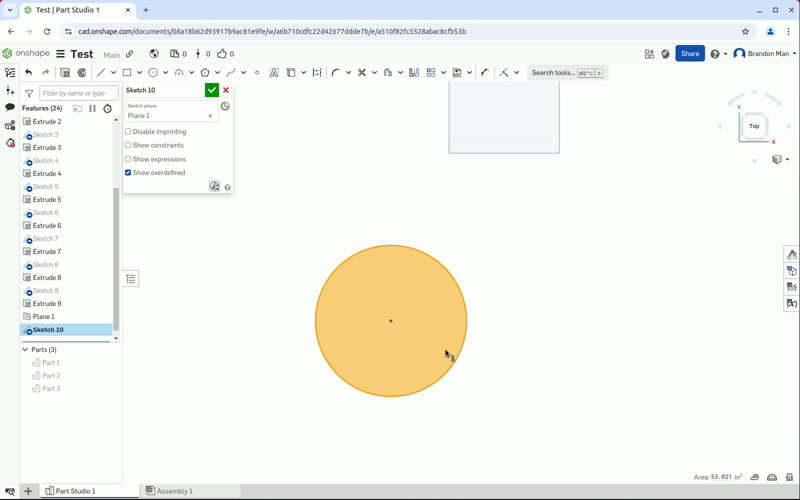
scroll(-6)
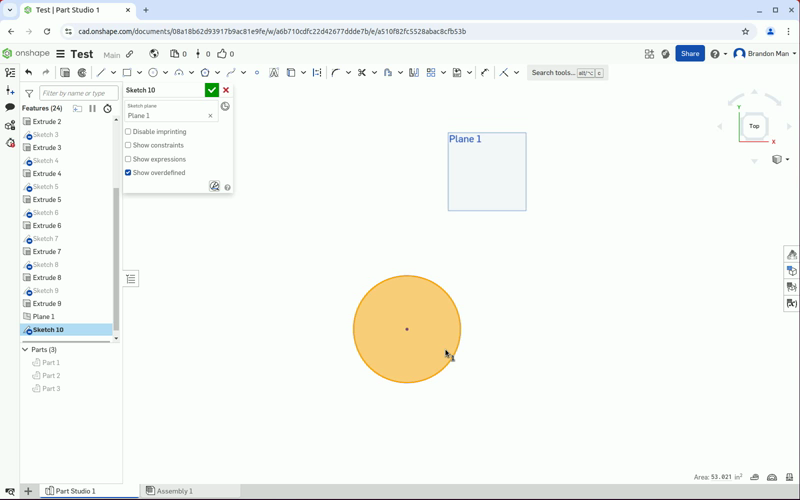
scroll(-6)
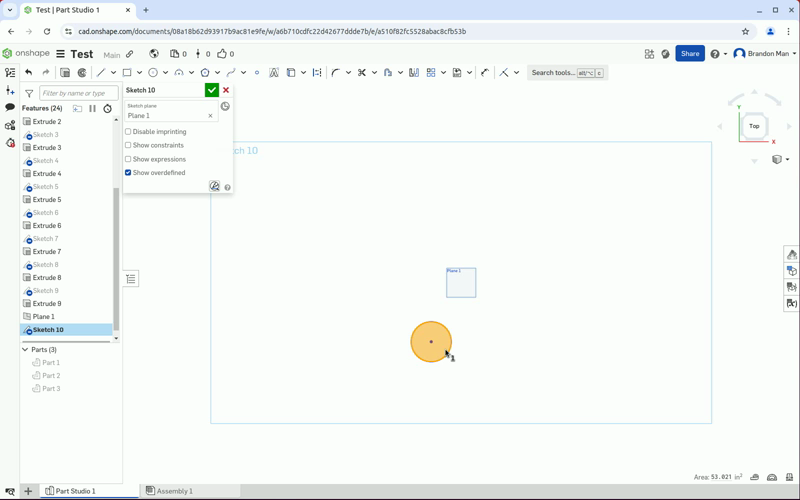
mouse_move(73, 352)
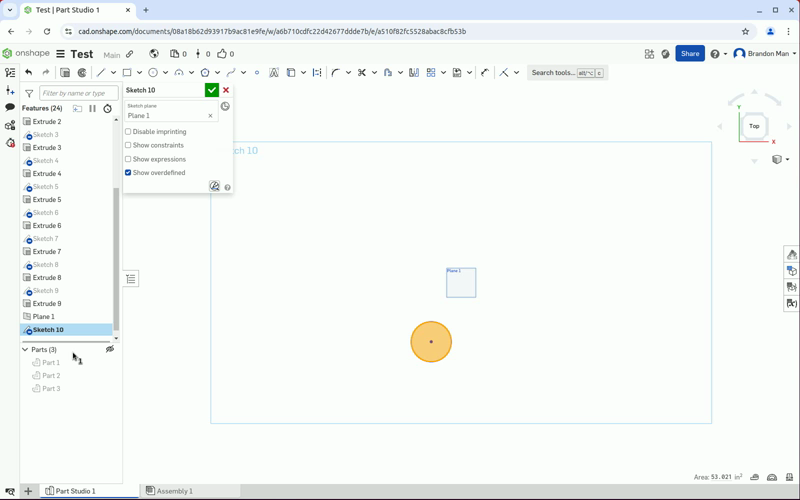
key(shift+y)
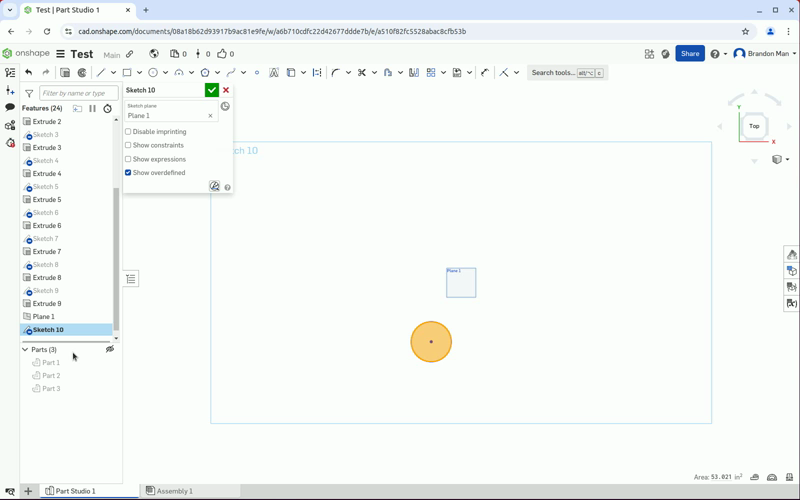
key(shift+e)
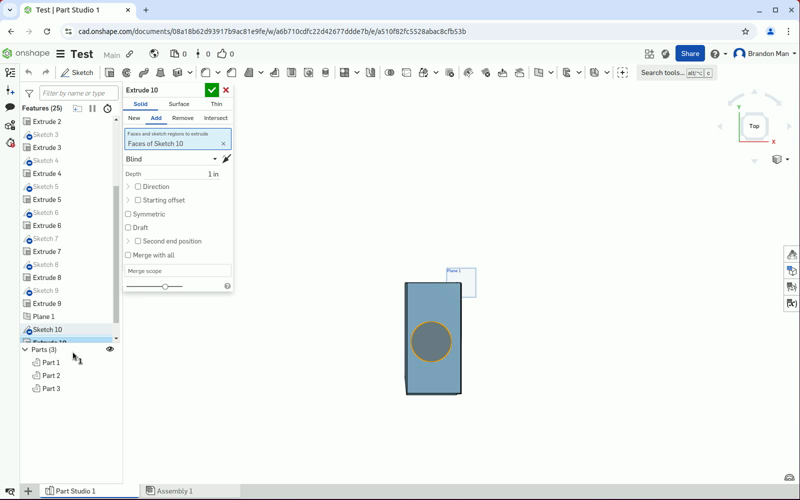
mouse_move(143, 106)
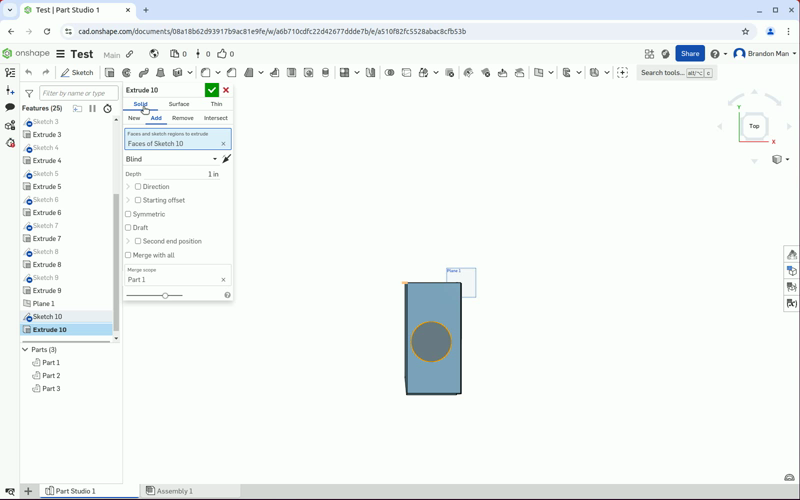
click(143, 106)
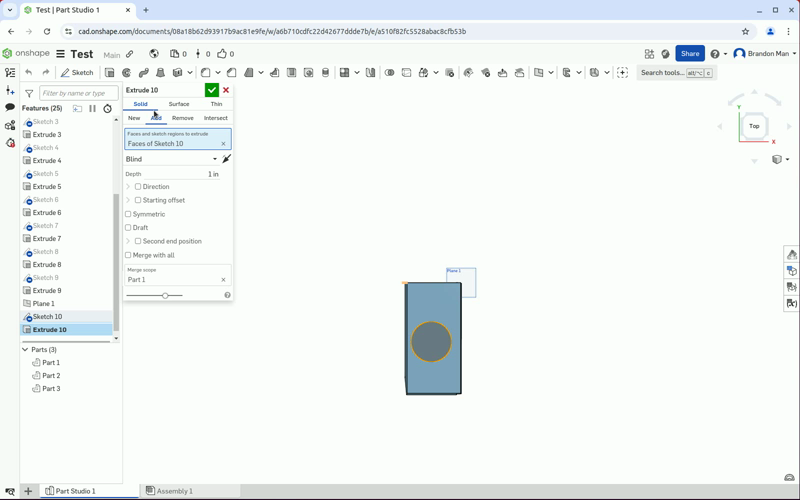
mouse_move(186, 120)
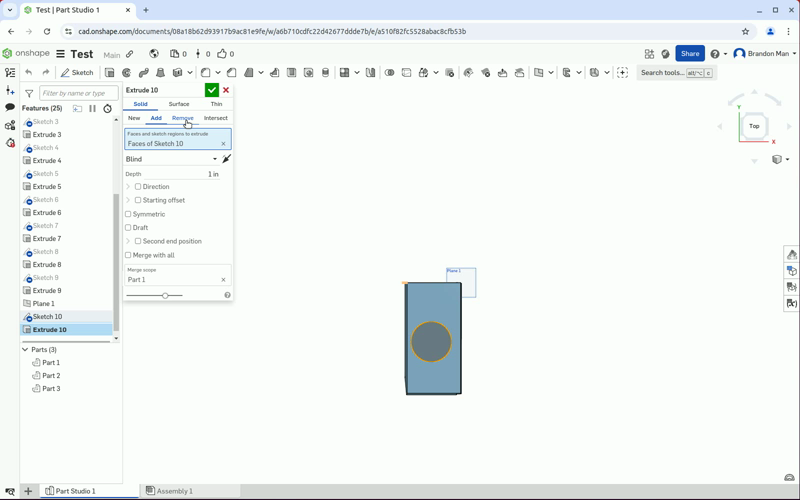
click(186, 120)
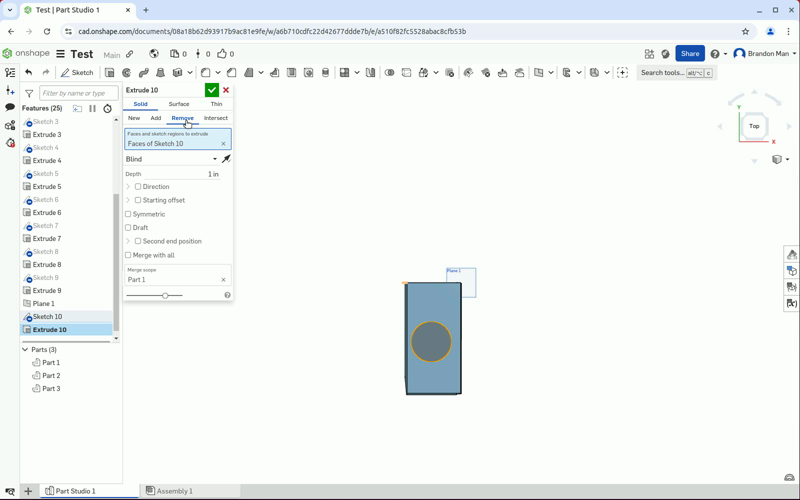
key(tab, 4)
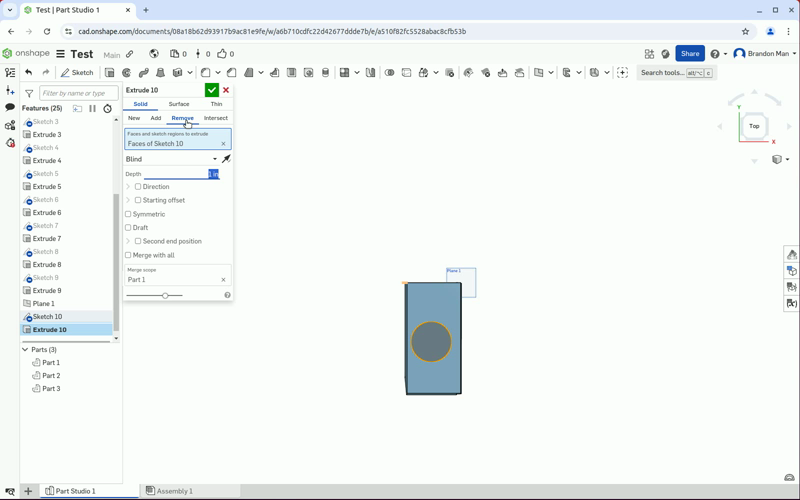
text(1.926)
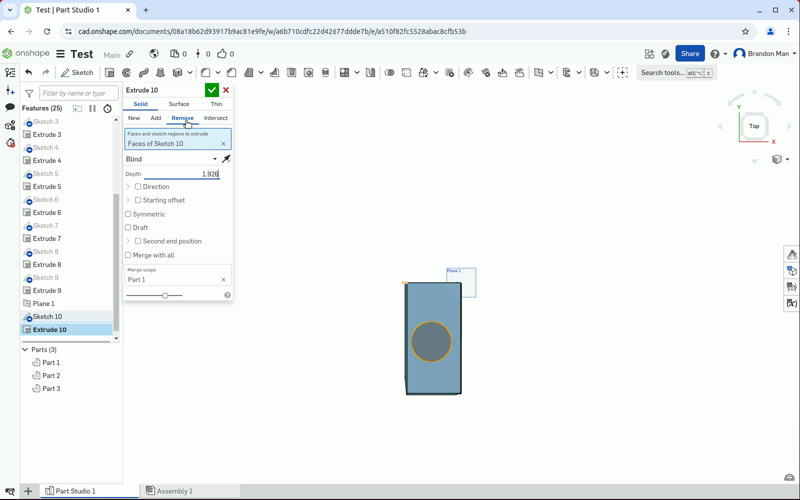
key(tab, 6)
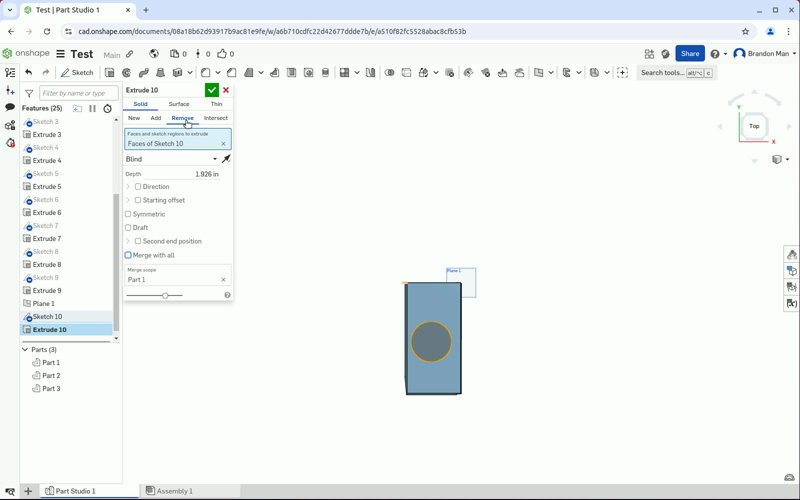
key(space)
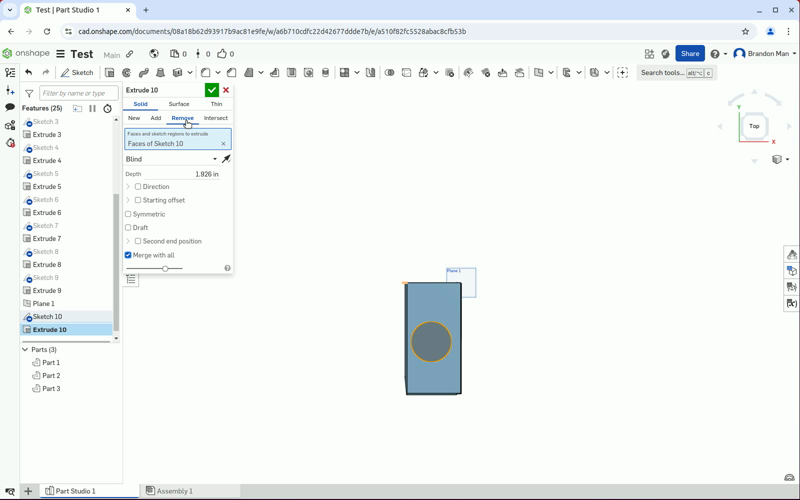
key(enter)
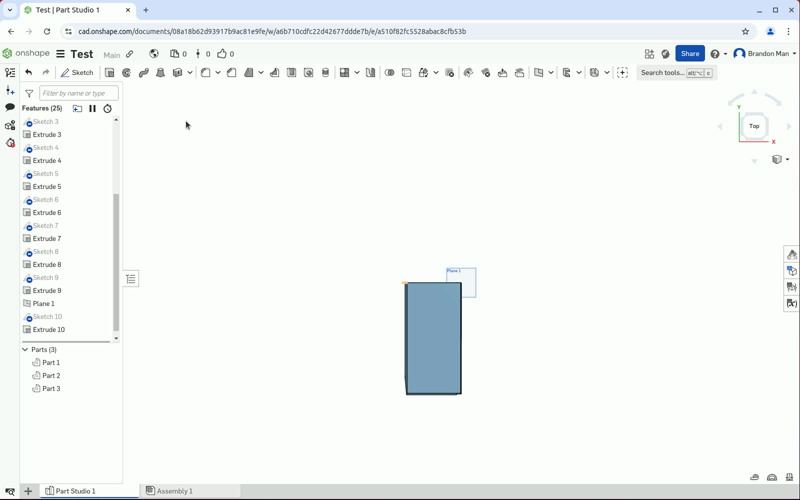
key(shift+h)
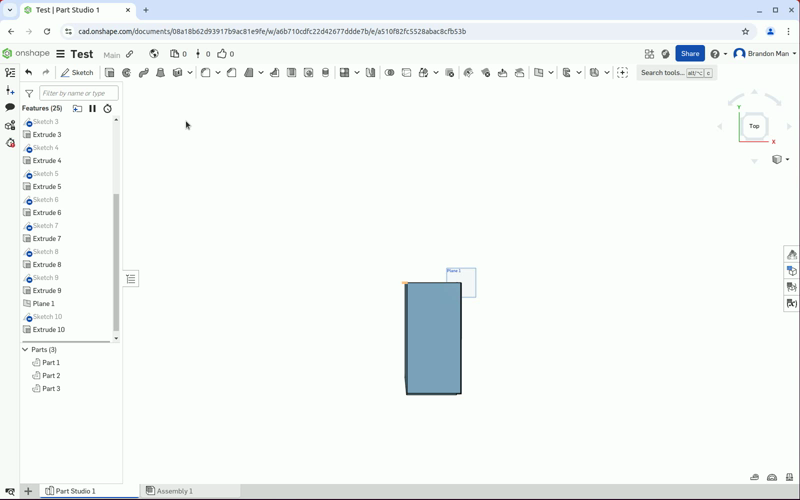
key(shift+h)
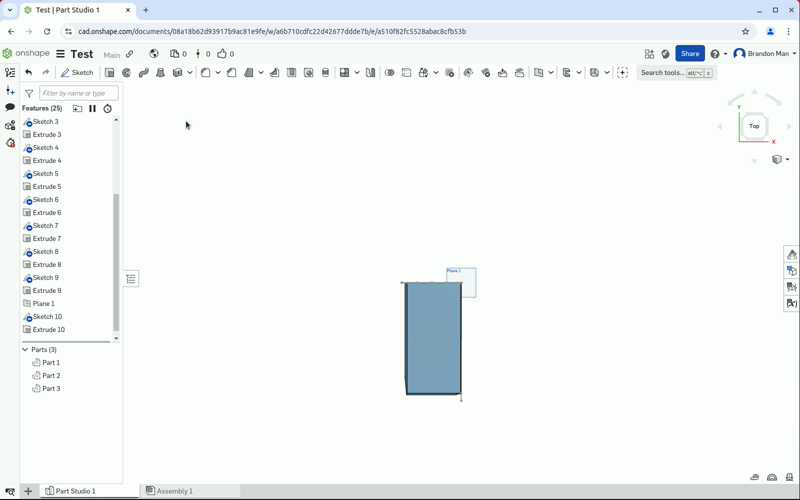
key(shift+7)
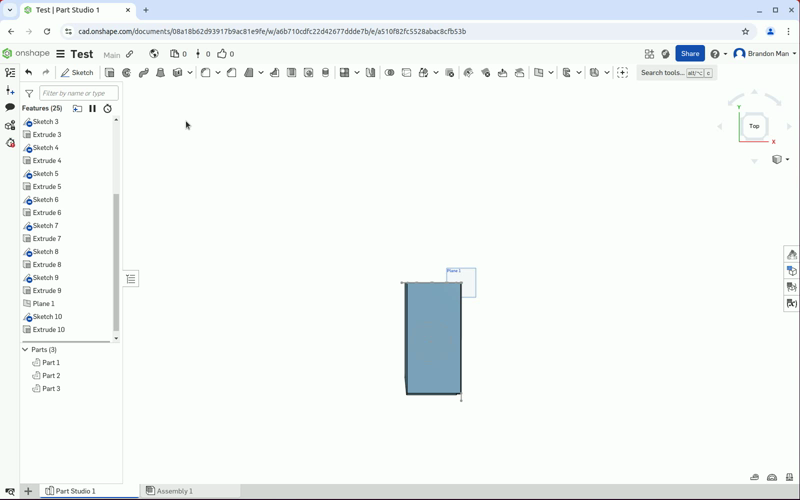
key(up, 3)
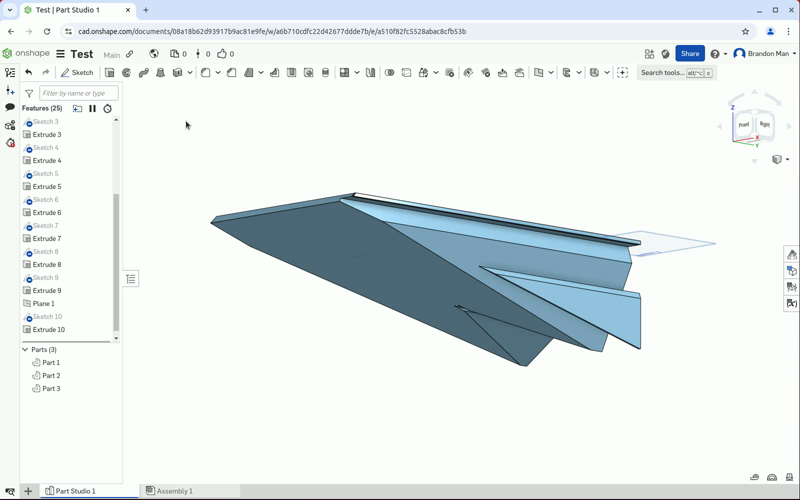
key(left, 3)
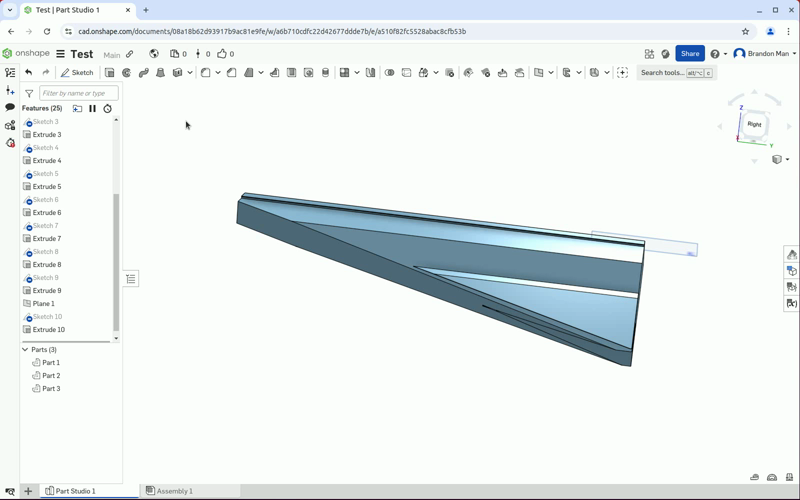
key(right, 3)
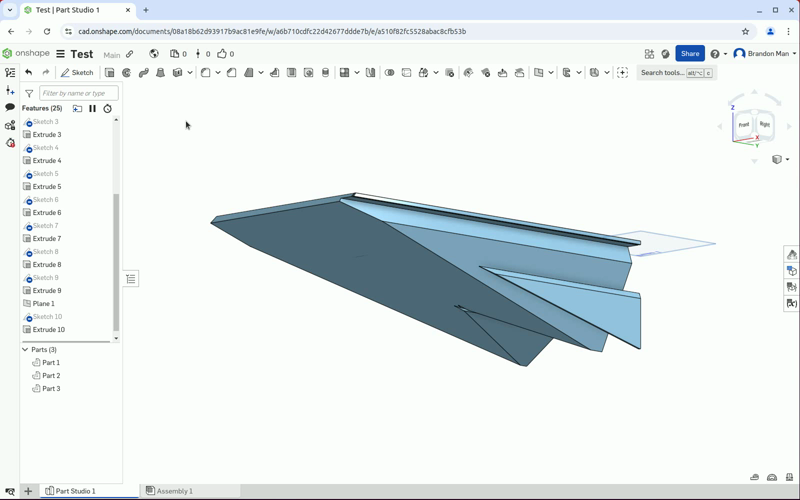
key(down, 3)
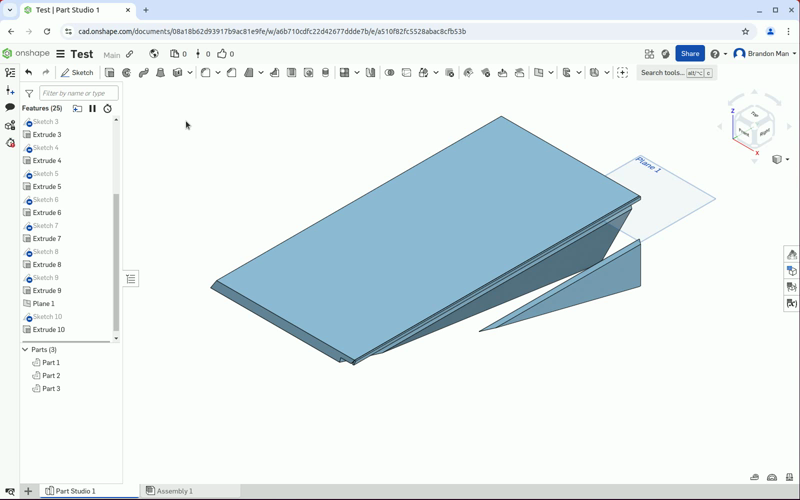
mouse_move(69, 72)
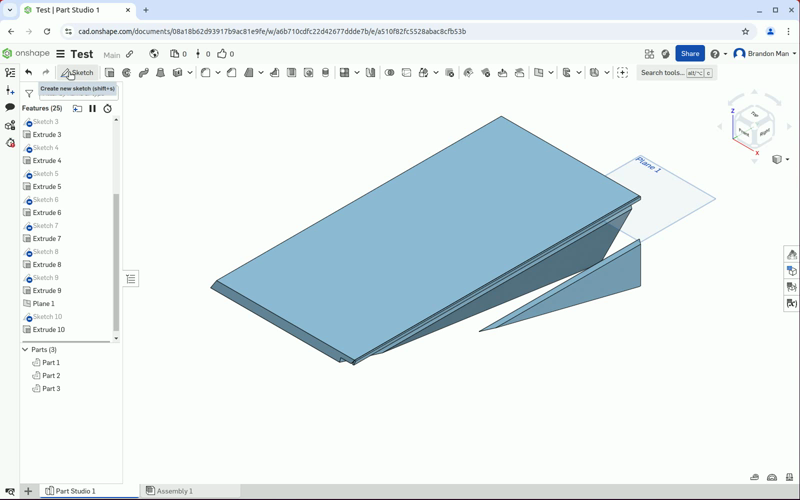
click(69, 72)